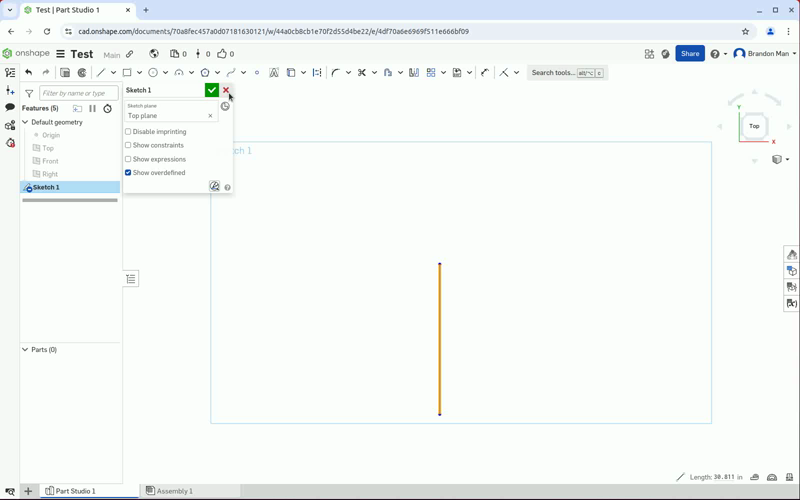
key(shift+h)
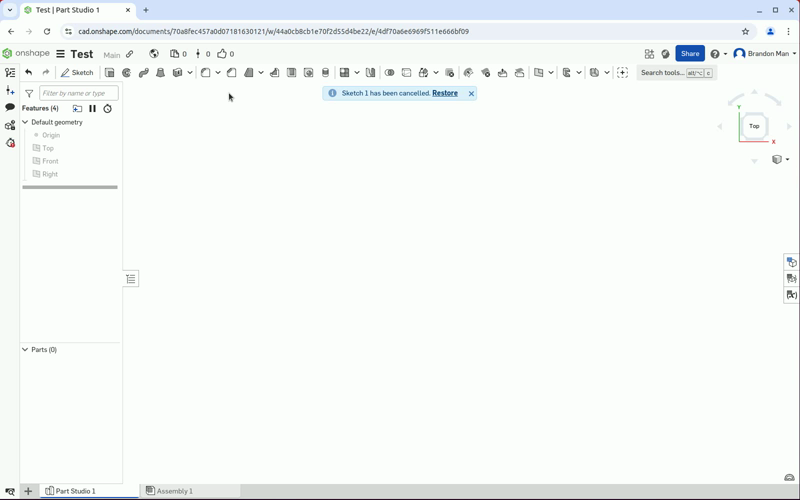
mouse_move(73, 352)
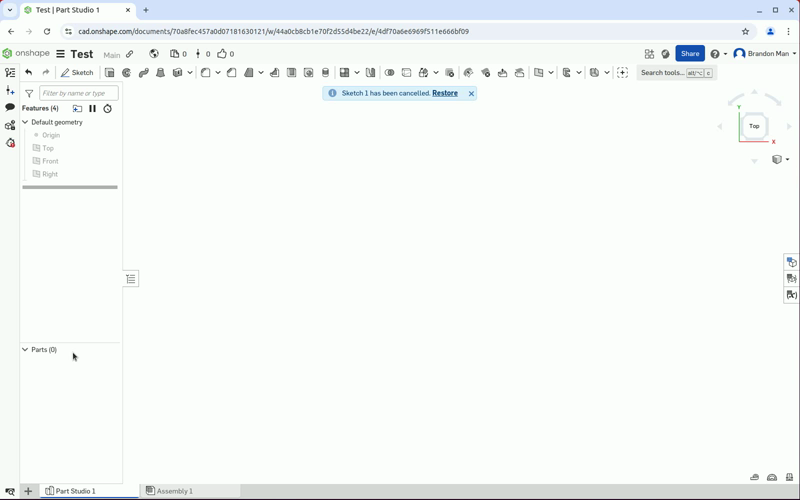
key(y)
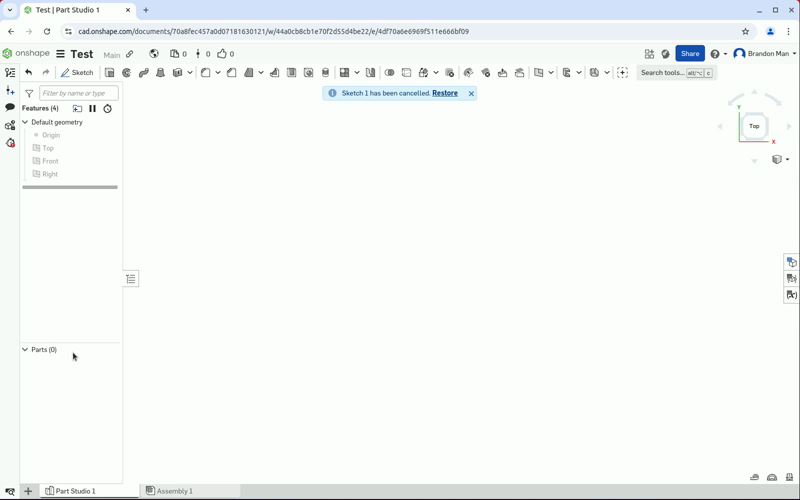
key(shift+p)
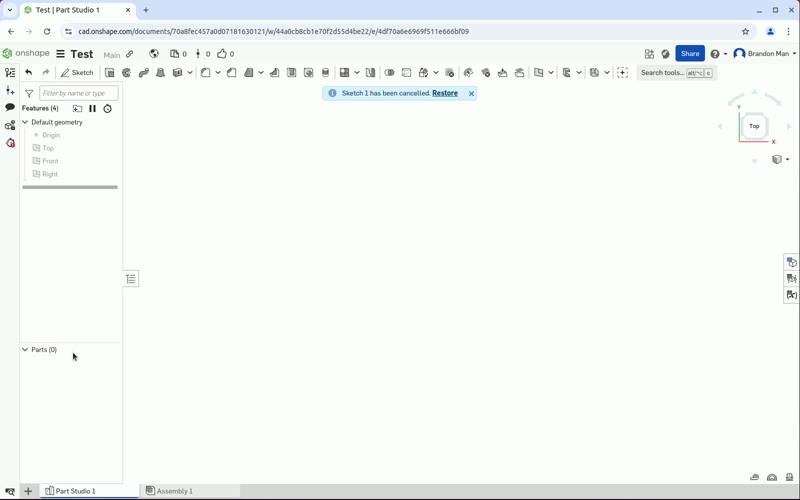
key(space)
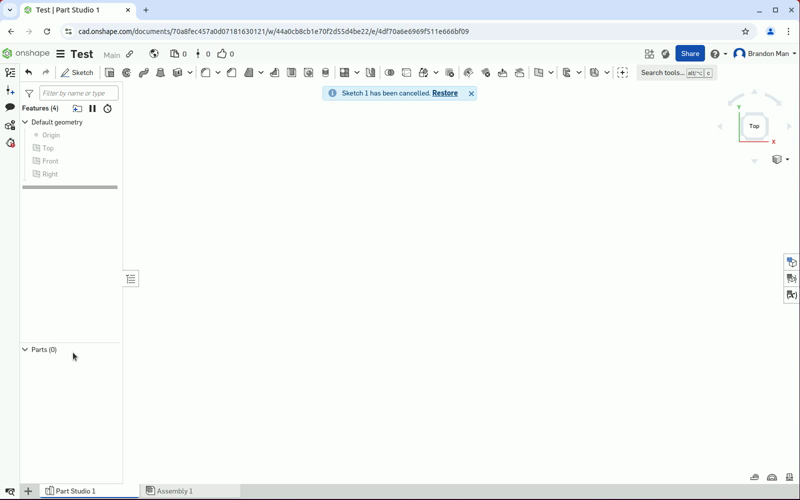
key_down(shift)
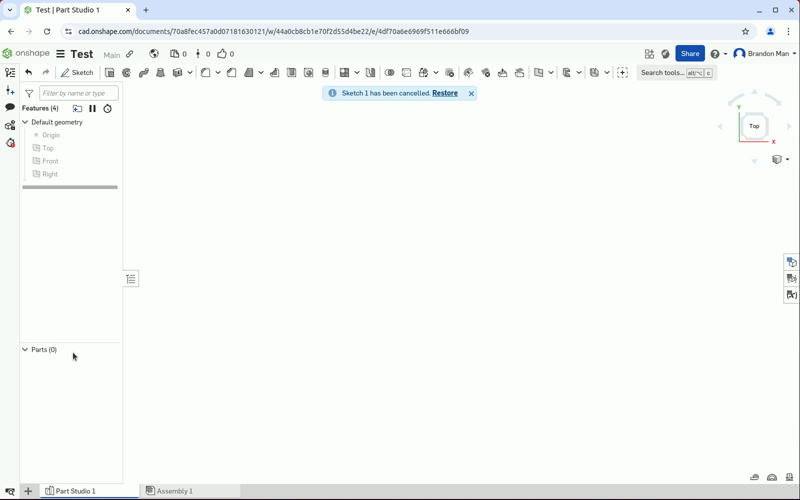
key(up)
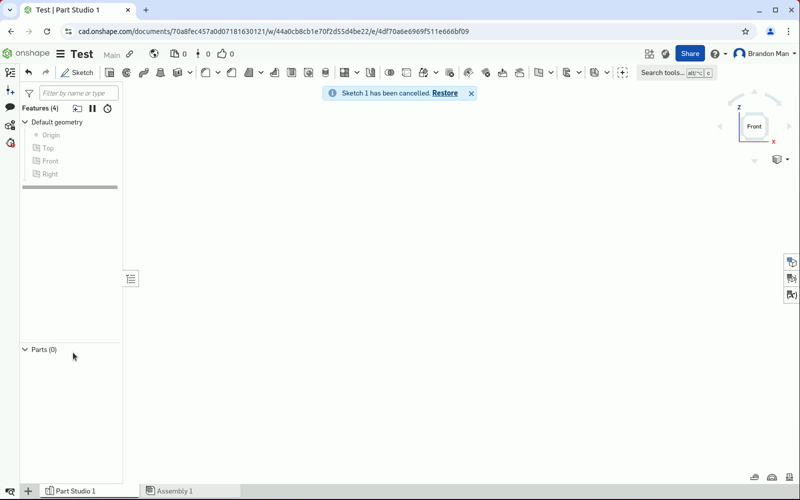
key_up(shift)
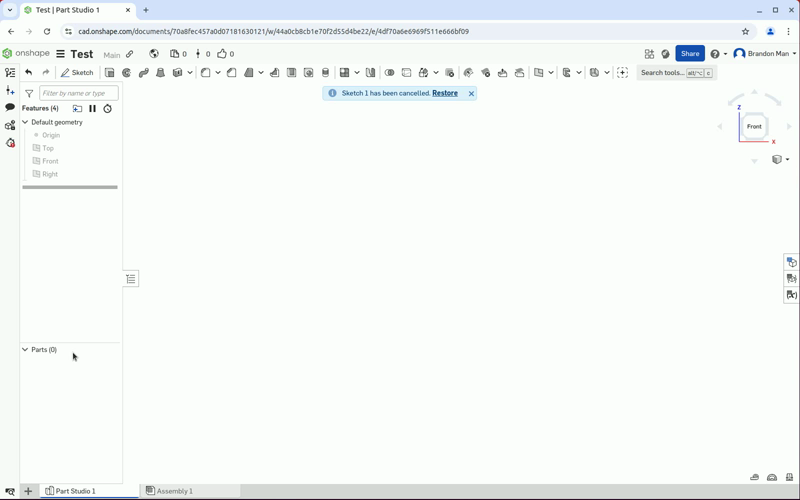
mouse_move(73, 352)
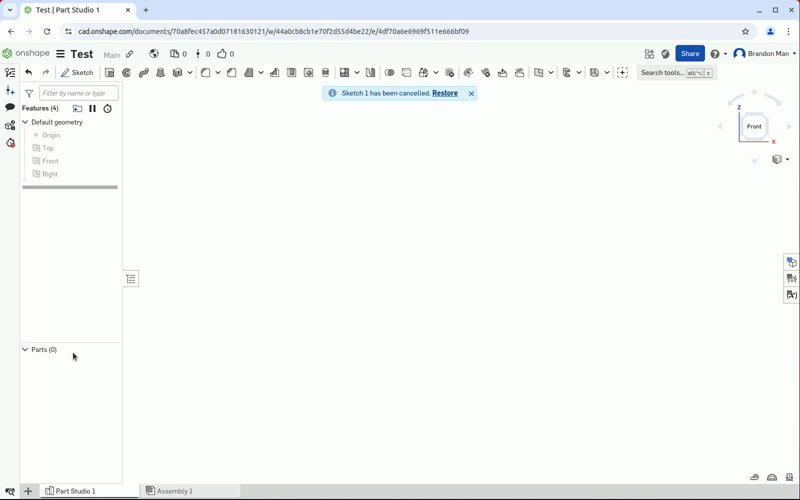
key(shift+y)
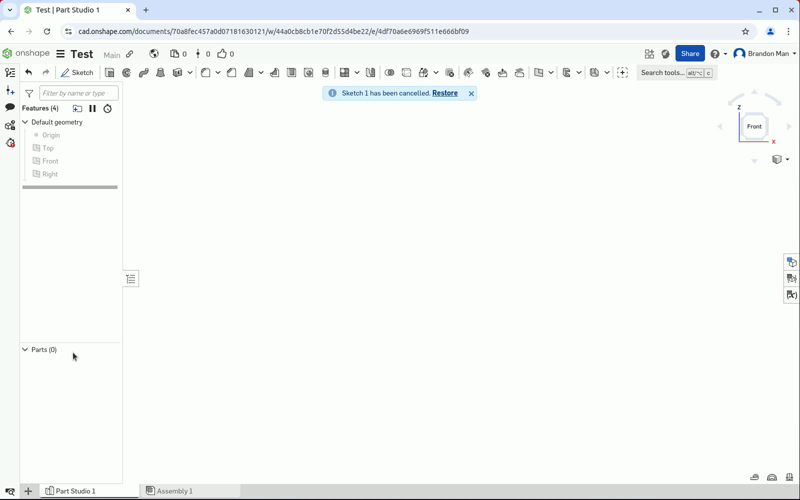
key(shift+s)
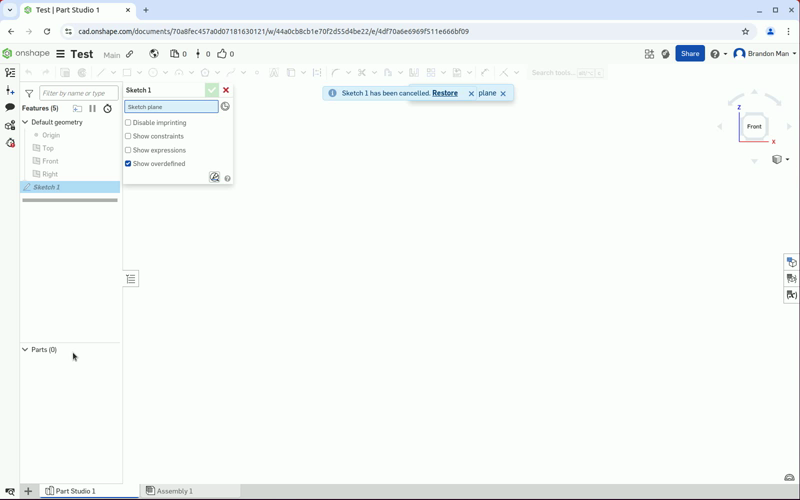
mouse_move(73, 163)
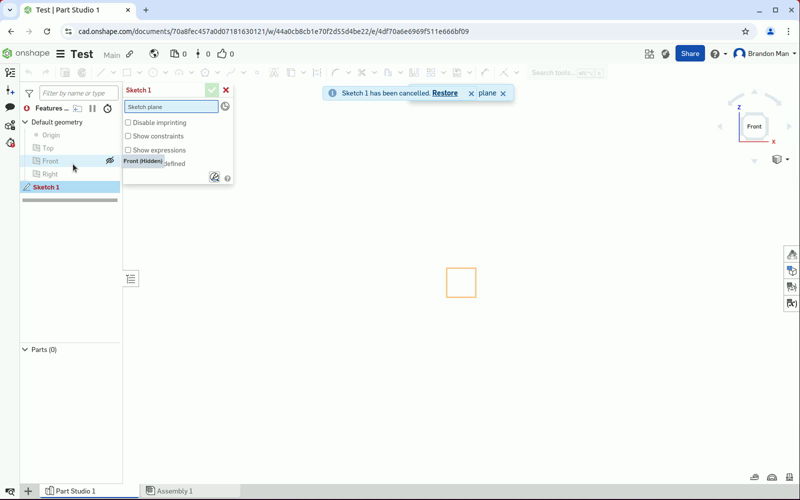
click(73, 163)
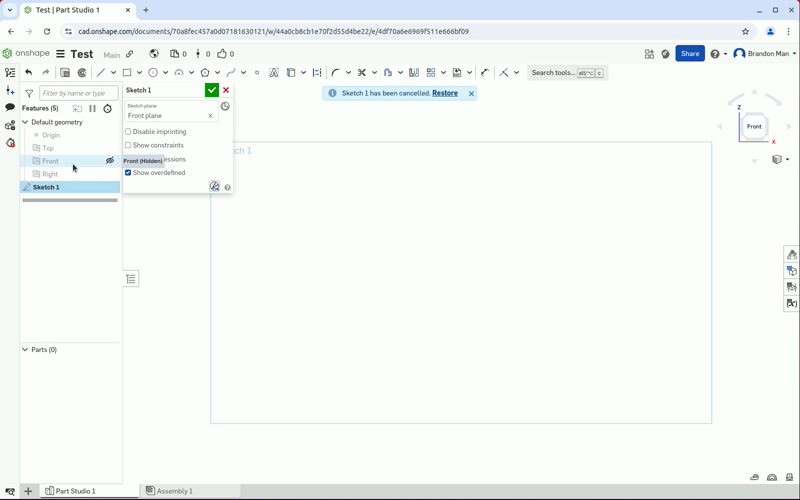
mouse_move(73, 352)
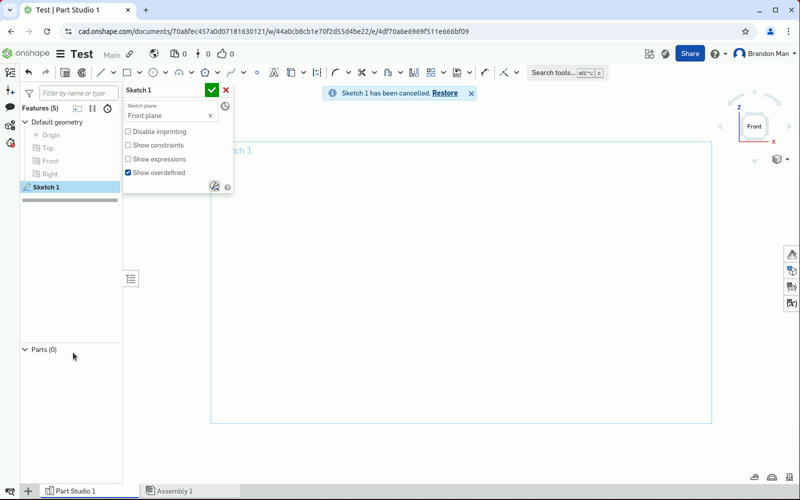
key(y)
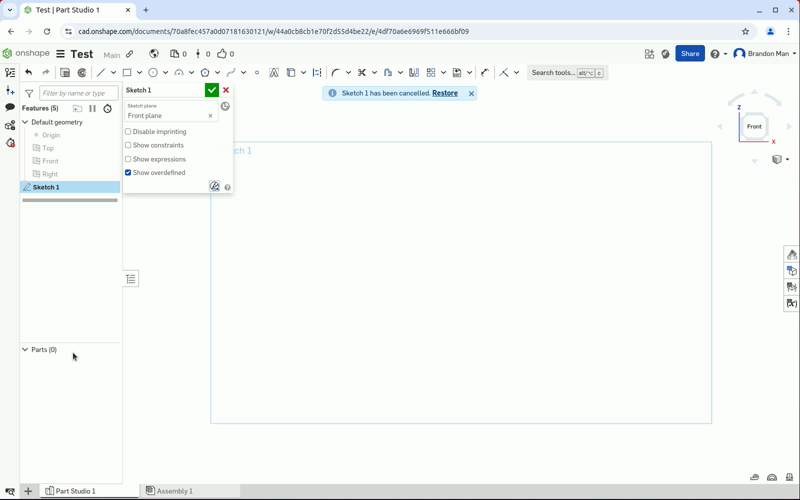
key(a)
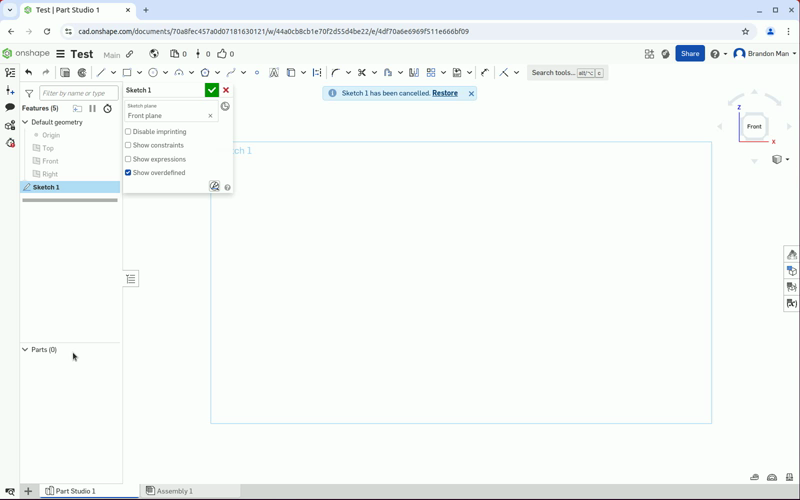
key_down(shift)
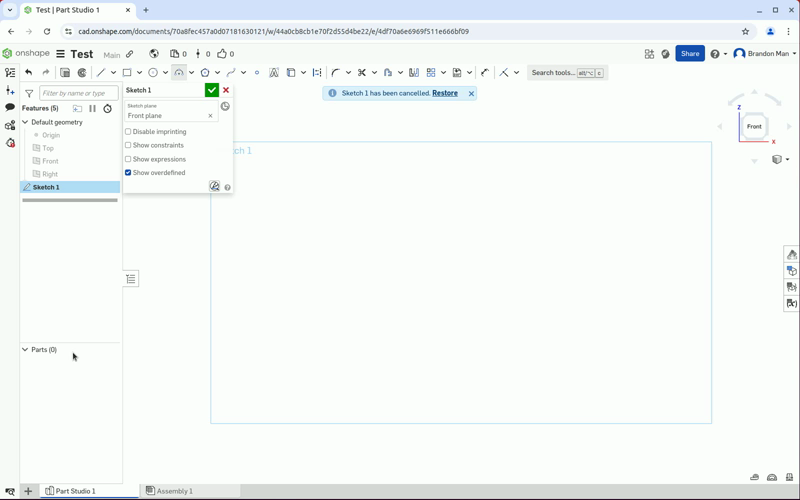
mouse_move(406, 276)
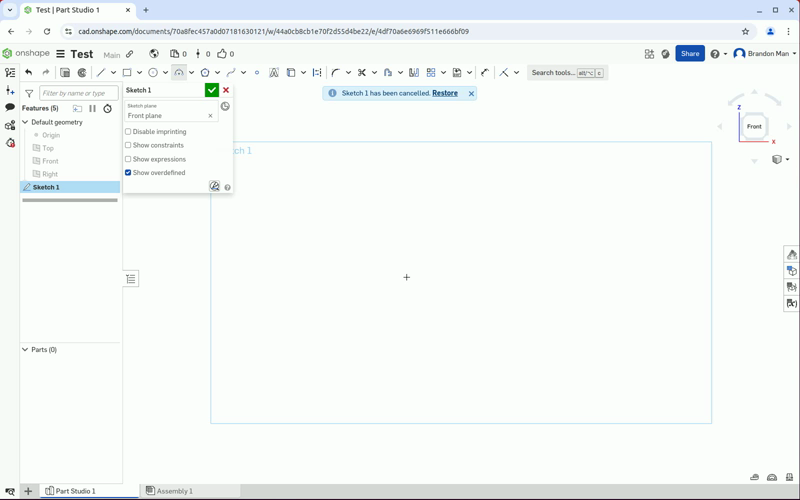
click(406, 276)
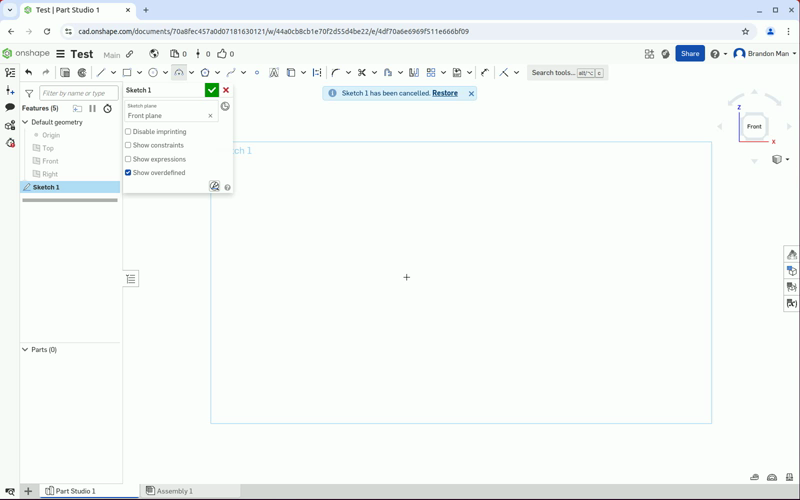
key_up(shift)
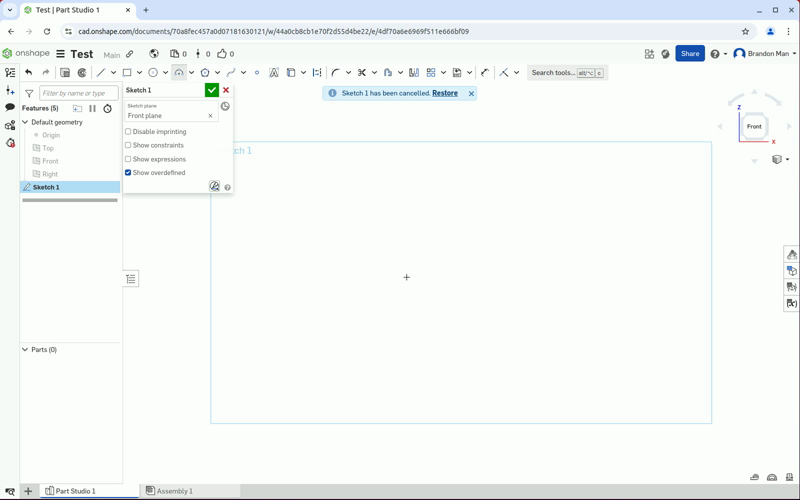
key_down(shift)
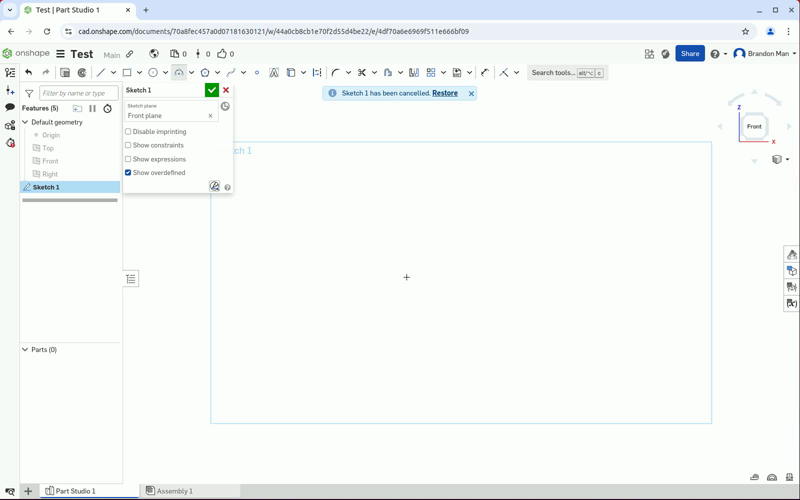
mouse_move(453, 276)
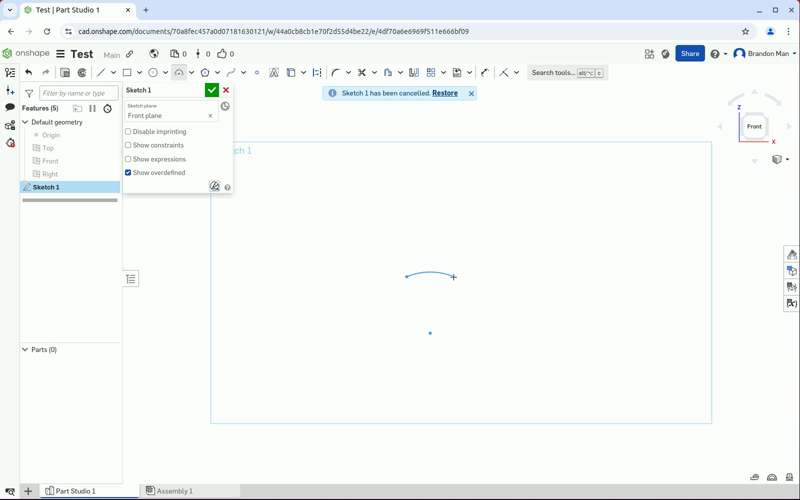
click(453, 276)
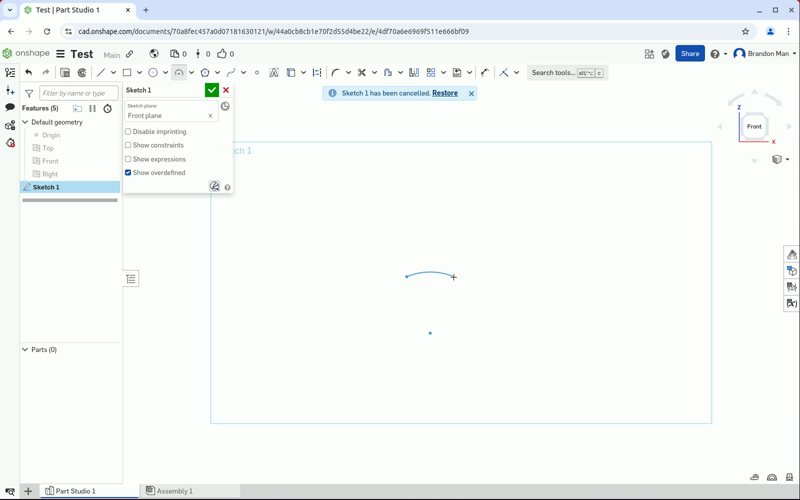
mouse_move(430, 297)
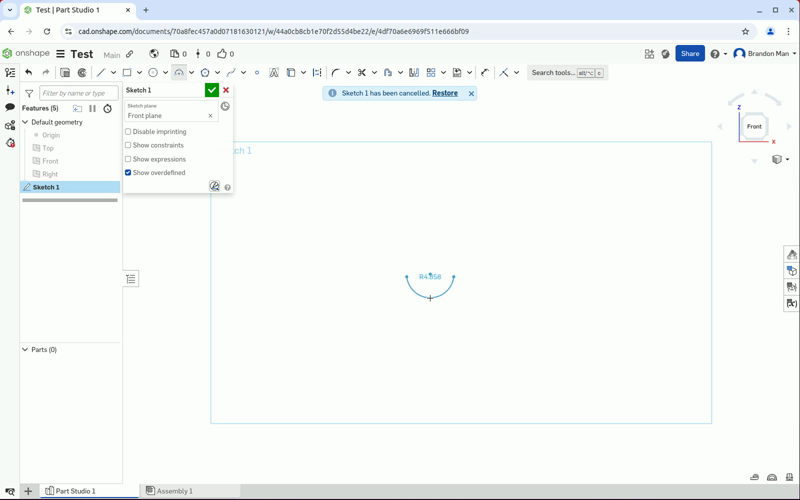
click(430, 297)
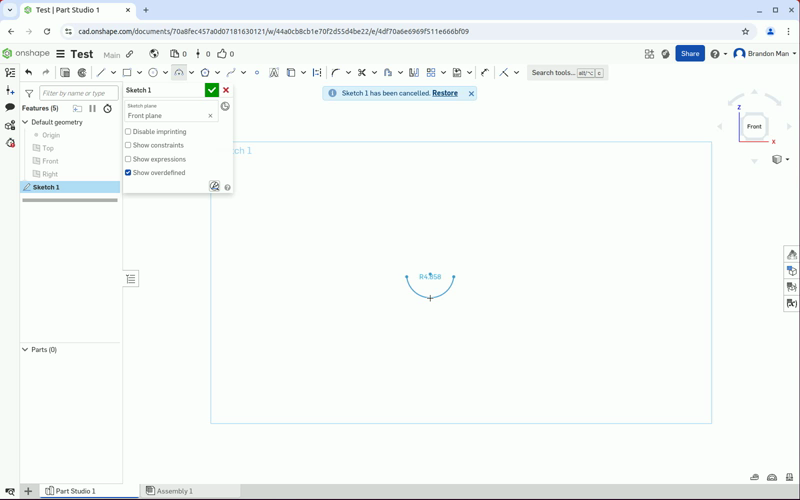
key_up(shift)
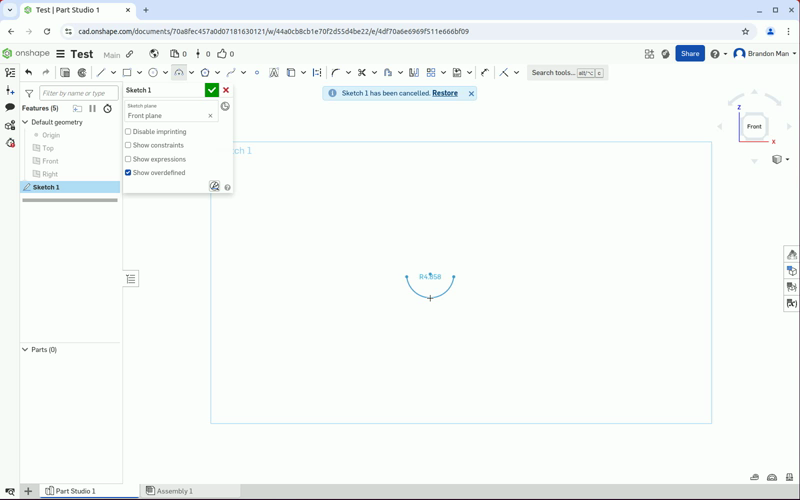
mouse_move(453, 276)
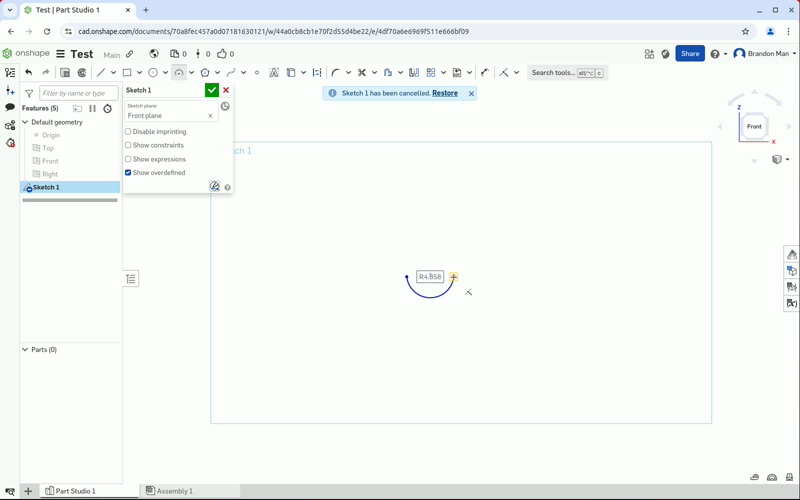
click(453, 276)
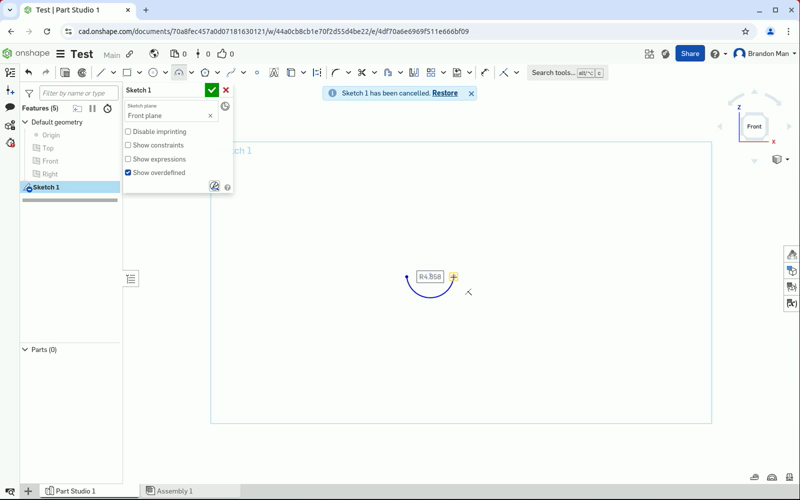
key_down(shift)
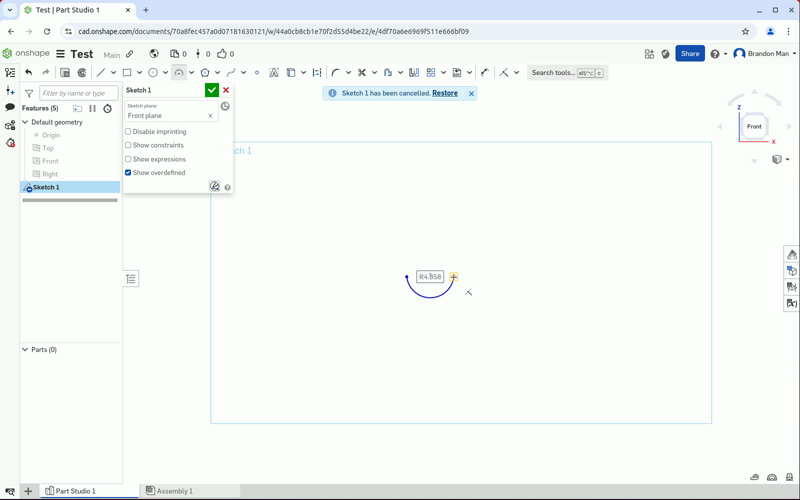
mouse_move(474, 298)
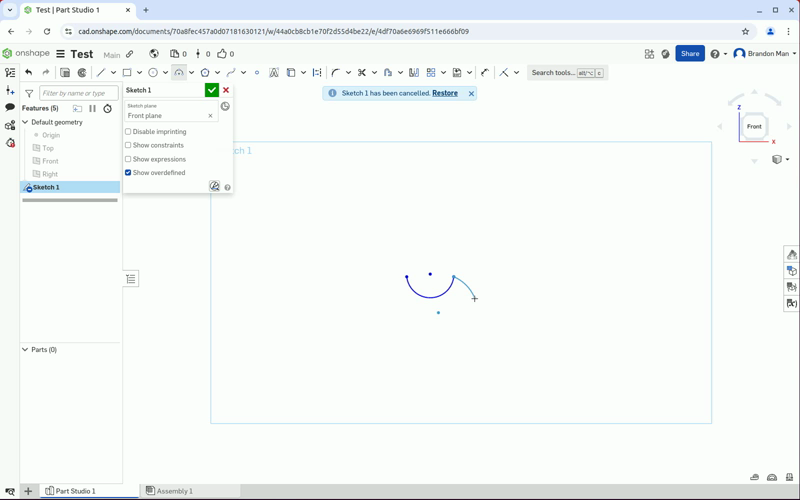
click(474, 298)
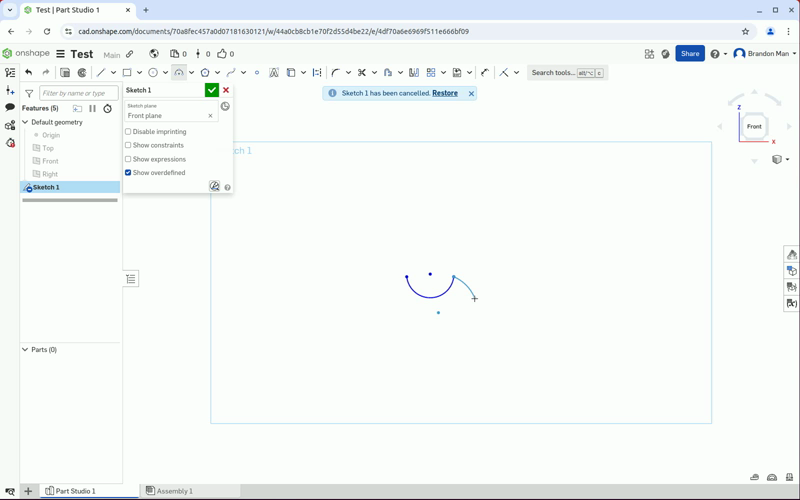
mouse_move(460, 291)
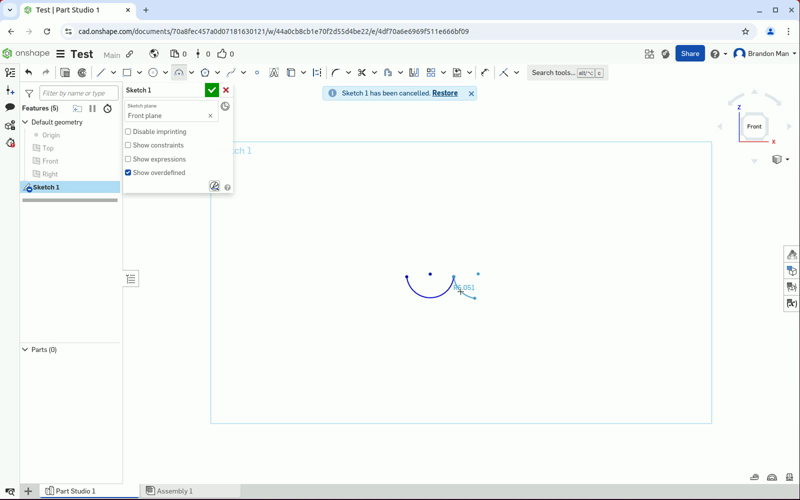
click(460, 291)
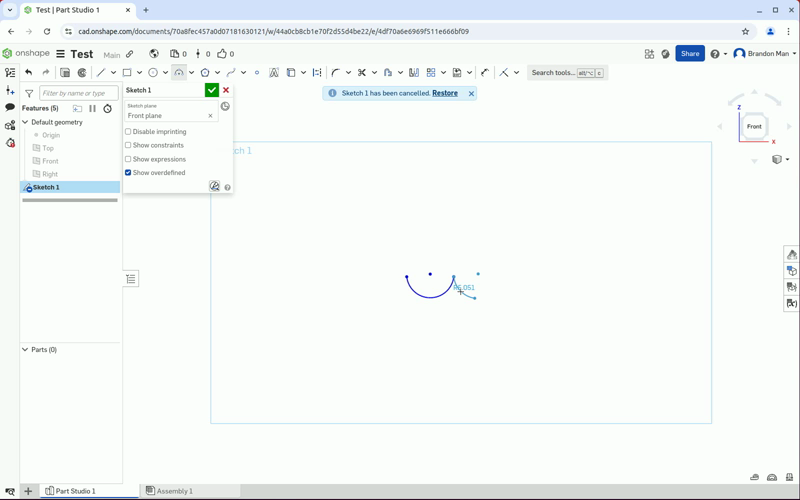
key_up(shift)
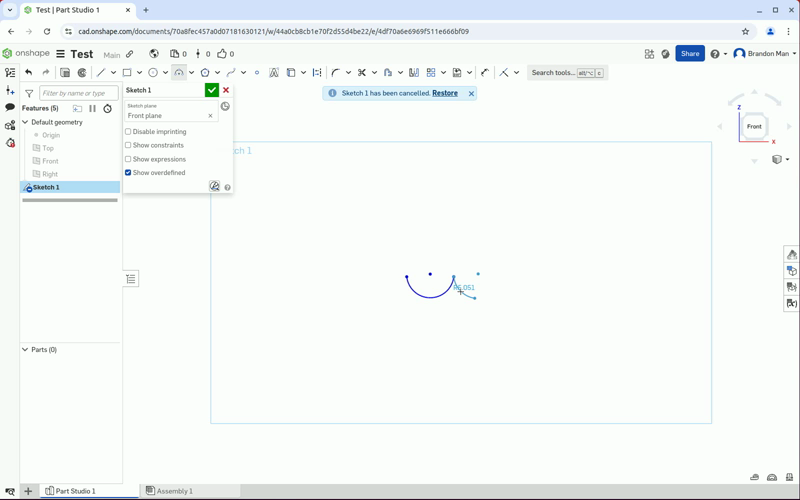
key(esc)
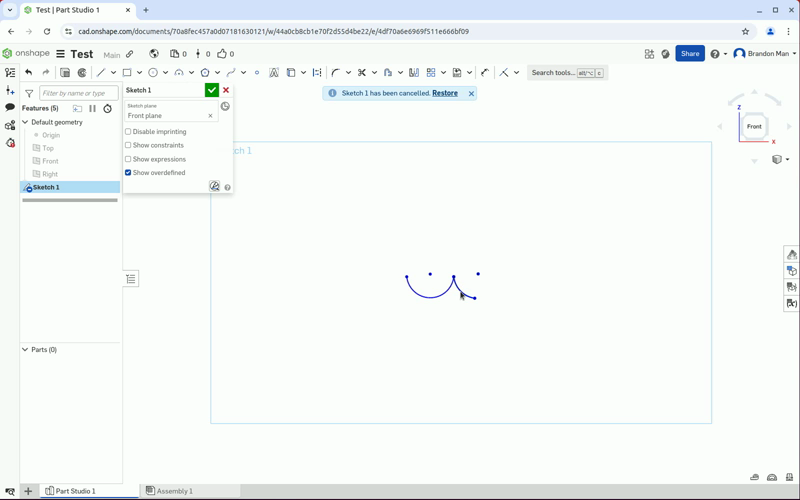
key(l)
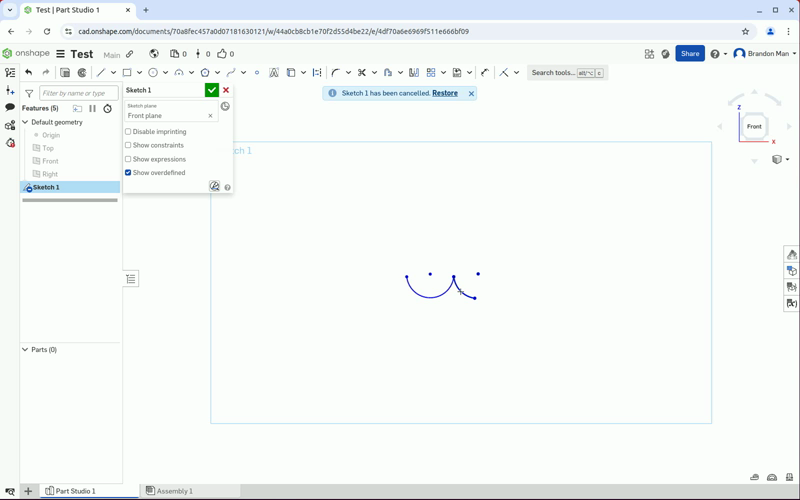
mouse_move(474, 298)
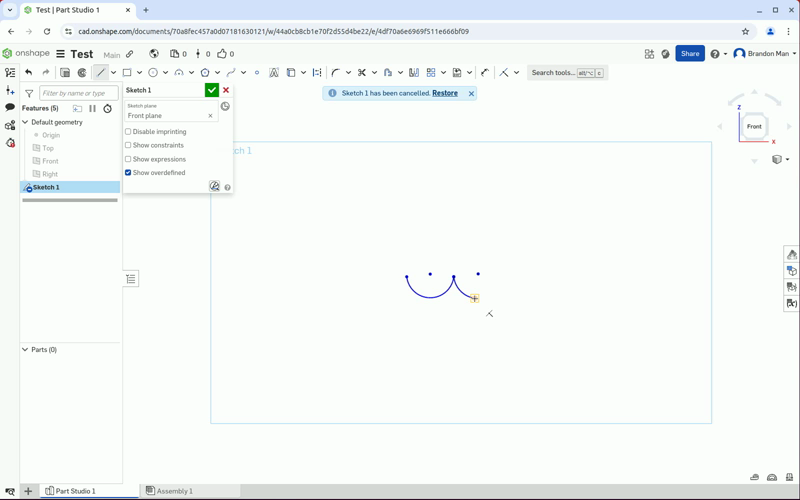
click(474, 298)
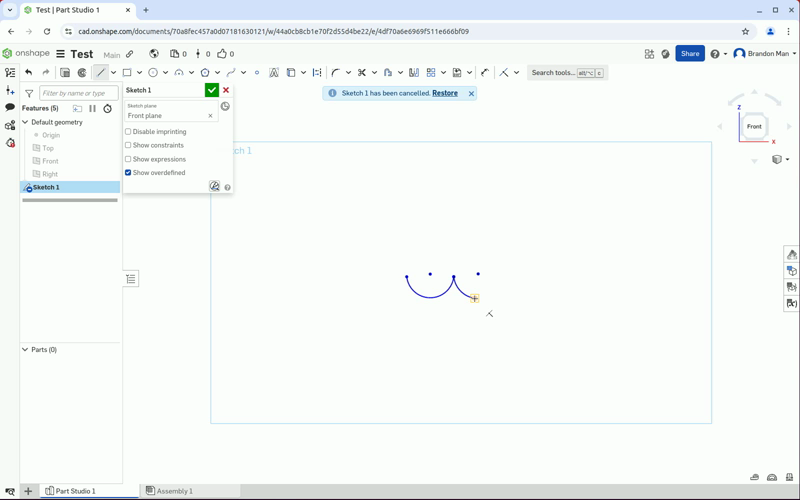
key_down(shift)
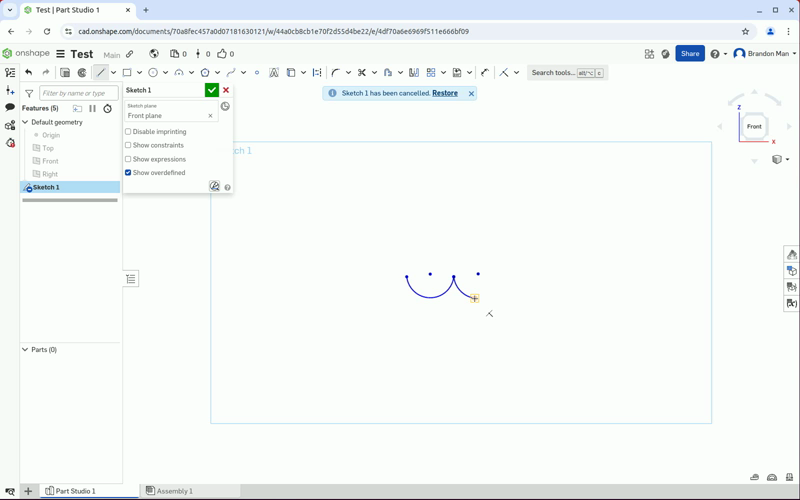
mouse_move(504, 298)
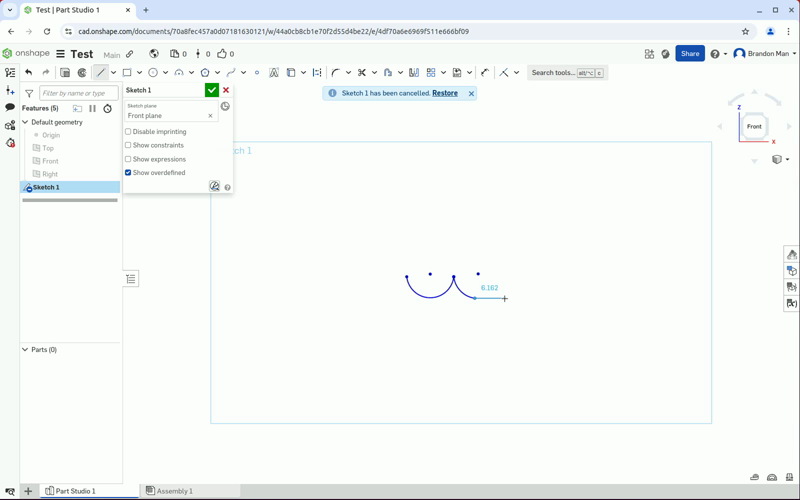
mouse_move(477, 298)
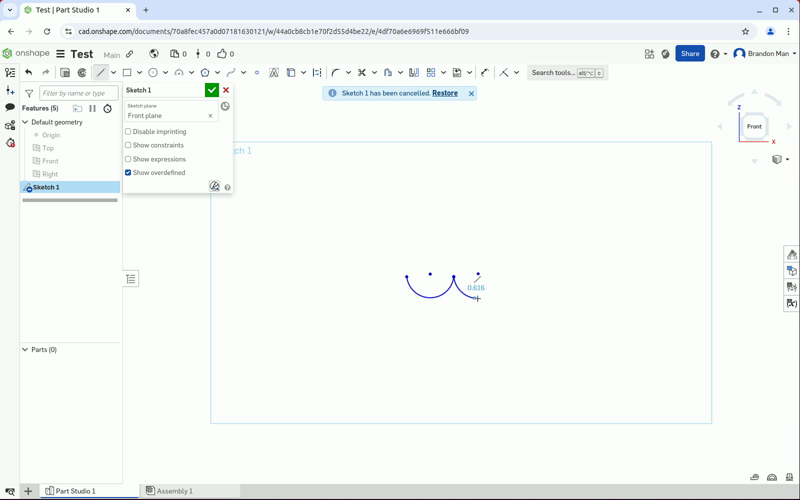
scroll(6)
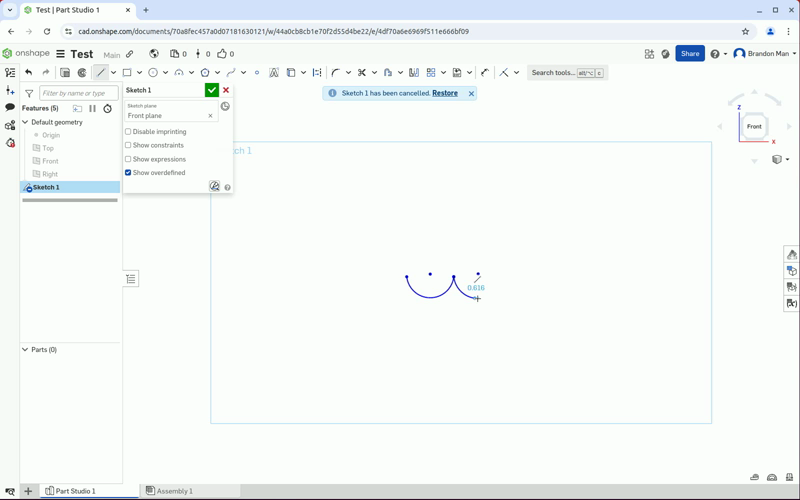
scroll(6)
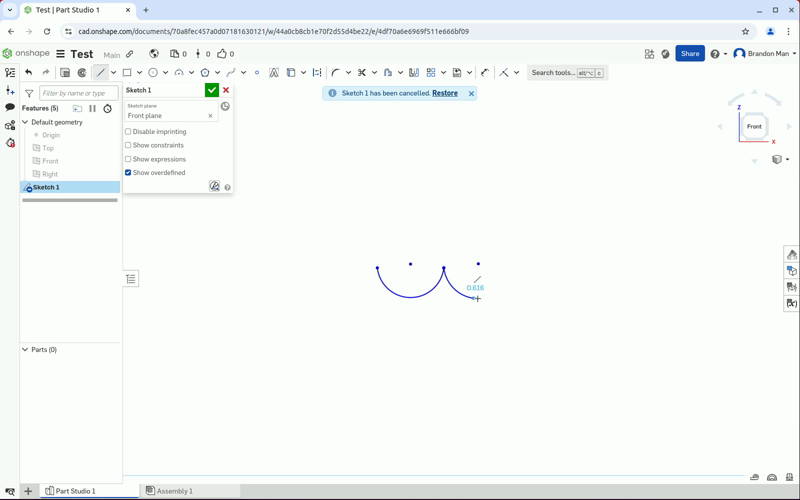
scroll(6)
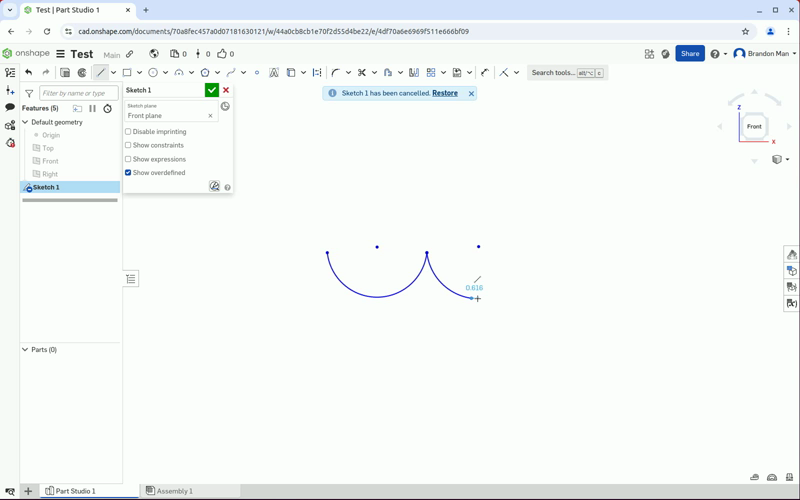
scroll(6)
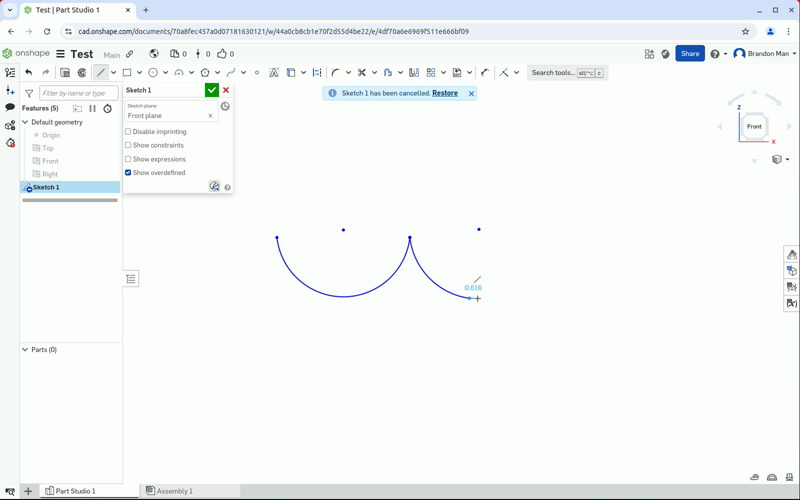
scroll(6)
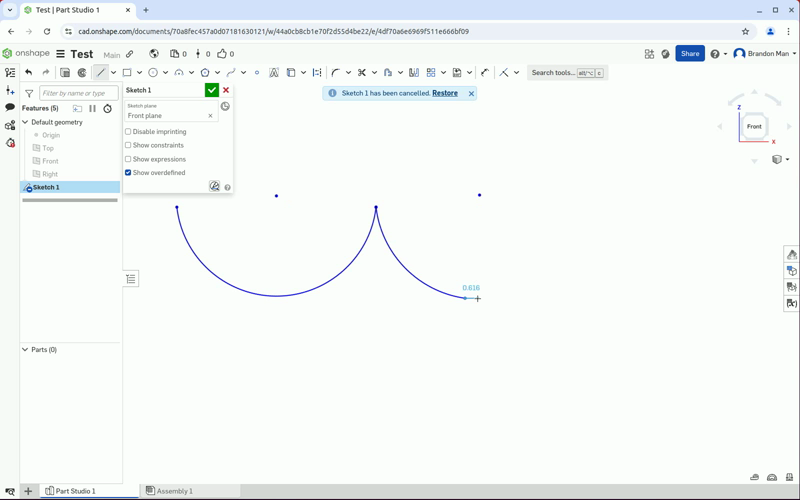
scroll(6)
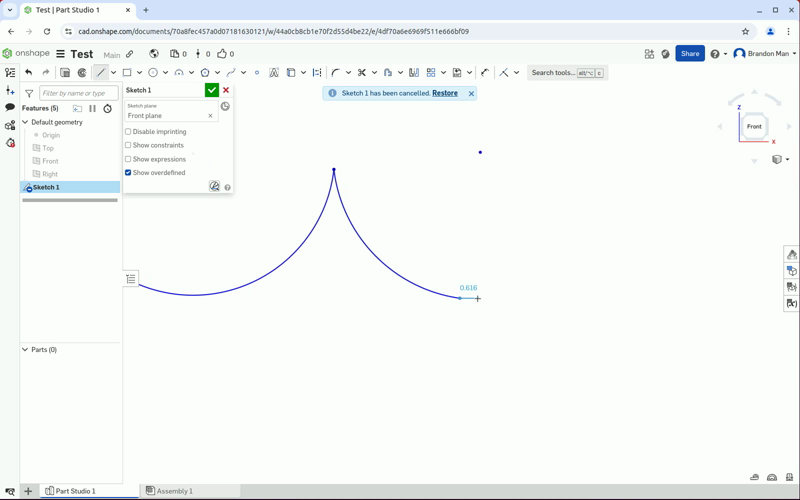
scroll(6)
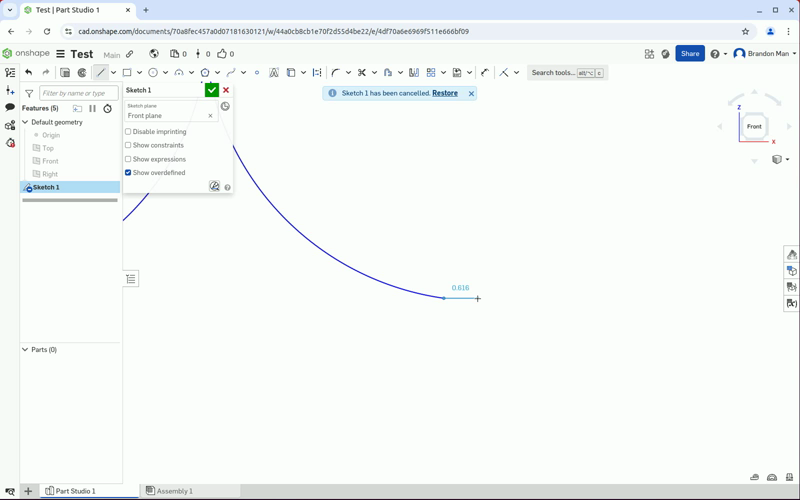
click(477, 298)
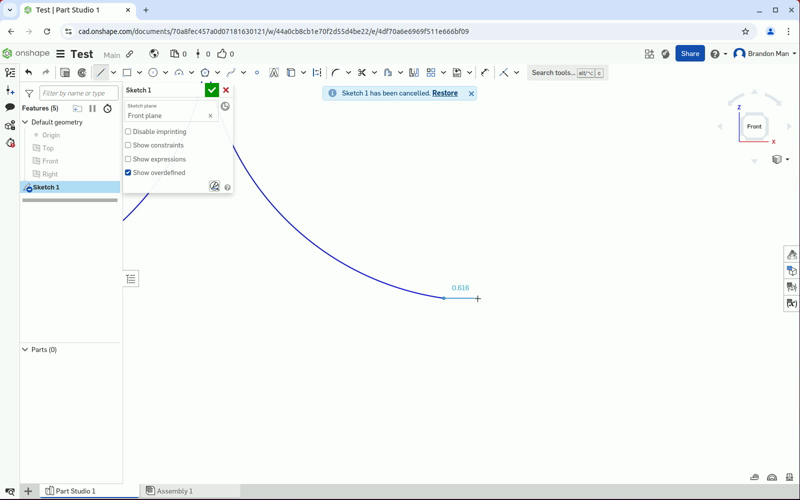
scroll(-6)
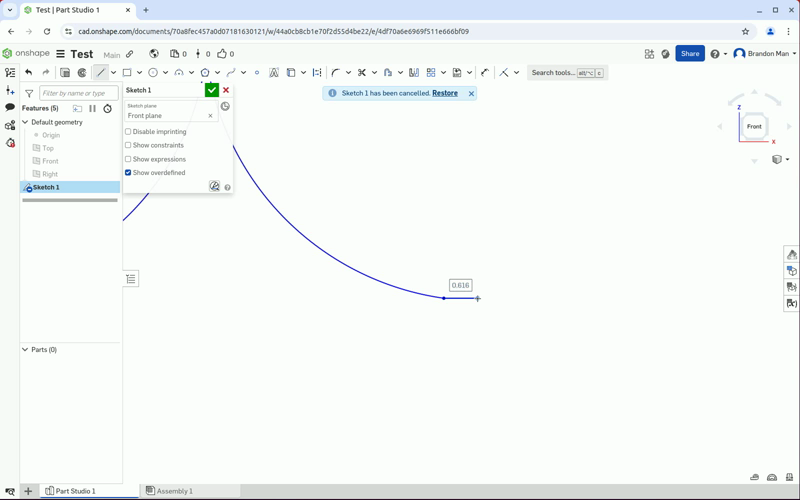
scroll(-6)
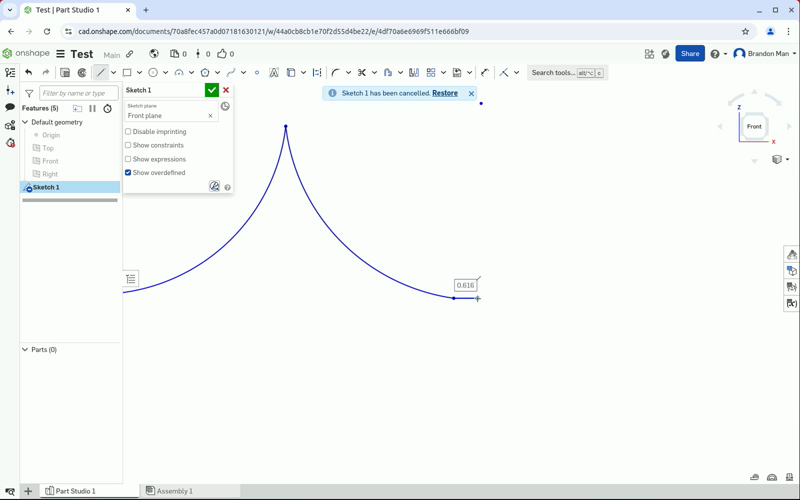
scroll(-6)
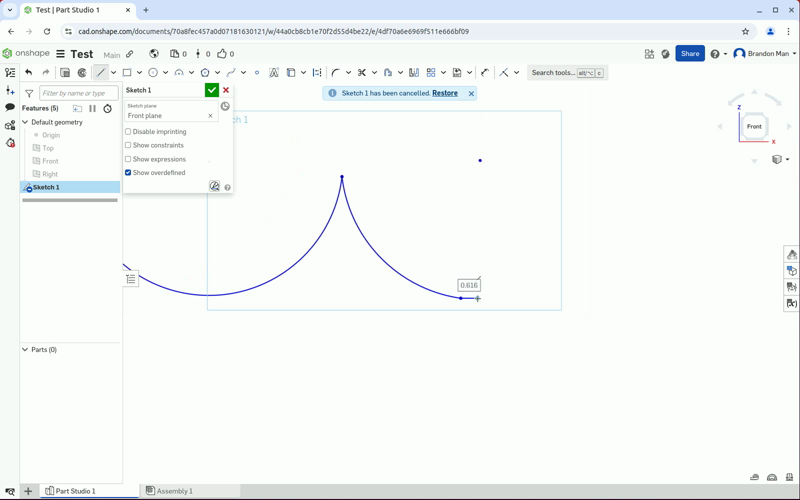
scroll(-6)
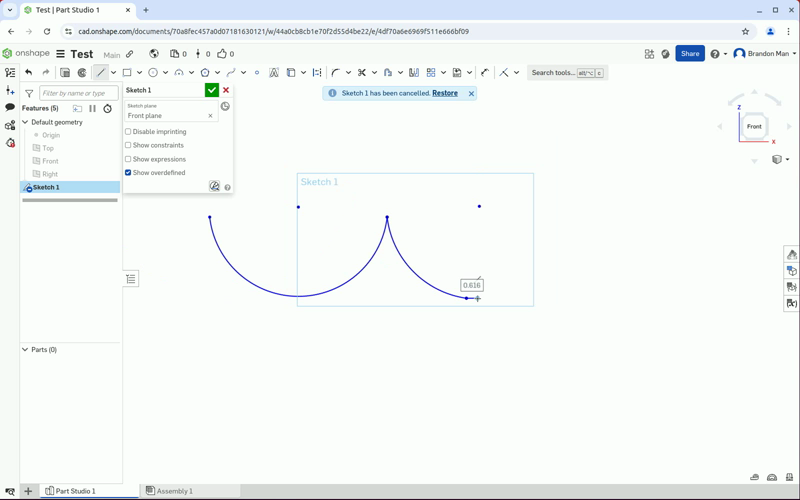
scroll(-6)
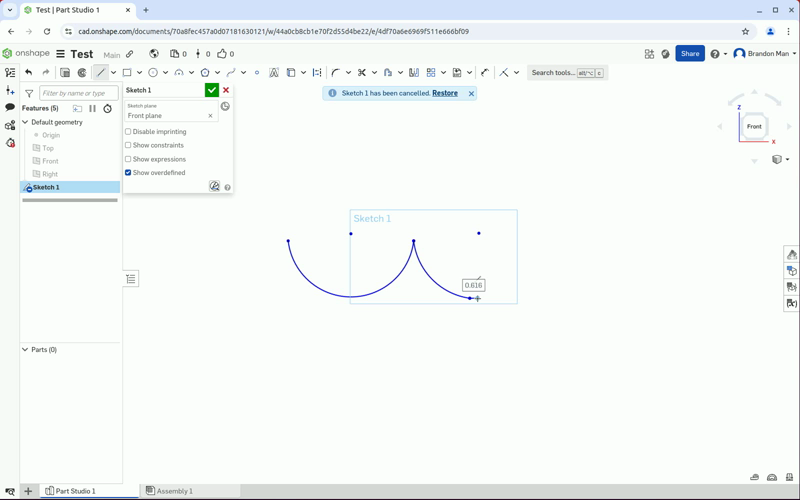
scroll(-6)
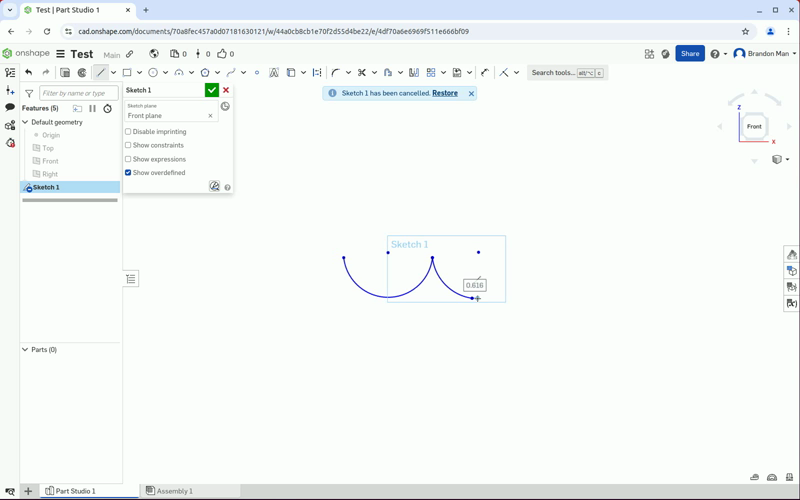
scroll(-6)
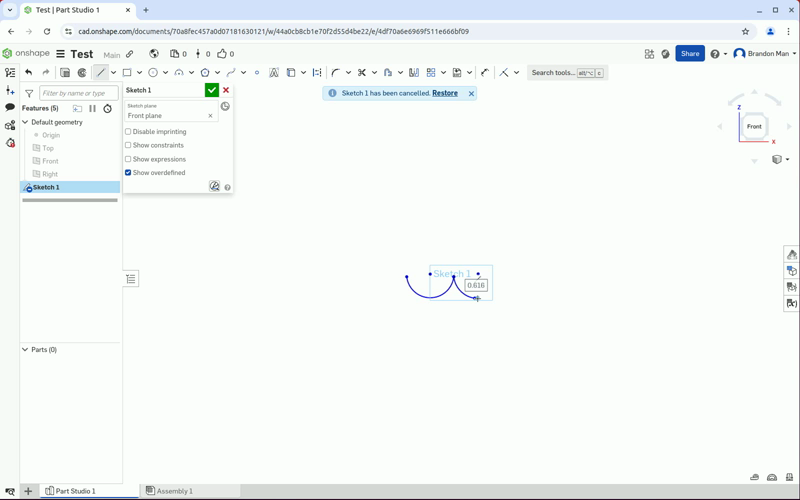
key_up(shift)
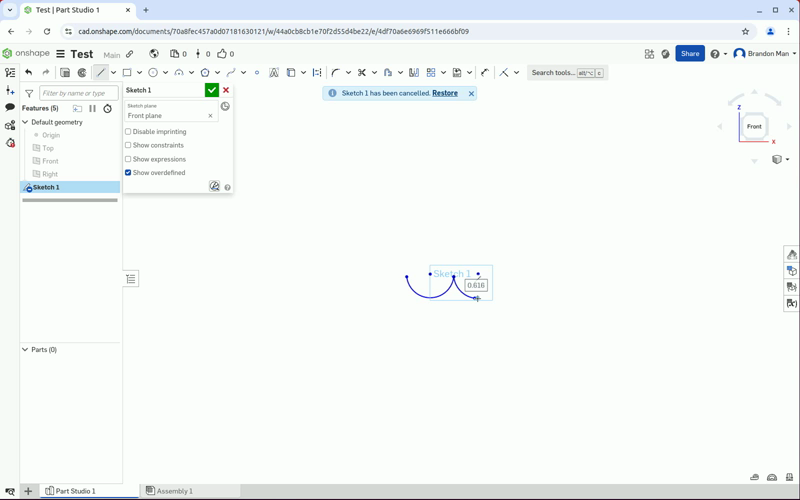
key_down(shift)
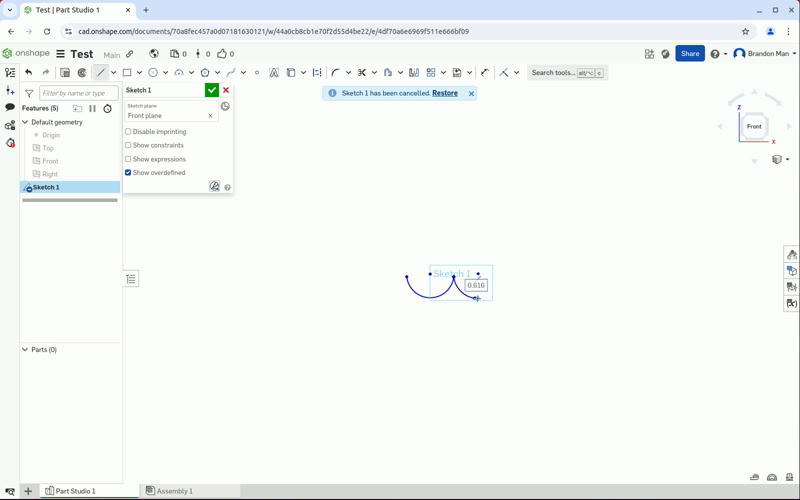
mouse_move(507, 298)
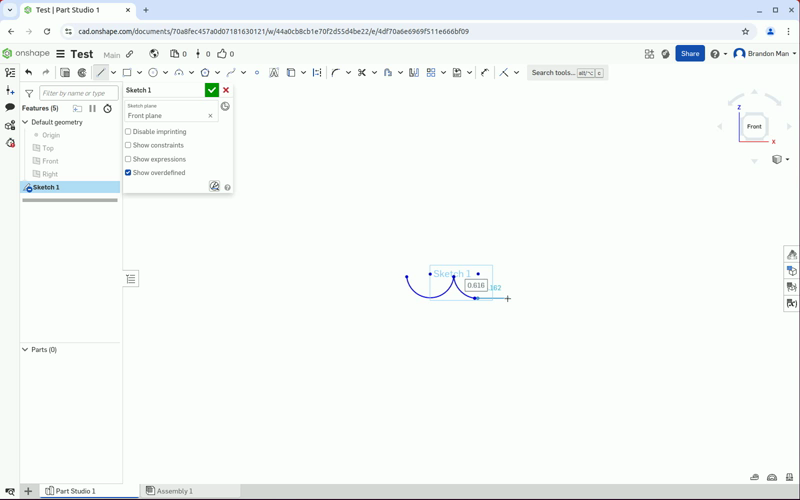
mouse_move(480, 298)
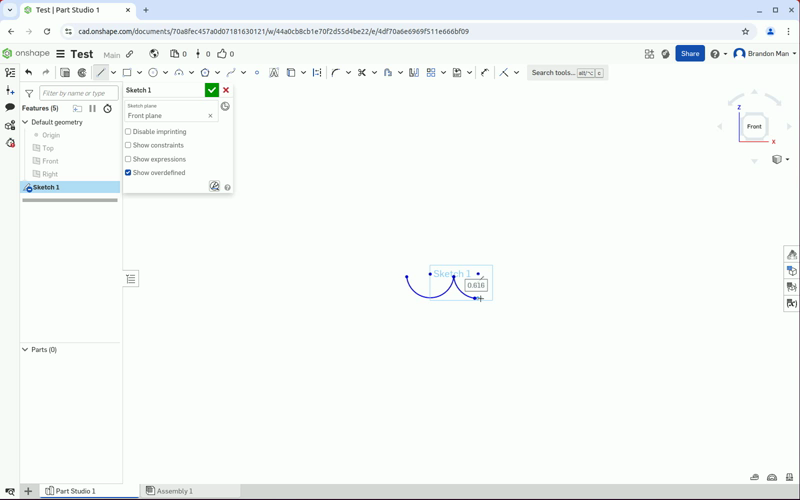
scroll(6)
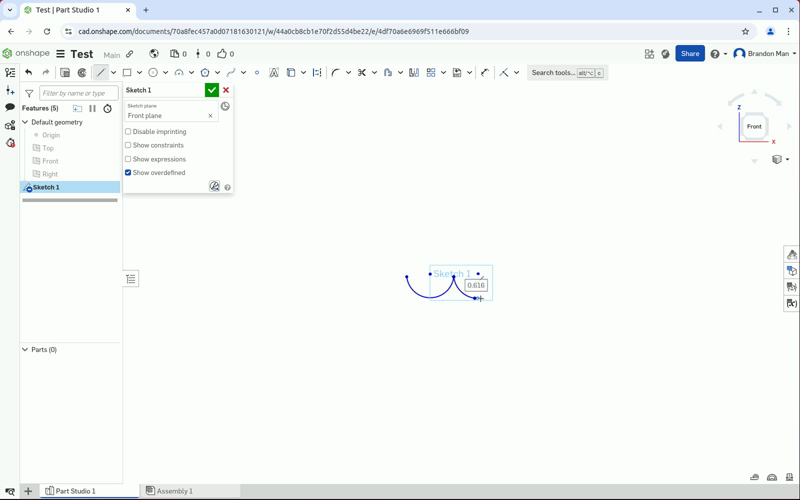
scroll(6)
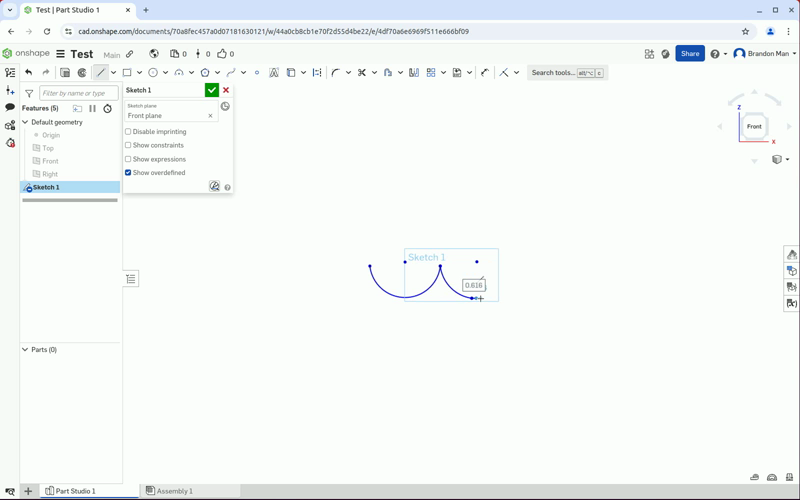
scroll(6)
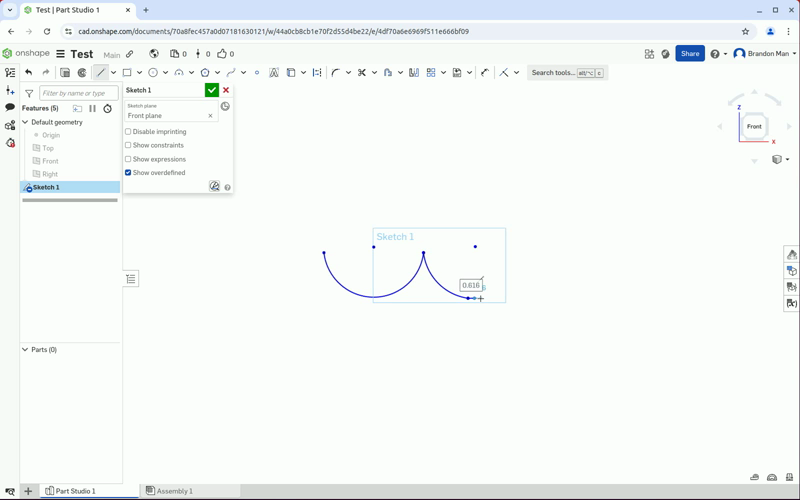
scroll(6)
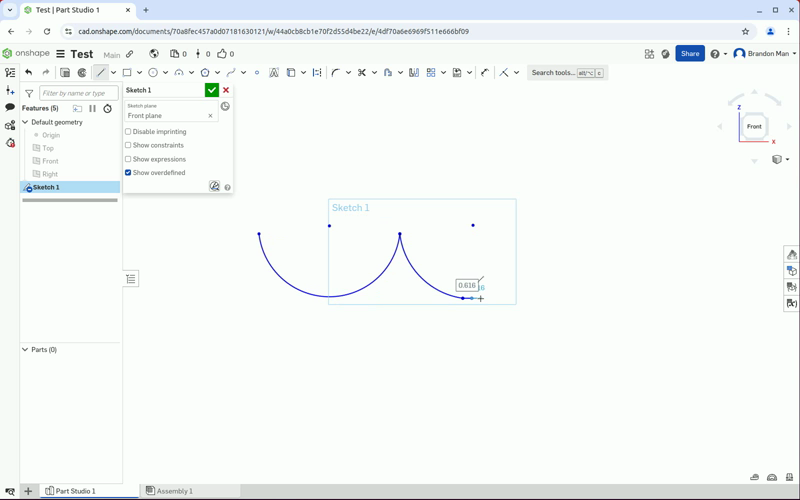
scroll(6)
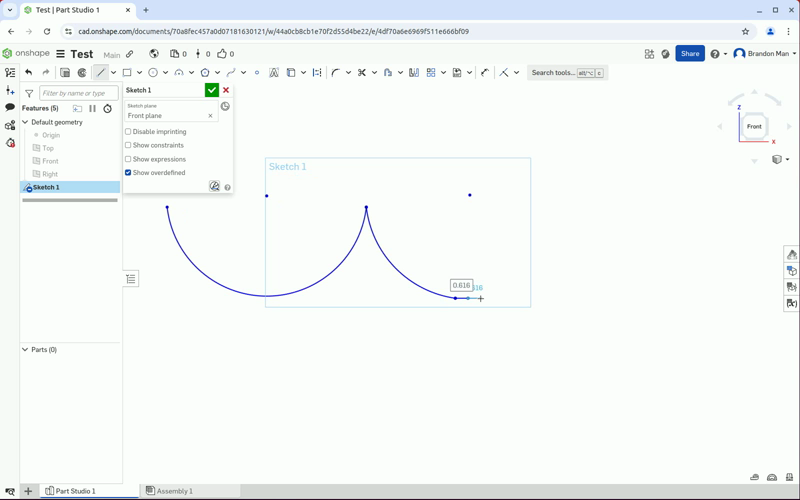
scroll(6)
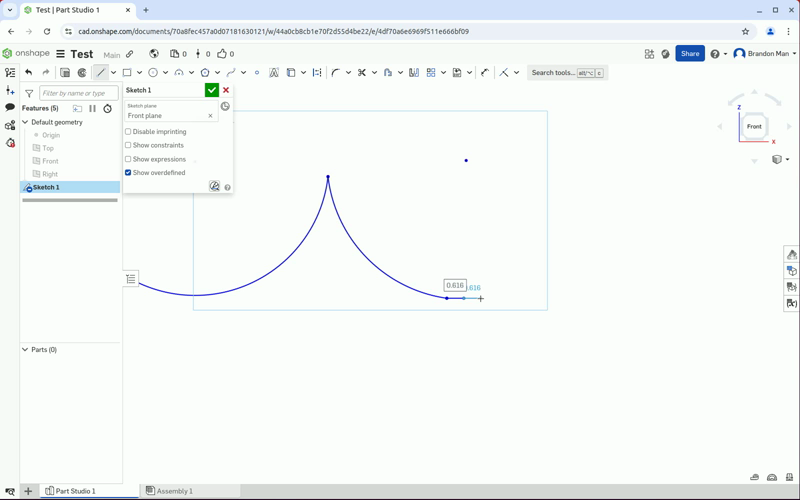
scroll(6)
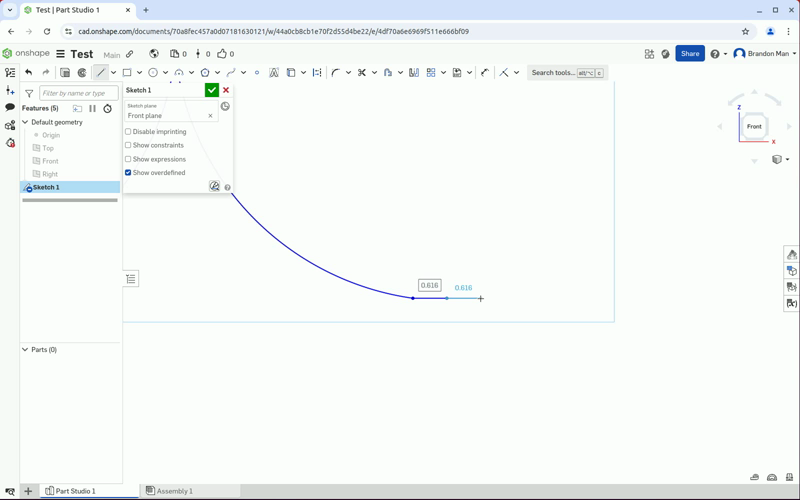
click(480, 298)
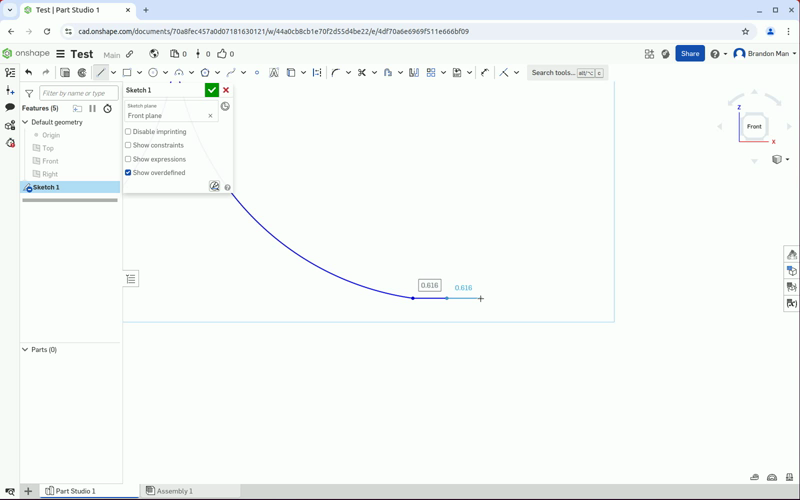
scroll(-6)
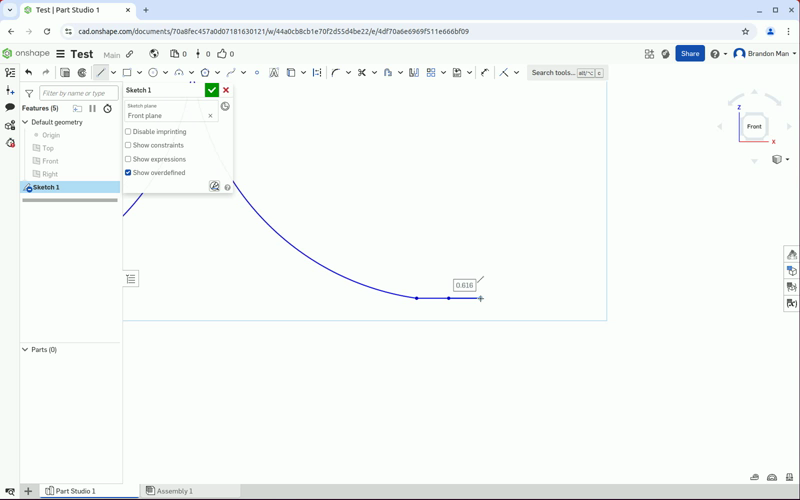
scroll(-6)
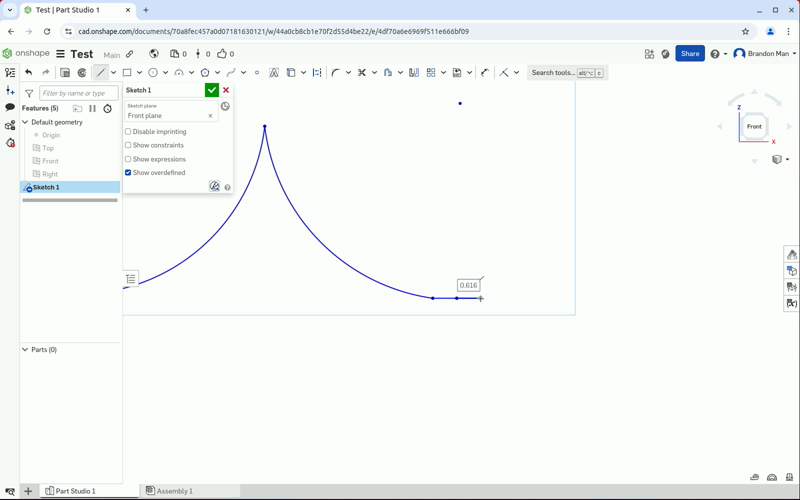
scroll(-6)
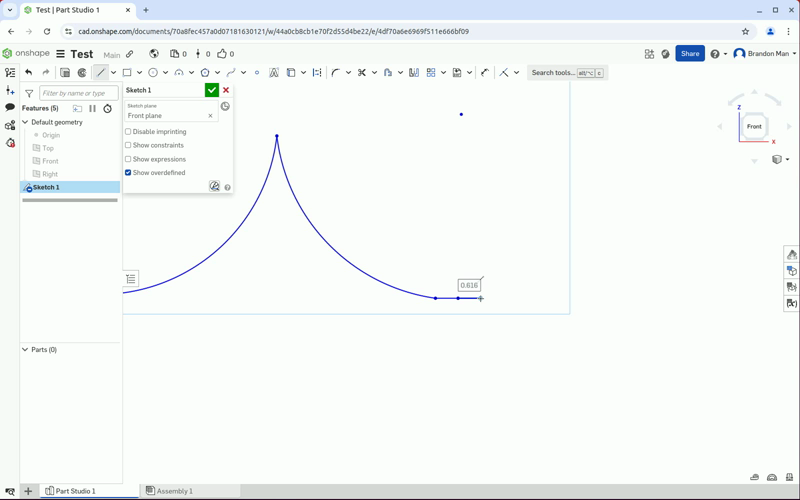
scroll(-6)
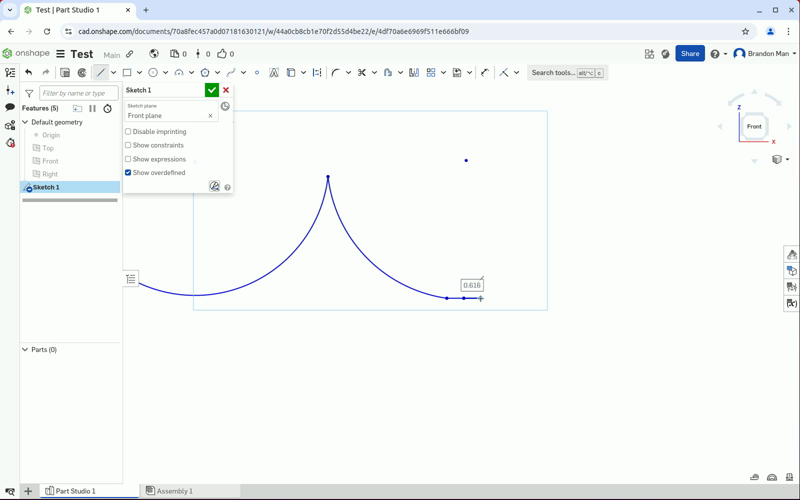
scroll(-6)
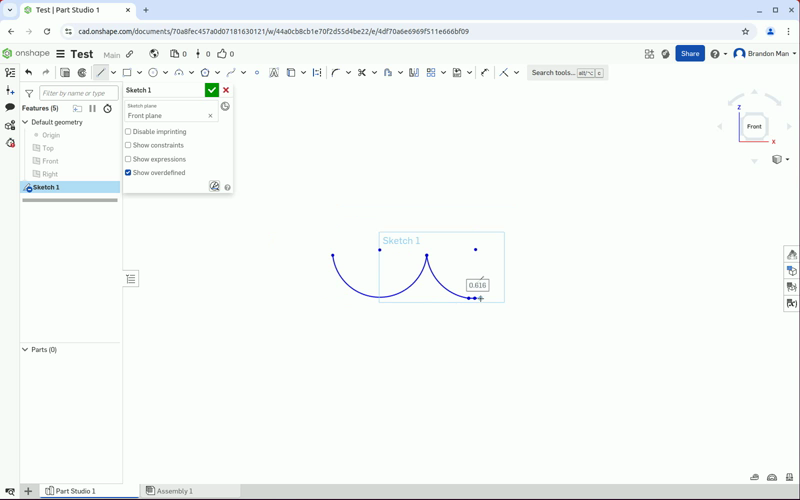
scroll(-6)
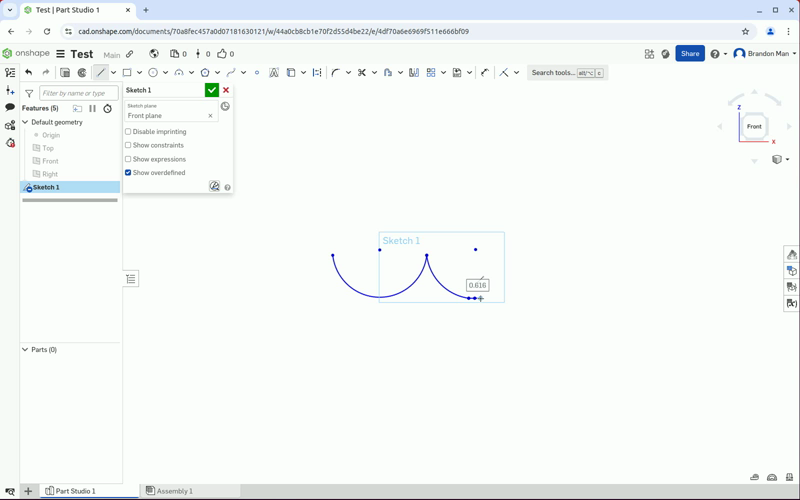
scroll(-6)
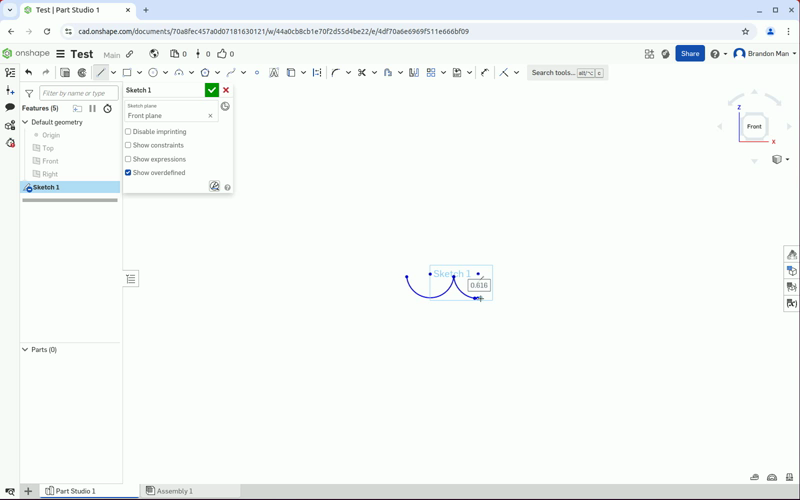
key_up(shift)
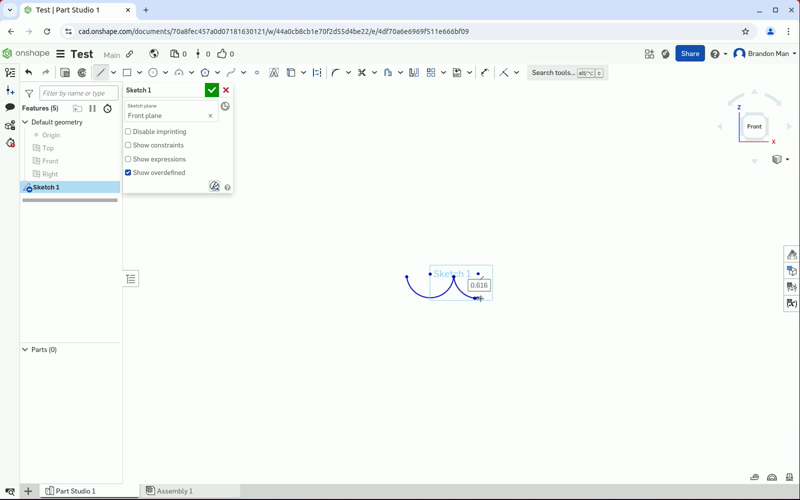
key(esc)
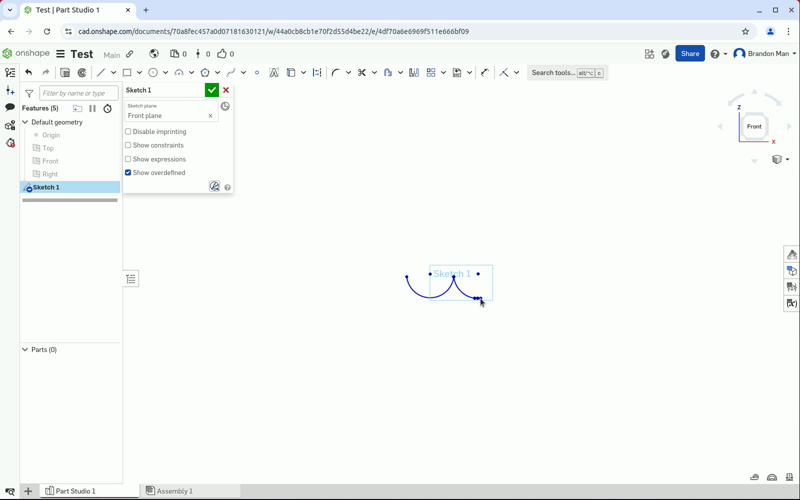
key(a)
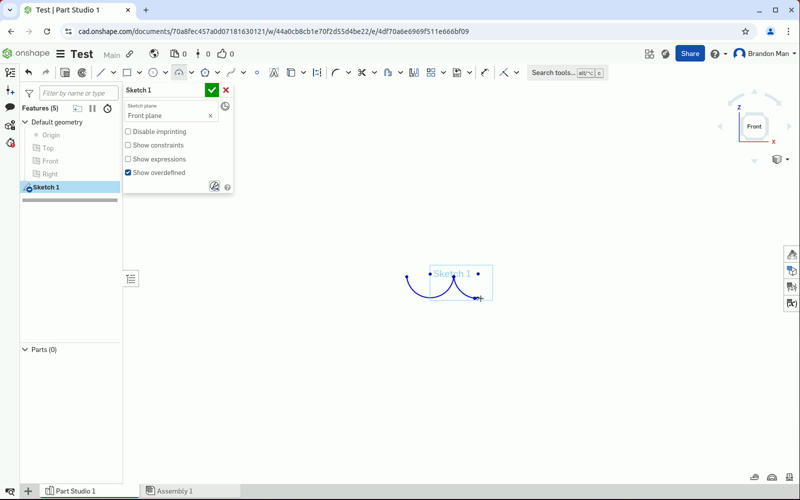
mouse_move(480, 298)
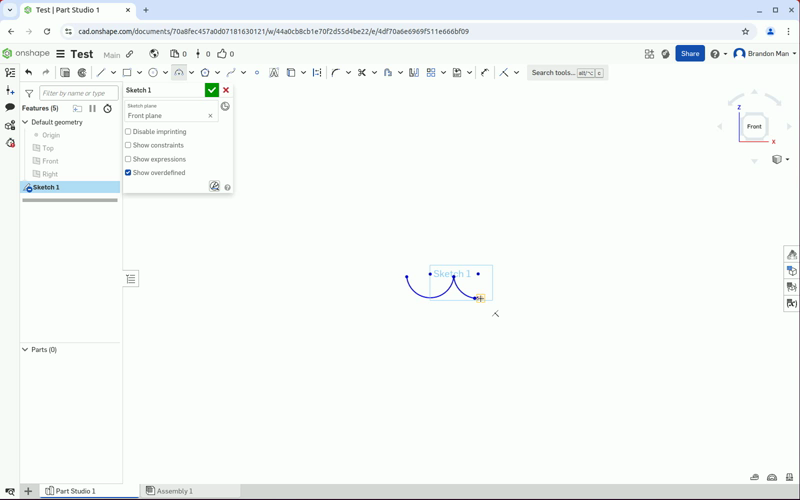
scroll(6)
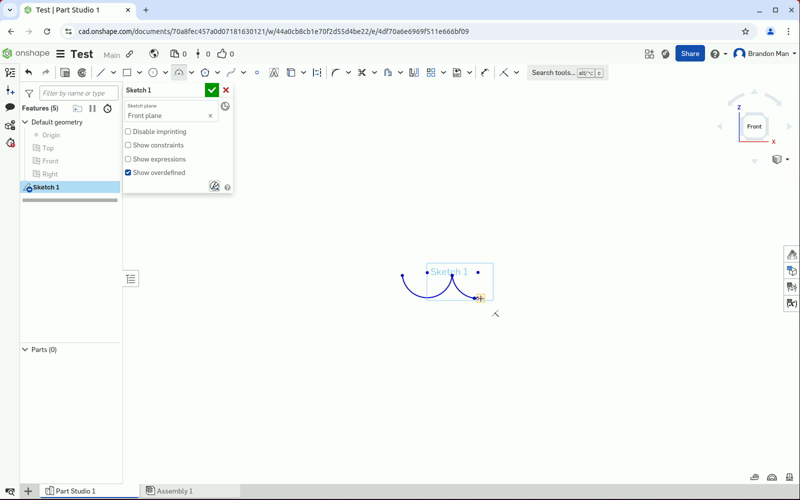
scroll(6)
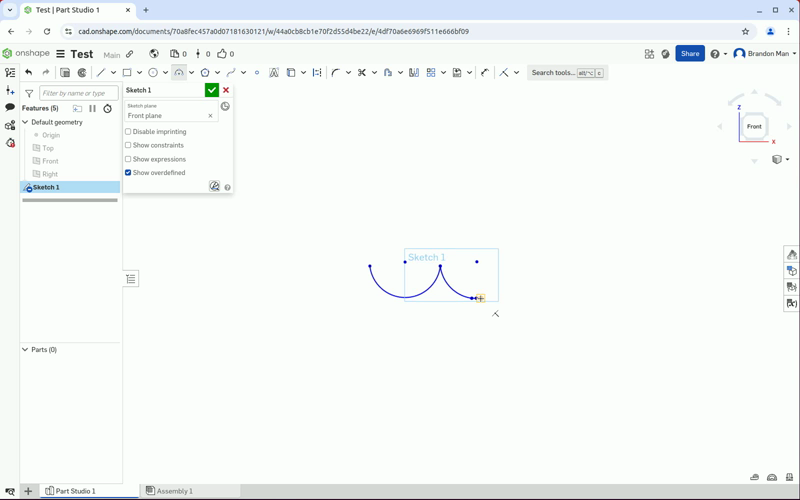
scroll(6)
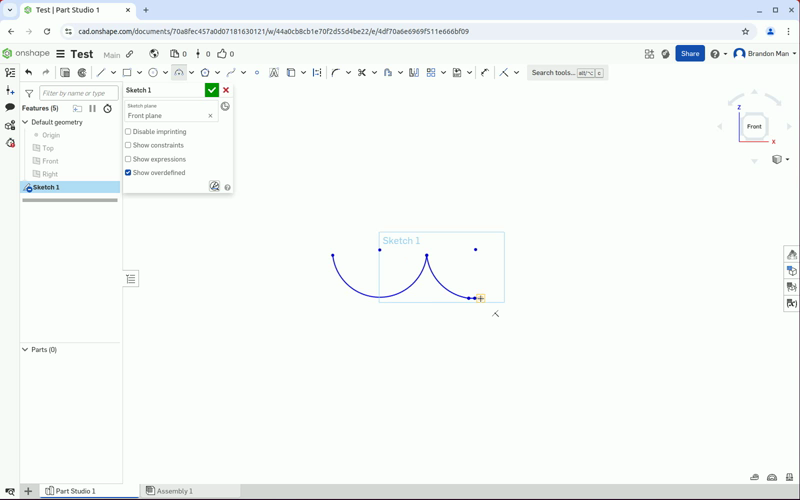
scroll(6)
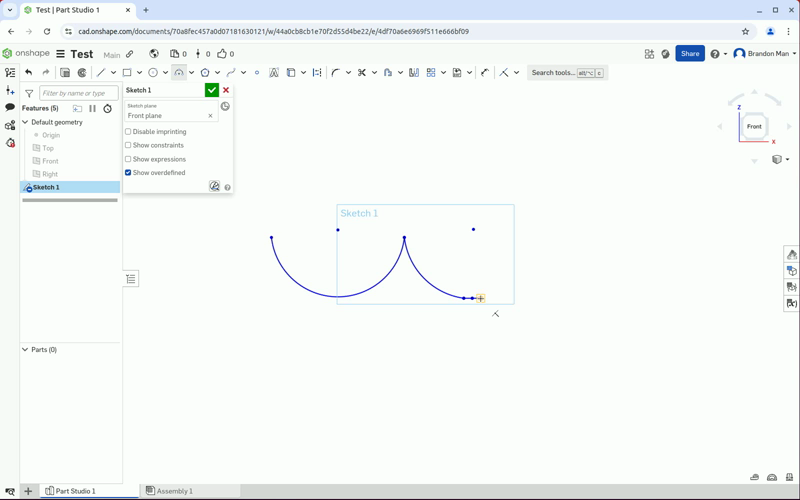
scroll(6)
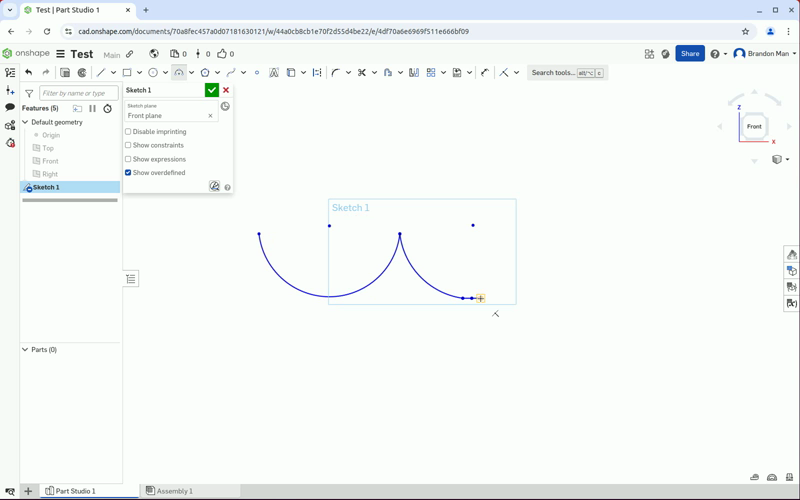
scroll(6)
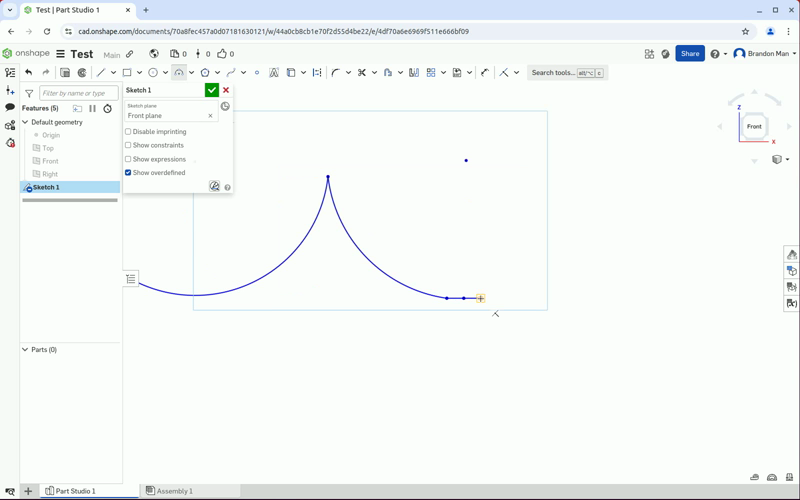
scroll(6)
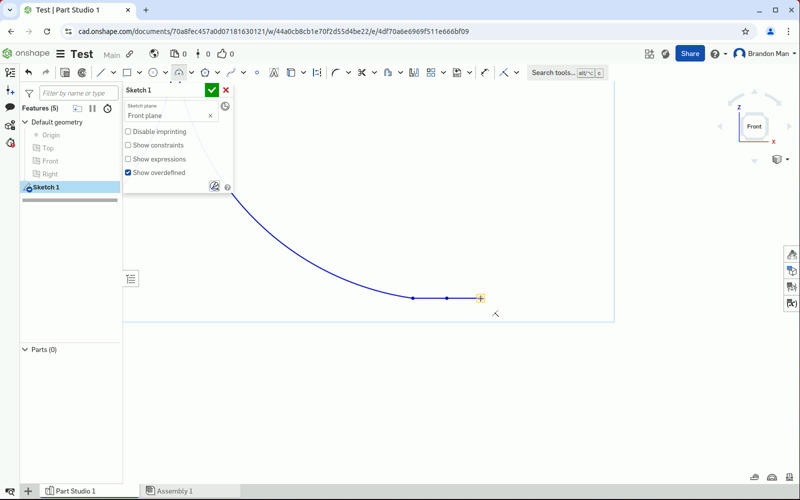
click(480, 298)
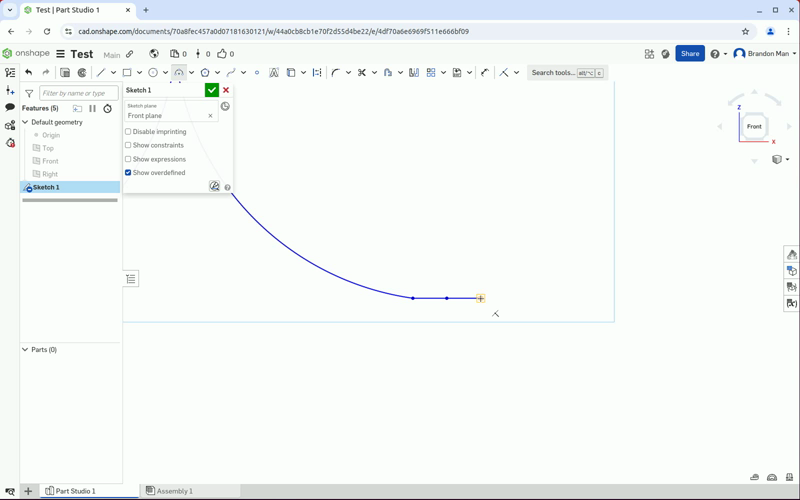
scroll(-6)
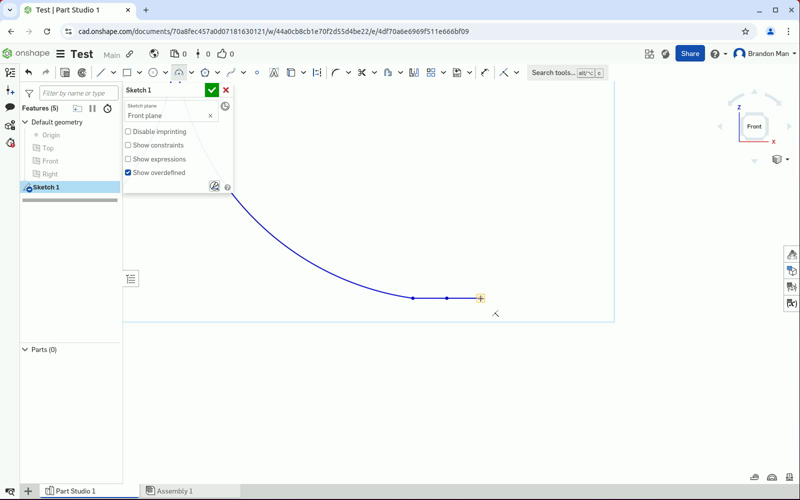
scroll(-6)
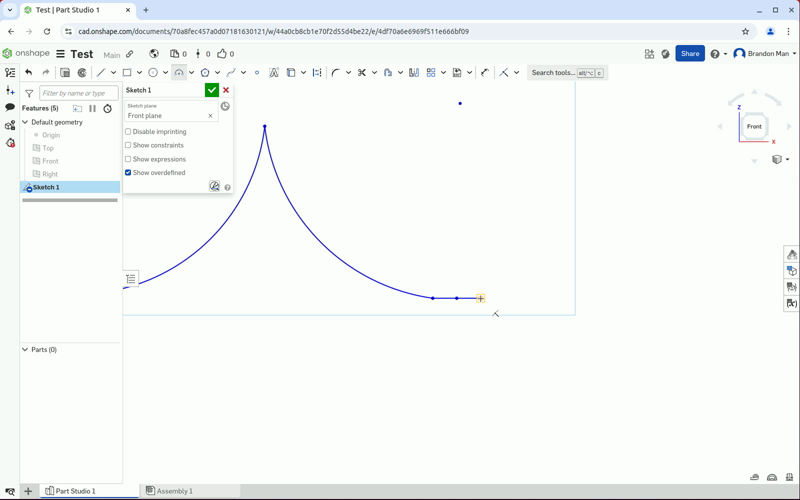
scroll(-6)
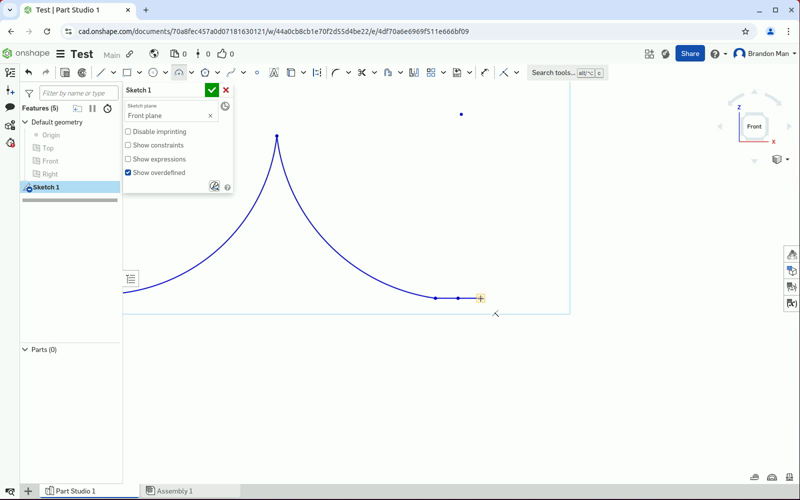
scroll(-6)
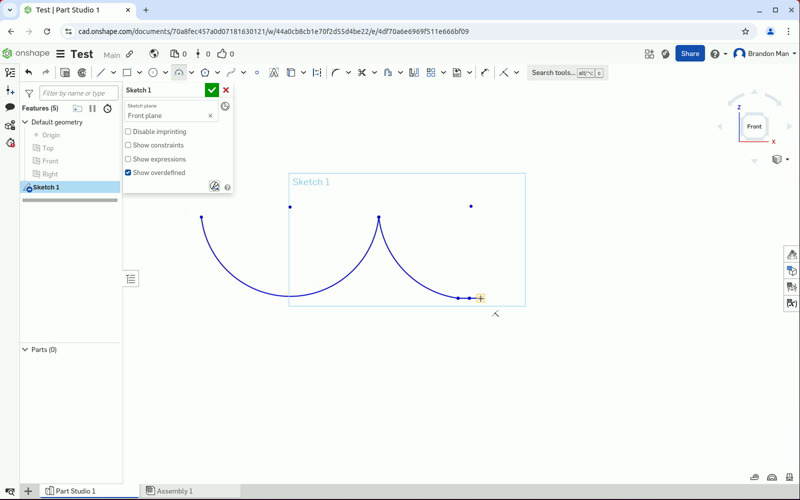
scroll(-6)
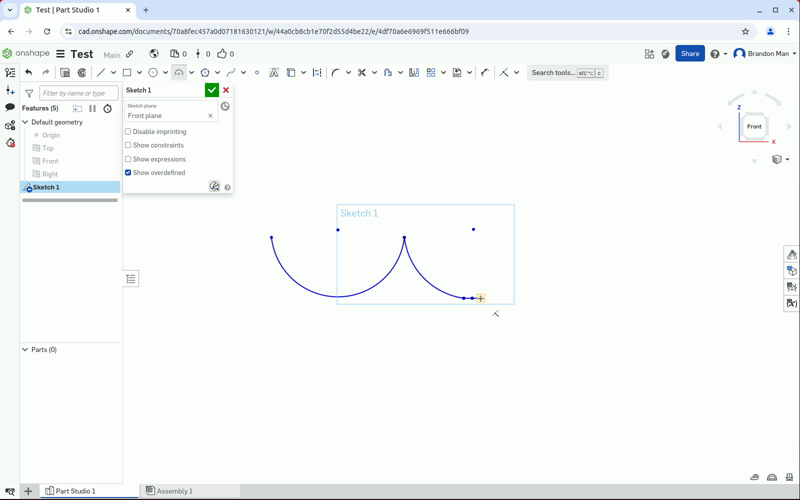
scroll(-6)
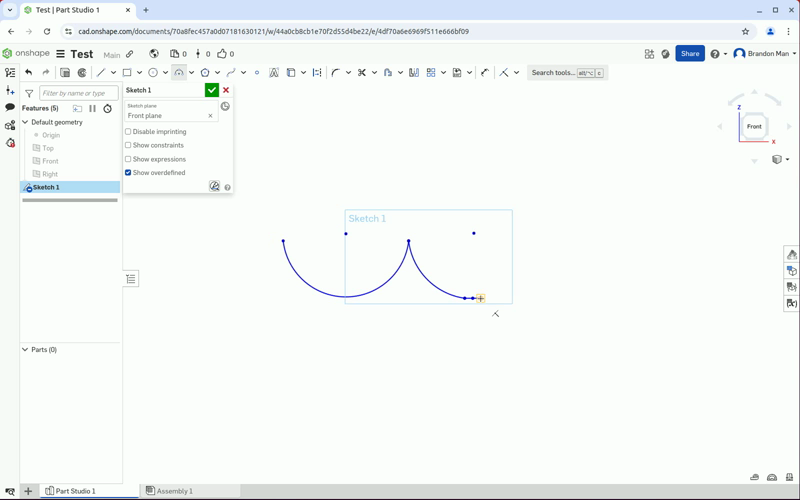
scroll(-6)
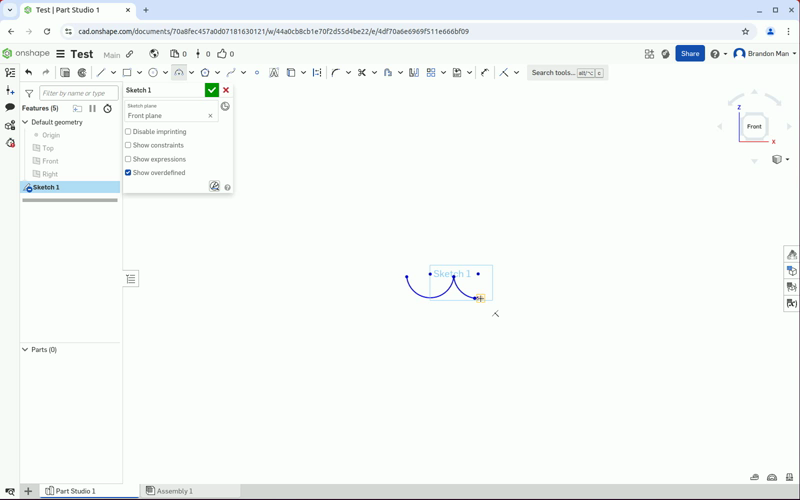
key_down(shift)
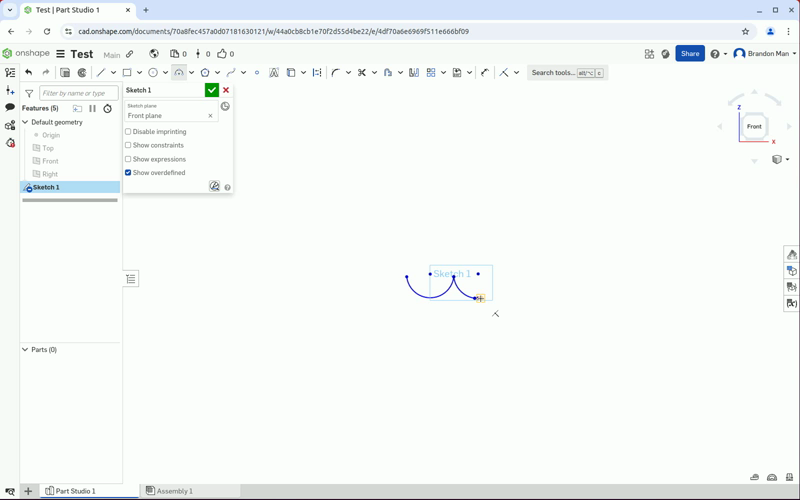
mouse_move(501, 277)
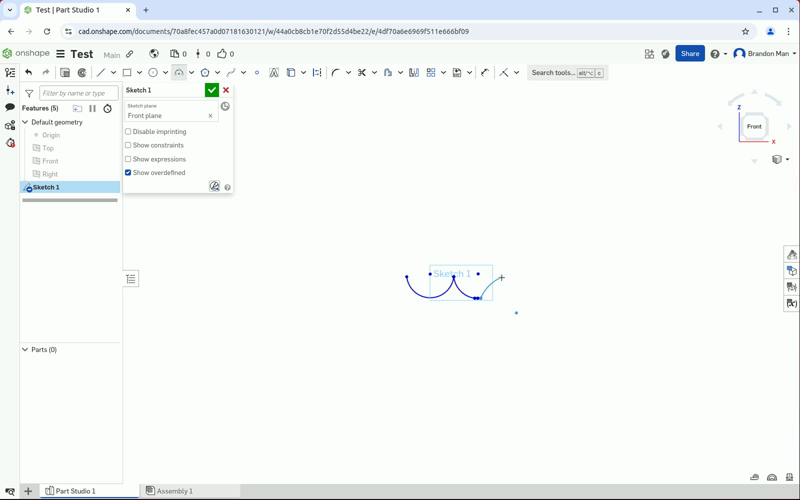
click(501, 277)
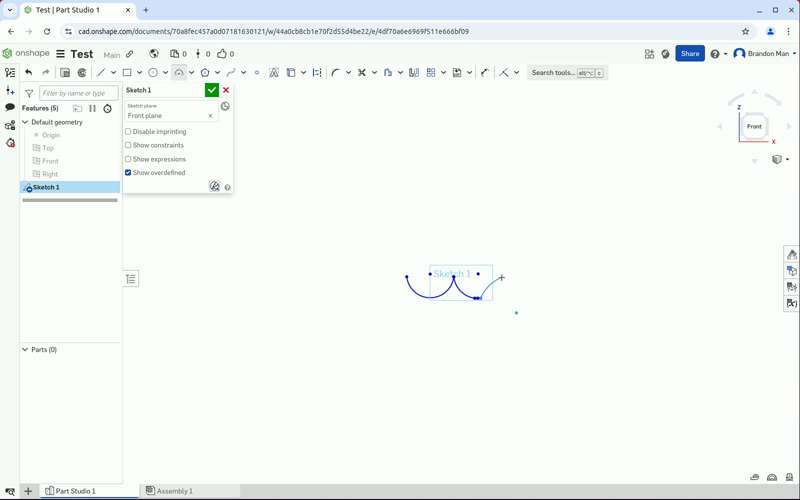
mouse_move(495, 291)
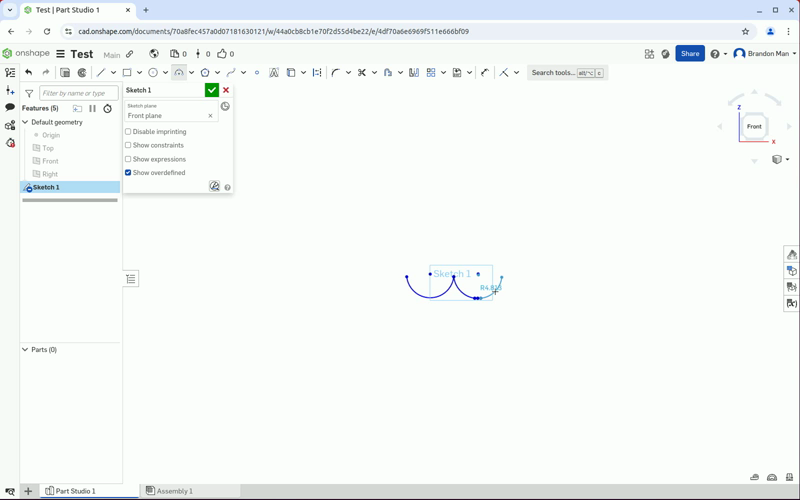
click(495, 291)
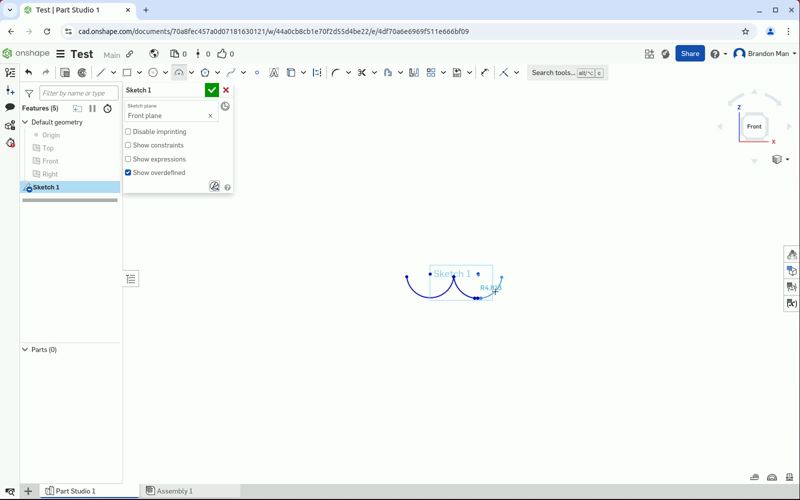
key_up(shift)
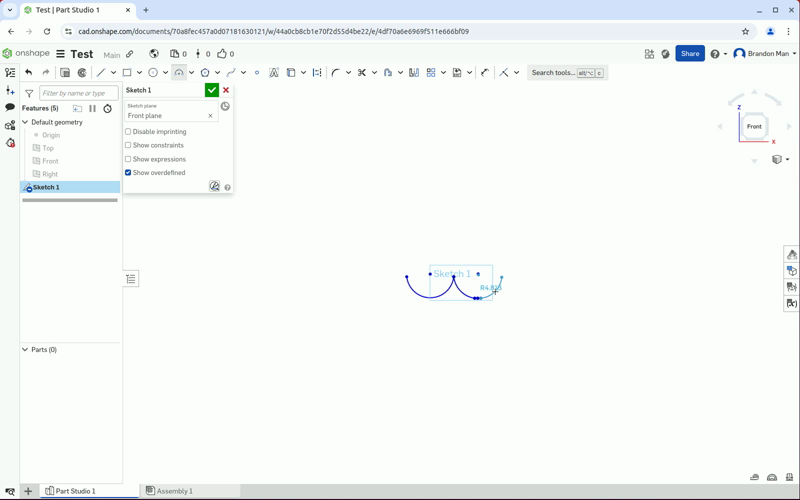
key(esc)
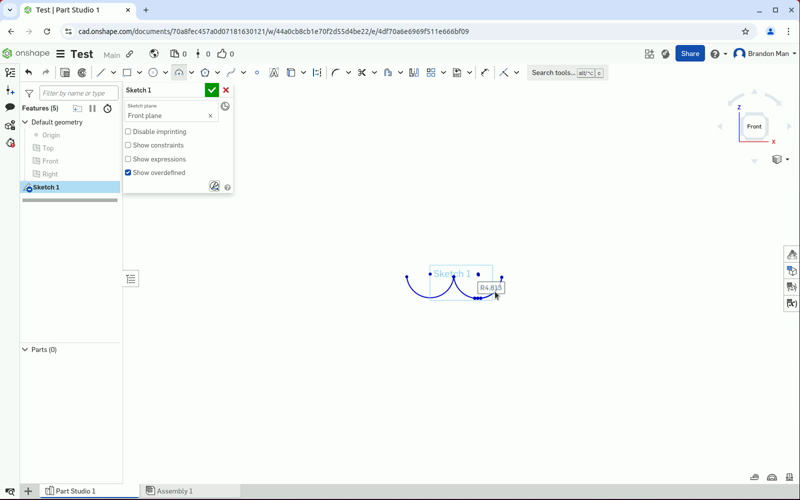
key(l)
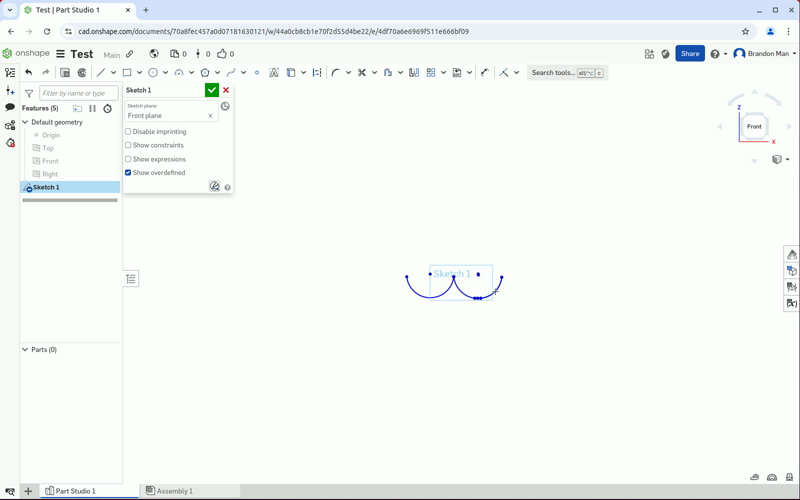
mouse_move(501, 277)
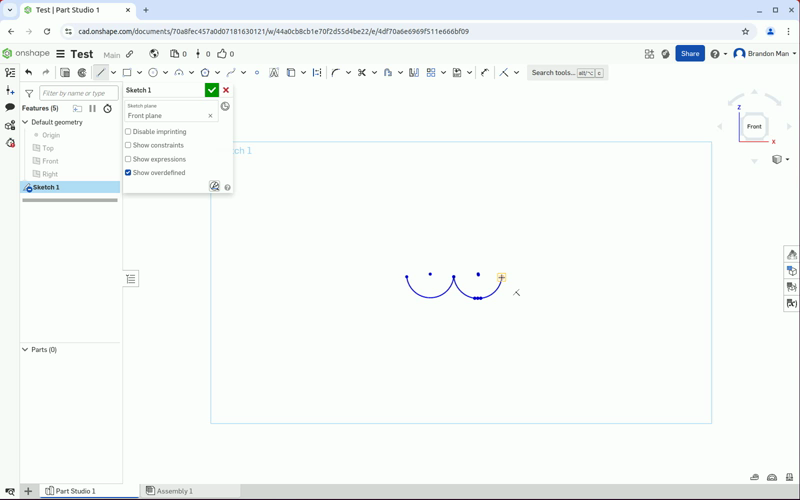
click(501, 277)
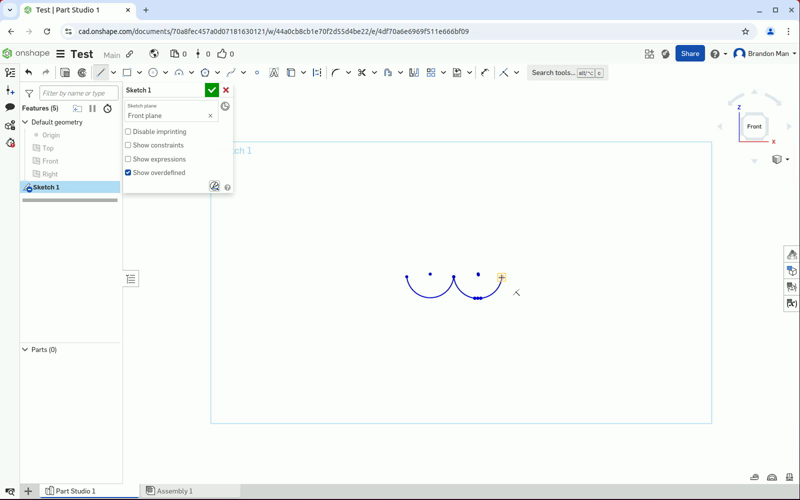
key_down(shift)
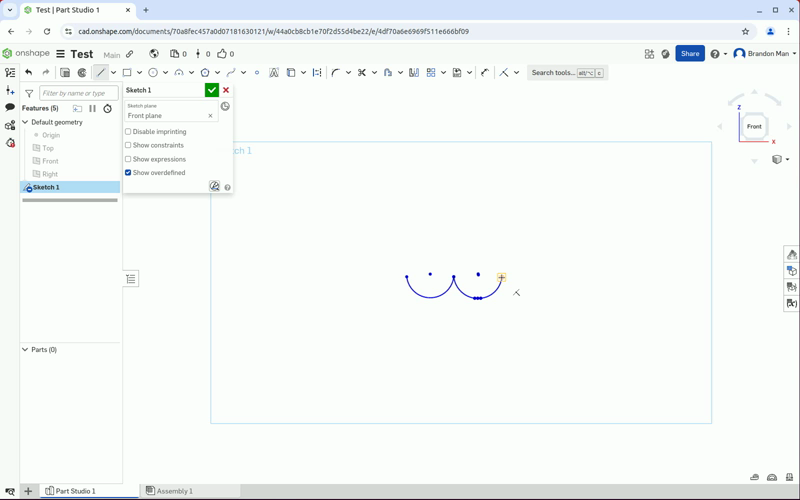
mouse_move(531, 277)
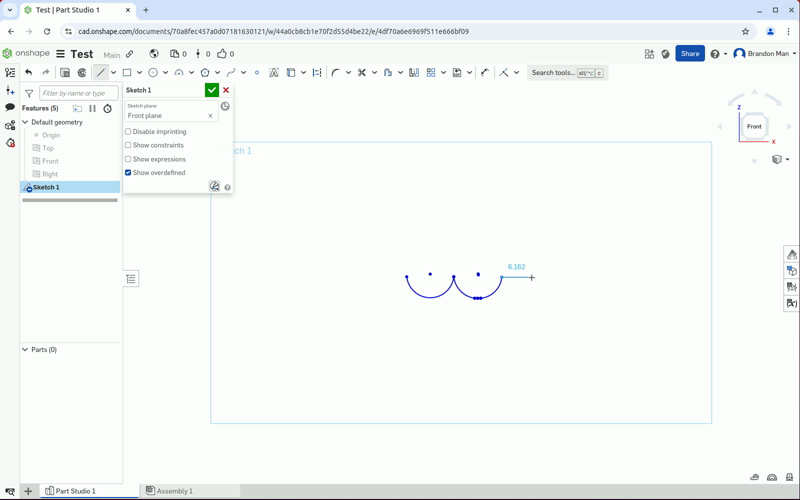
mouse_move(501, 267)
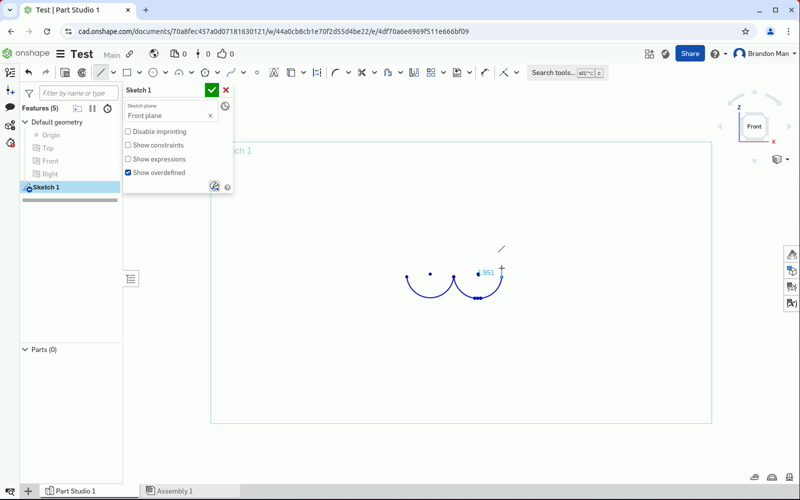
click(501, 267)
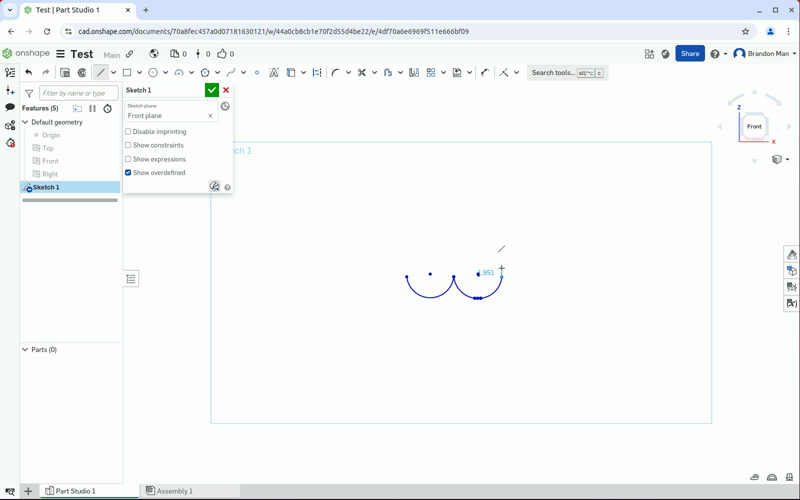
key_up(shift)
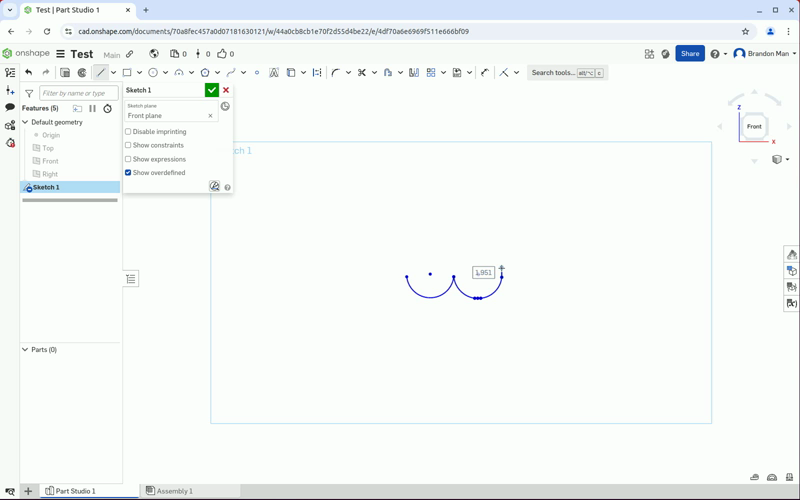
key_down(shift)
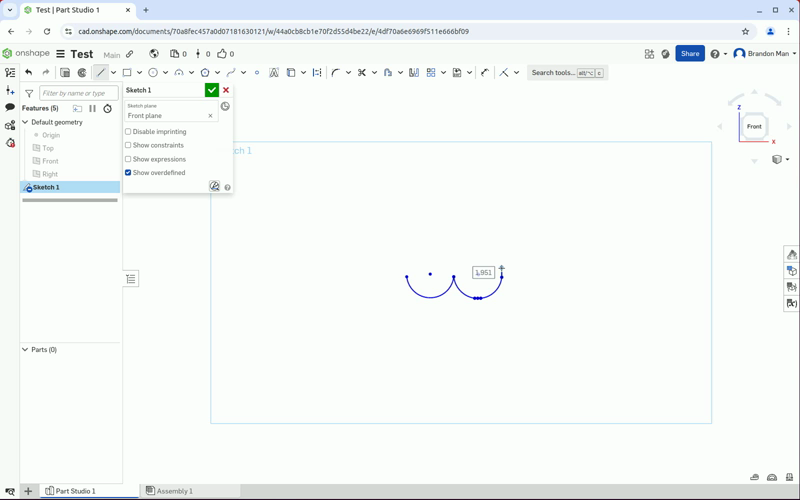
mouse_move(531, 267)
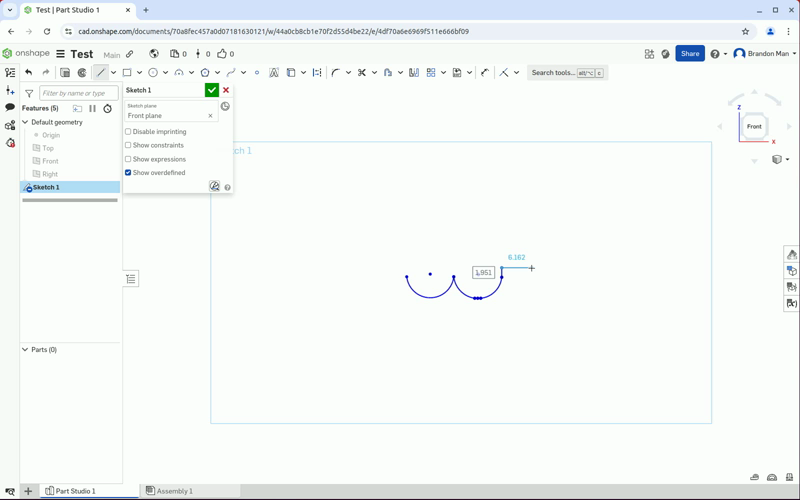
mouse_move(501, 266)
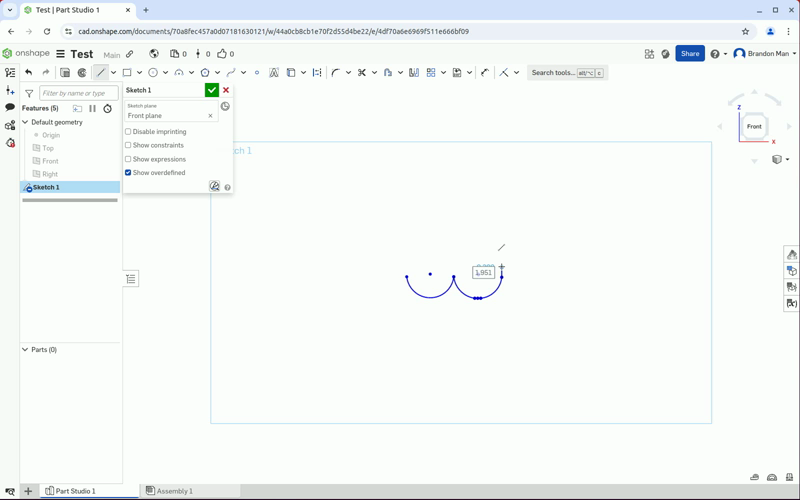
scroll(6)
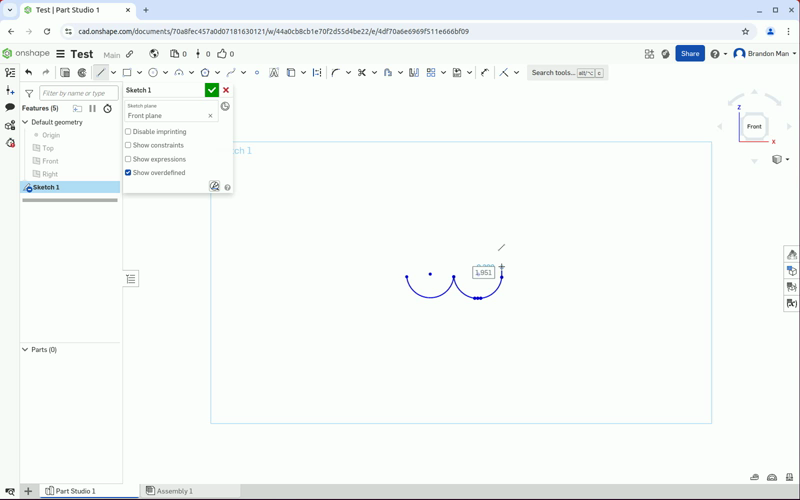
scroll(6)
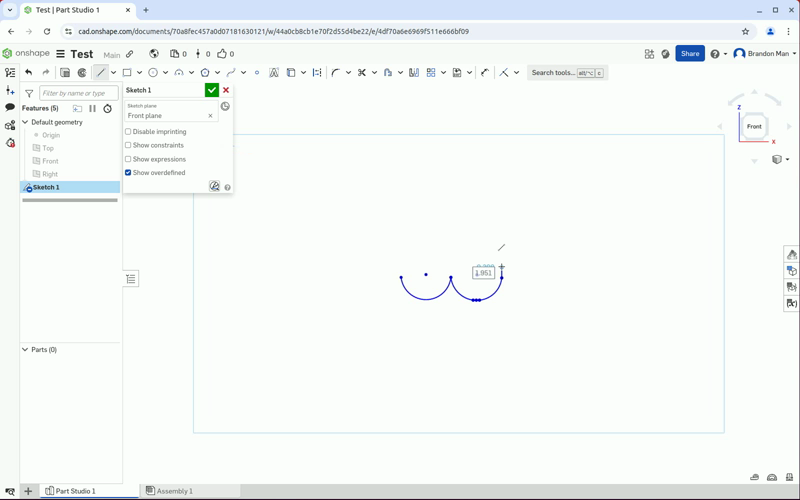
scroll(6)
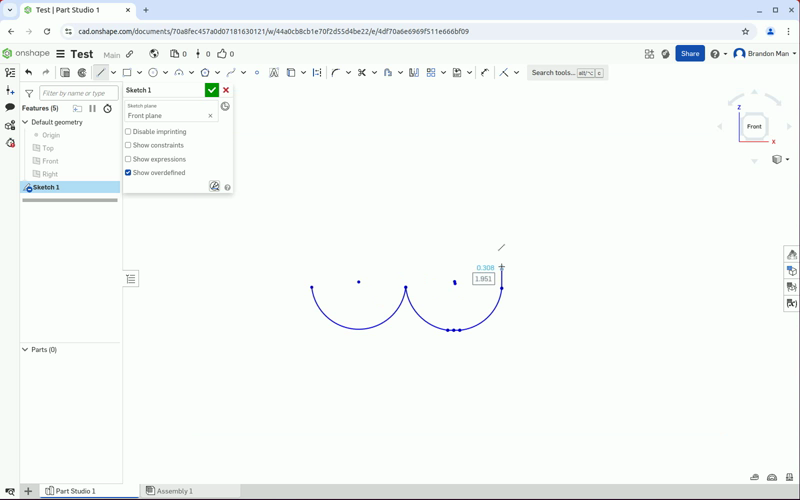
scroll(6)
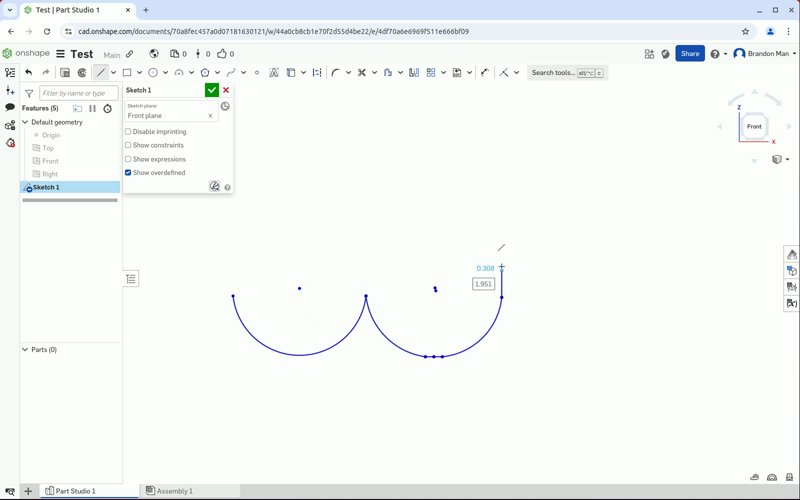
scroll(6)
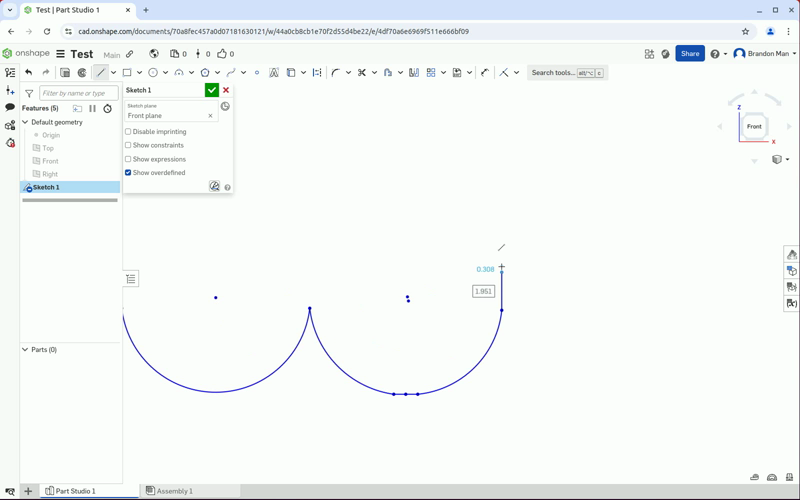
scroll(6)
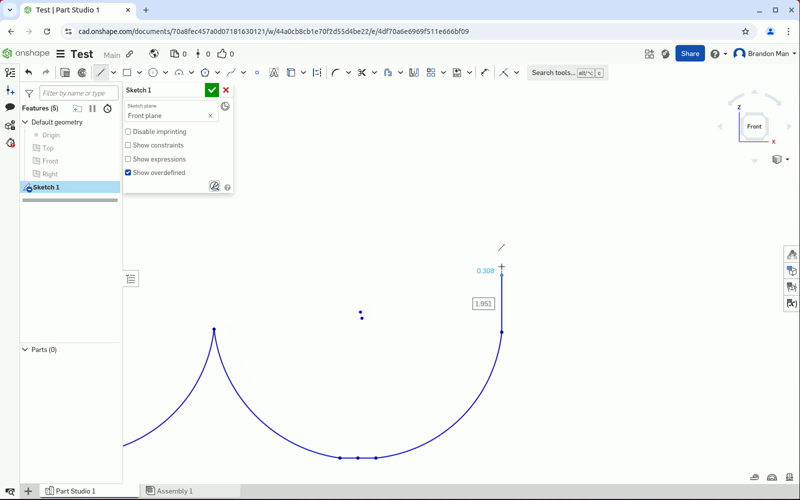
scroll(6)
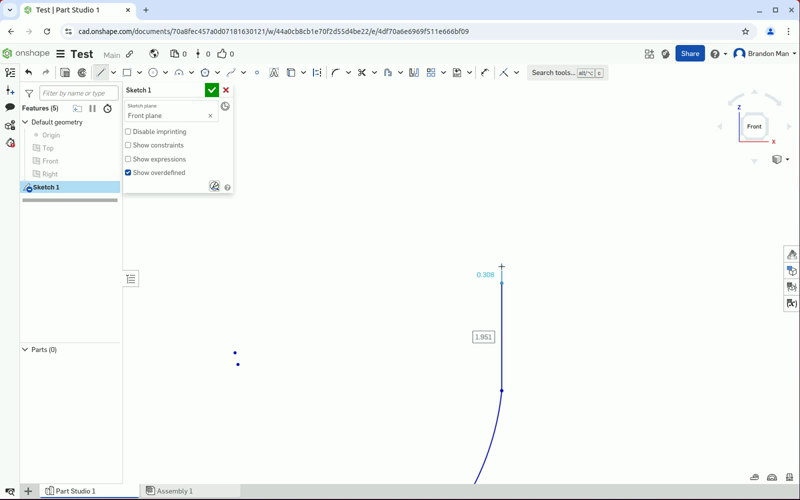
click(501, 266)
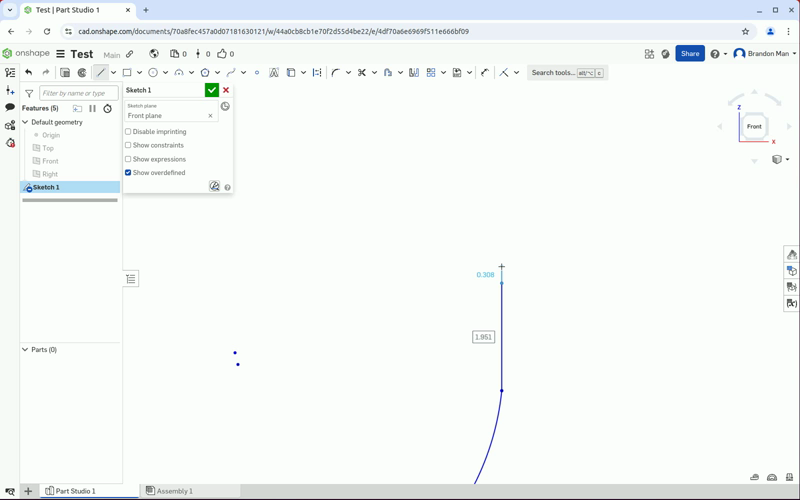
scroll(-6)
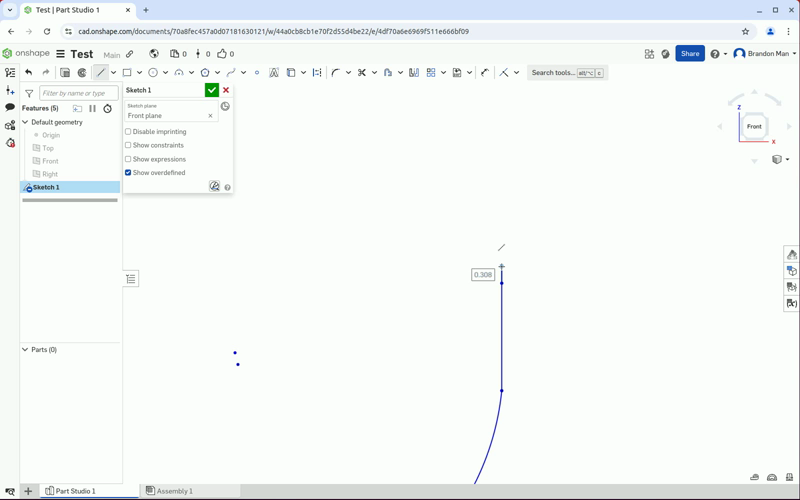
scroll(-6)
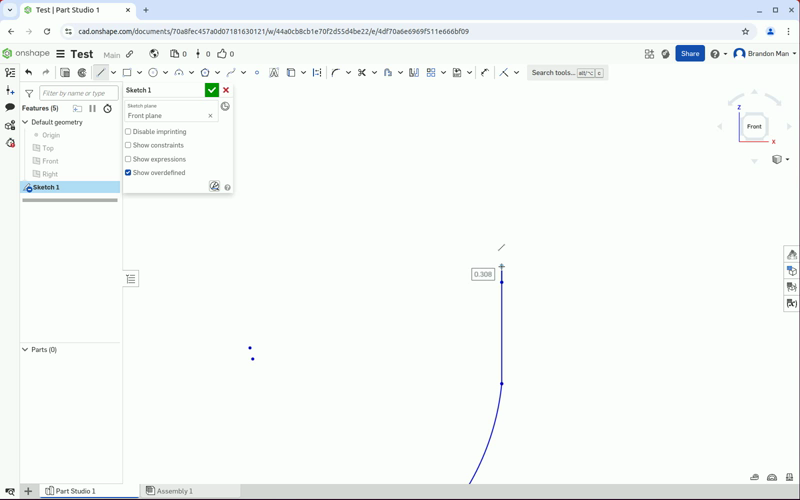
scroll(-6)
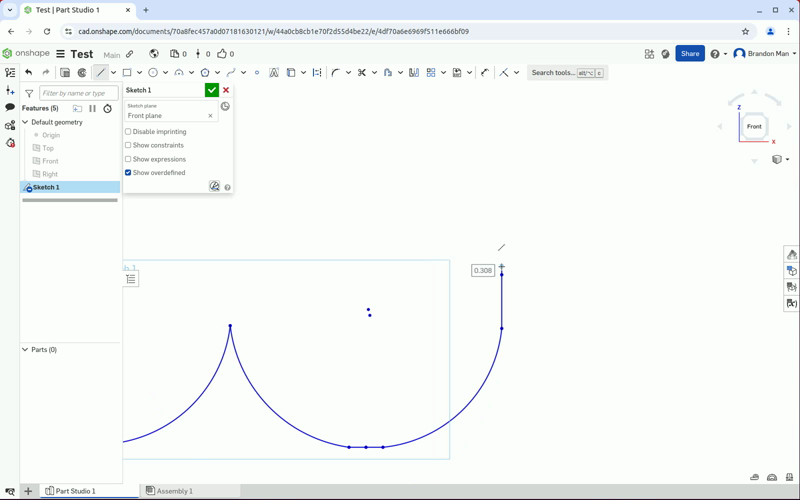
scroll(-6)
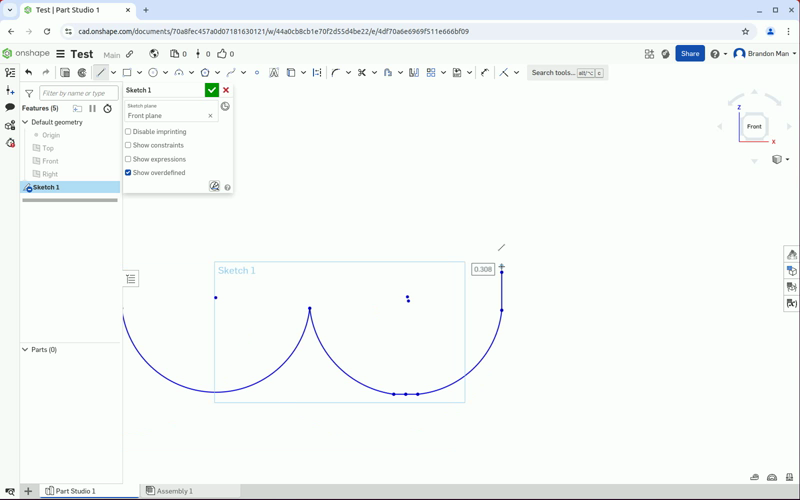
scroll(-6)
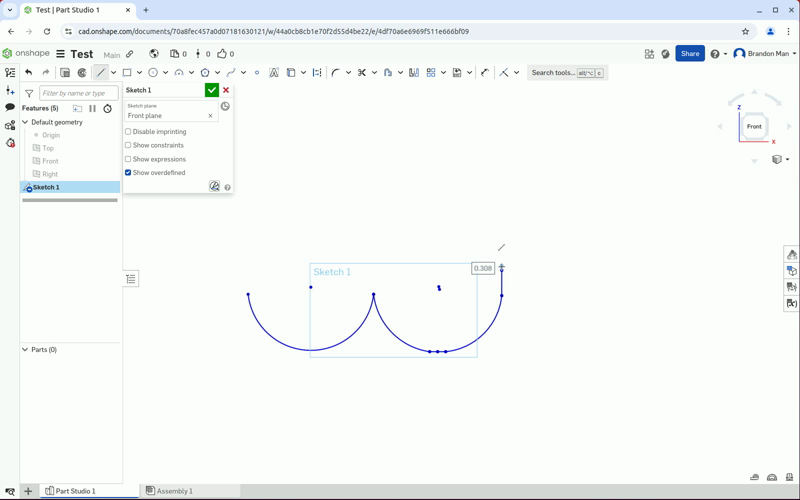
scroll(-6)
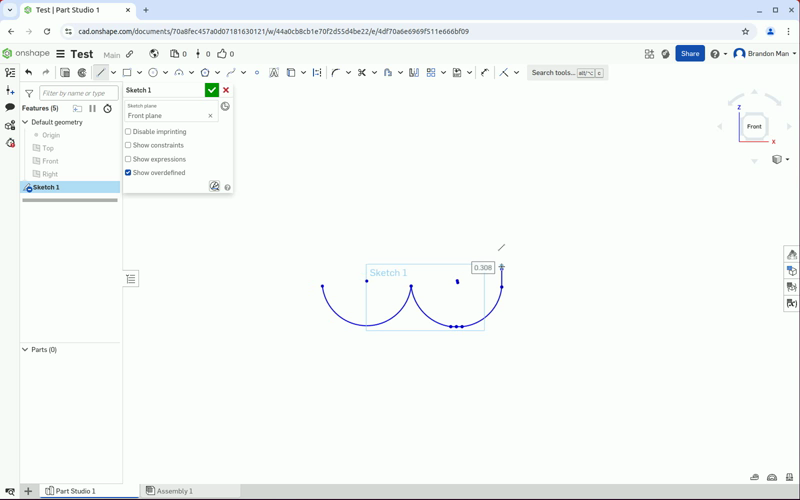
scroll(-6)
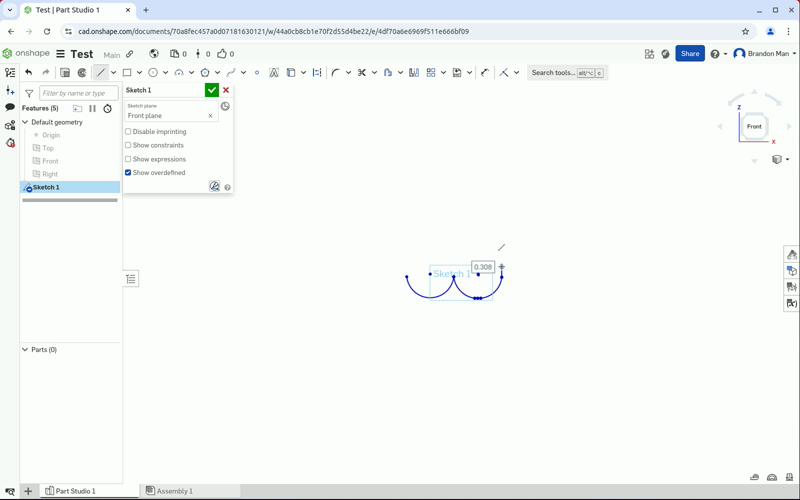
key_up(shift)
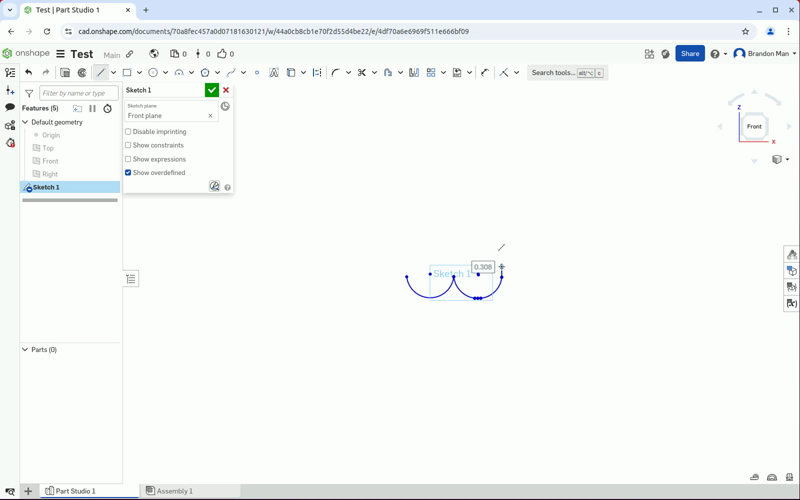
key_down(shift)
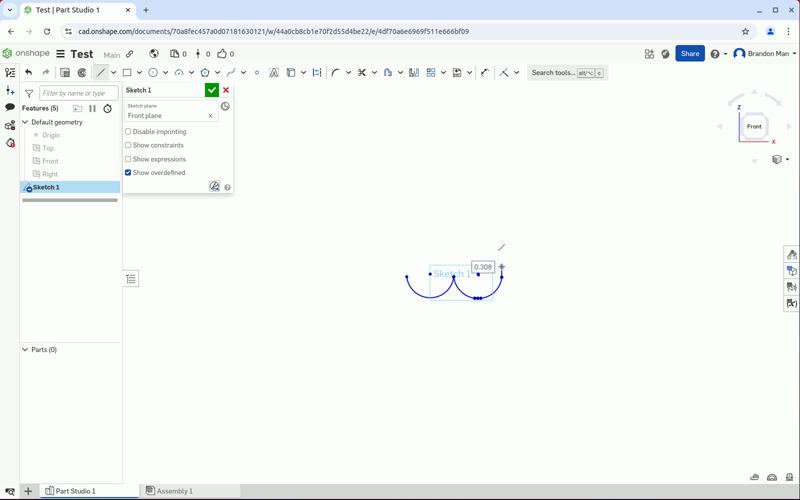
mouse_move(531, 266)
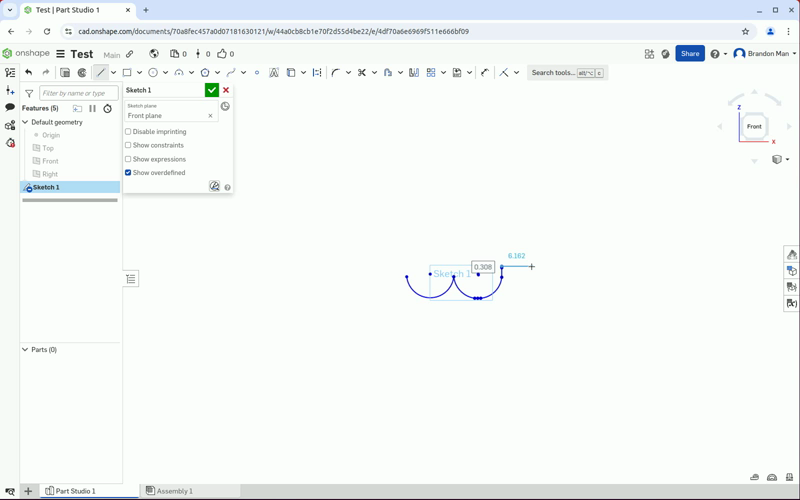
mouse_move(500, 266)
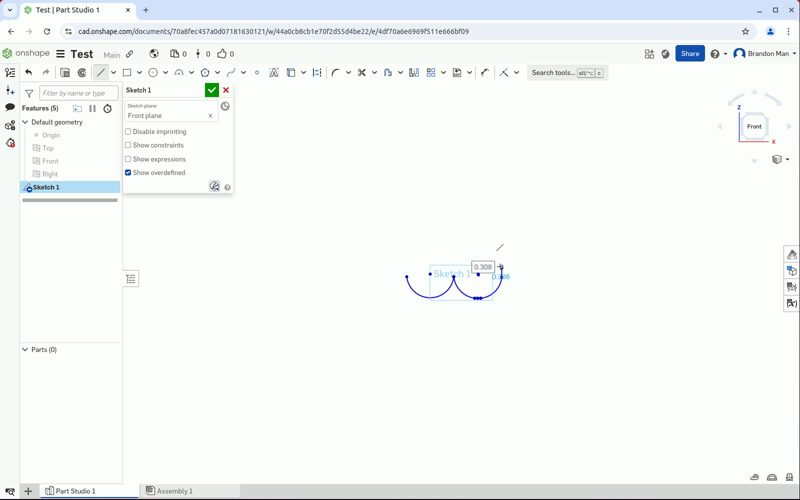
scroll(6)
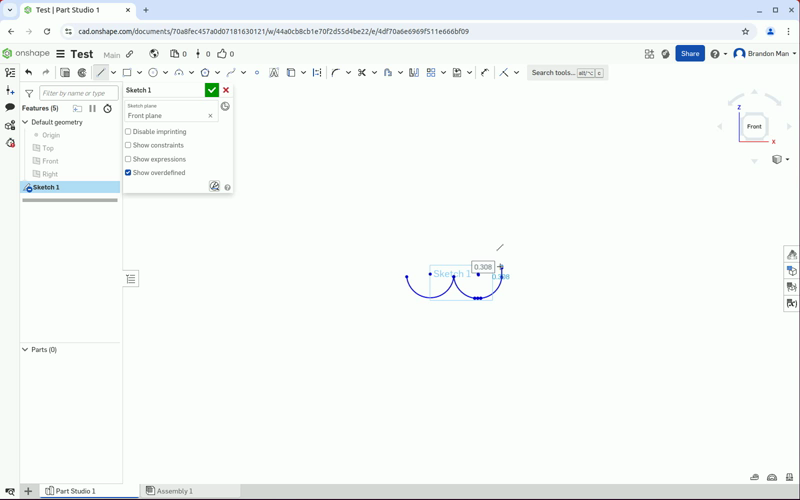
scroll(6)
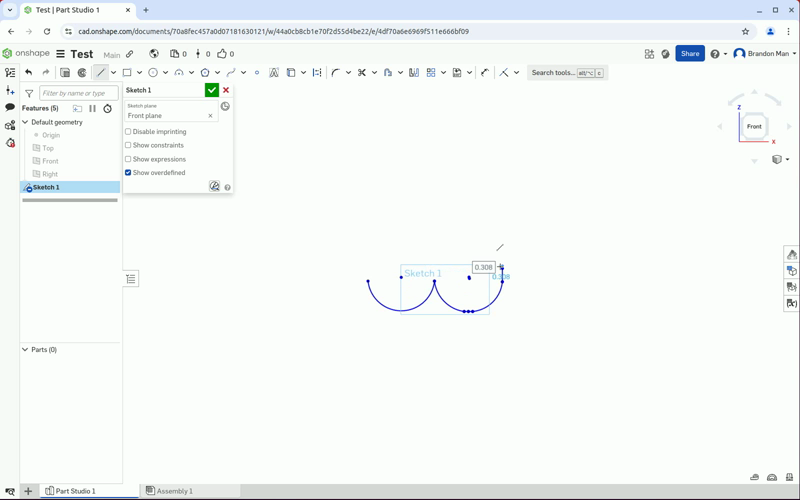
scroll(6)
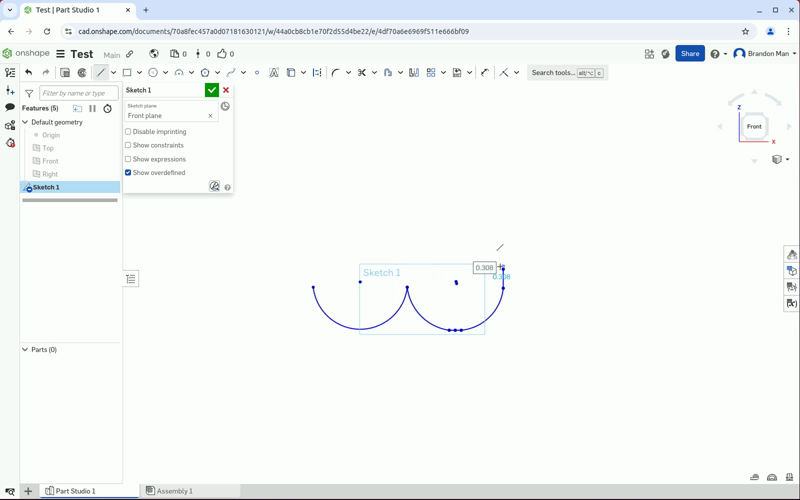
scroll(6)
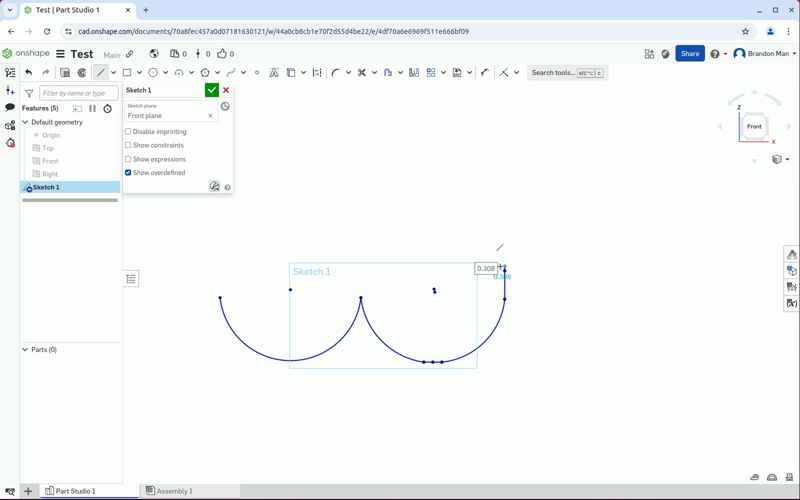
scroll(6)
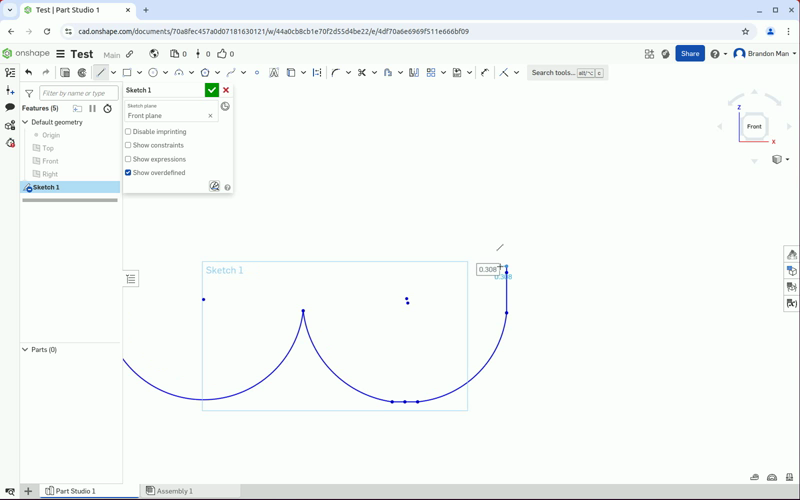
scroll(6)
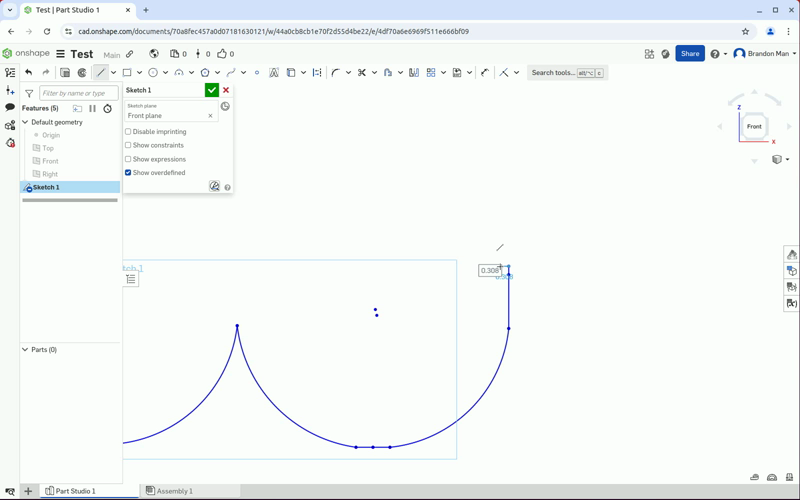
scroll(6)
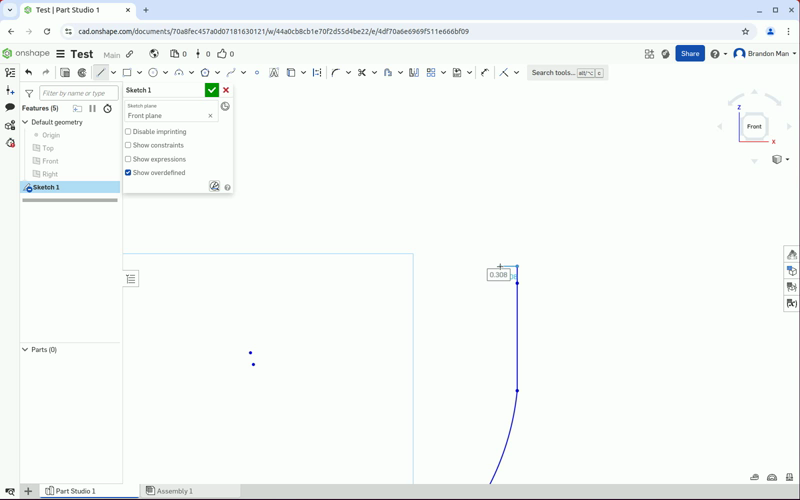
click(500, 266)
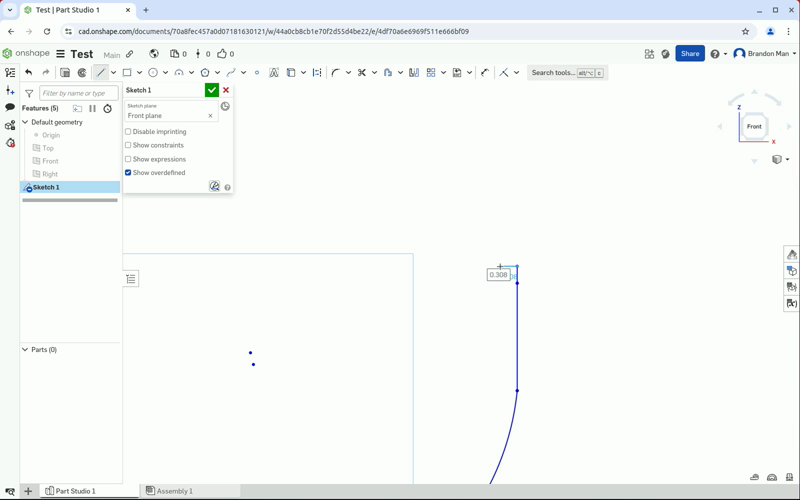
scroll(-6)
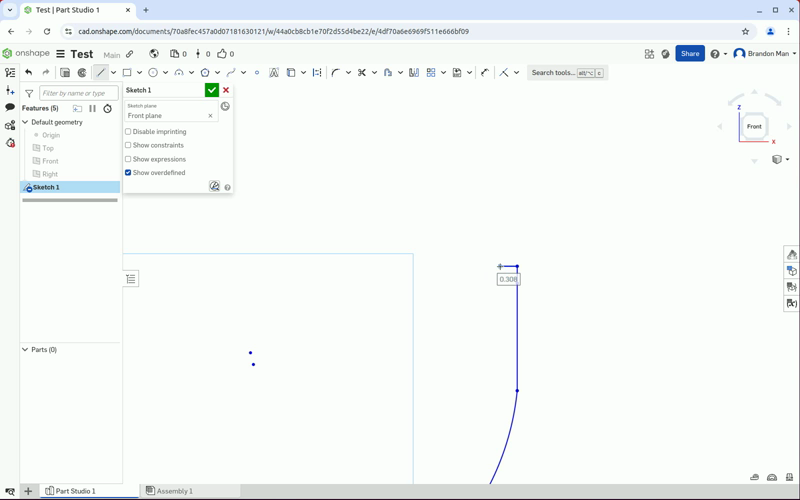
scroll(-6)
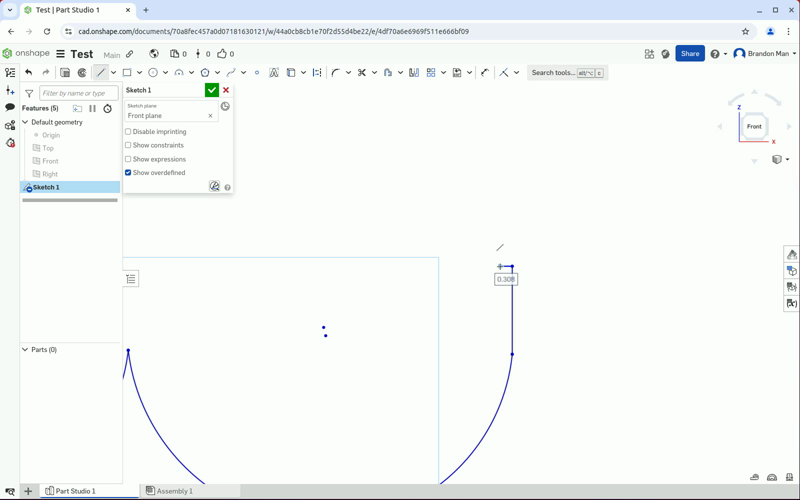
scroll(-6)
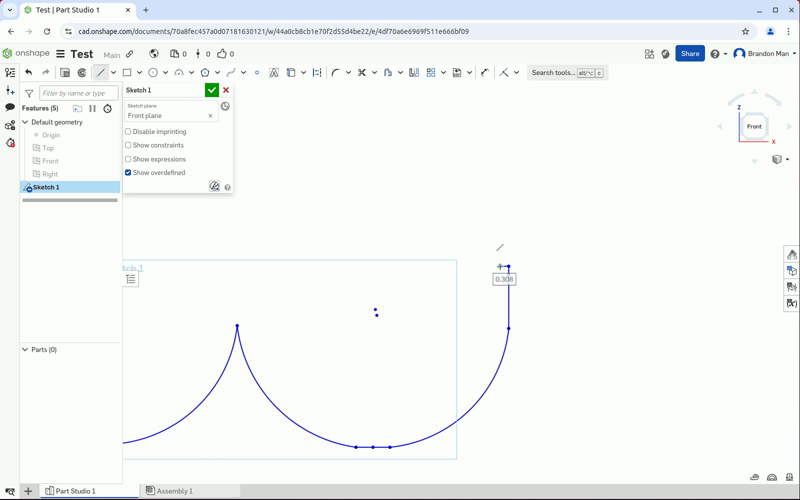
scroll(-6)
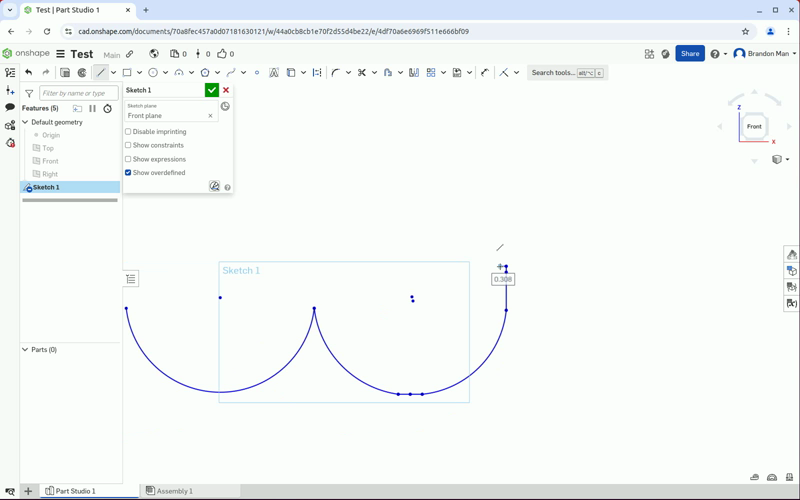
scroll(-6)
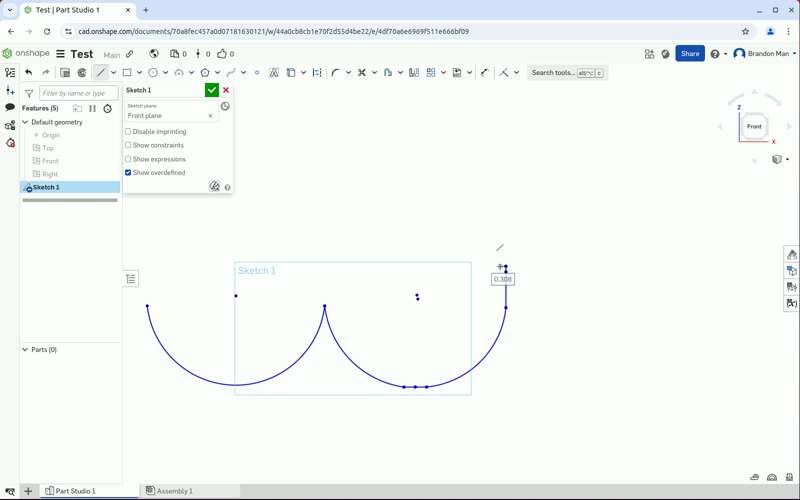
scroll(-6)
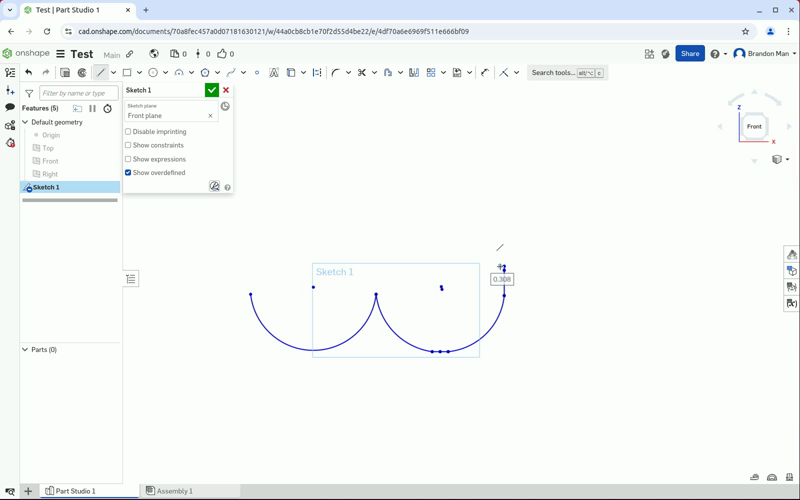
scroll(-6)
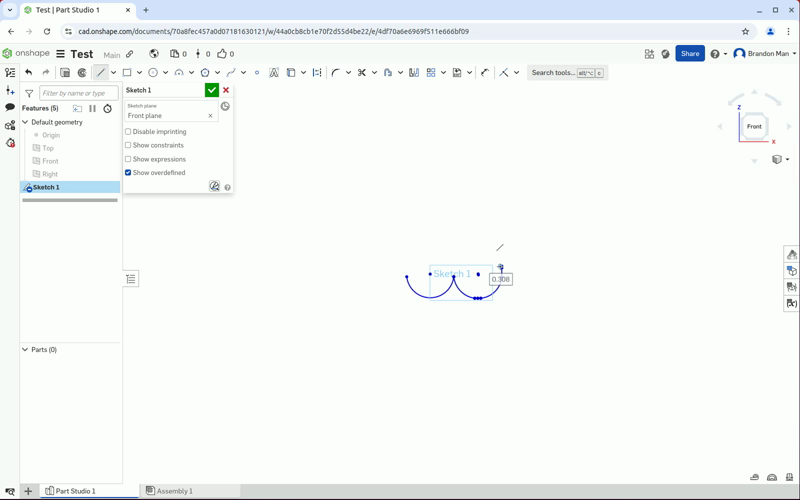
key_up(shift)
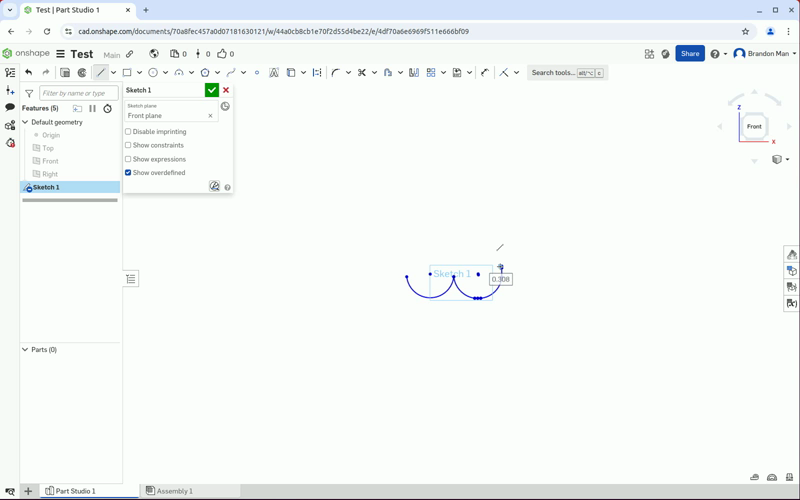
key_down(shift)
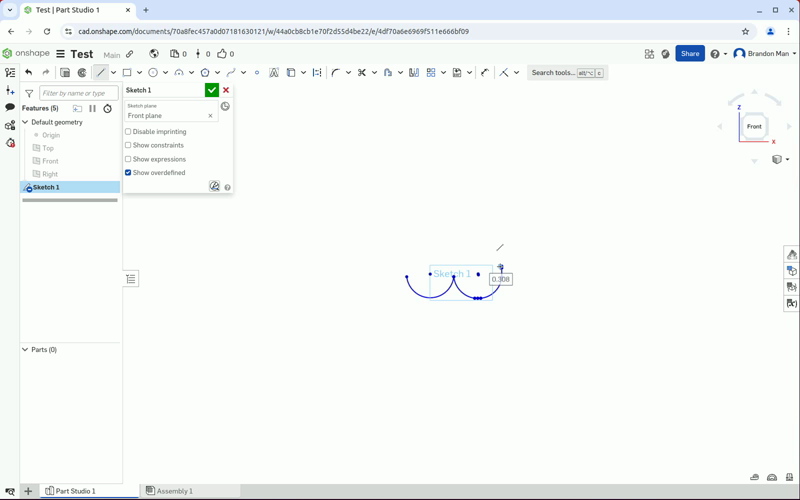
mouse_move(408, 266)
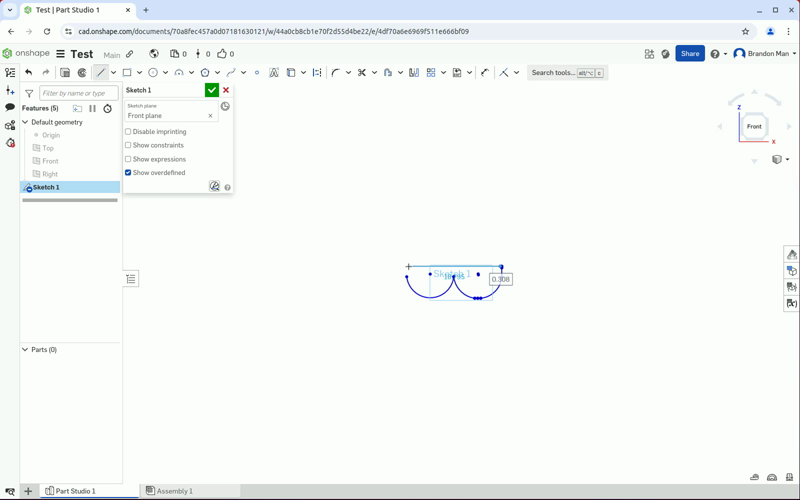
click(408, 266)
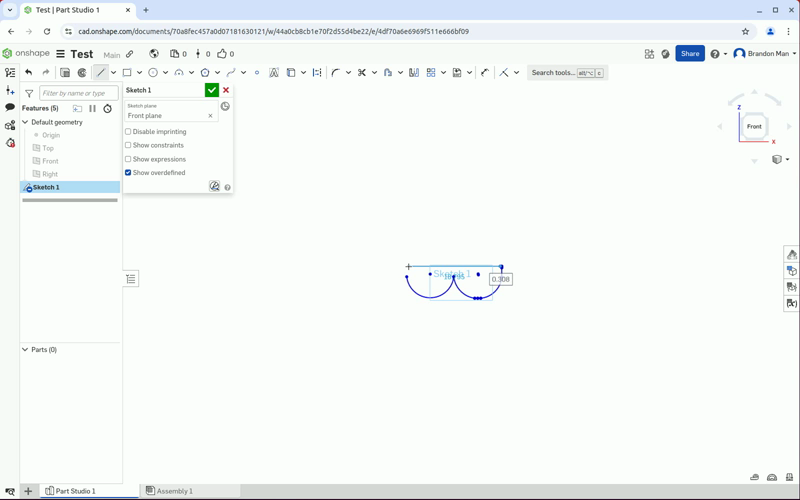
key_up(shift)
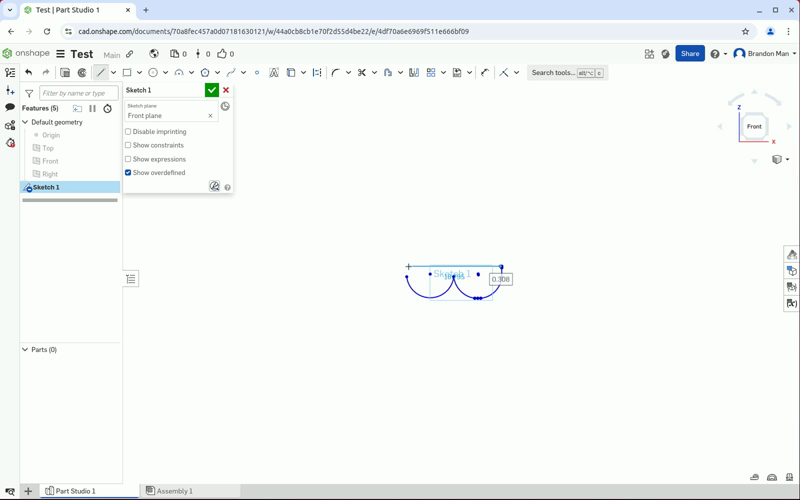
key_down(shift)
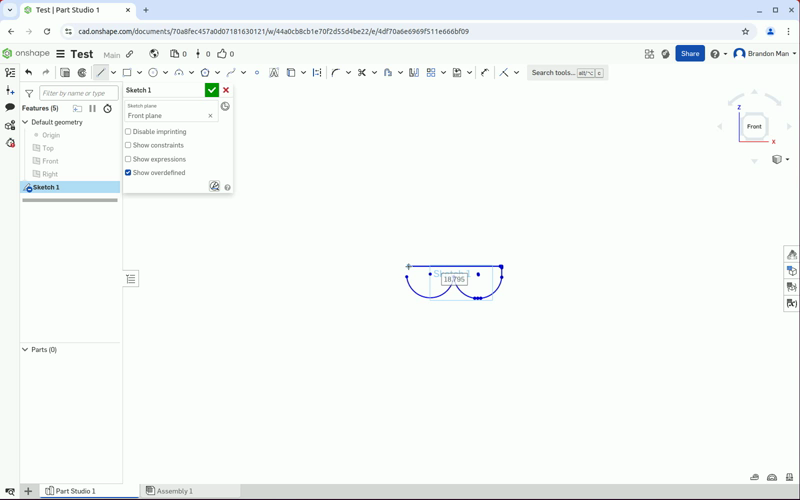
mouse_move(438, 266)
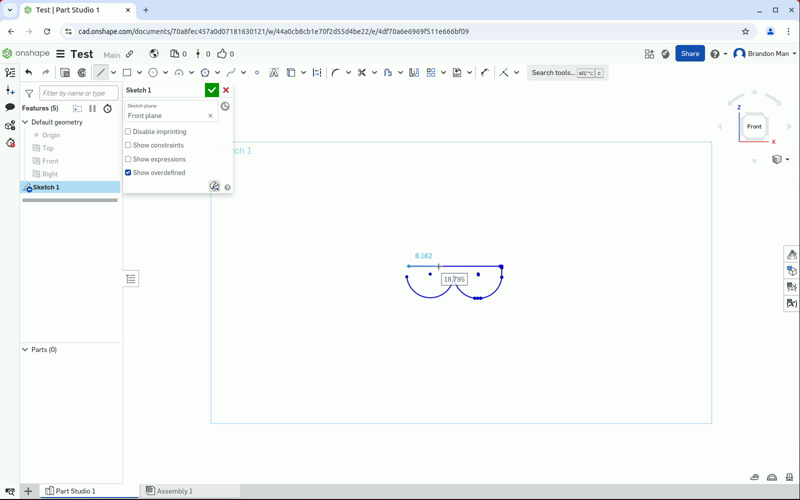
mouse_move(406, 266)
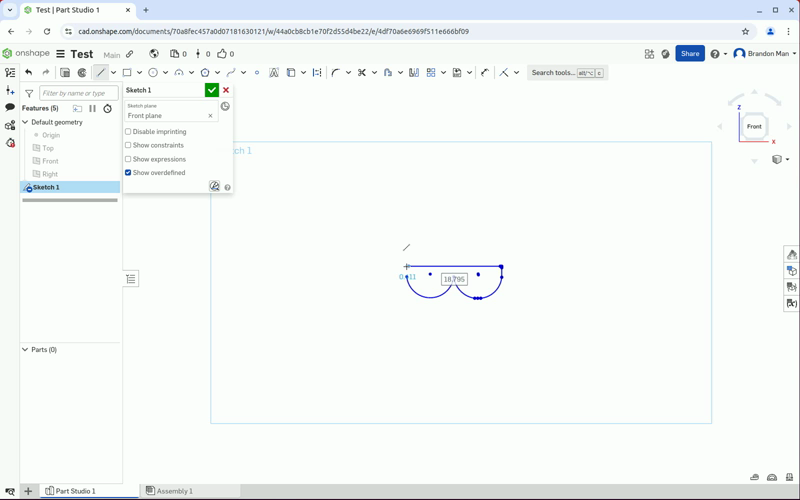
scroll(6)
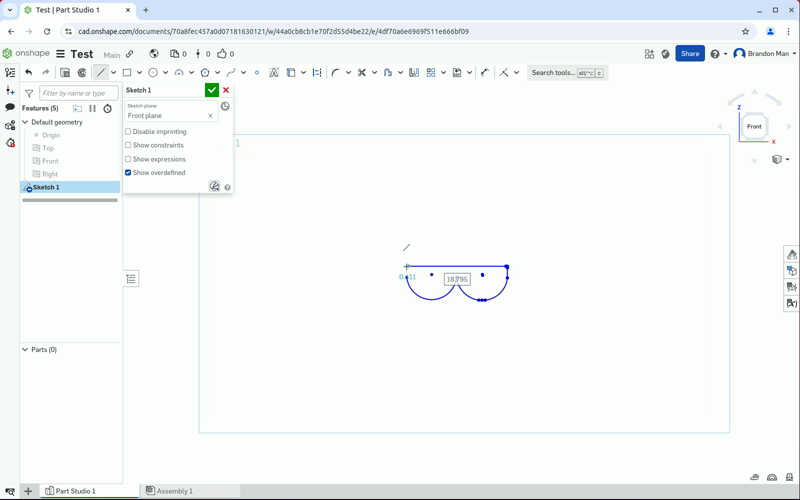
scroll(6)
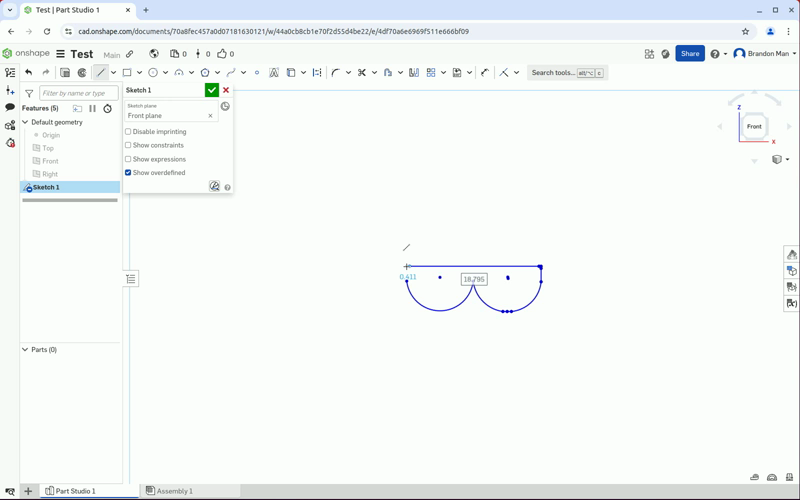
scroll(6)
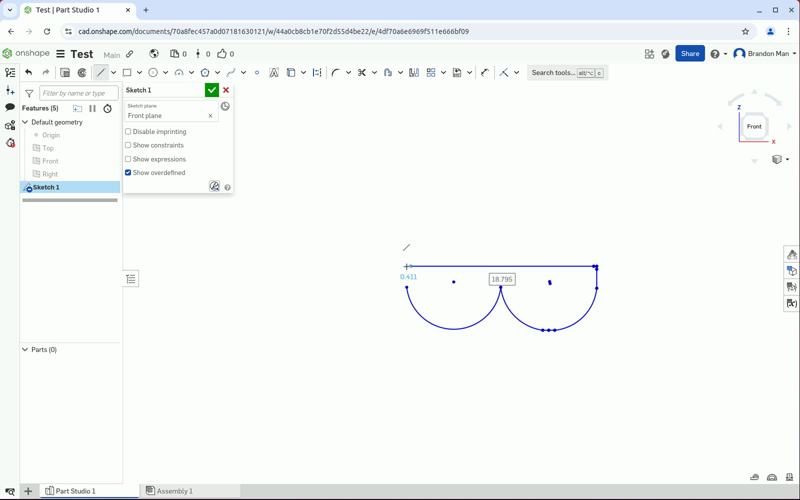
scroll(6)
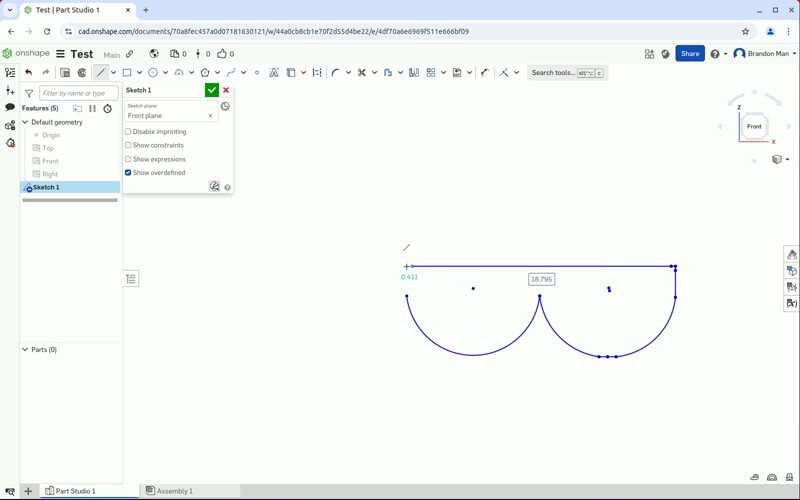
scroll(6)
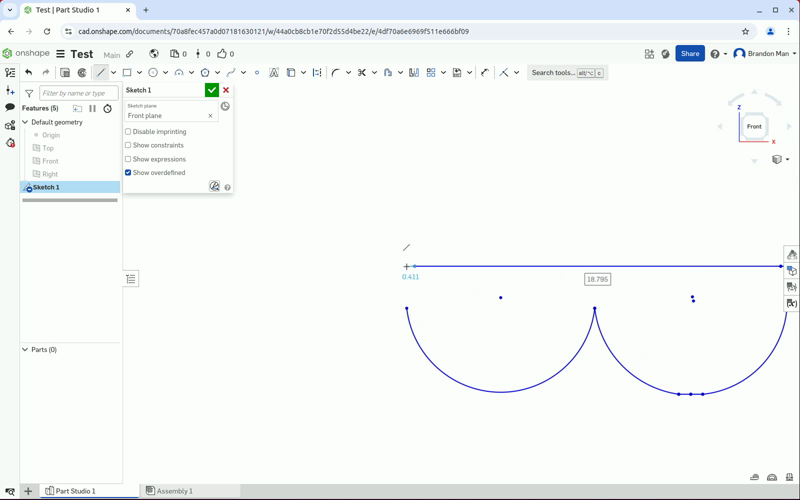
scroll(6)
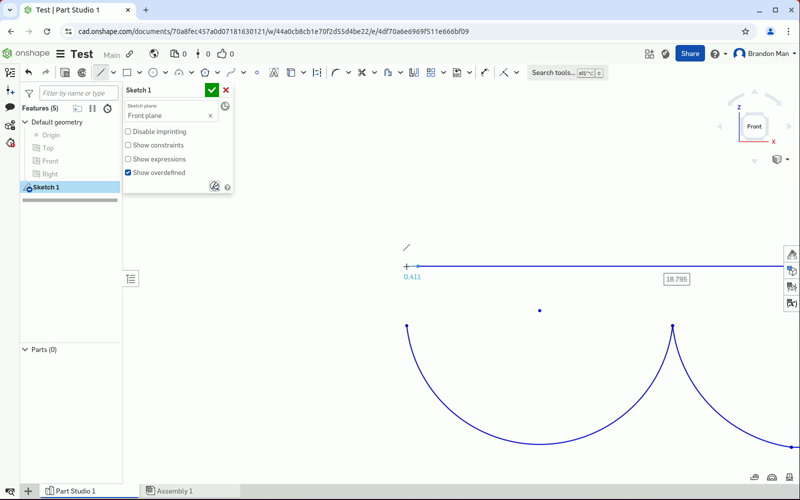
scroll(6)
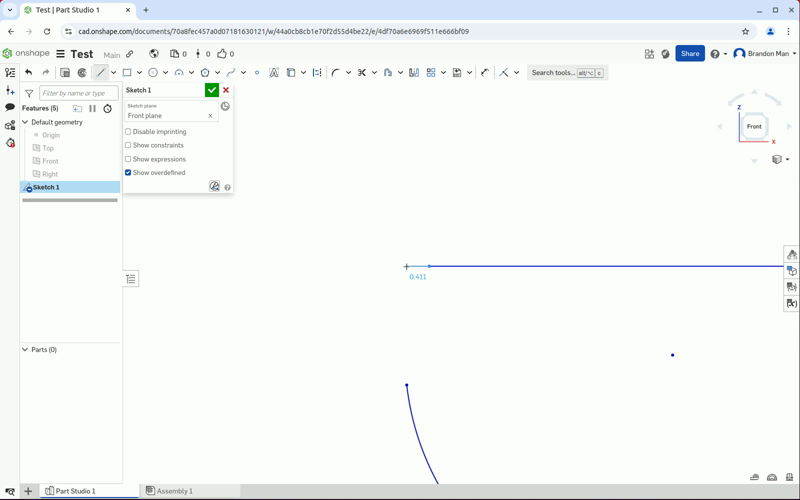
click(406, 266)
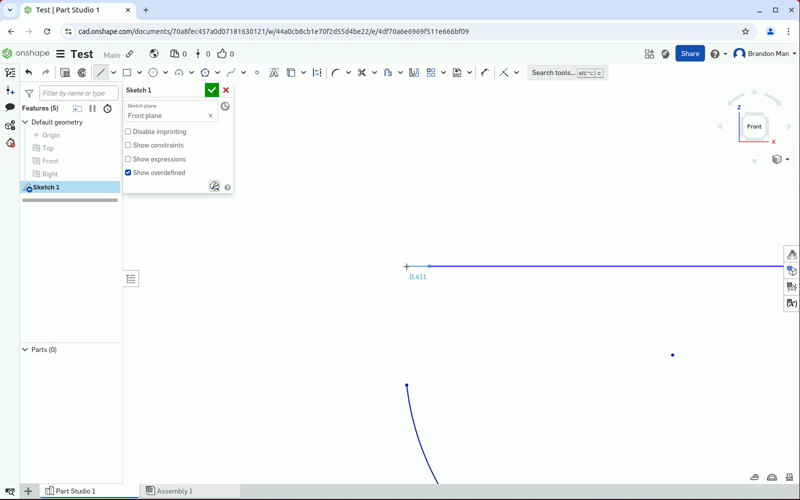
scroll(-6)
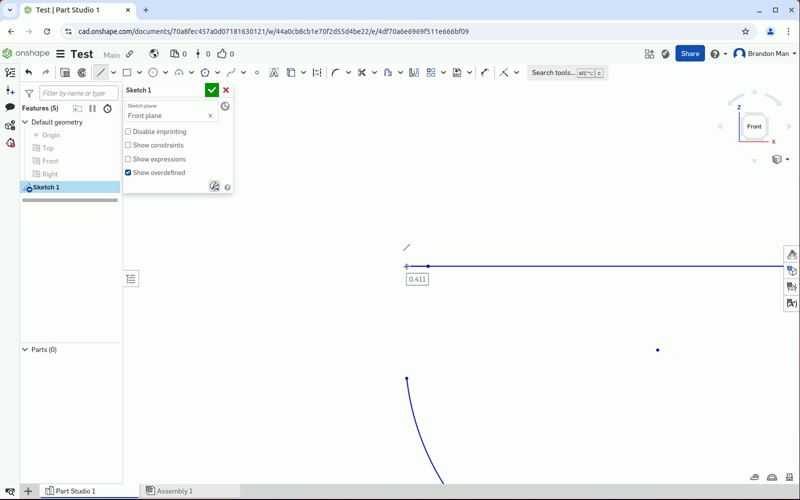
scroll(-6)
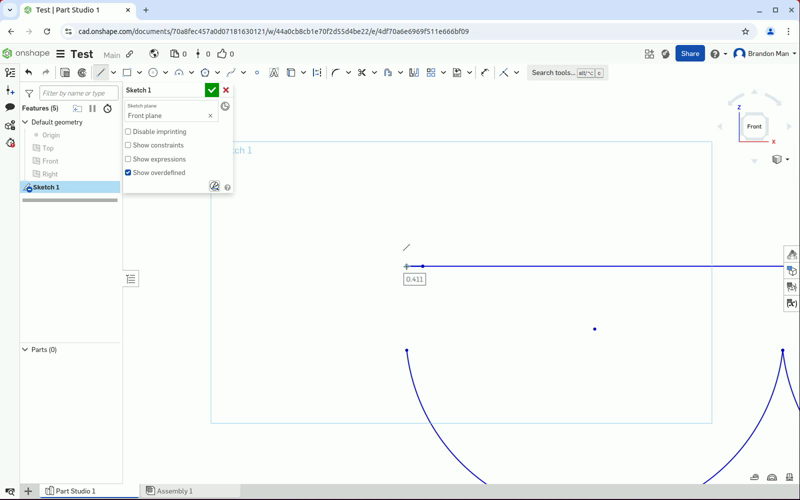
scroll(-6)
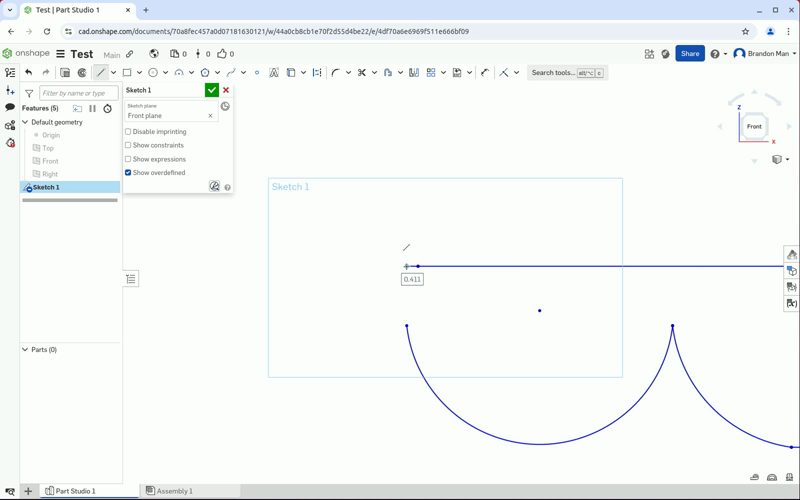
scroll(-6)
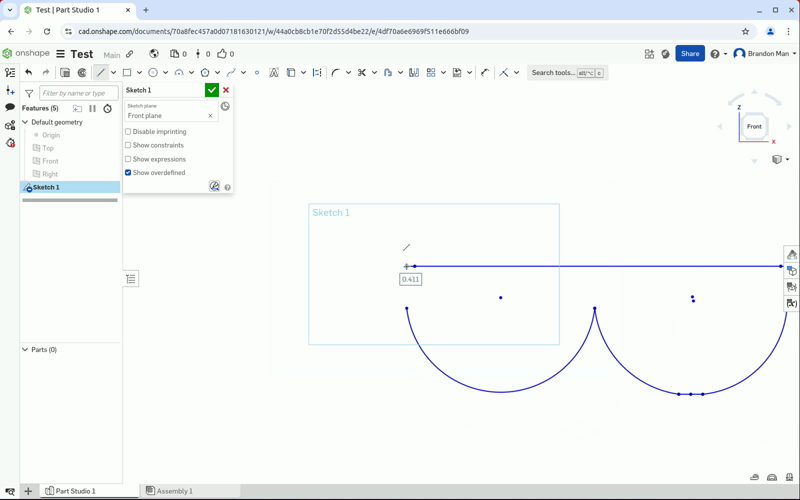
scroll(-6)
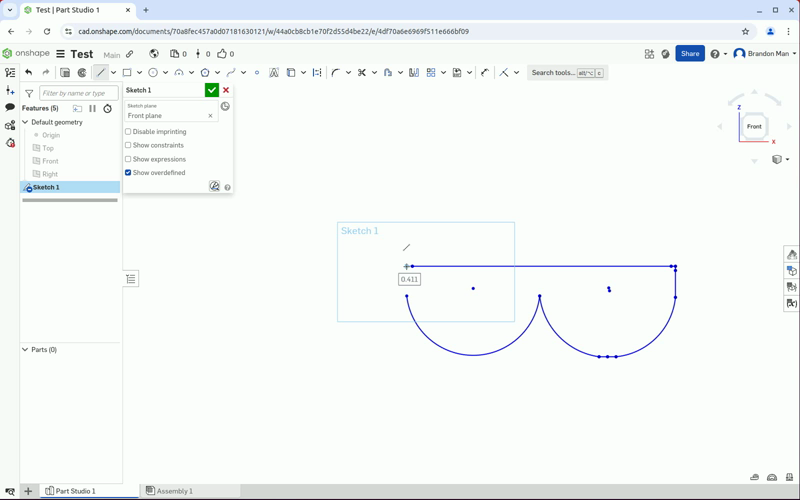
scroll(-6)
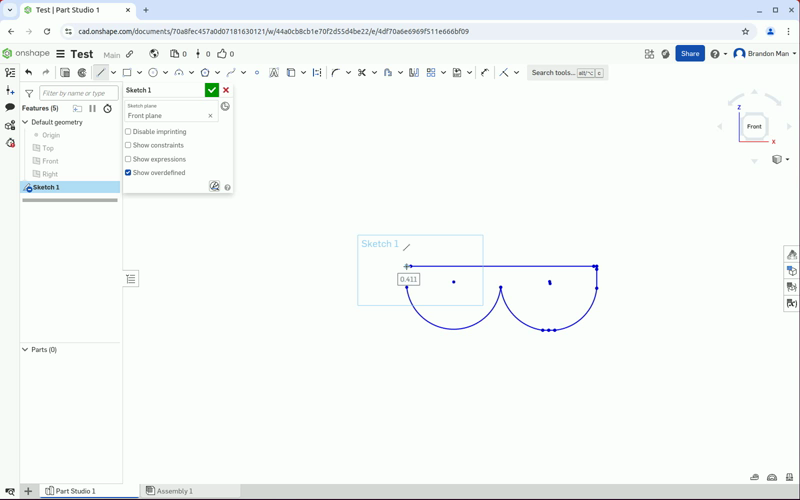
scroll(-6)
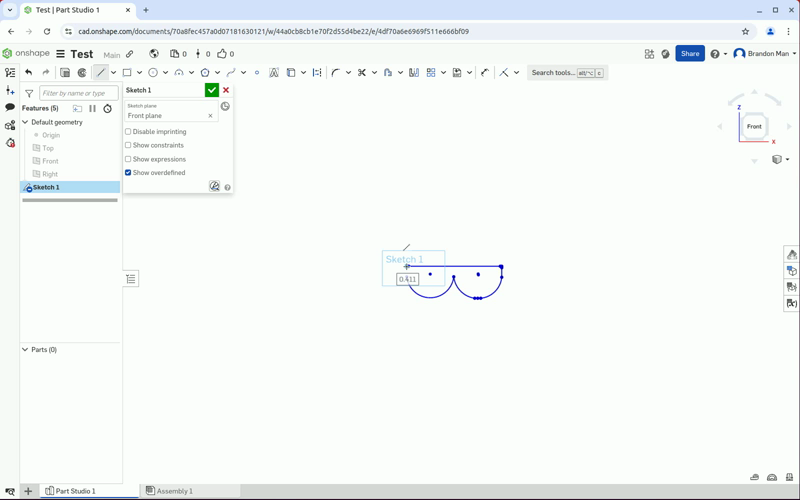
key_up(shift)
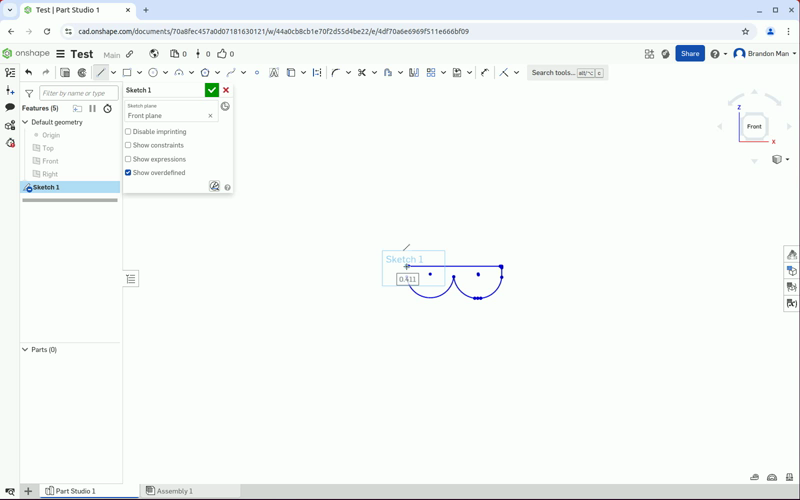
key_down(shift)
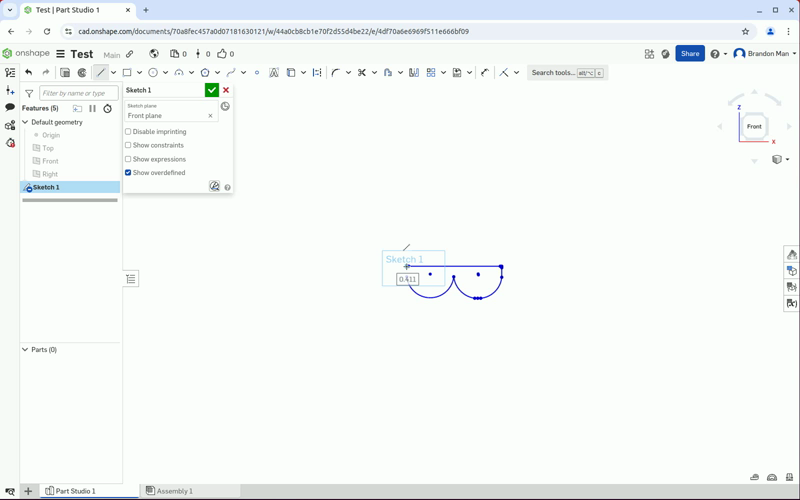
mouse_move(436, 266)
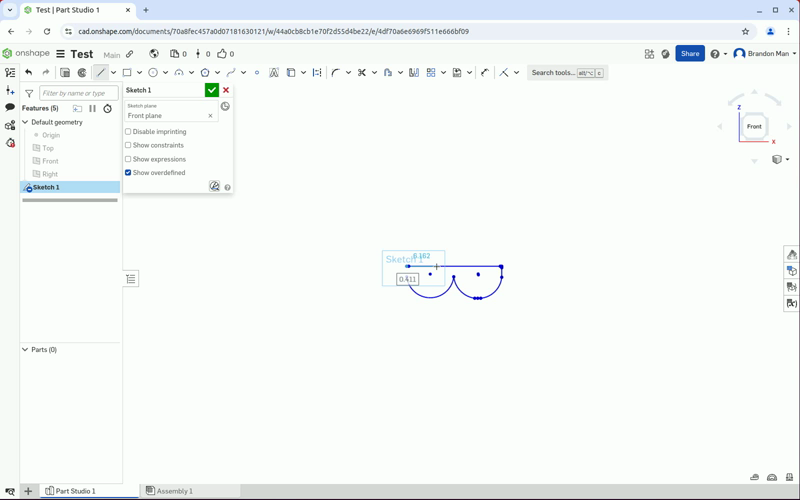
mouse_move(406, 267)
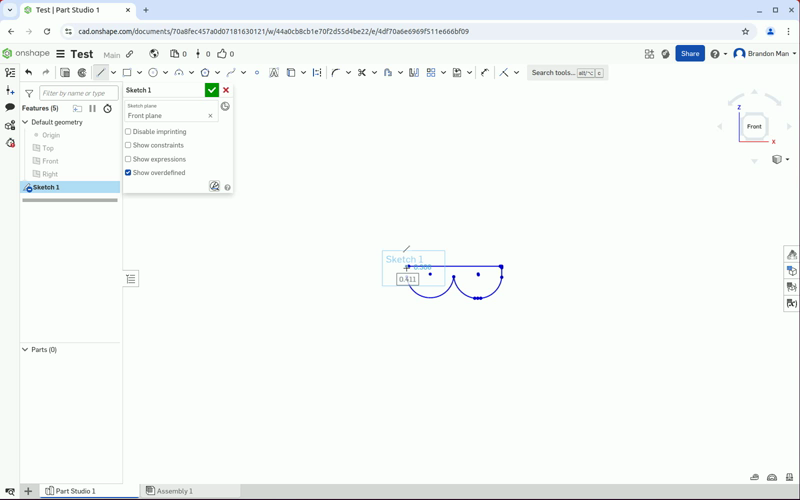
scroll(6)
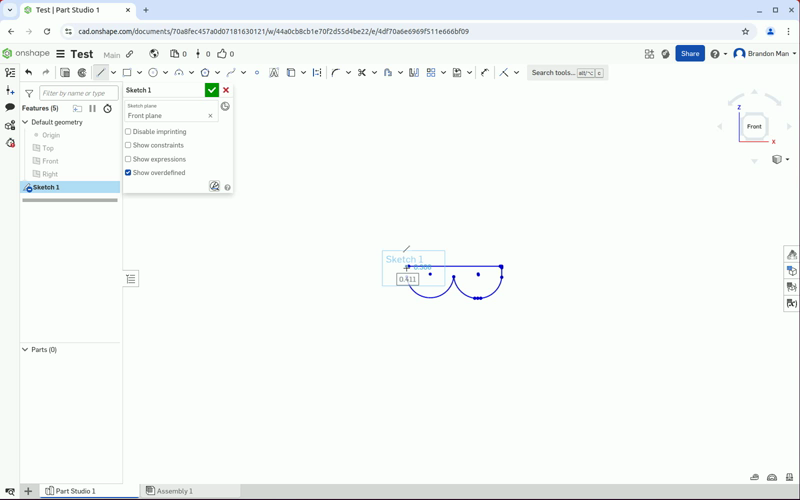
scroll(6)
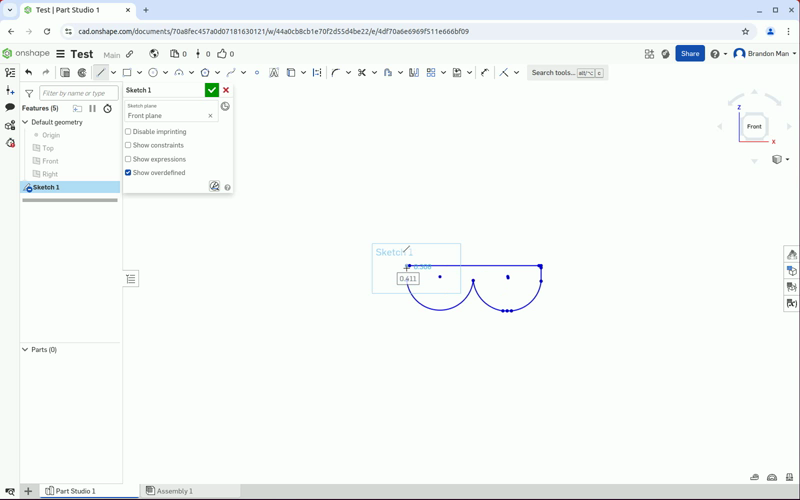
scroll(6)
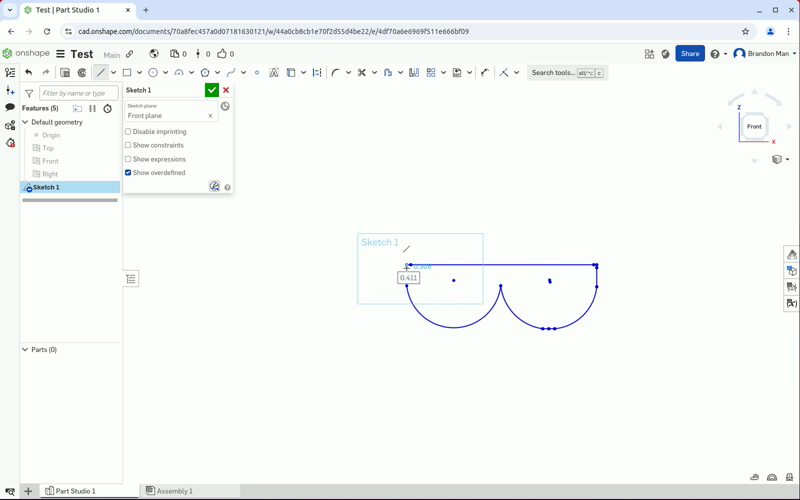
scroll(6)
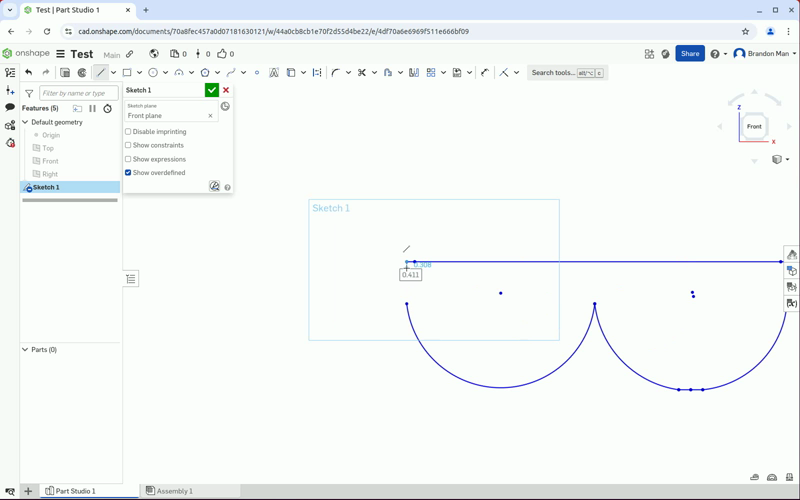
scroll(6)
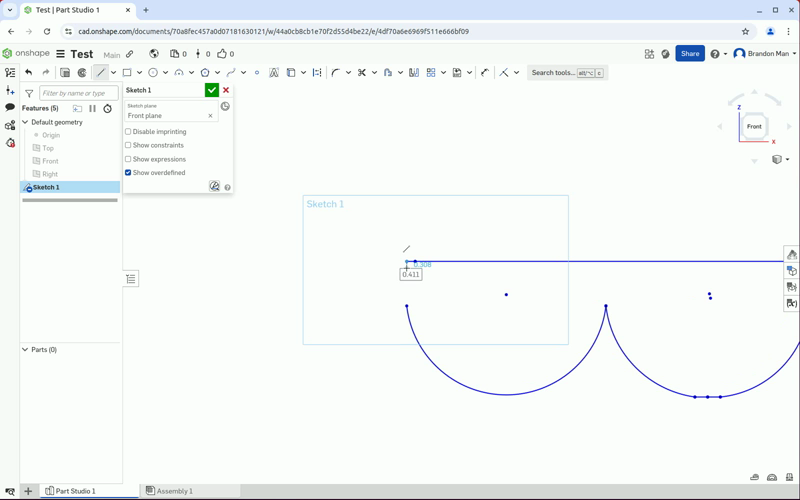
scroll(6)
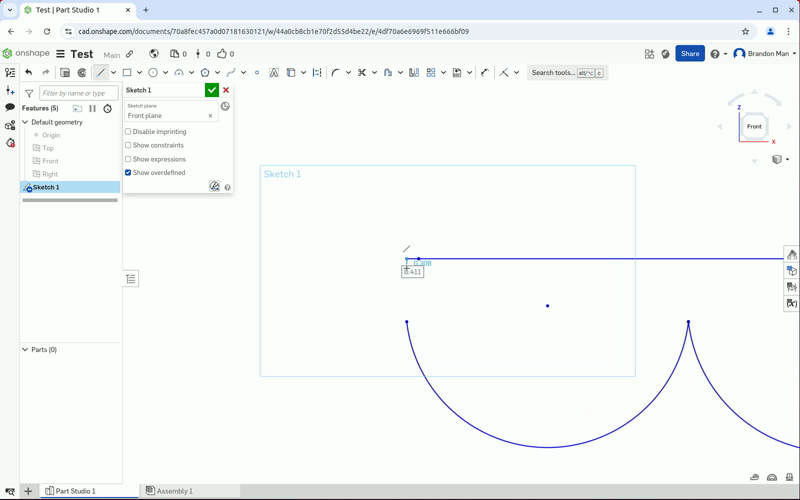
scroll(6)
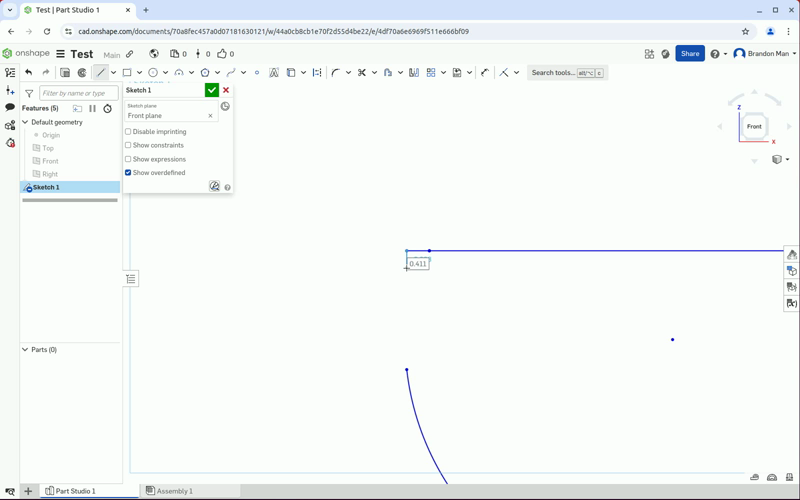
click(406, 267)
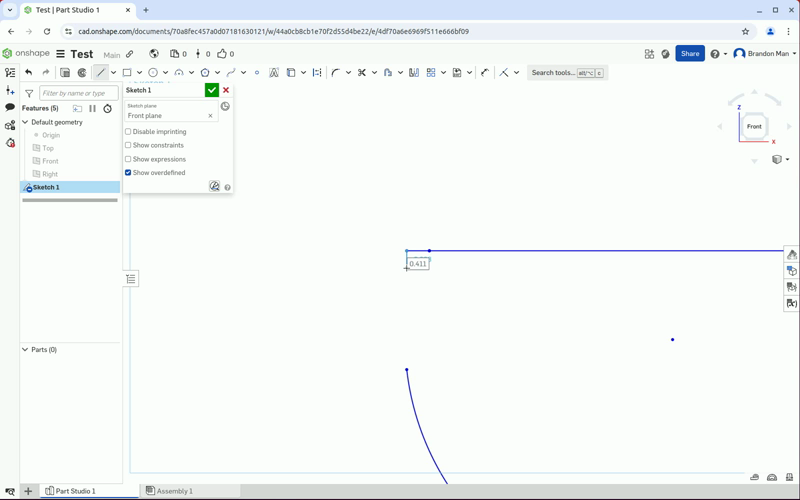
scroll(-6)
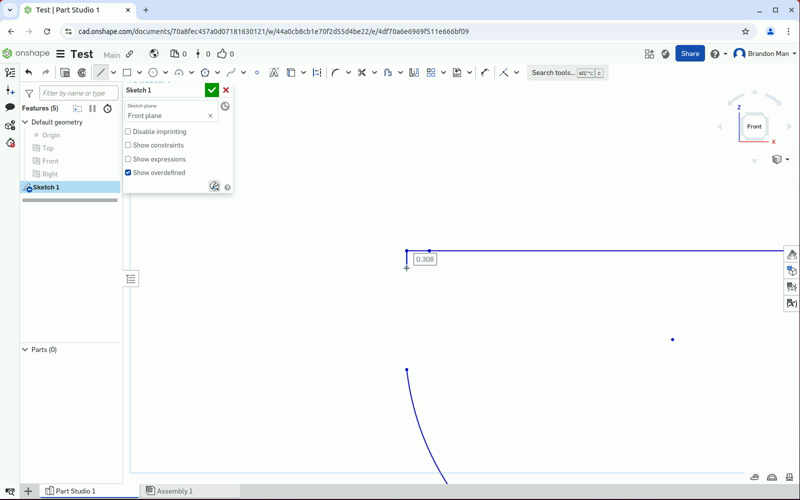
scroll(-6)
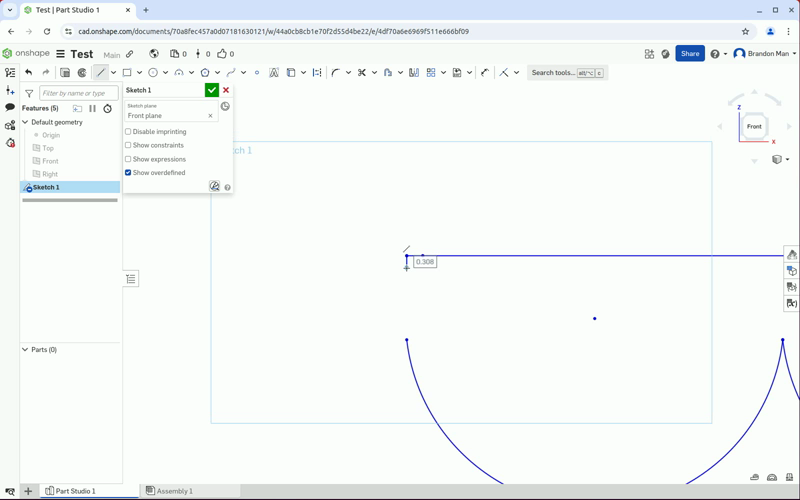
scroll(-6)
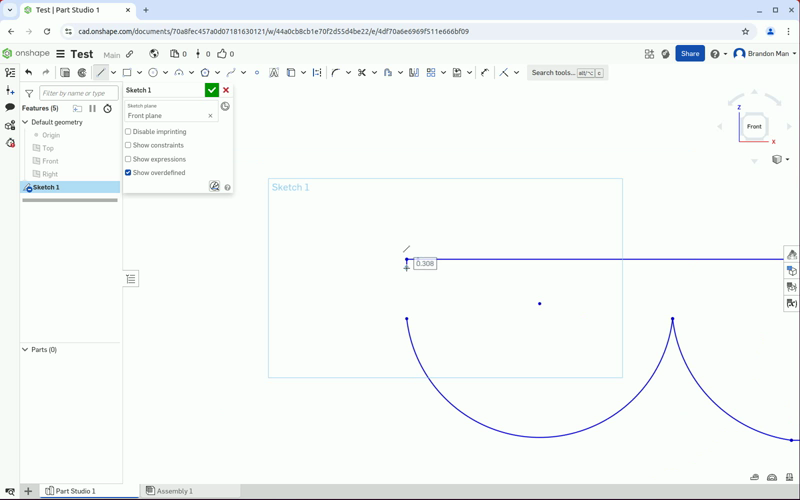
scroll(-6)
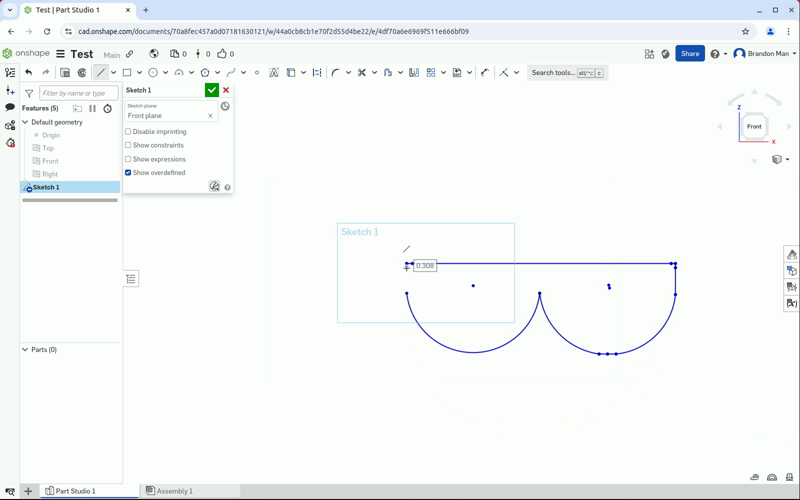
scroll(-6)
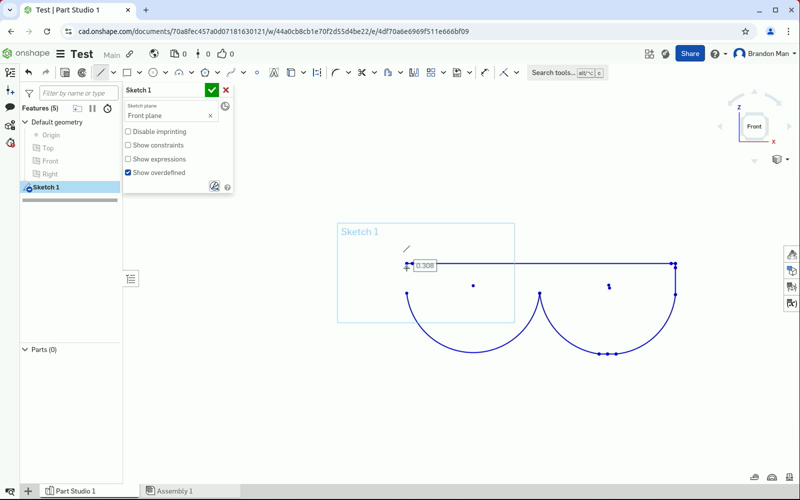
scroll(-6)
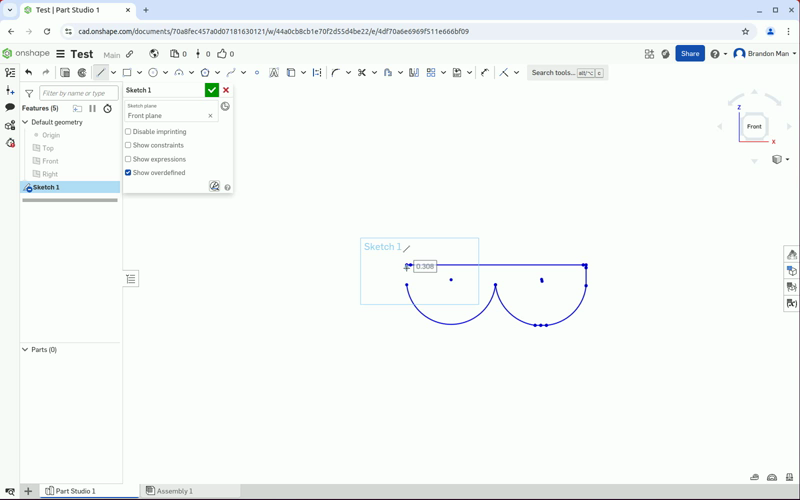
scroll(-6)
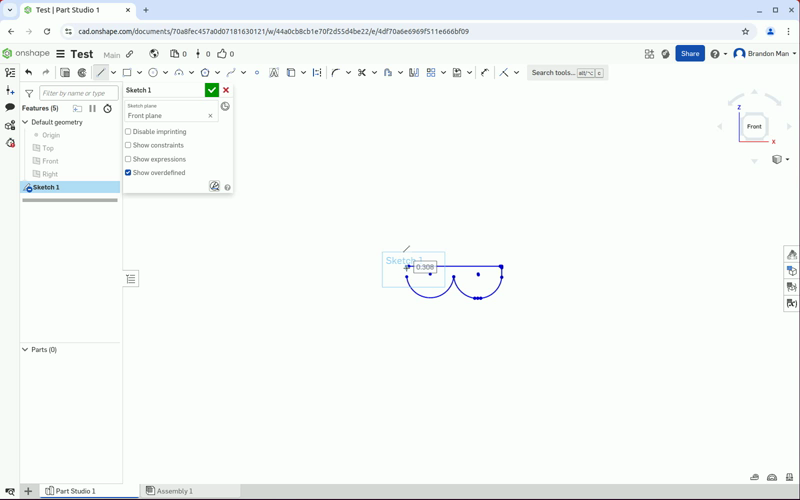
key_up(shift)
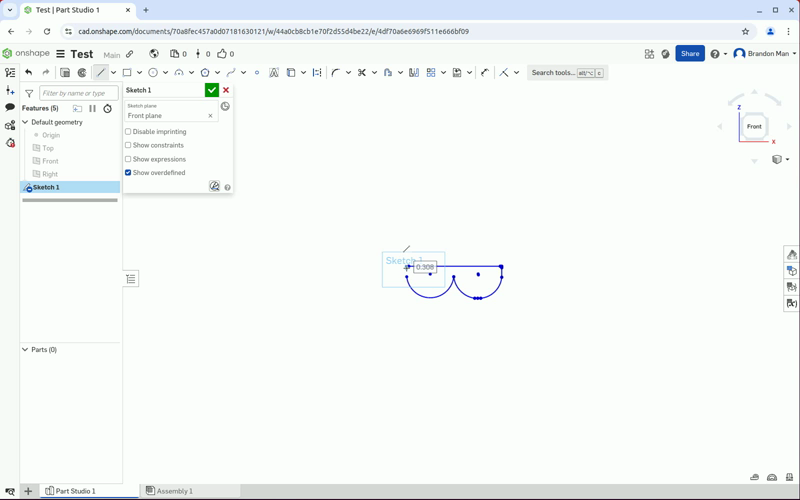
mouse_move(436, 267)
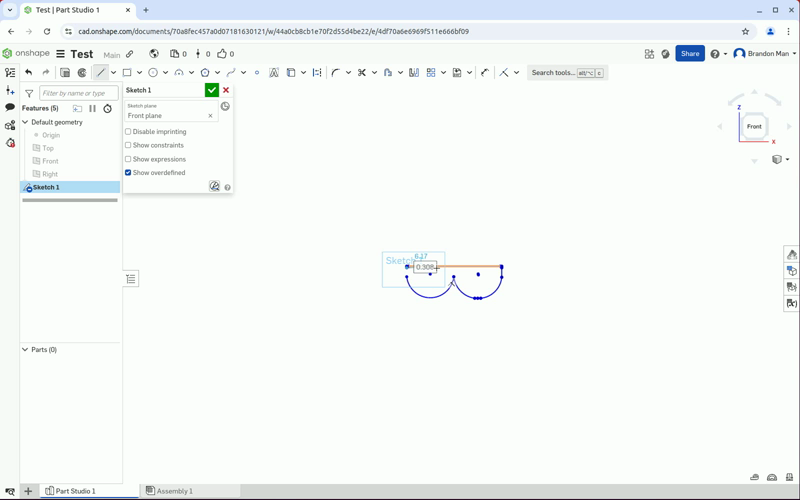
key_down(shift)
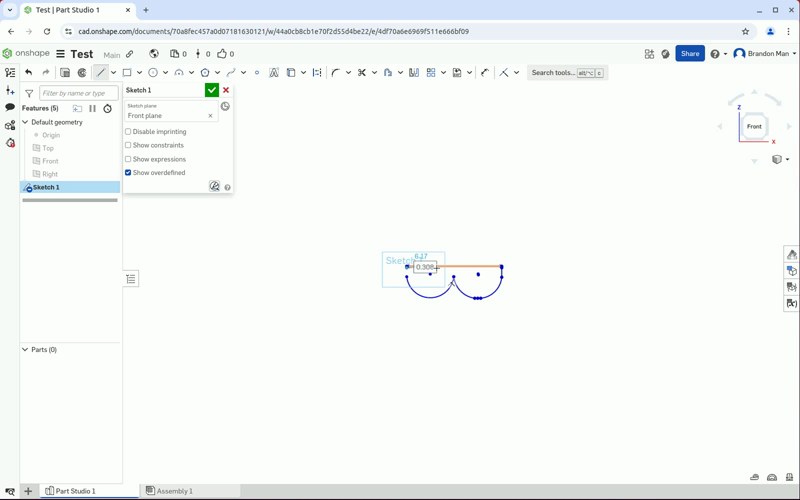
mouse_move(406, 276)
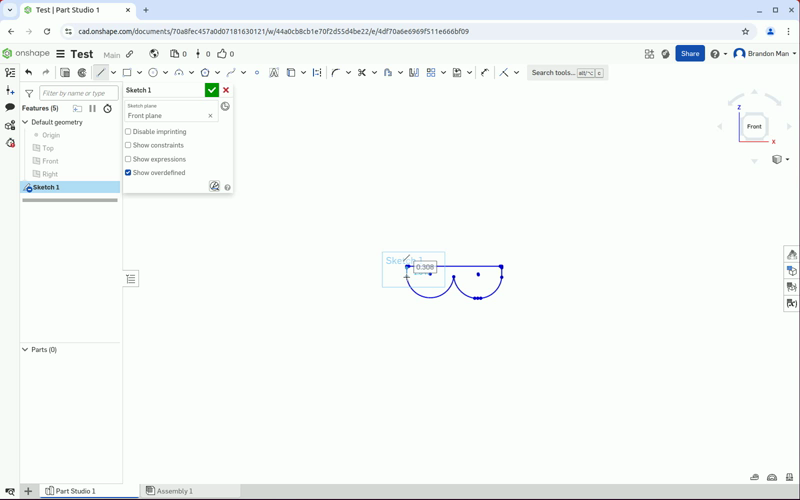
key_up(shift)
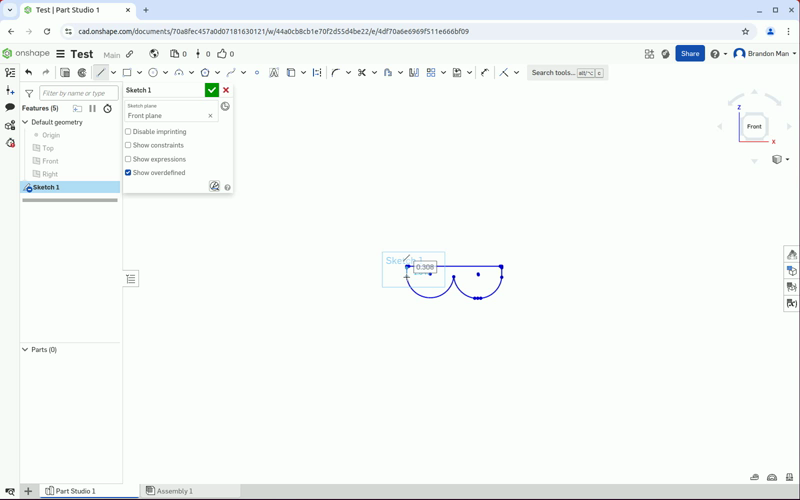
click(406, 276)
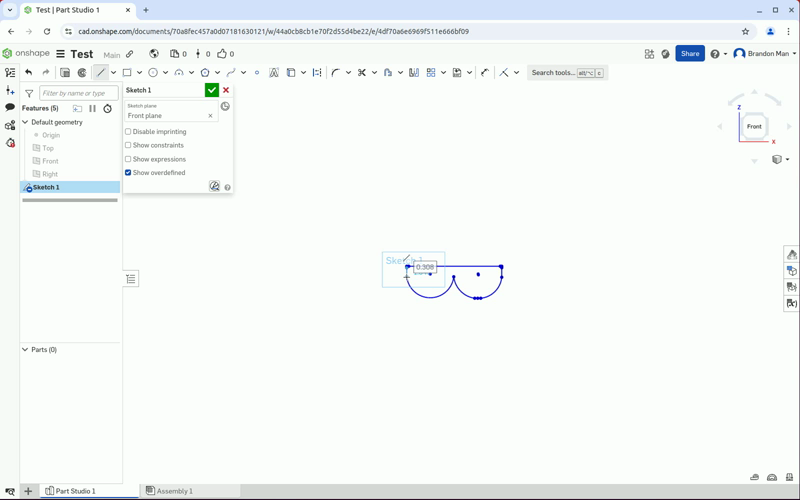
key(esc)
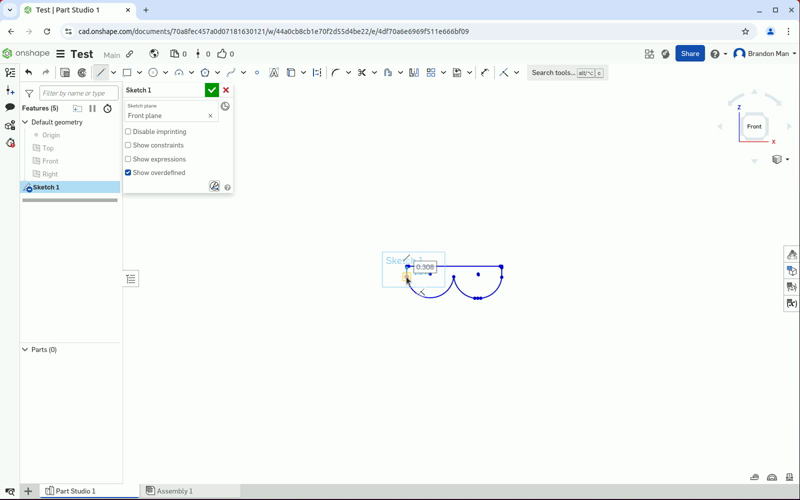
key(a)
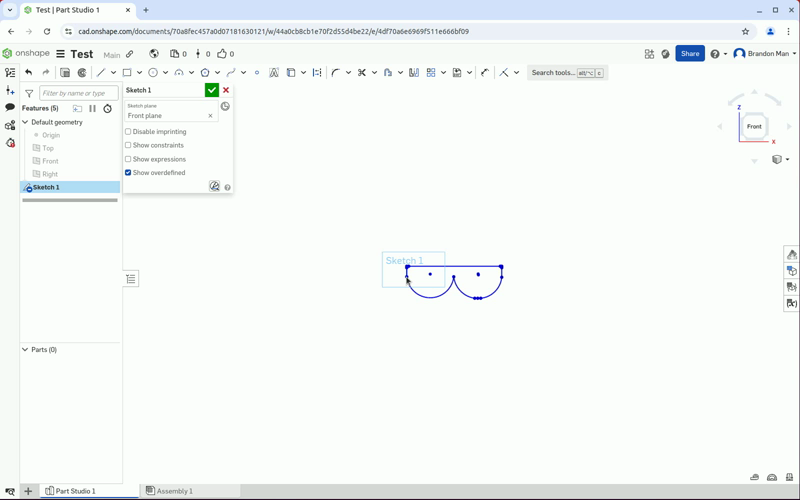
key_down(shift)
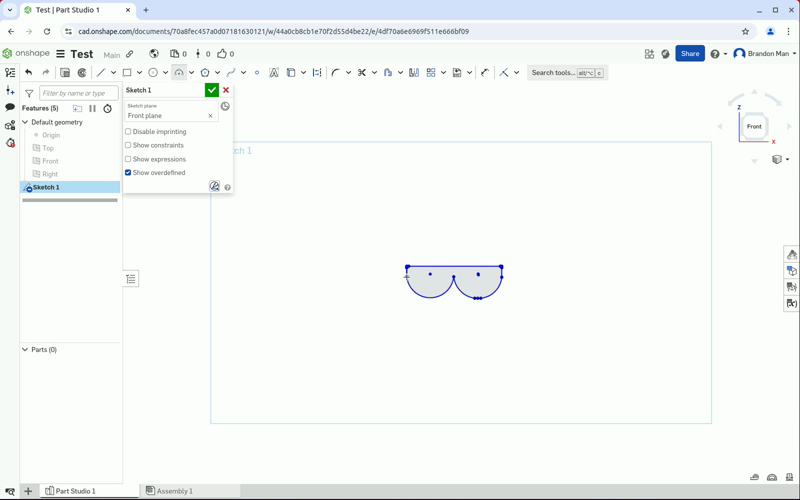
mouse_move(408, 276)
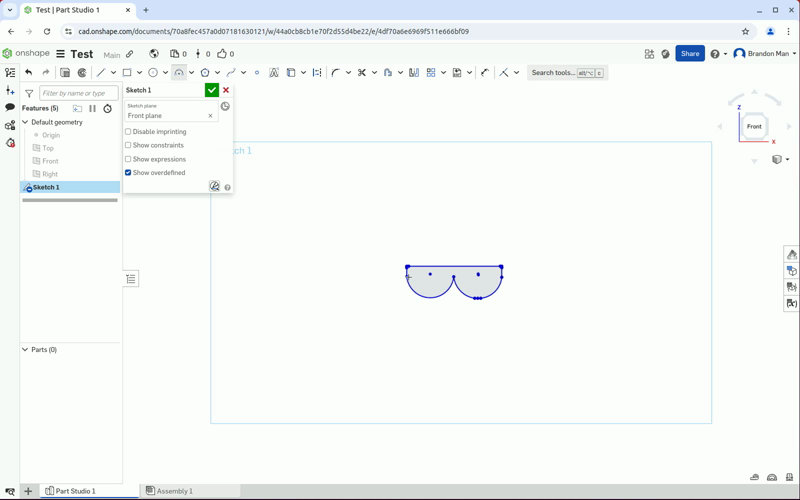
scroll(6)
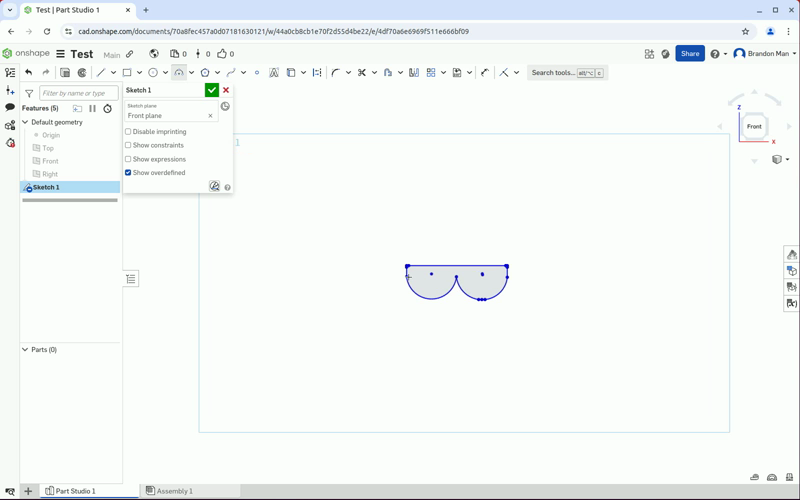
scroll(6)
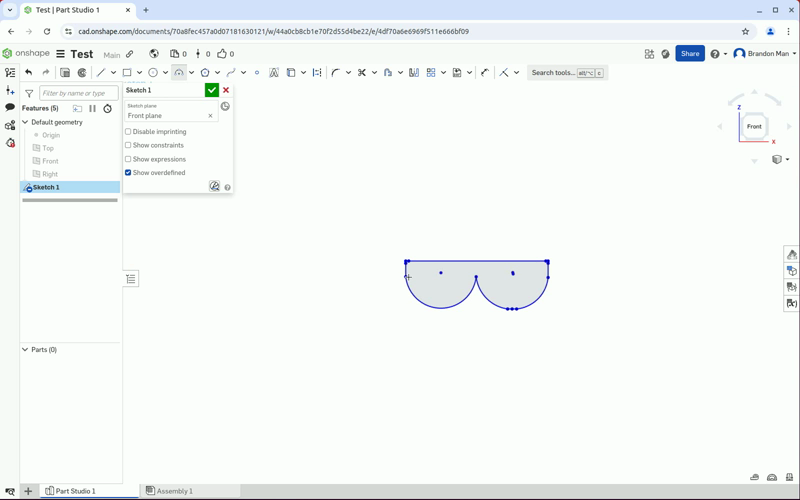
scroll(6)
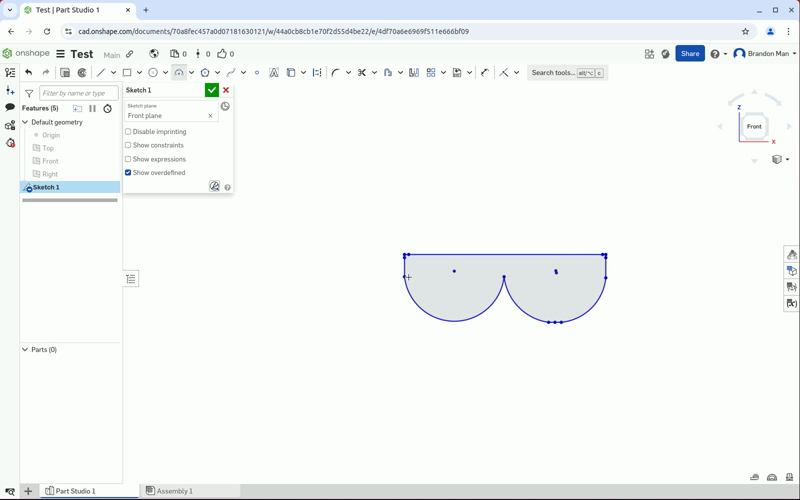
scroll(6)
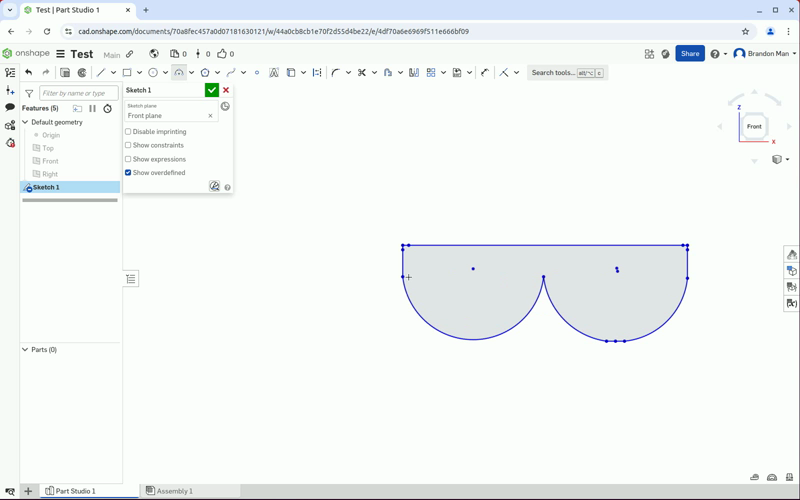
scroll(6)
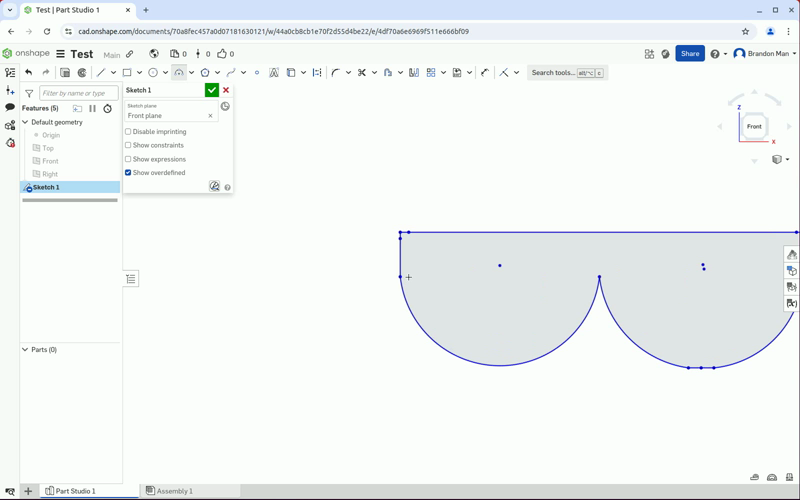
scroll(6)
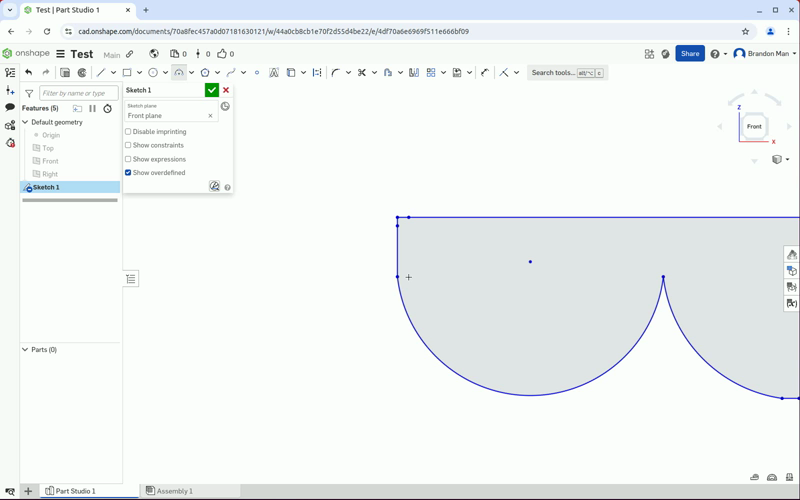
scroll(6)
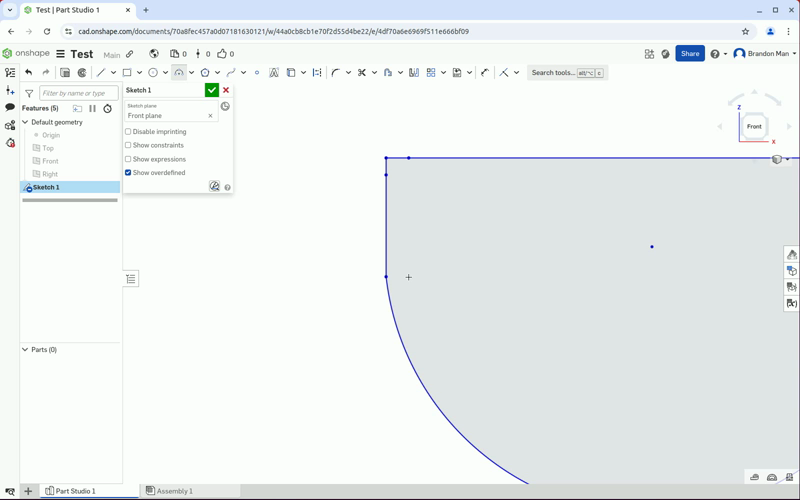
click(408, 276)
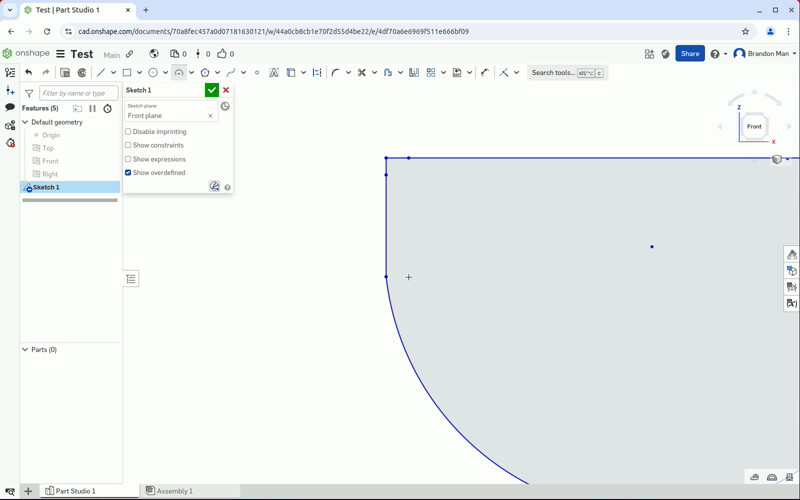
scroll(-6)
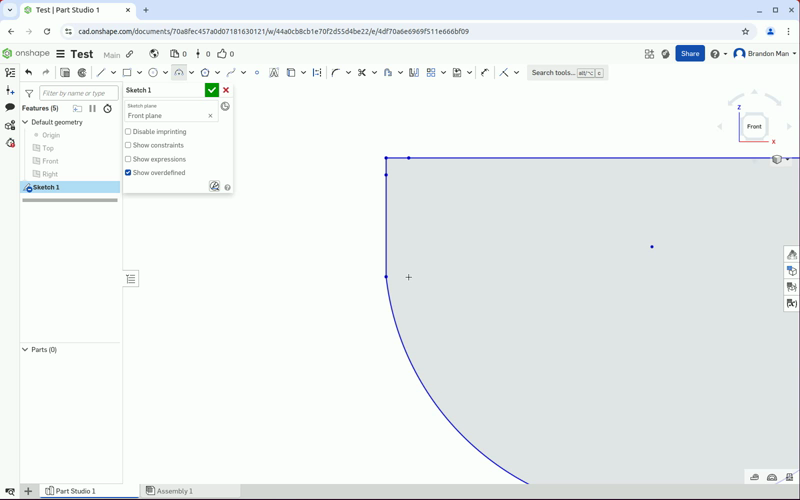
scroll(-6)
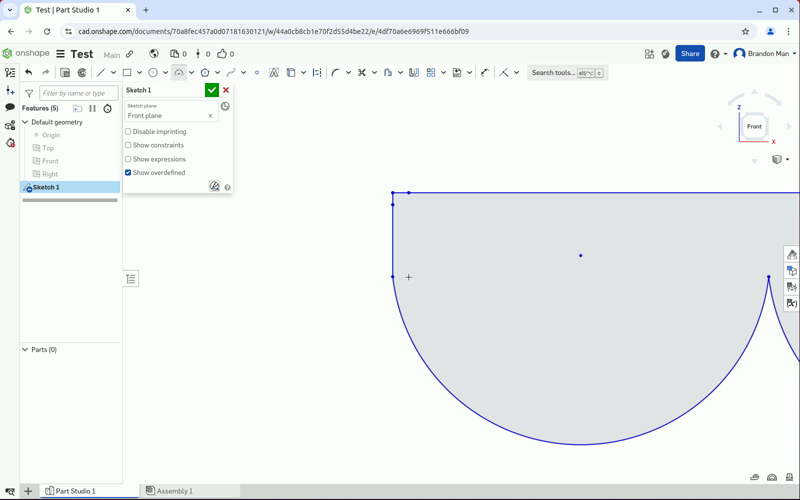
scroll(-6)
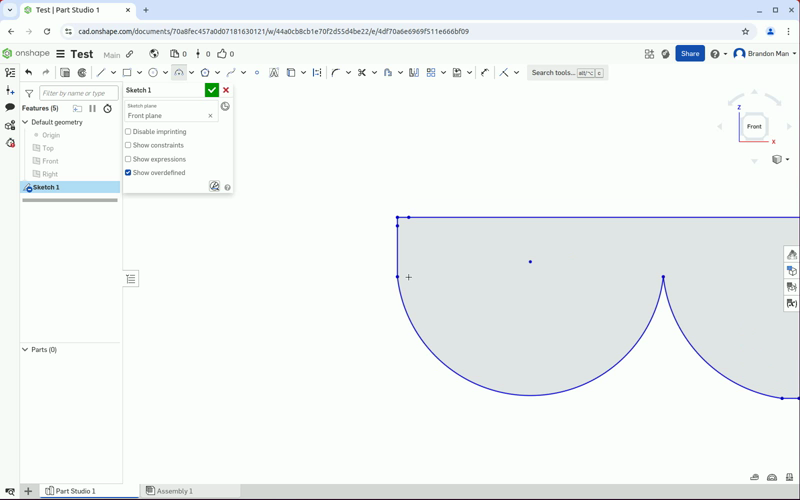
scroll(-6)
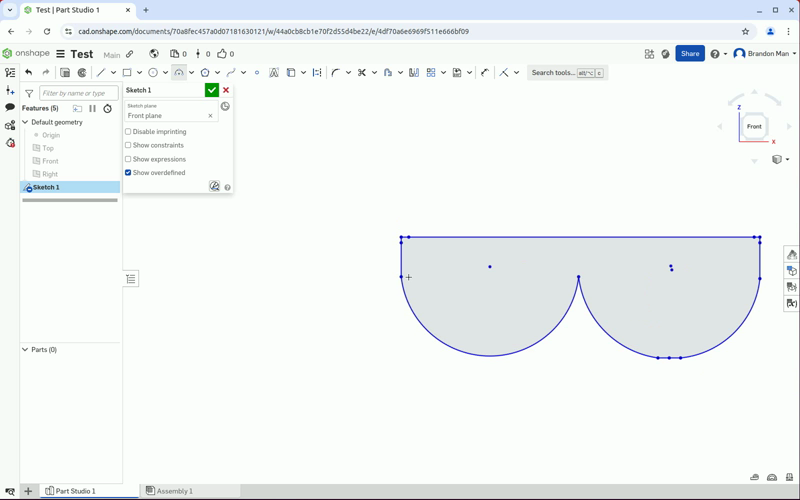
scroll(-6)
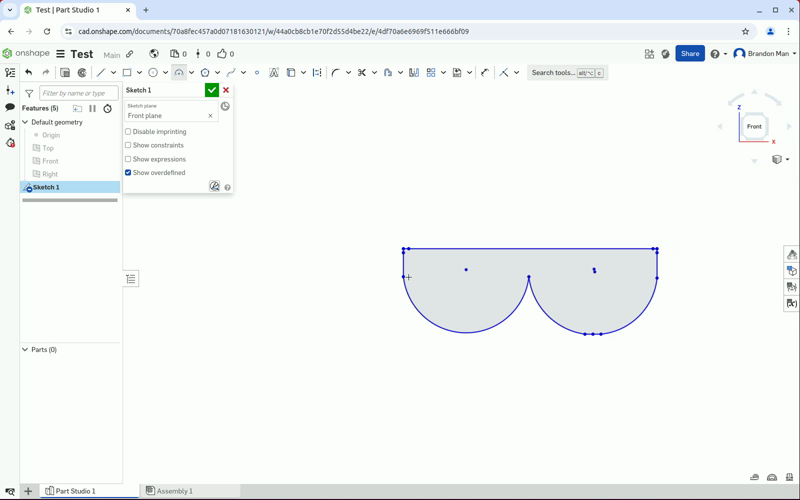
scroll(-6)
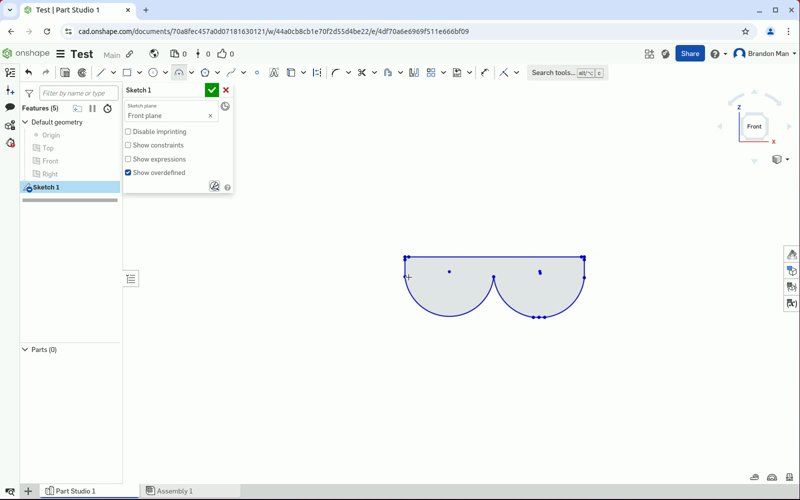
scroll(-6)
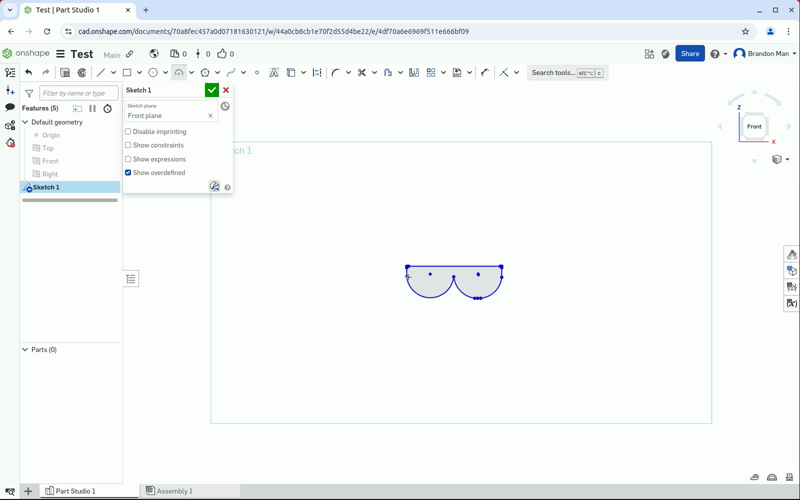
key_up(shift)
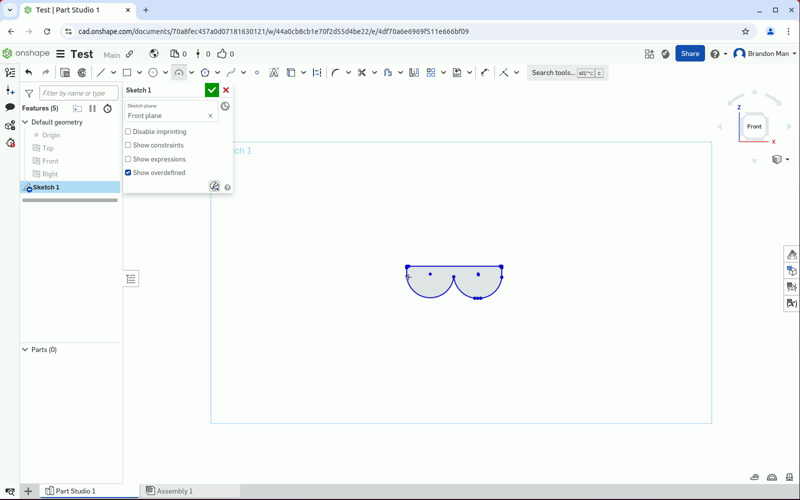
key_down(shift)
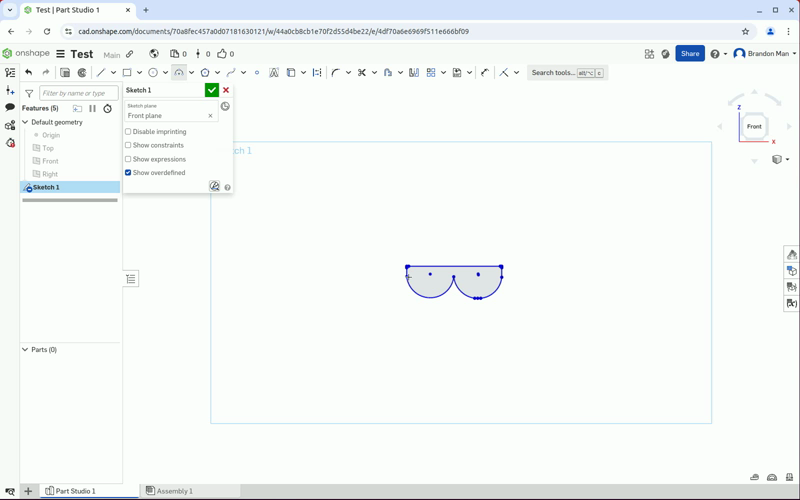
mouse_move(452, 276)
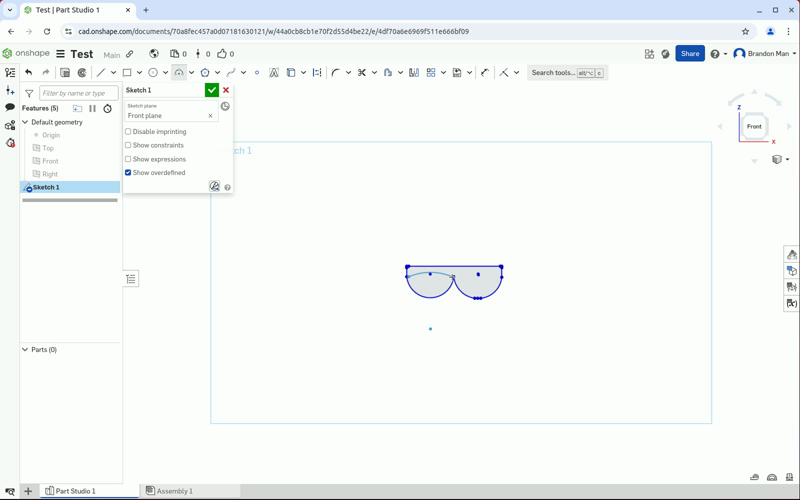
scroll(6)
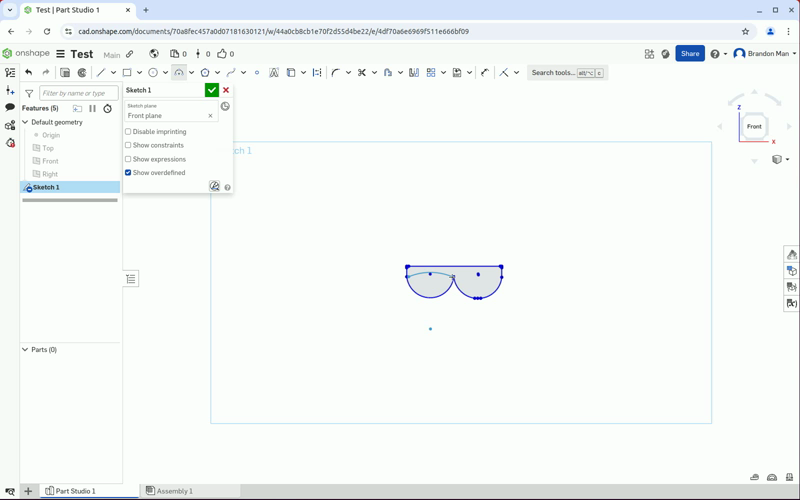
scroll(6)
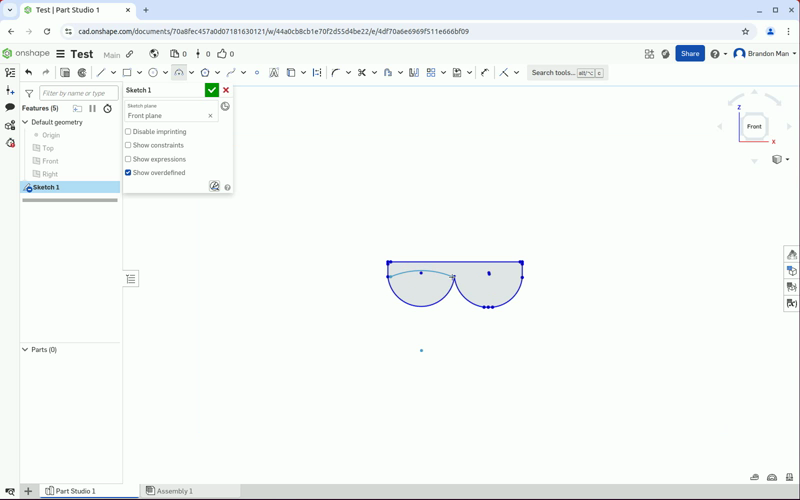
scroll(6)
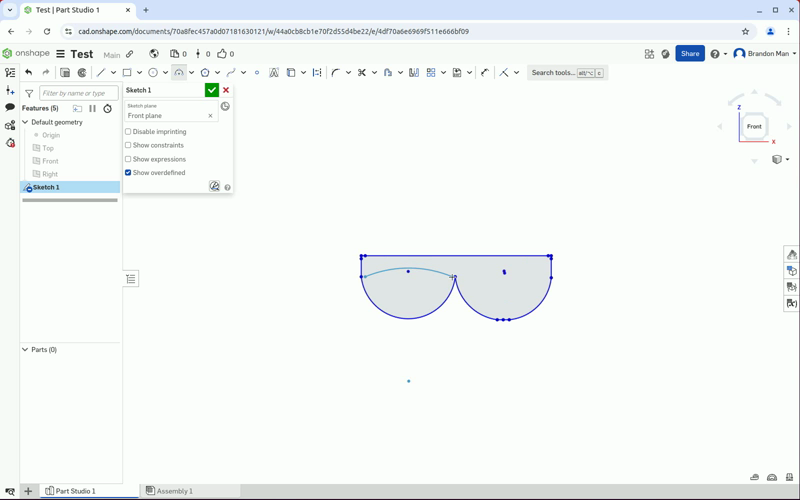
scroll(6)
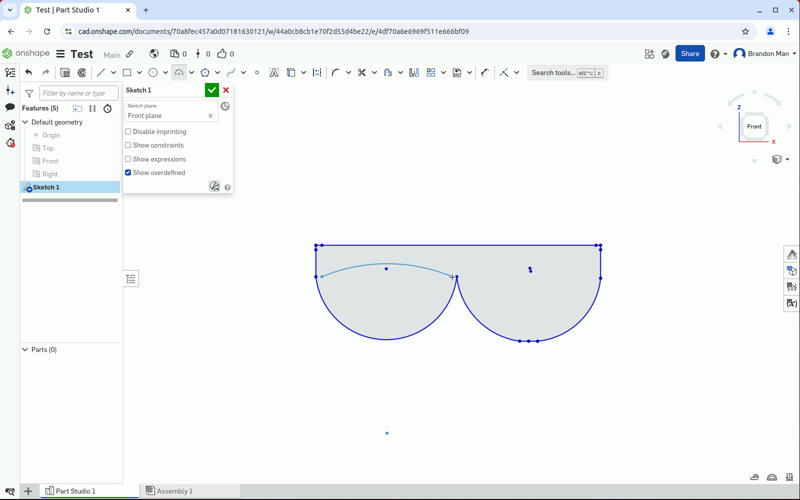
scroll(6)
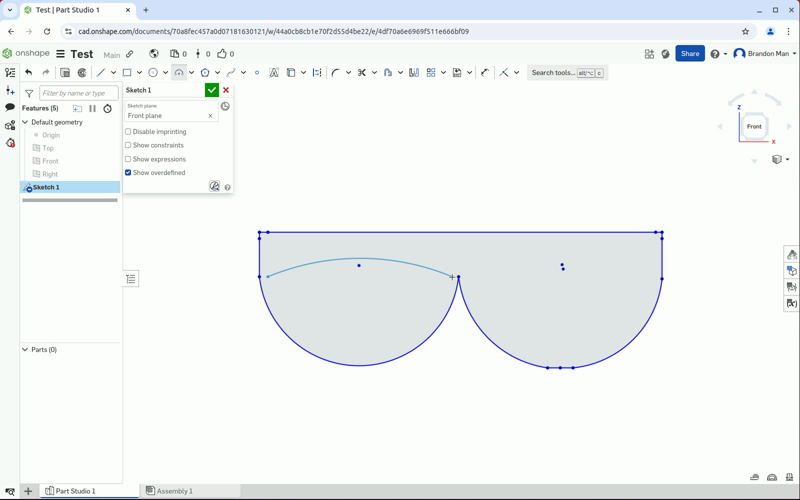
scroll(6)
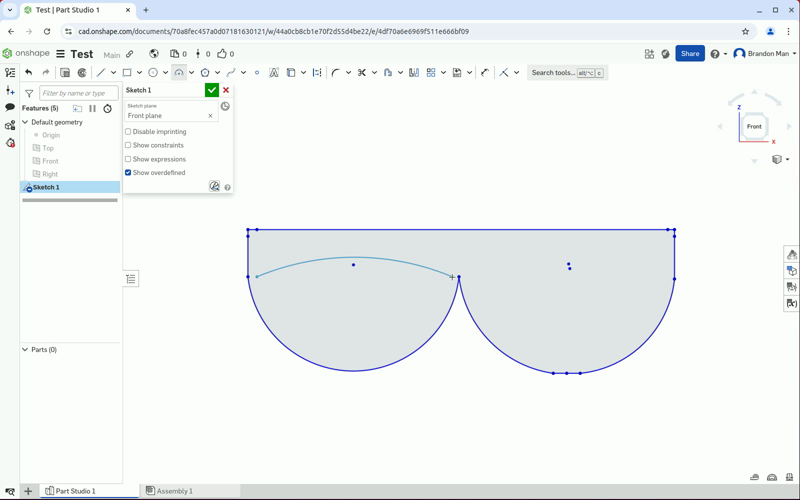
scroll(6)
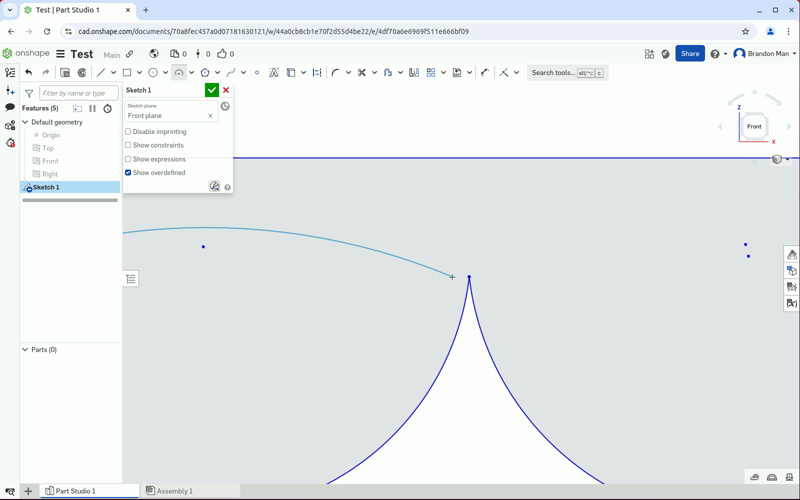
click(452, 276)
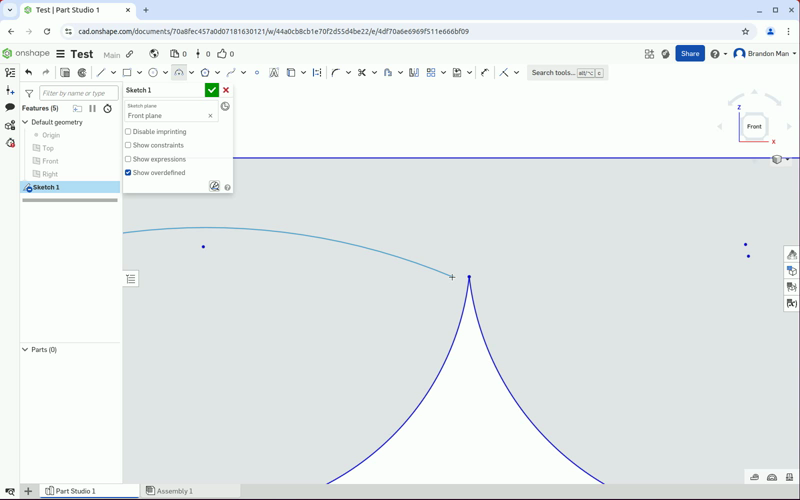
scroll(-6)
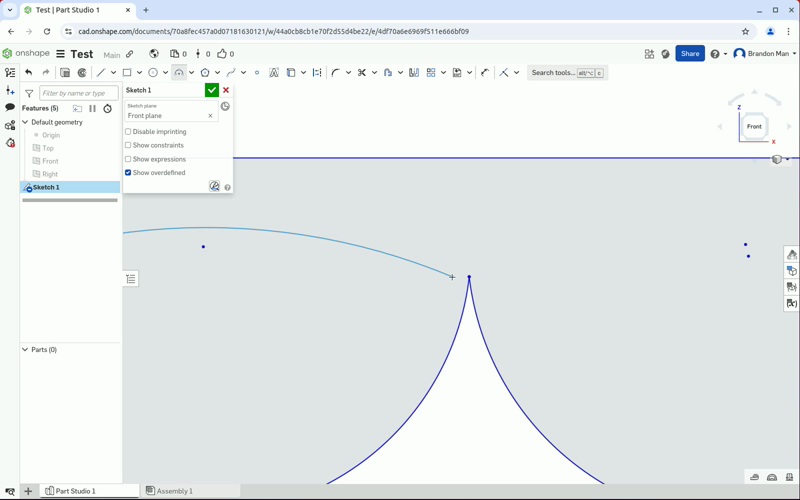
scroll(-6)
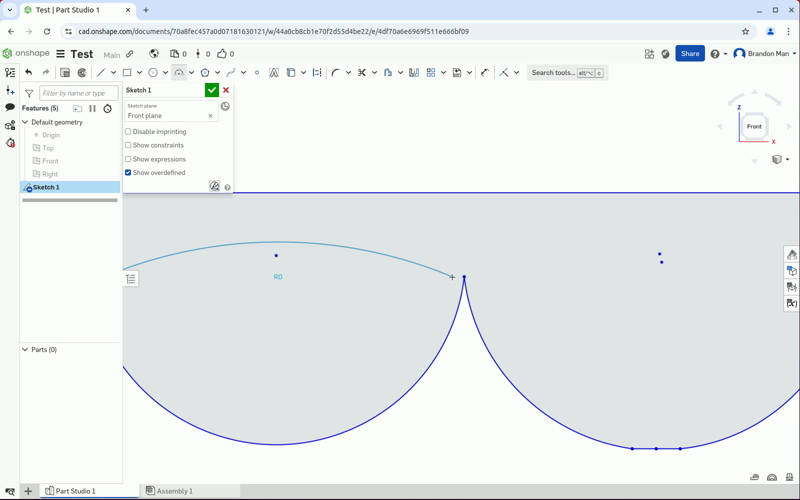
scroll(-6)
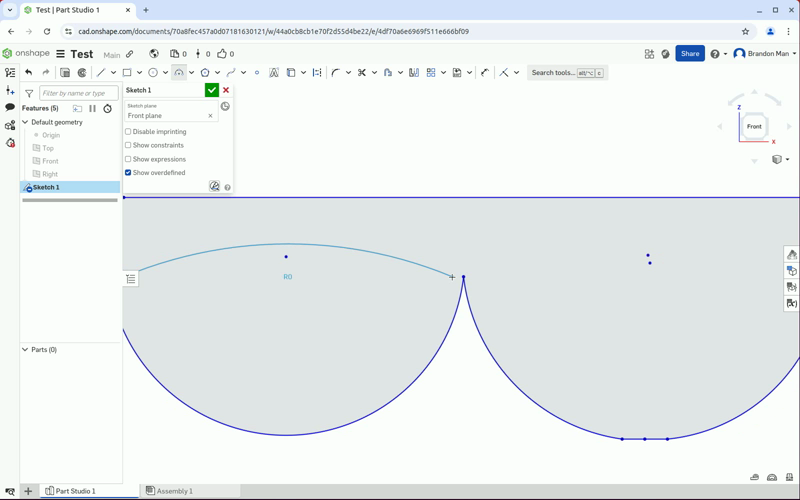
scroll(-6)
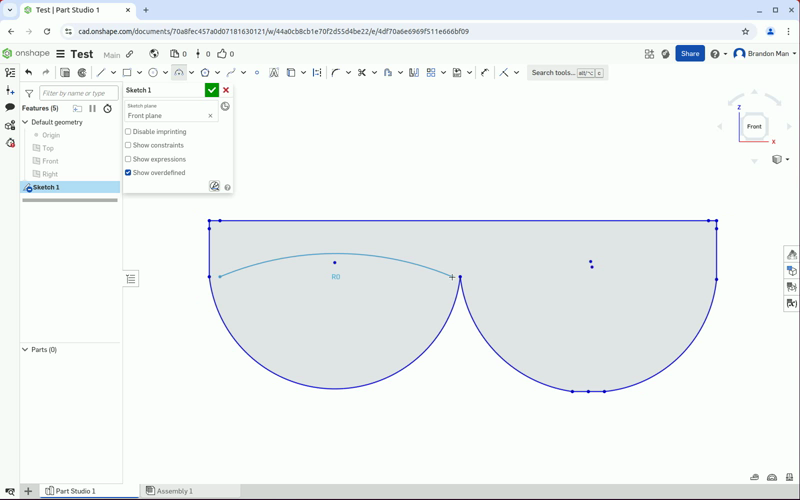
scroll(-6)
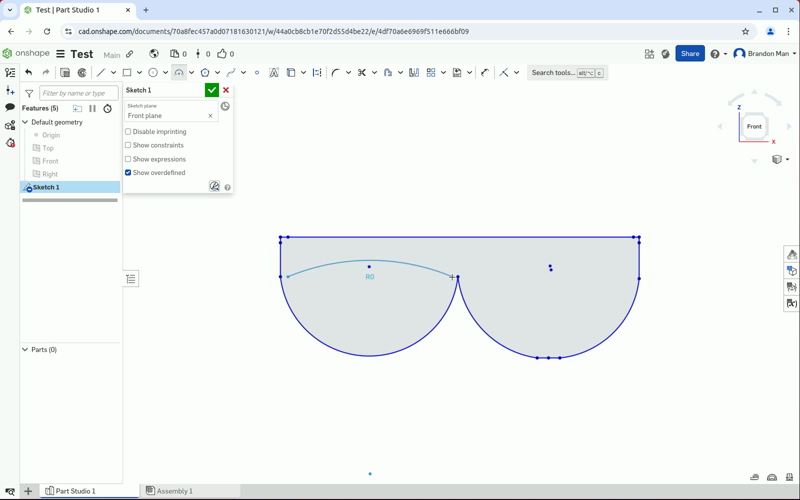
scroll(-6)
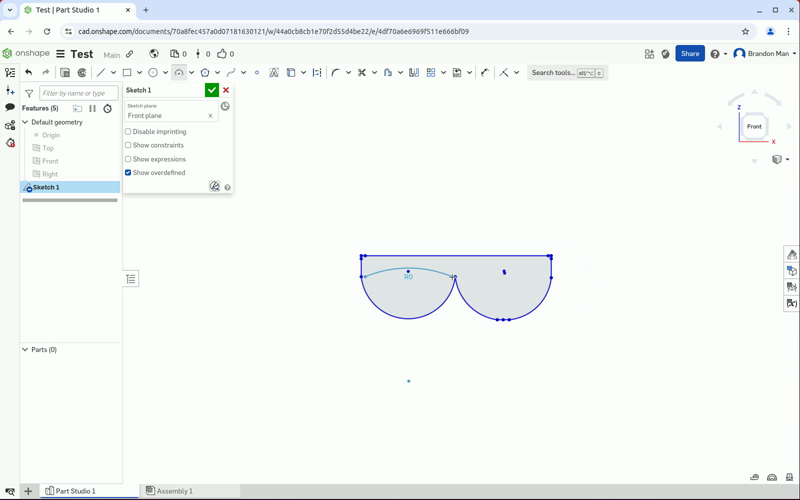
scroll(-6)
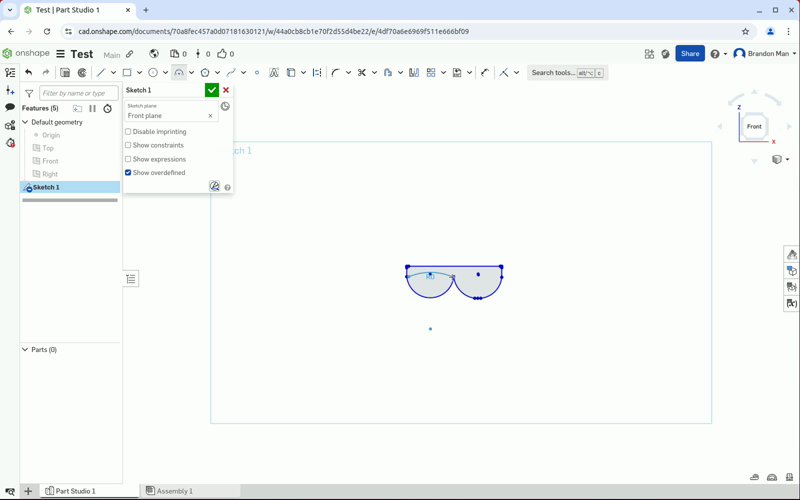
mouse_move(430, 295)
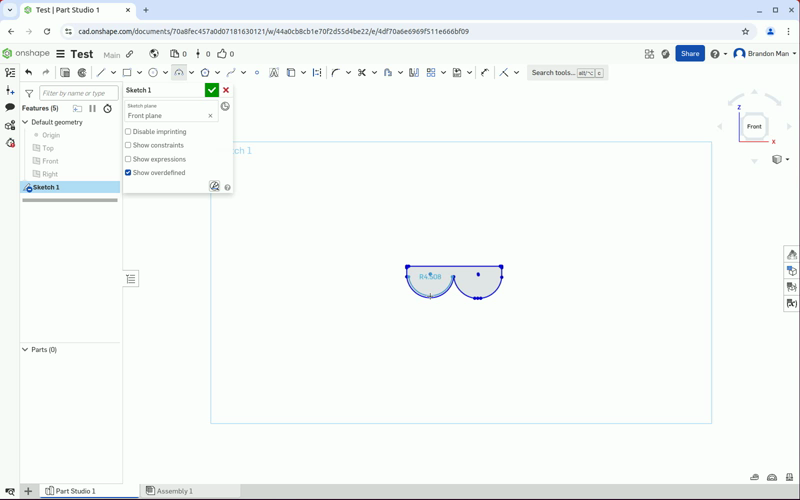
scroll(6)
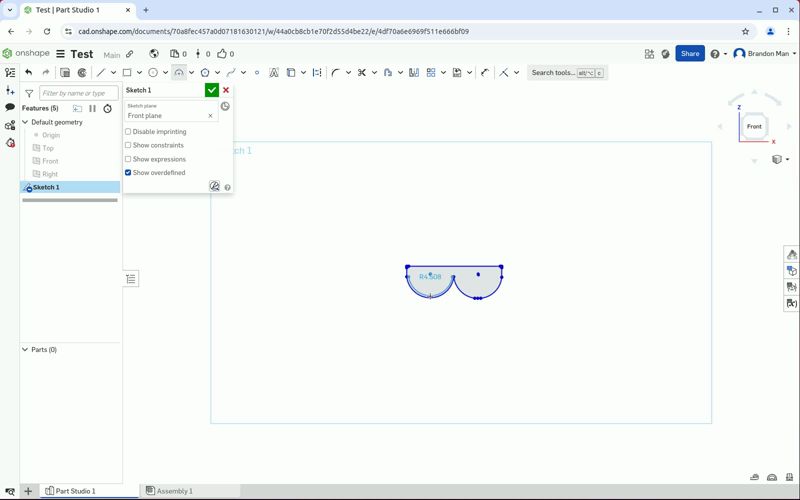
scroll(6)
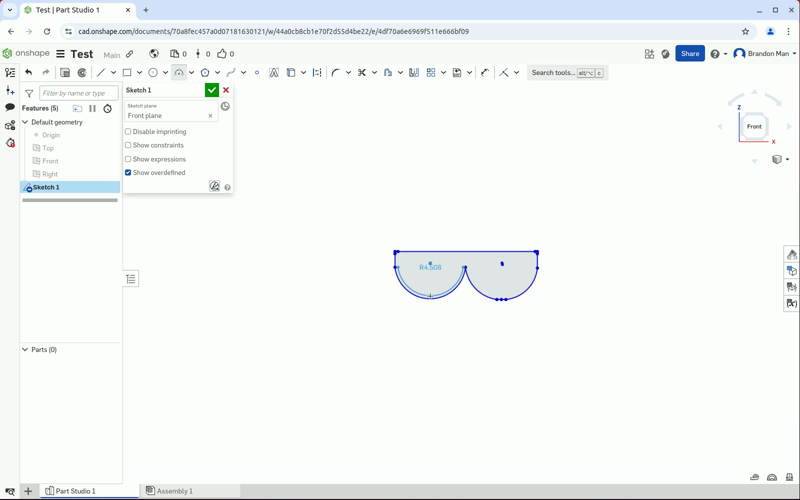
scroll(6)
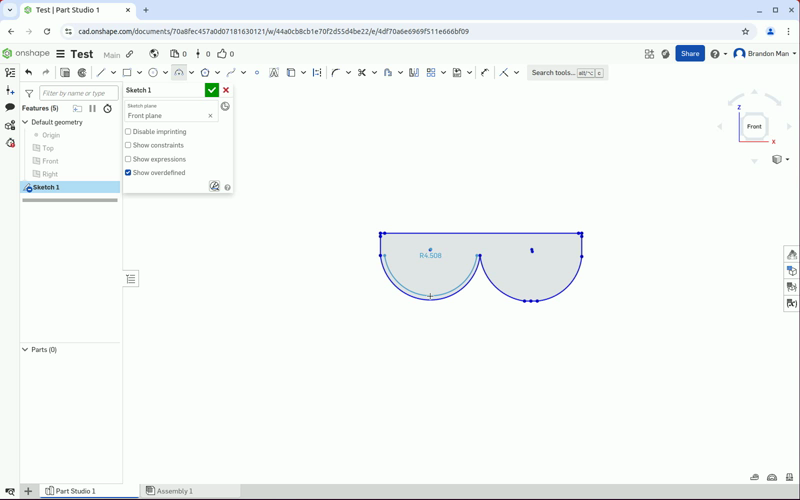
scroll(6)
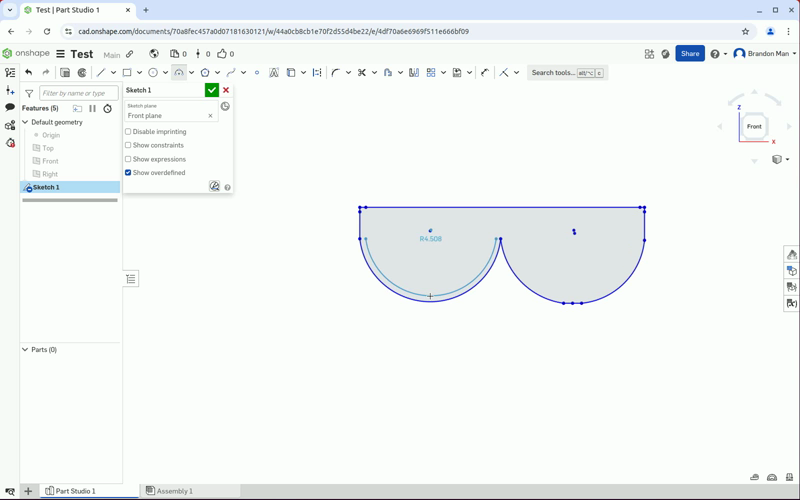
scroll(6)
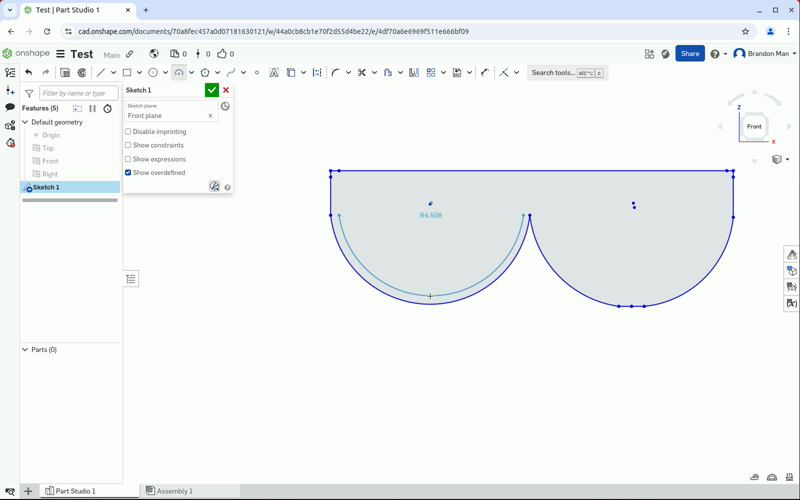
scroll(6)
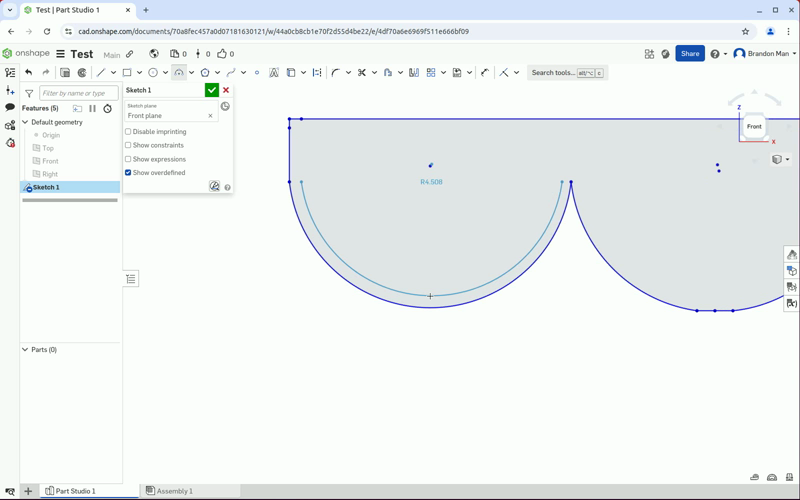
scroll(6)
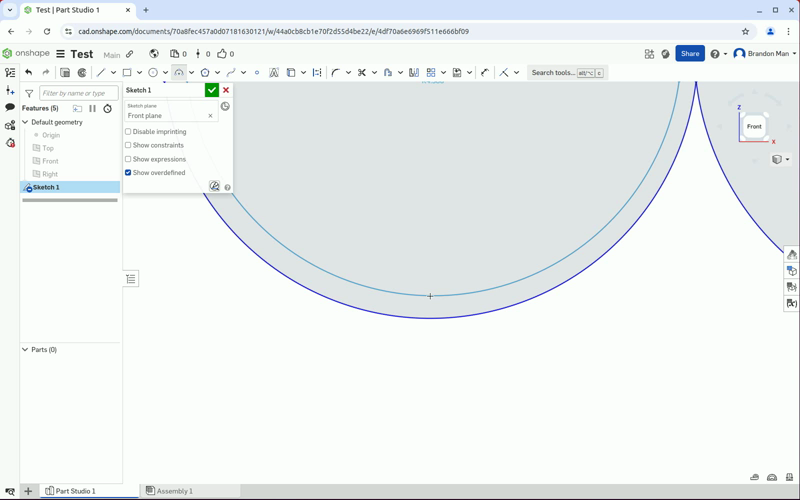
click(430, 295)
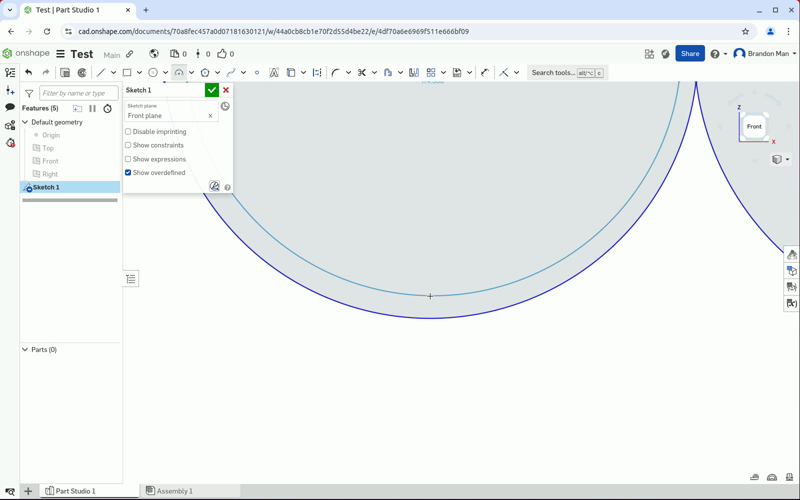
scroll(-6)
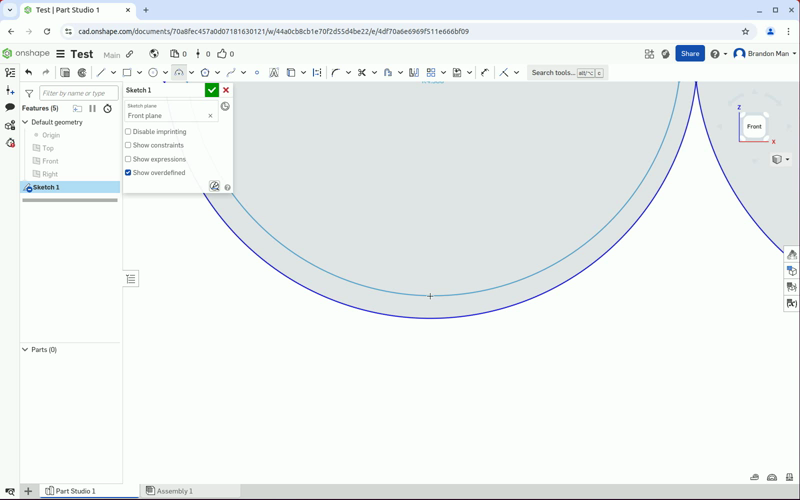
scroll(-6)
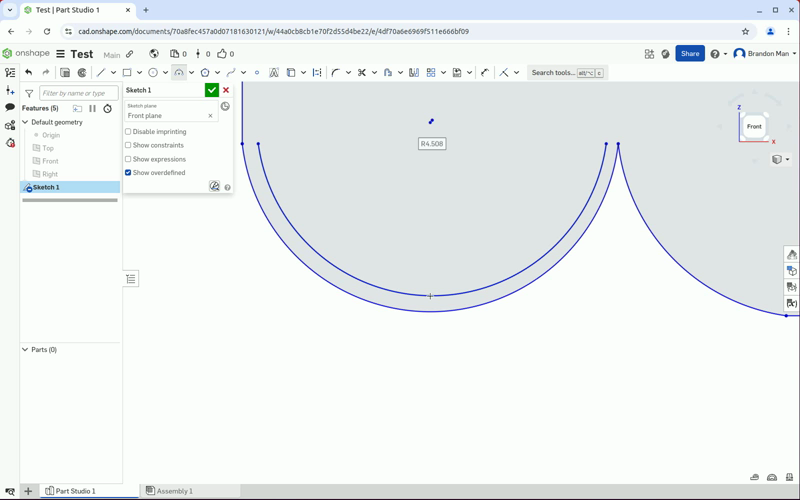
scroll(-6)
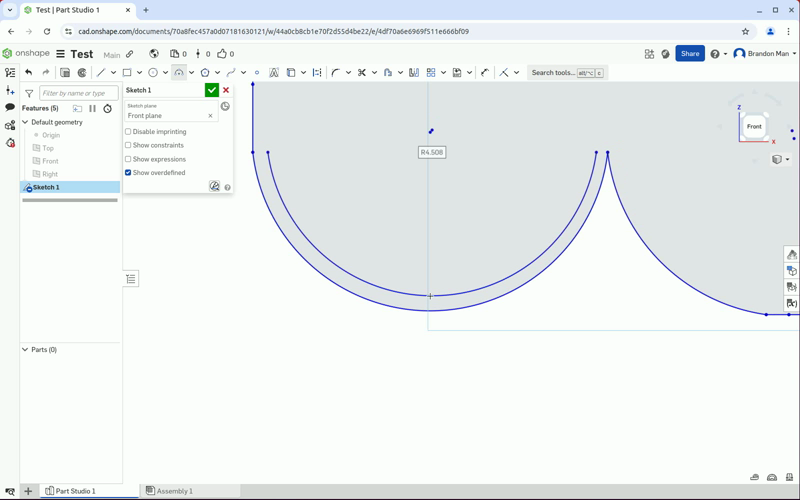
scroll(-6)
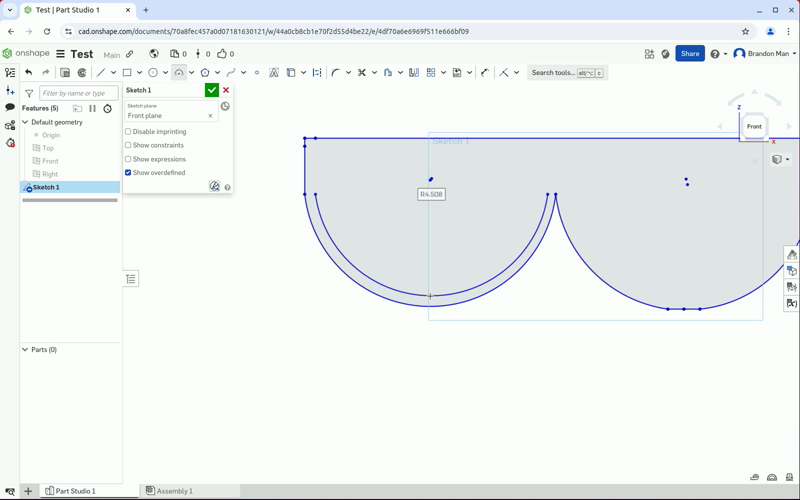
scroll(-6)
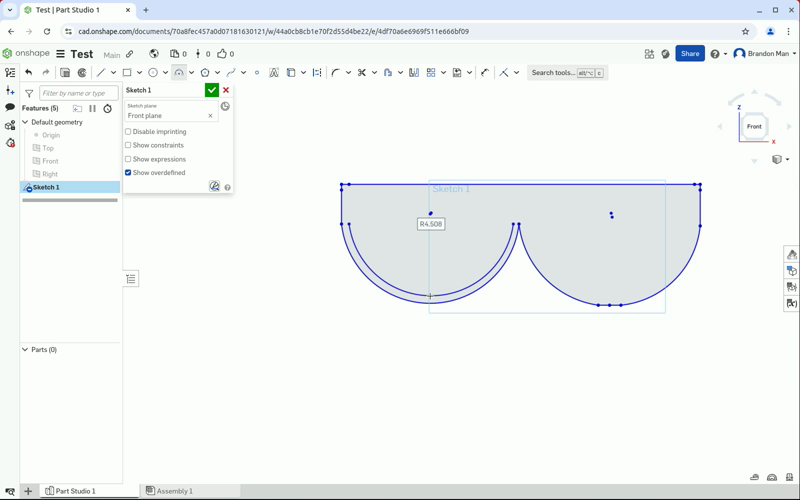
scroll(-6)
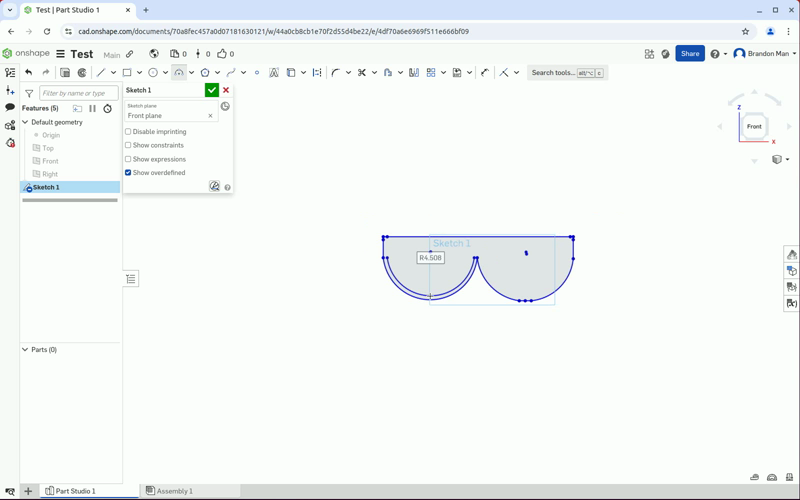
scroll(-6)
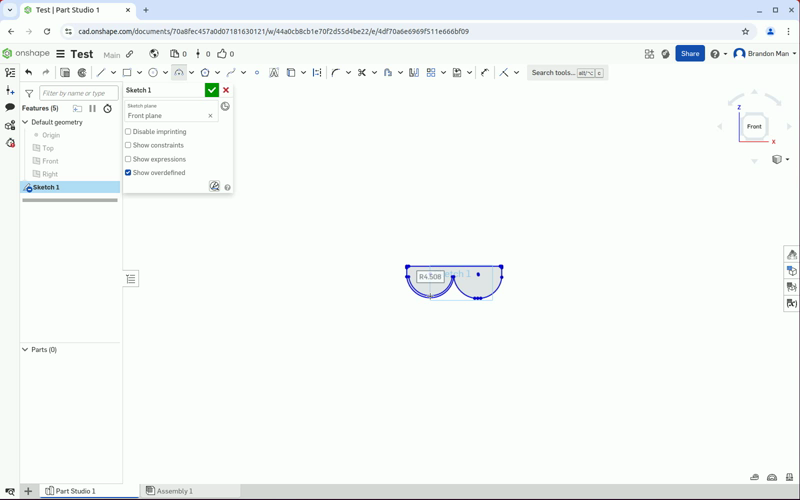
key_up(shift)
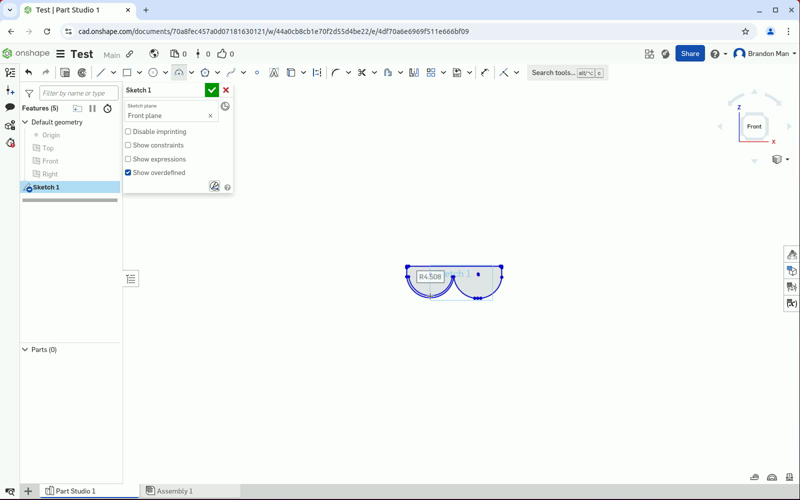
mouse_move(452, 276)
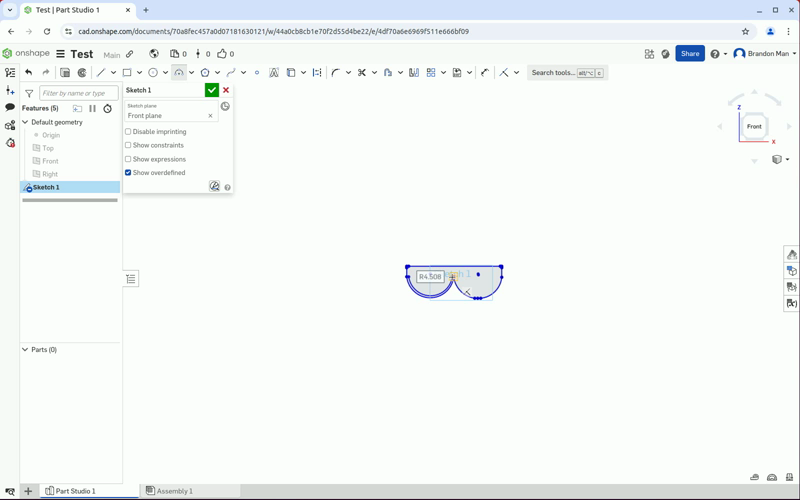
scroll(6)
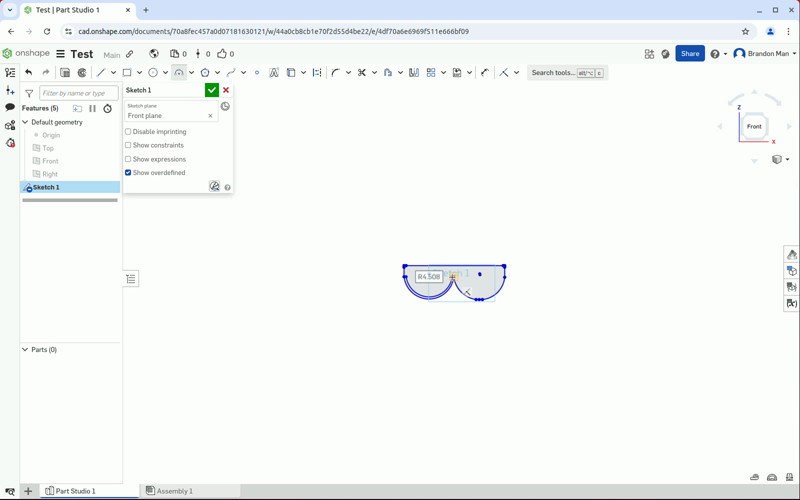
scroll(6)
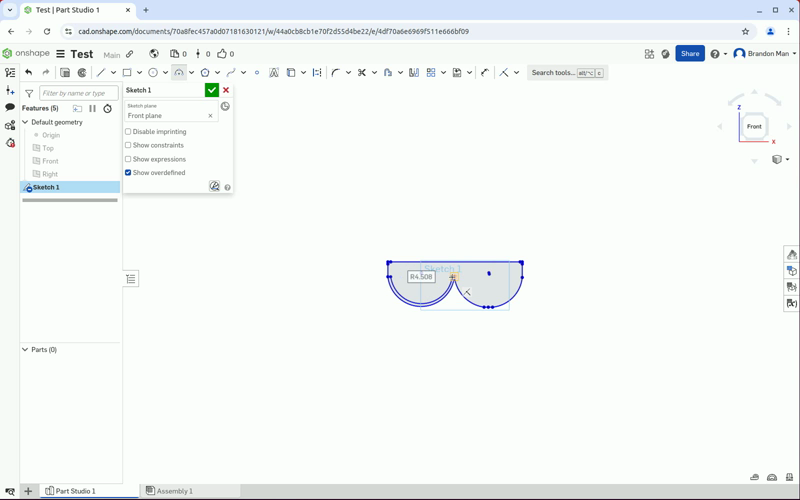
scroll(6)
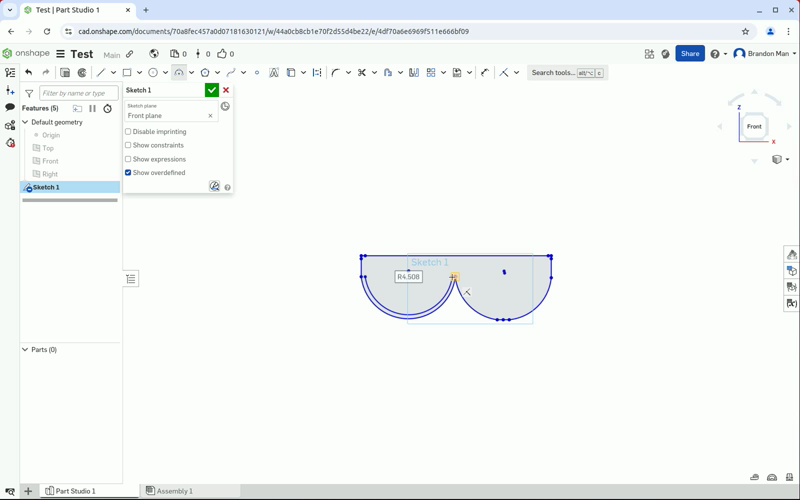
scroll(6)
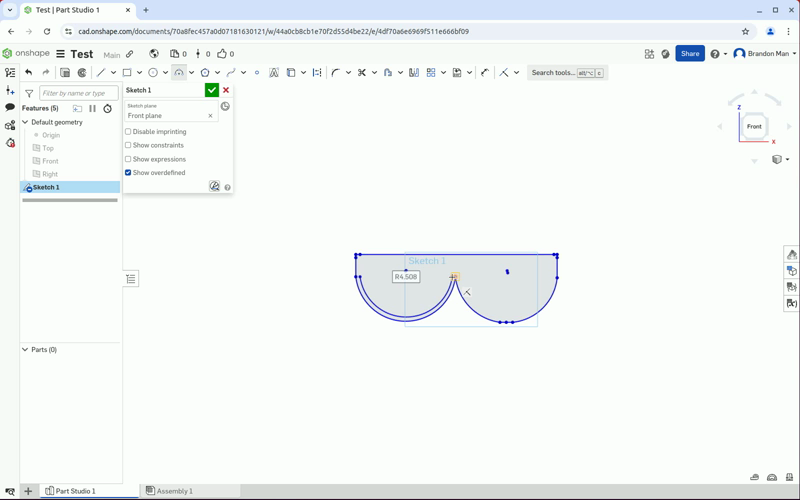
scroll(6)
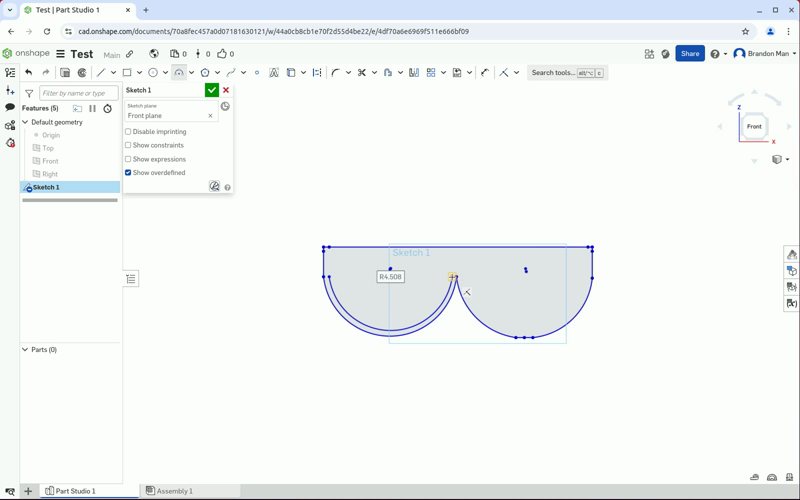
scroll(6)
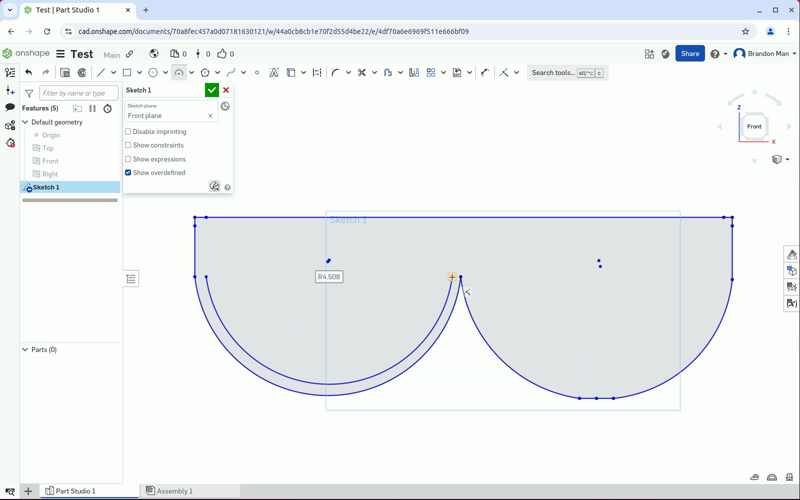
scroll(6)
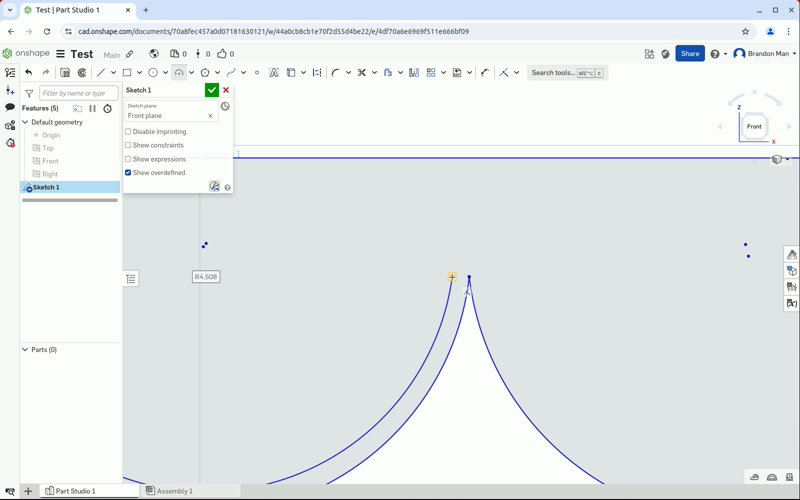
click(452, 276)
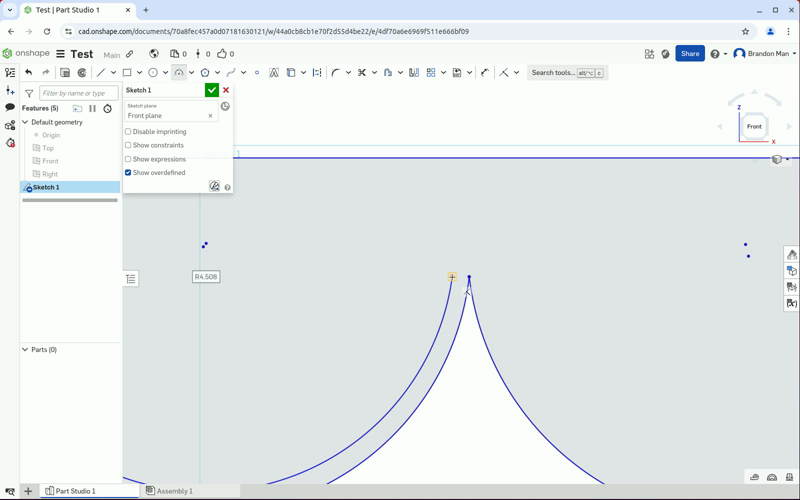
scroll(-6)
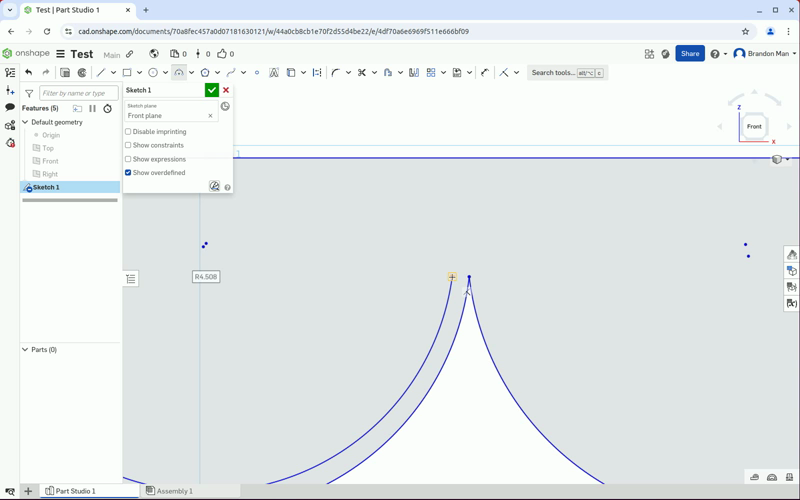
scroll(-6)
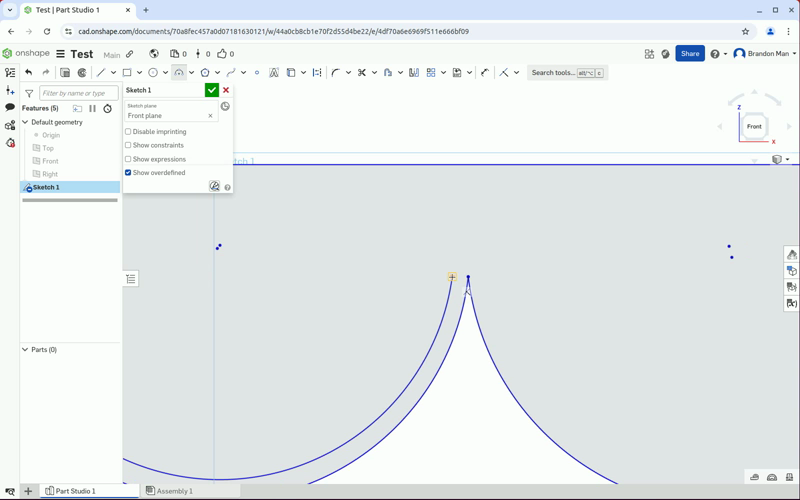
scroll(-6)
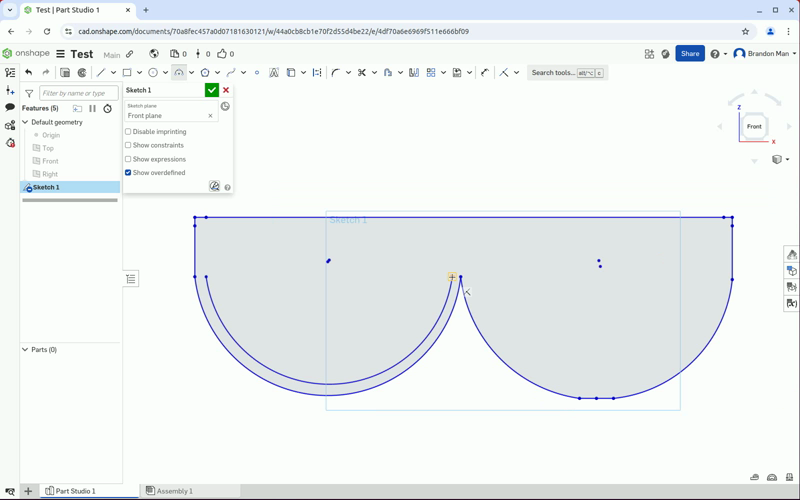
scroll(-6)
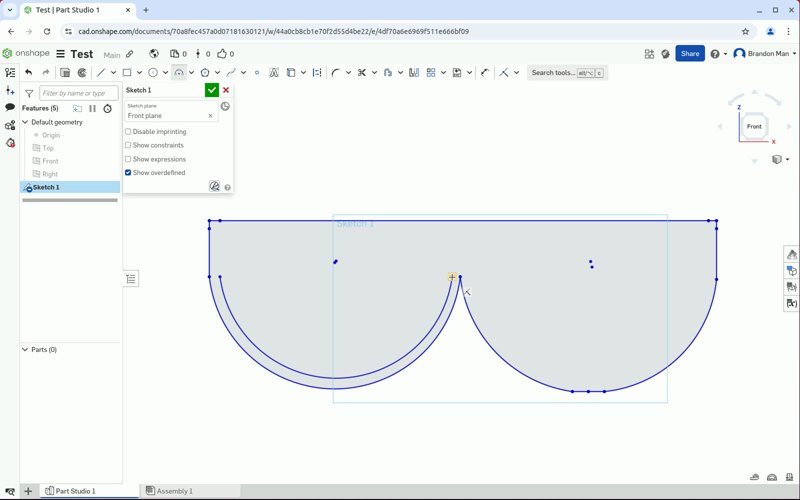
scroll(-6)
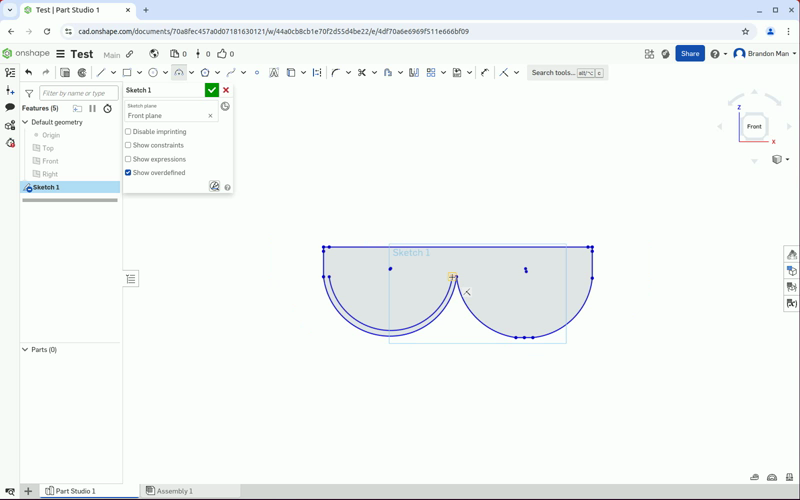
scroll(-6)
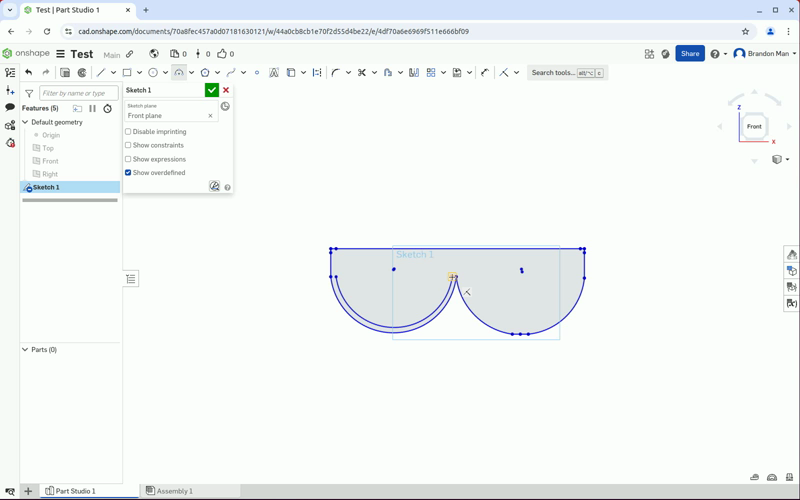
scroll(-6)
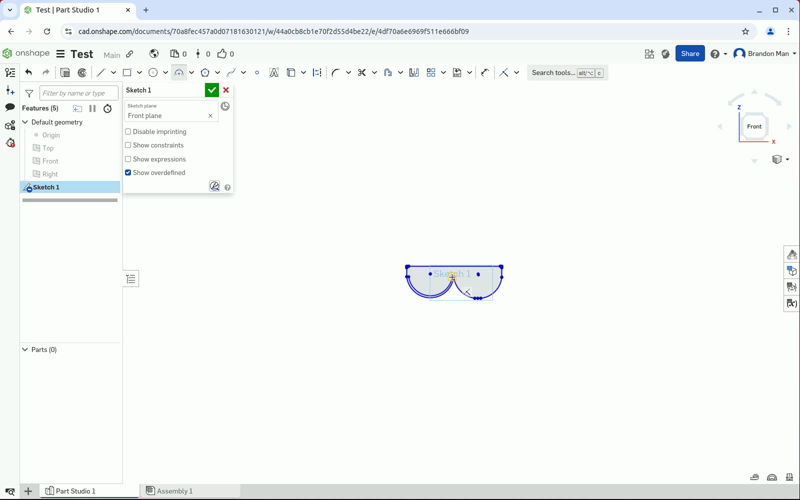
key_down(shift)
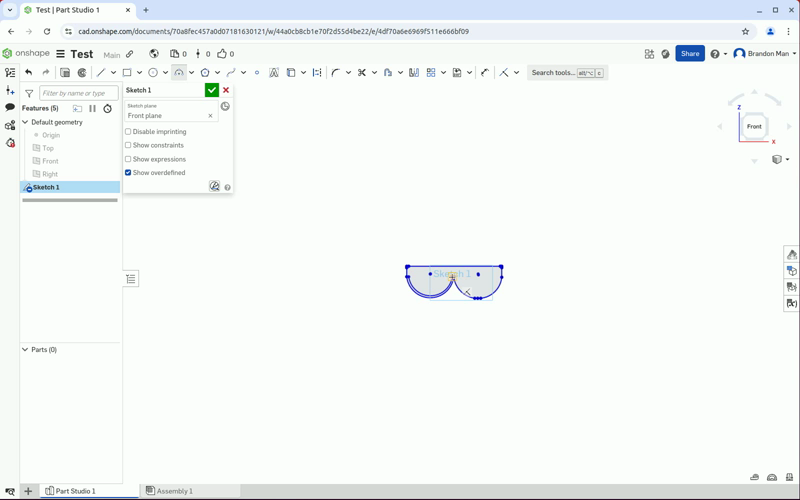
mouse_move(449, 267)
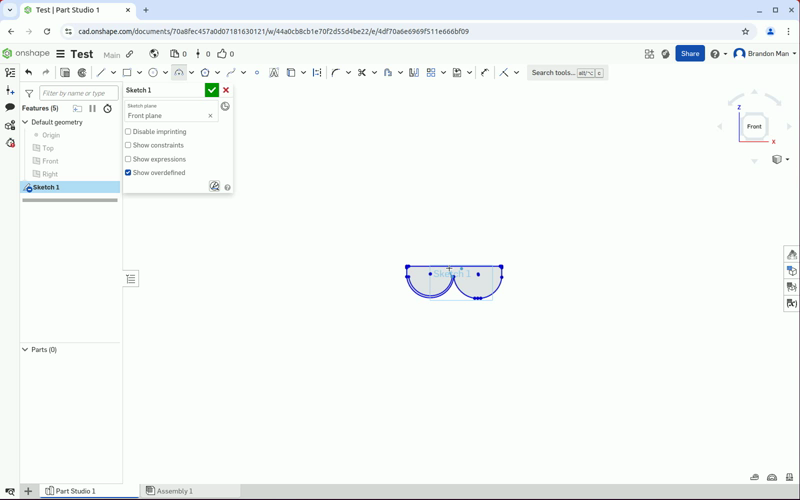
click(449, 267)
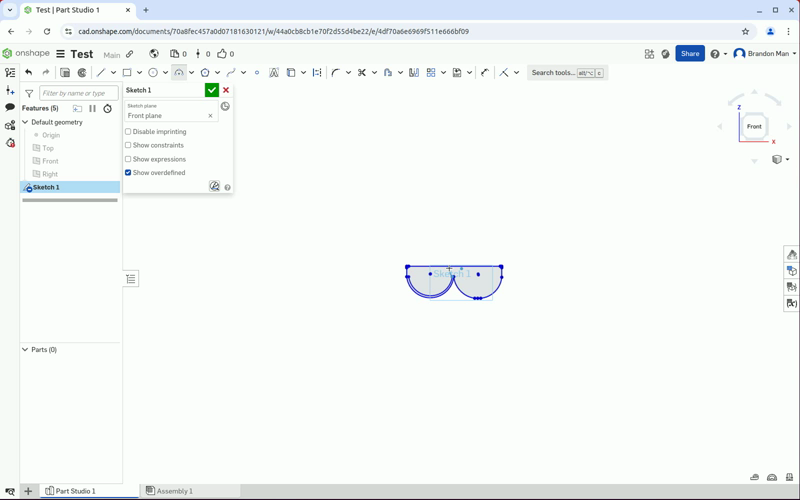
mouse_move(451, 272)
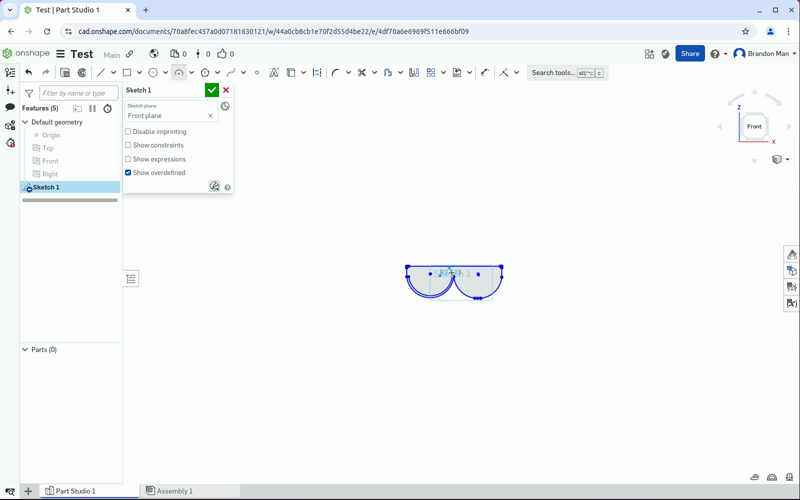
click(451, 272)
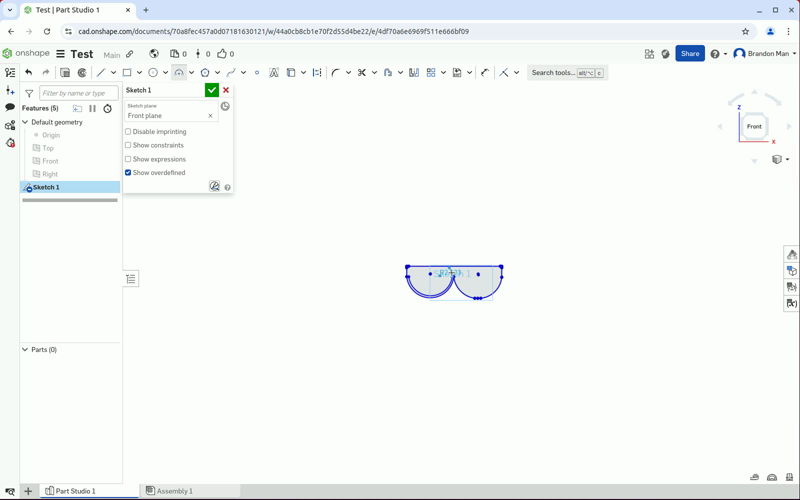
key_up(shift)
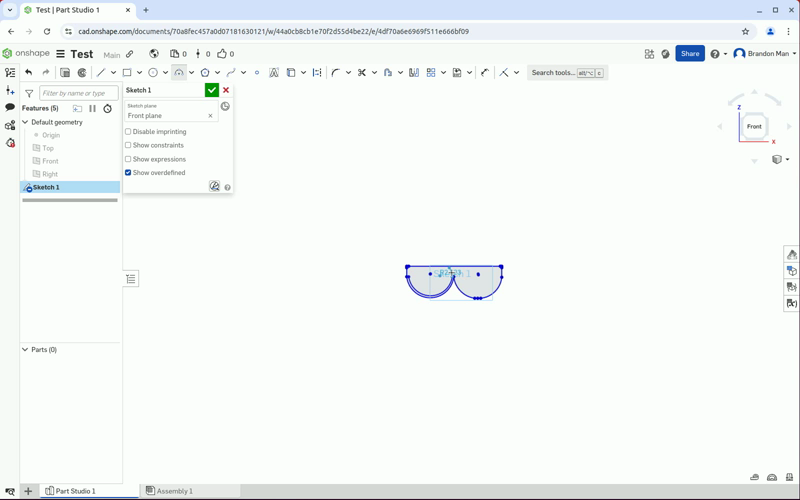
key(esc)
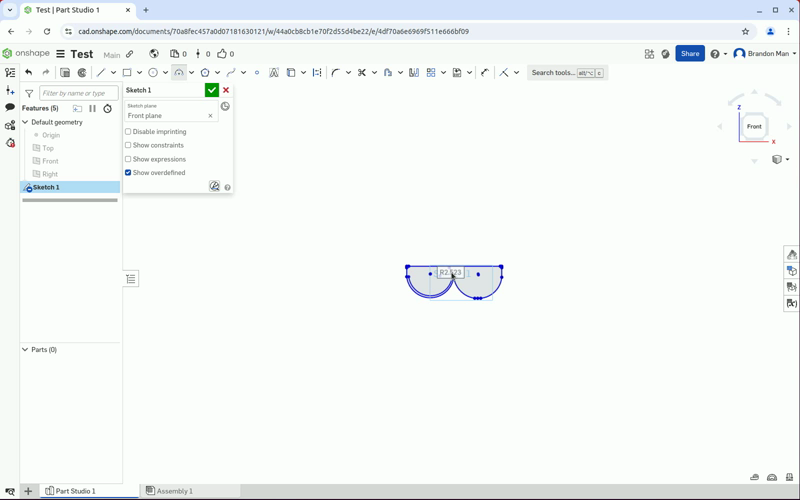
key(l)
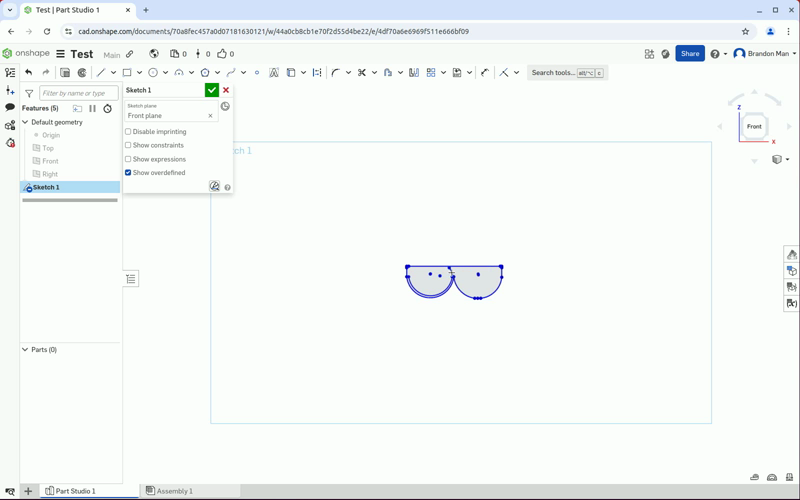
mouse_move(449, 267)
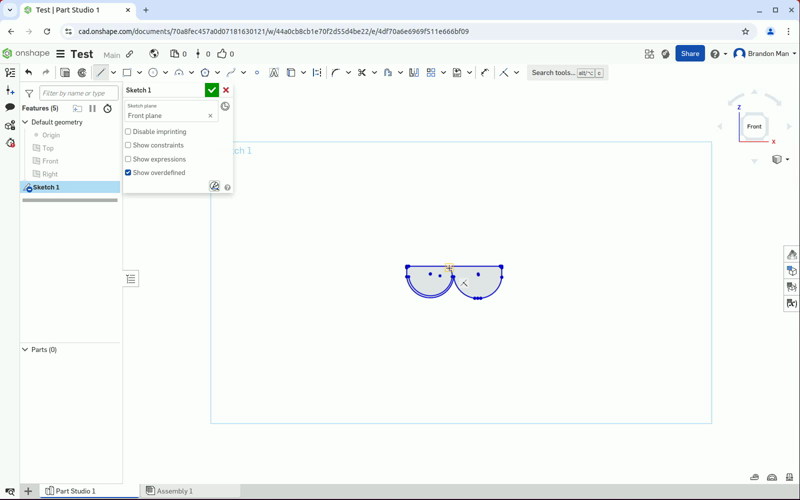
click(449, 267)
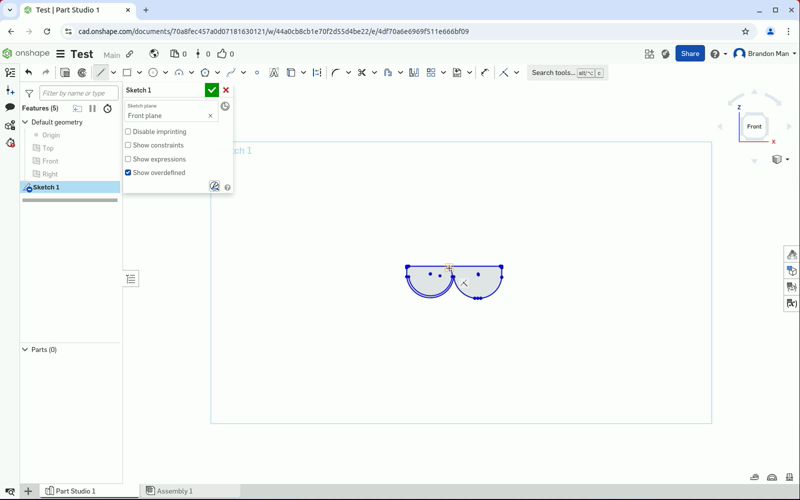
key_down(shift)
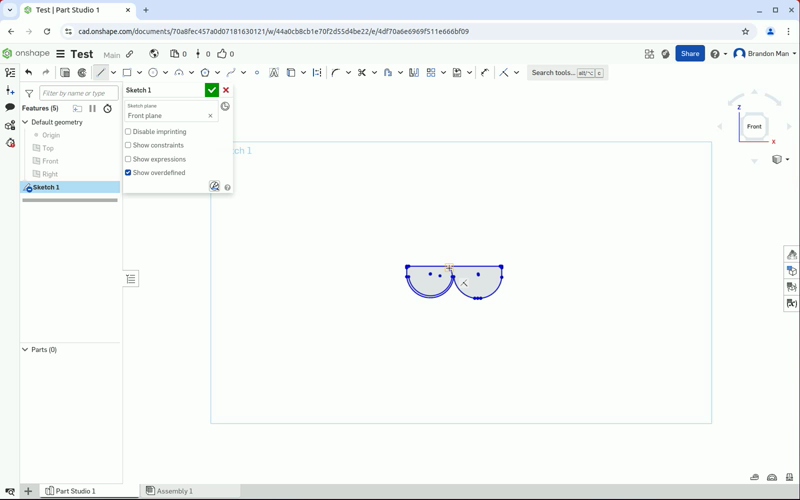
mouse_move(479, 267)
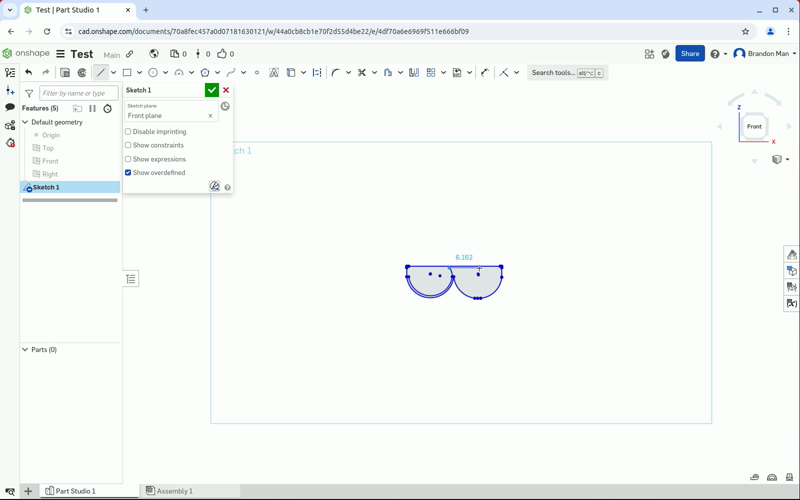
mouse_move(413, 267)
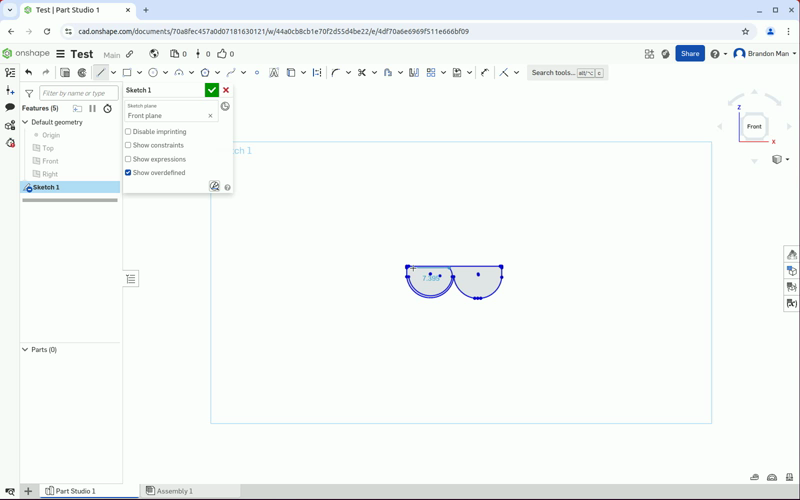
click(413, 267)
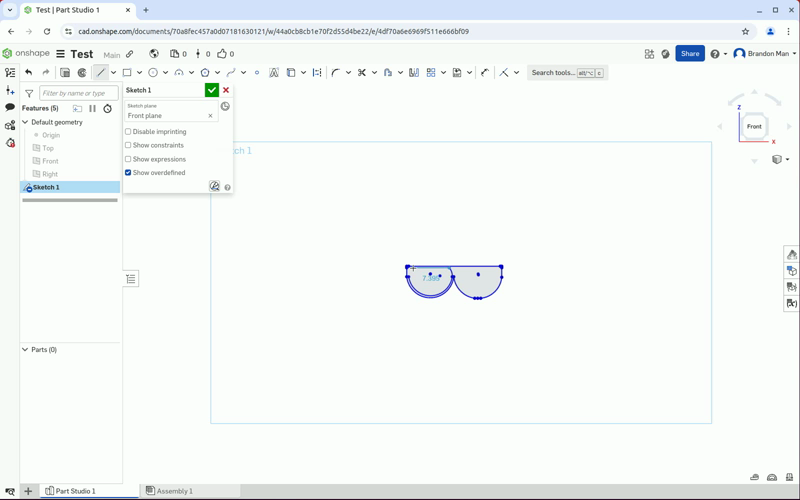
key_up(shift)
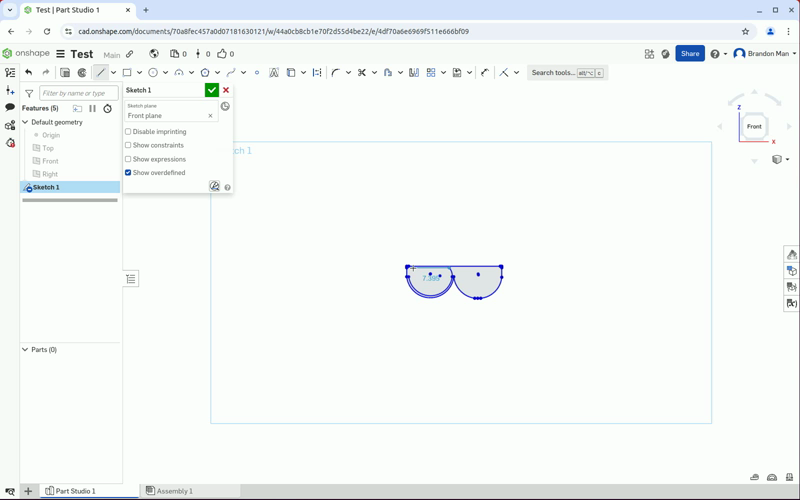
key(esc)
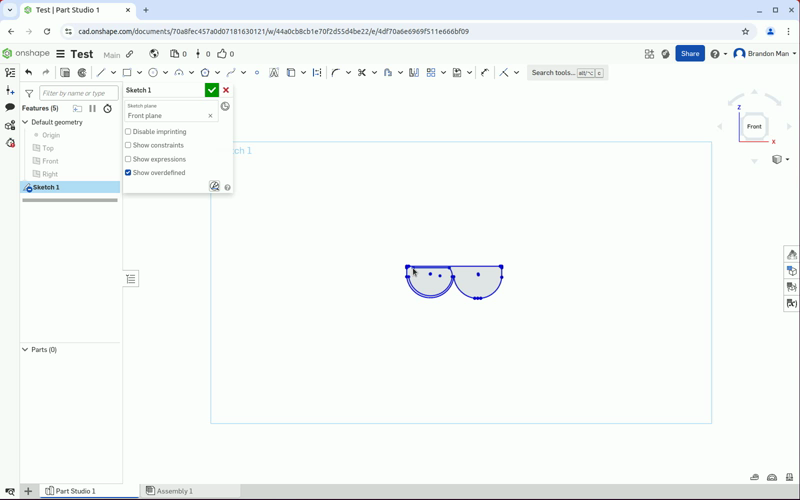
key(a)
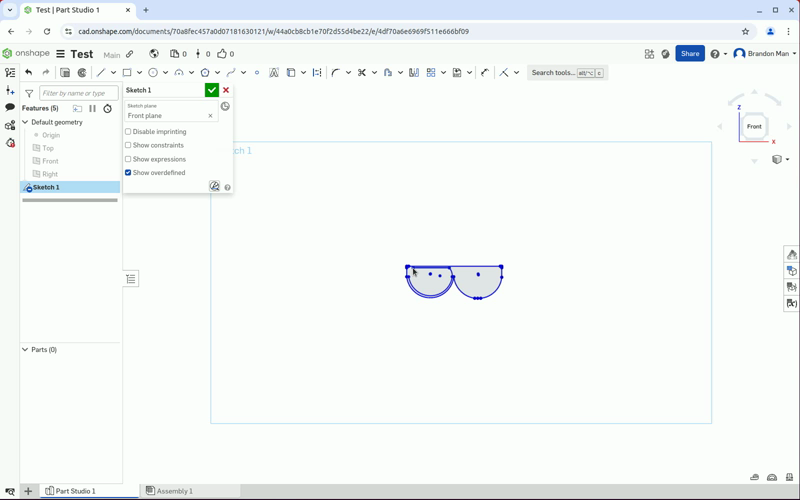
mouse_move(413, 267)
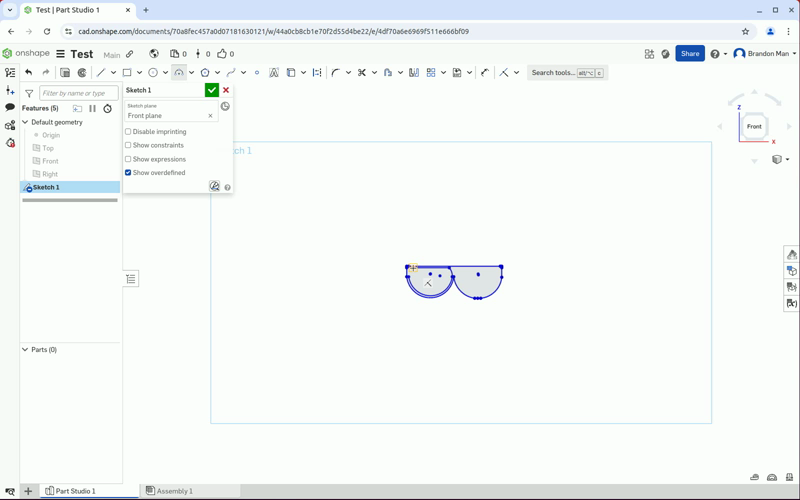
click(413, 267)
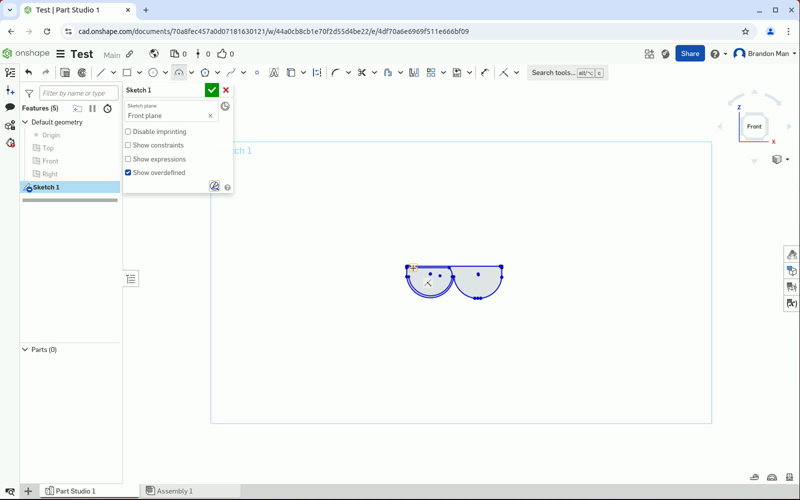
key_down(shift)
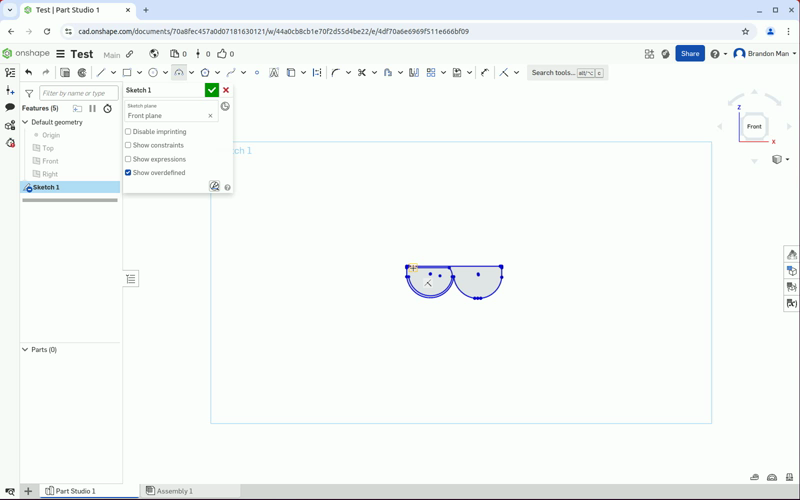
mouse_move(408, 272)
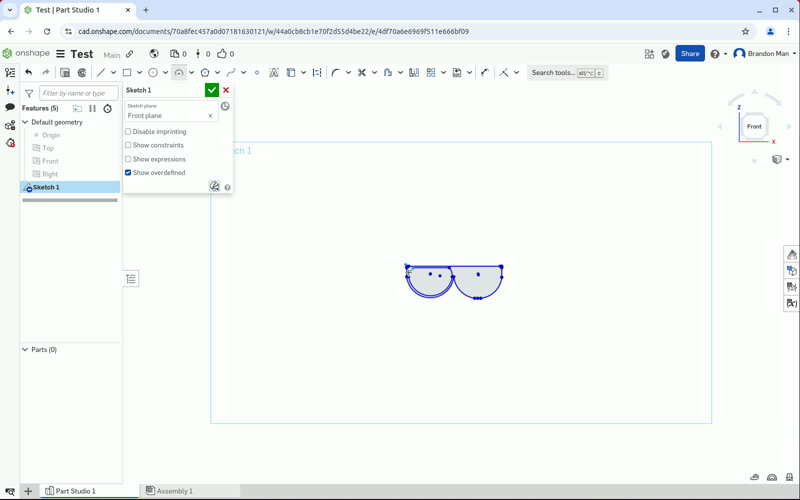
scroll(6)
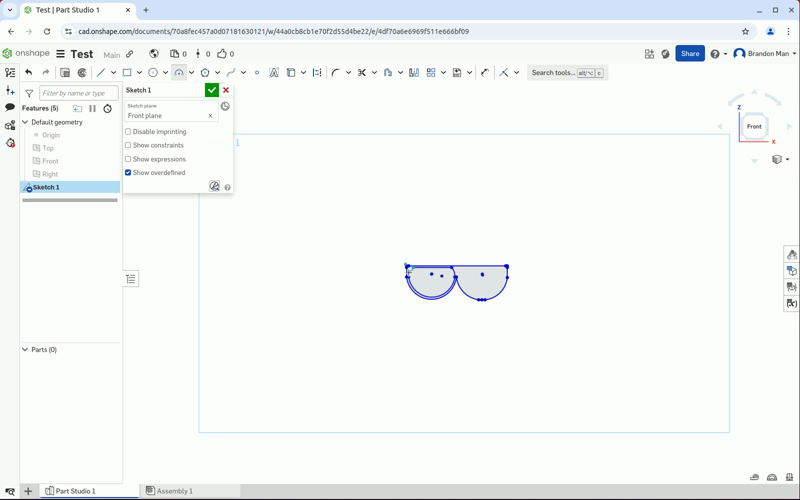
scroll(6)
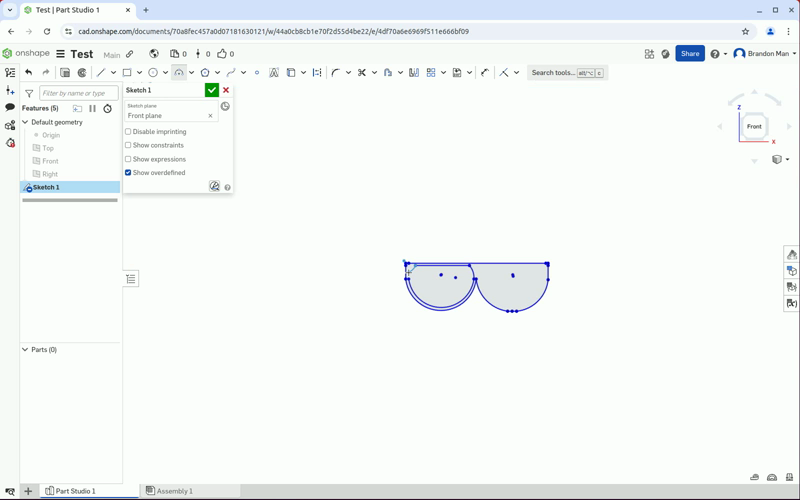
scroll(6)
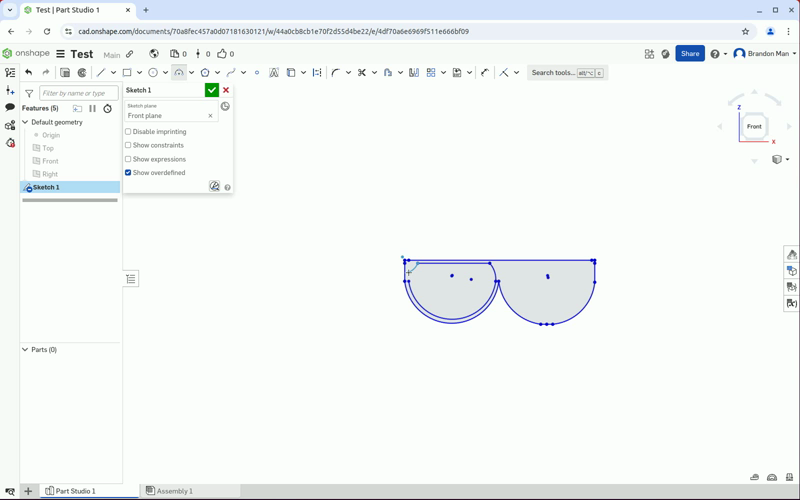
scroll(6)
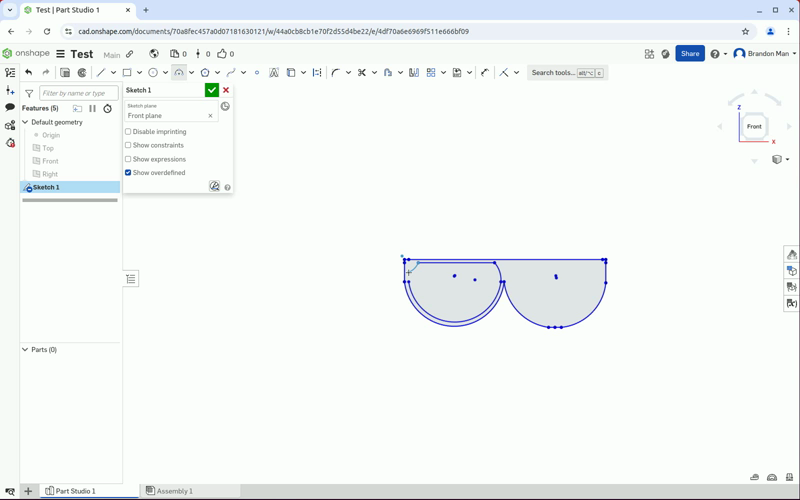
scroll(6)
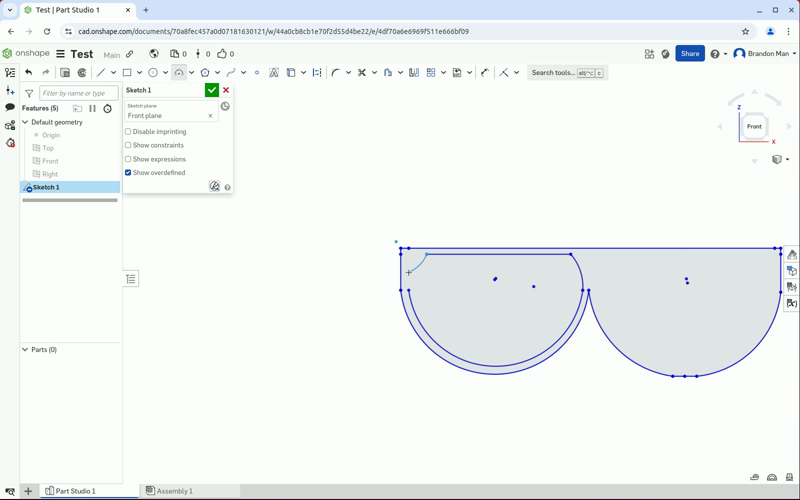
scroll(6)
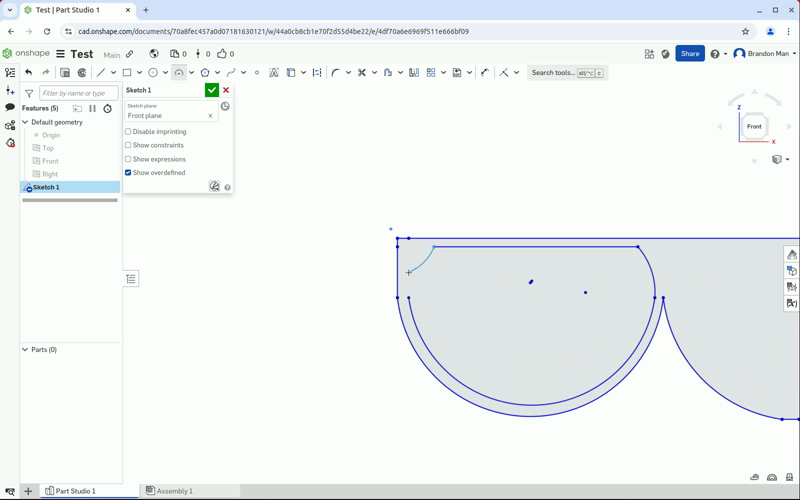
scroll(6)
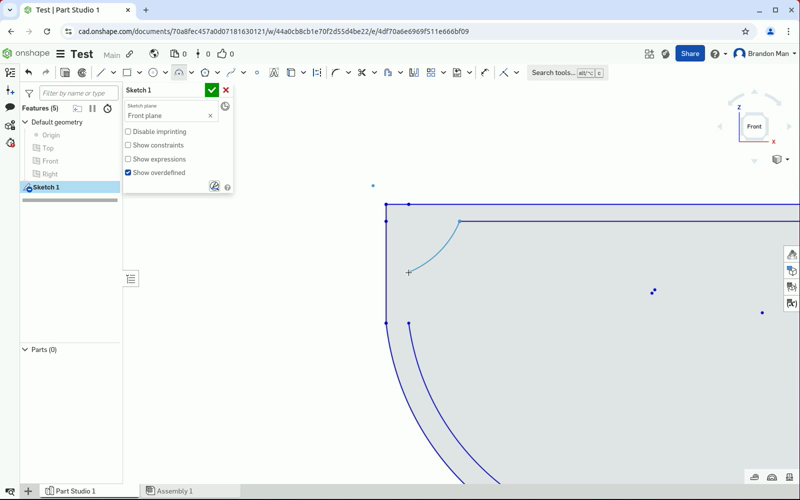
click(408, 272)
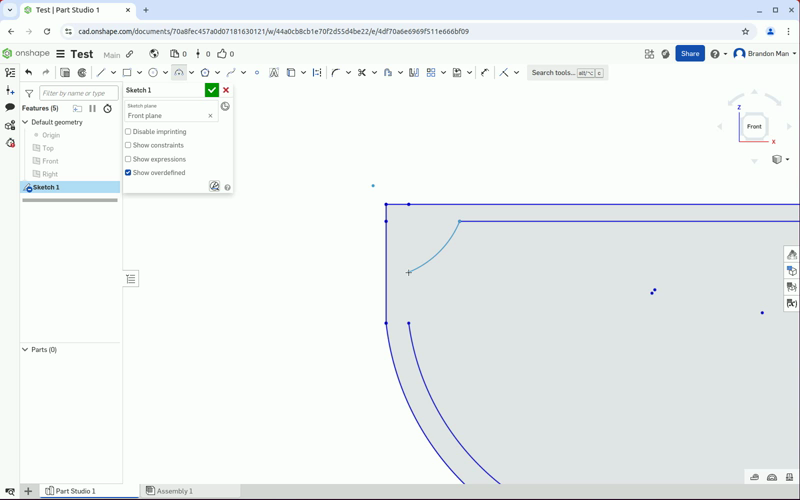
scroll(-6)
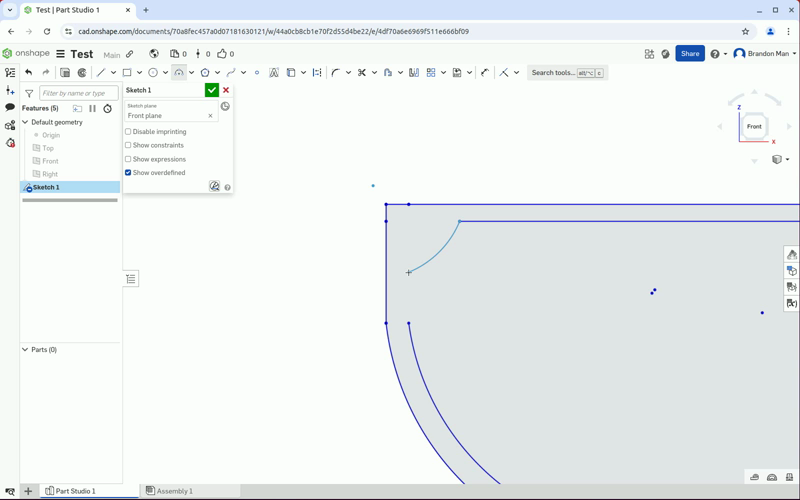
scroll(-6)
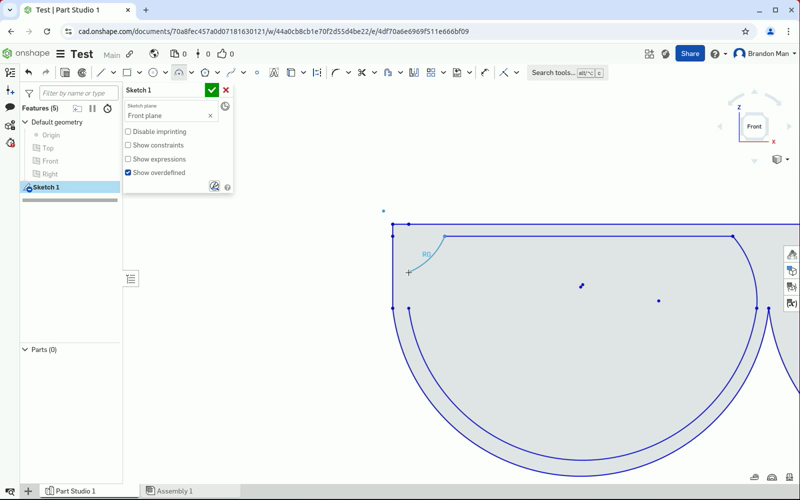
scroll(-6)
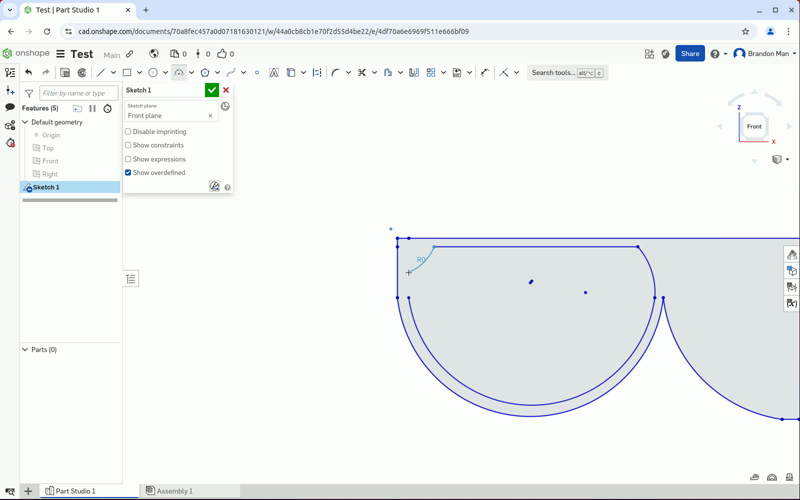
scroll(-6)
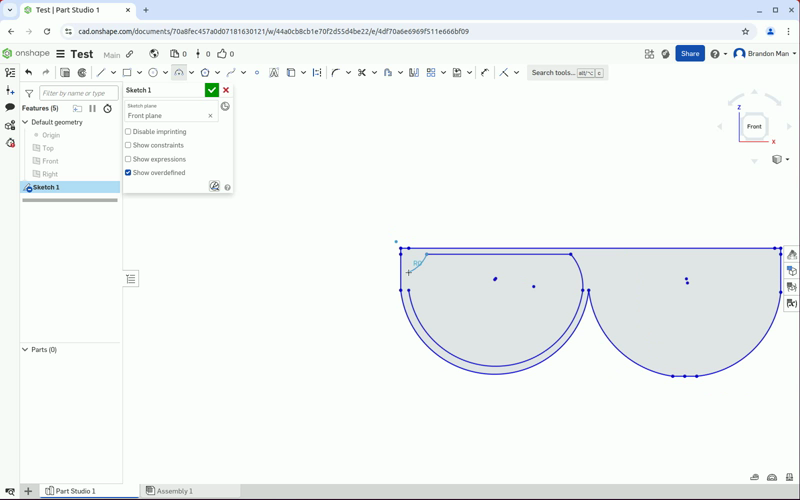
scroll(-6)
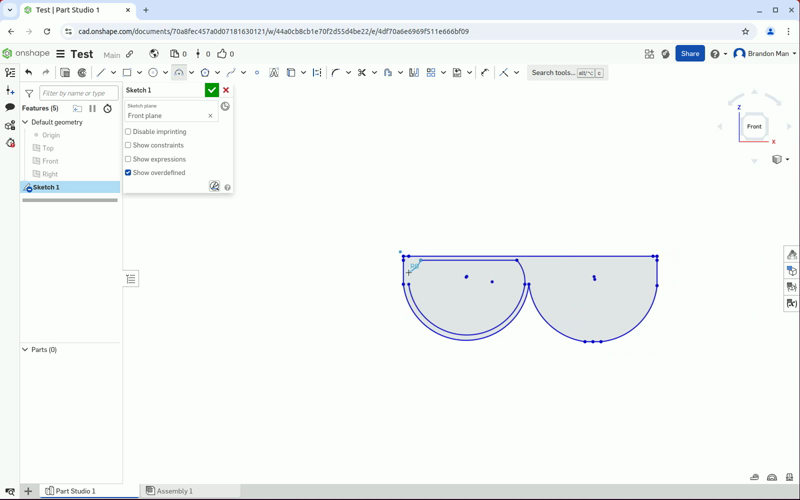
scroll(-6)
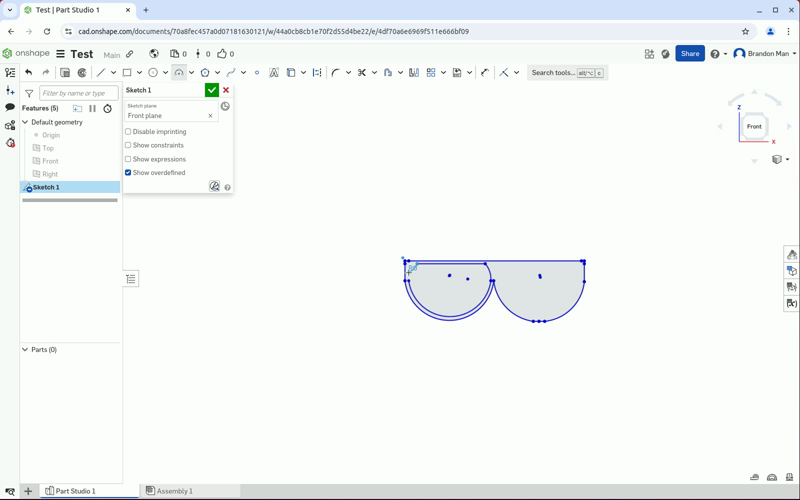
scroll(-6)
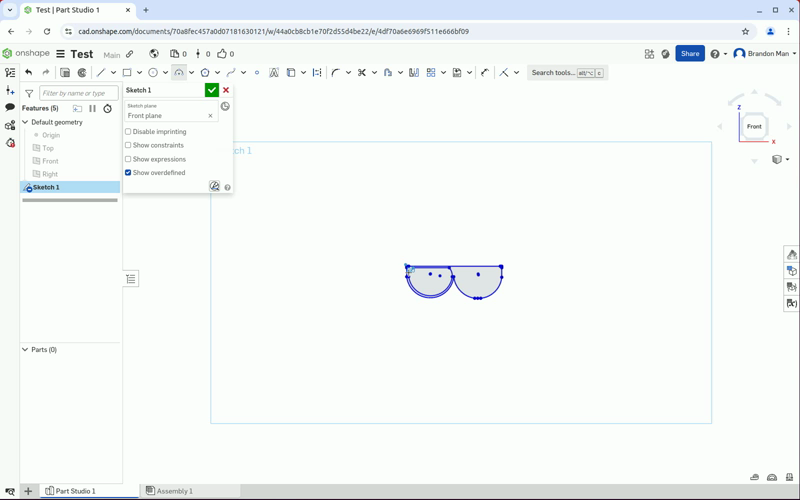
mouse_move(410, 269)
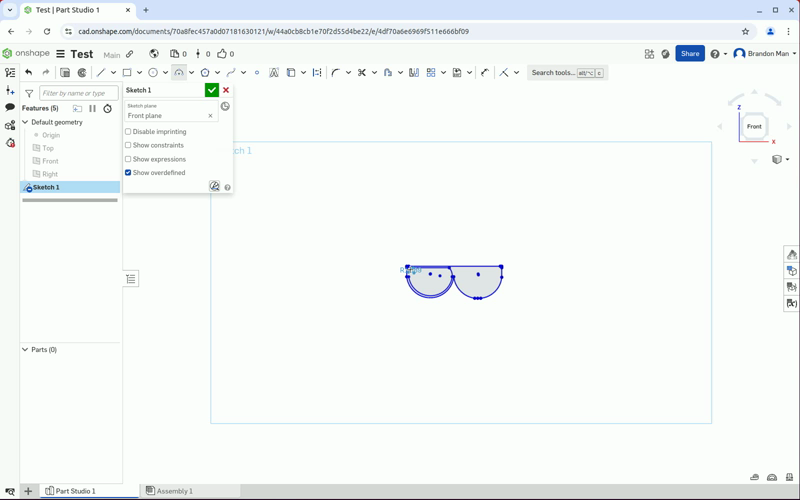
scroll(6)
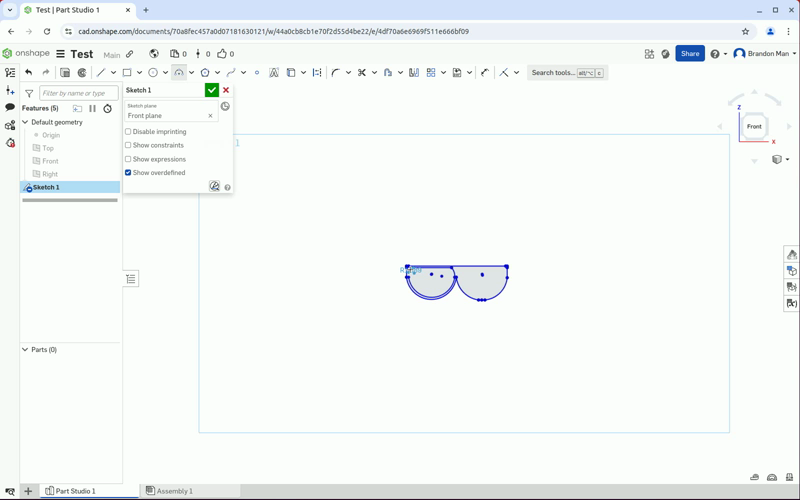
scroll(6)
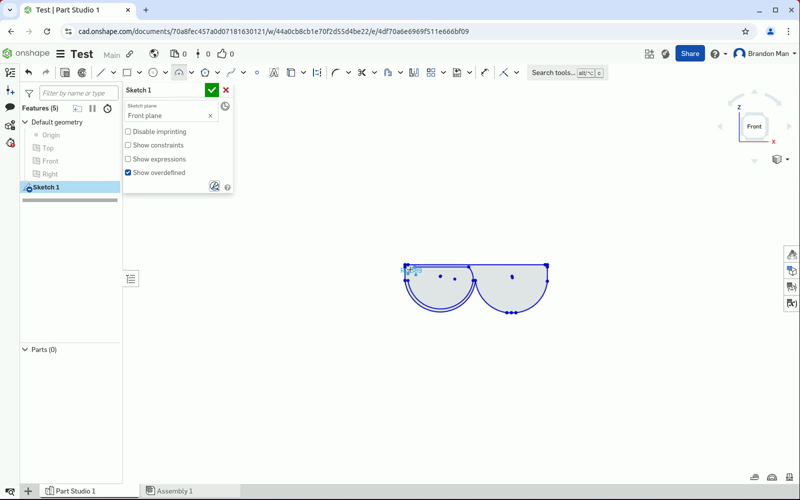
scroll(6)
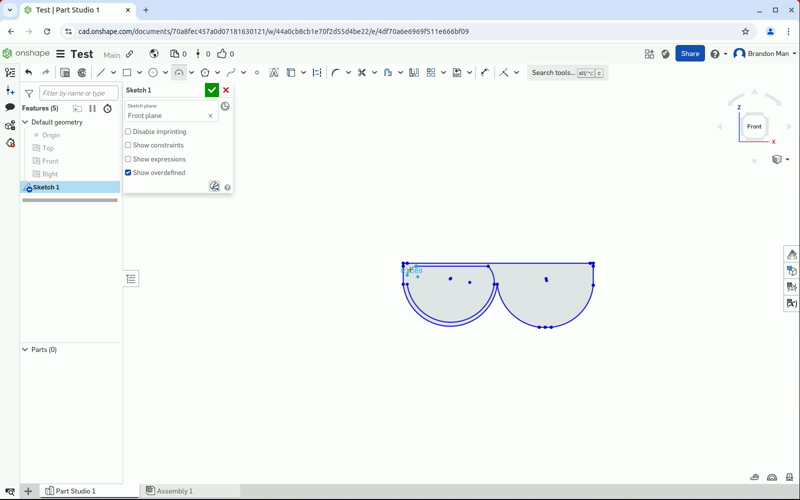
scroll(6)
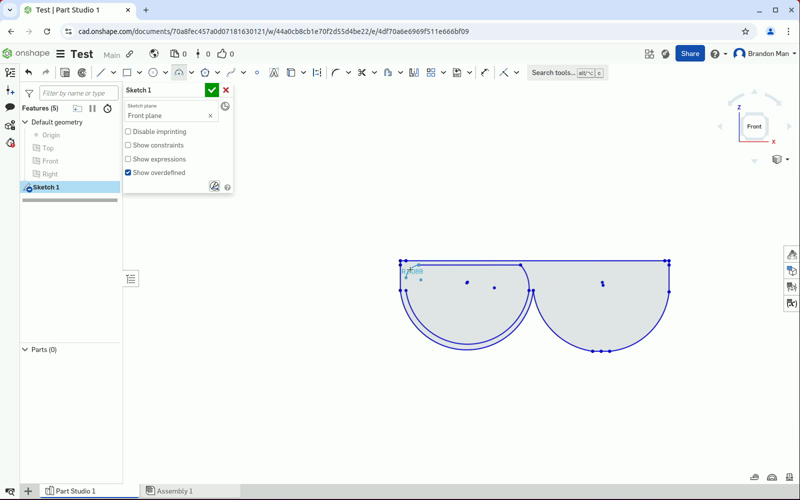
scroll(6)
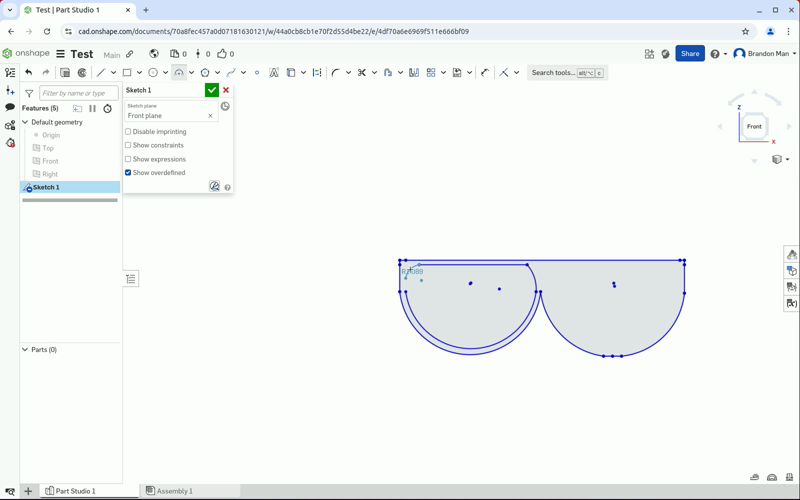
scroll(6)
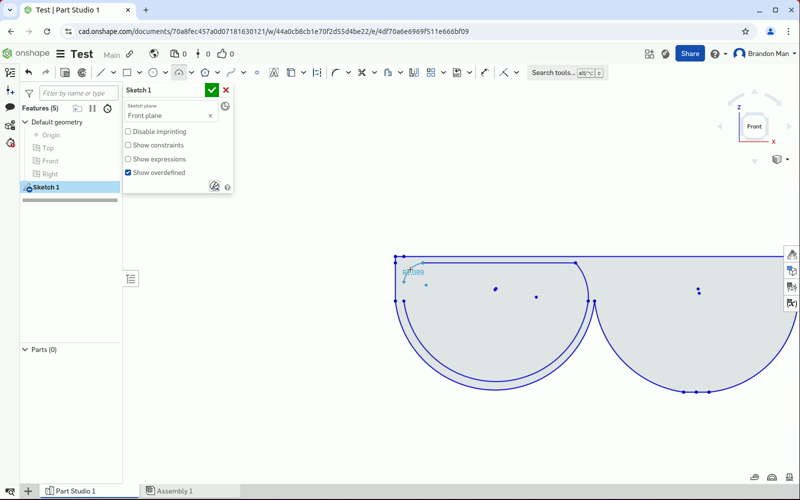
scroll(6)
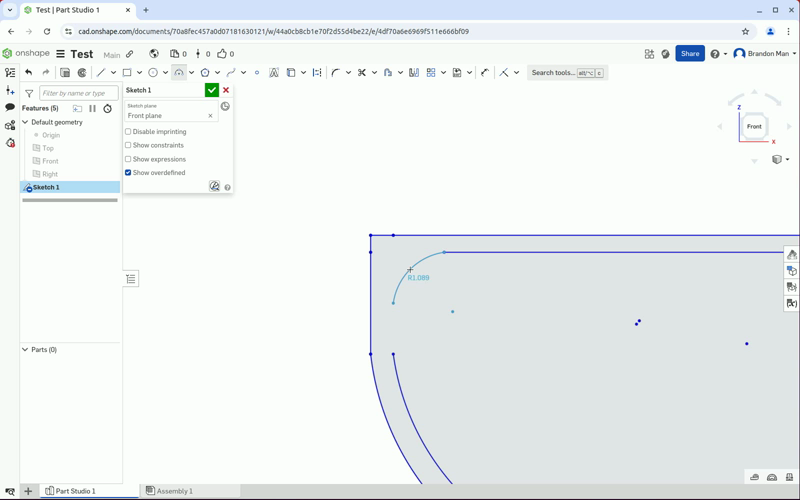
click(410, 269)
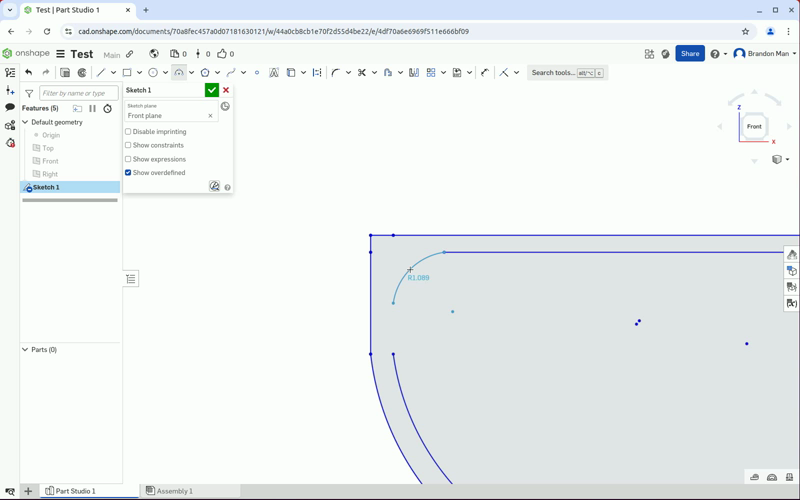
scroll(-6)
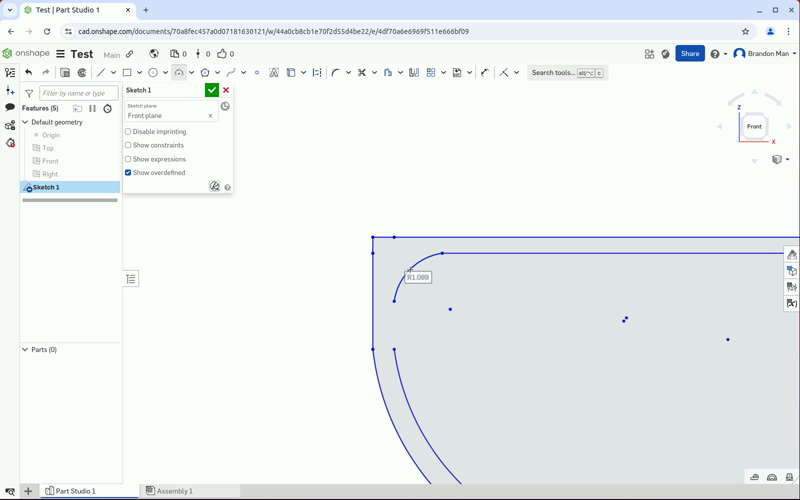
scroll(-6)
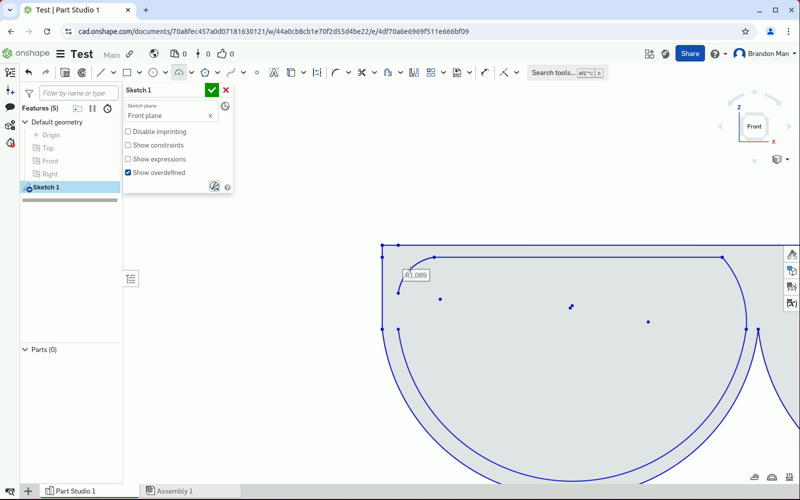
scroll(-6)
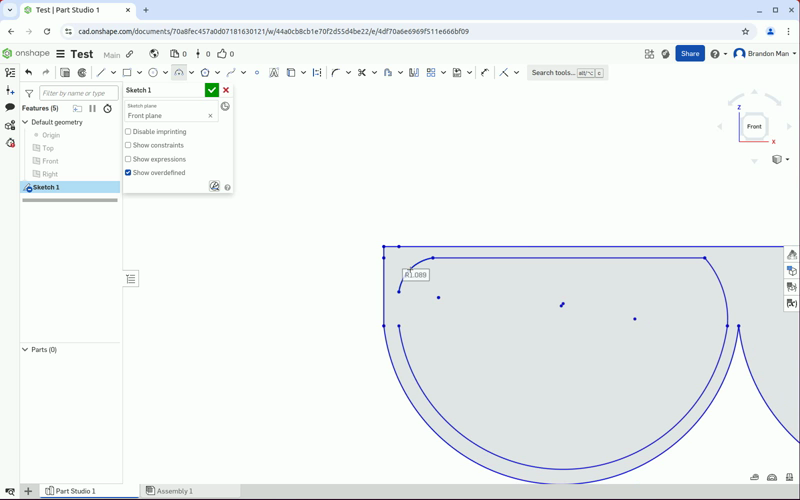
scroll(-6)
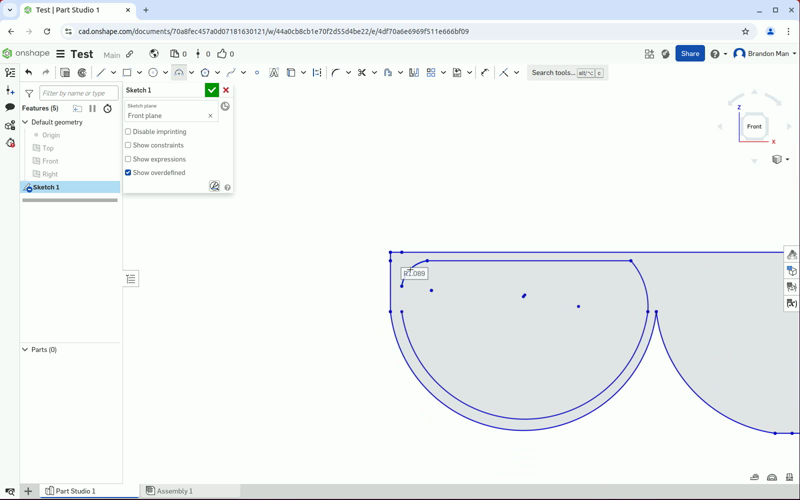
scroll(-6)
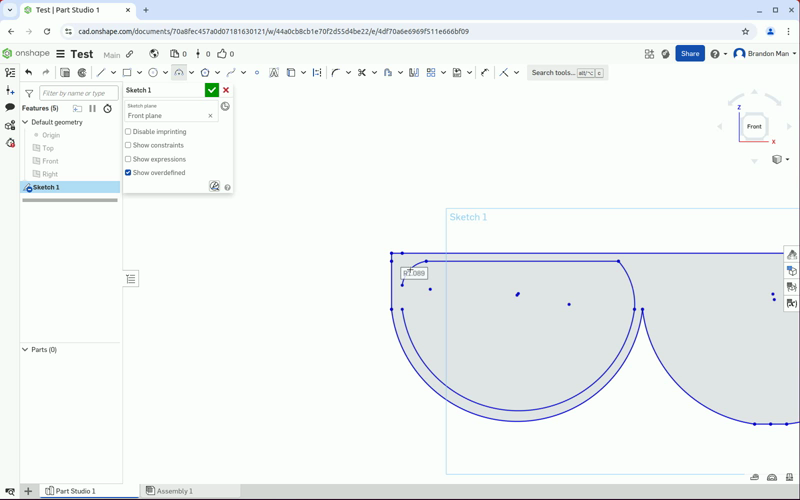
scroll(-6)
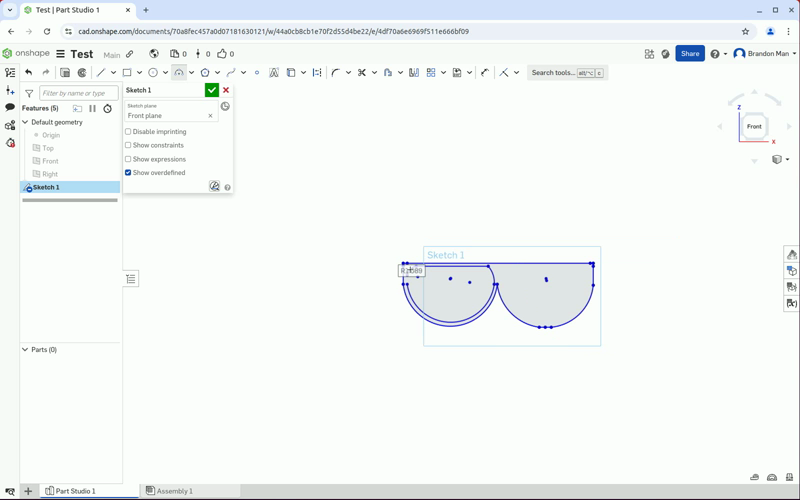
scroll(-6)
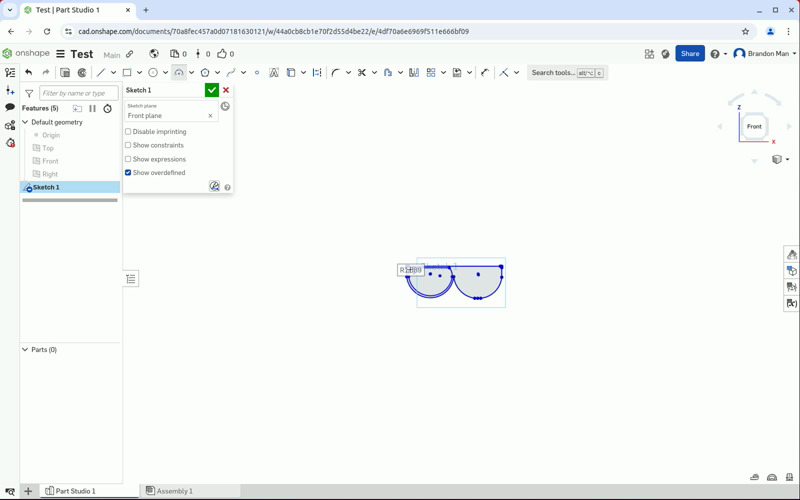
key_up(shift)
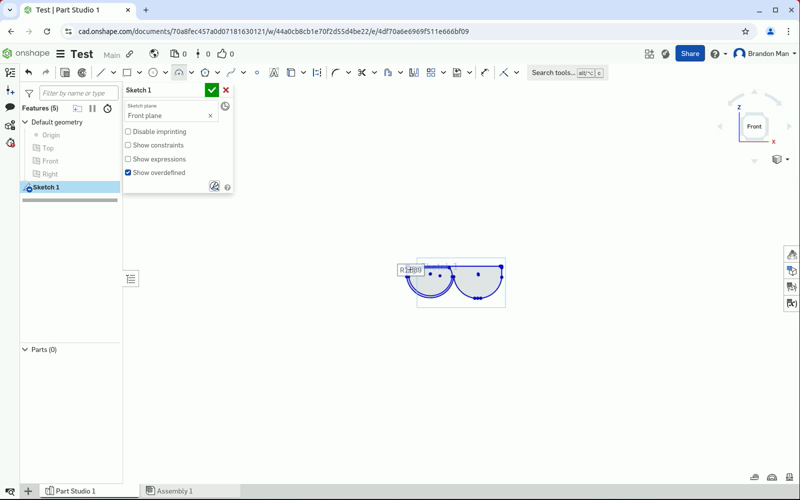
key(esc)
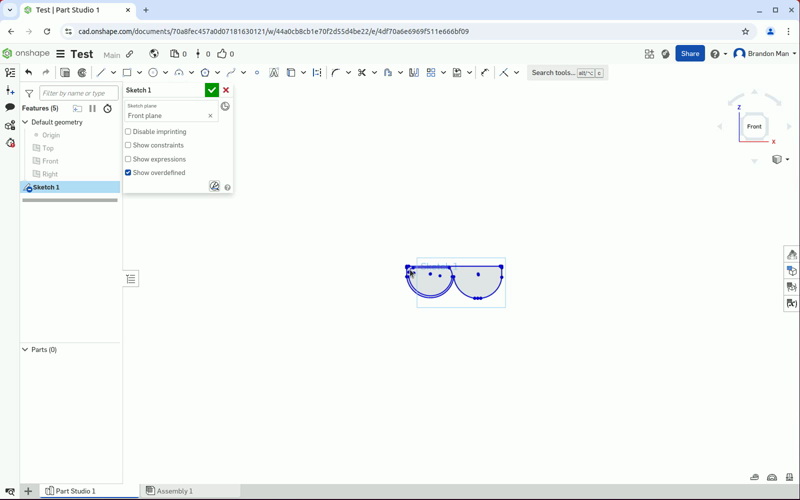
key(l)
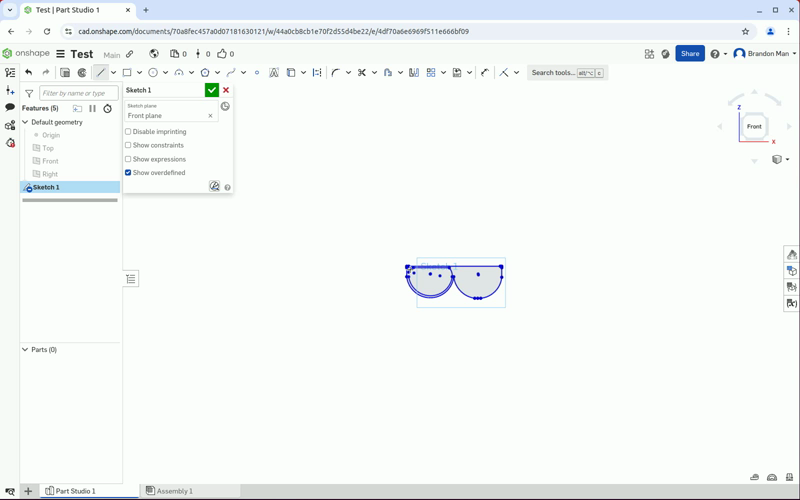
mouse_move(408, 272)
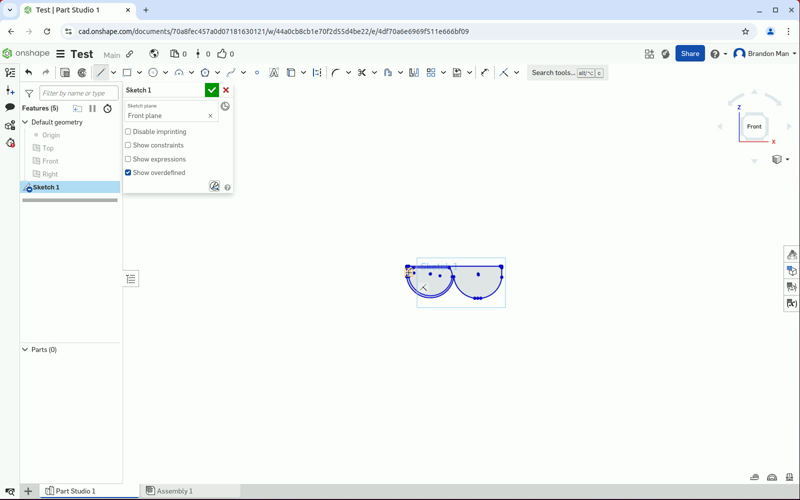
scroll(6)
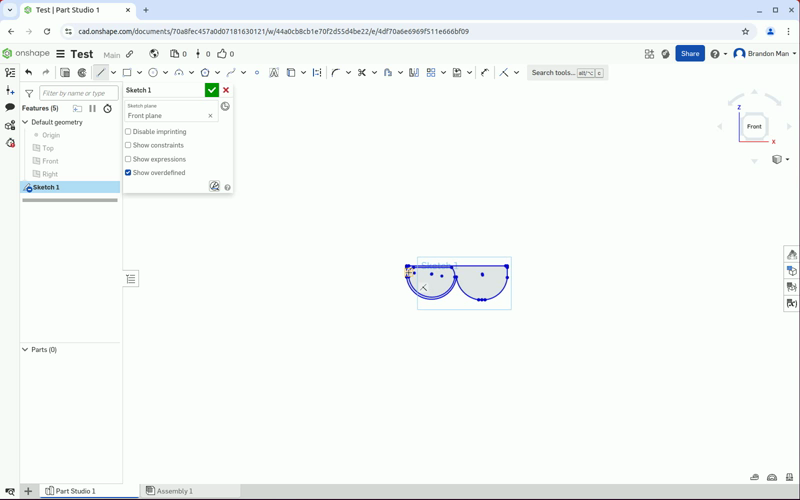
scroll(6)
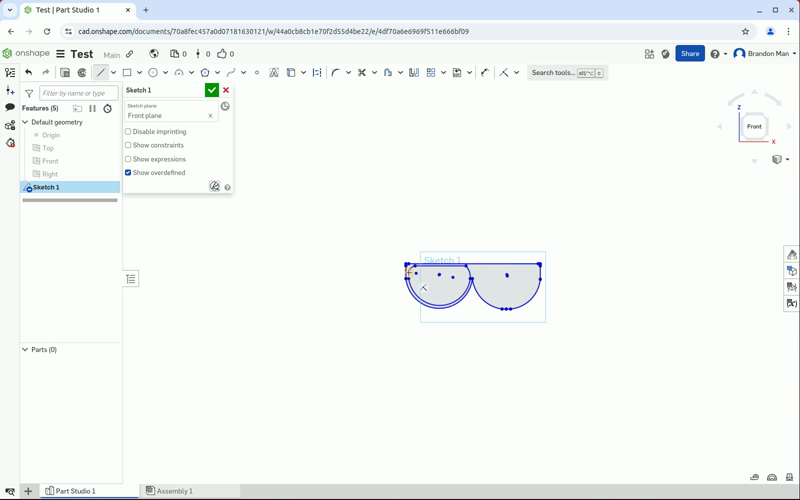
scroll(6)
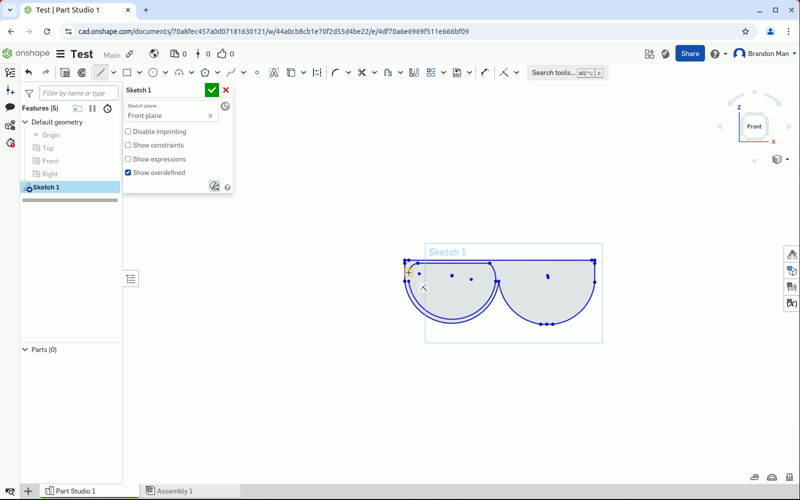
scroll(6)
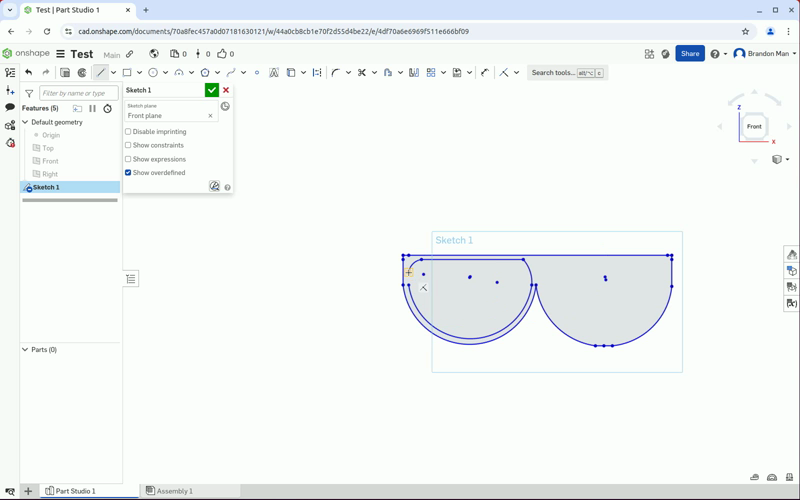
scroll(6)
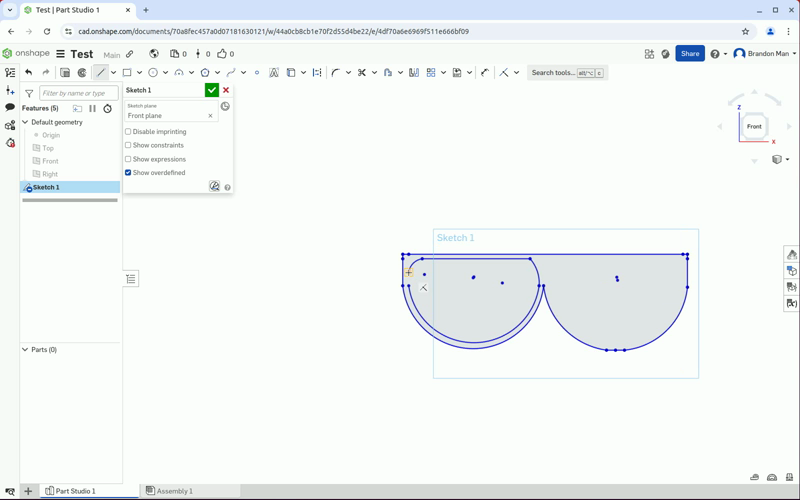
scroll(6)
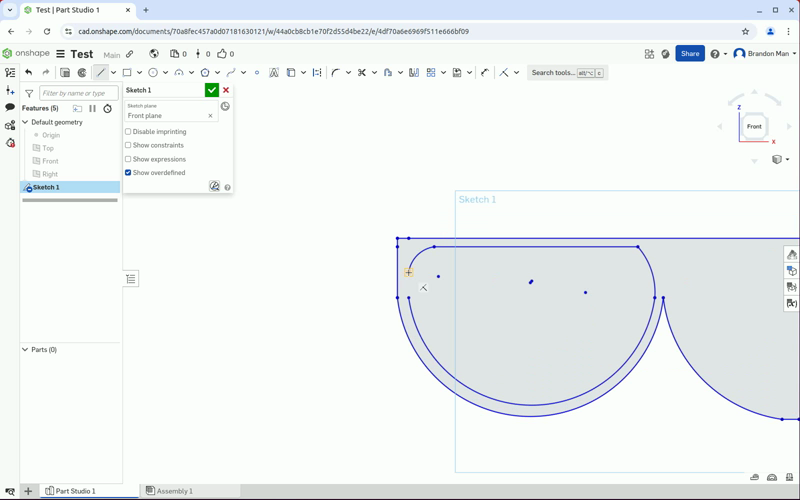
scroll(6)
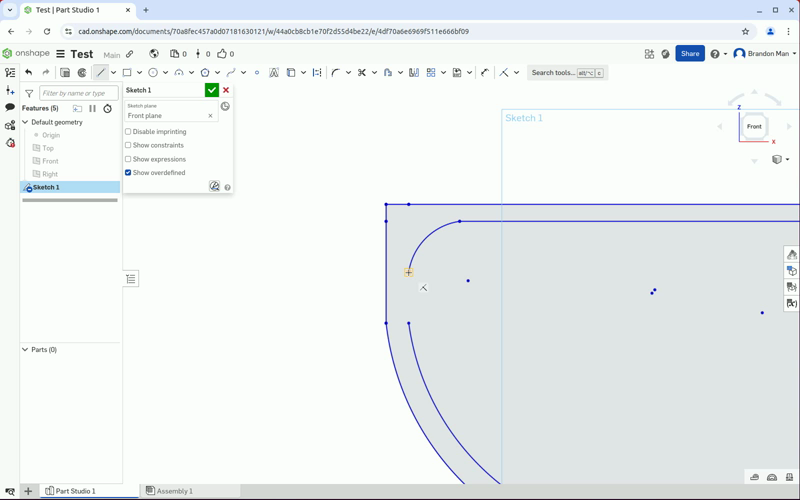
click(408, 272)
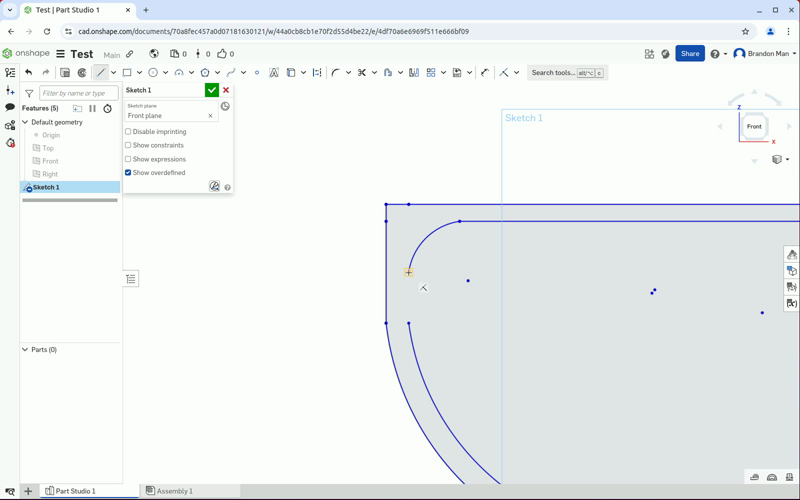
scroll(-6)
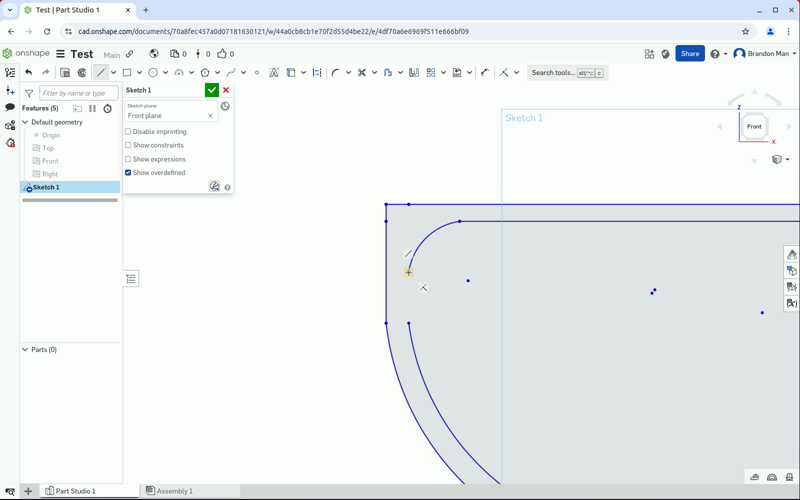
scroll(-6)
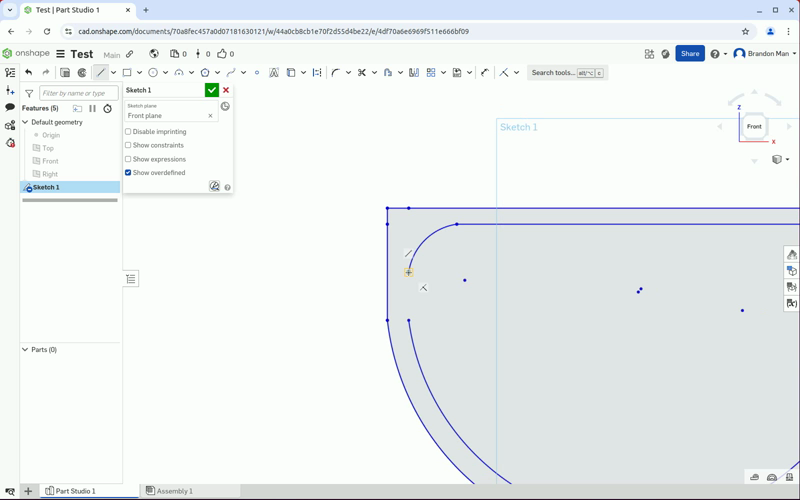
scroll(-6)
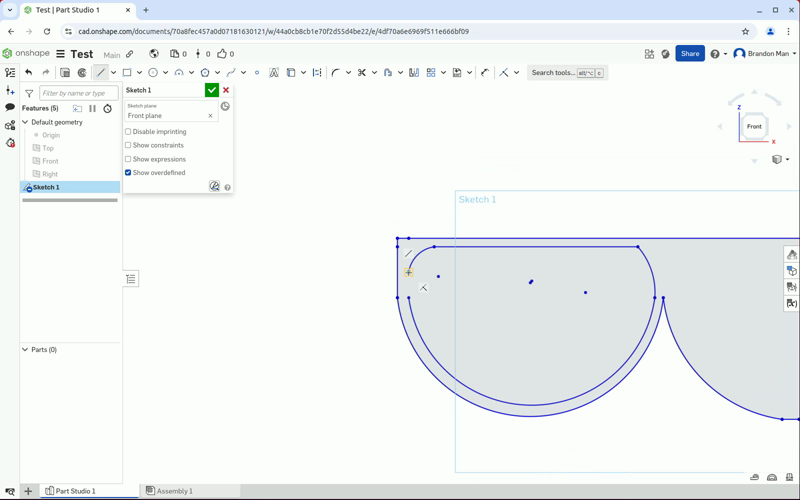
scroll(-6)
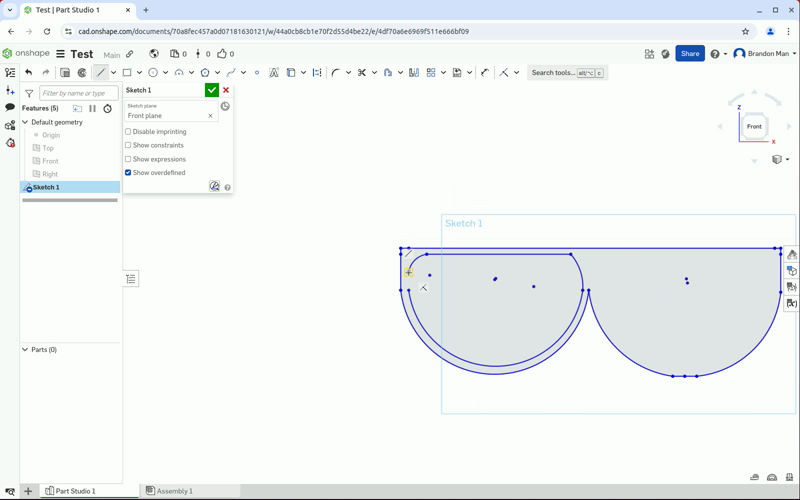
scroll(-6)
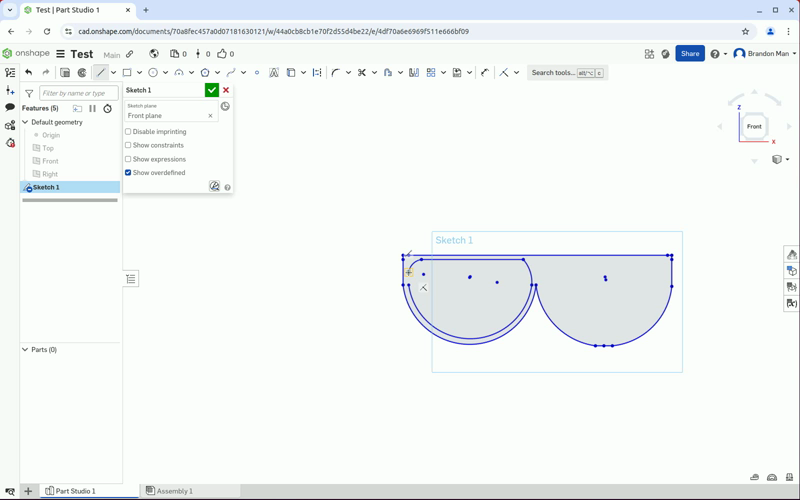
scroll(-6)
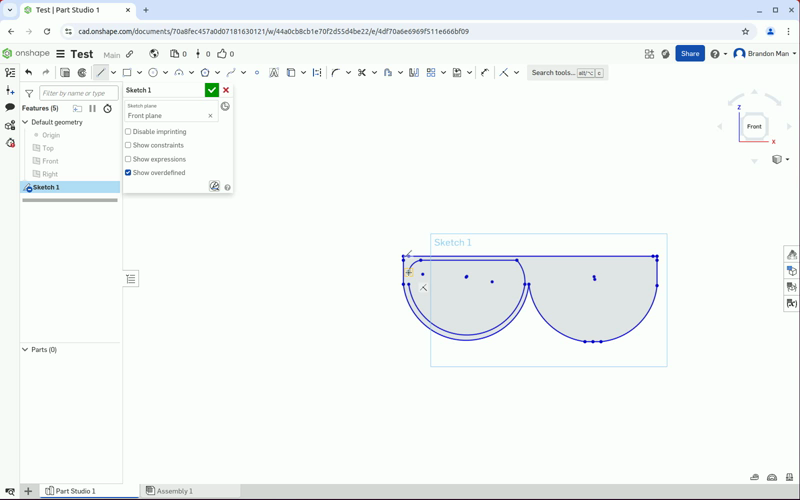
scroll(-6)
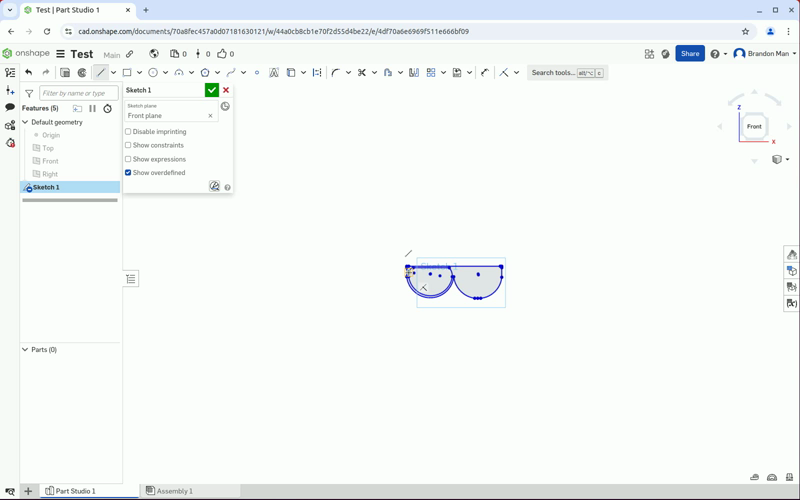
mouse_move(438, 272)
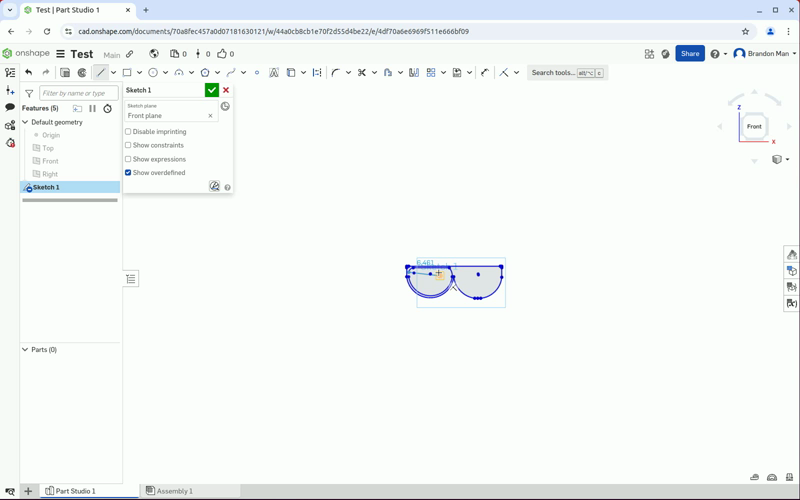
key_down(shift)
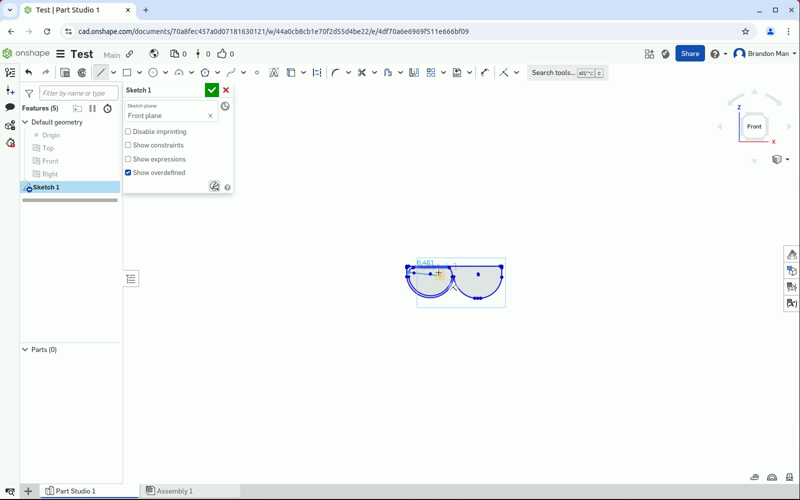
mouse_move(408, 276)
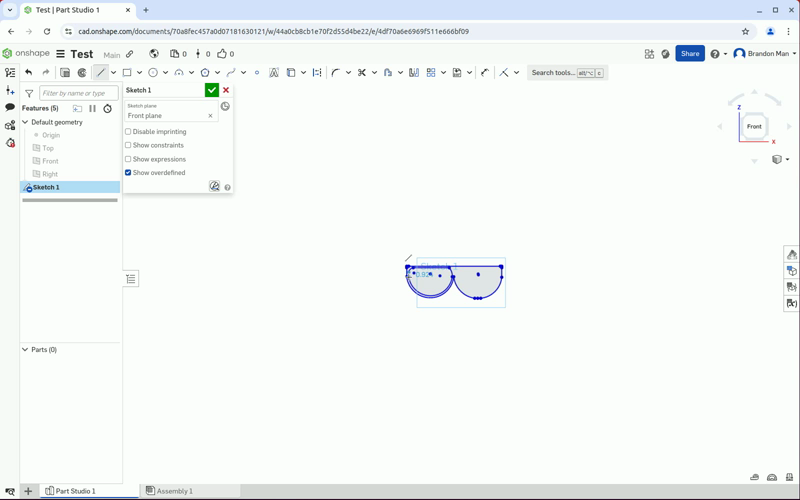
scroll(6)
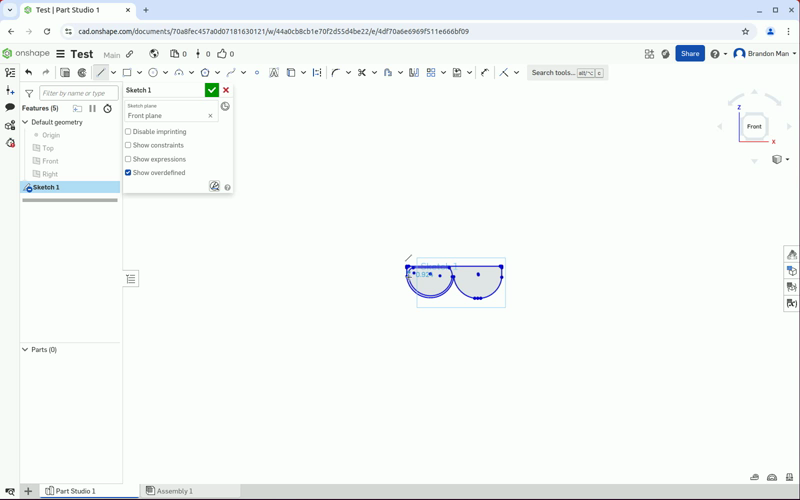
scroll(6)
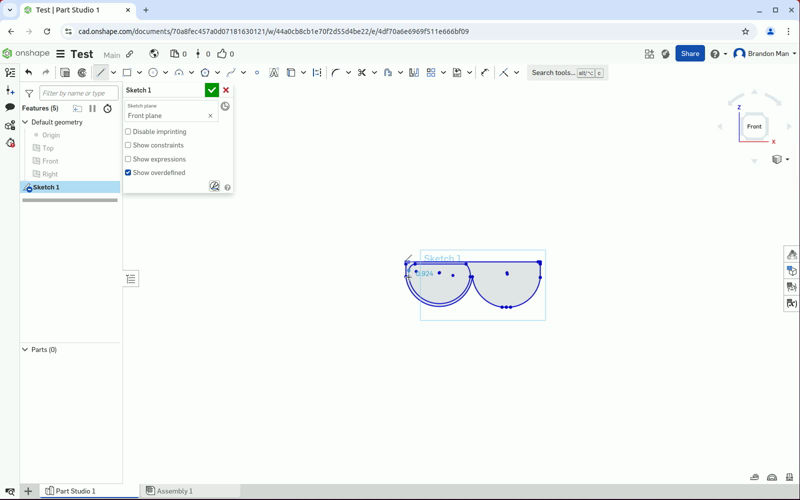
scroll(6)
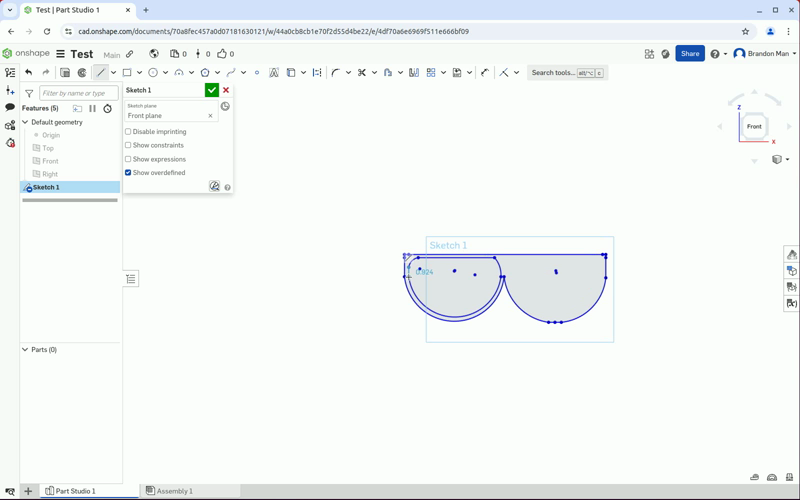
scroll(6)
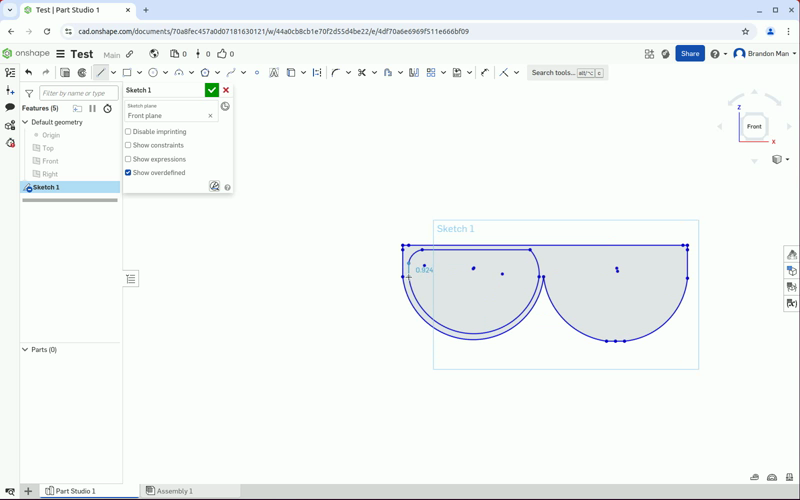
scroll(6)
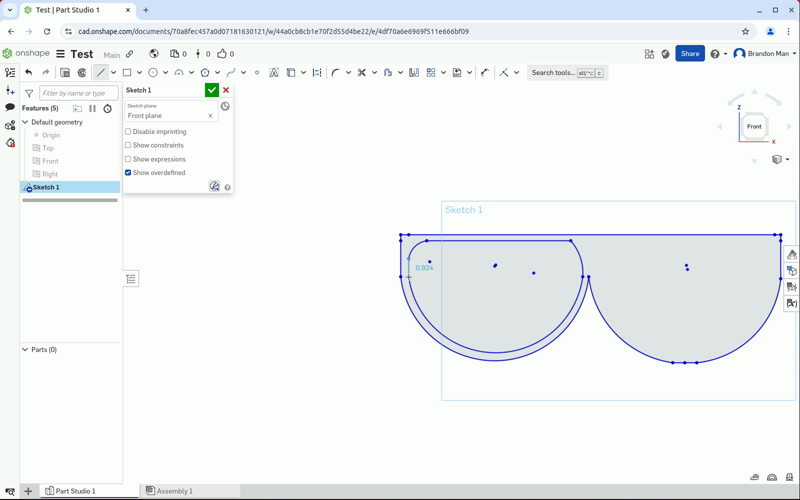
scroll(6)
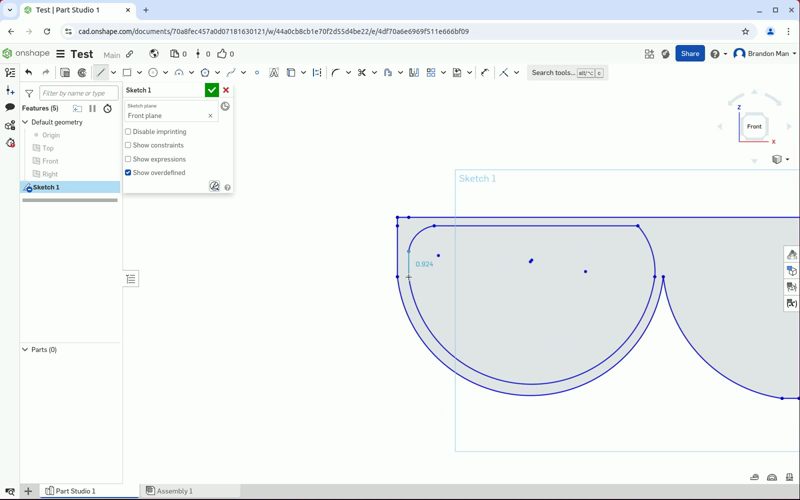
scroll(6)
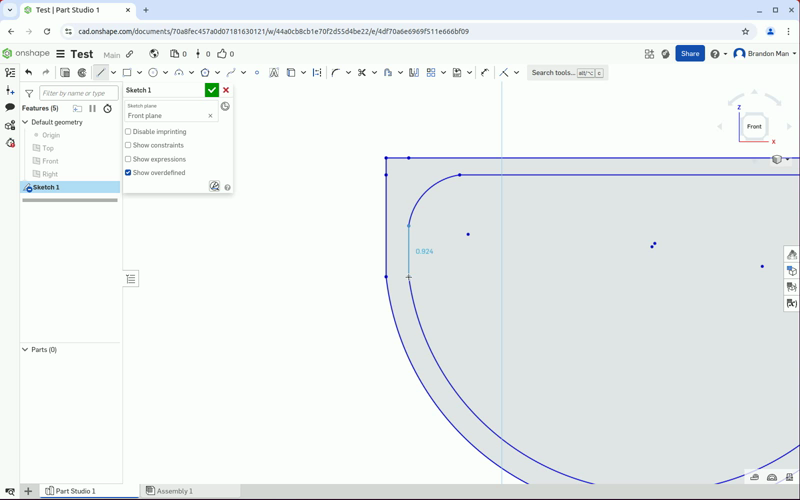
key_up(shift)
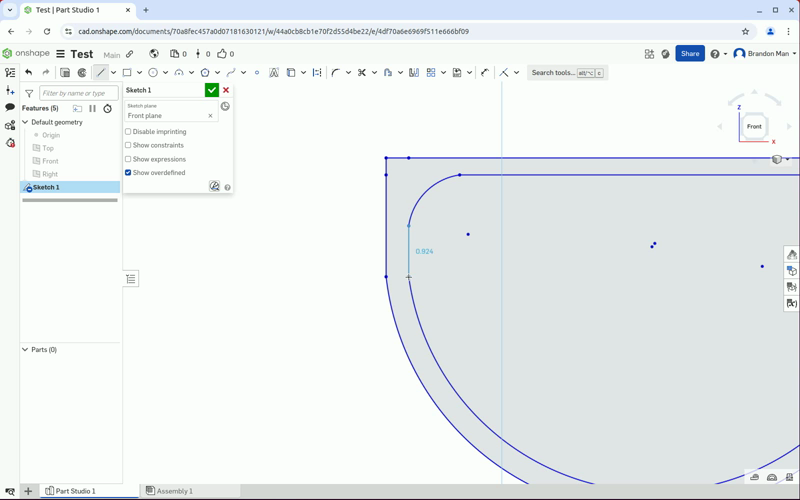
click(408, 276)
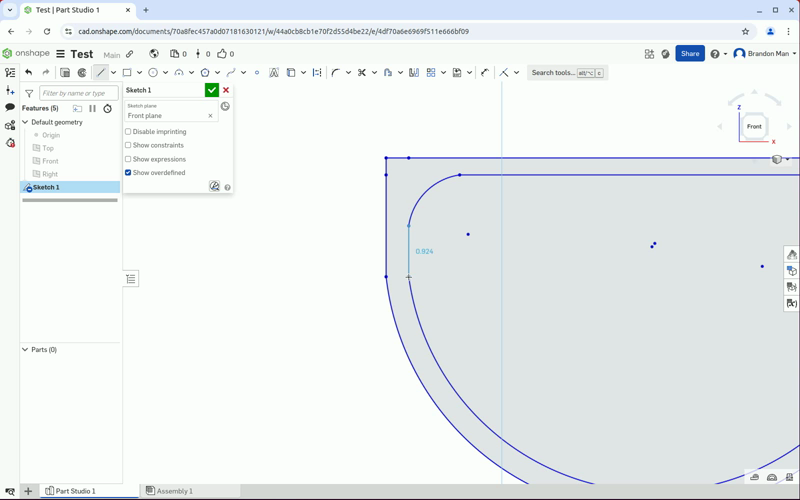
scroll(-6)
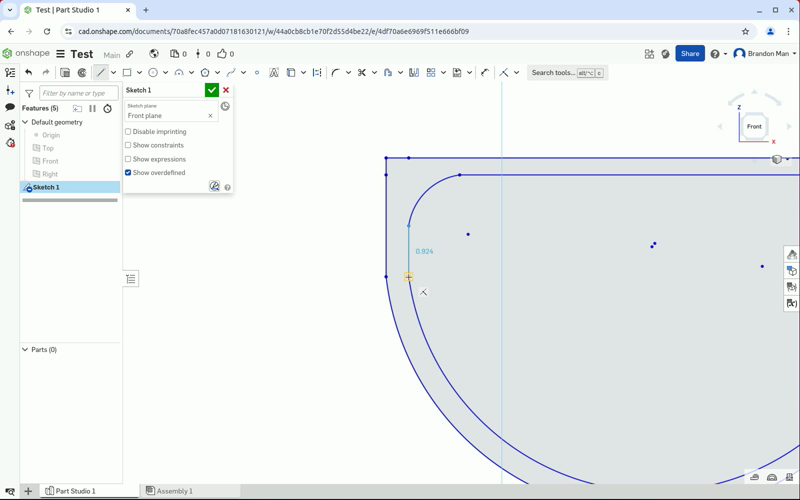
scroll(-6)
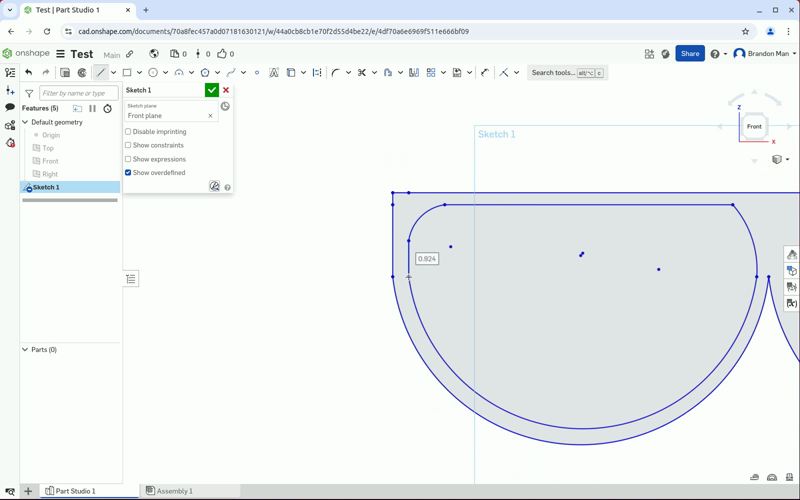
scroll(-6)
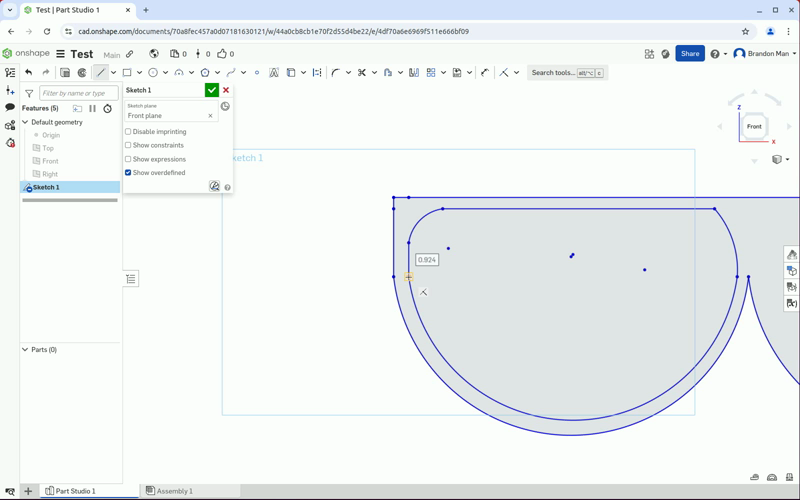
scroll(-6)
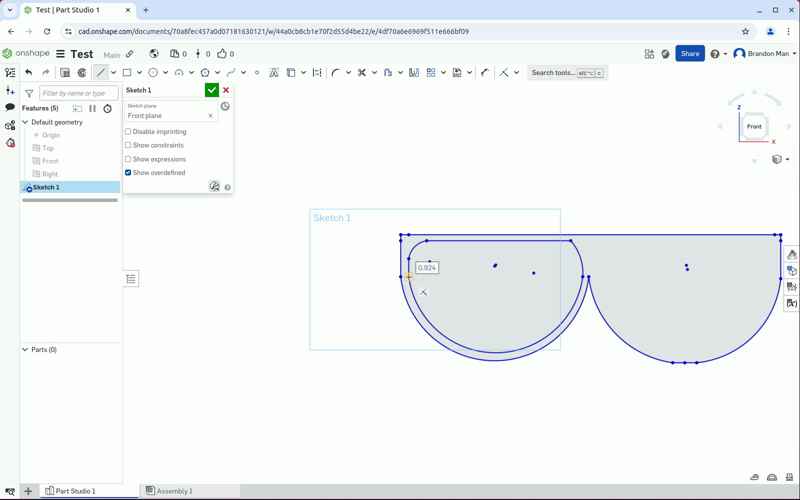
scroll(-6)
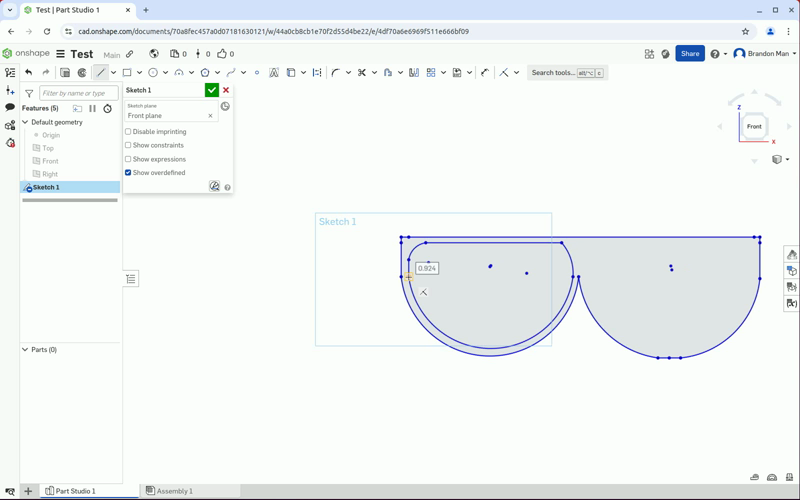
scroll(-6)
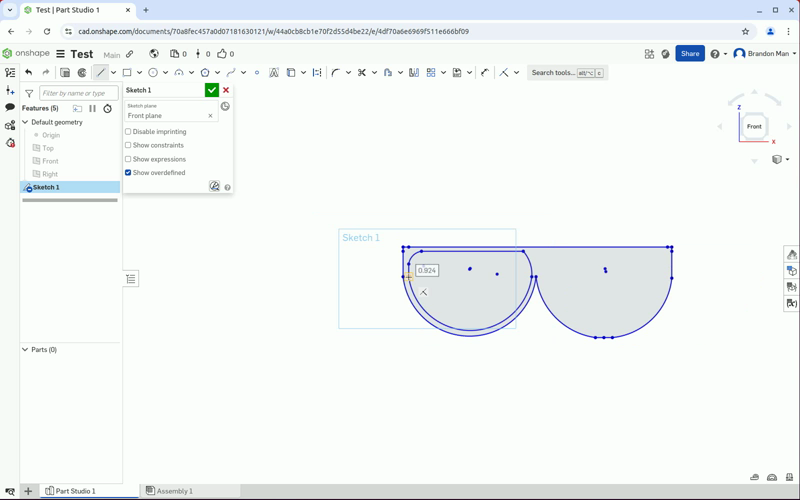
scroll(-6)
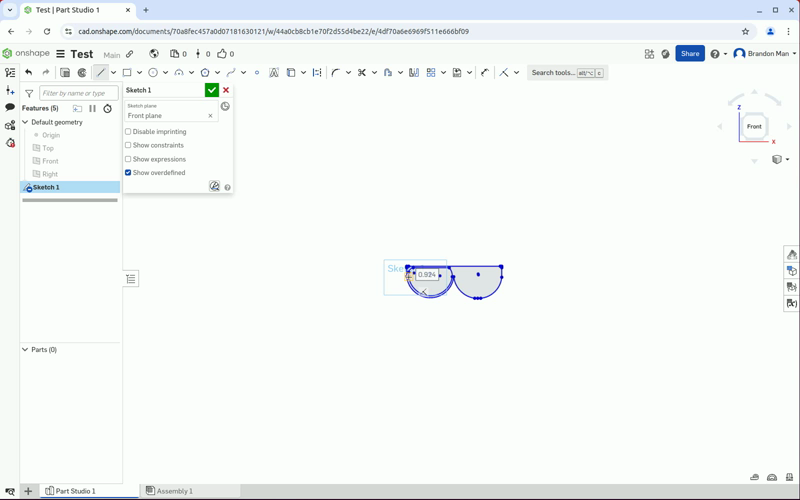
key(esc)
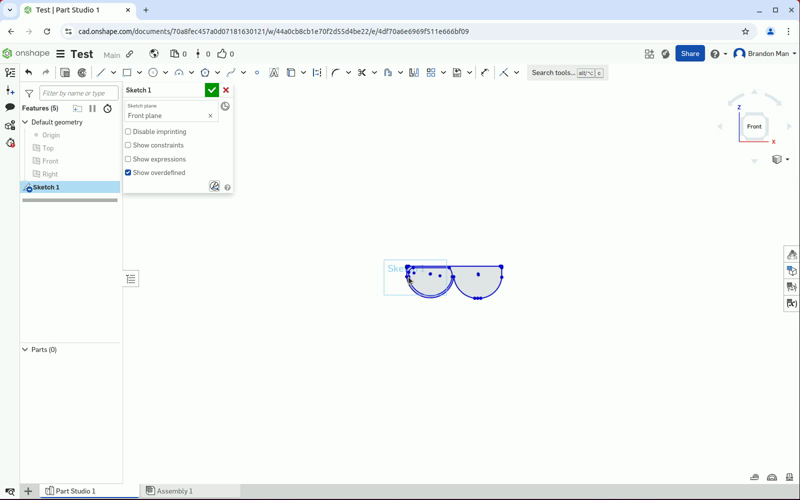
key(a)
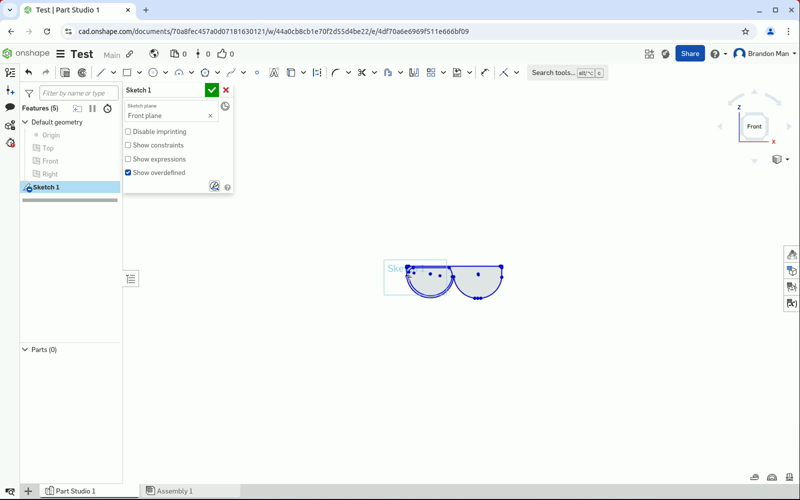
key_down(shift)
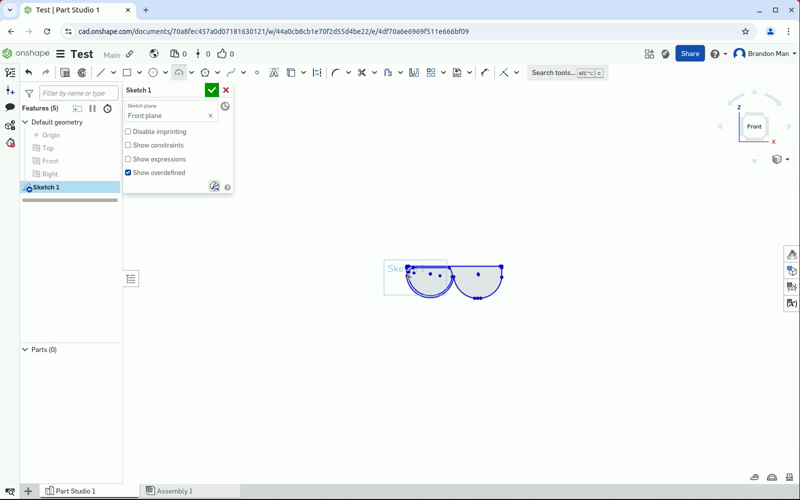
mouse_move(456, 276)
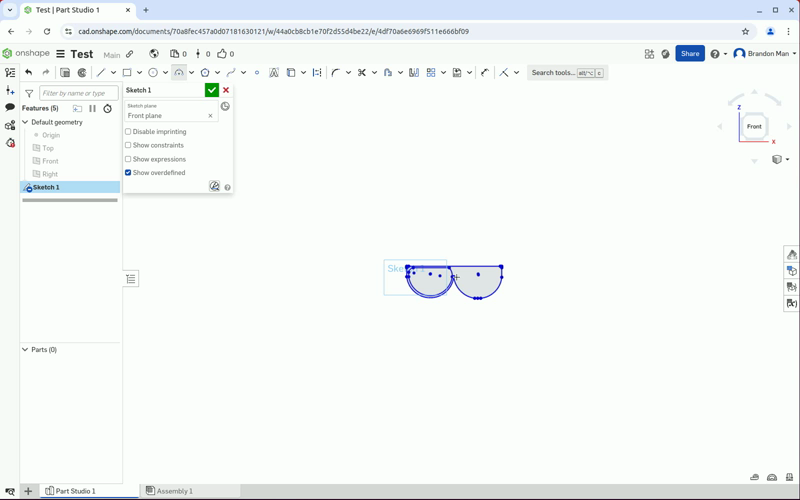
scroll(6)
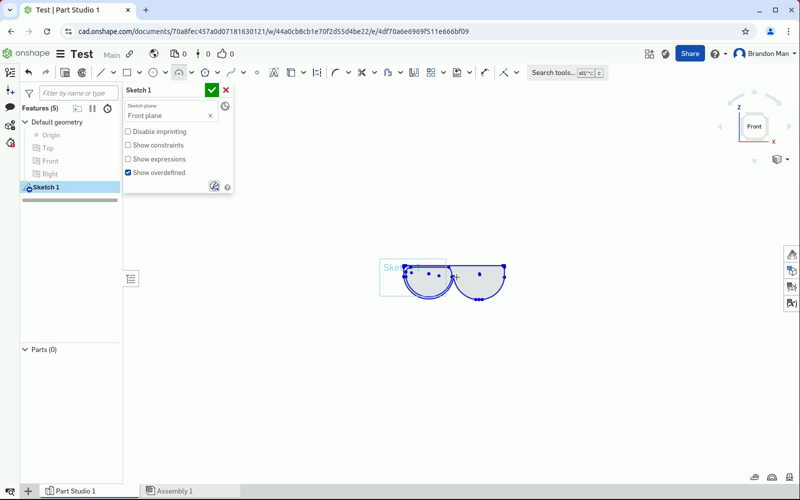
scroll(6)
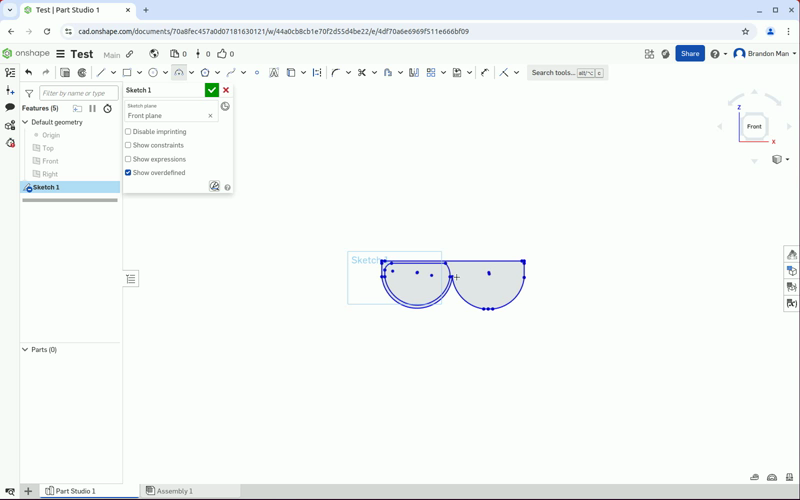
scroll(6)
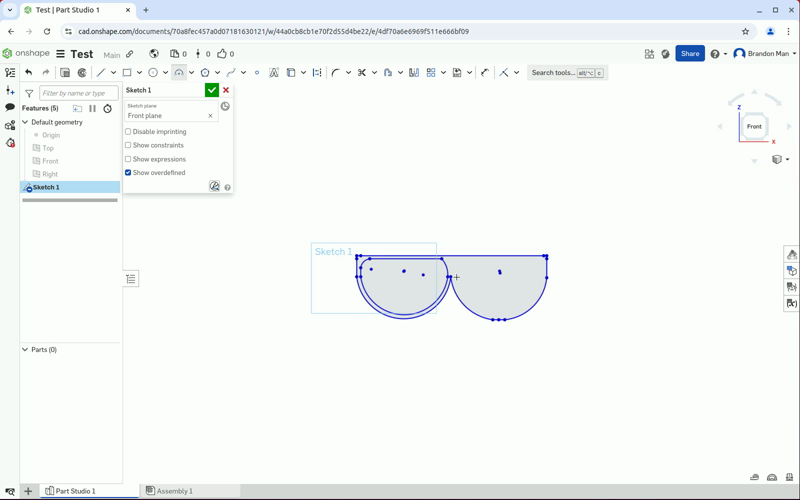
scroll(6)
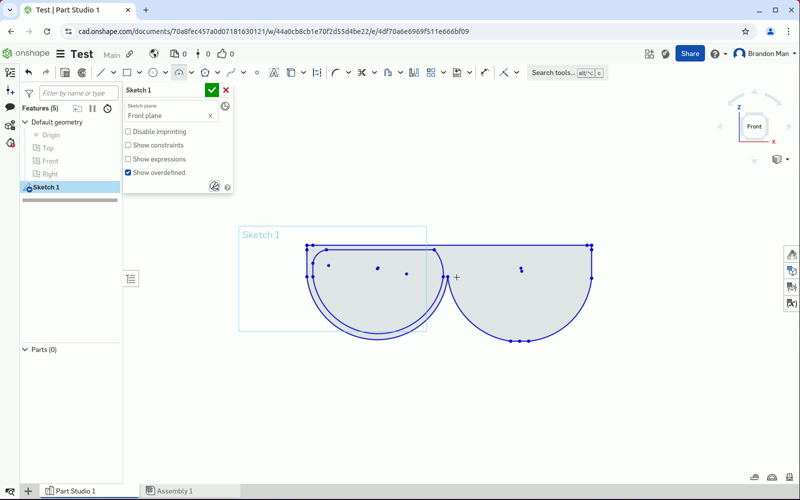
scroll(6)
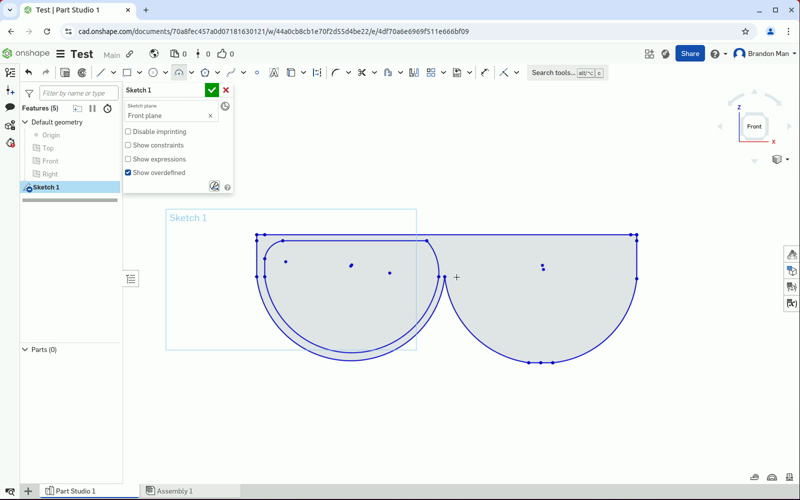
scroll(6)
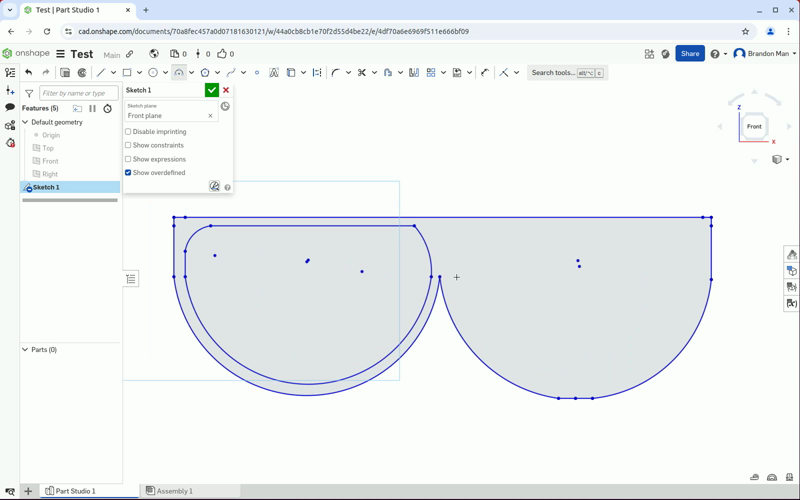
scroll(6)
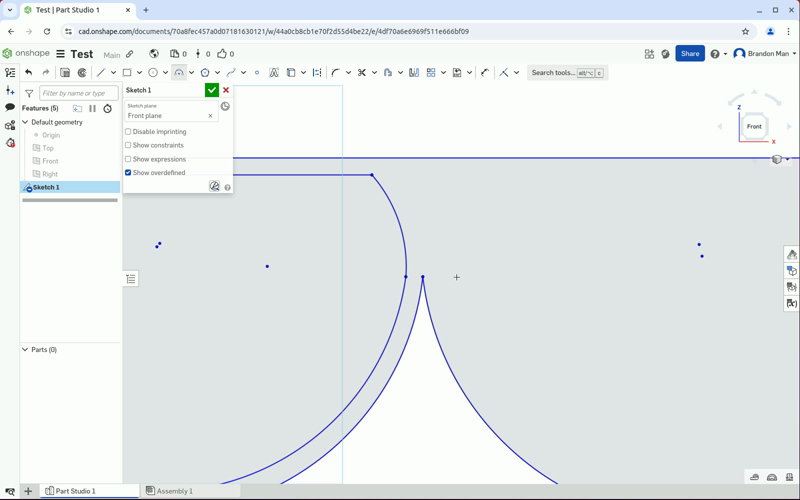
click(456, 276)
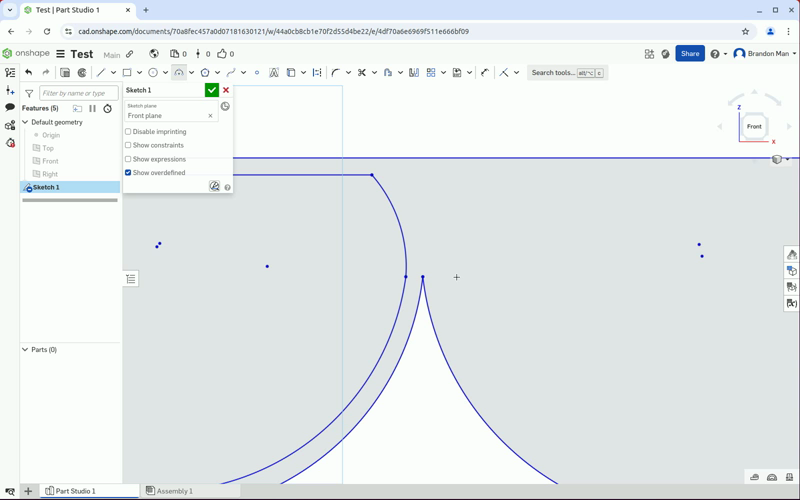
scroll(-6)
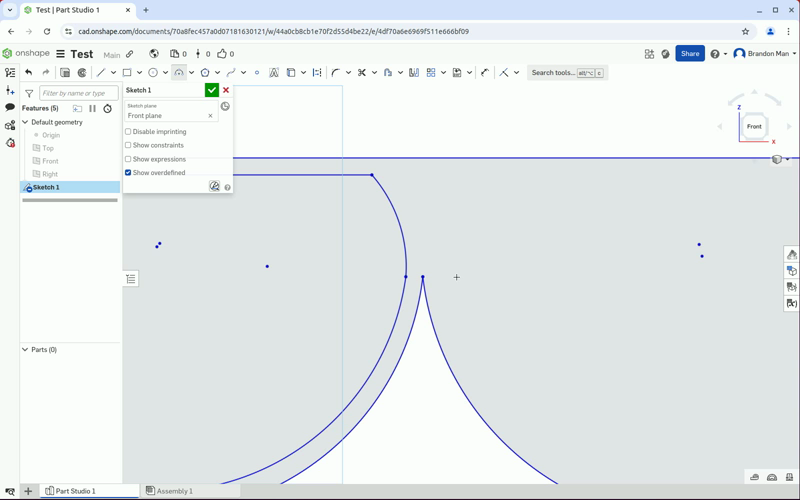
scroll(-6)
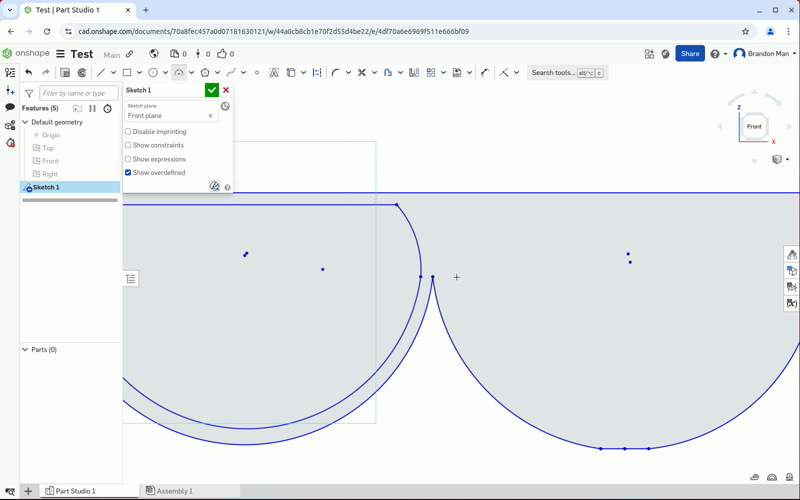
scroll(-6)
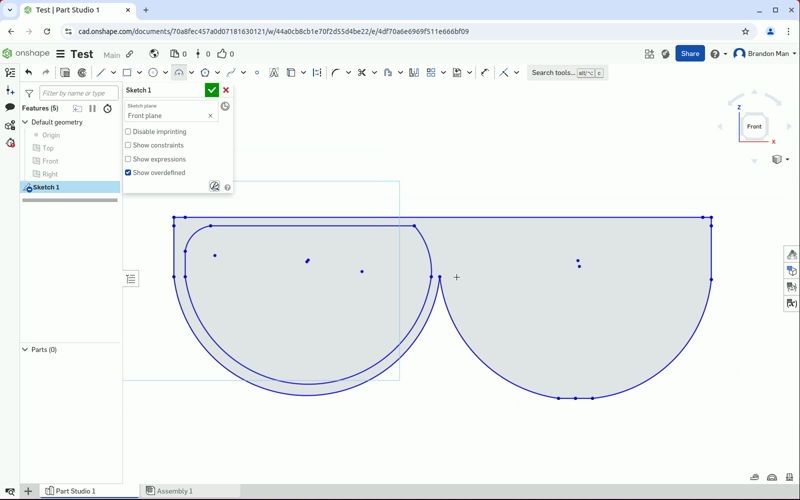
scroll(-6)
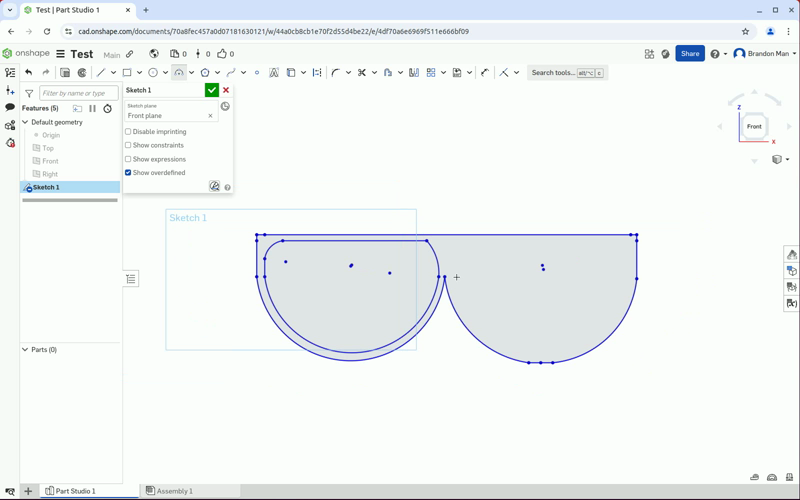
scroll(-6)
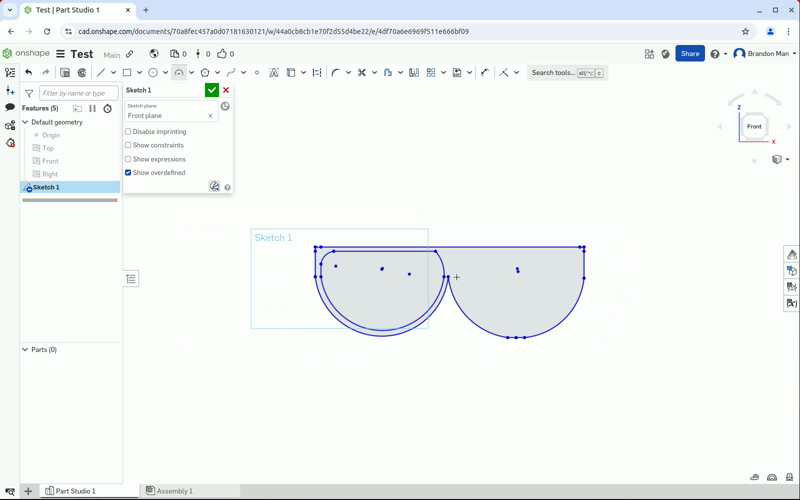
scroll(-6)
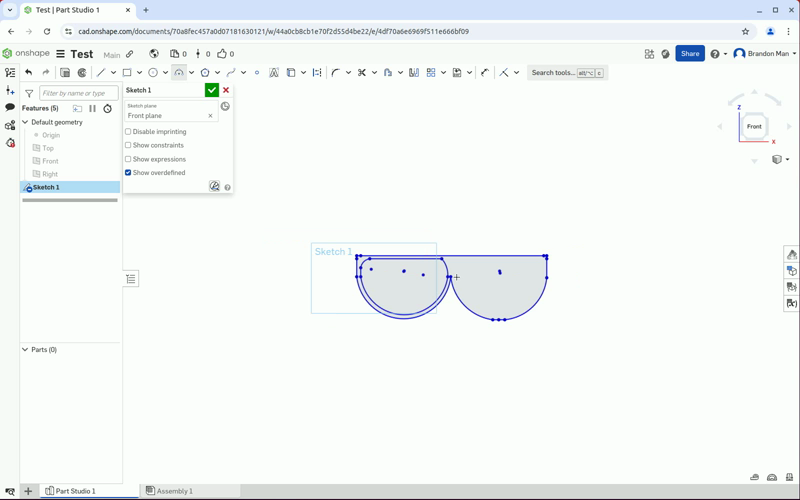
scroll(-6)
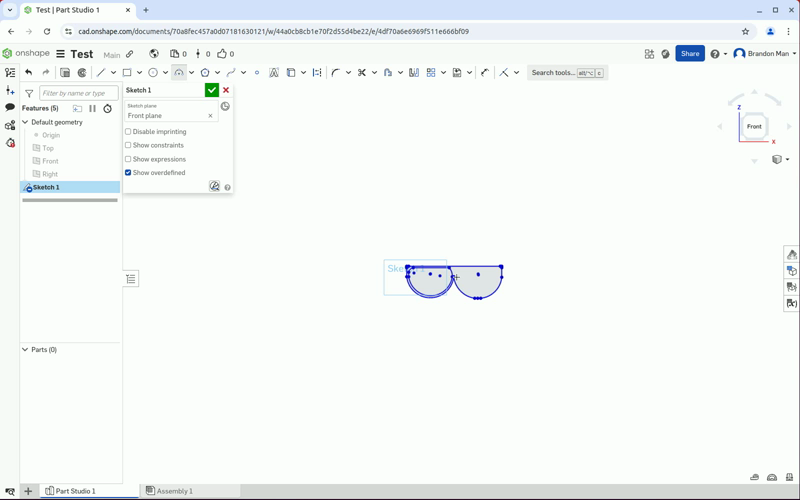
key_up(shift)
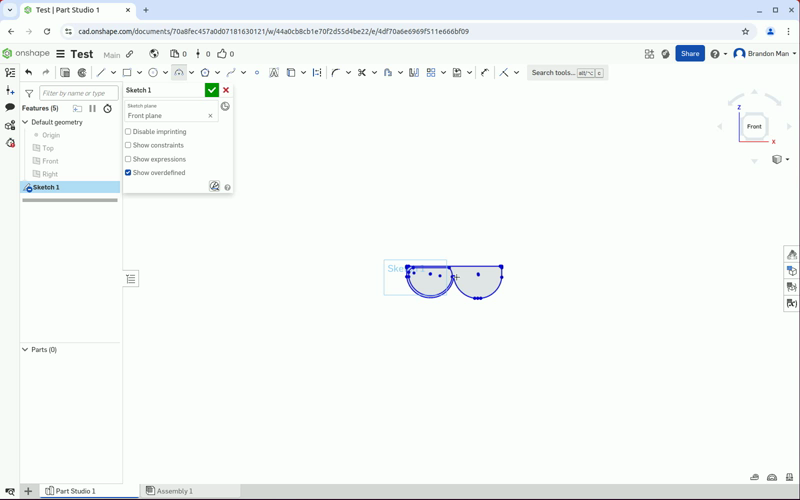
key_down(shift)
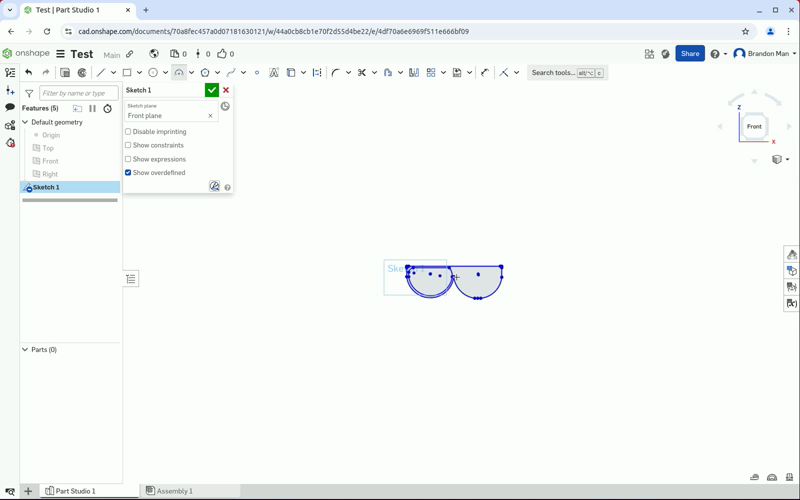
mouse_move(500, 277)
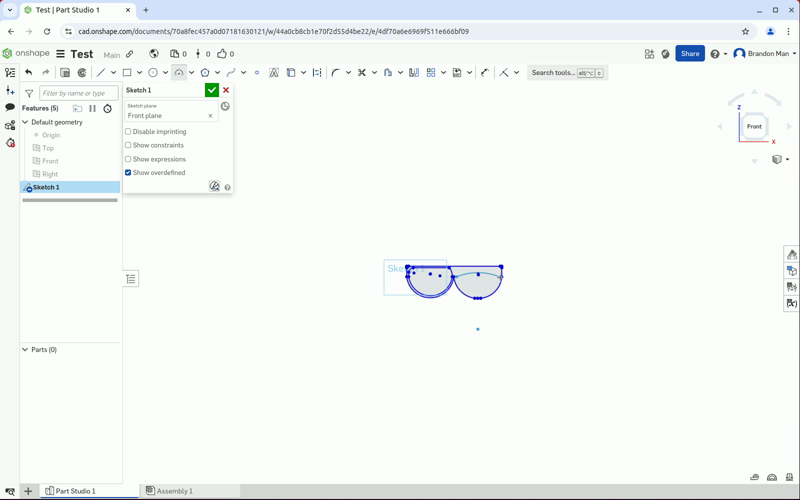
scroll(6)
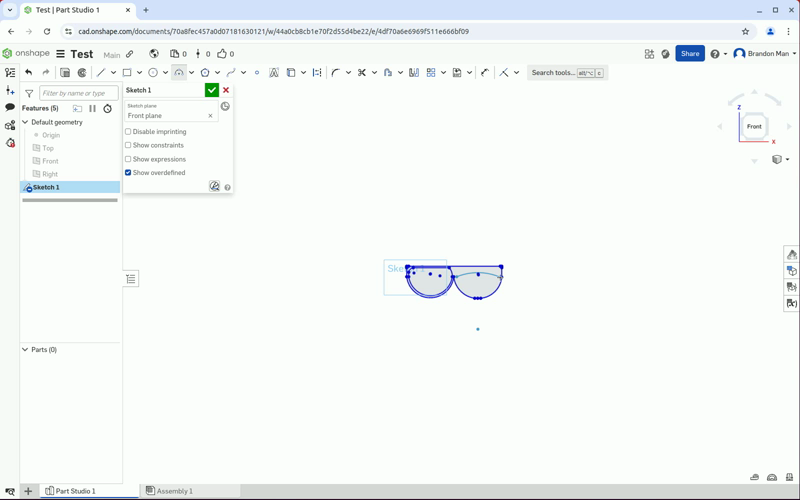
scroll(6)
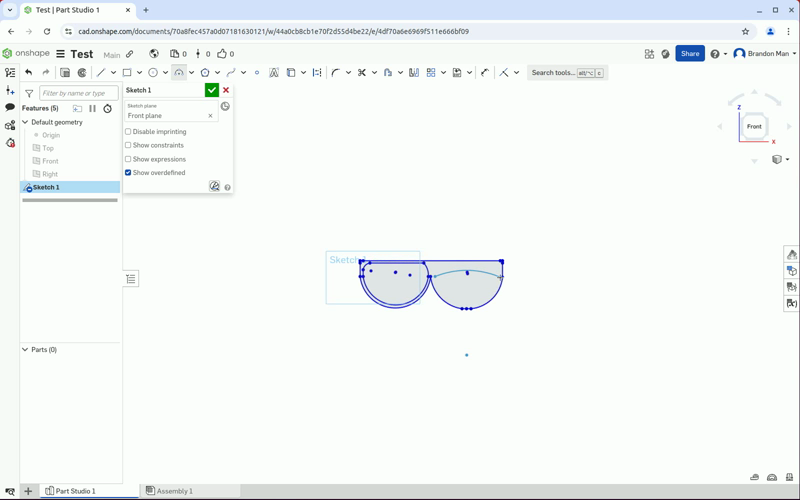
scroll(6)
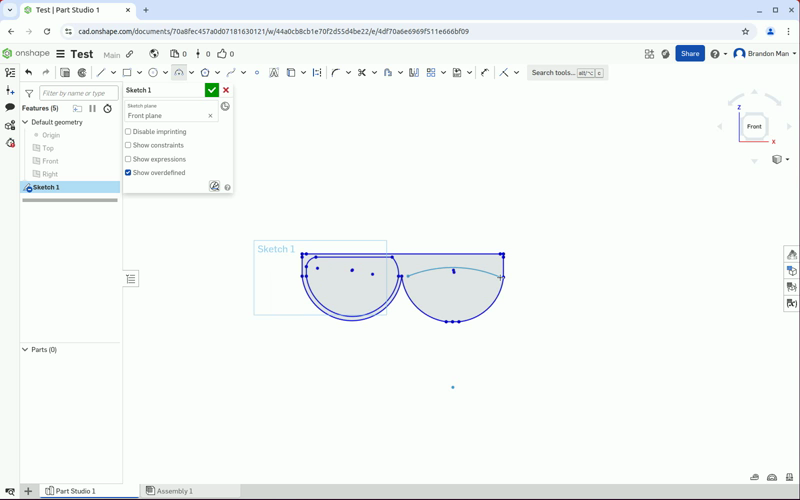
scroll(6)
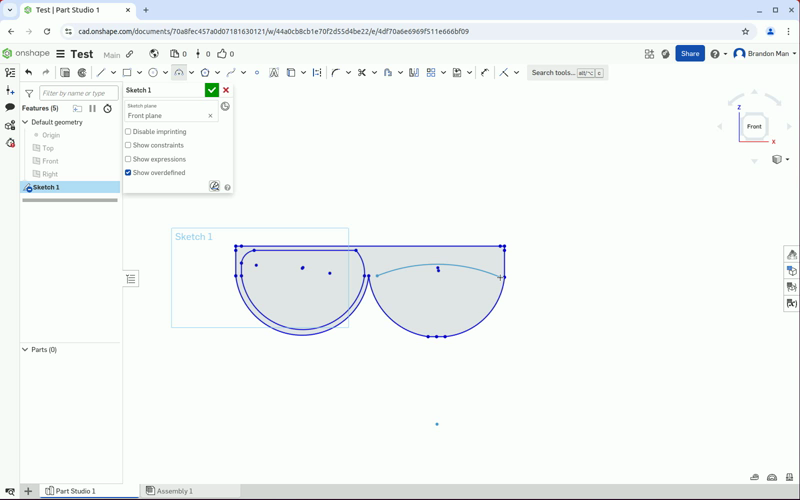
scroll(6)
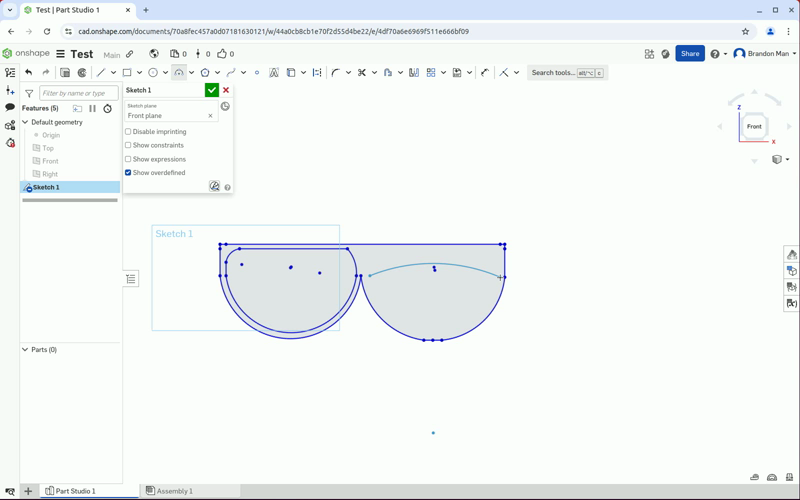
scroll(6)
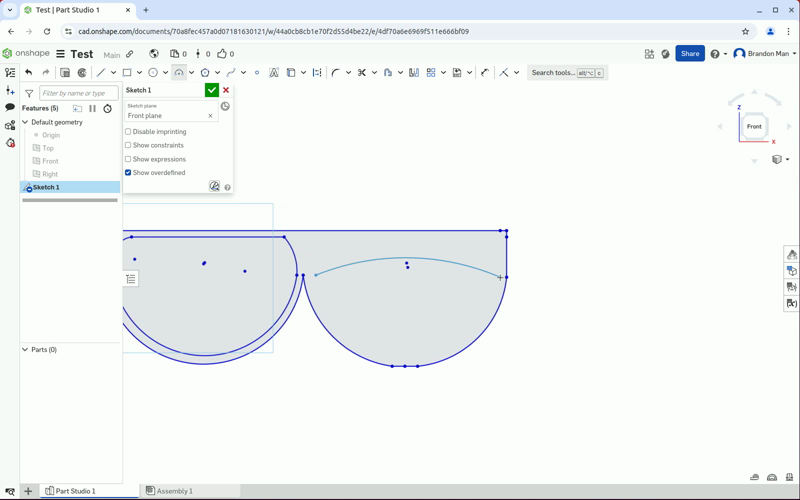
scroll(6)
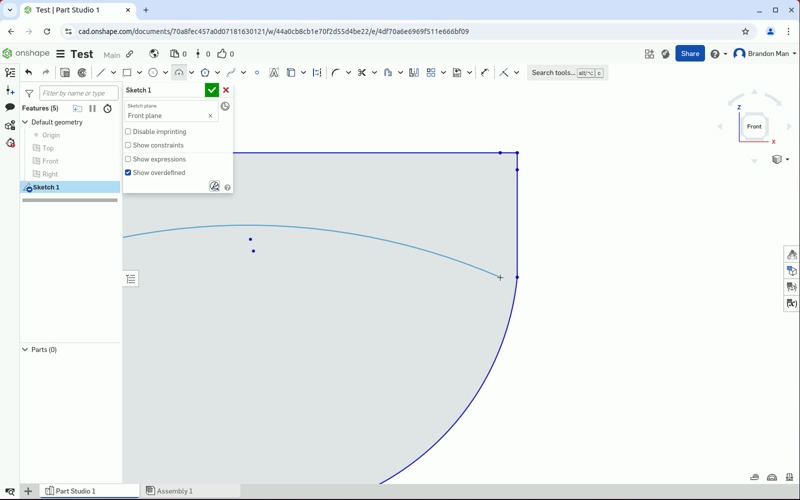
click(500, 277)
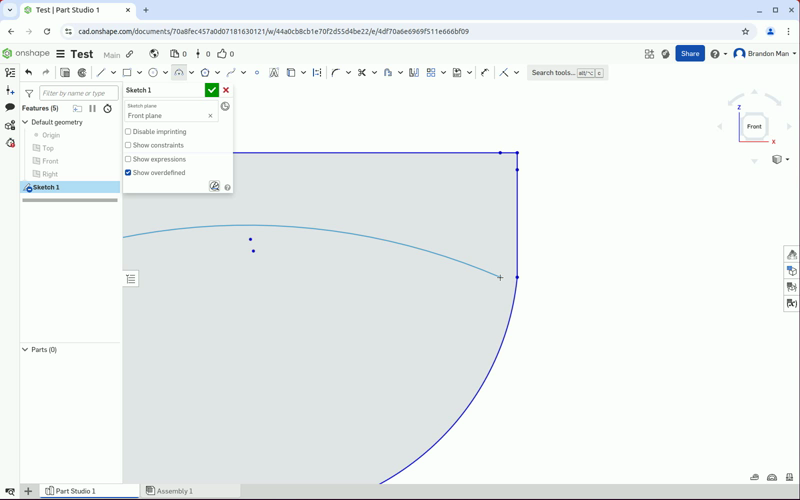
scroll(-6)
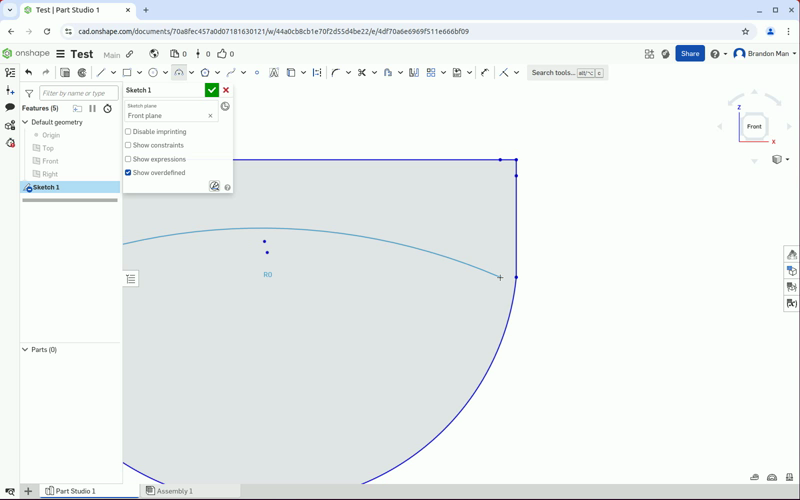
scroll(-6)
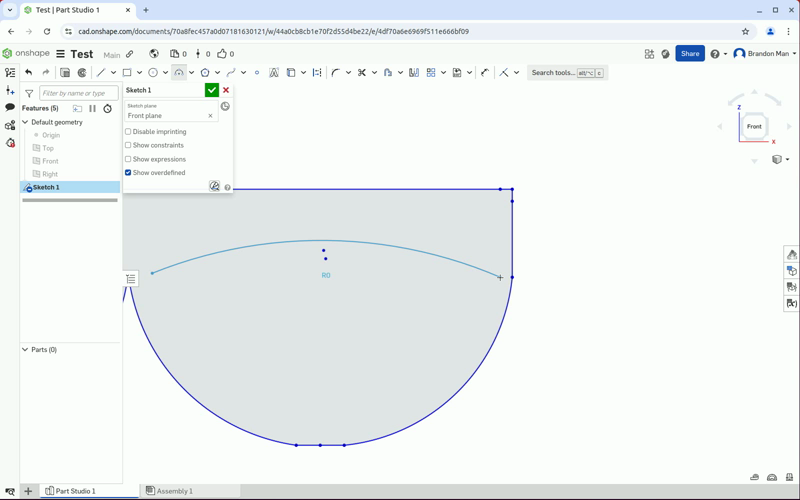
scroll(-6)
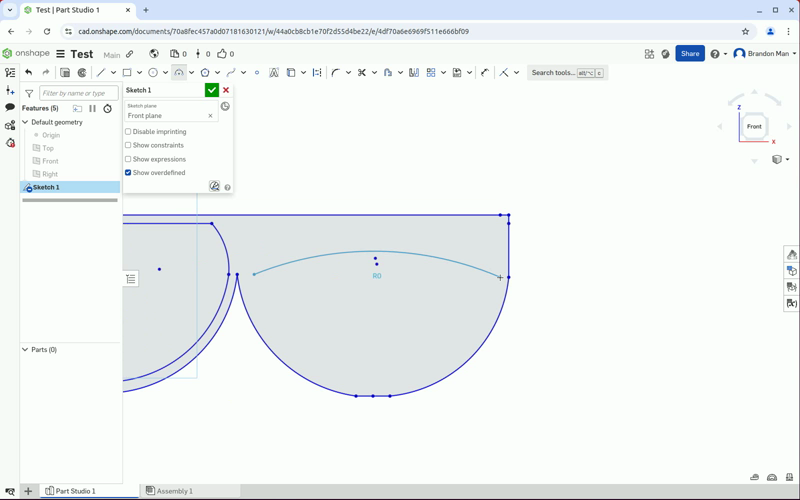
scroll(-6)
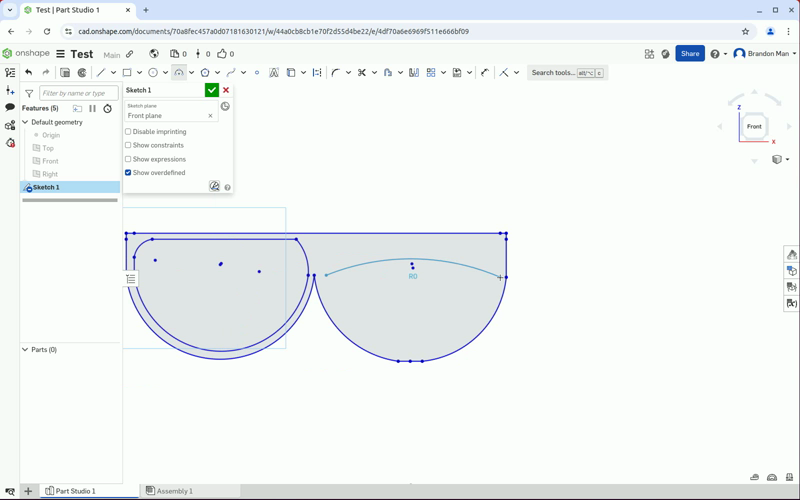
scroll(-6)
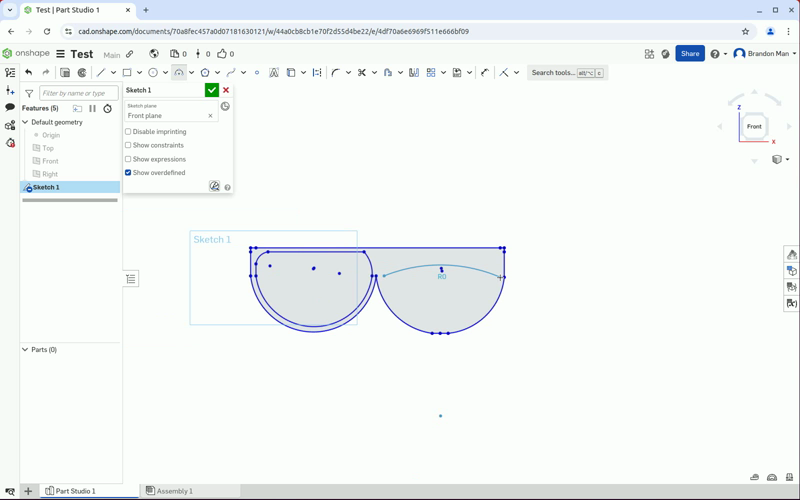
scroll(-6)
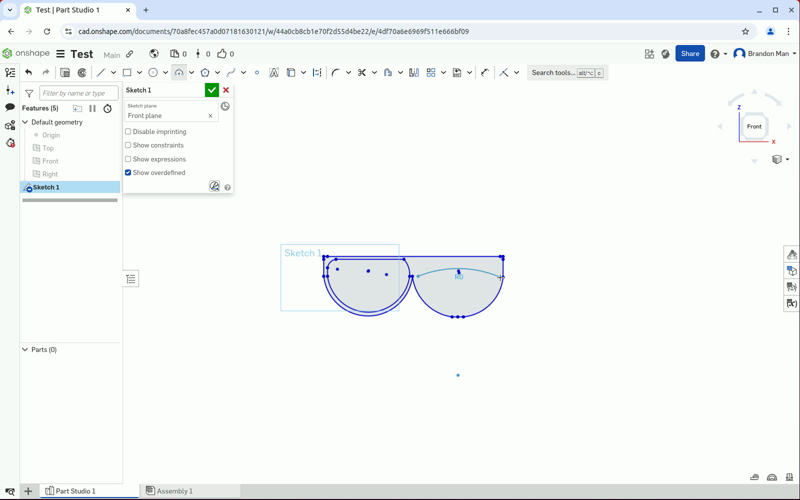
scroll(-6)
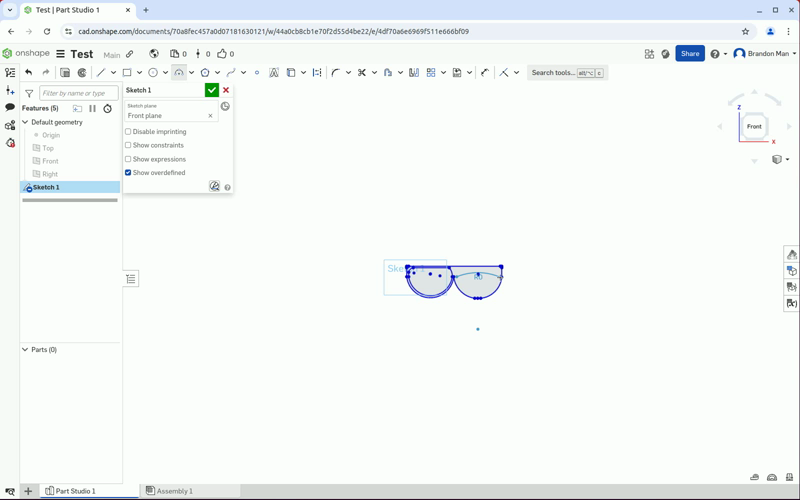
mouse_move(478, 295)
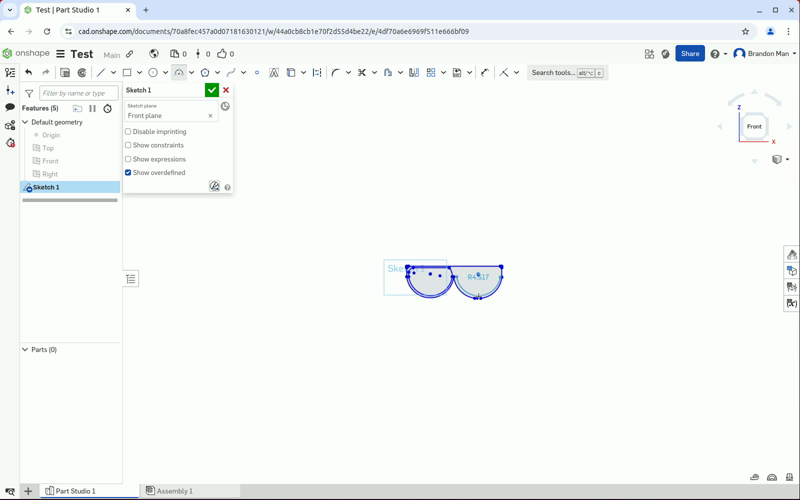
scroll(6)
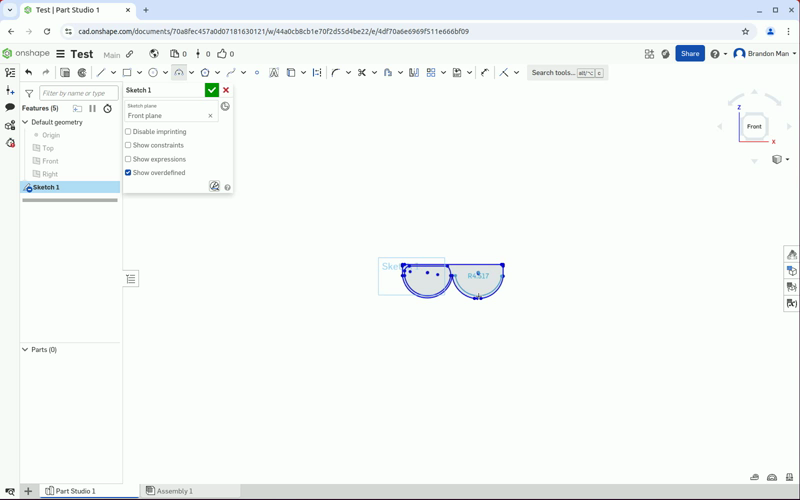
scroll(6)
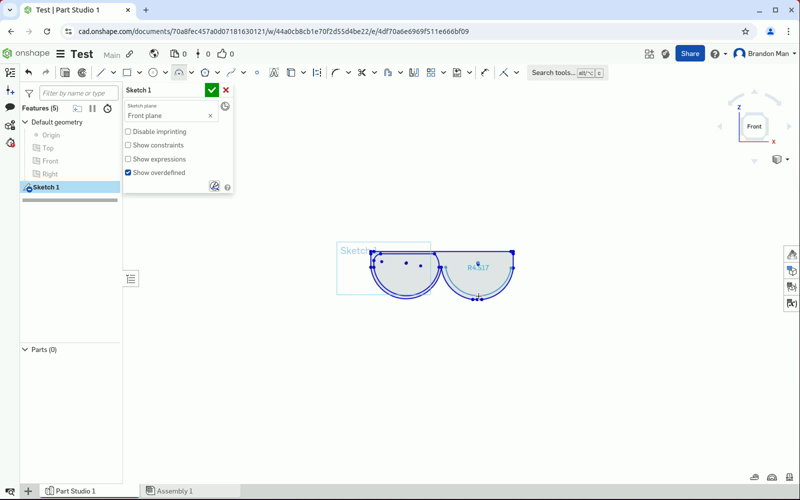
scroll(6)
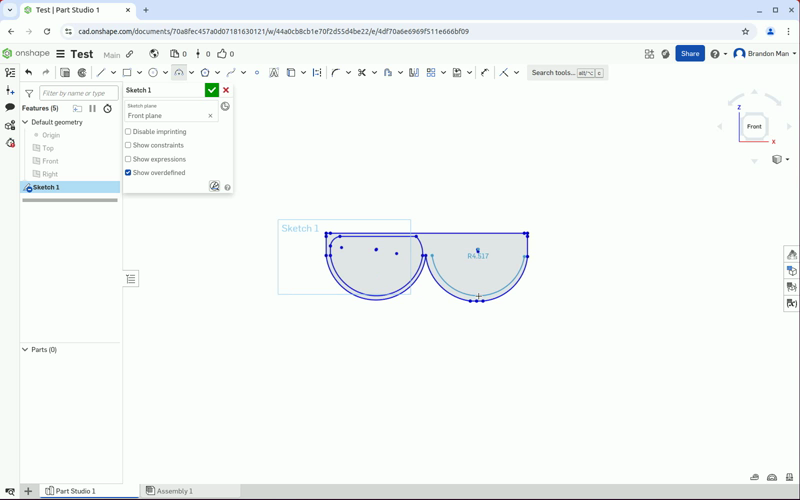
scroll(6)
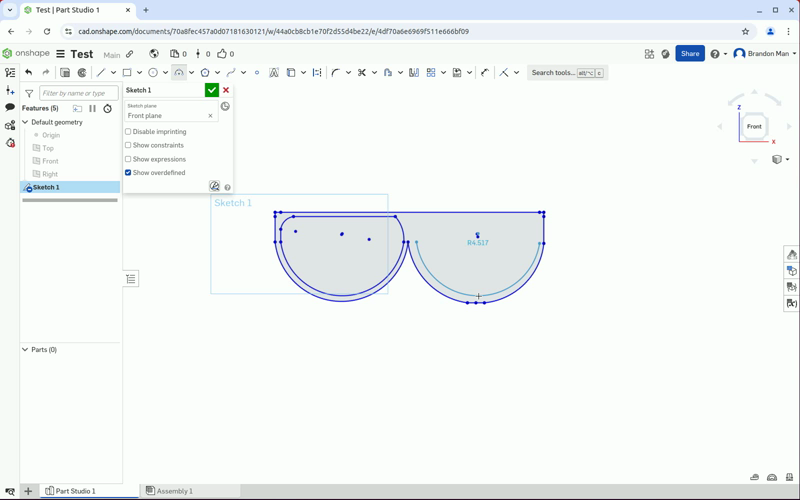
scroll(6)
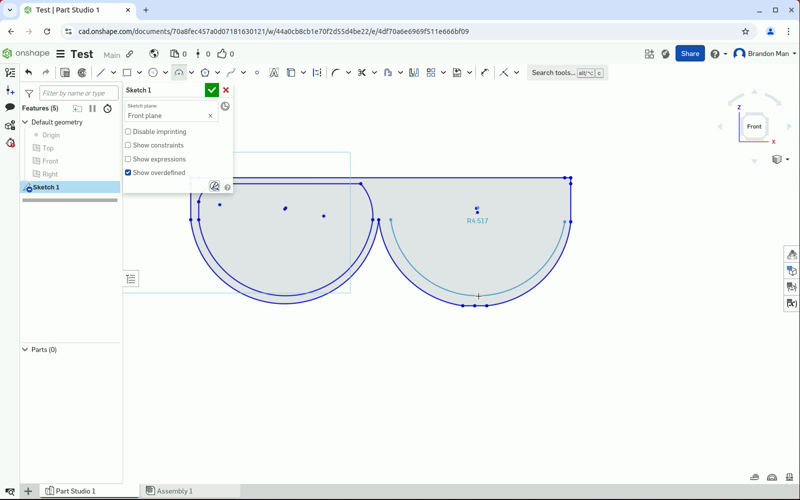
scroll(6)
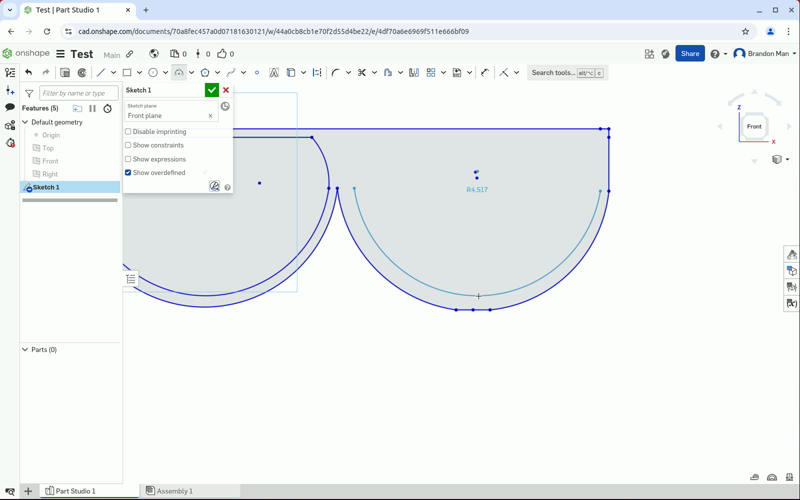
scroll(6)
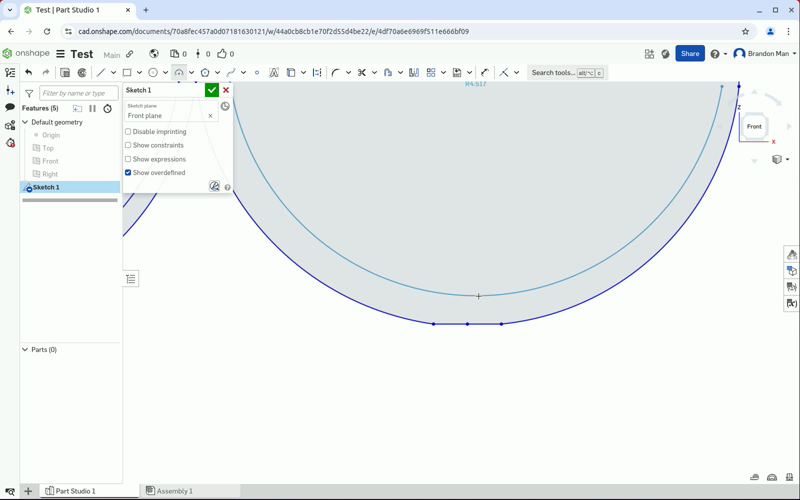
click(478, 295)
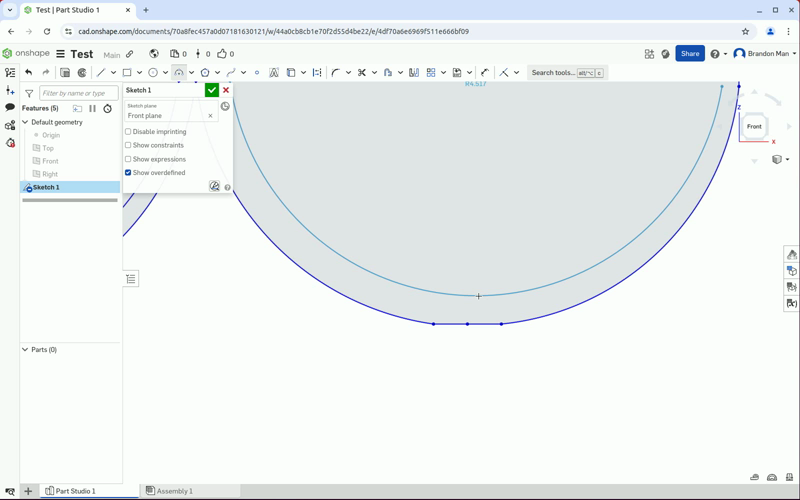
scroll(-6)
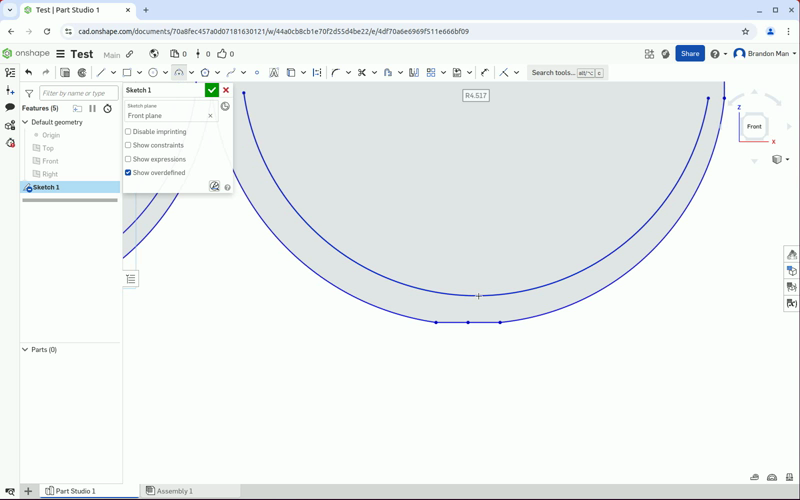
scroll(-6)
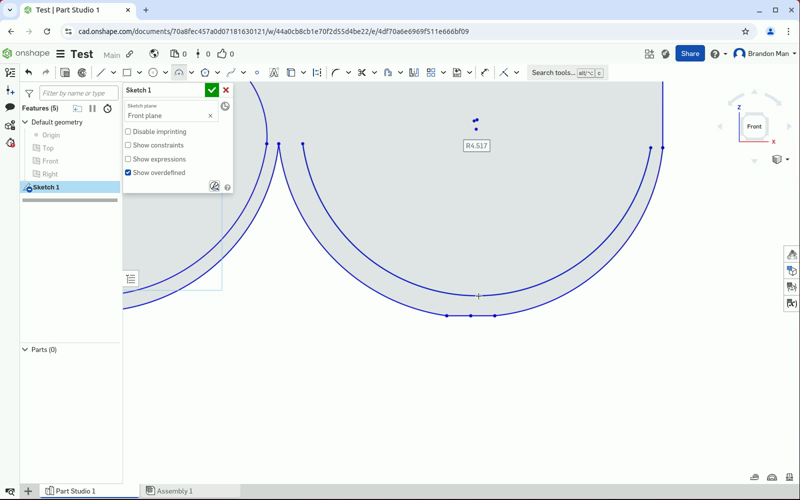
scroll(-6)
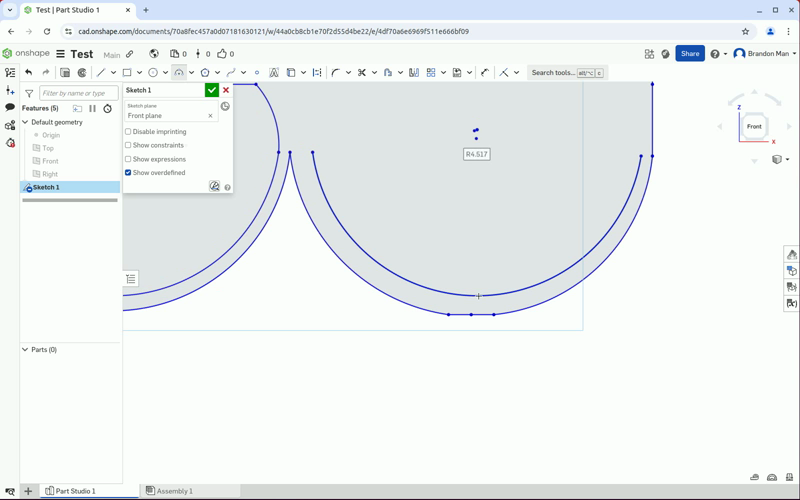
scroll(-6)
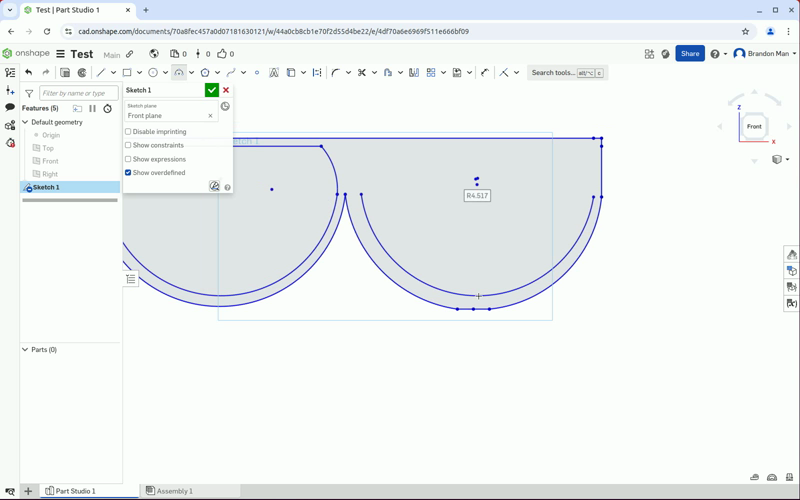
scroll(-6)
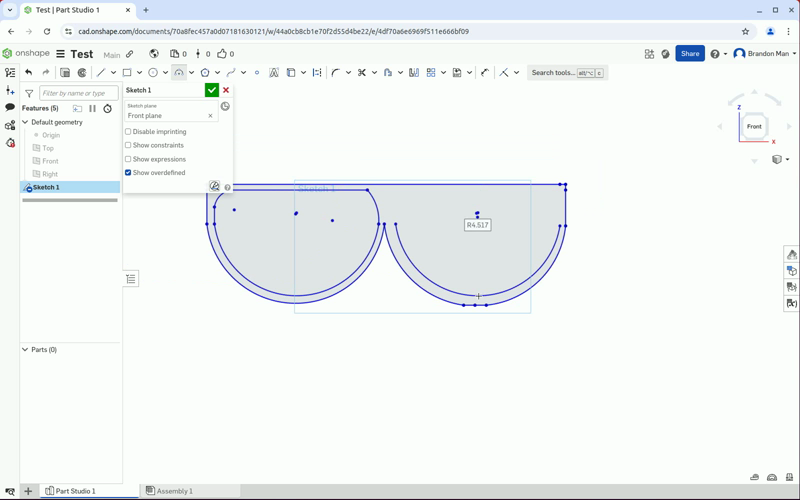
scroll(-6)
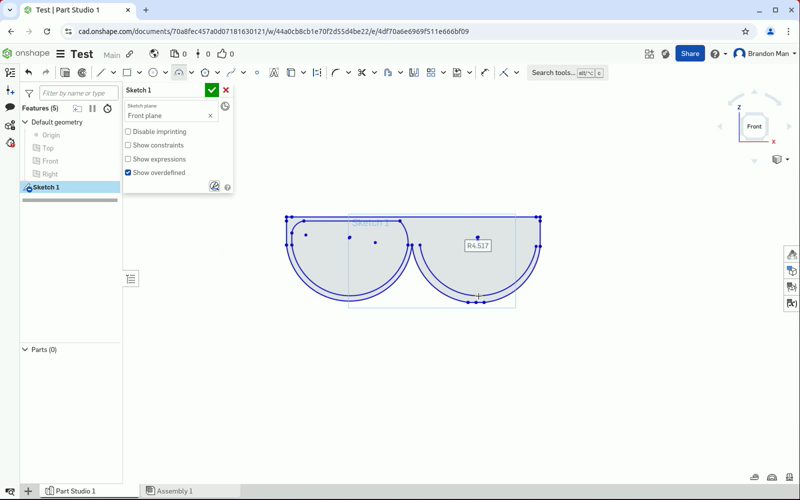
scroll(-6)
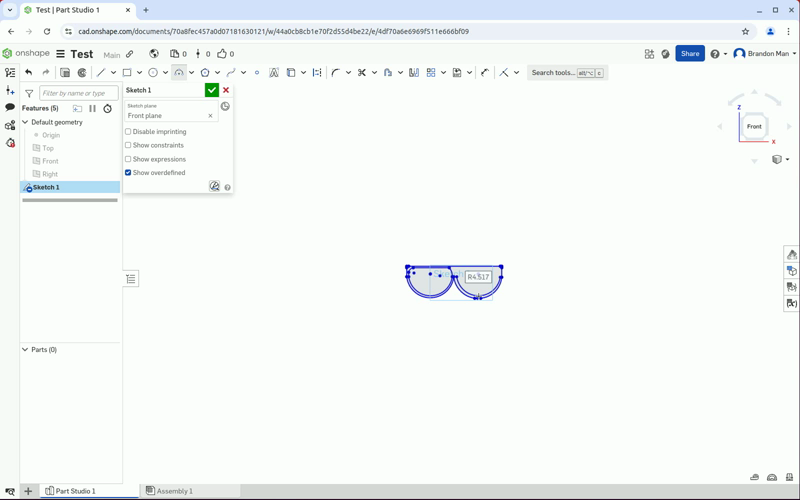
key_up(shift)
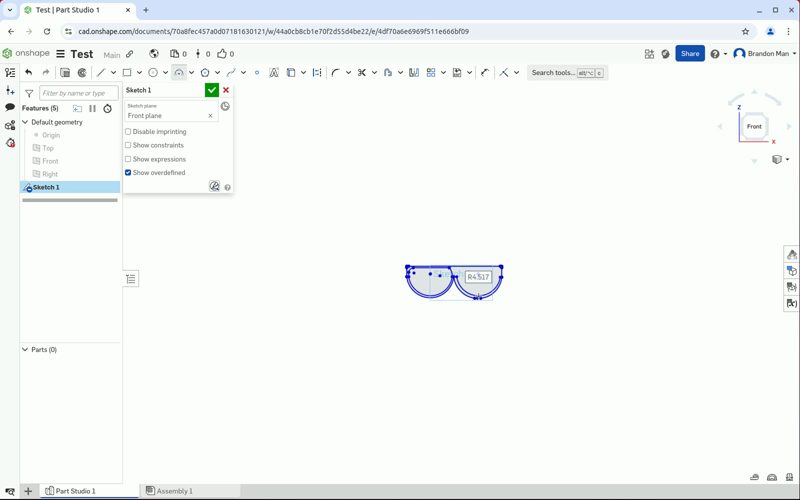
key(esc)
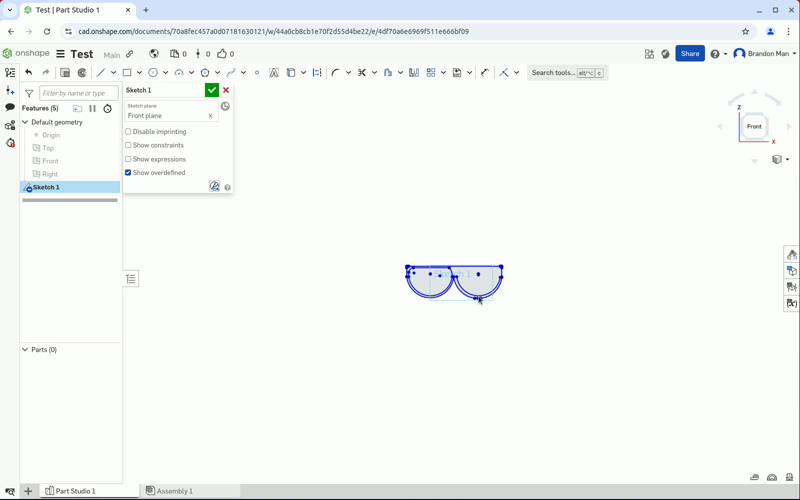
key(l)
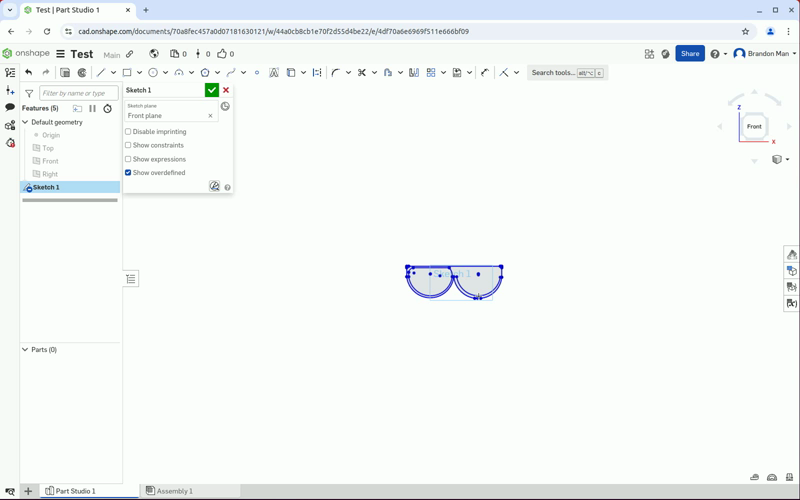
mouse_move(500, 277)
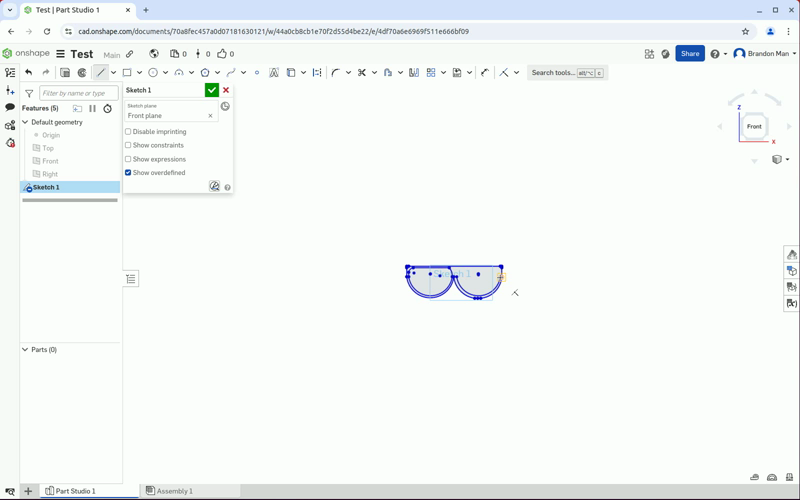
scroll(6)
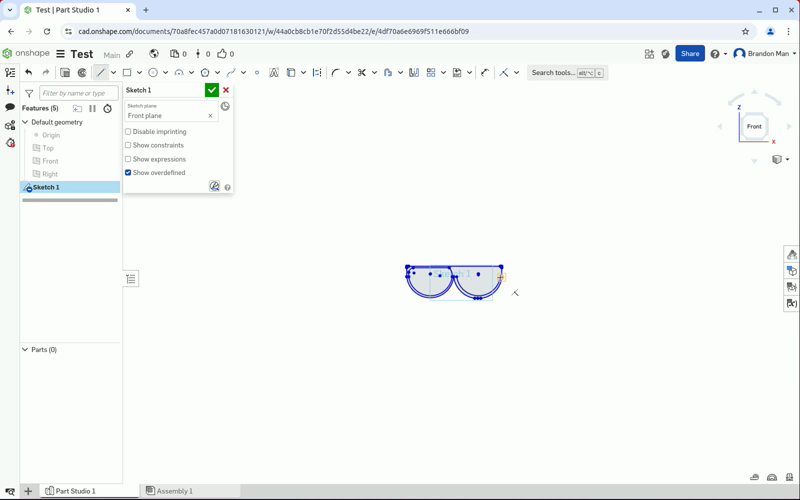
scroll(6)
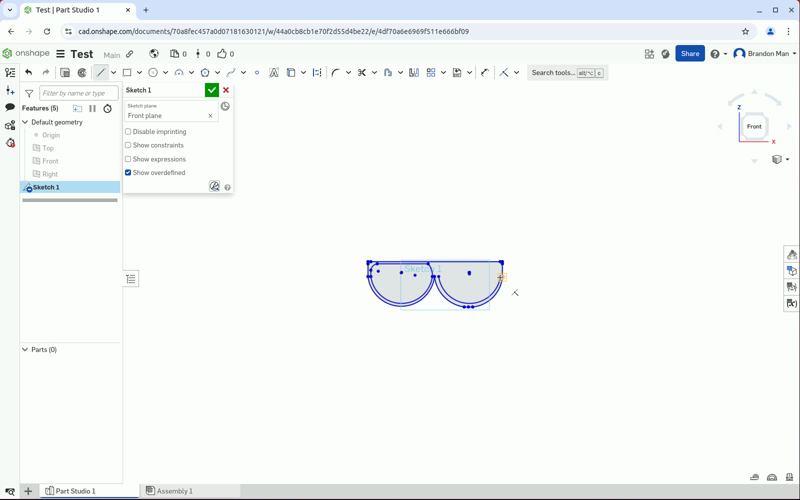
scroll(6)
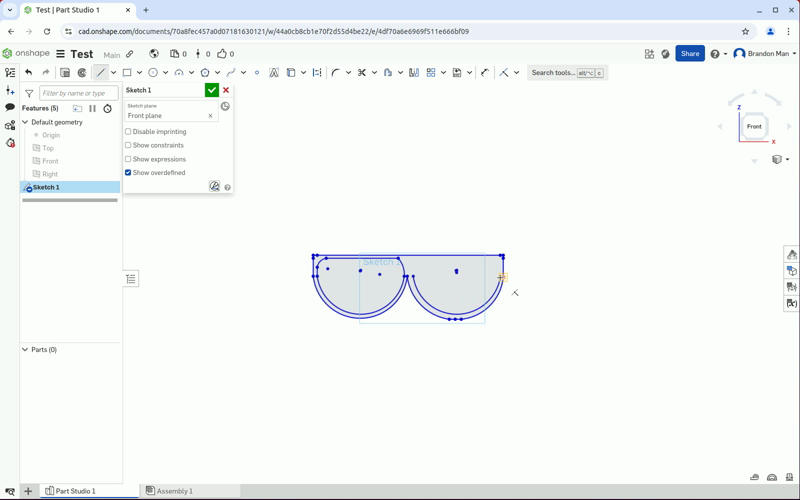
scroll(6)
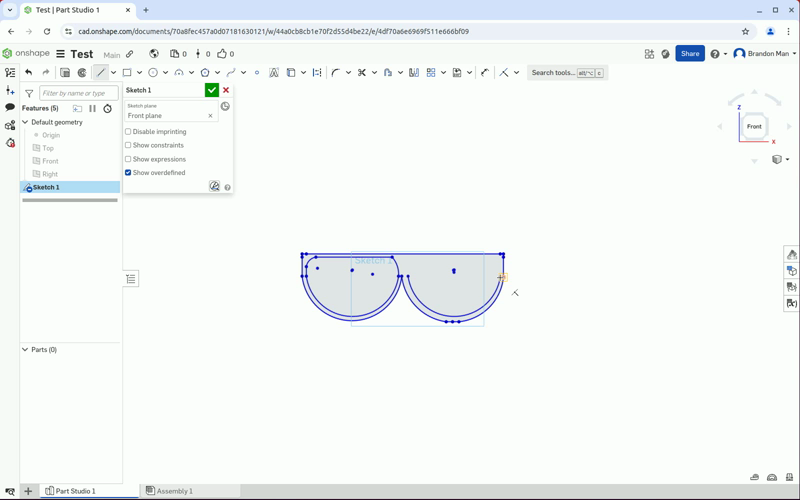
scroll(6)
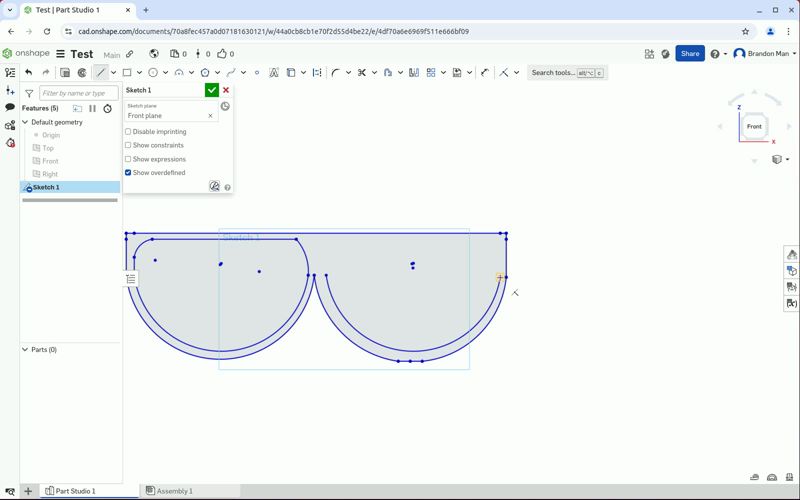
scroll(6)
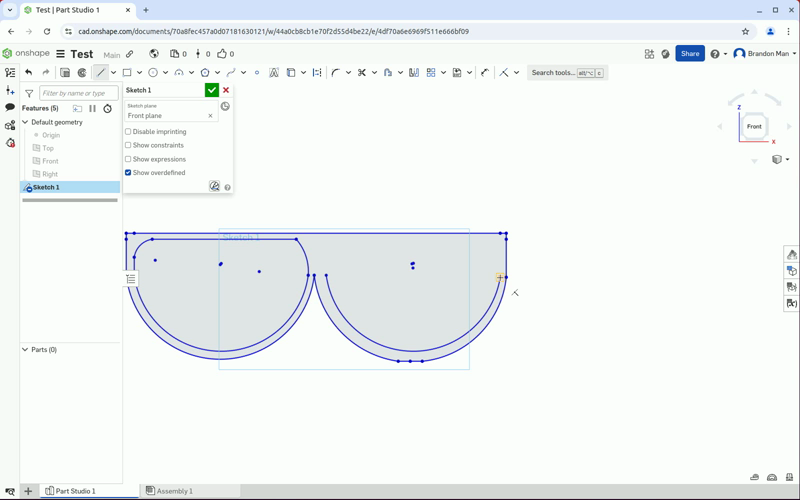
scroll(6)
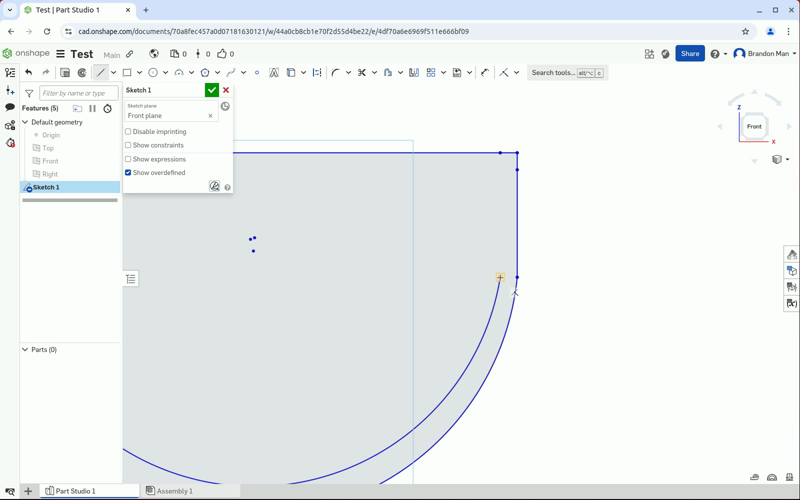
click(500, 277)
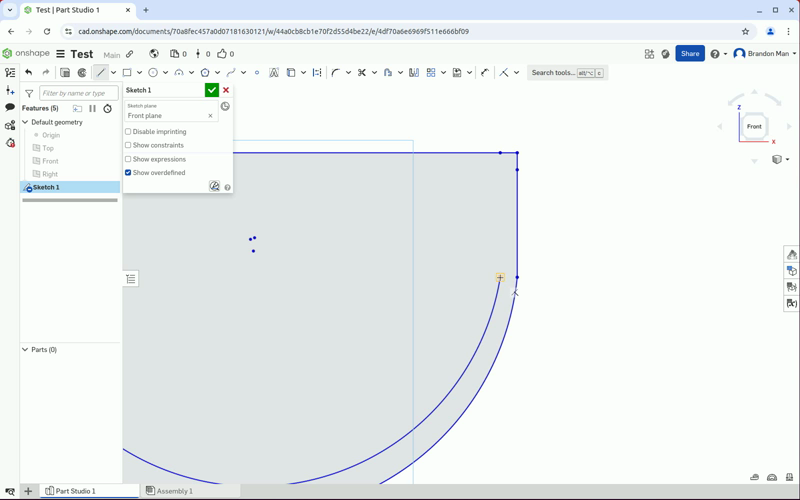
scroll(-6)
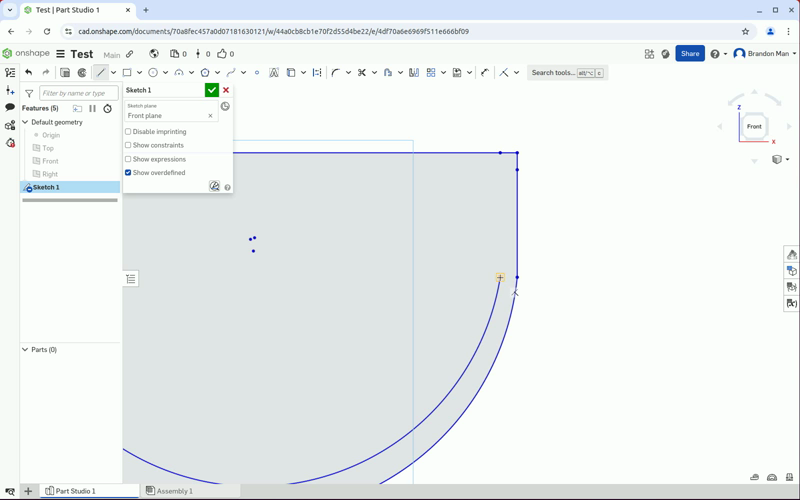
scroll(-6)
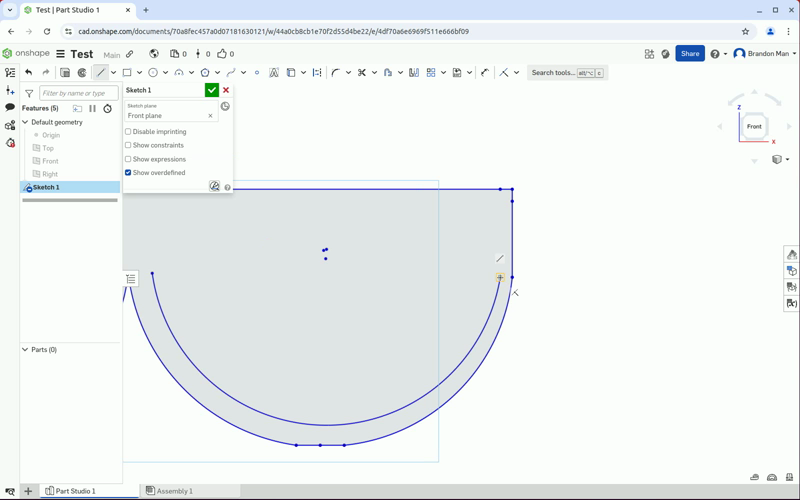
scroll(-6)
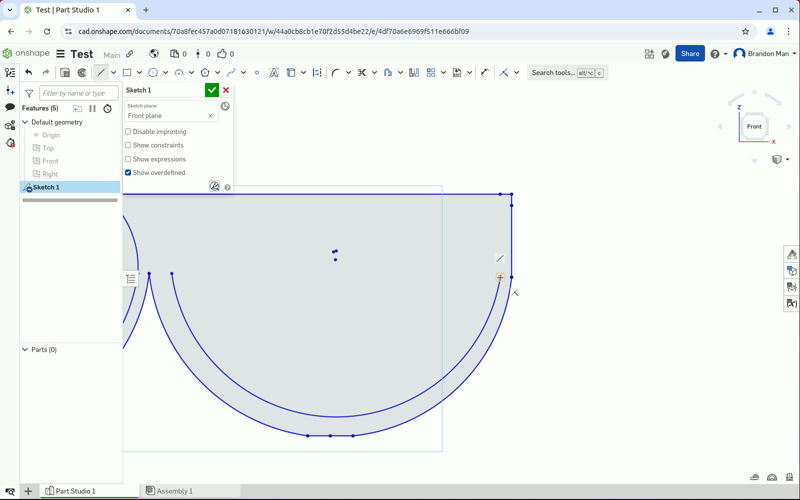
scroll(-6)
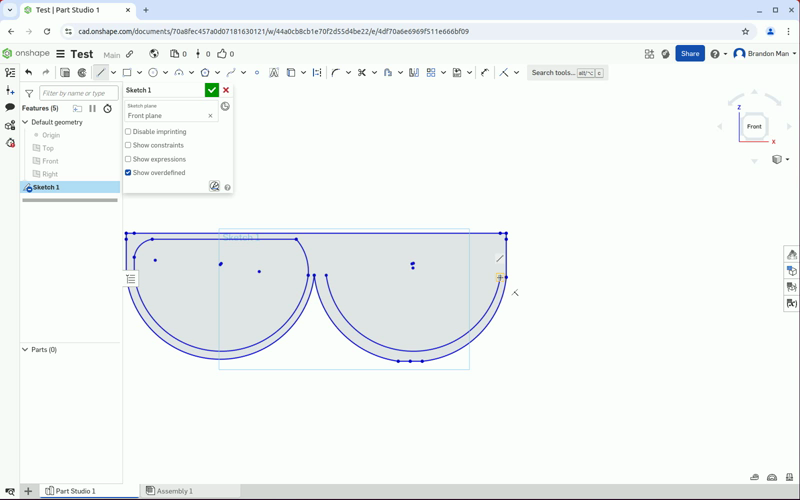
scroll(-6)
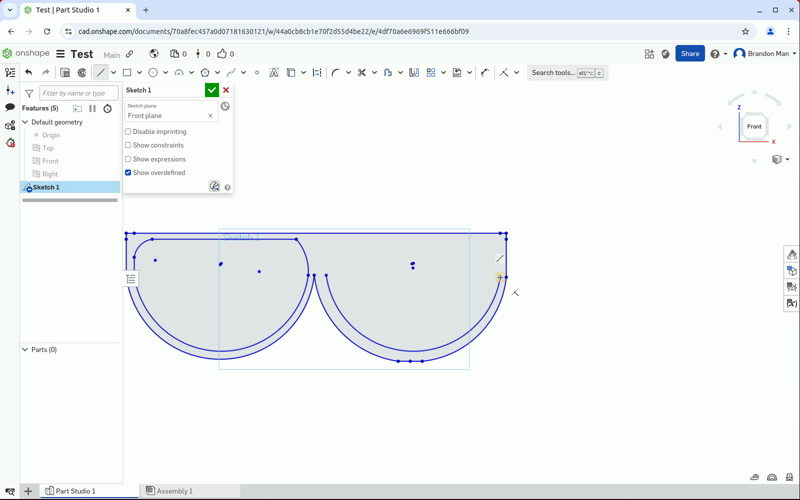
scroll(-6)
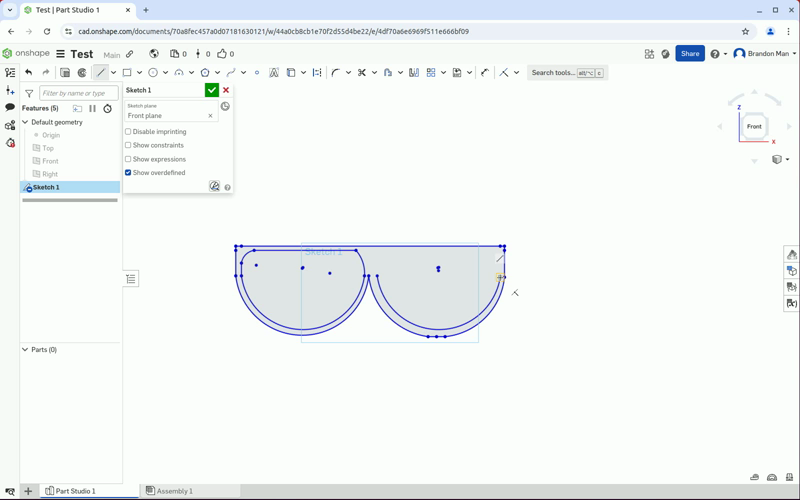
scroll(-6)
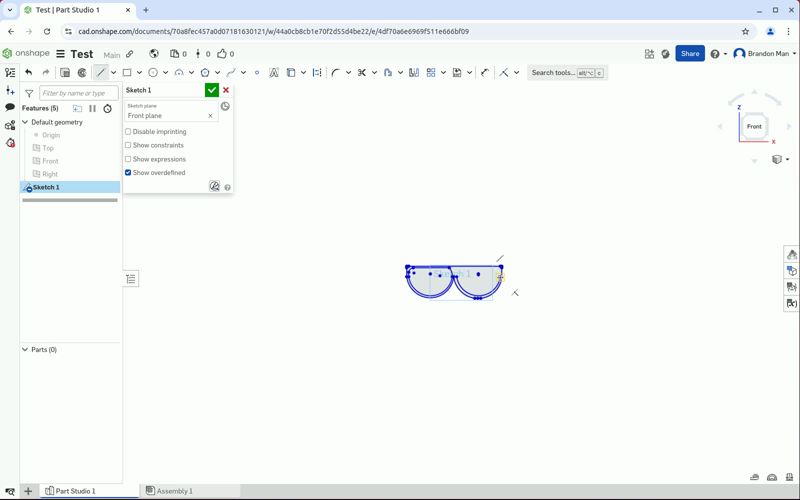
key_down(shift)
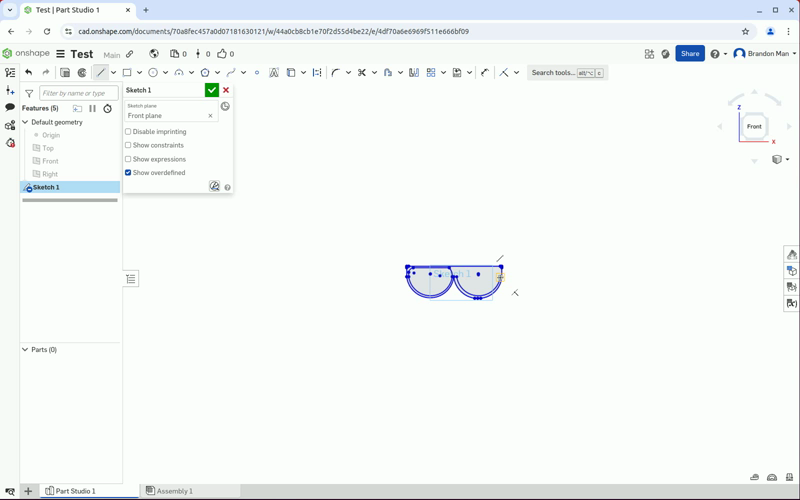
mouse_move(530, 277)
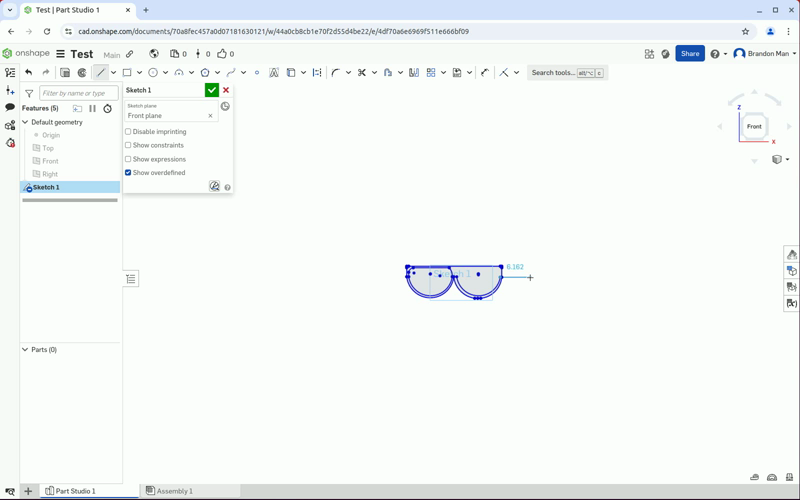
mouse_move(500, 272)
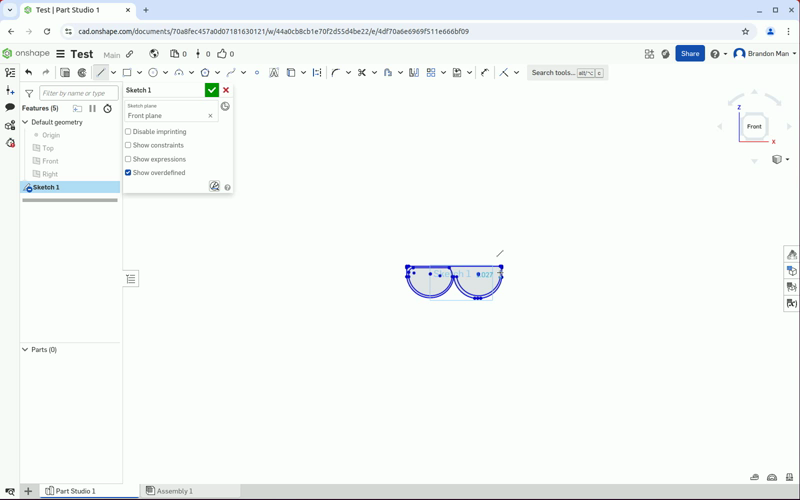
scroll(6)
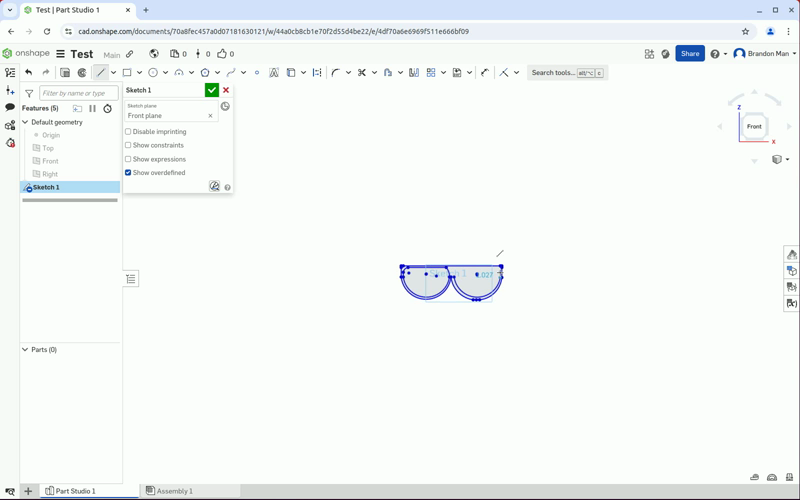
scroll(6)
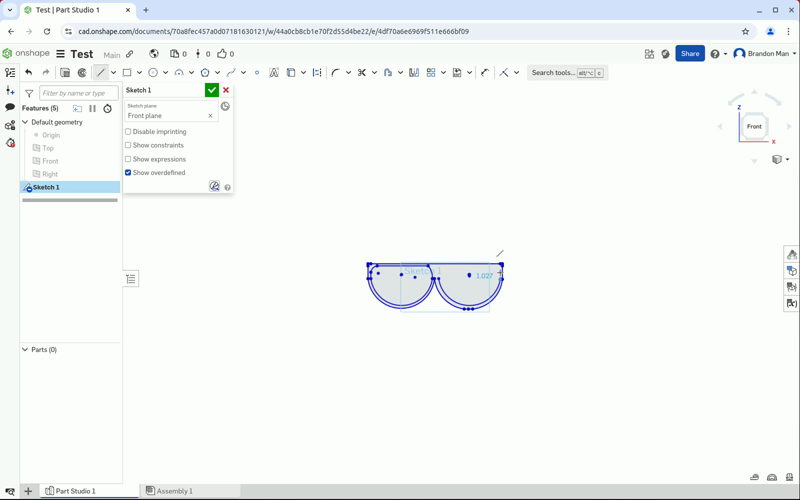
scroll(6)
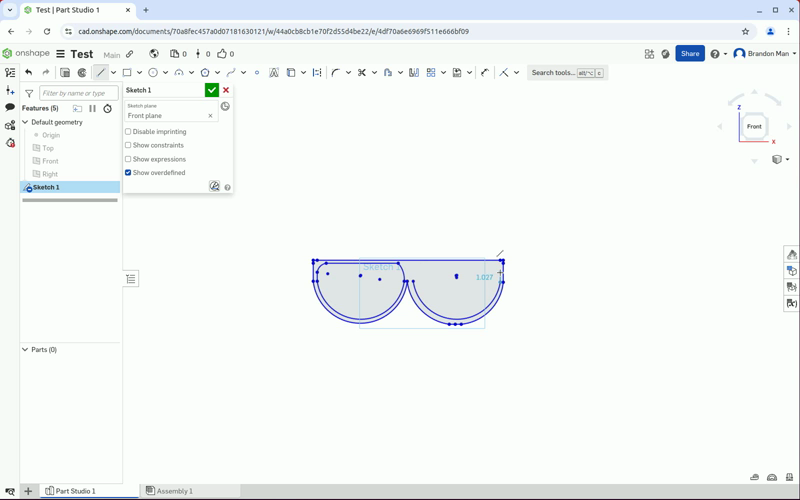
scroll(6)
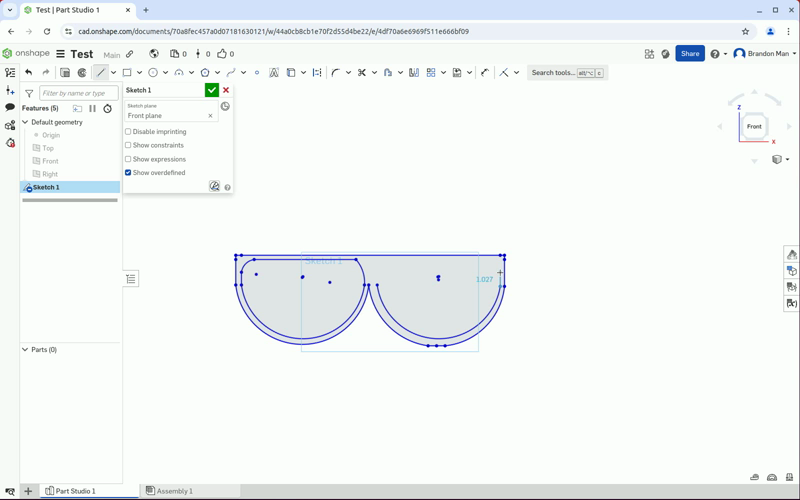
scroll(6)
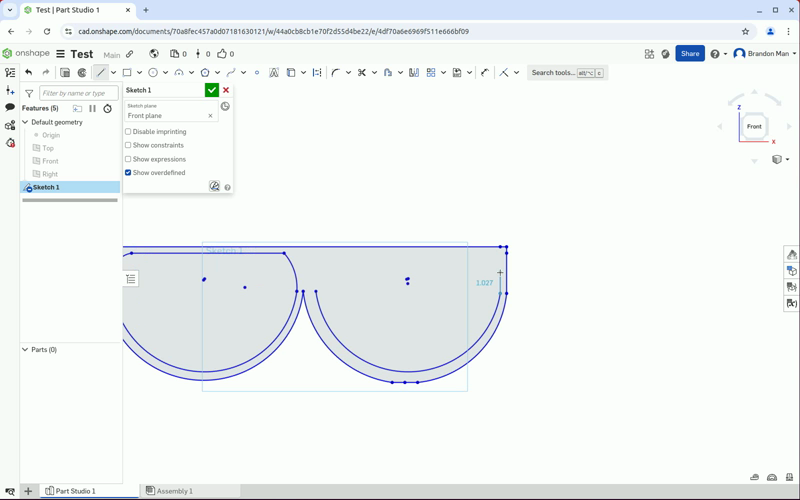
scroll(6)
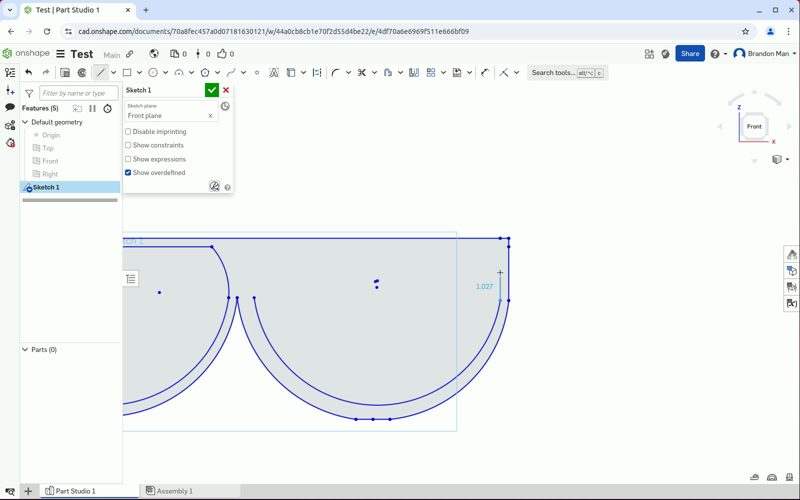
scroll(6)
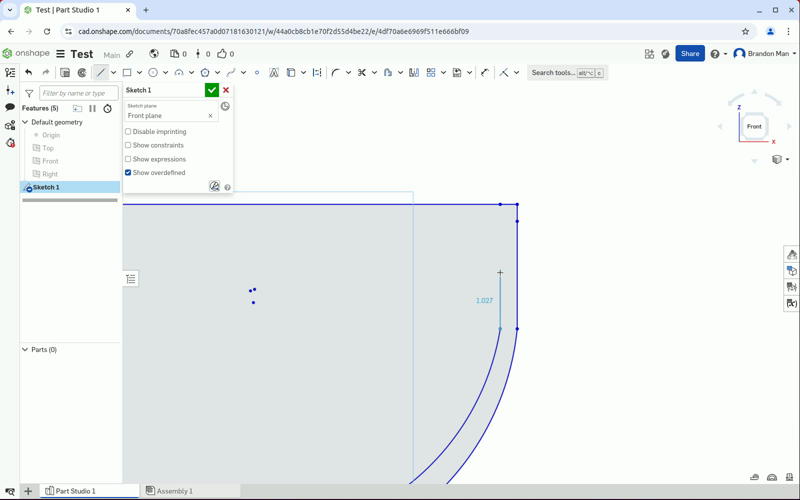
click(500, 272)
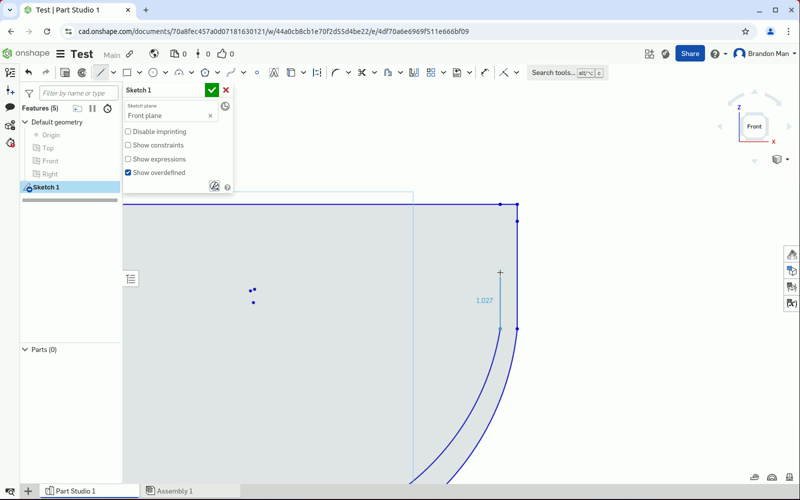
scroll(-6)
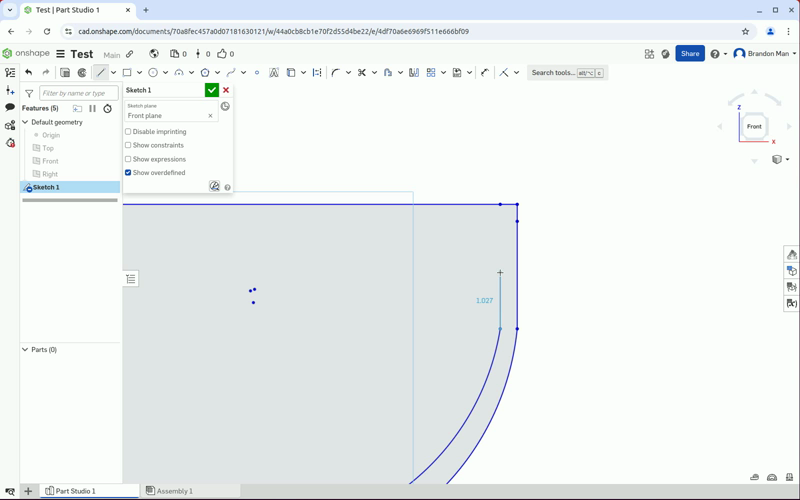
scroll(-6)
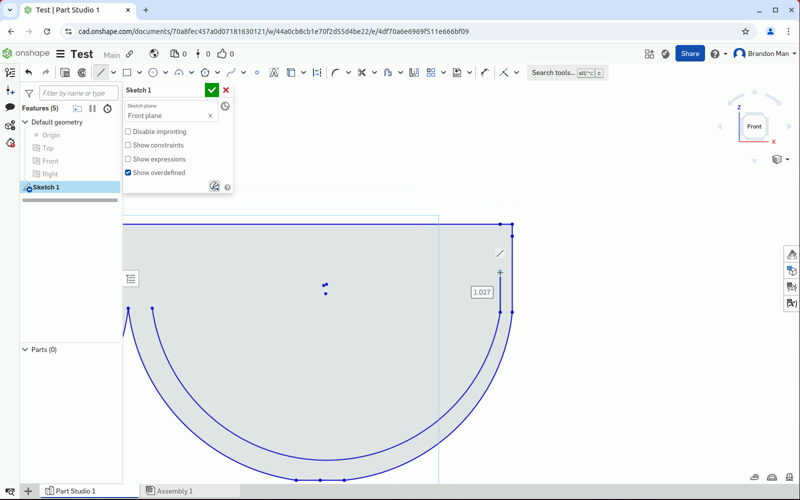
scroll(-6)
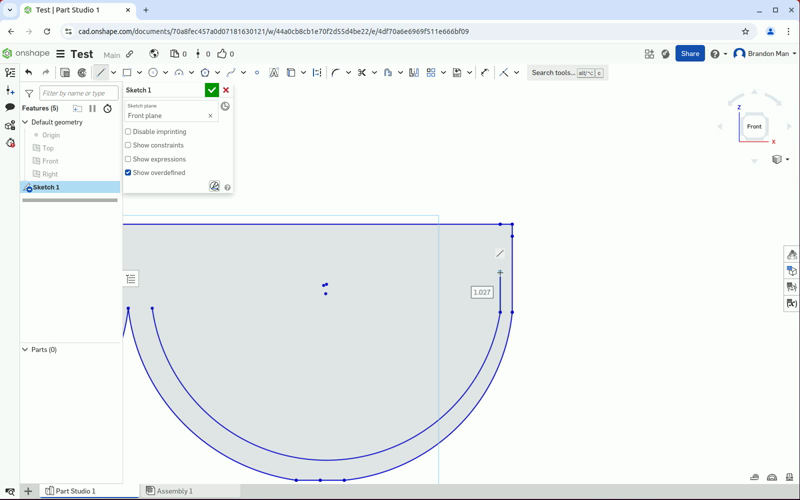
scroll(-6)
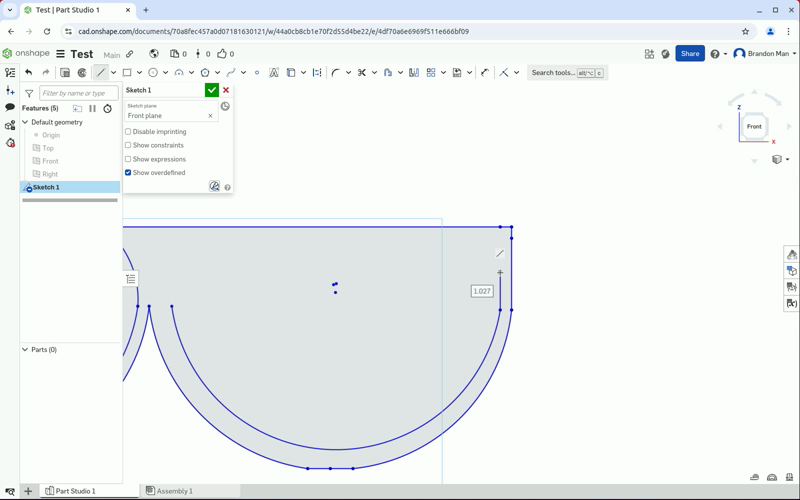
scroll(-6)
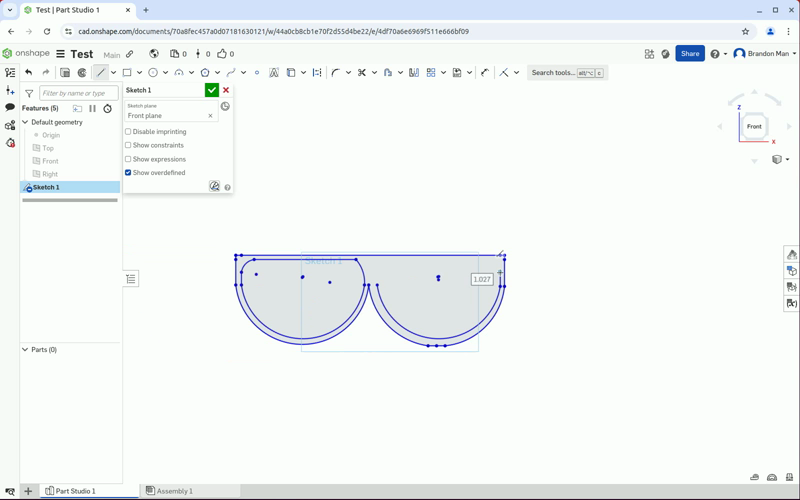
scroll(-6)
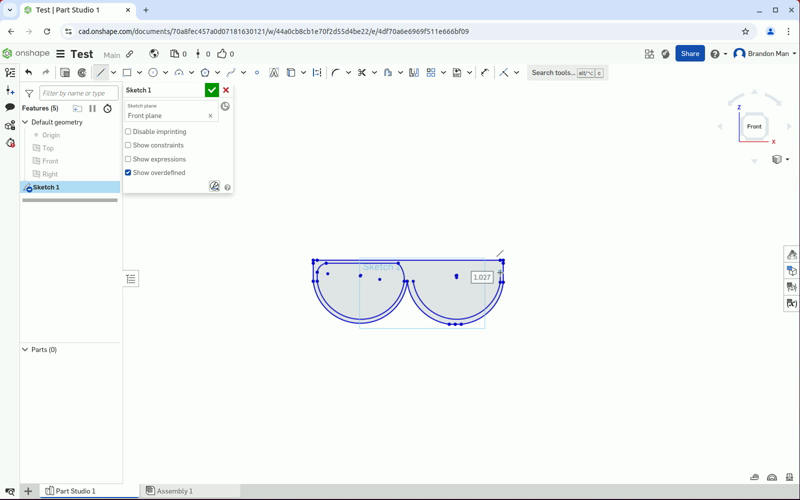
scroll(-6)
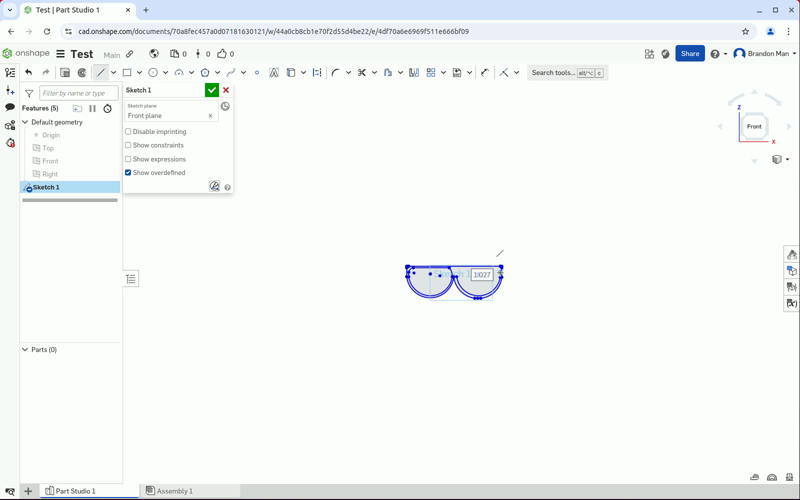
key_up(shift)
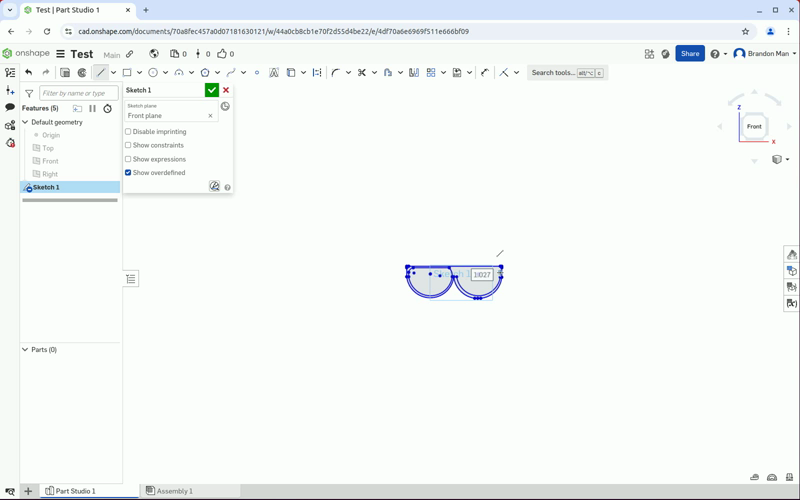
key(esc)
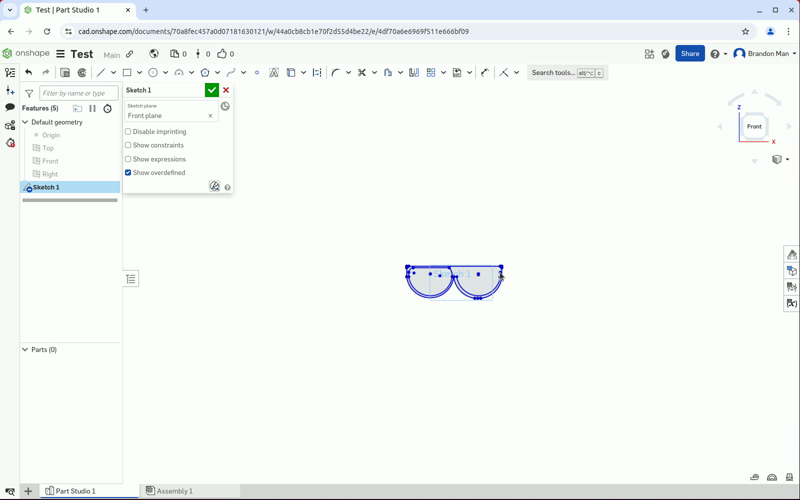
key(a)
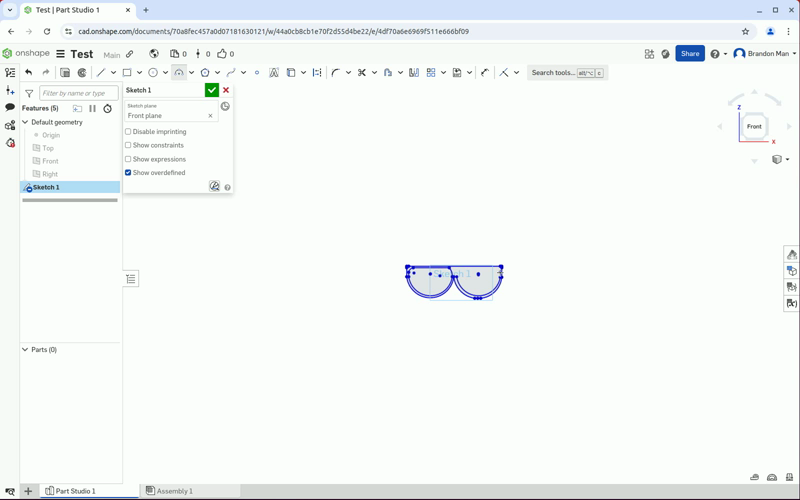
mouse_move(500, 272)
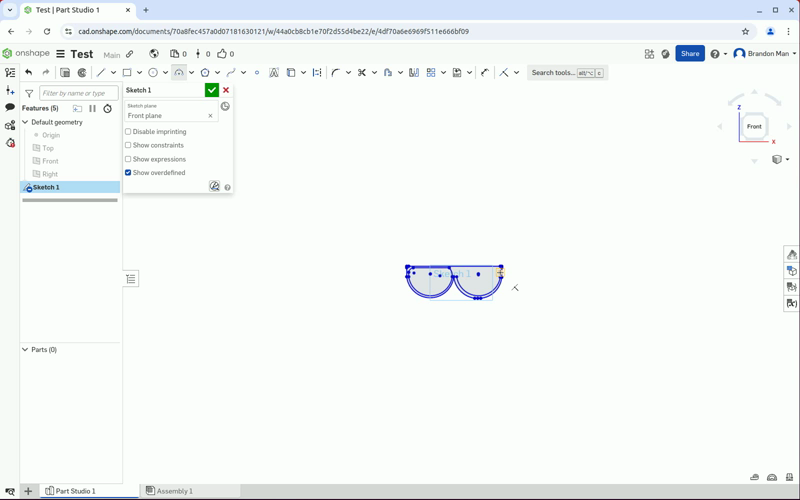
click(500, 272)
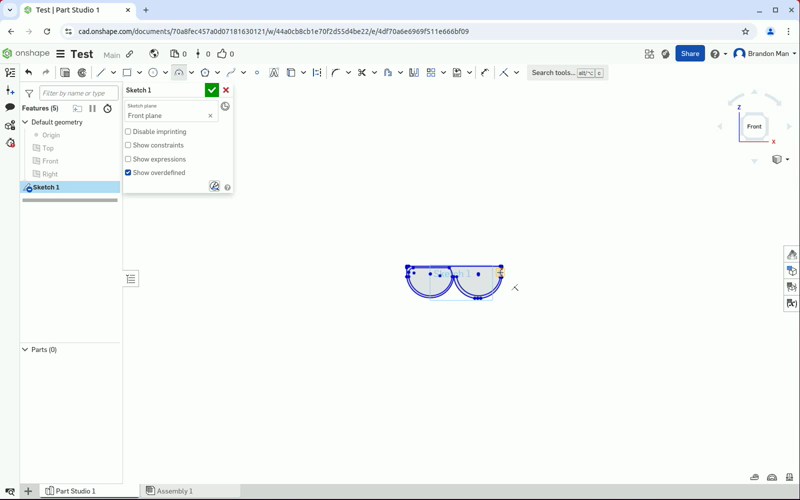
key_down(shift)
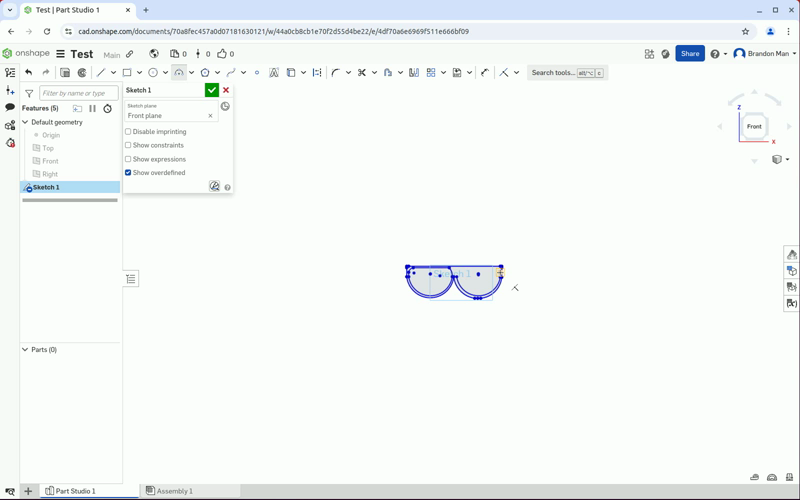
mouse_move(495, 267)
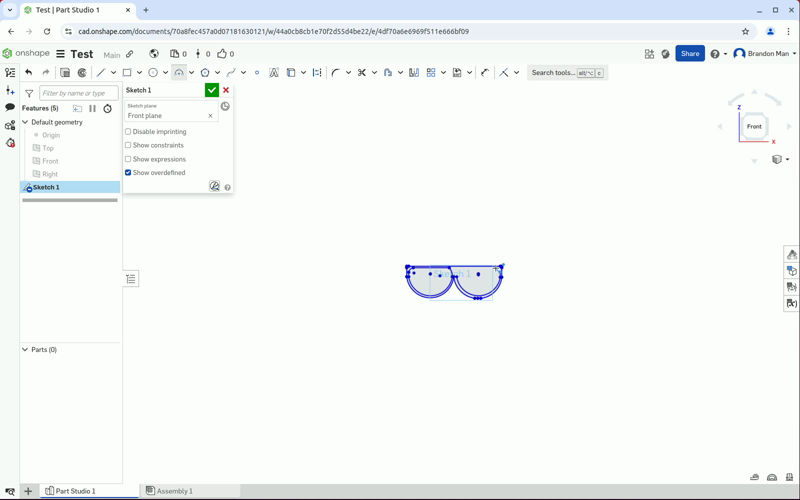
scroll(6)
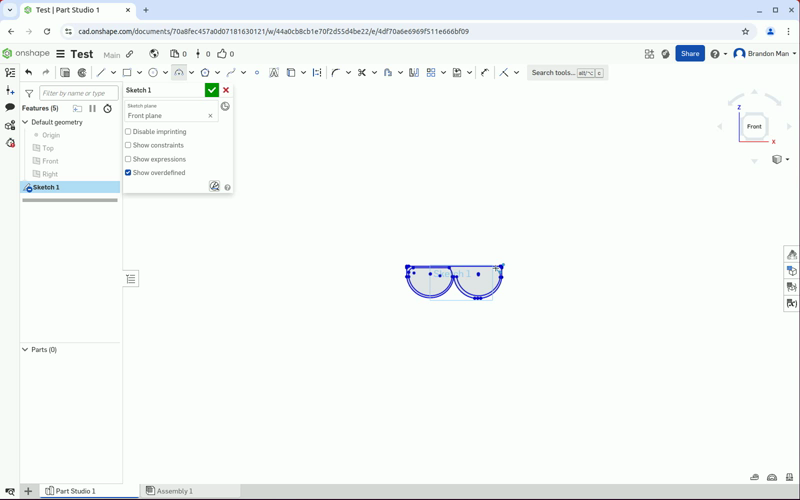
scroll(6)
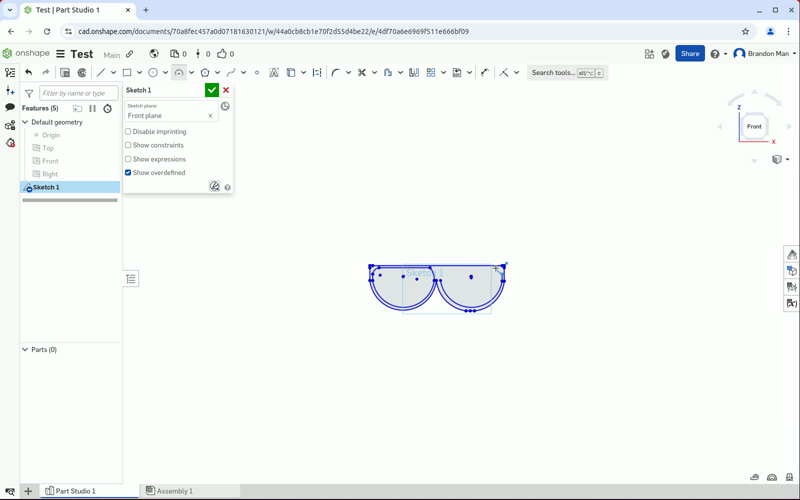
scroll(6)
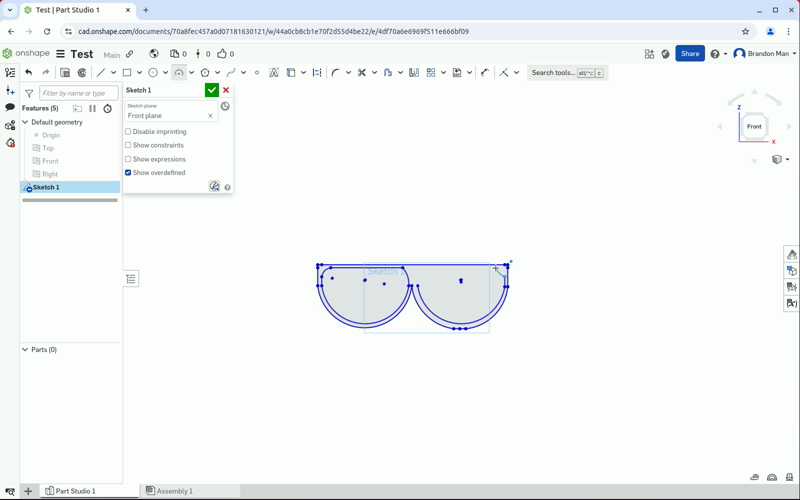
scroll(6)
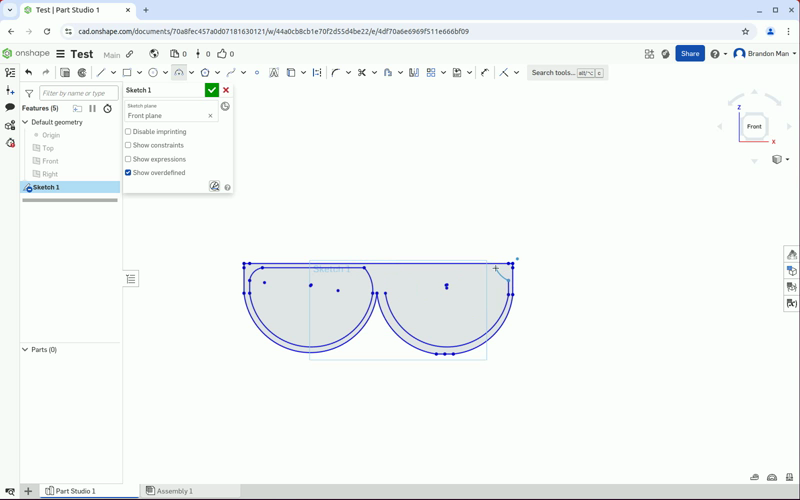
scroll(6)
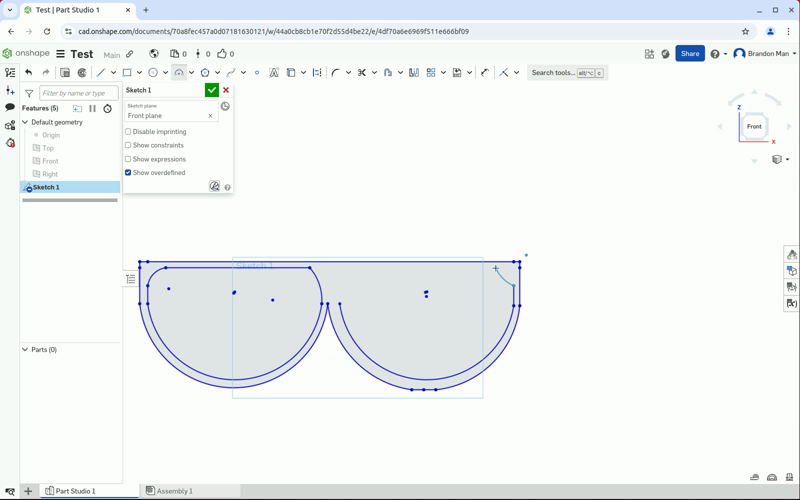
scroll(6)
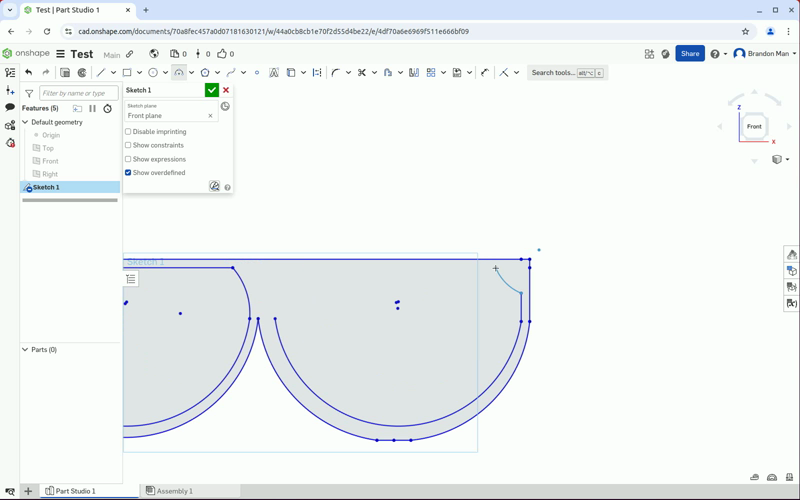
scroll(6)
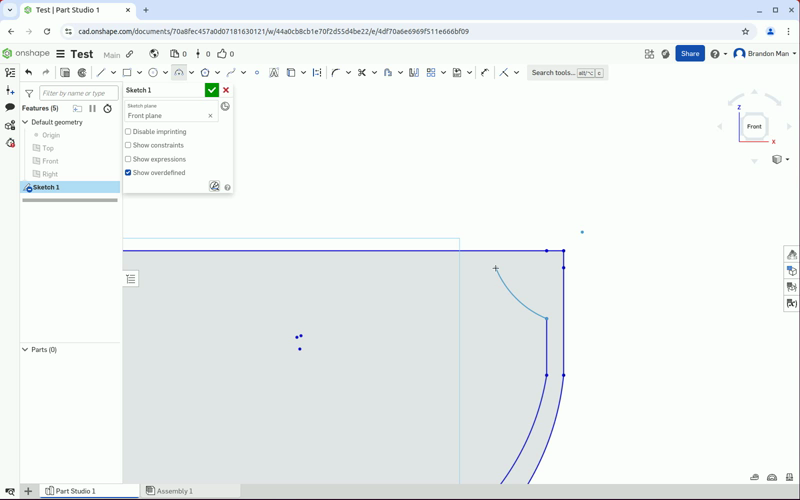
click(495, 267)
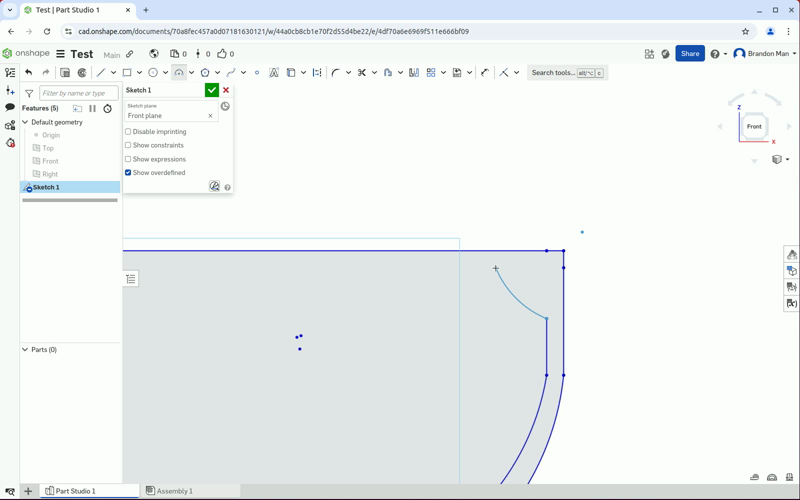
scroll(-6)
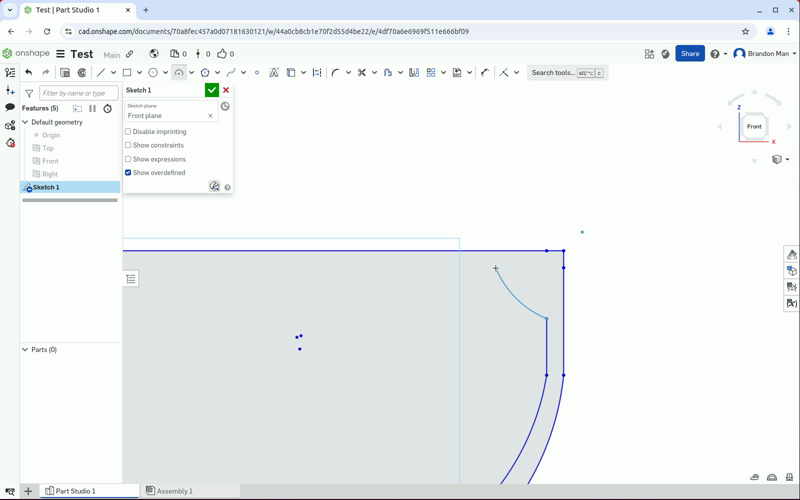
scroll(-6)
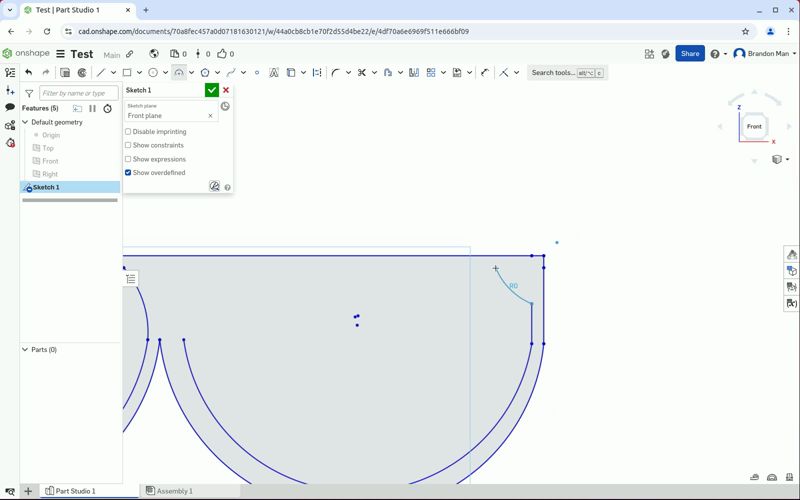
scroll(-6)
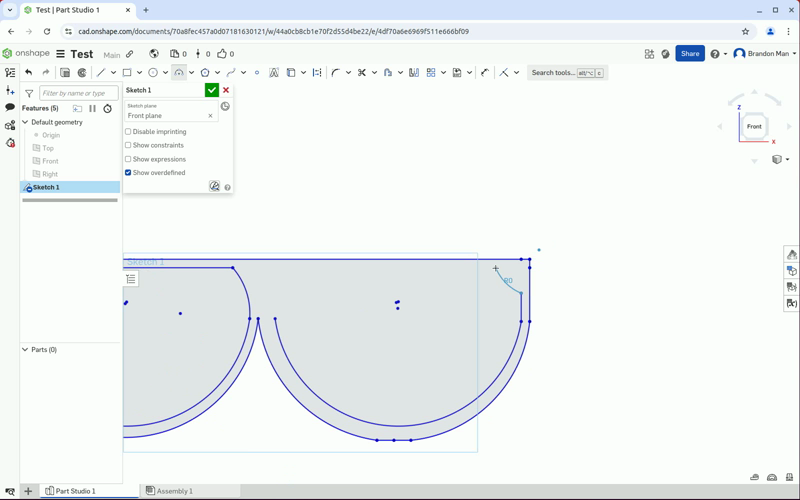
scroll(-6)
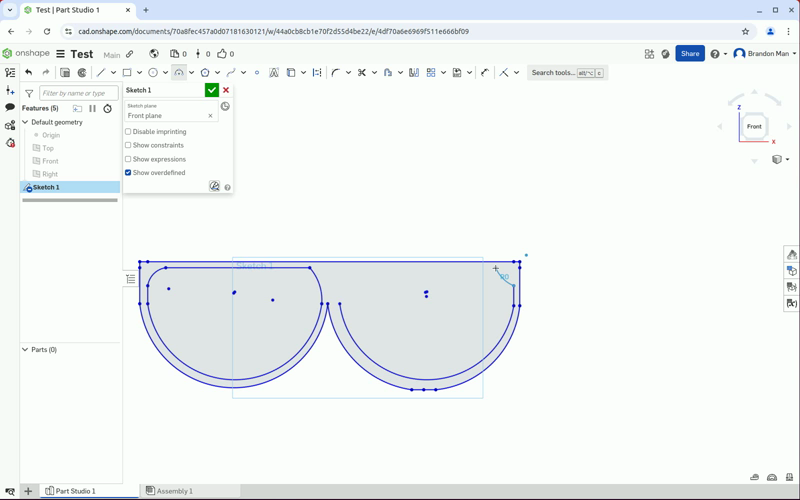
scroll(-6)
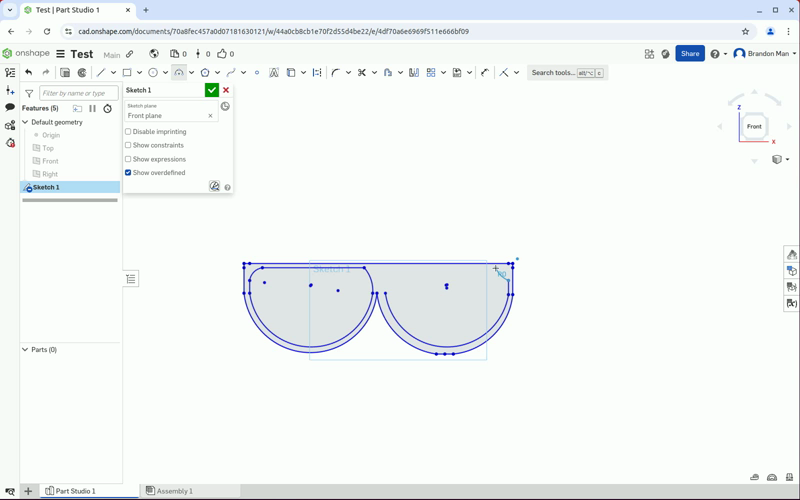
scroll(-6)
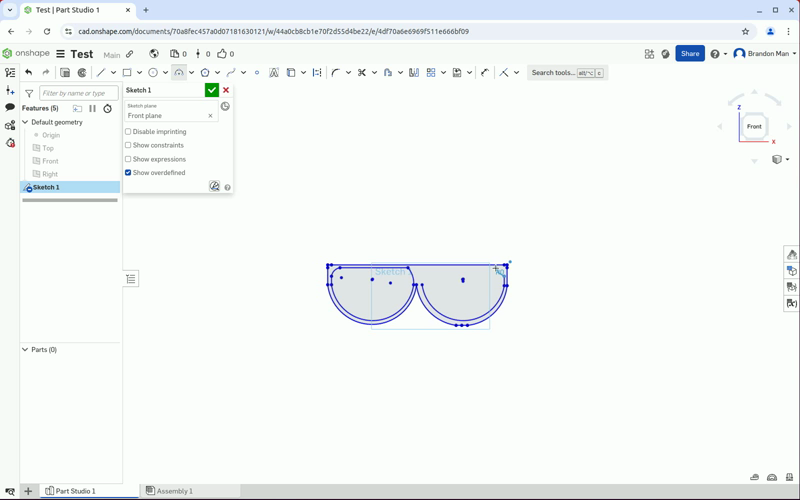
scroll(-6)
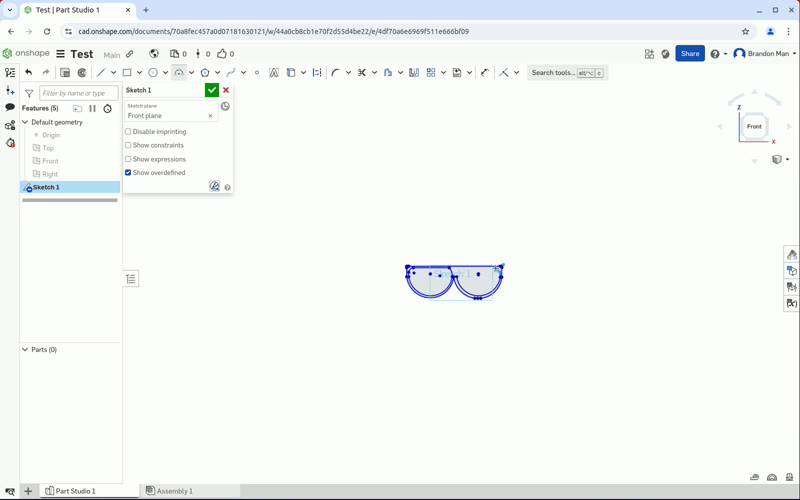
mouse_move(498, 269)
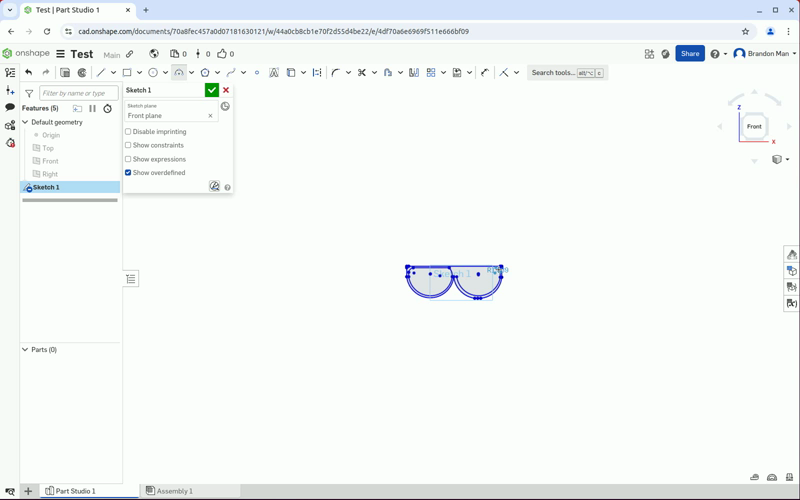
scroll(6)
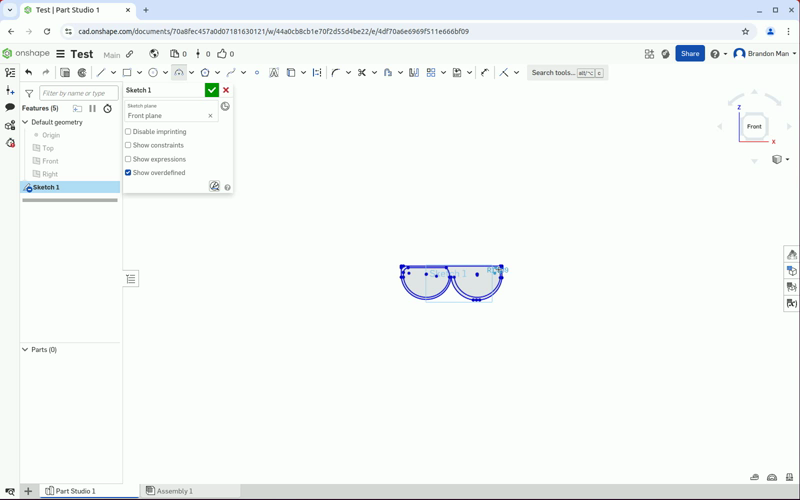
scroll(6)
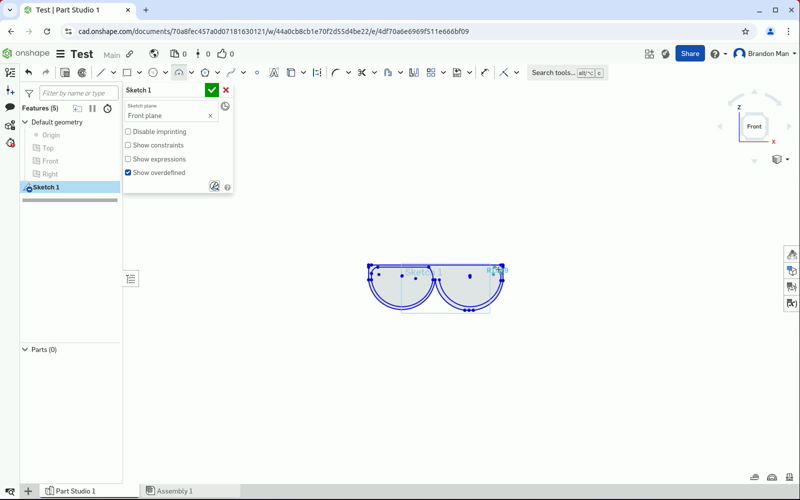
scroll(6)
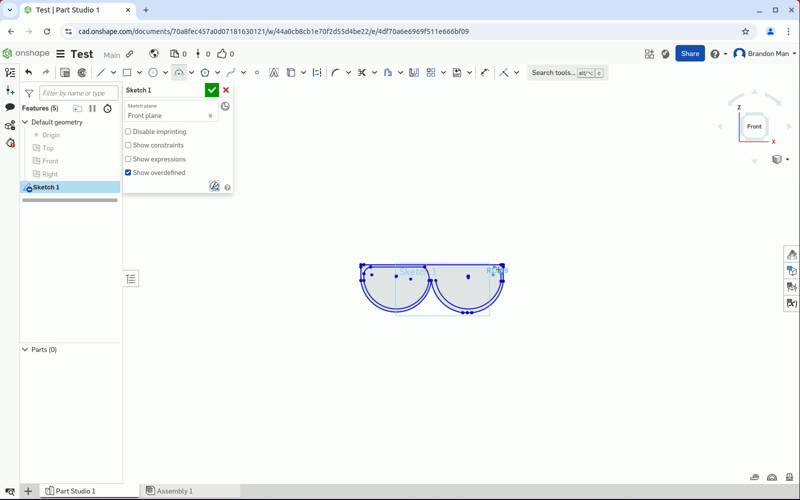
scroll(6)
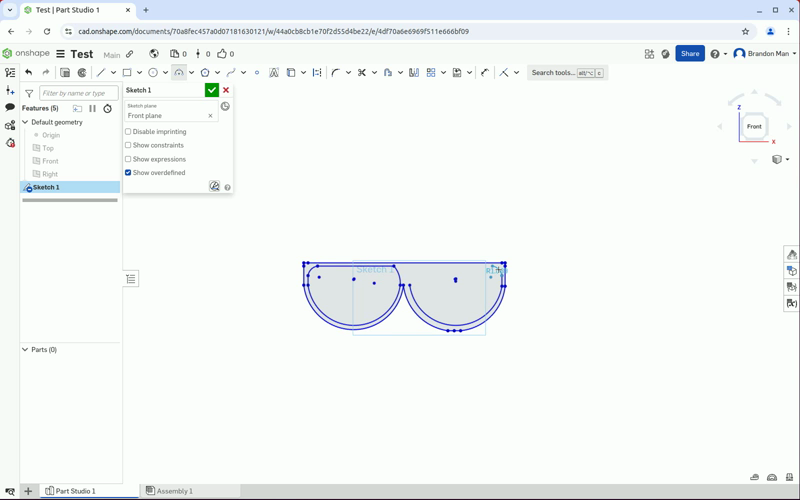
scroll(6)
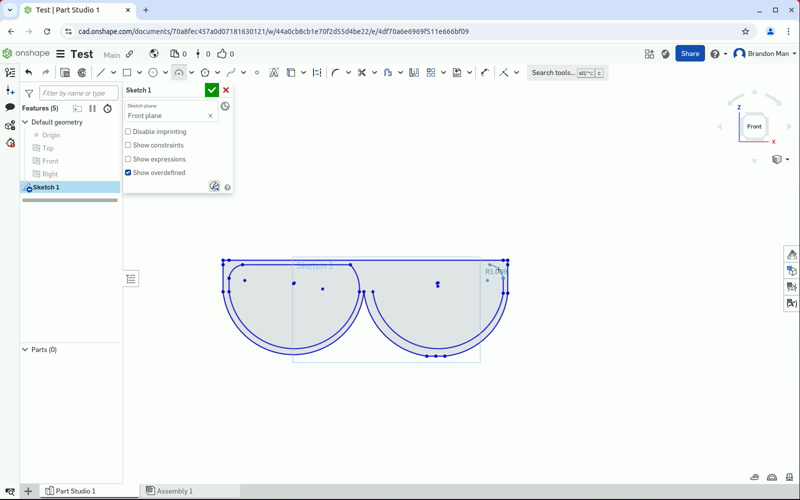
scroll(6)
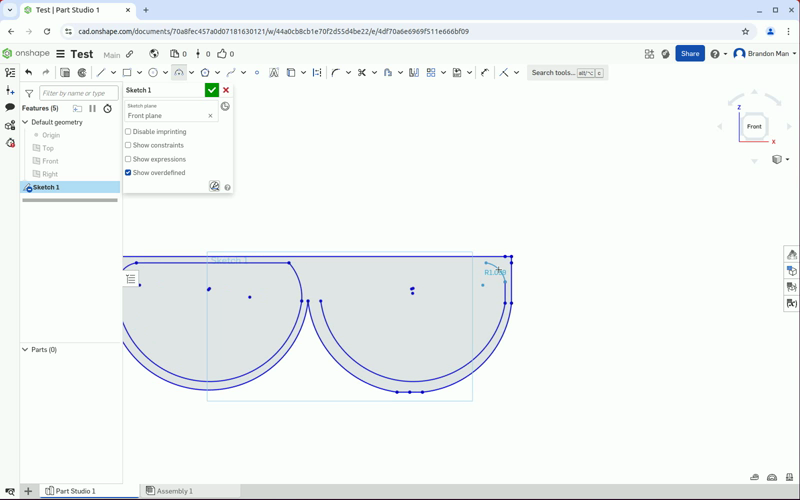
scroll(6)
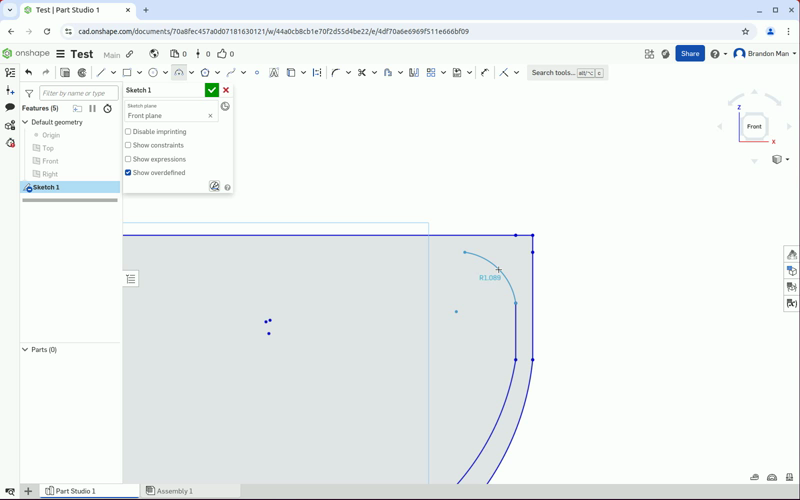
click(498, 269)
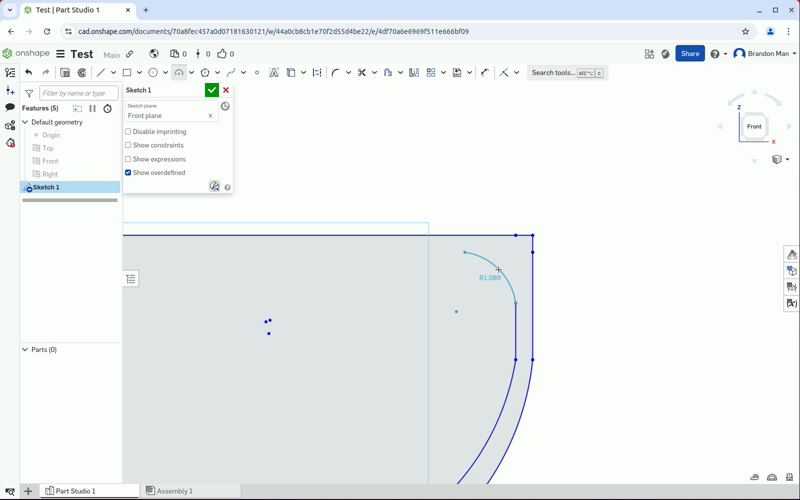
scroll(-6)
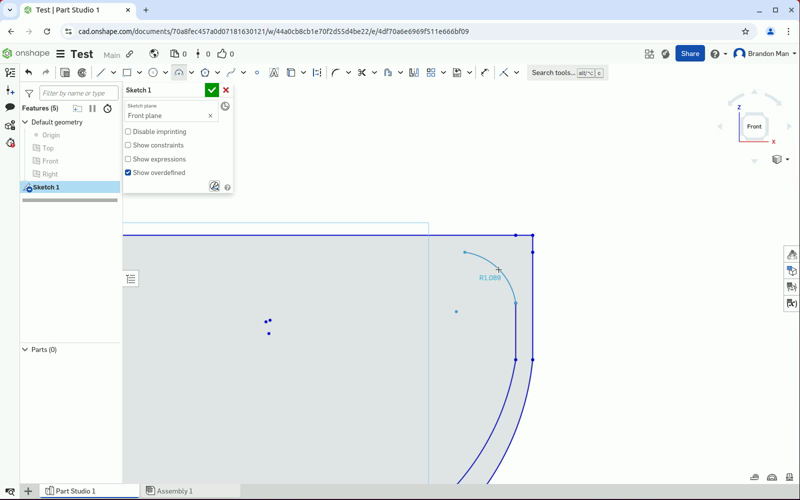
scroll(-6)
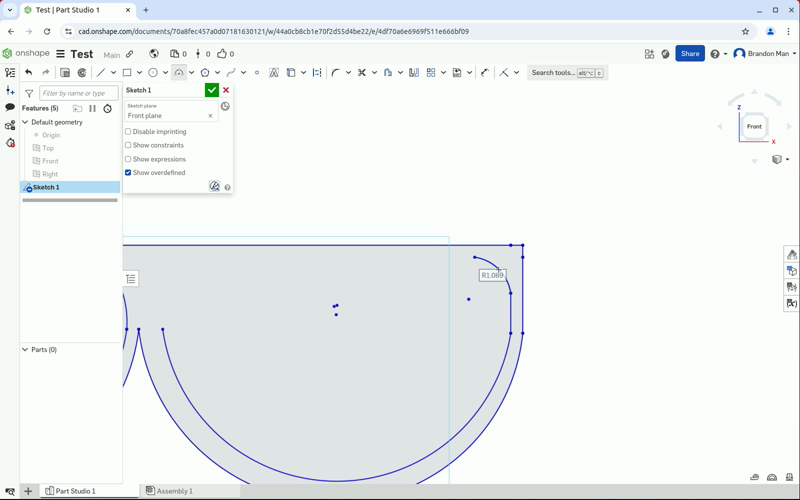
scroll(-6)
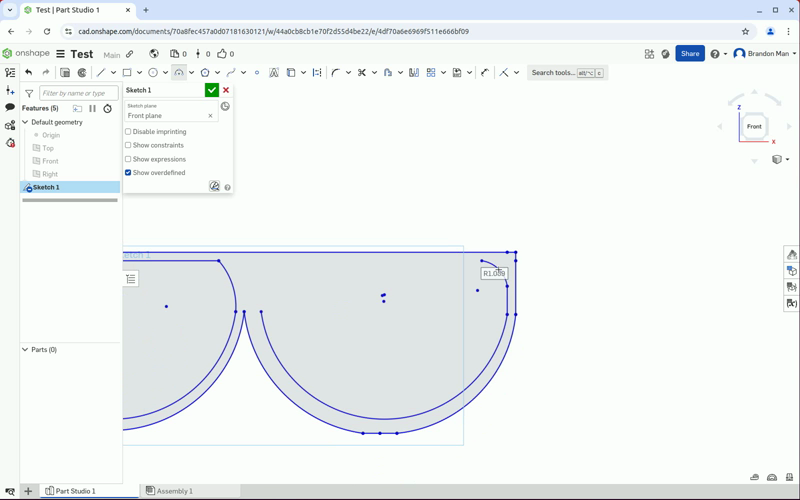
scroll(-6)
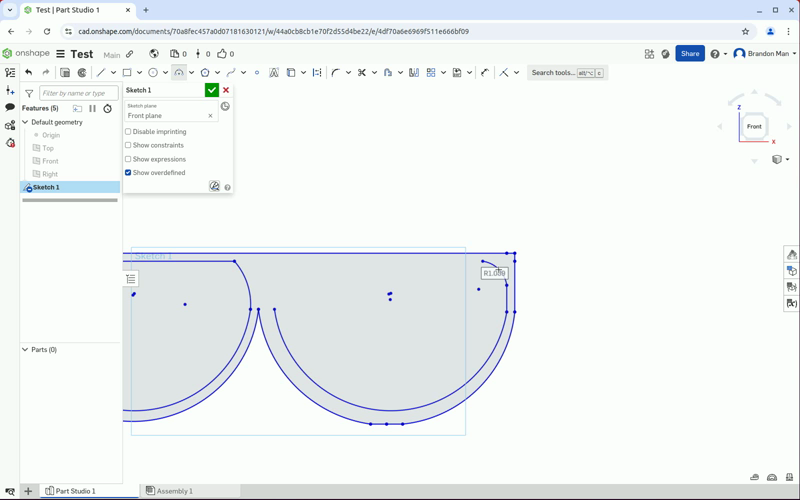
scroll(-6)
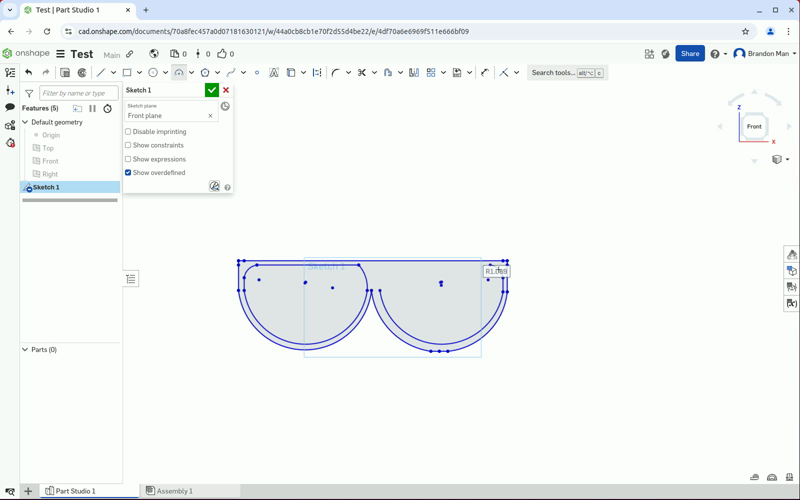
scroll(-6)
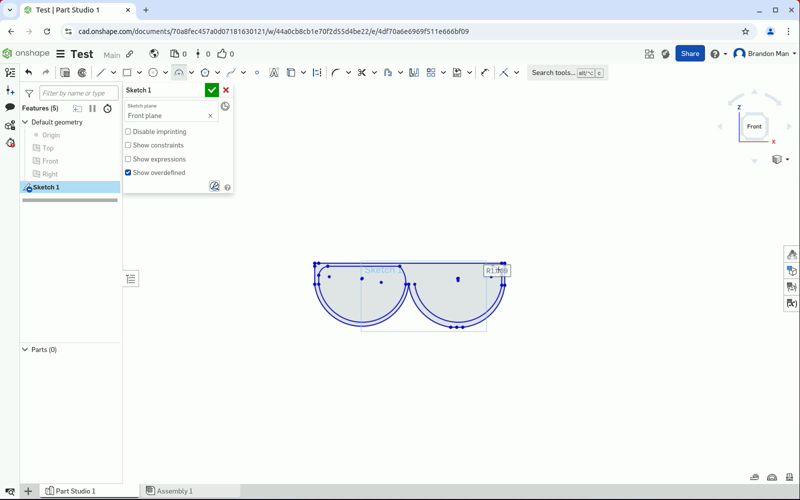
scroll(-6)
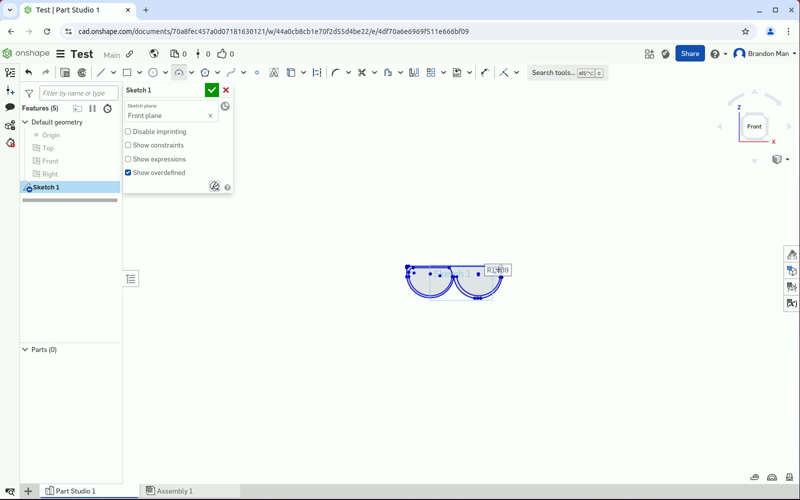
key_up(shift)
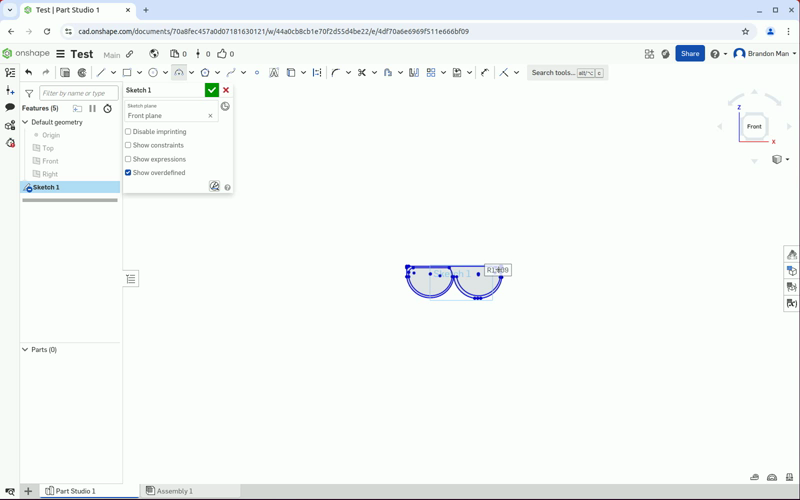
key(esc)
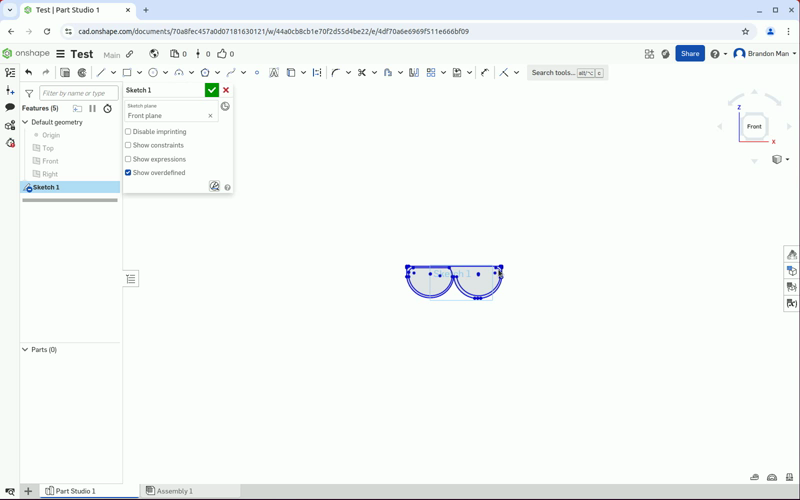
key(l)
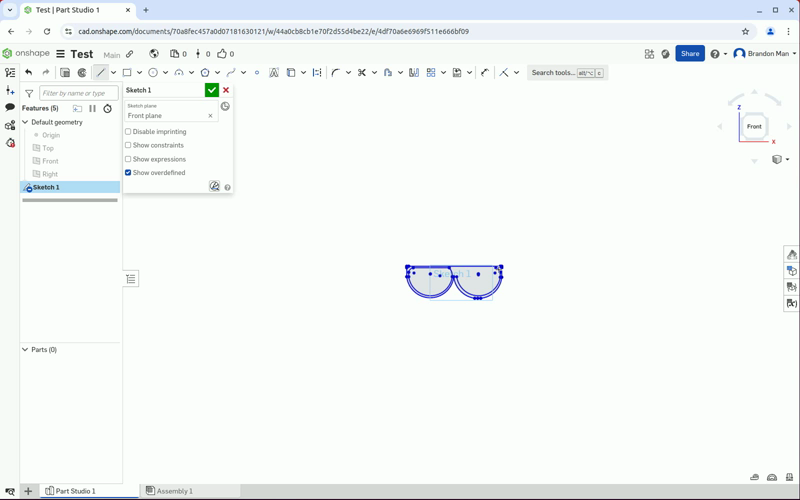
mouse_move(495, 267)
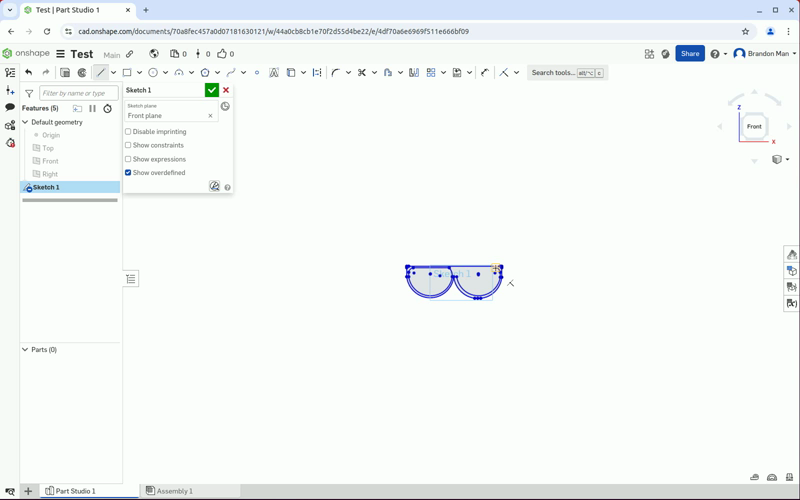
scroll(6)
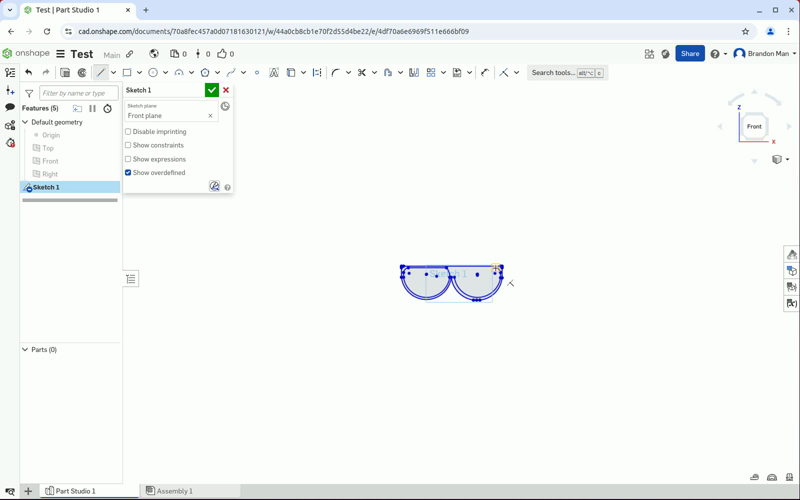
scroll(6)
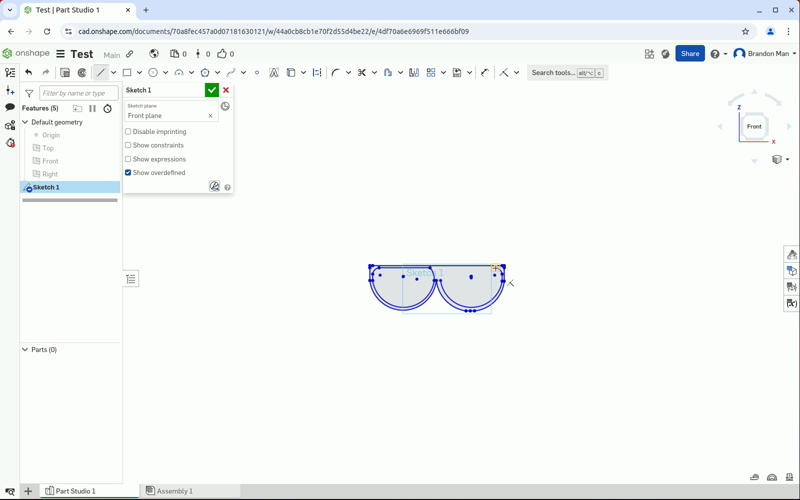
scroll(6)
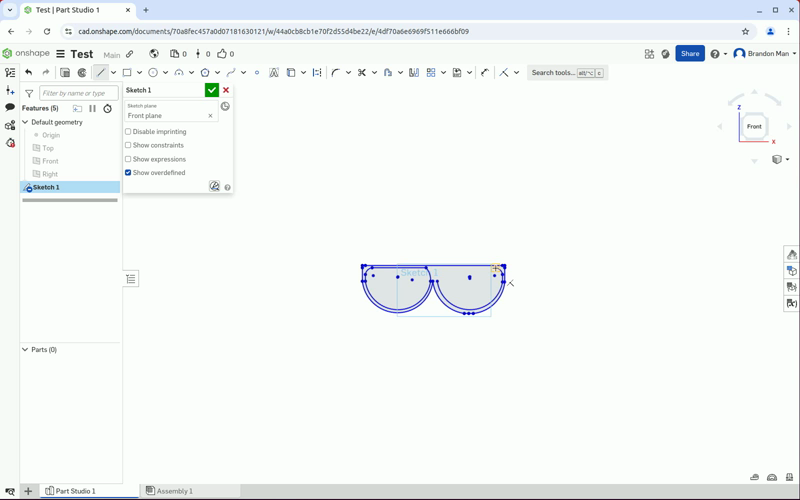
scroll(6)
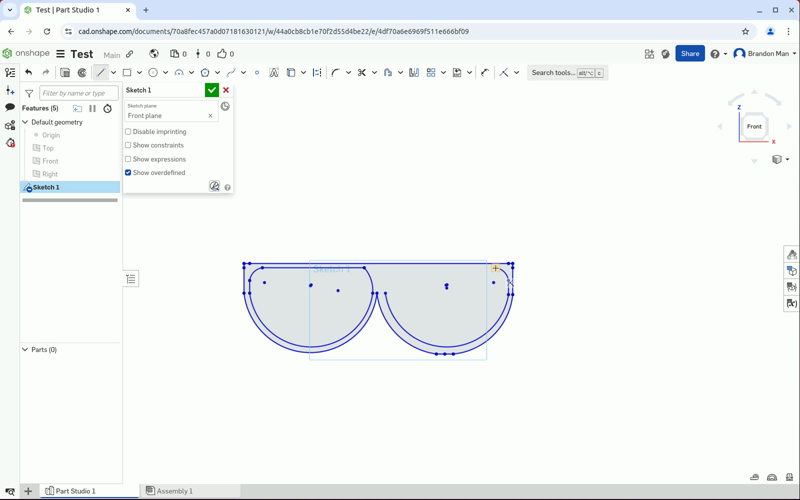
scroll(6)
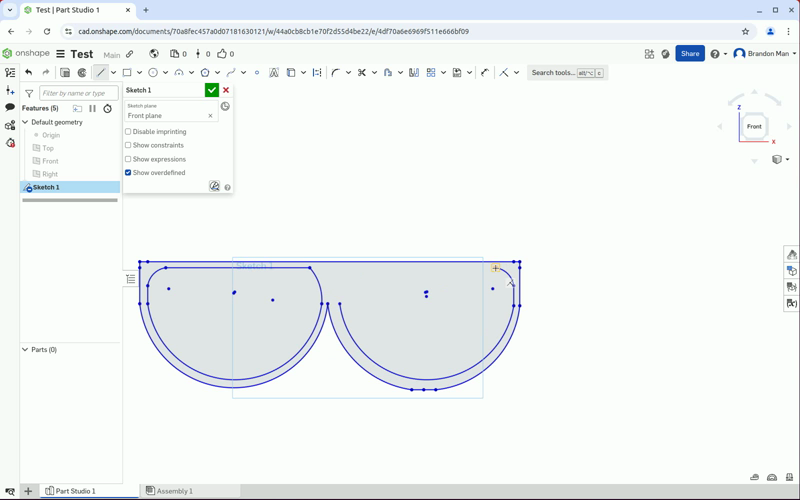
scroll(6)
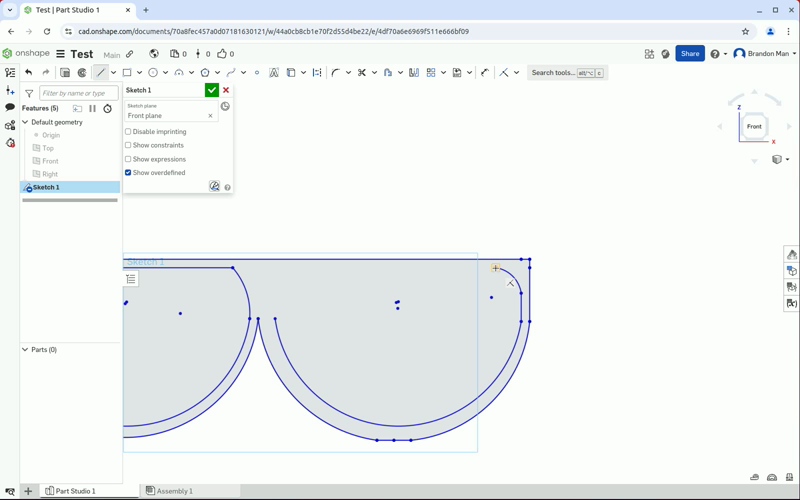
scroll(6)
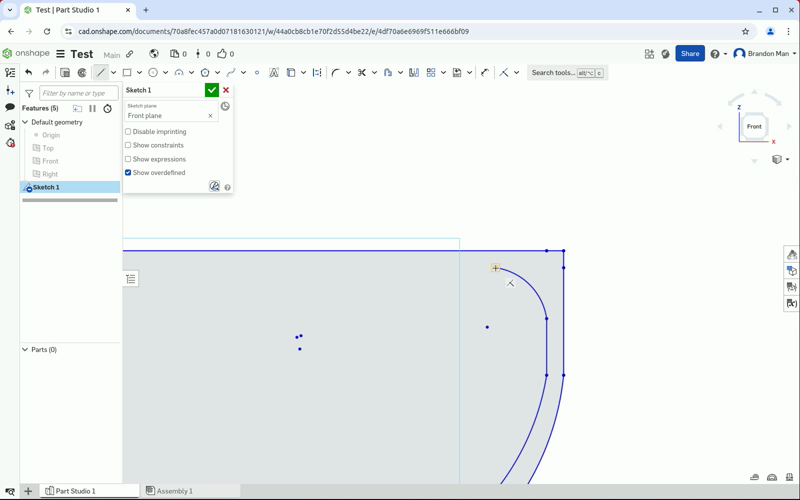
click(495, 267)
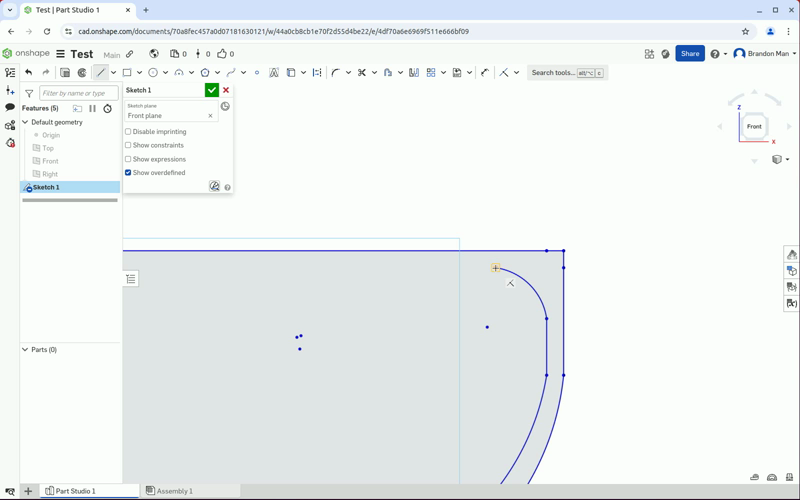
scroll(-6)
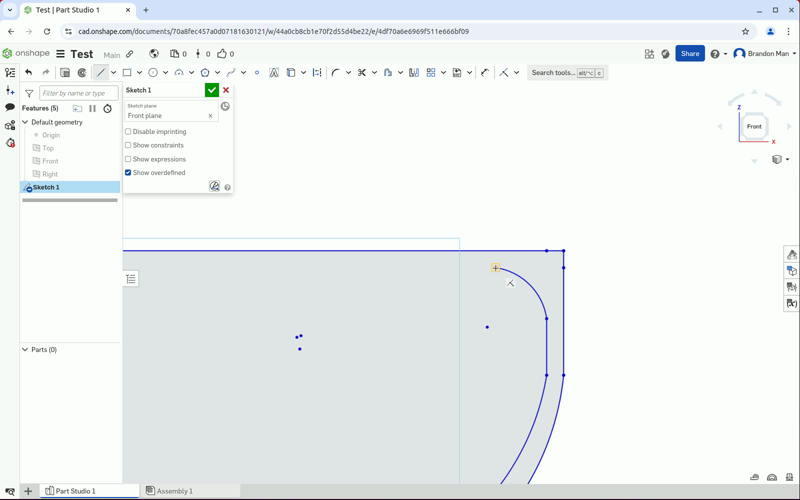
scroll(-6)
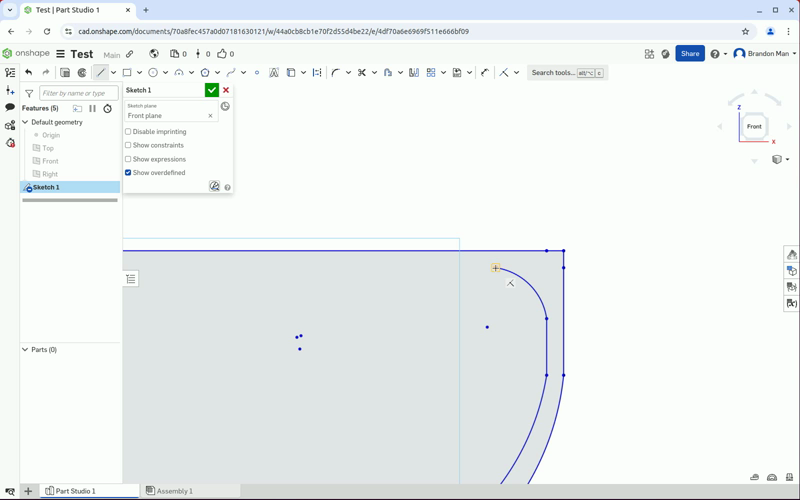
scroll(-6)
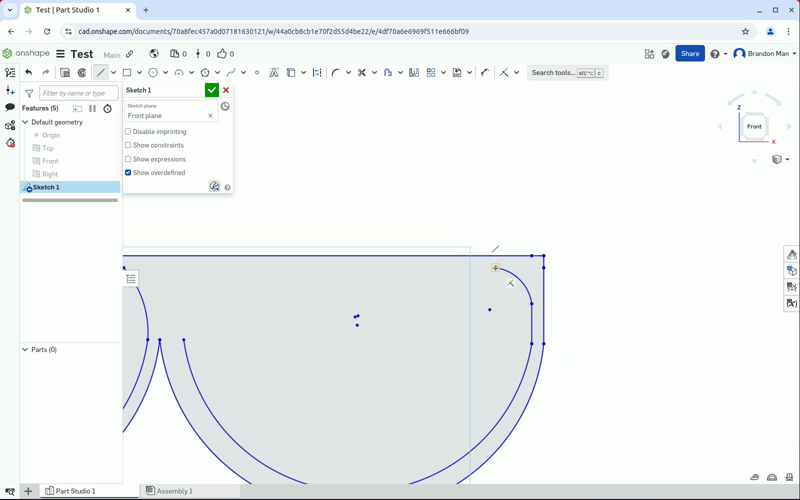
scroll(-6)
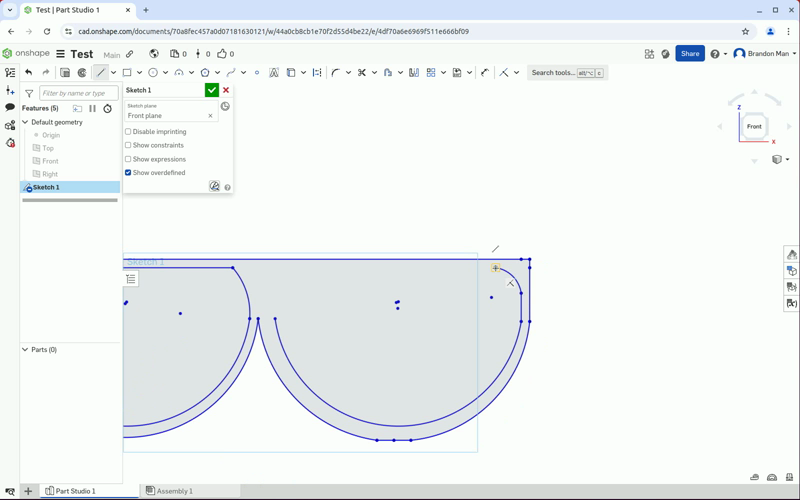
scroll(-6)
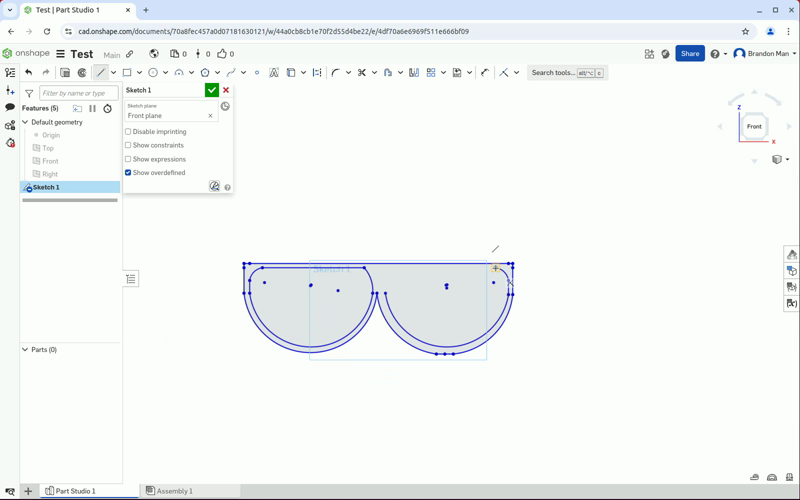
scroll(-6)
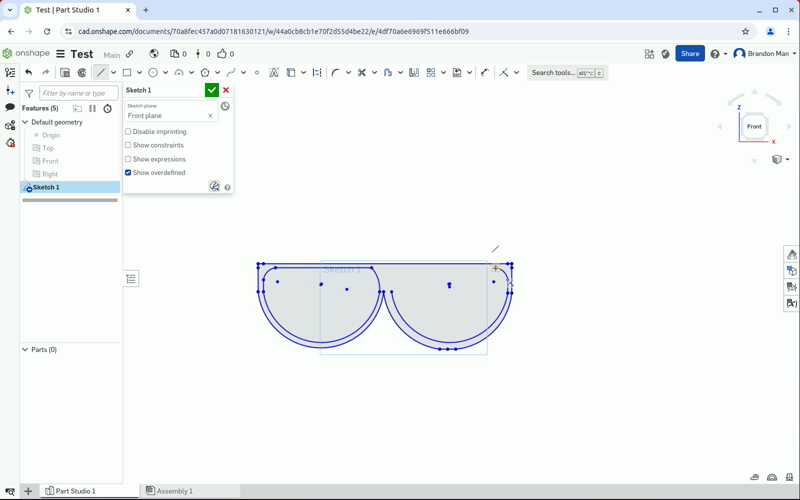
scroll(-6)
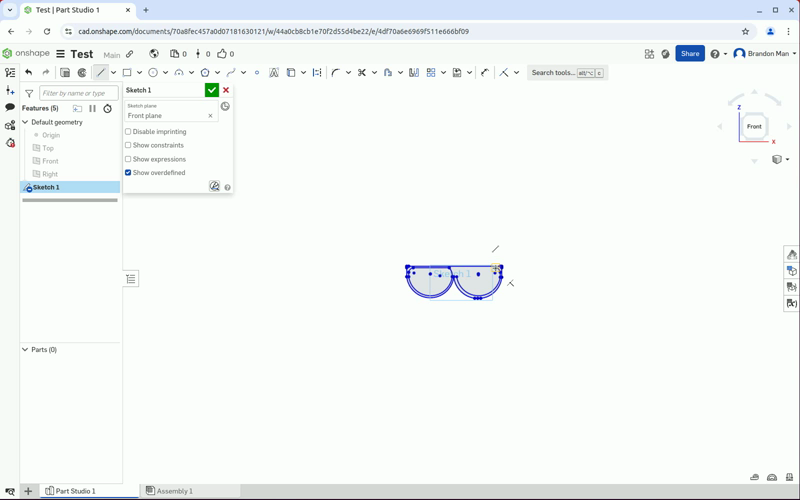
key_down(shift)
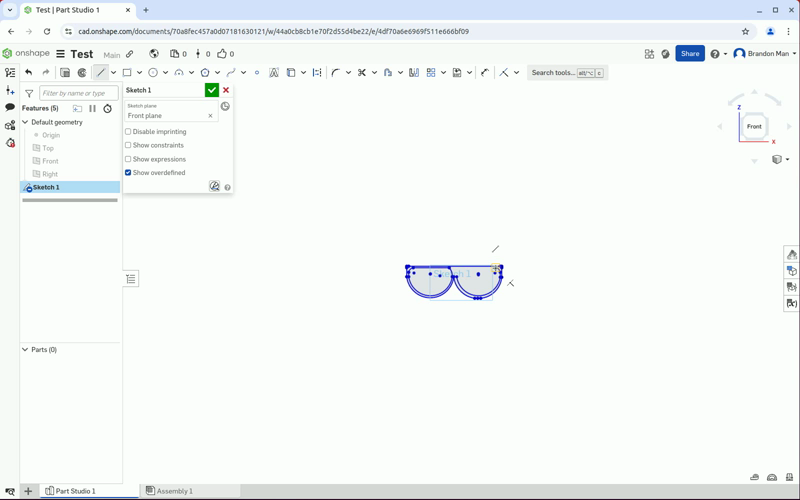
mouse_move(525, 267)
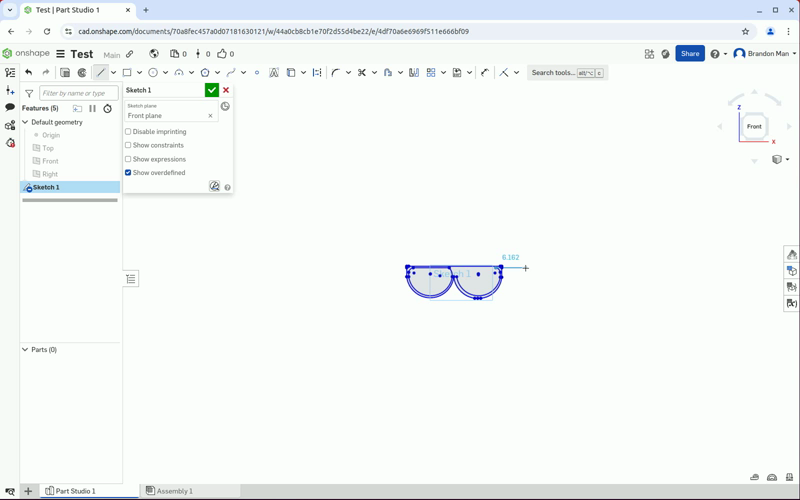
mouse_move(459, 267)
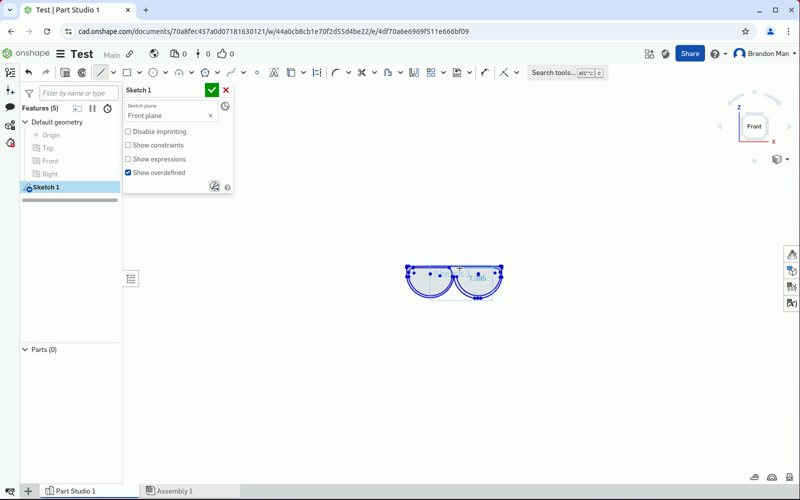
click(459, 267)
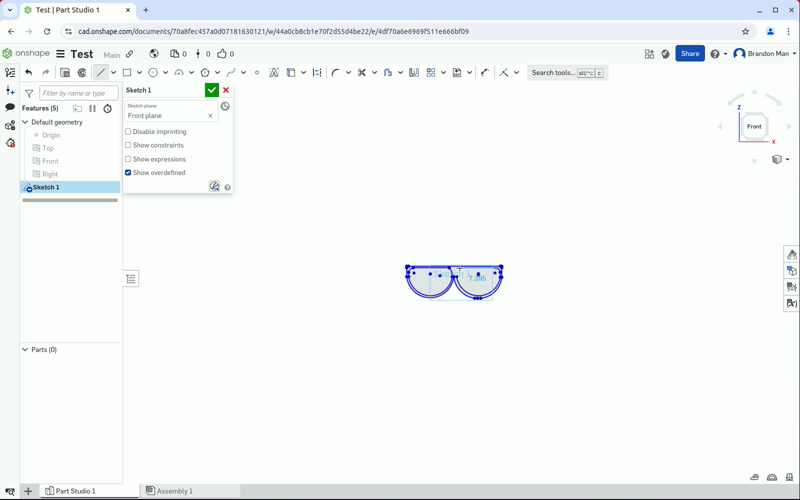
key_up(shift)
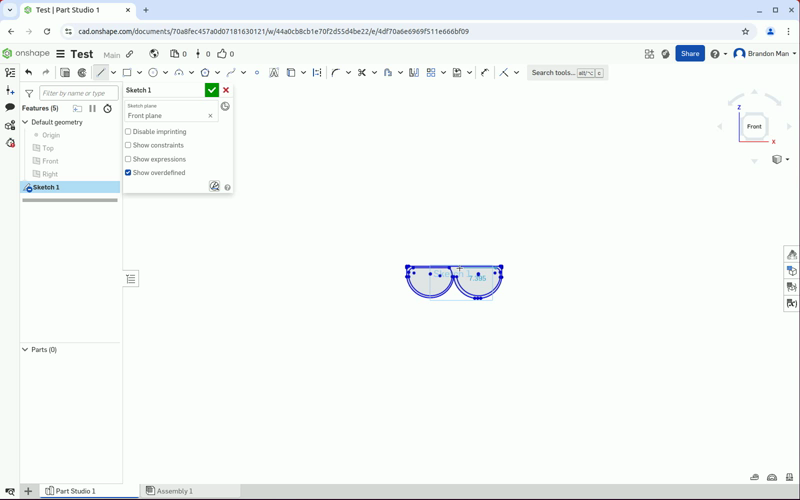
key(esc)
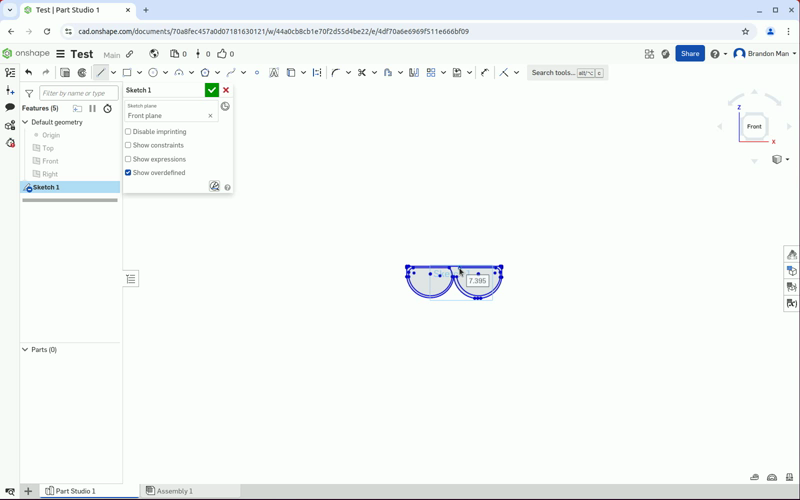
key(a)
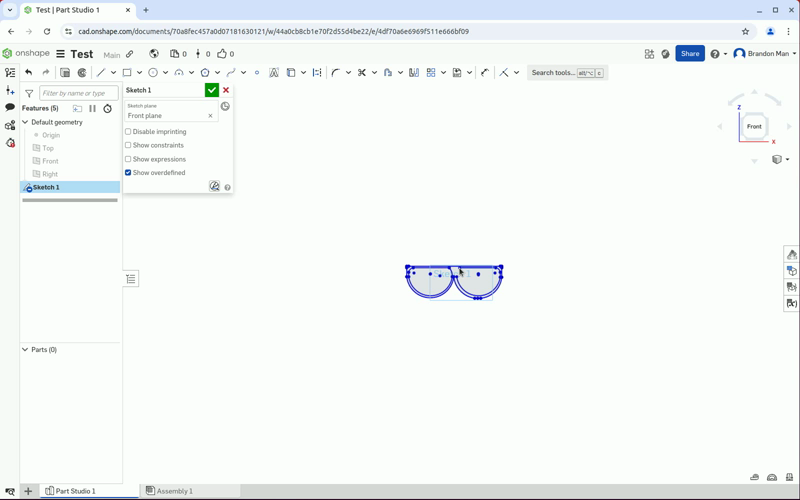
mouse_move(459, 267)
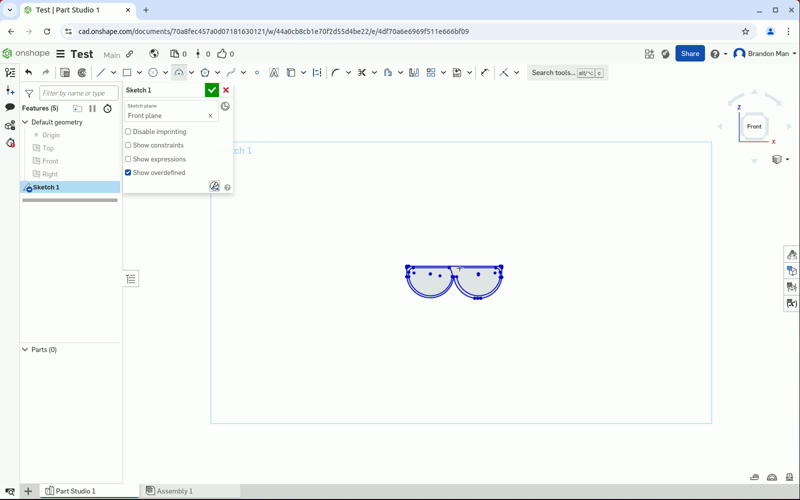
click(459, 267)
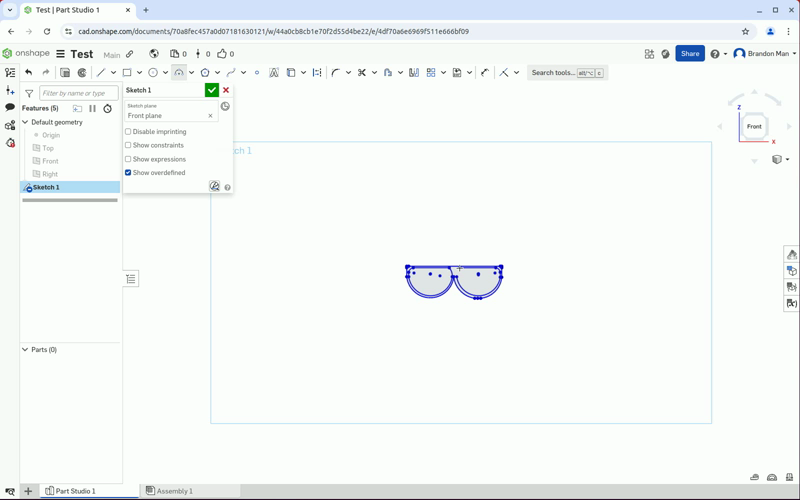
mouse_move(456, 276)
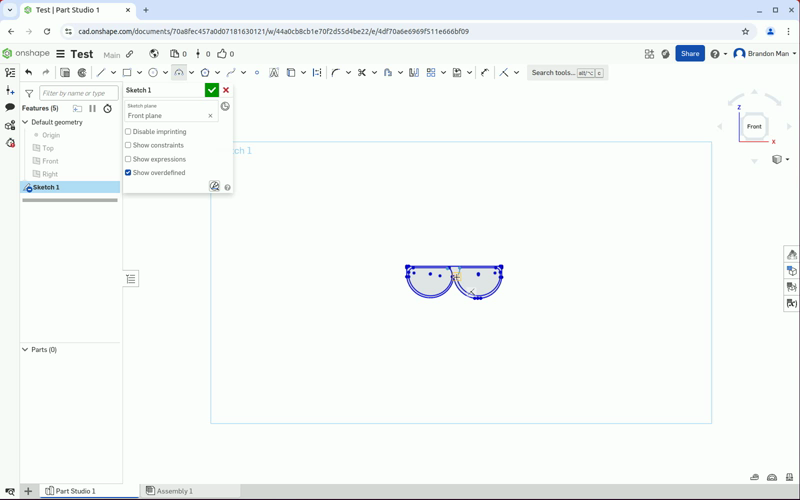
scroll(6)
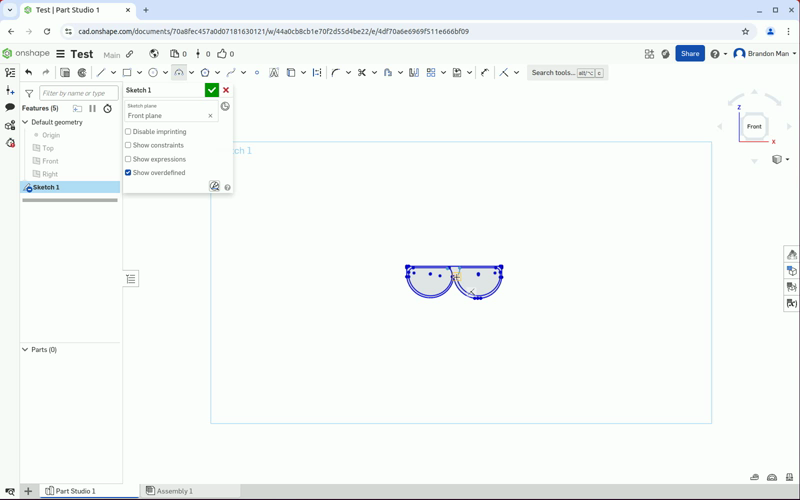
scroll(6)
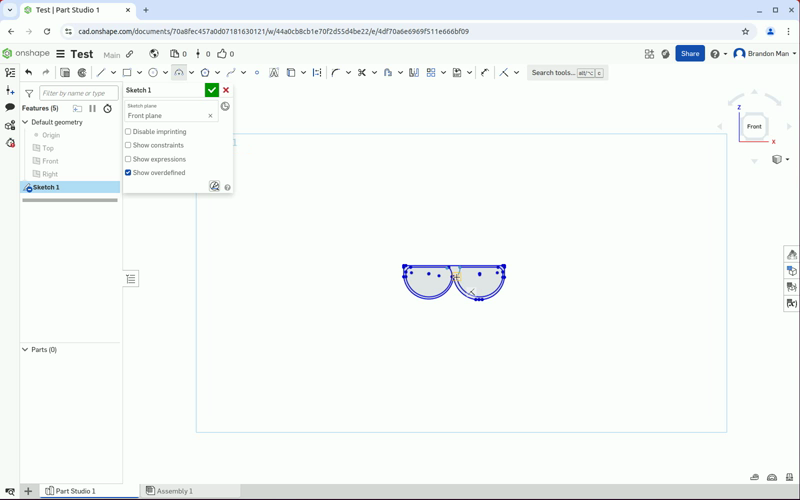
scroll(6)
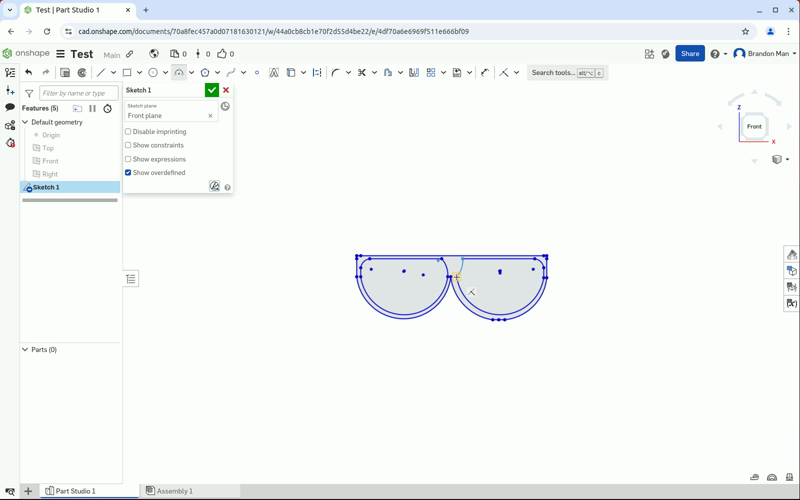
scroll(6)
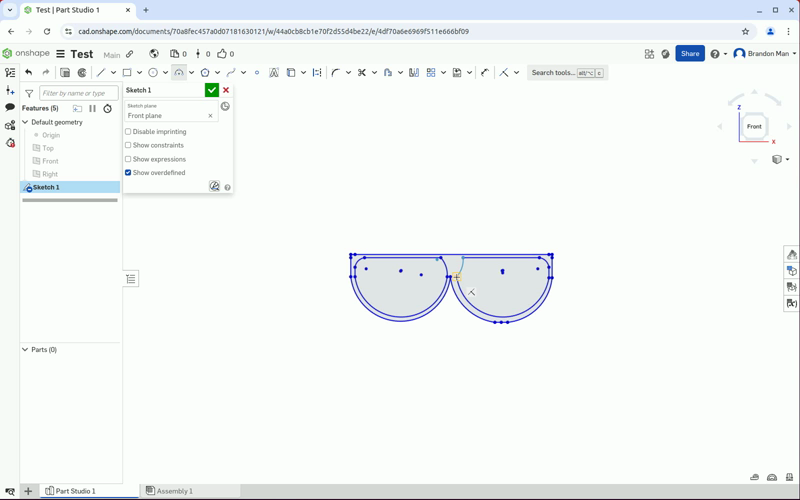
scroll(6)
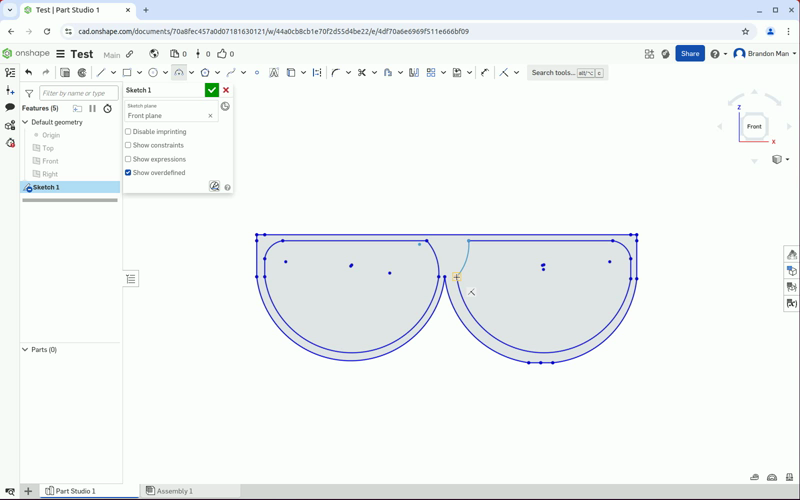
scroll(6)
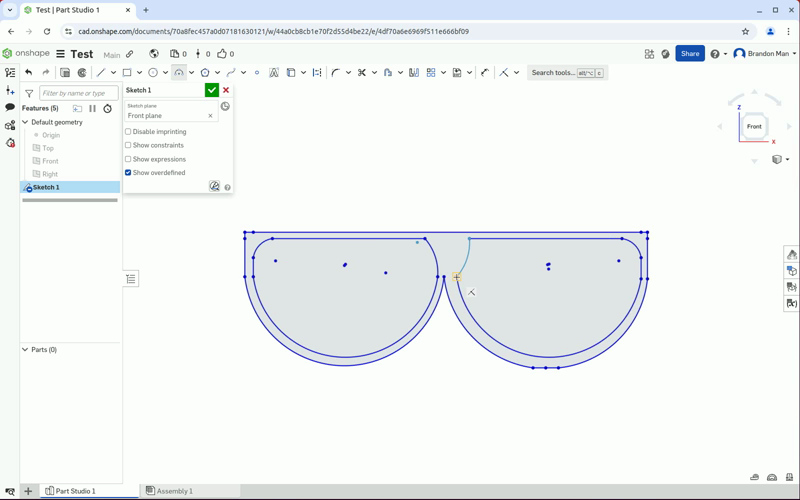
scroll(6)
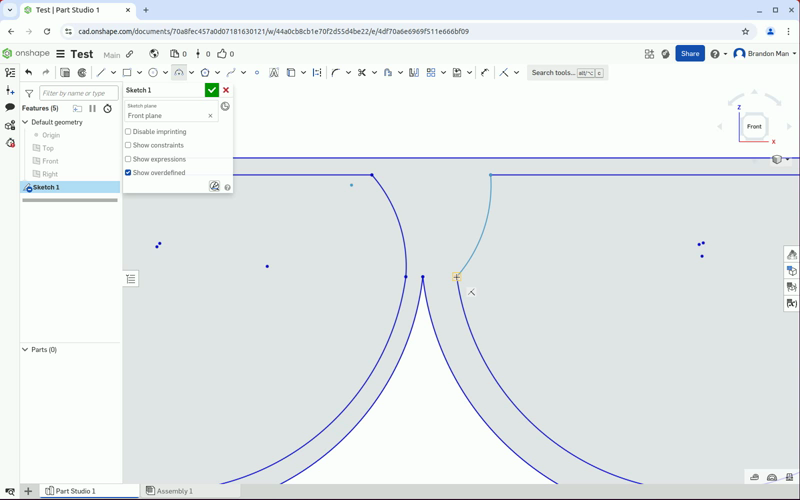
click(456, 276)
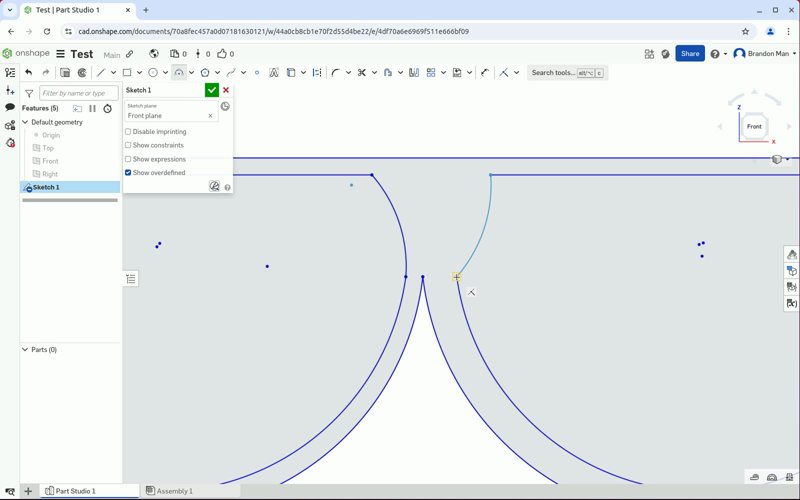
scroll(-6)
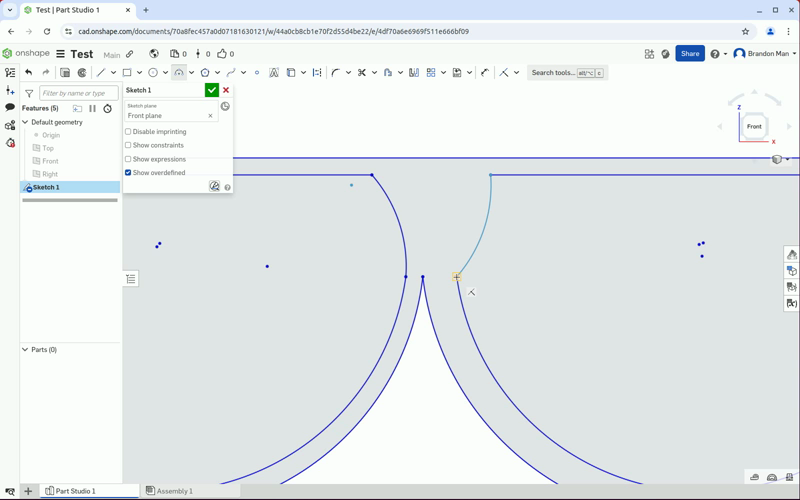
scroll(-6)
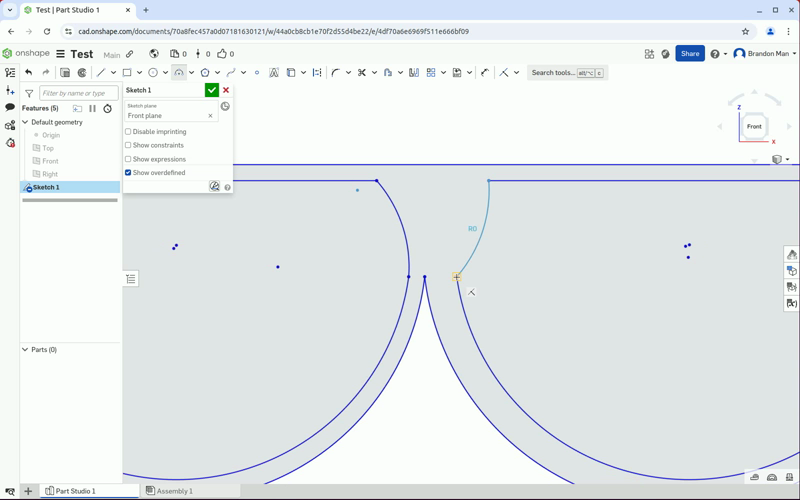
scroll(-6)
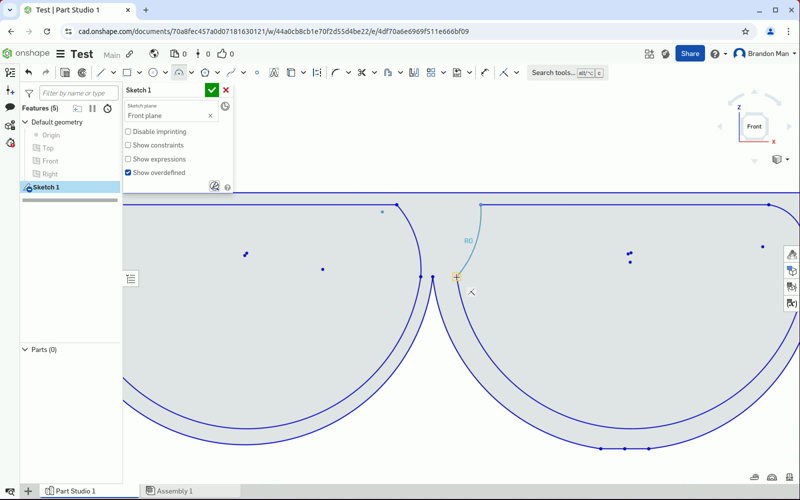
scroll(-6)
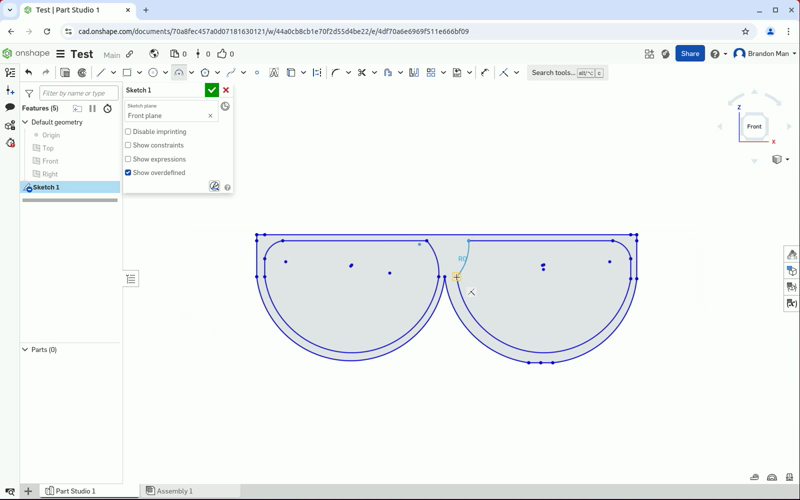
scroll(-6)
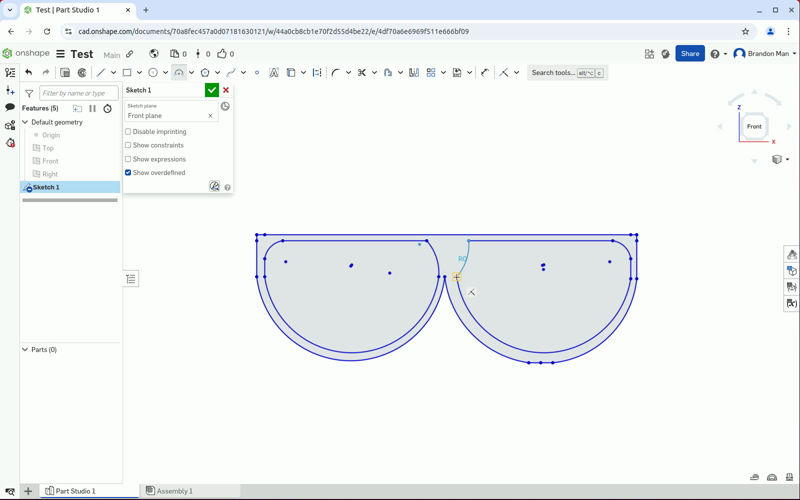
scroll(-6)
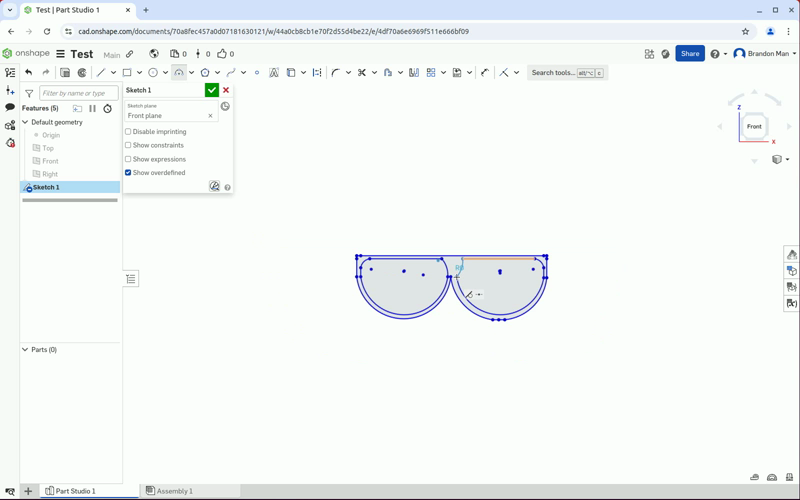
scroll(-6)
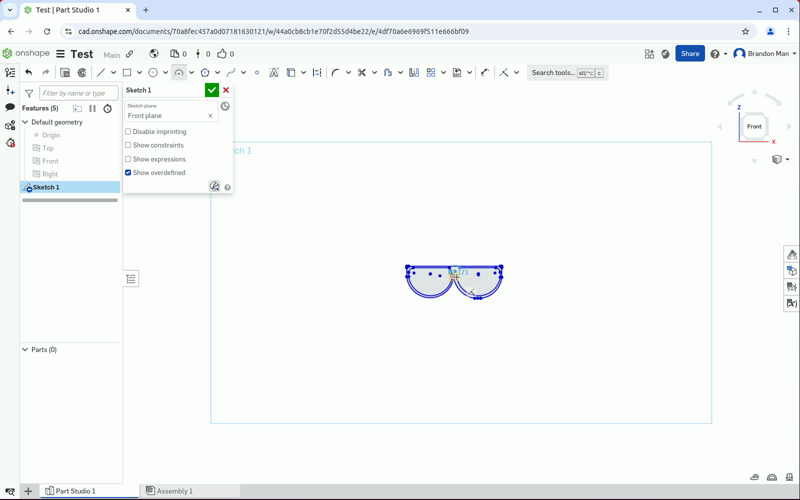
key_down(shift)
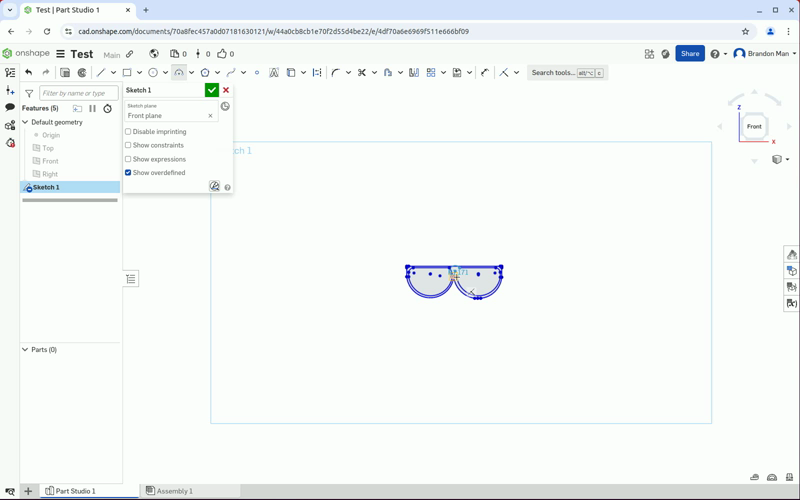
mouse_move(457, 272)
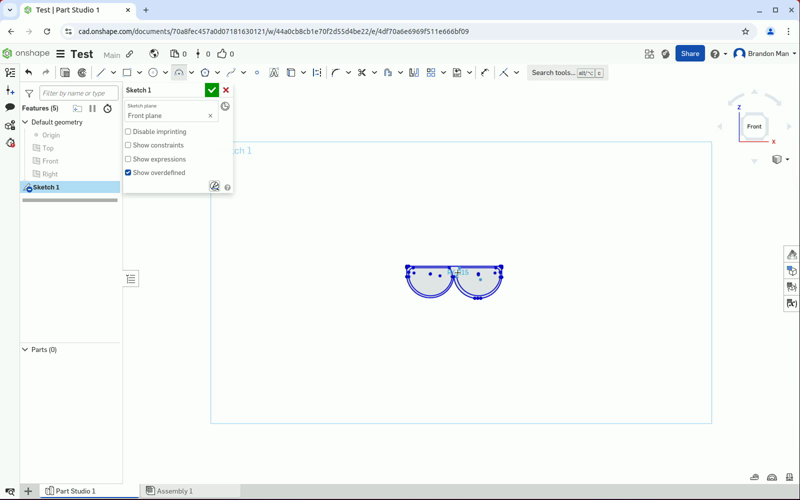
click(457, 272)
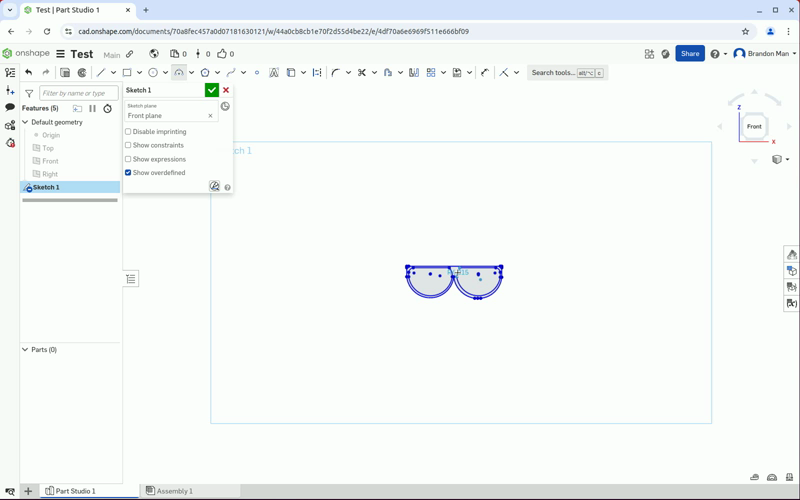
key_up(shift)
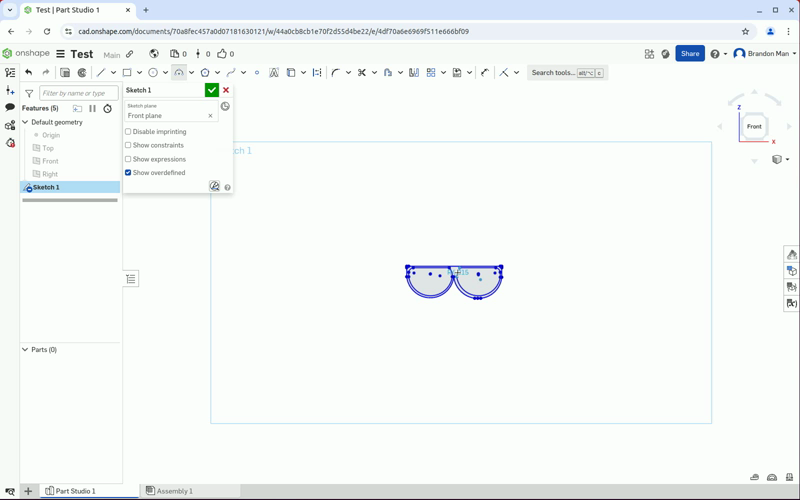
key(esc)
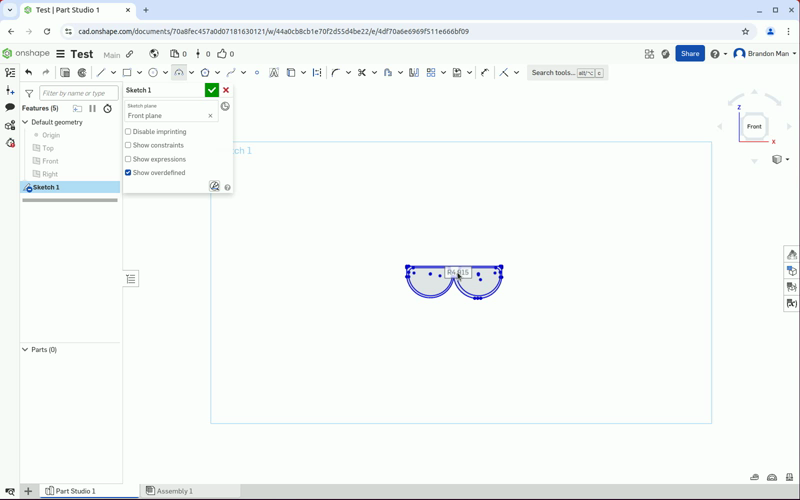
mouse_move(467, 294)
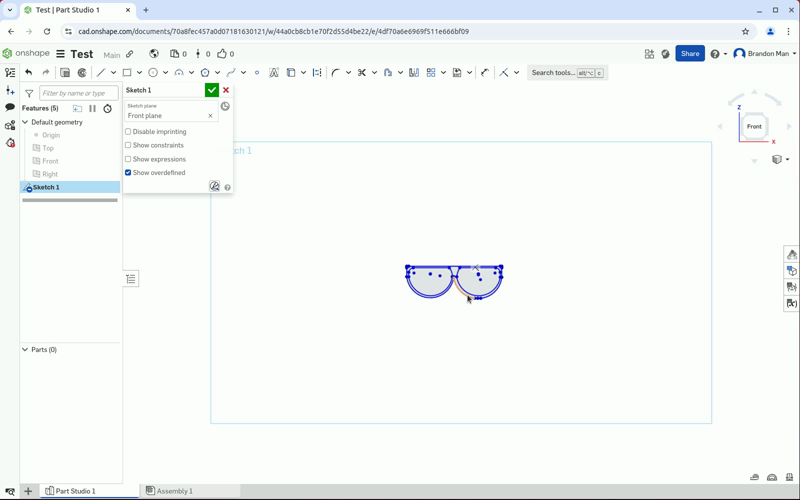
scroll(6)
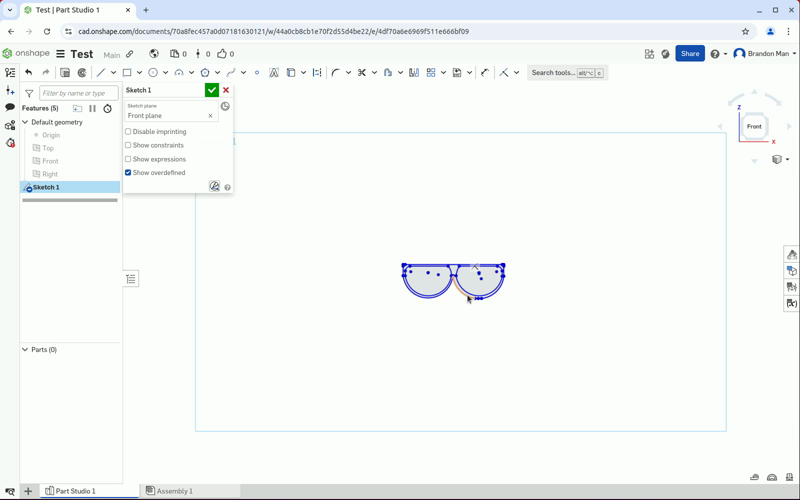
scroll(6)
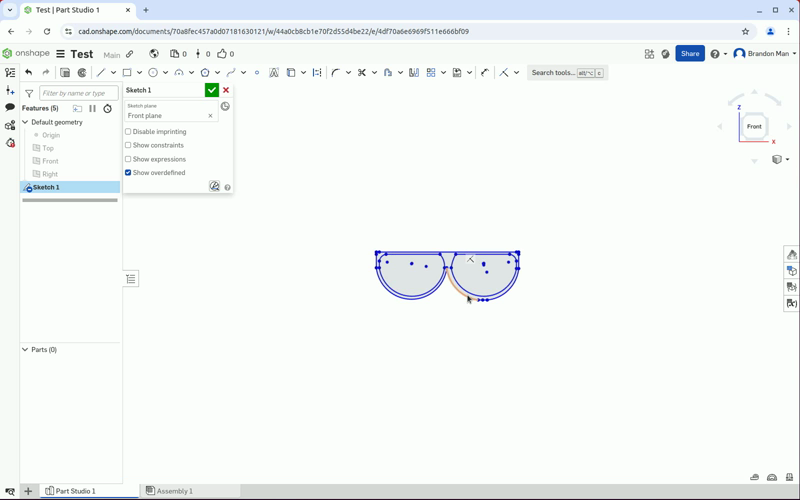
scroll(6)
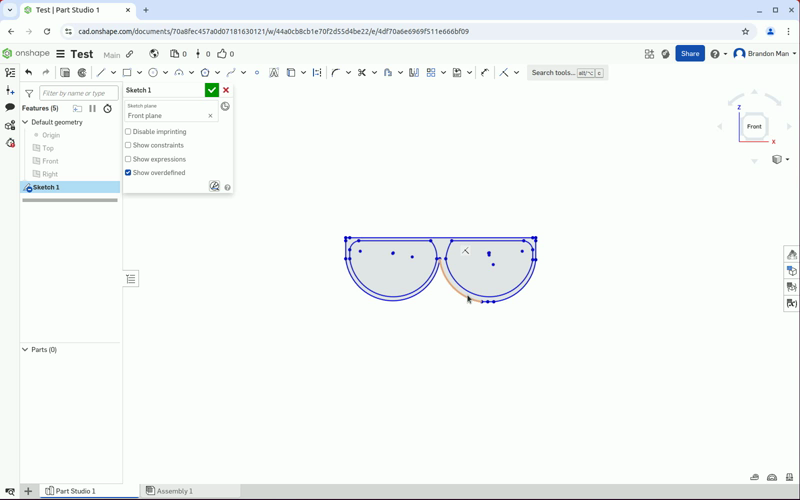
scroll(6)
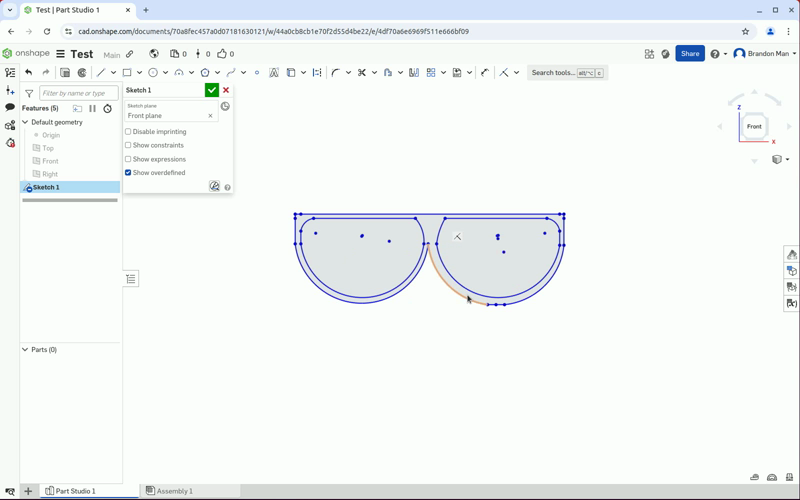
scroll(6)
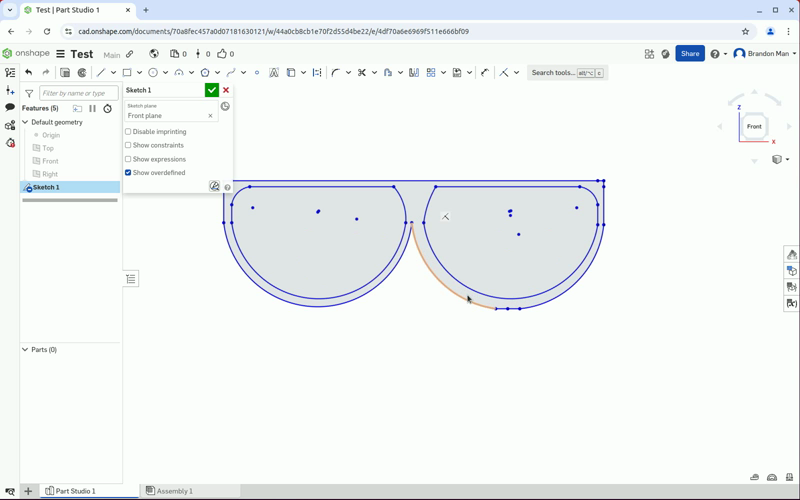
scroll(6)
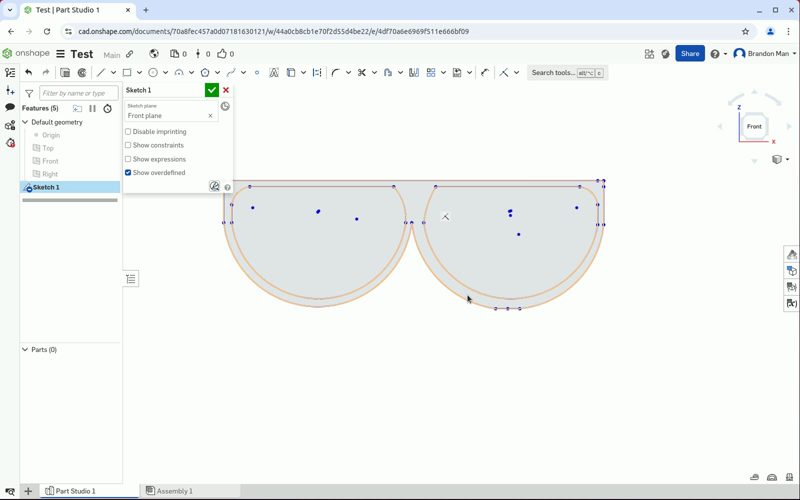
scroll(6)
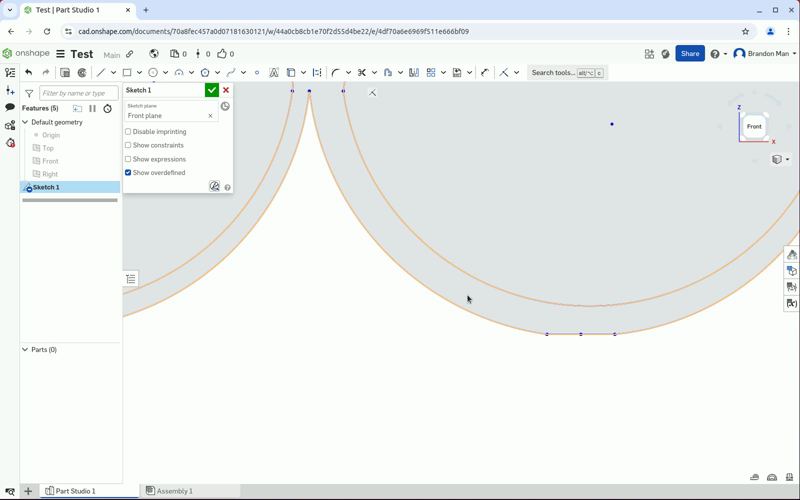
click(467, 294)
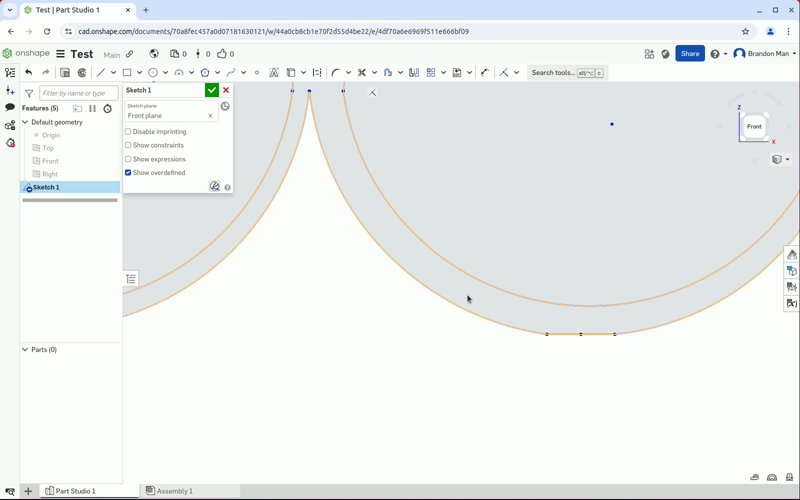
scroll(-6)
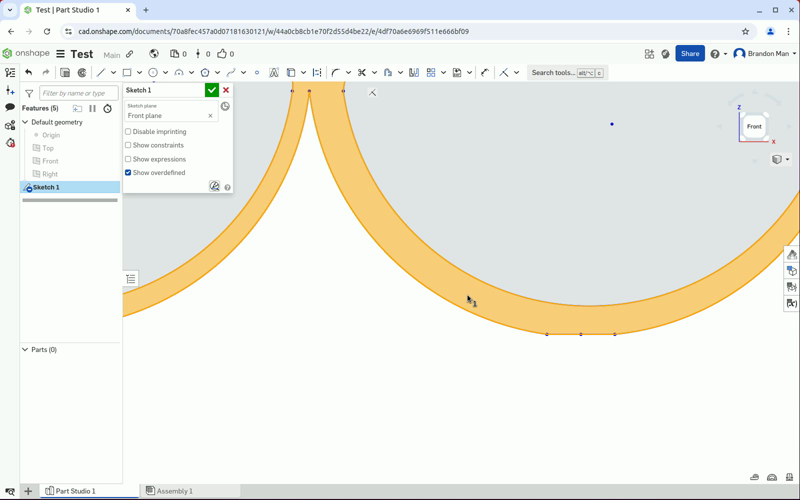
scroll(-6)
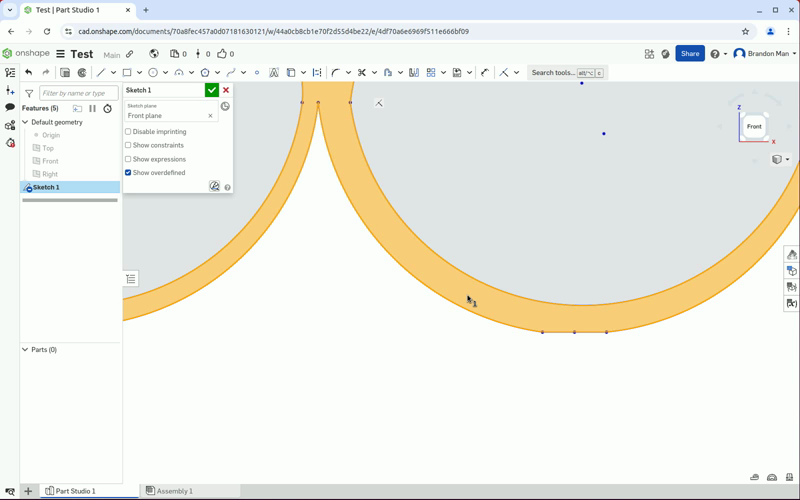
scroll(-6)
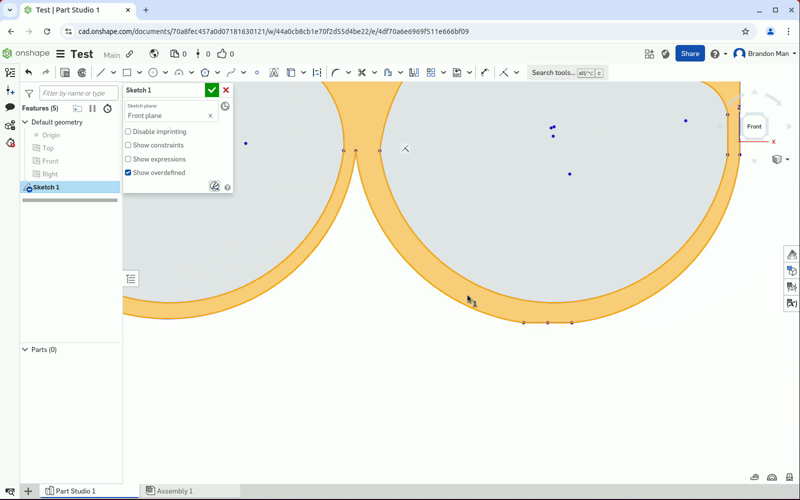
scroll(-6)
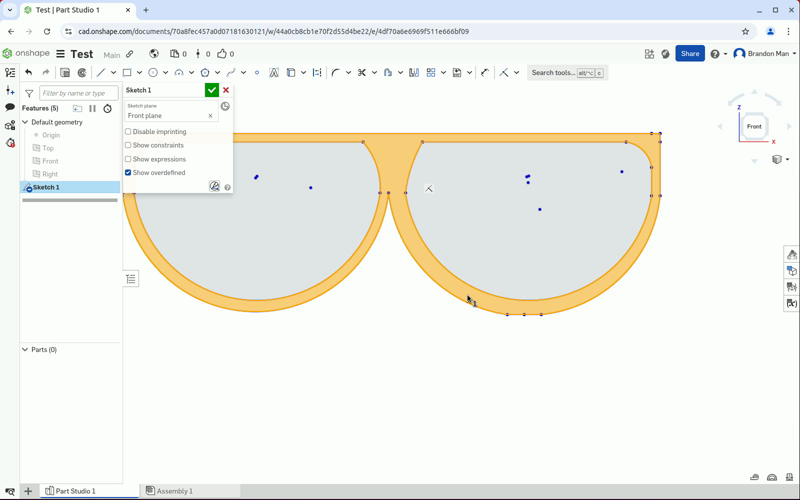
scroll(-6)
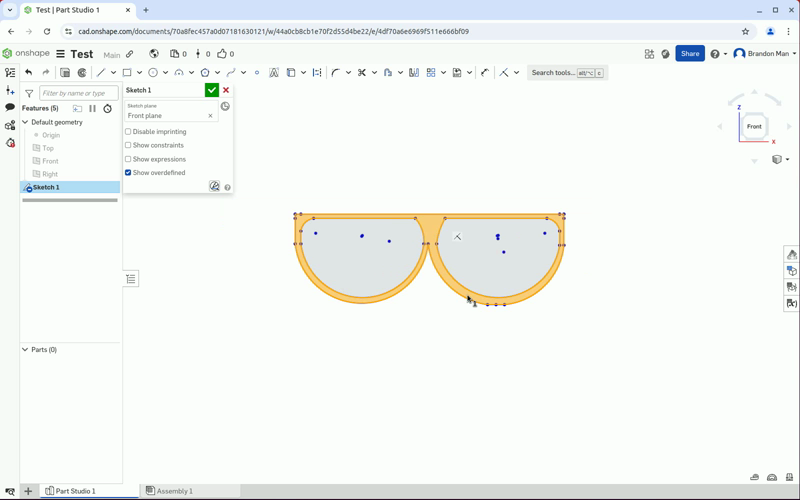
scroll(-6)
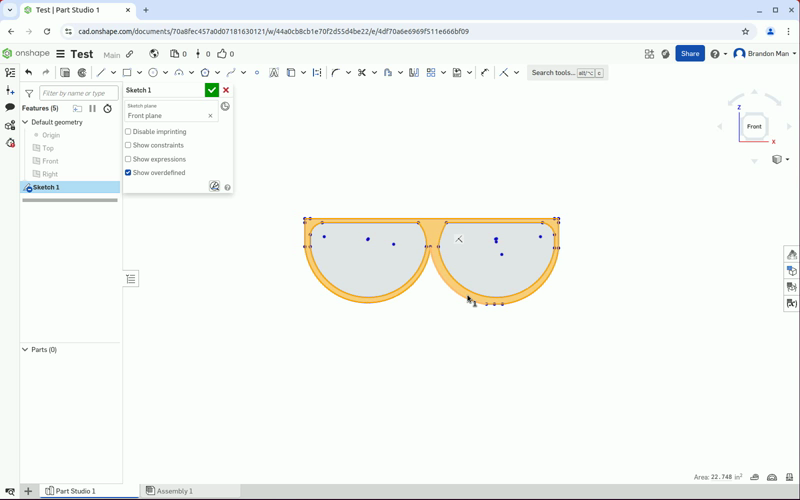
scroll(-6)
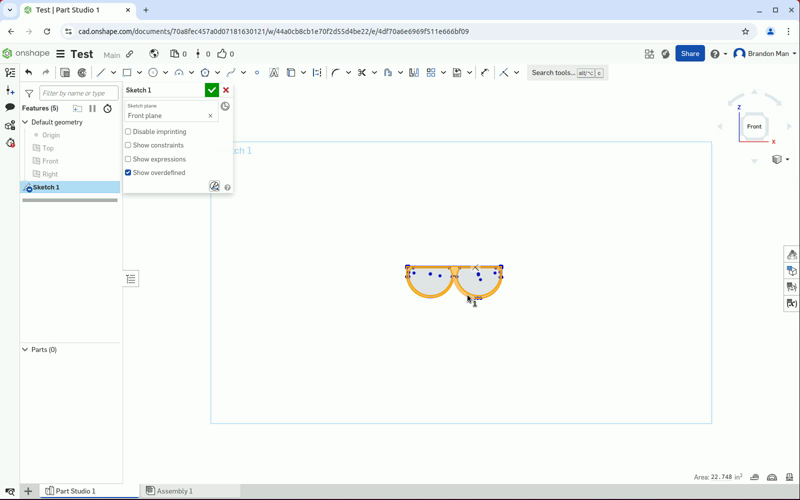
mouse_move(73, 352)
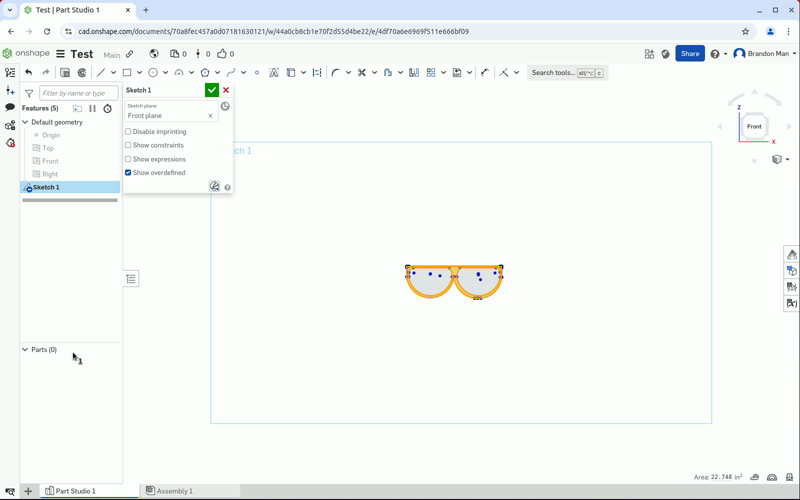
key(shift+y)
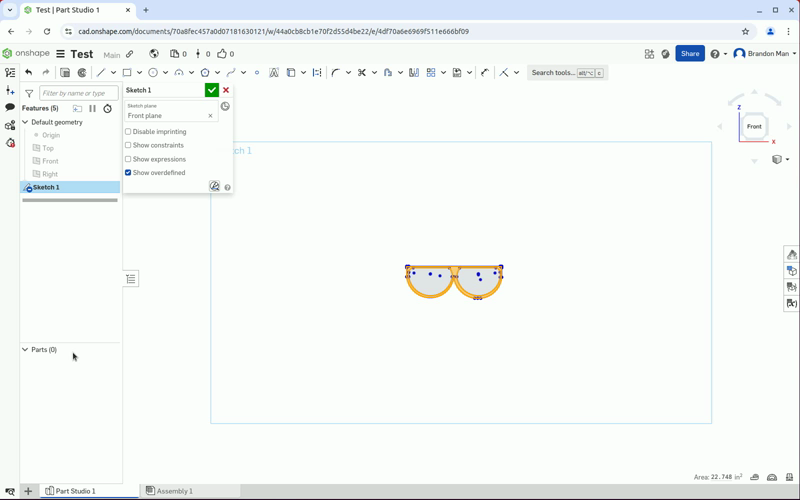
key(shift+e)
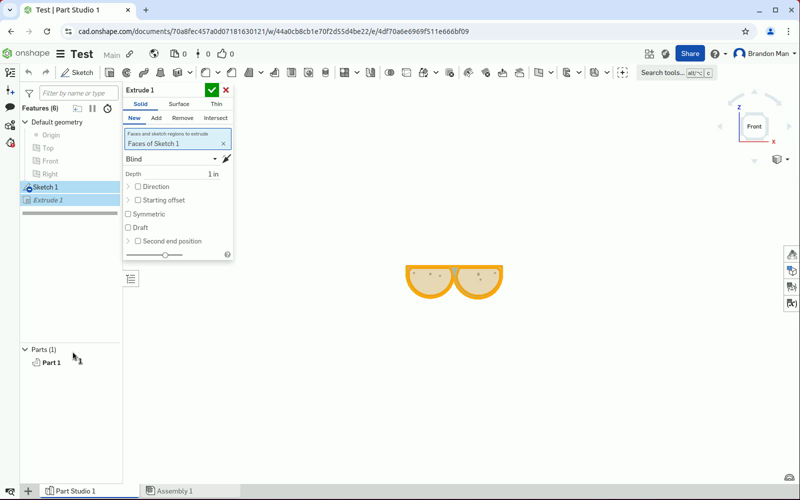
mouse_move(143, 106)
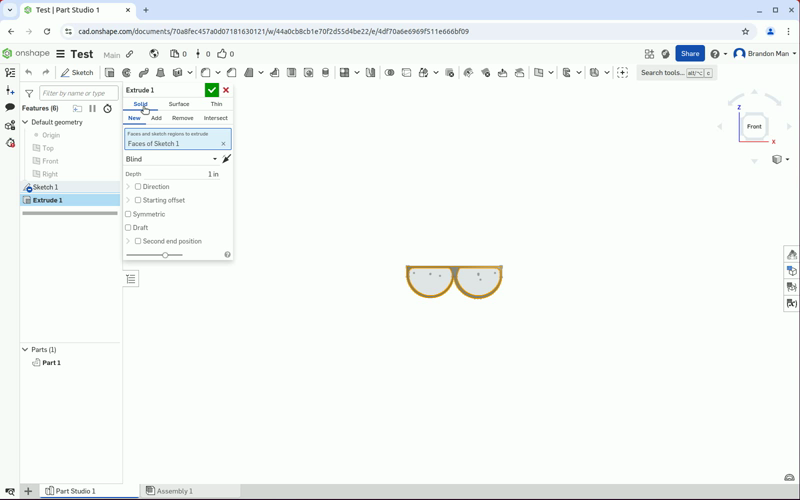
click(143, 106)
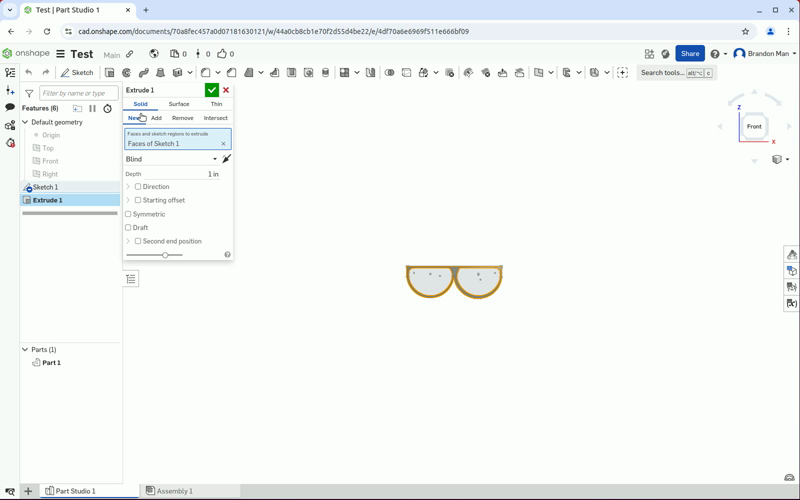
mouse_move(137, 120)
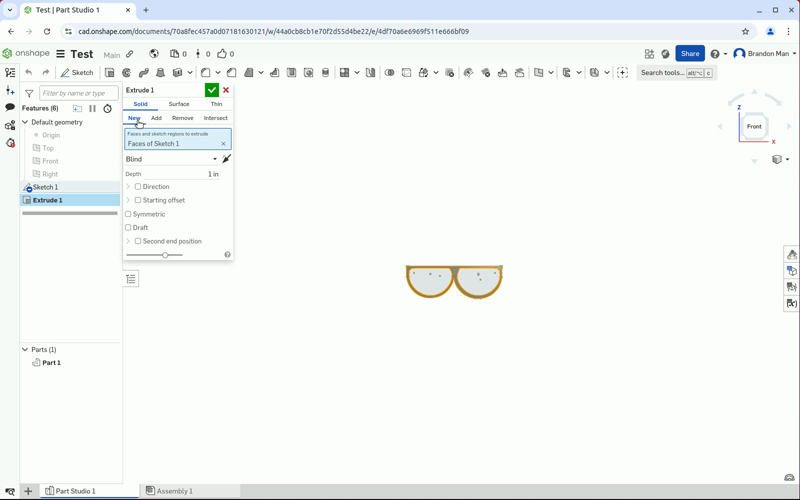
click(137, 120)
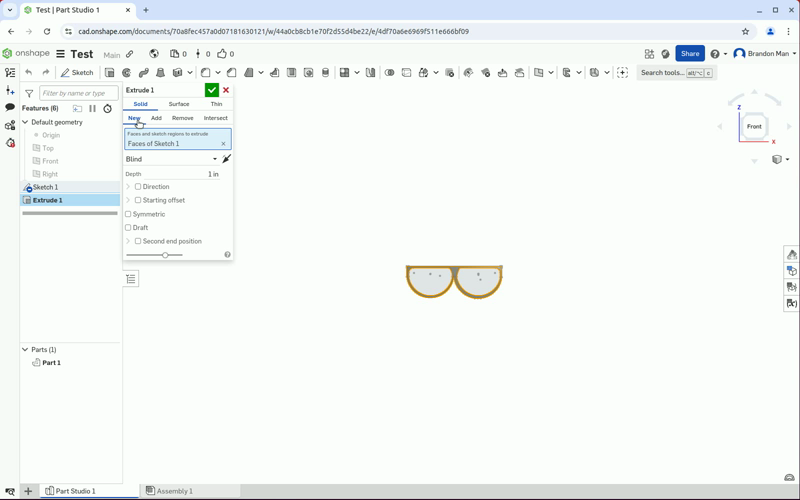
key(tab, 4)
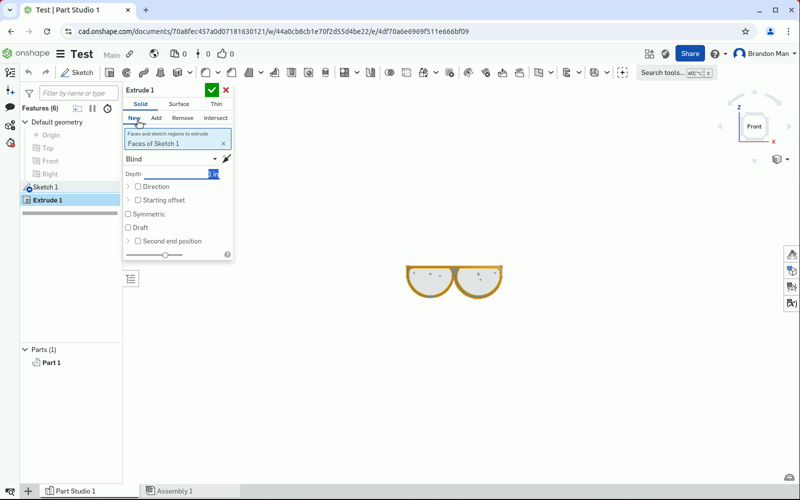
text(0.722)
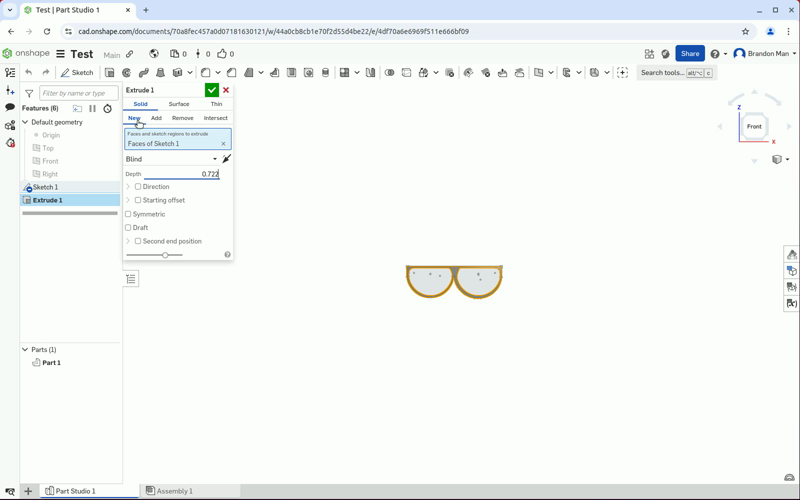
key(enter)
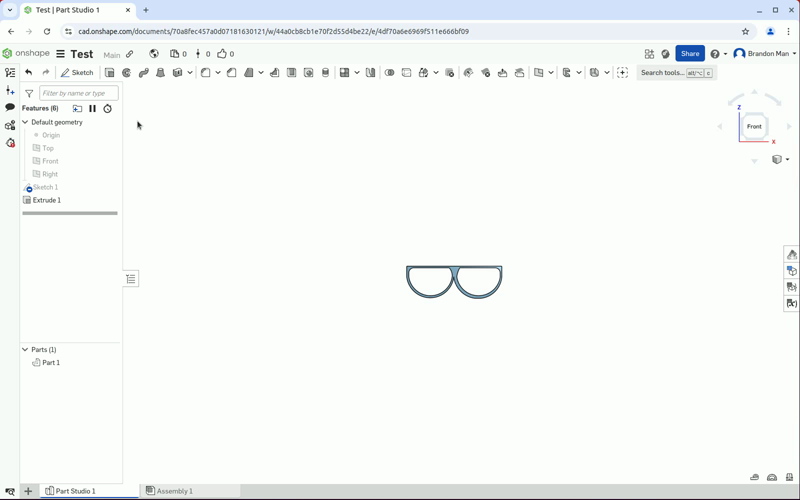
key(shift+h)
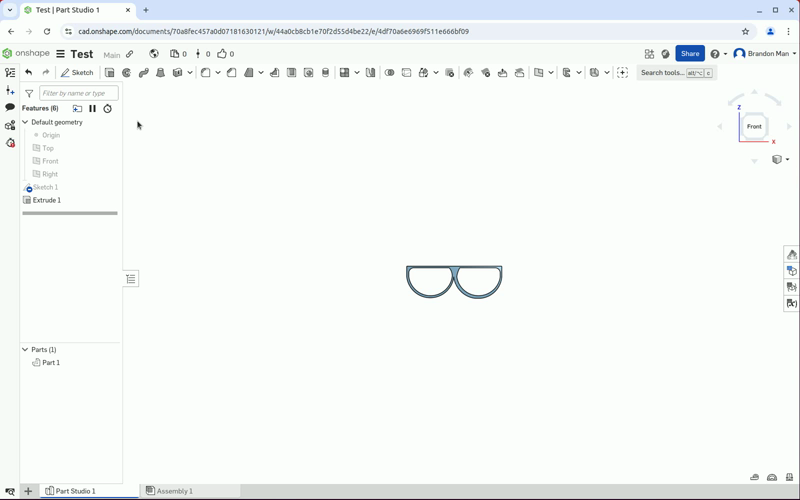
key(shift+h)
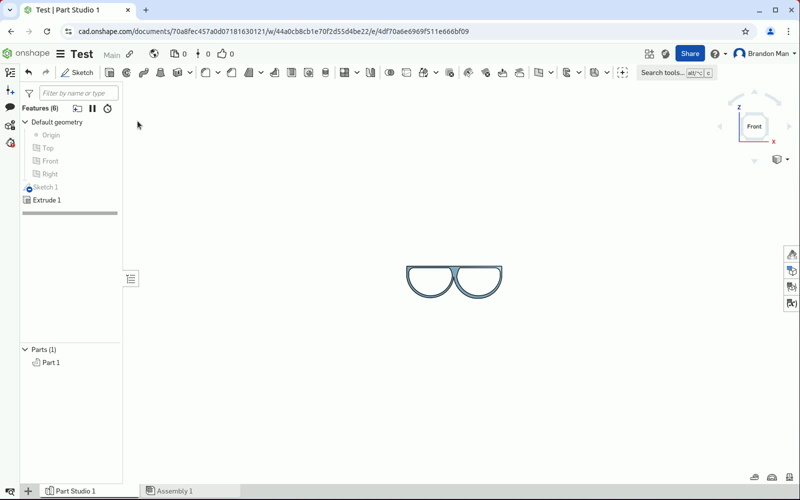
mouse_move(73, 189)
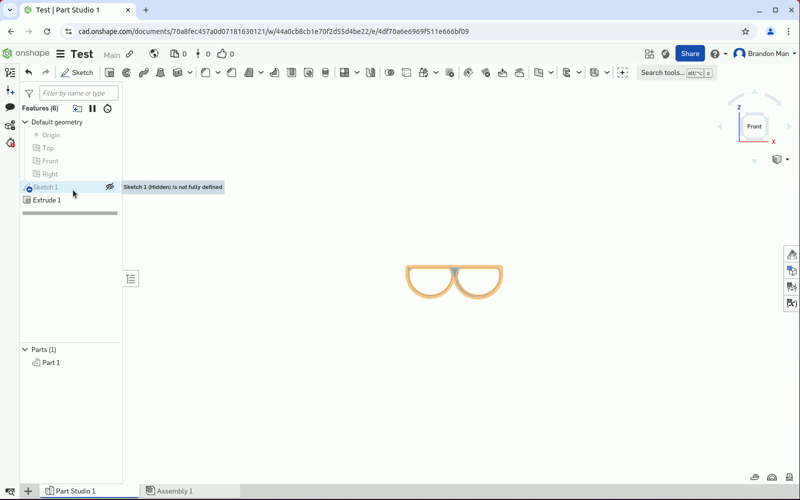
click(73, 189)
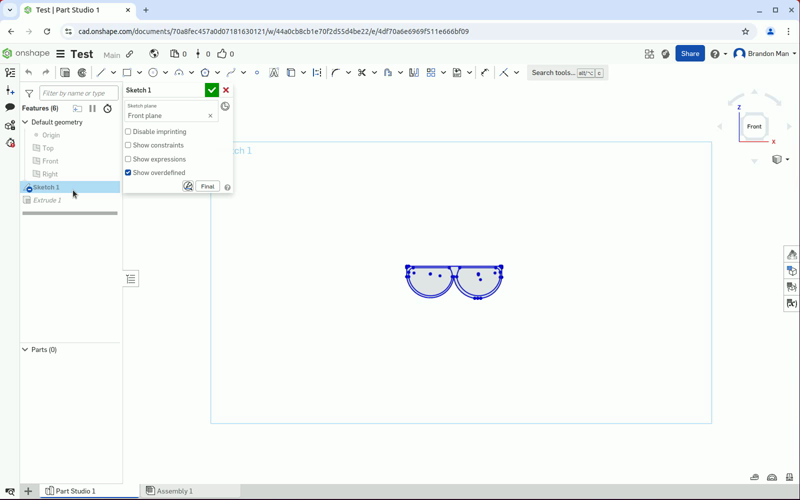
mouse_move(229, 92)
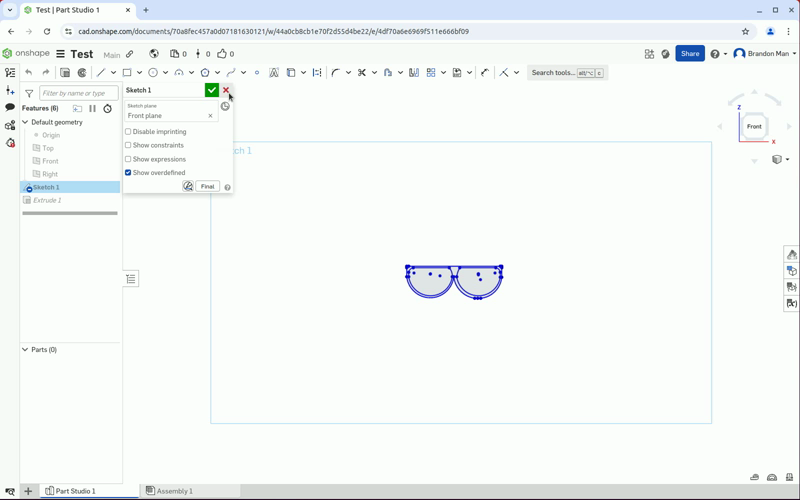
click(229, 92)
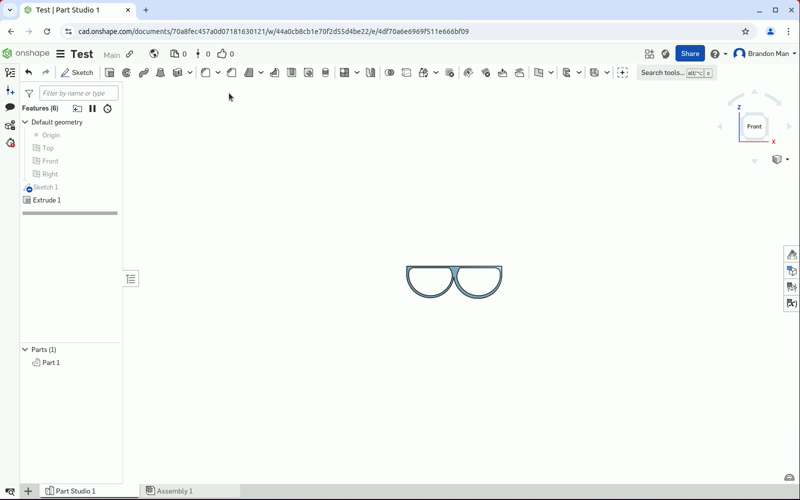
mouse_move(73, 352)
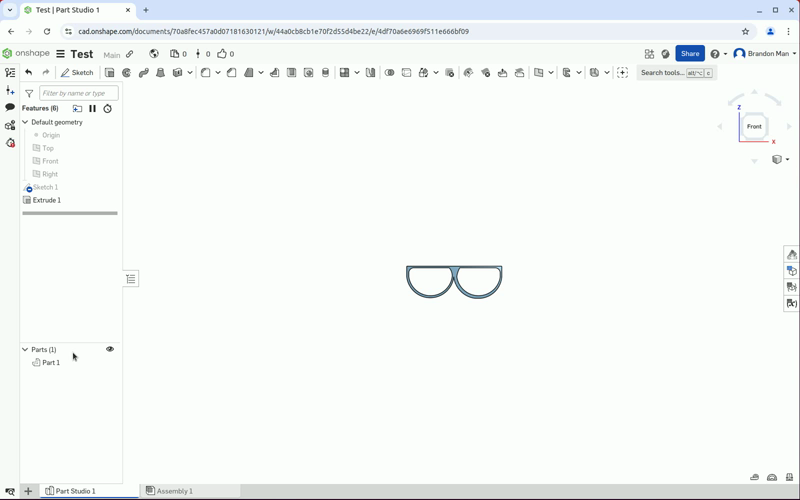
key(y)
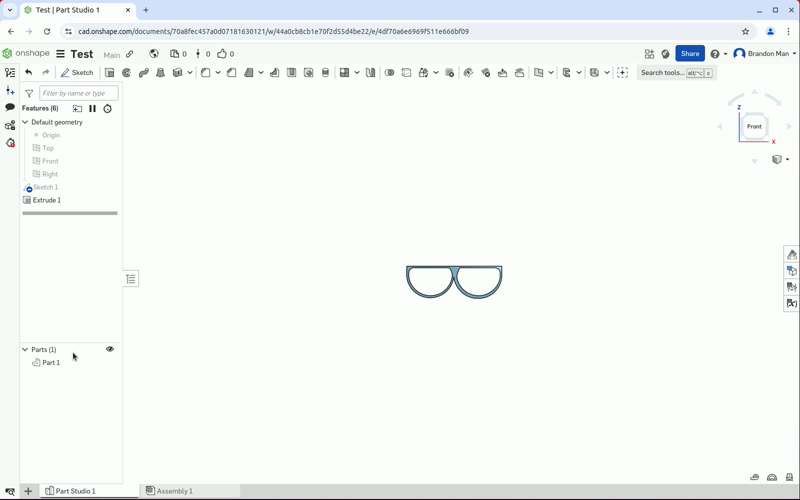
key(shift+p)
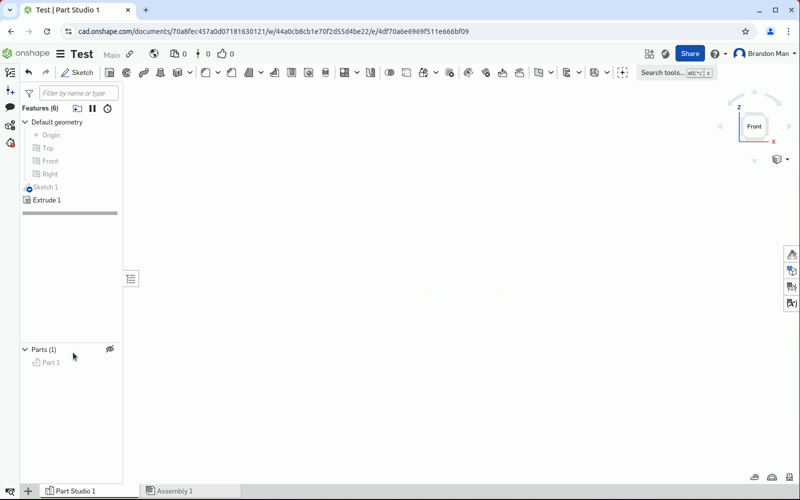
key(space)
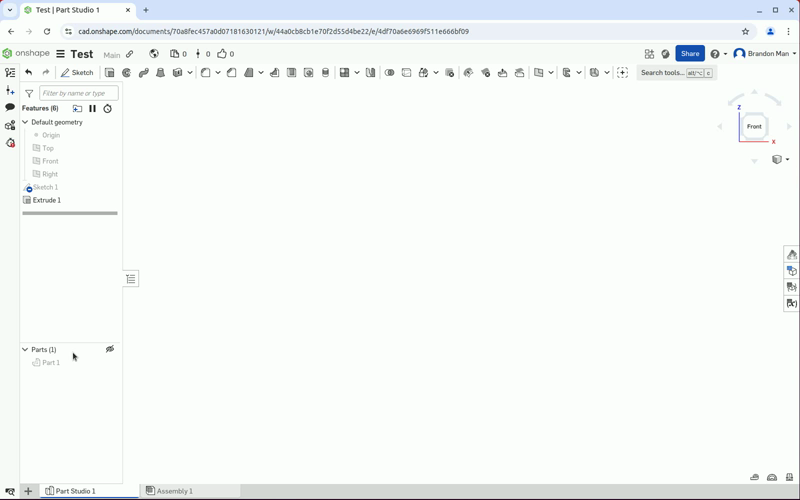
key_down(shift)
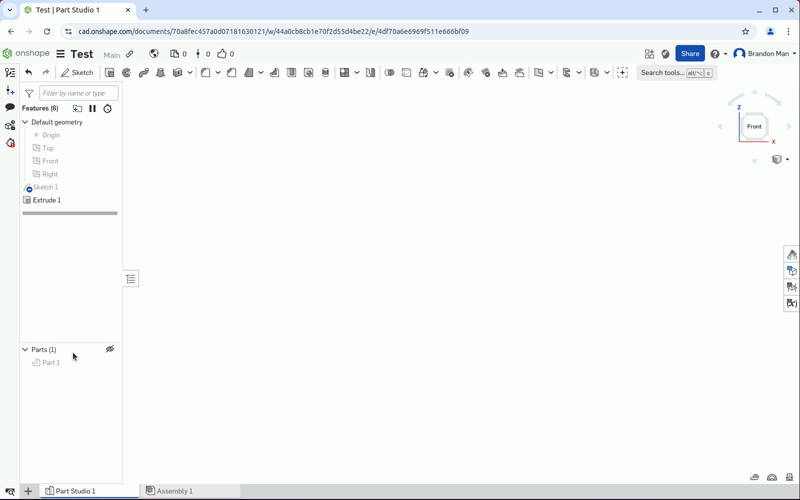
key(left)
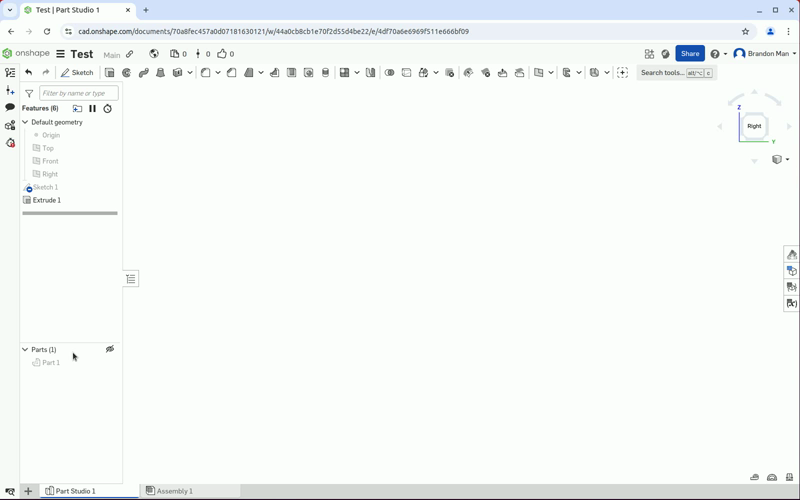
key_up(shift)
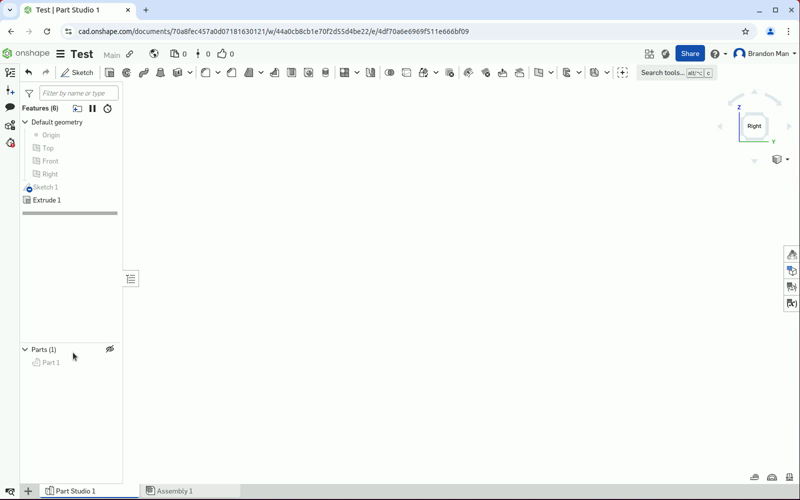
mouse_move(73, 352)
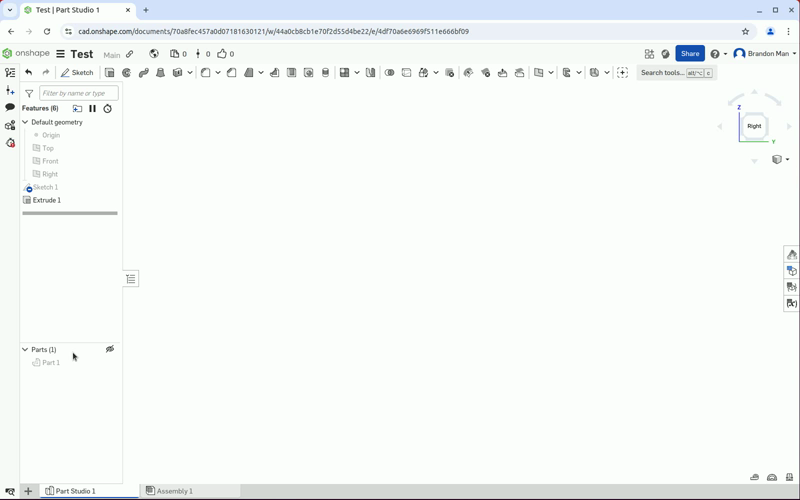
key(shift+y)
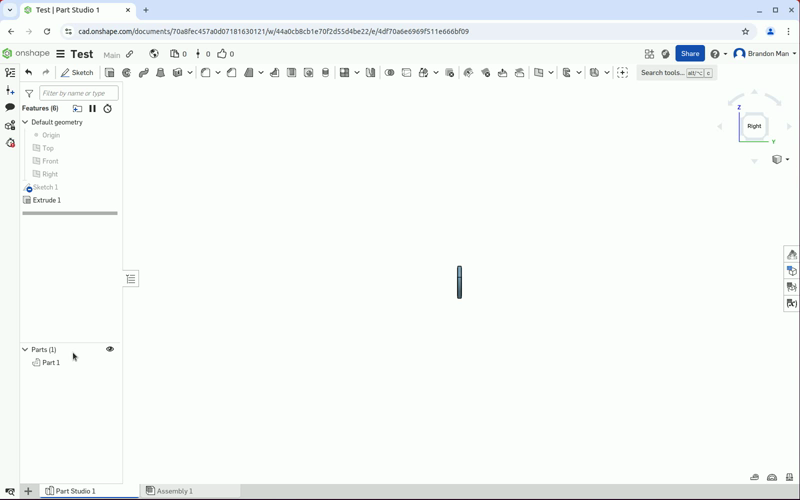
mouse_move(541, 75)
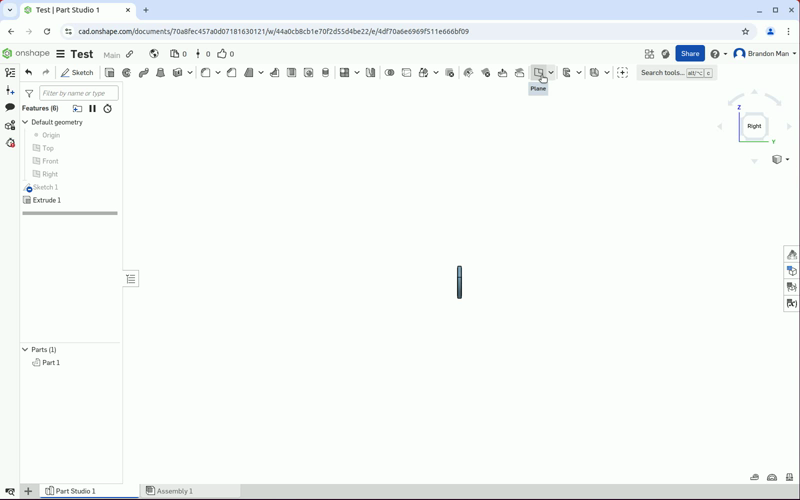
click(541, 75)
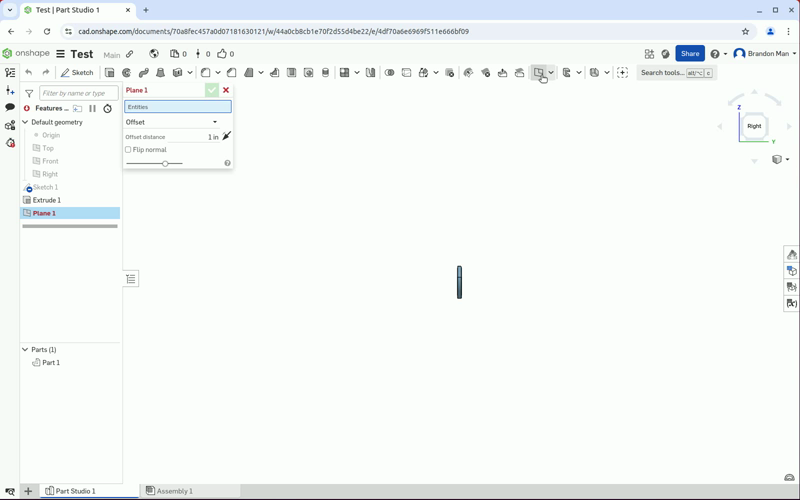
mouse_move(73, 176)
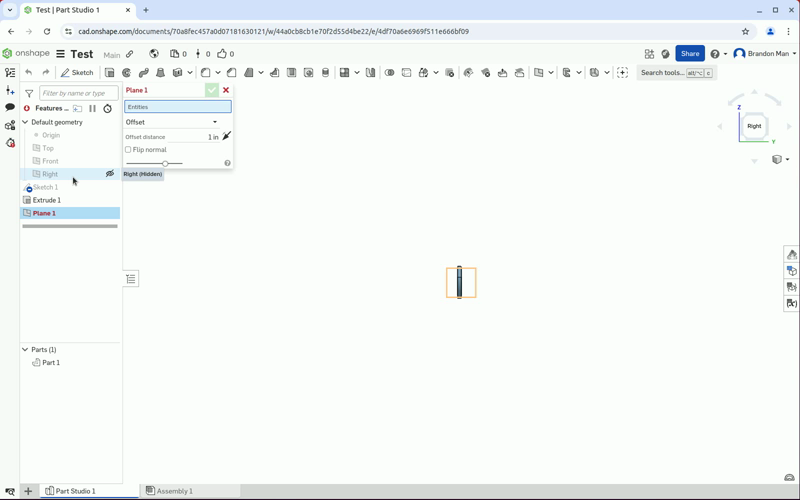
click(73, 176)
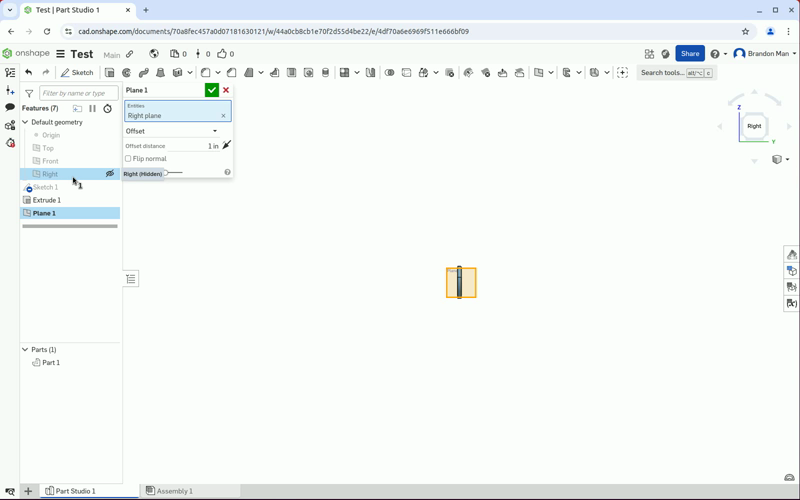
key(tab, 2)
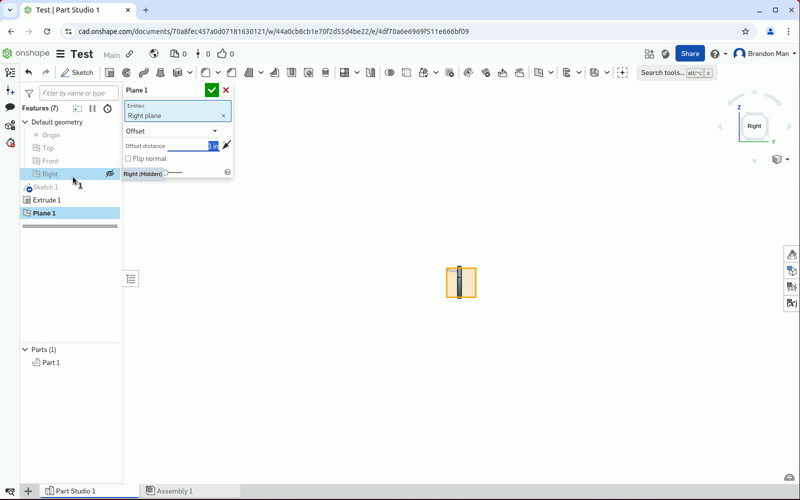
text(8.411)
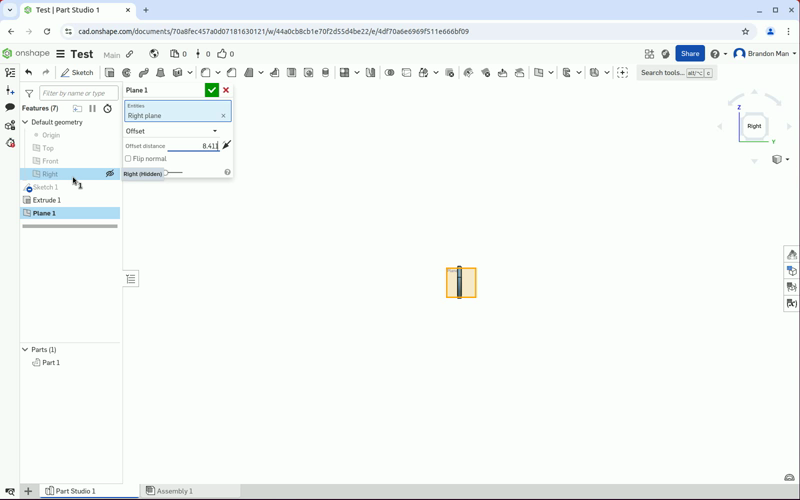
key(enter, 2)
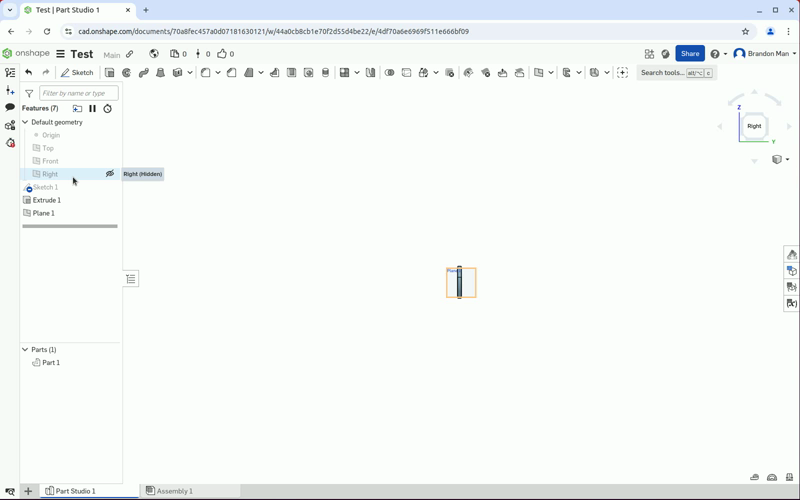
key(shift+s)
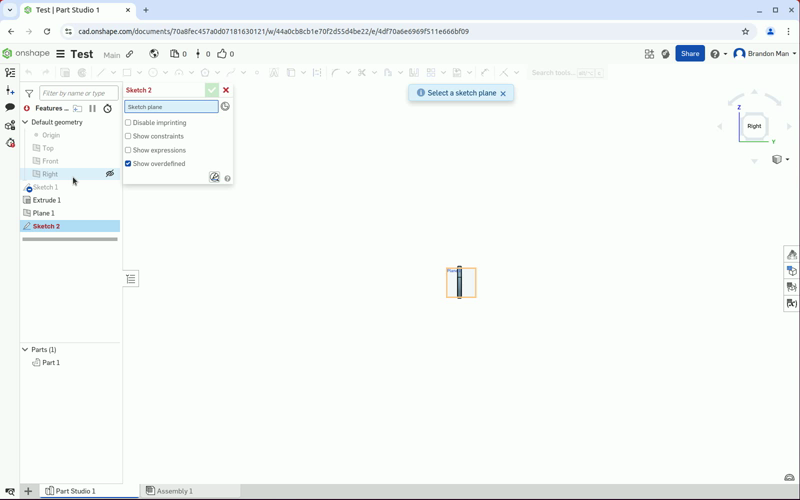
mouse_move(73, 215)
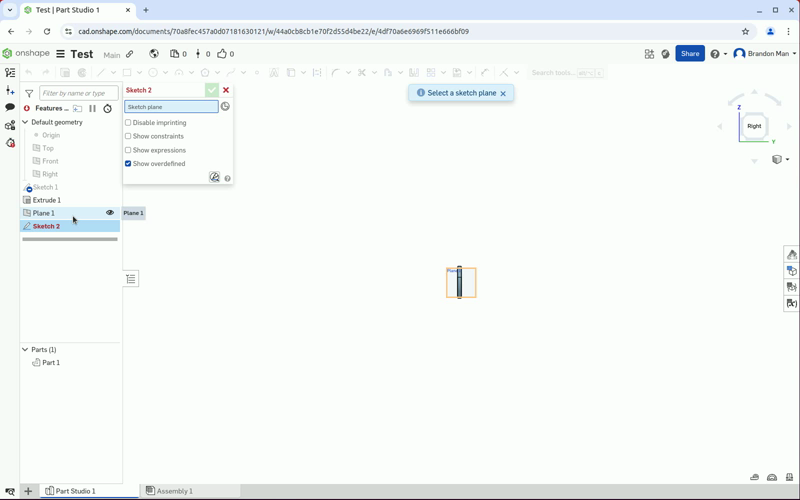
click(73, 215)
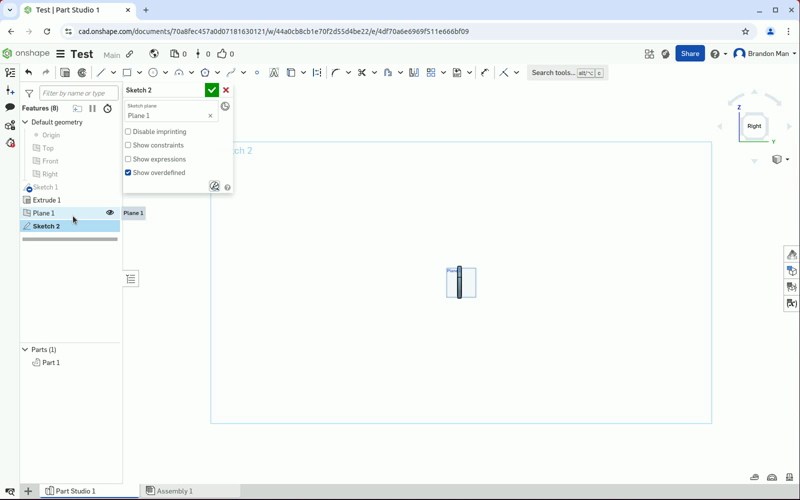
mouse_move(73, 352)
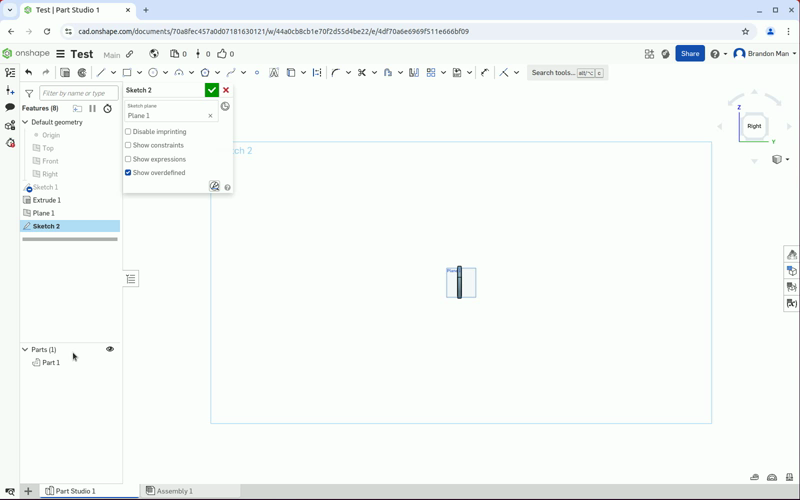
key(y)
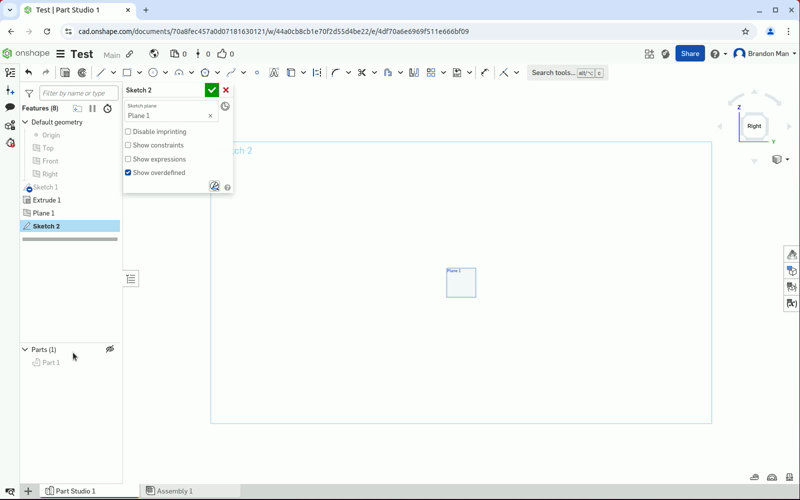
key(a)
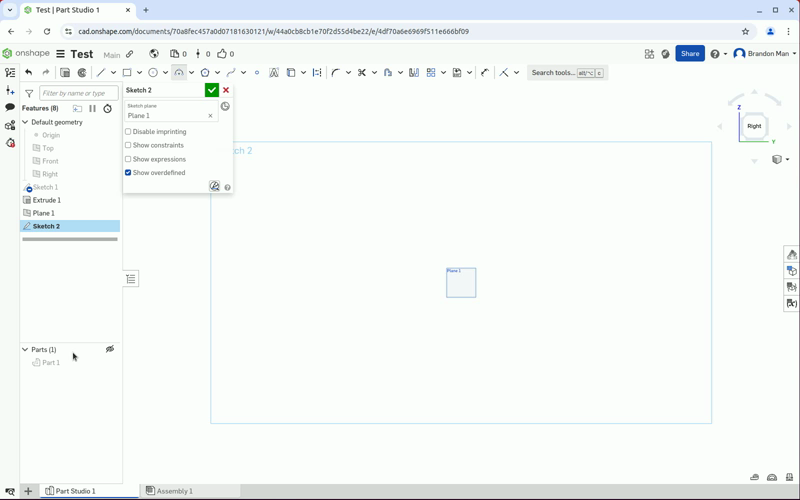
key_down(shift)
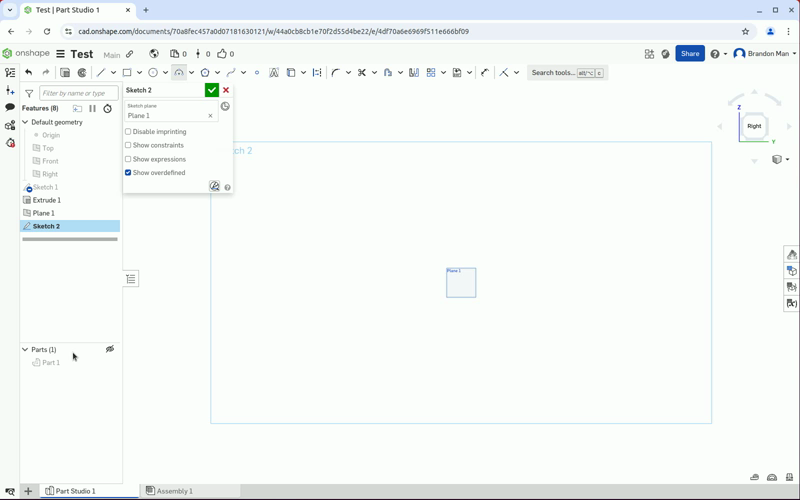
mouse_move(348, 282)
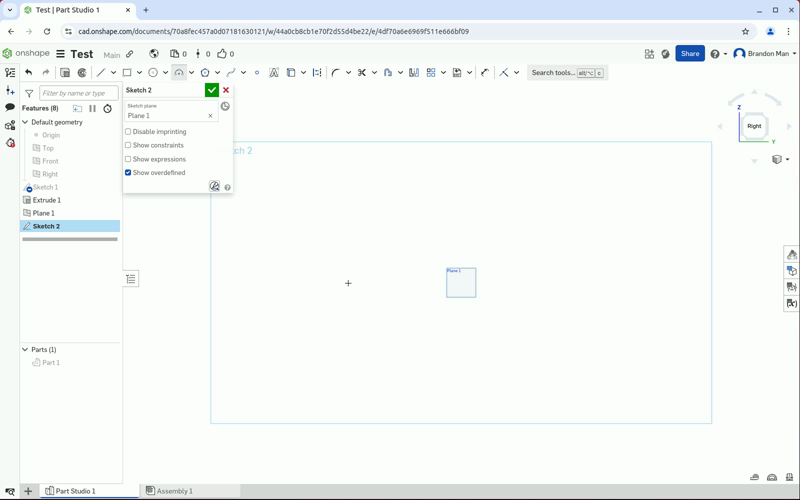
click(348, 282)
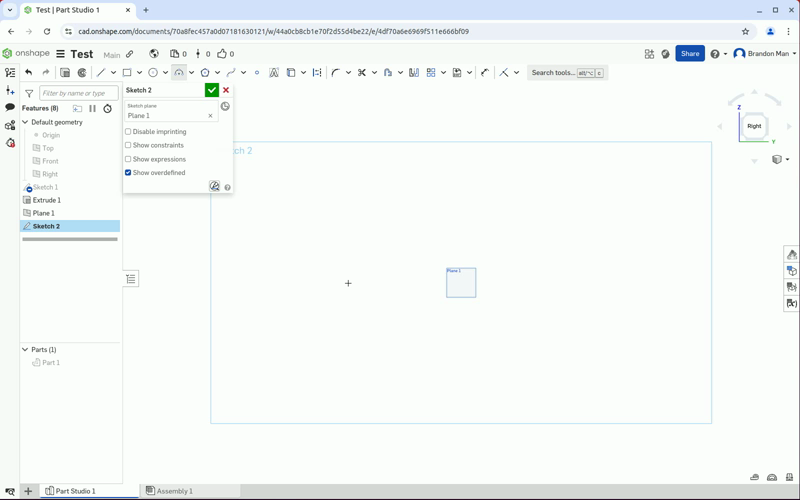
key_up(shift)
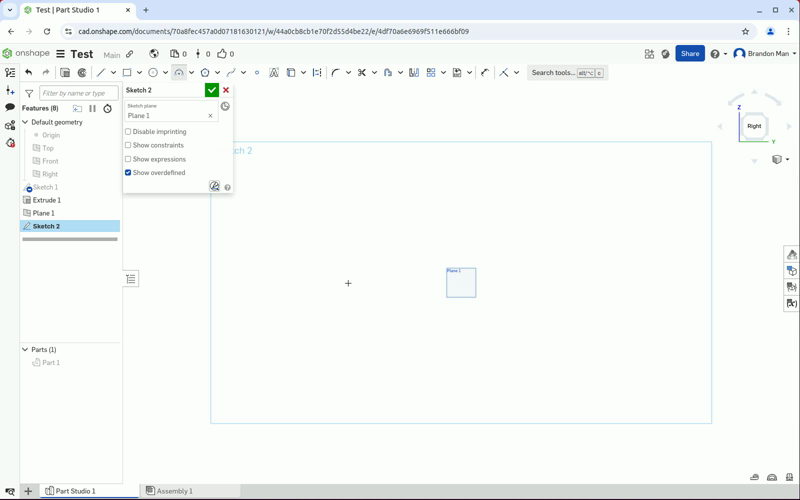
key_down(shift)
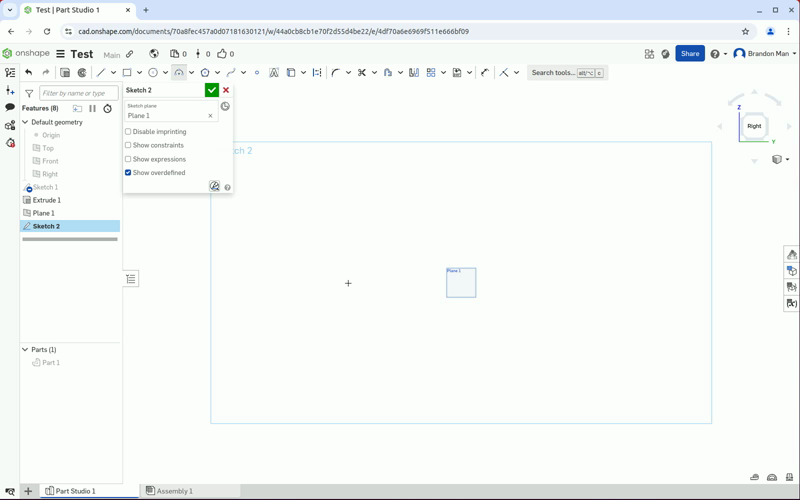
mouse_move(352, 282)
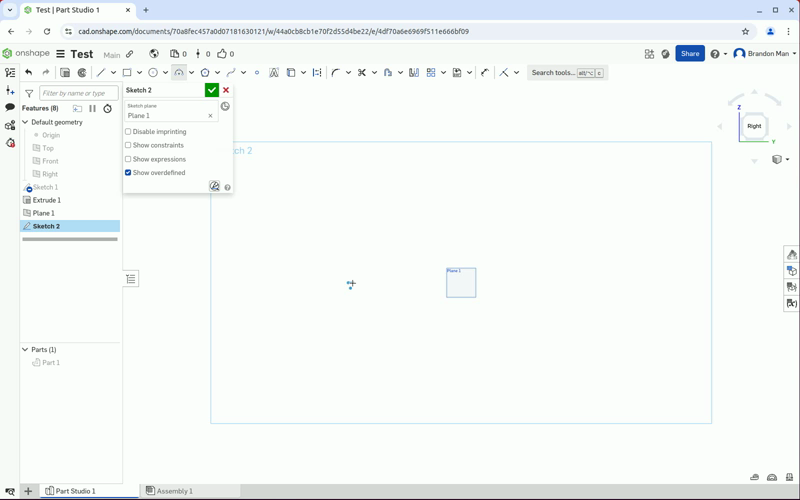
scroll(6)
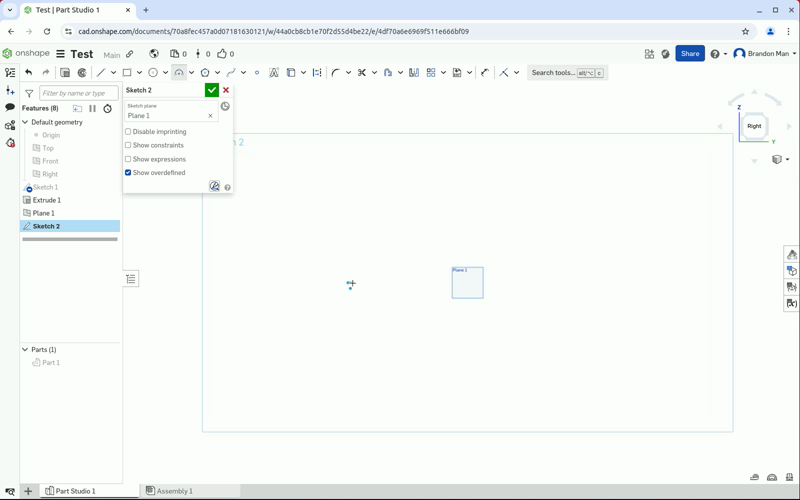
scroll(6)
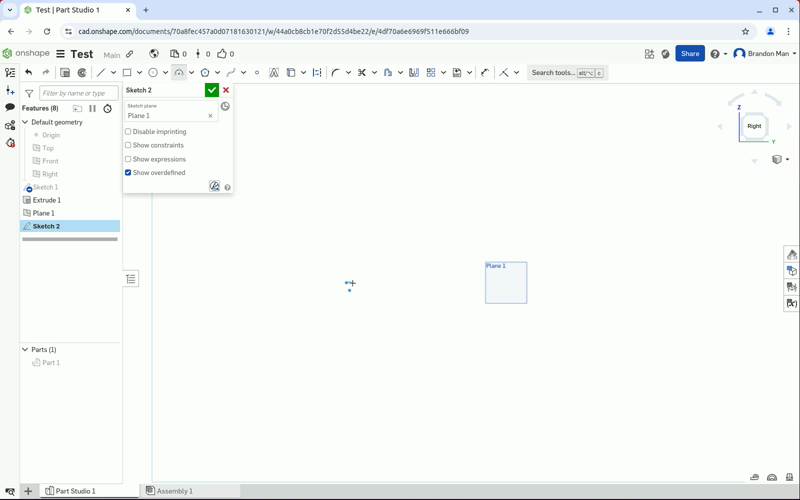
scroll(6)
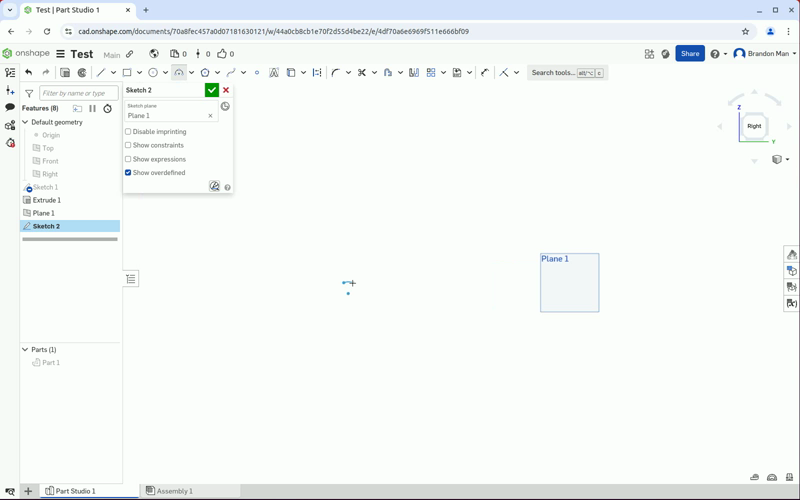
scroll(6)
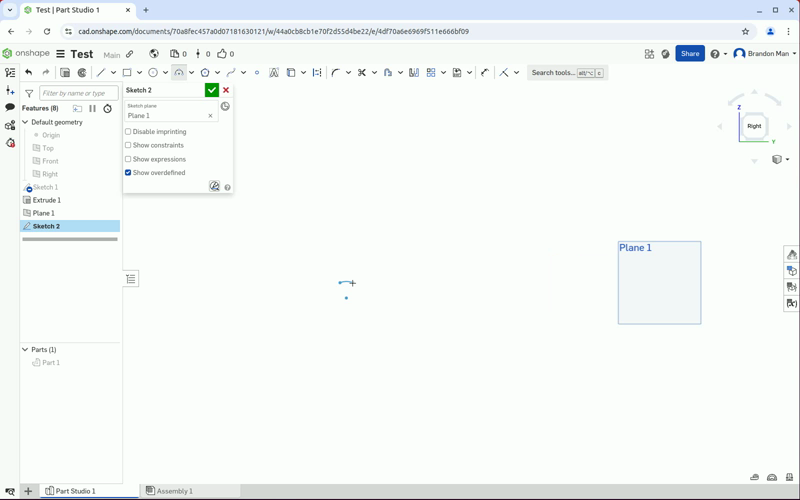
scroll(6)
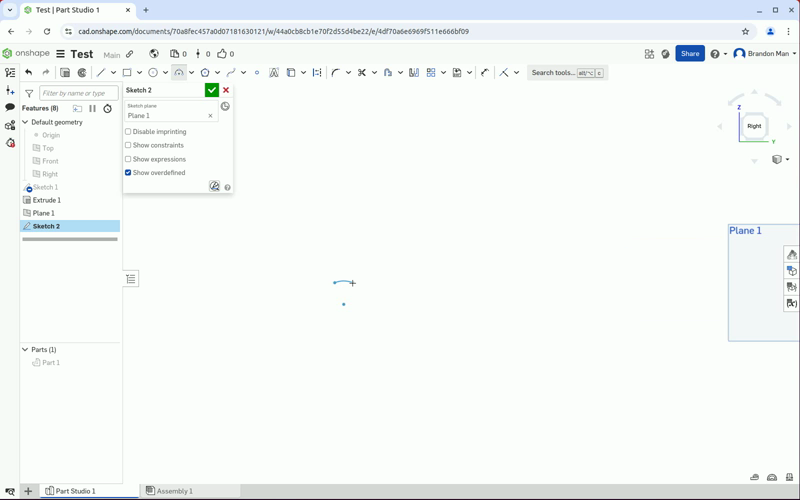
scroll(6)
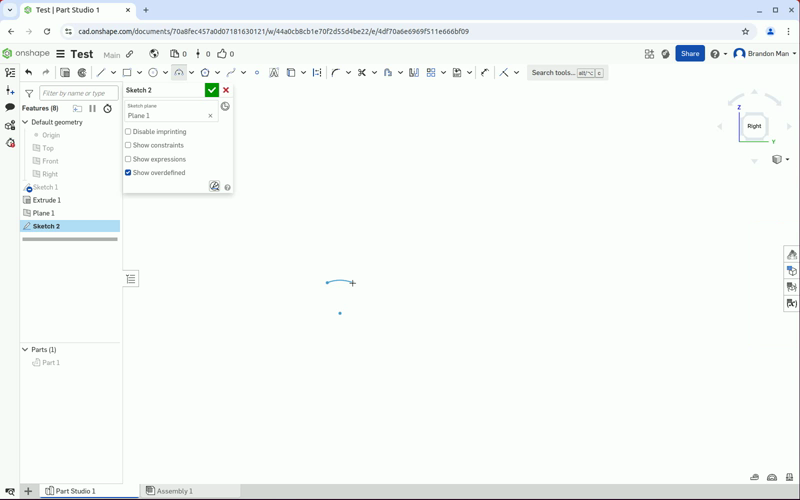
scroll(6)
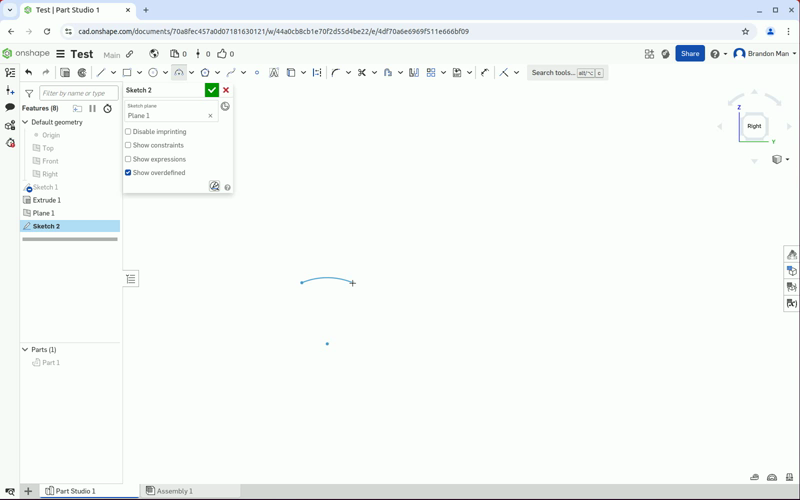
click(352, 282)
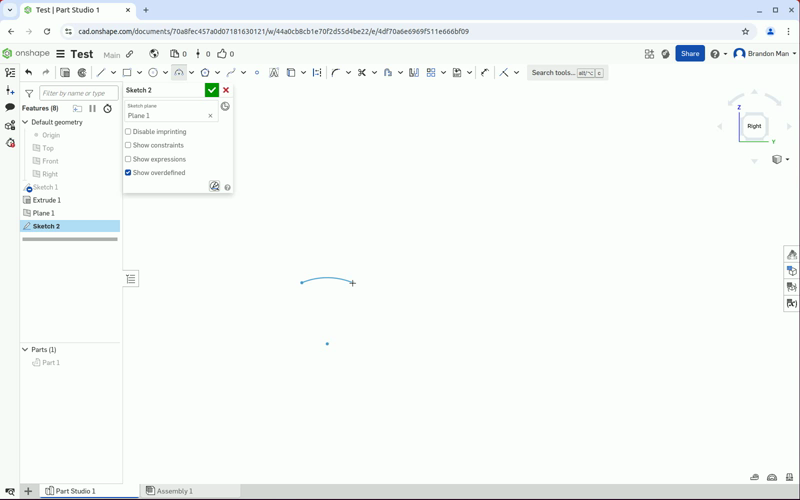
scroll(-6)
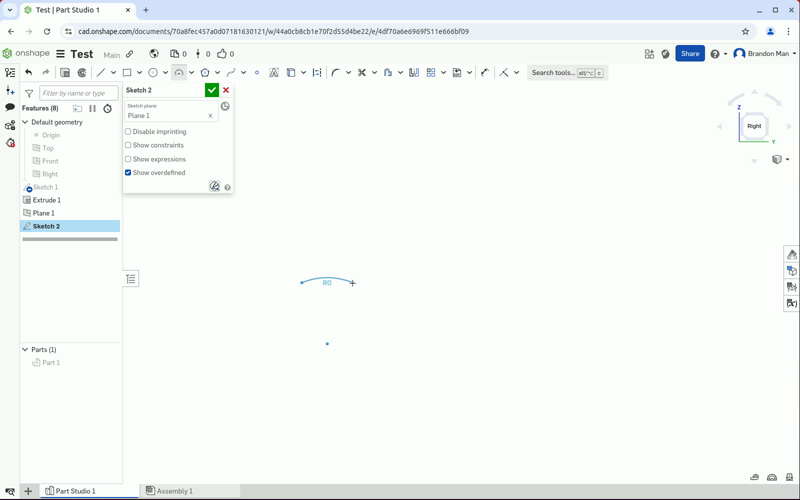
scroll(-6)
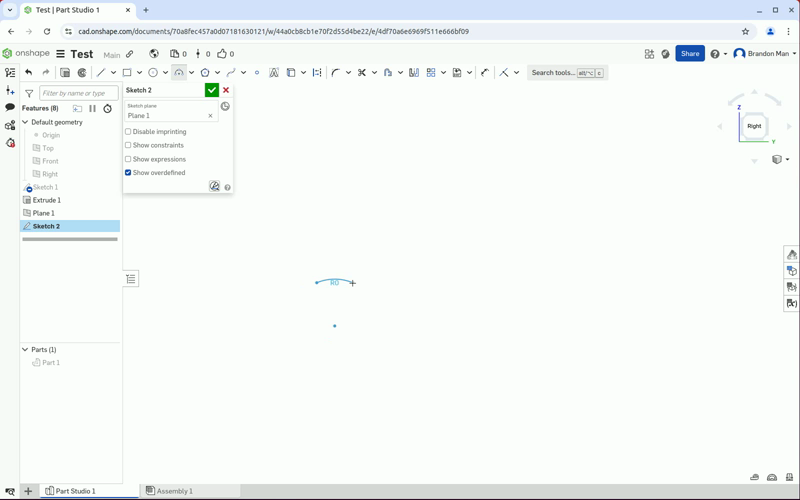
scroll(-6)
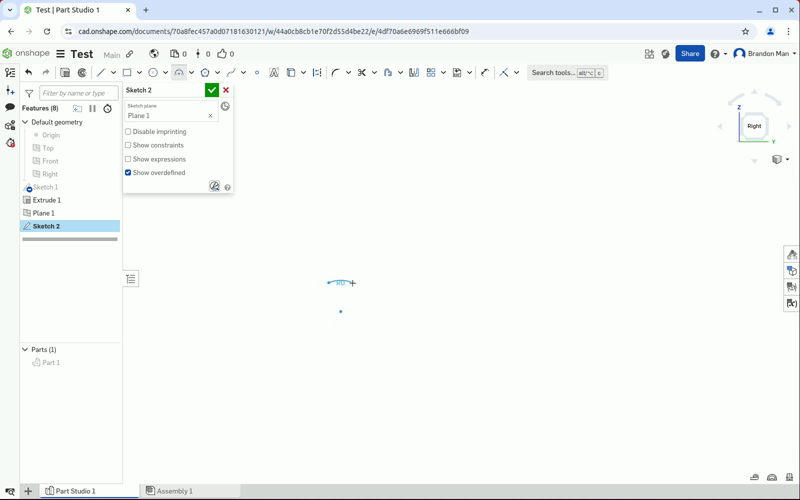
scroll(-6)
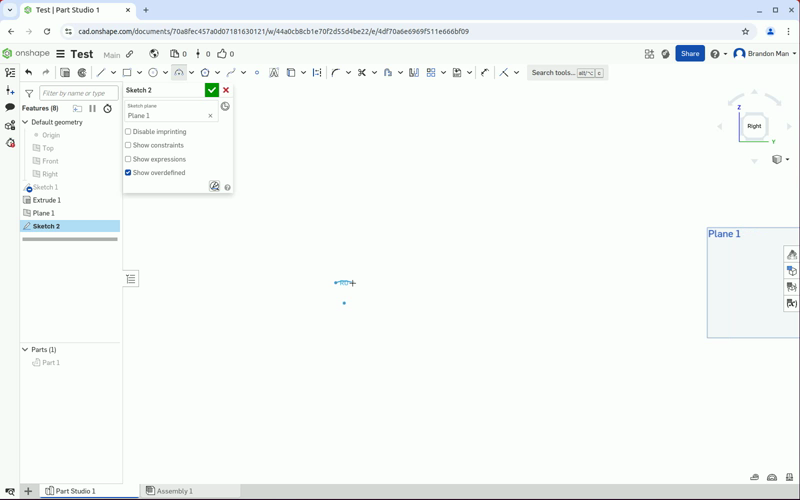
scroll(-6)
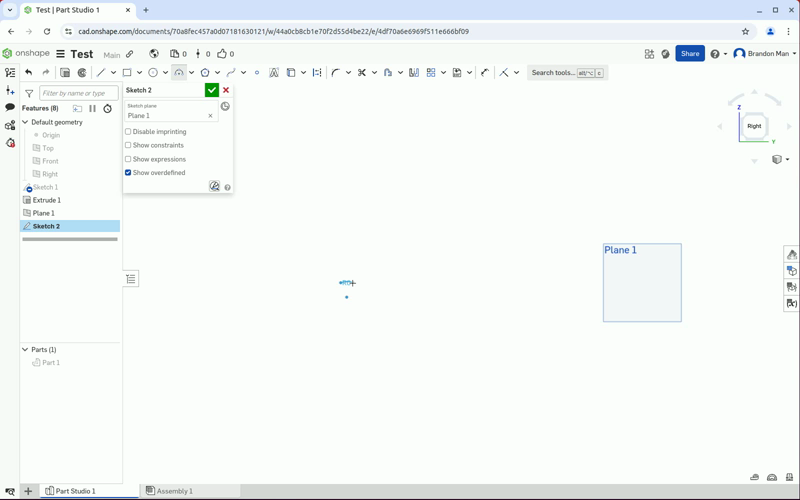
scroll(-6)
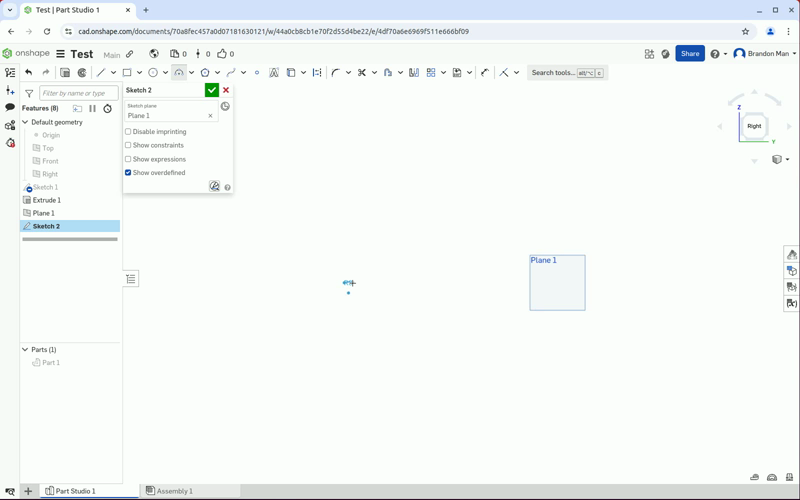
scroll(-6)
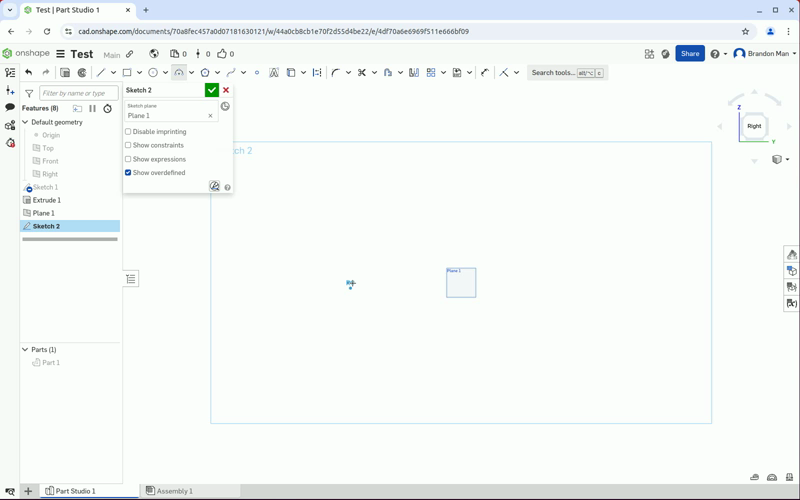
mouse_move(350, 285)
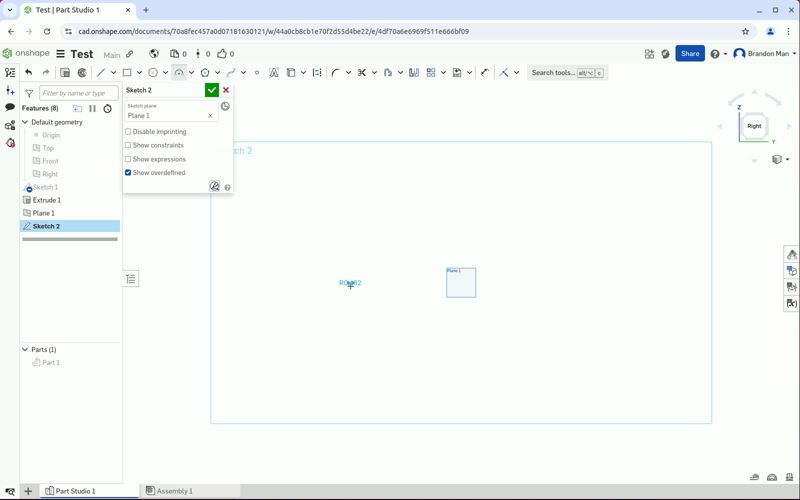
scroll(6)
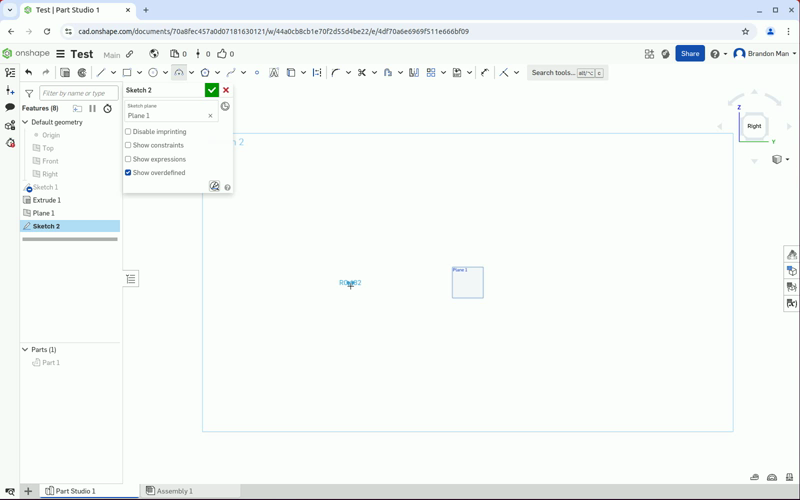
scroll(6)
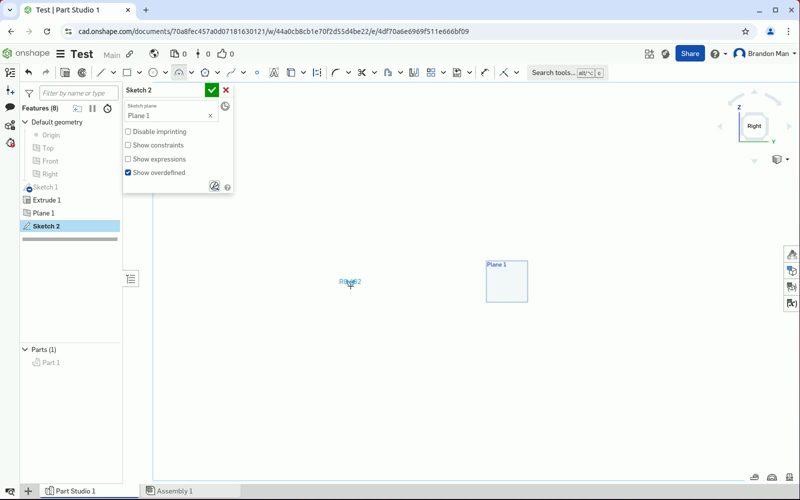
scroll(6)
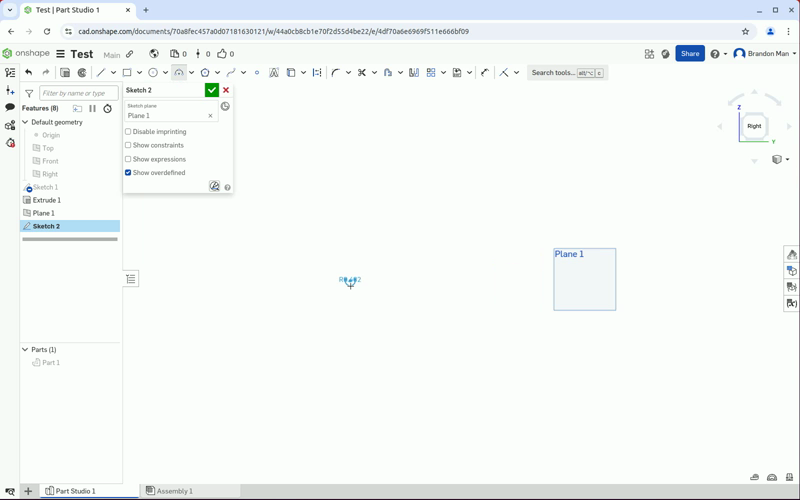
scroll(6)
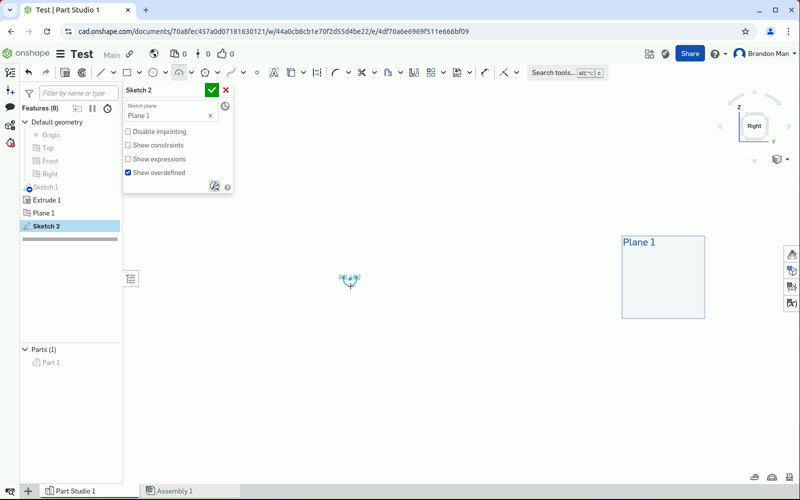
scroll(6)
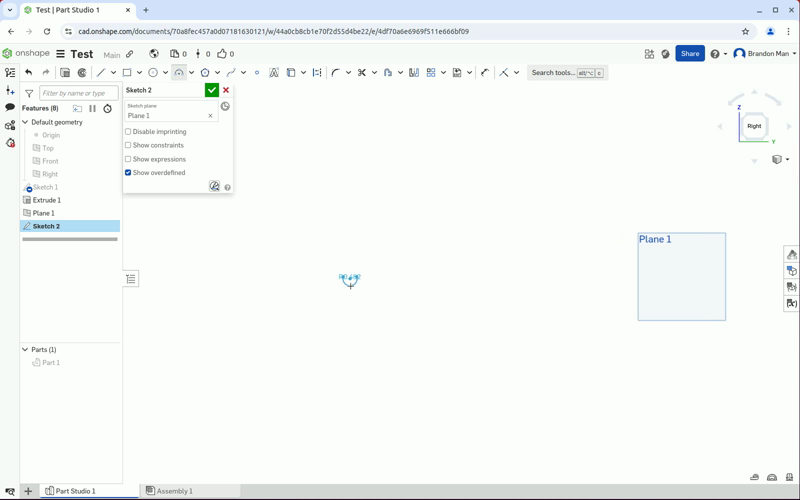
scroll(6)
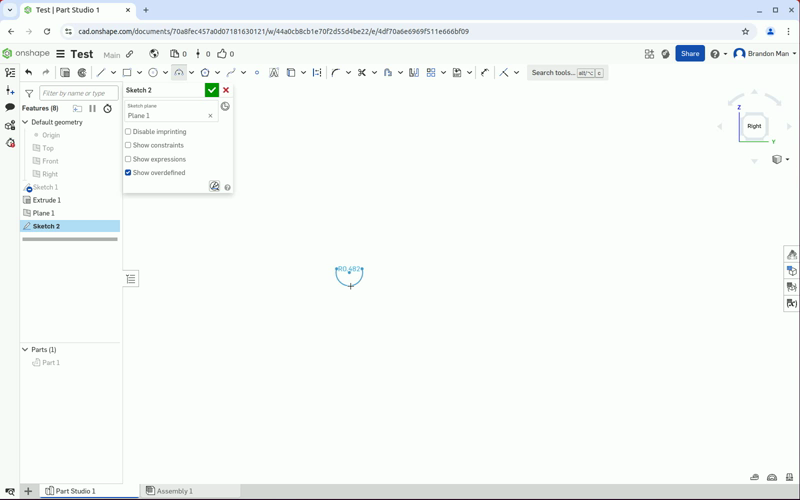
scroll(6)
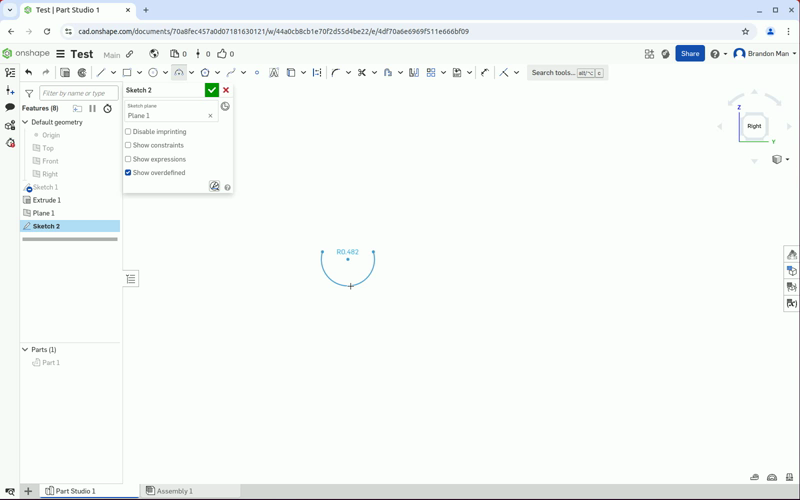
click(350, 285)
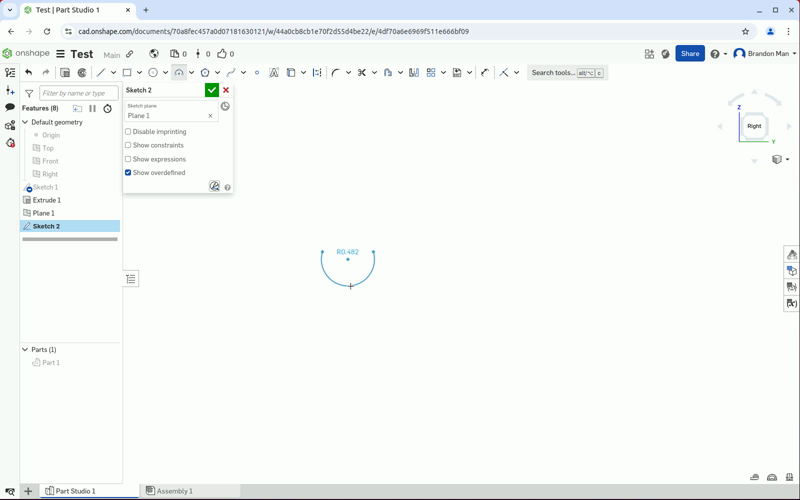
scroll(-6)
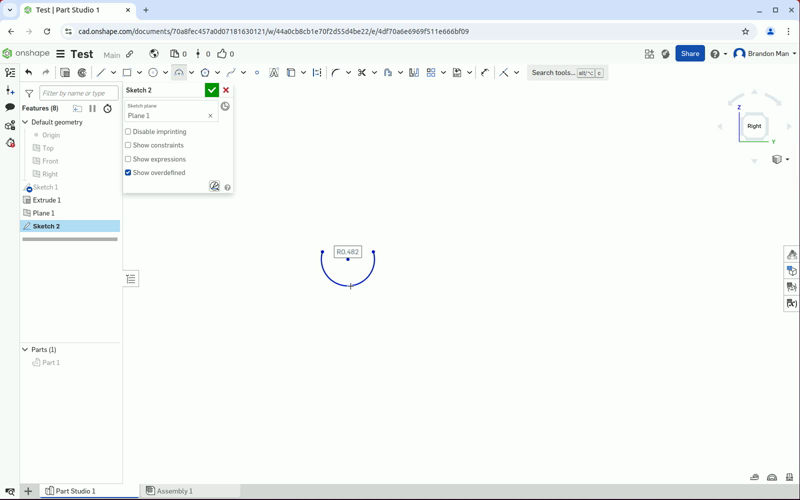
scroll(-6)
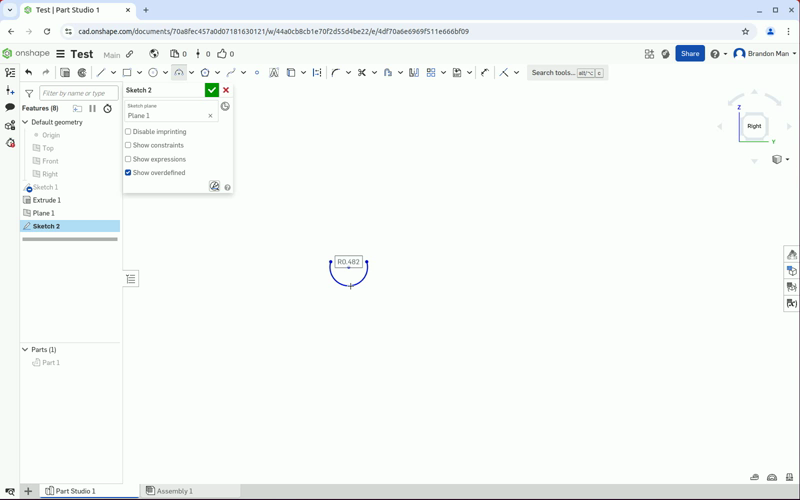
scroll(-6)
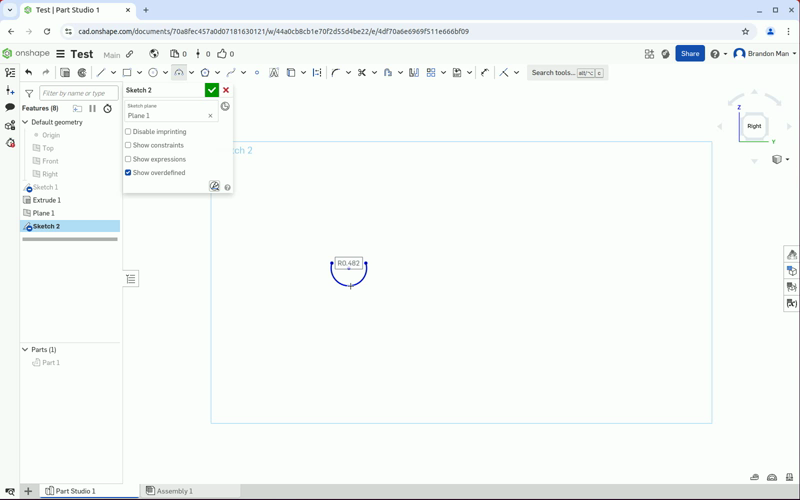
scroll(-6)
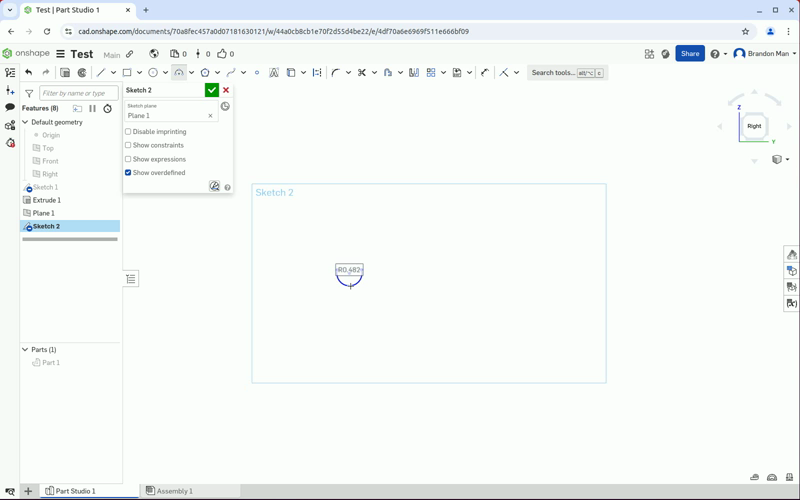
scroll(-6)
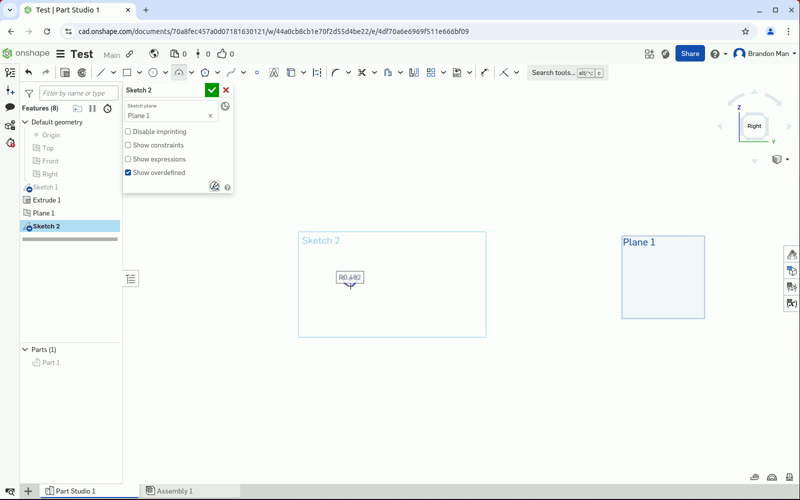
scroll(-6)
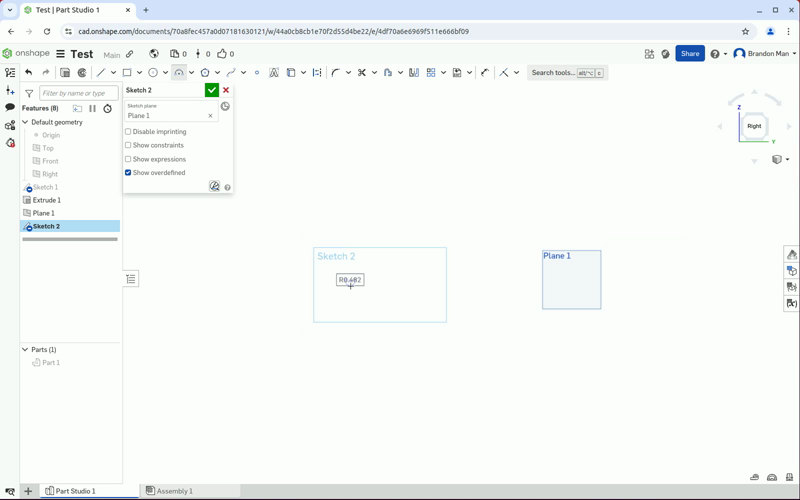
scroll(-6)
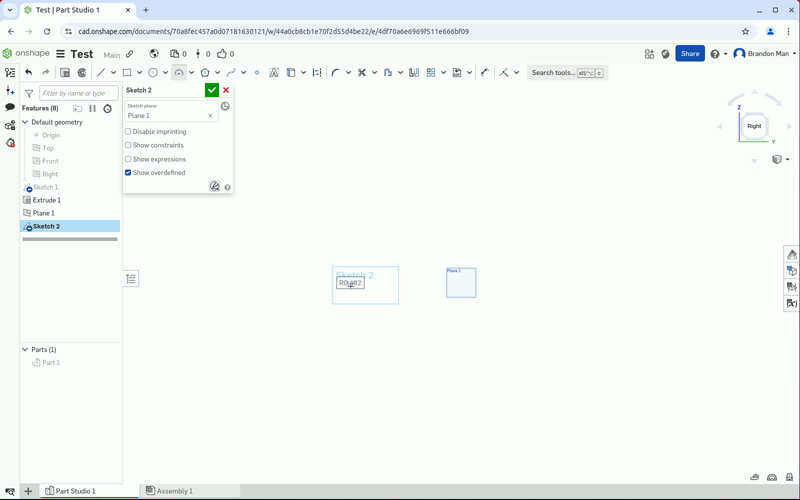
key_up(shift)
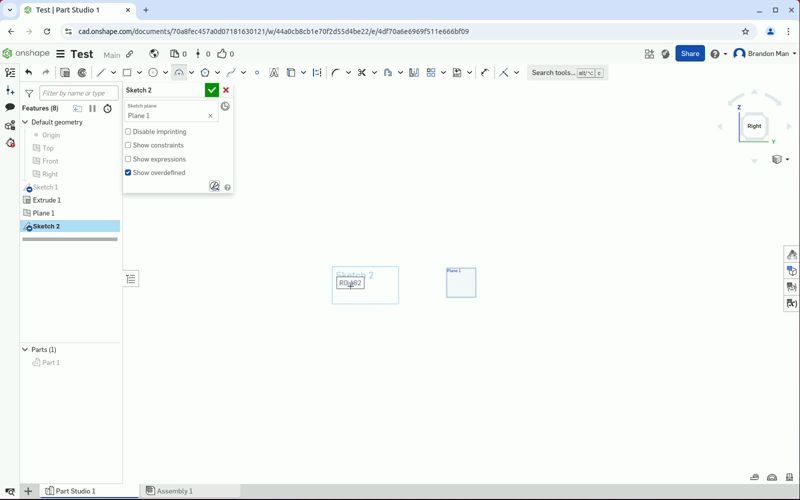
mouse_move(352, 282)
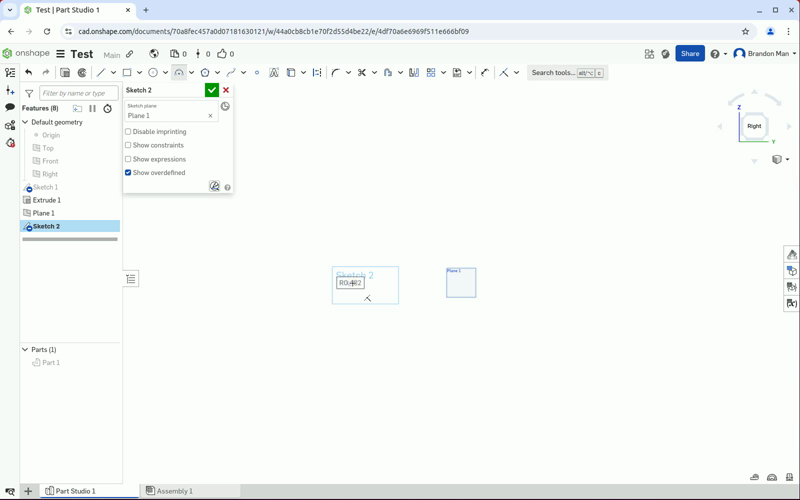
scroll(6)
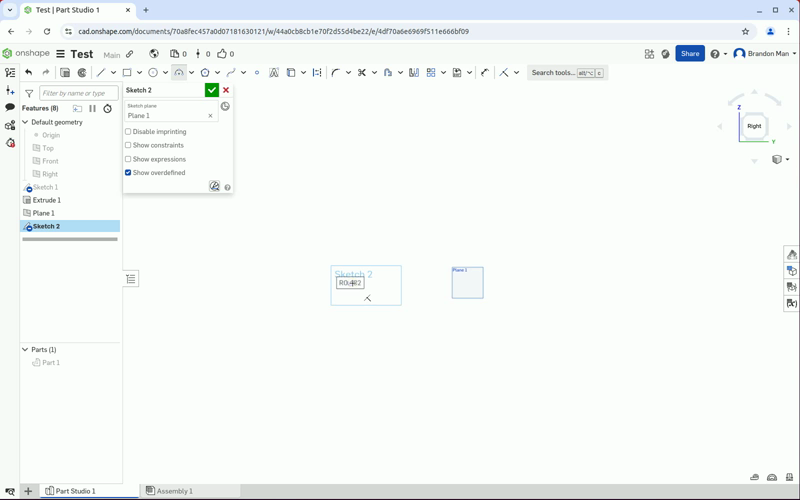
scroll(6)
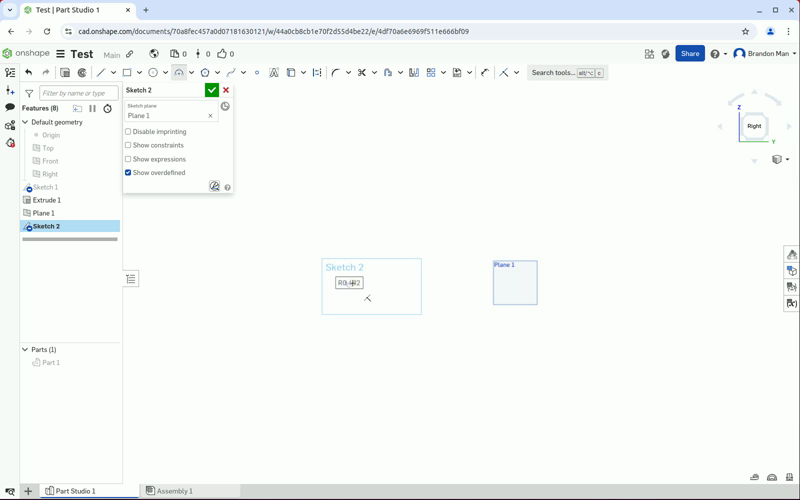
scroll(6)
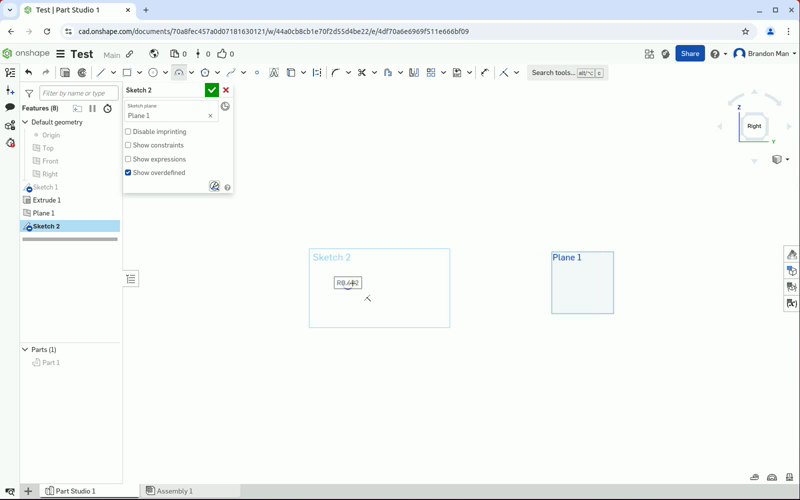
scroll(6)
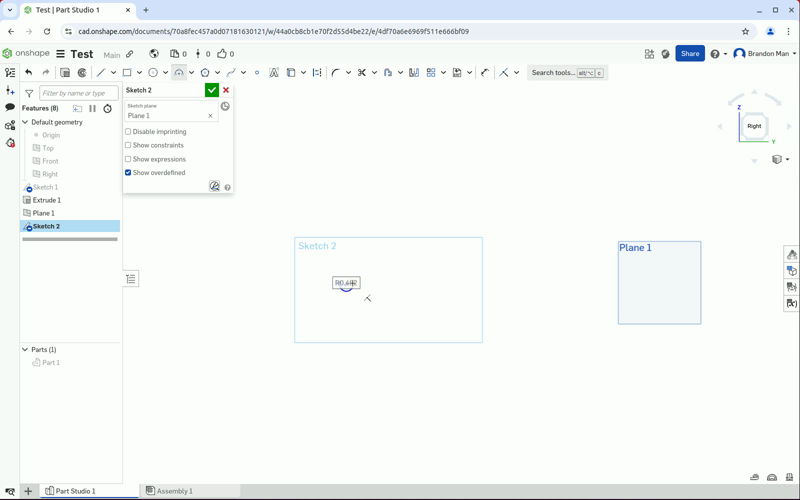
scroll(6)
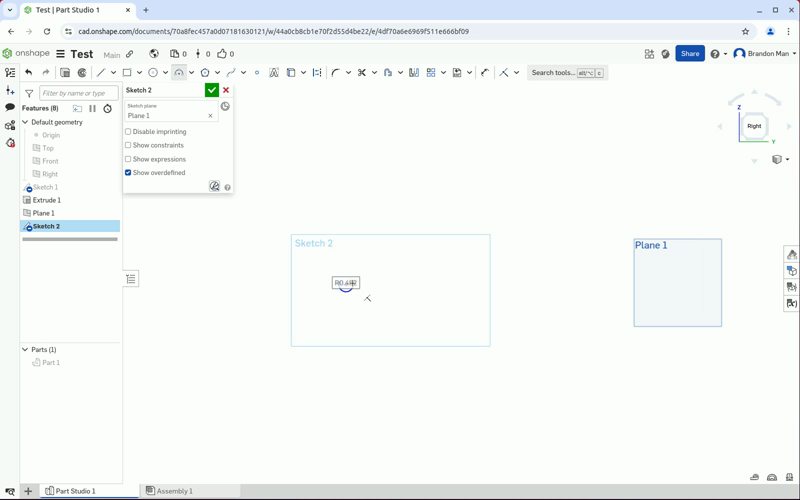
scroll(6)
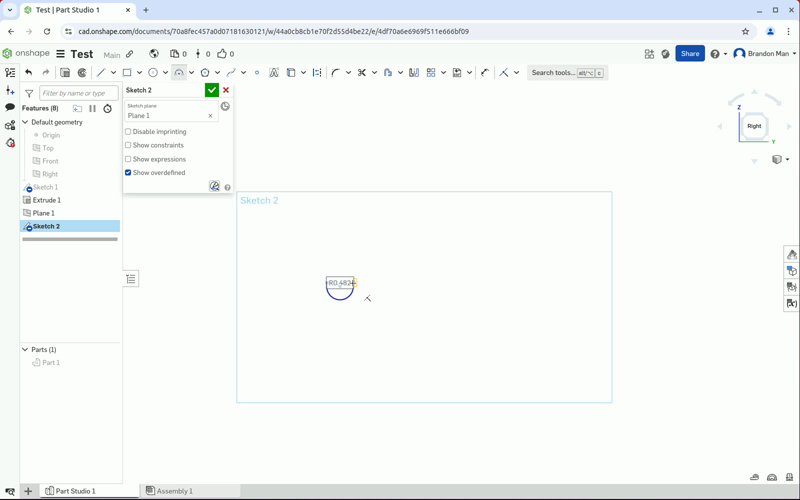
scroll(6)
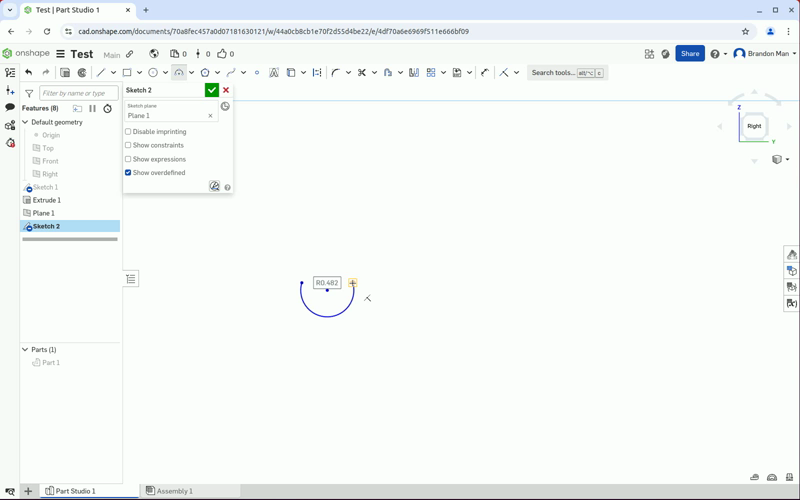
click(352, 282)
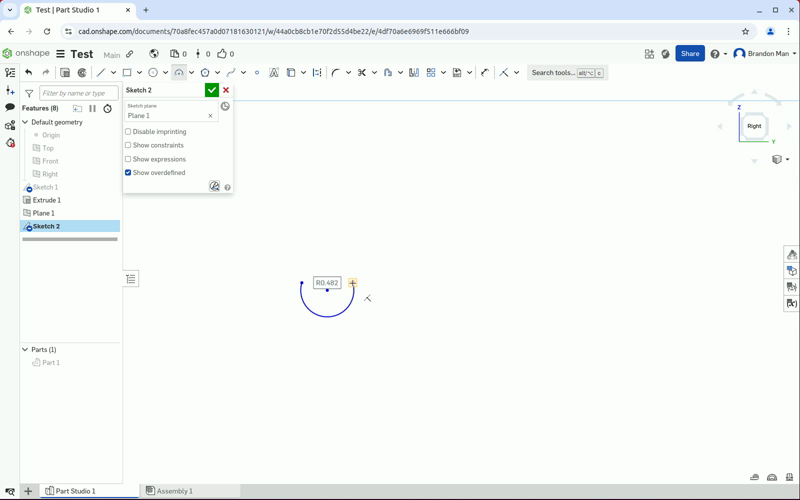
scroll(-6)
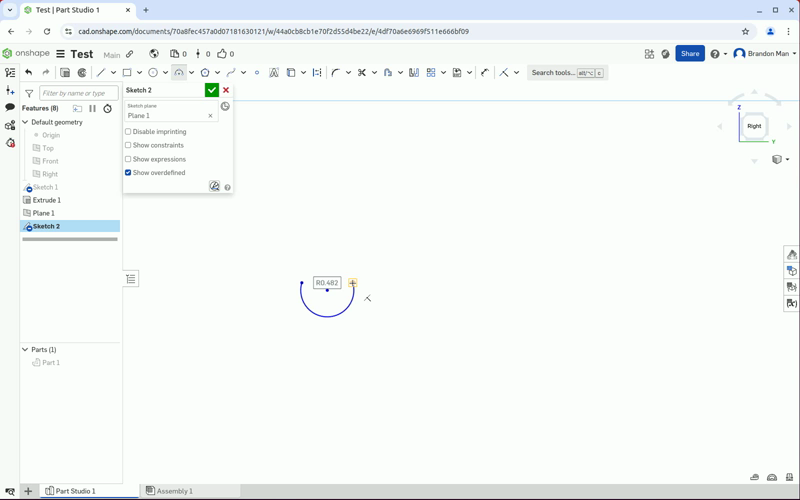
scroll(-6)
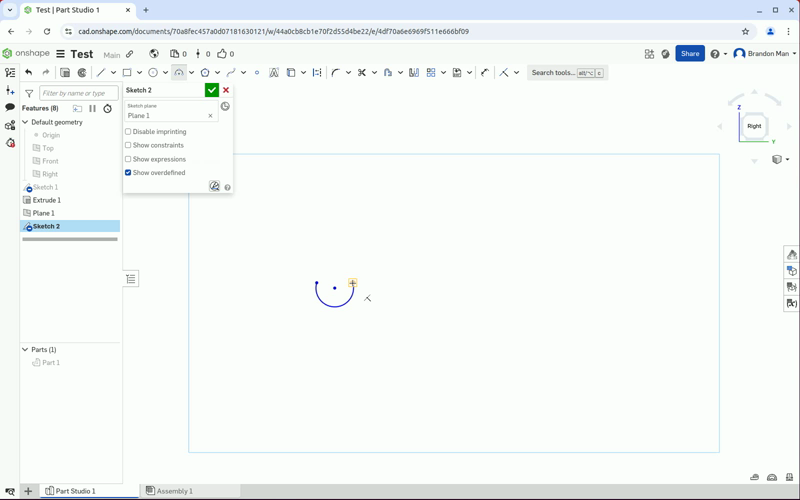
scroll(-6)
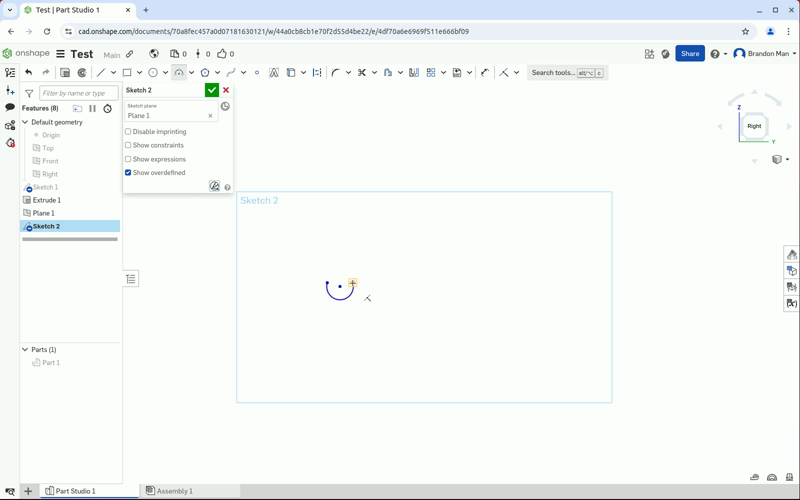
scroll(-6)
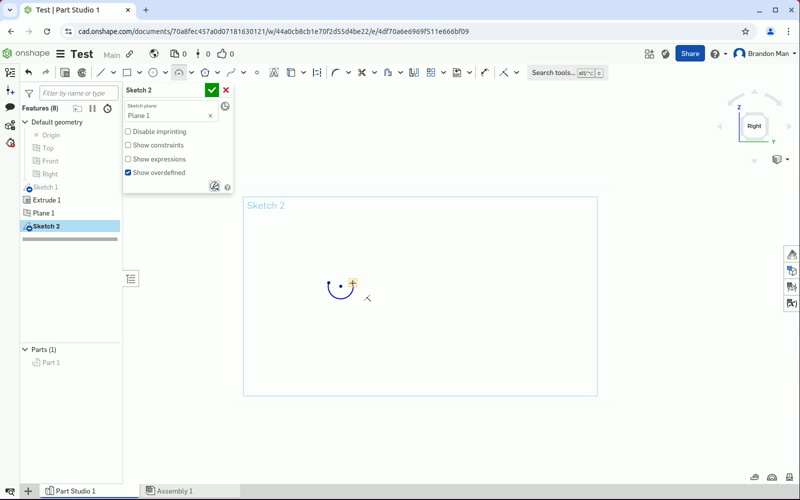
scroll(-6)
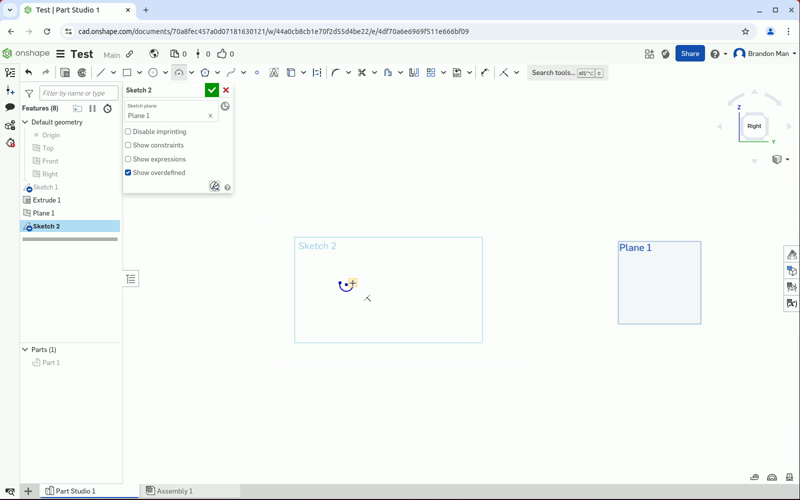
scroll(-6)
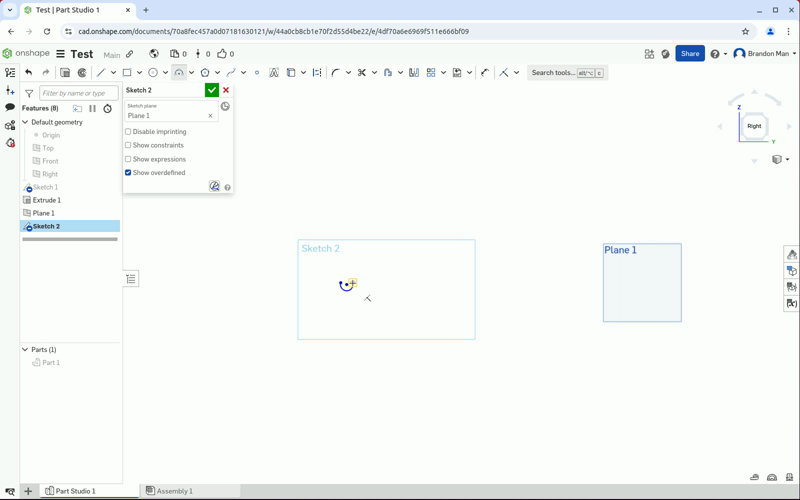
scroll(-6)
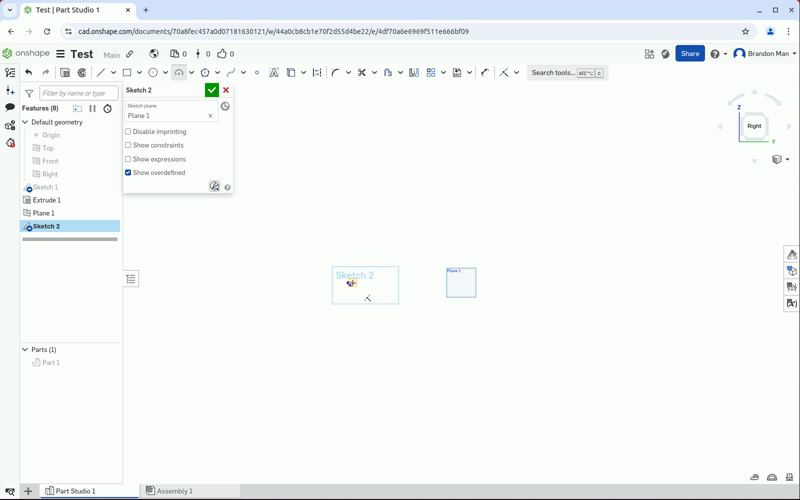
key_down(shift)
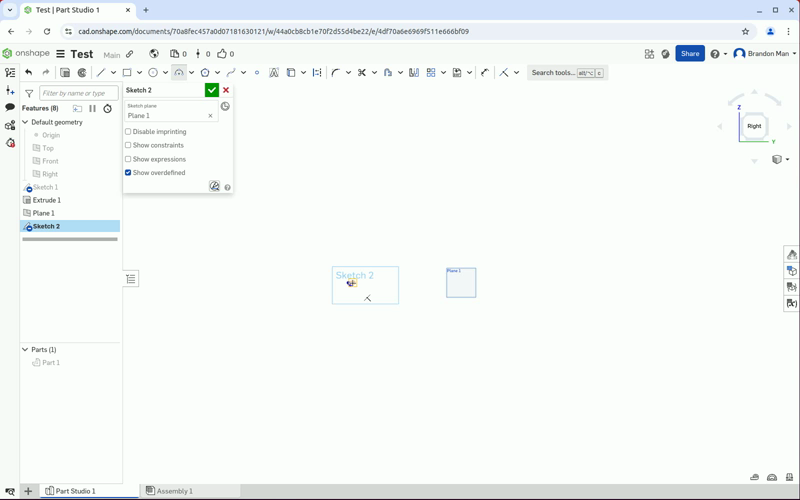
mouse_move(372, 270)
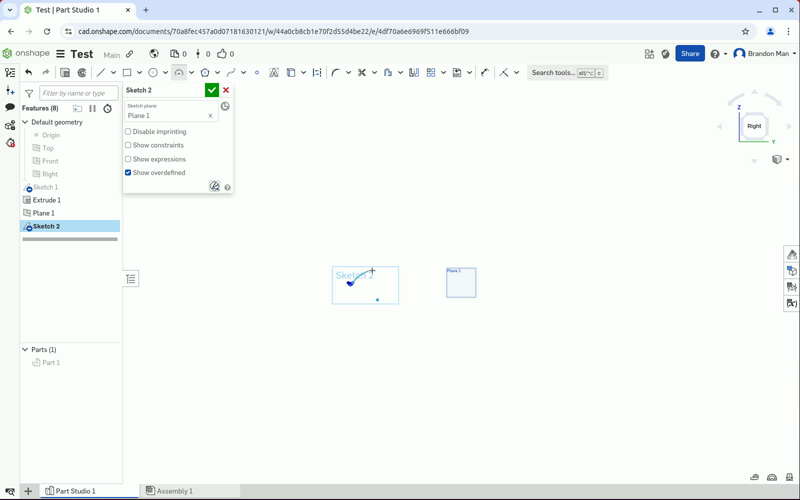
click(372, 270)
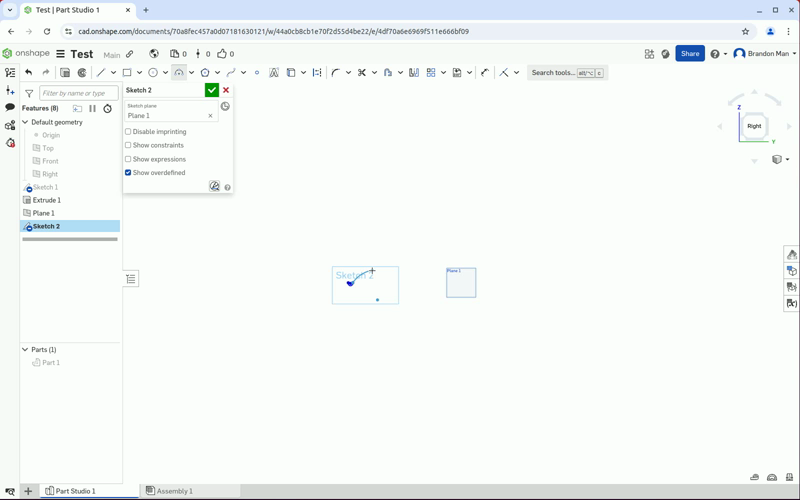
mouse_move(360, 273)
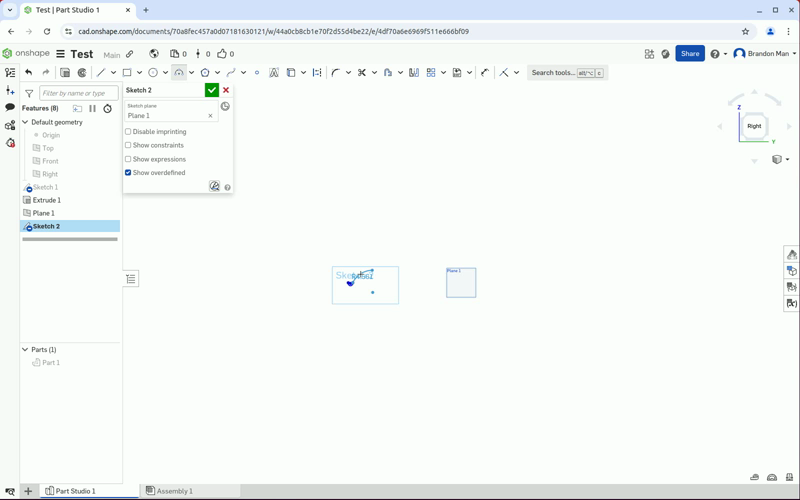
click(360, 273)
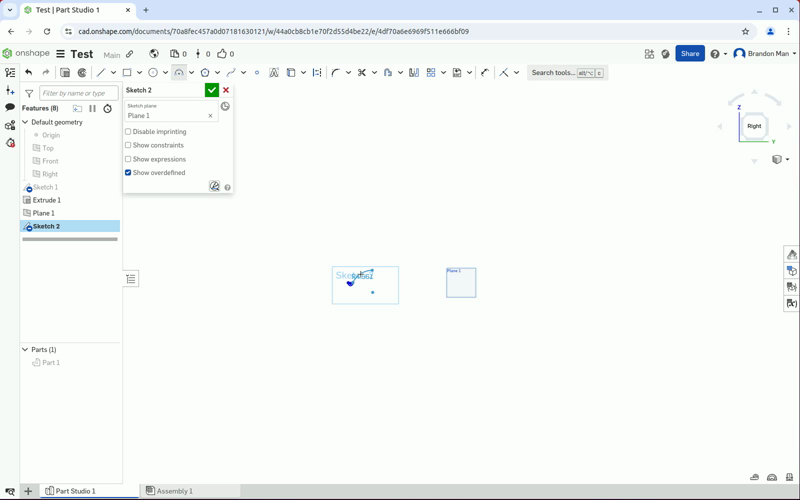
key_up(shift)
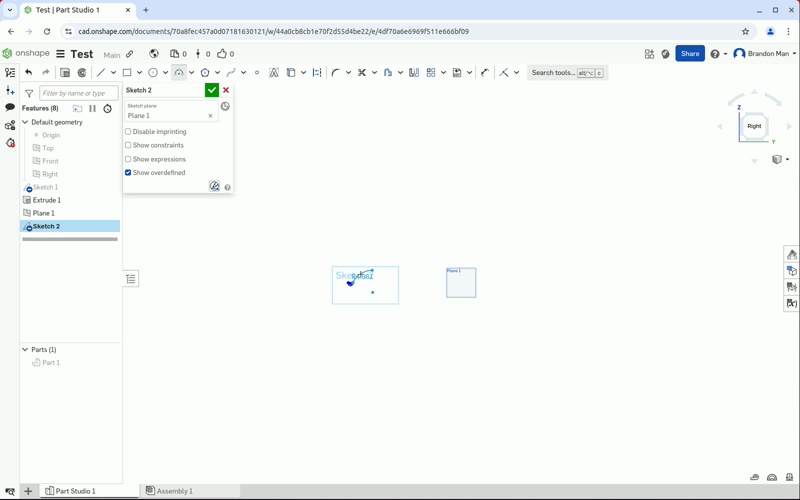
key(esc)
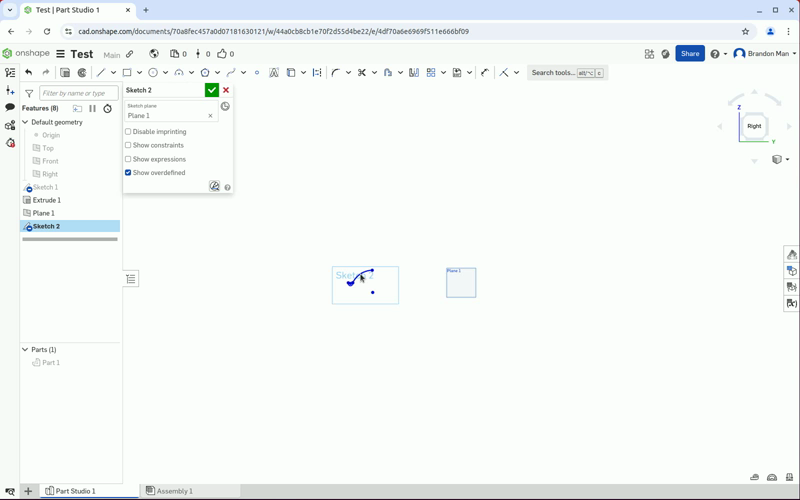
key(l)
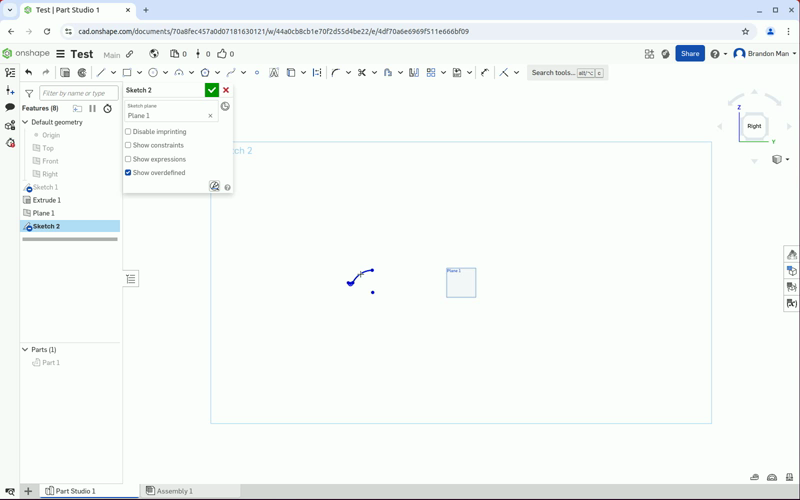
mouse_move(372, 270)
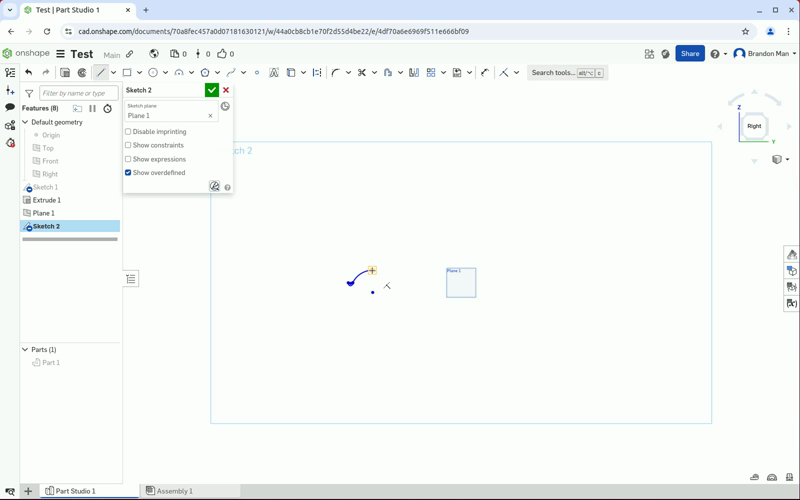
click(372, 270)
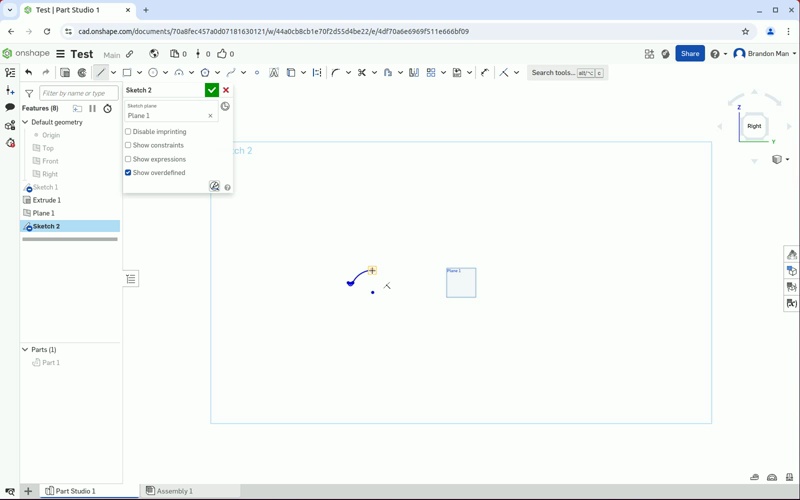
key_down(shift)
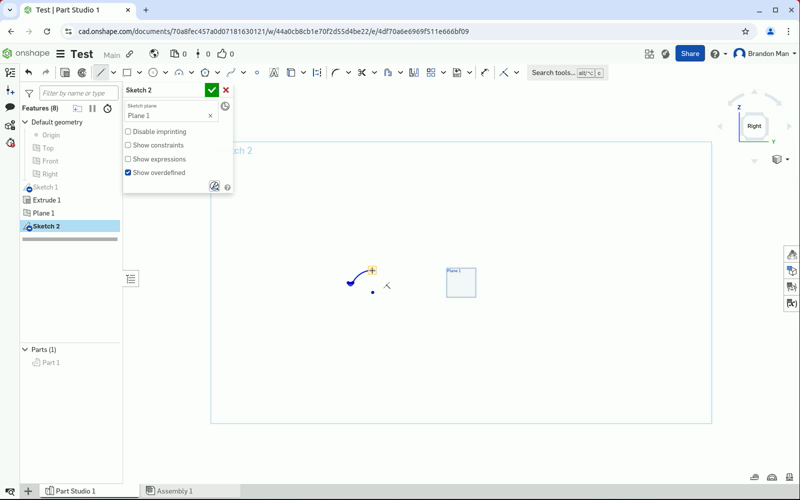
mouse_move(457, 270)
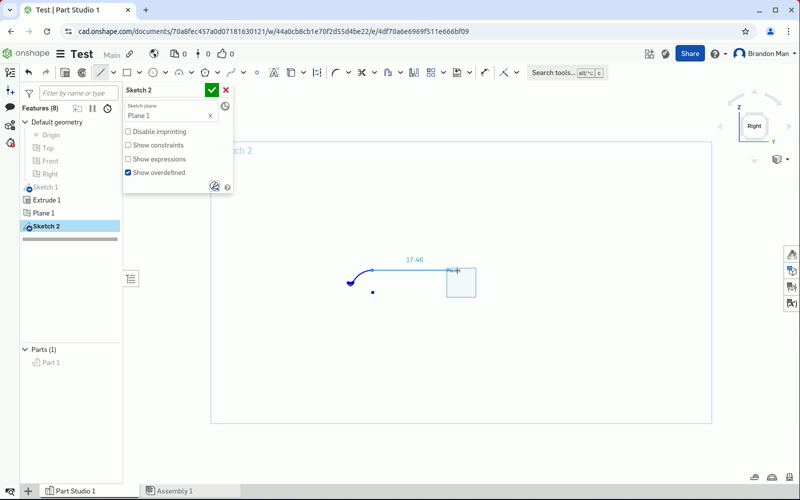
click(457, 270)
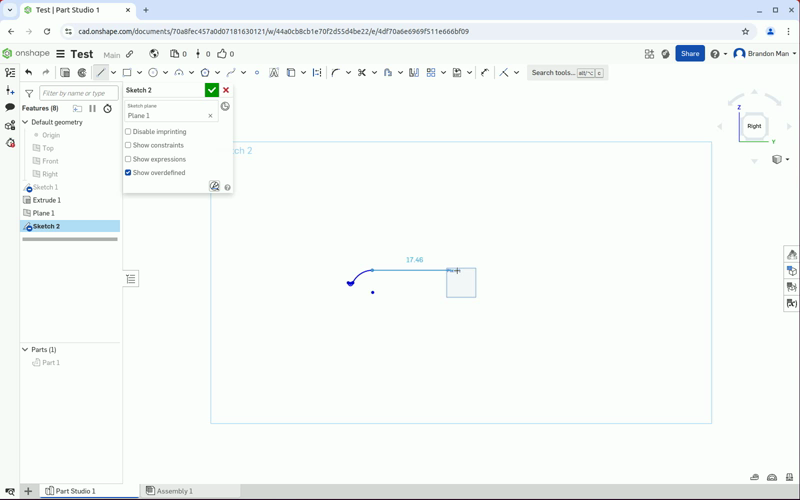
key_up(shift)
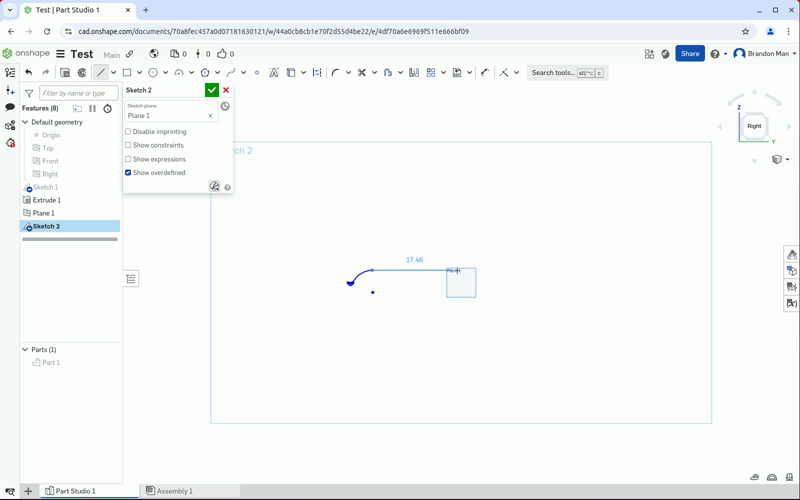
key_down(shift)
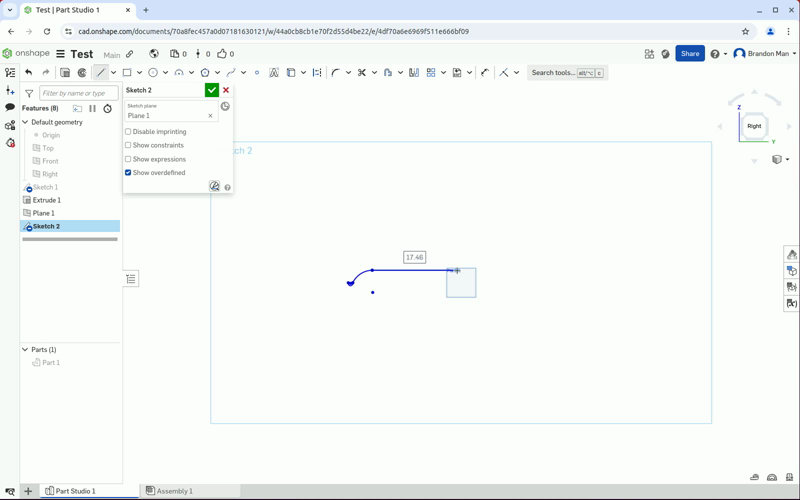
mouse_move(487, 270)
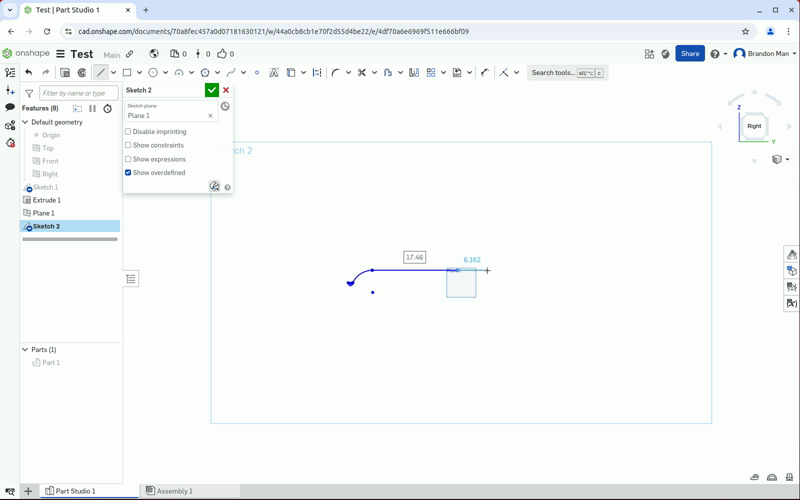
mouse_move(457, 266)
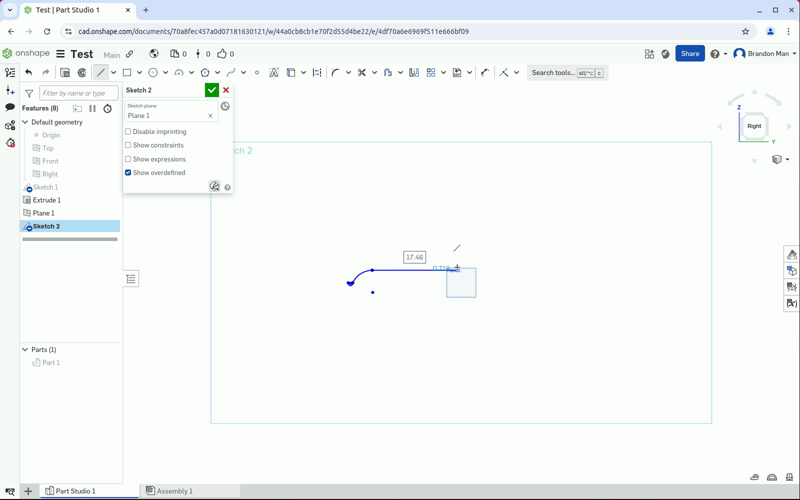
scroll(6)
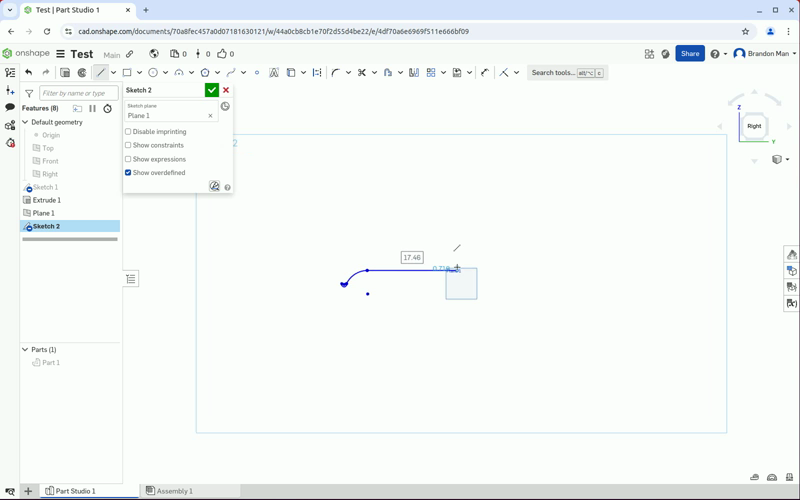
scroll(6)
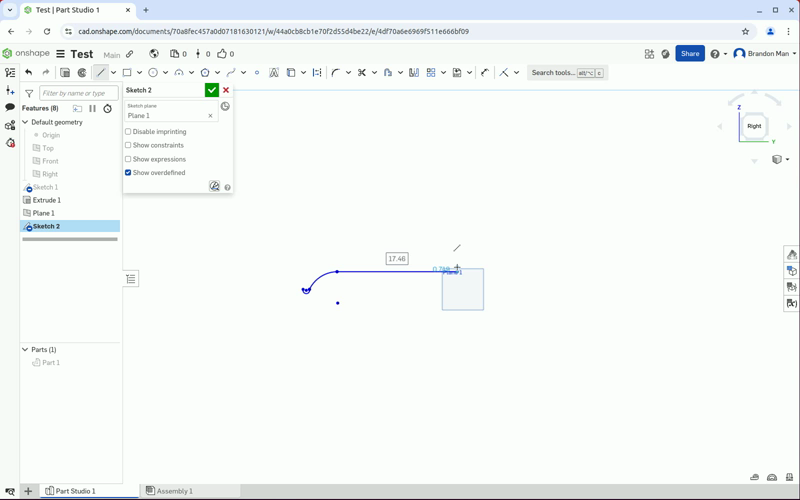
scroll(6)
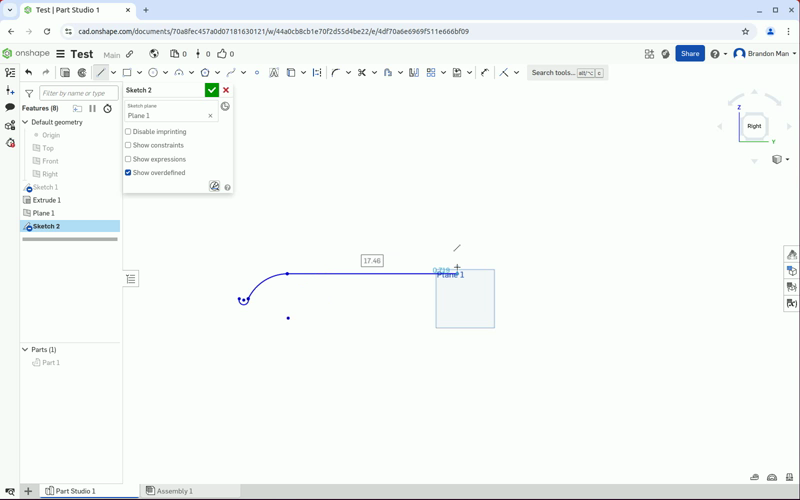
scroll(6)
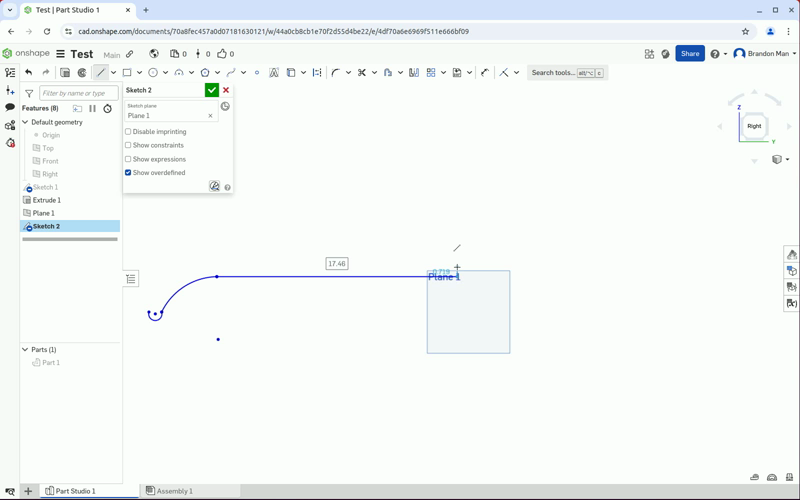
scroll(6)
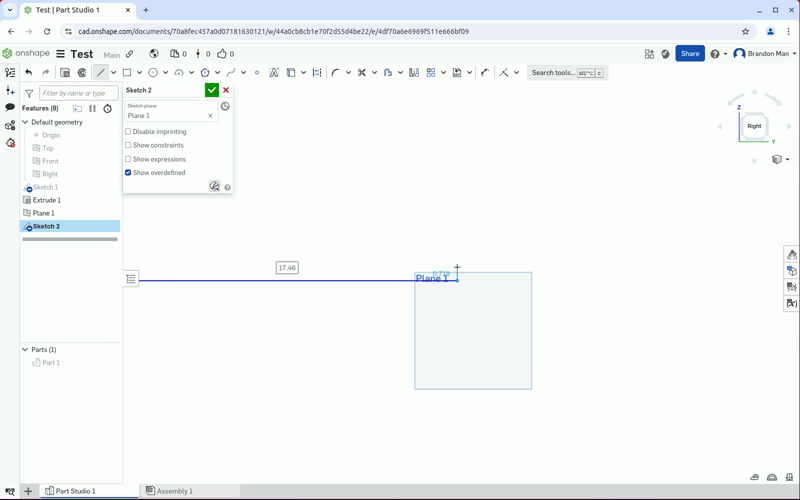
scroll(6)
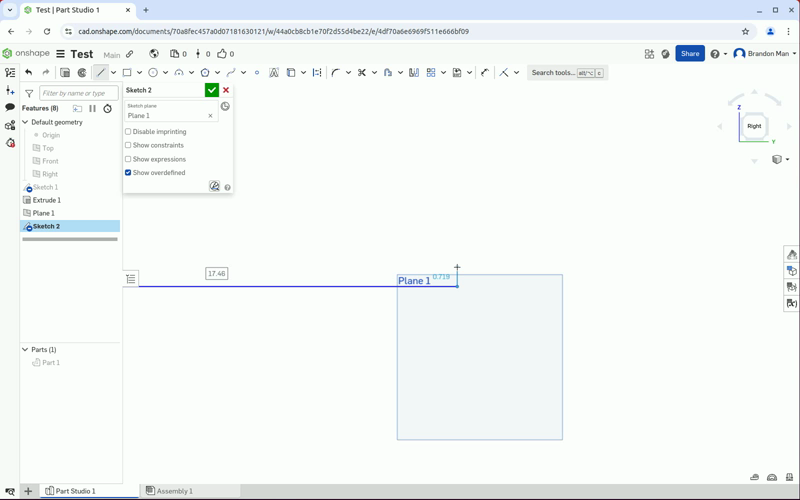
scroll(6)
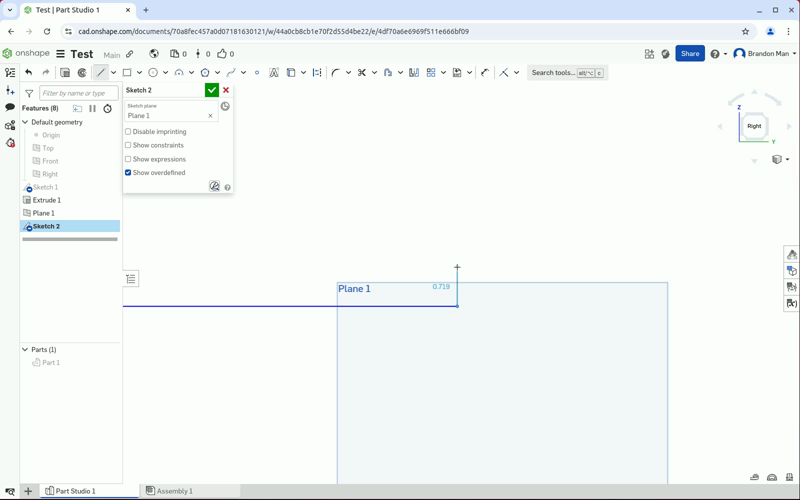
click(457, 266)
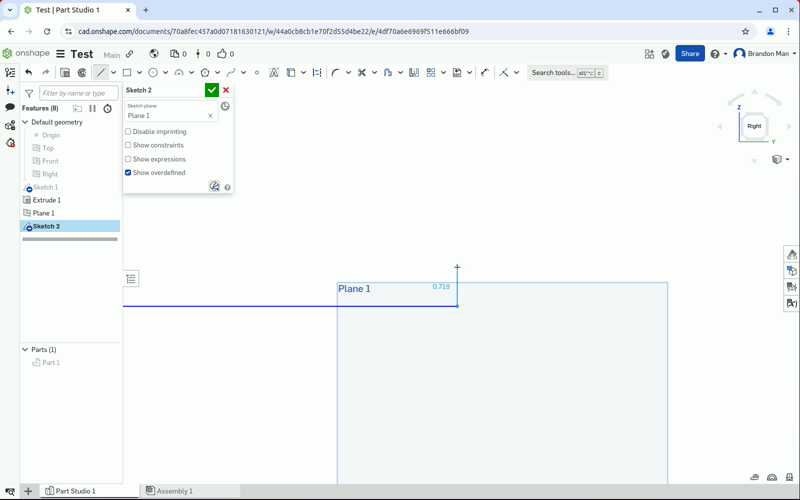
scroll(-6)
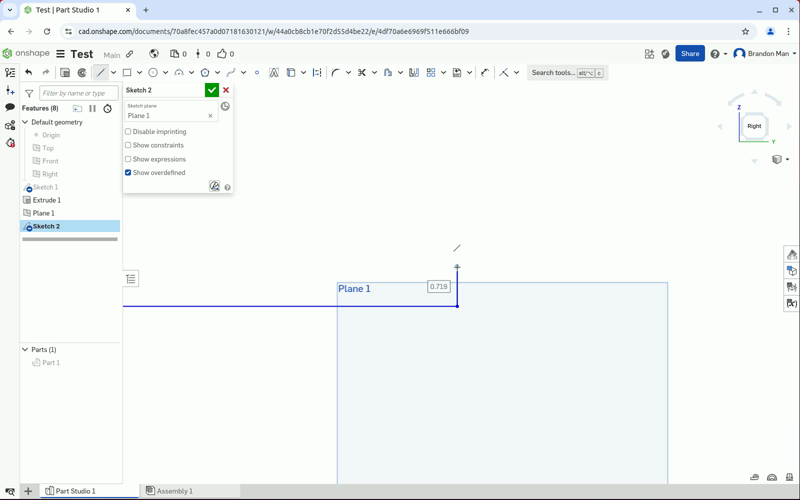
scroll(-6)
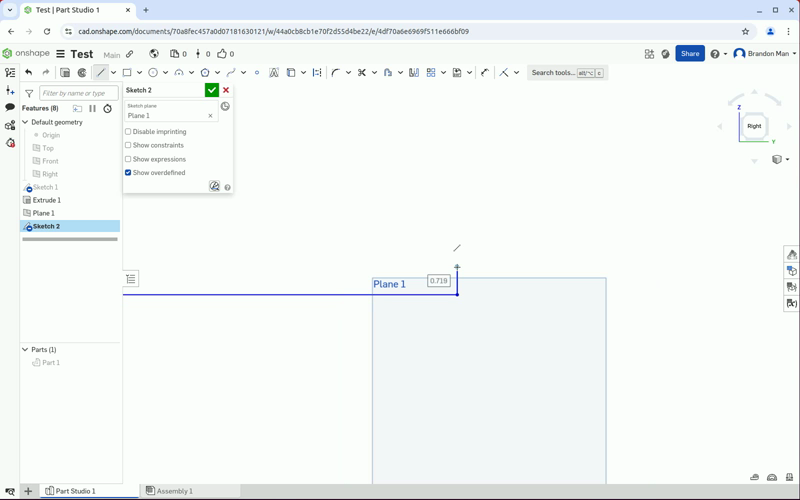
scroll(-6)
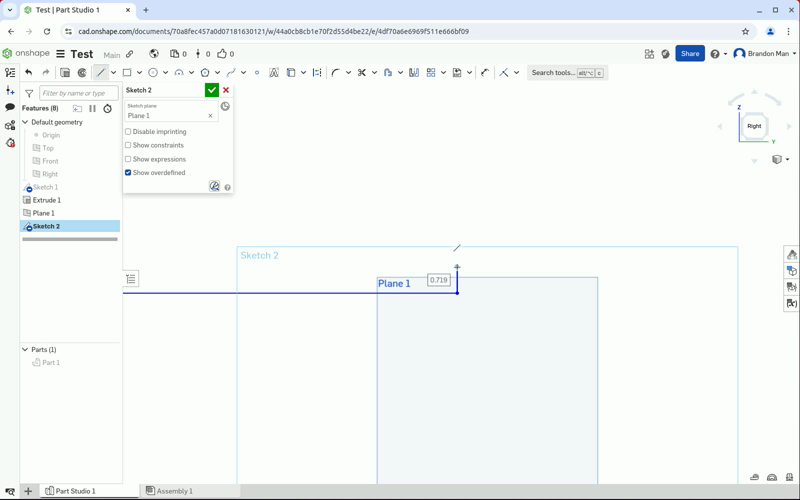
scroll(-6)
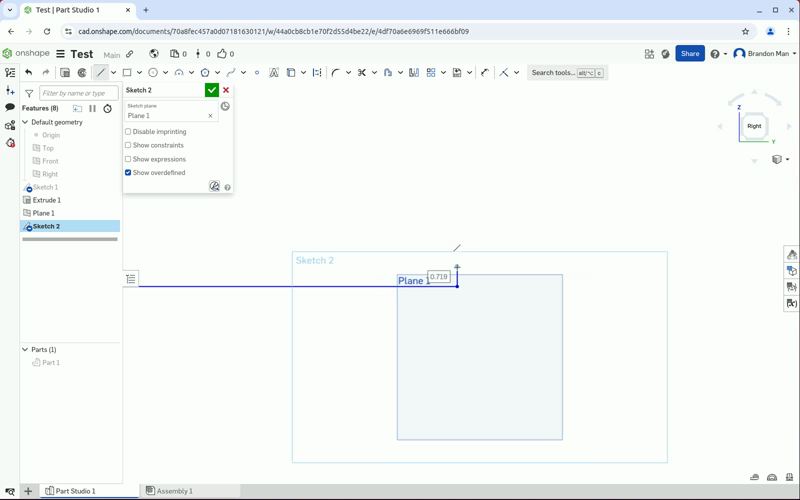
scroll(-6)
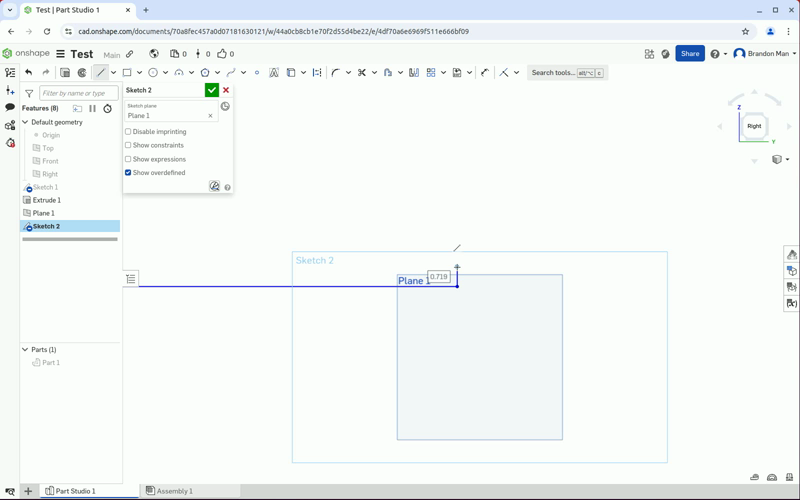
scroll(-6)
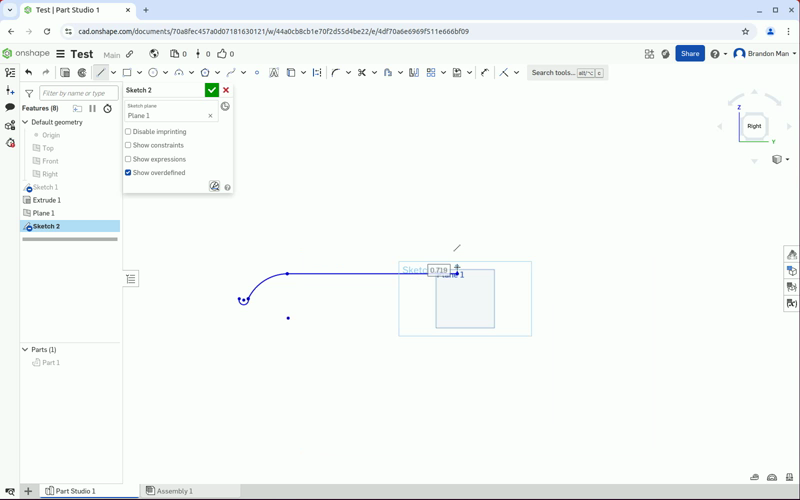
scroll(-6)
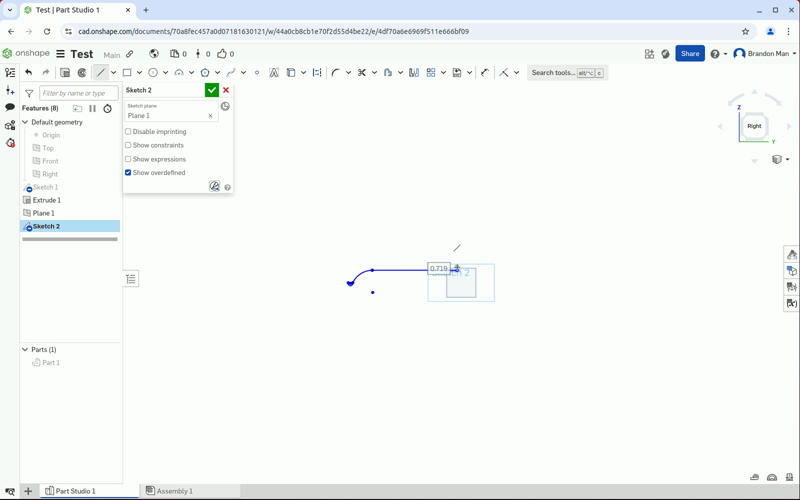
key_up(shift)
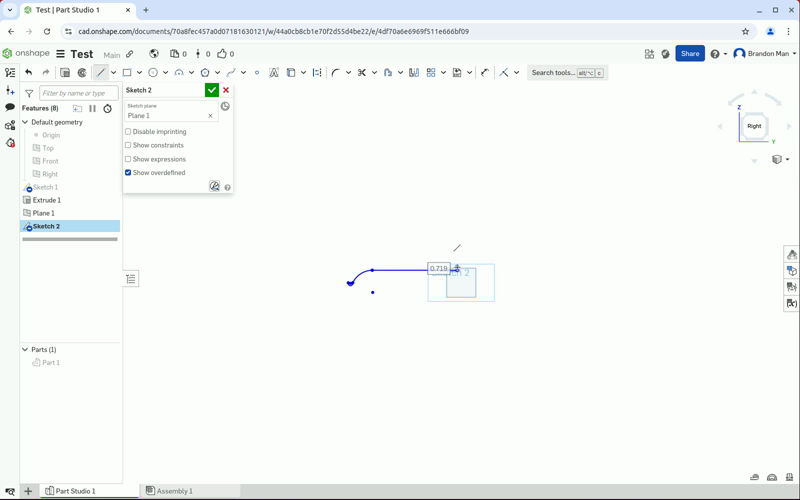
key_down(shift)
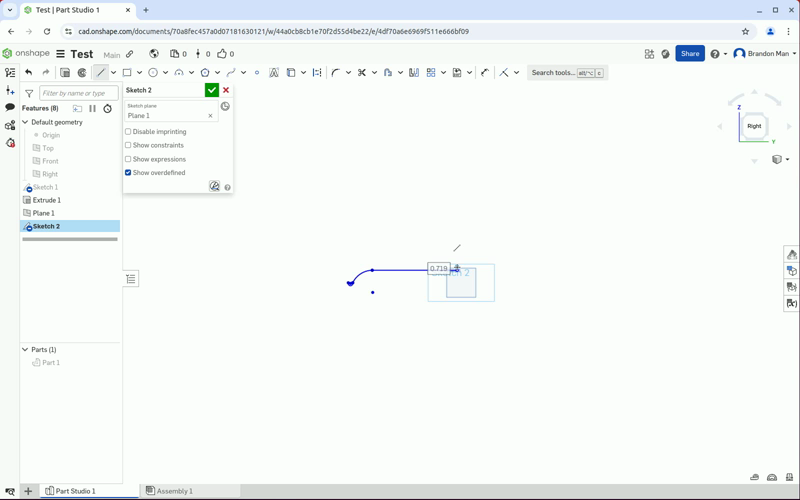
mouse_move(372, 266)
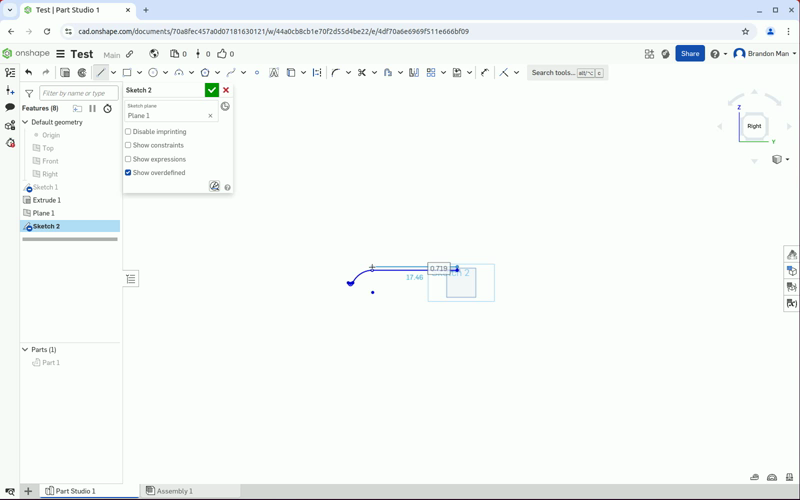
scroll(6)
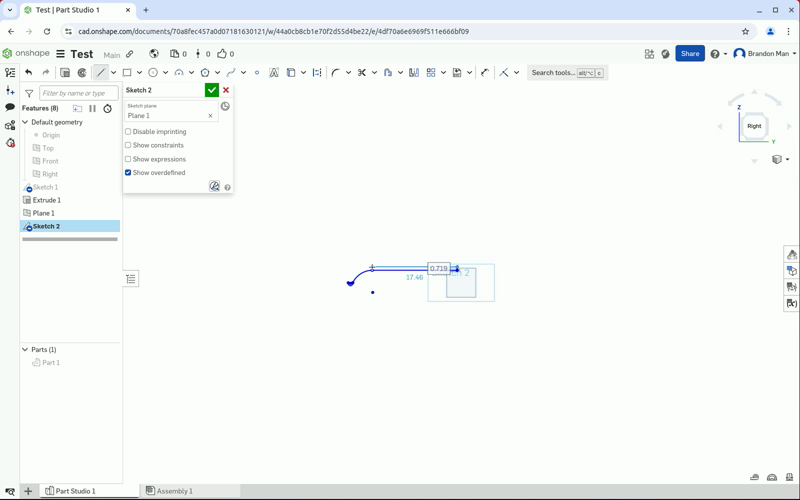
scroll(6)
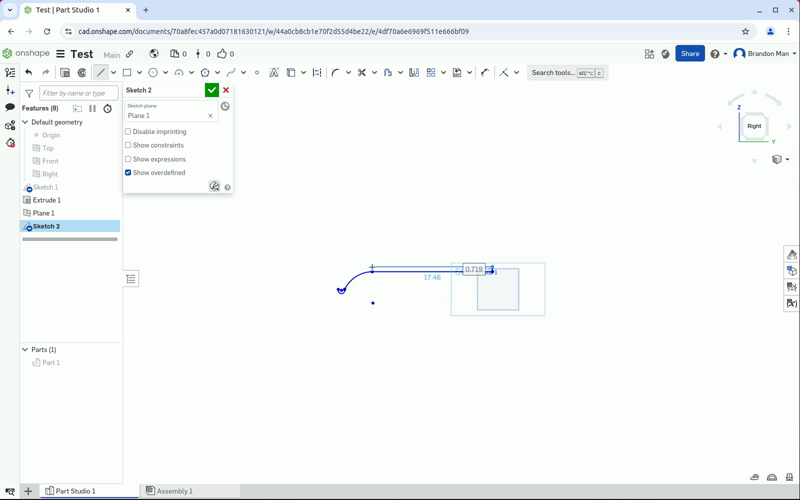
scroll(6)
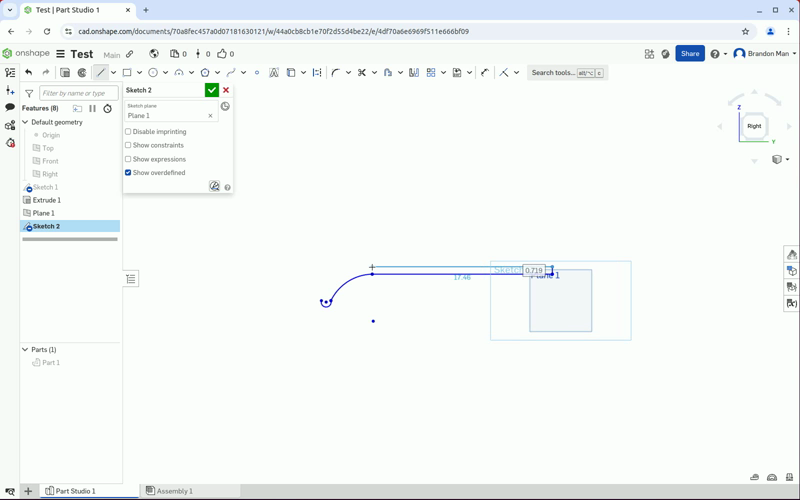
scroll(6)
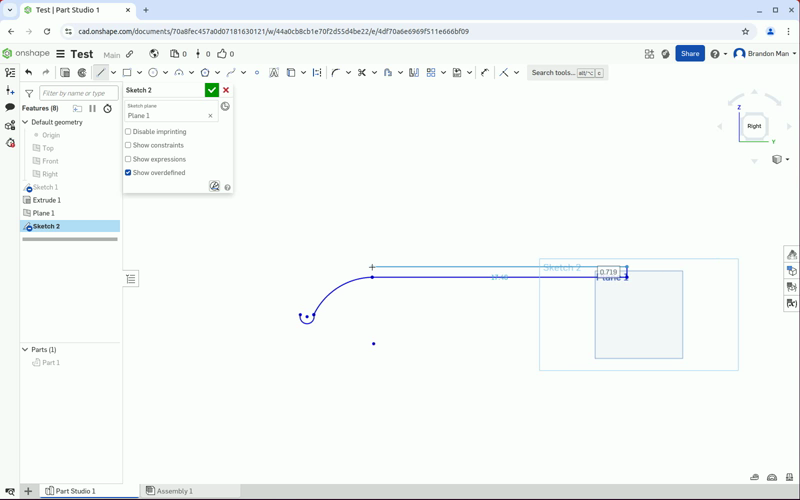
scroll(6)
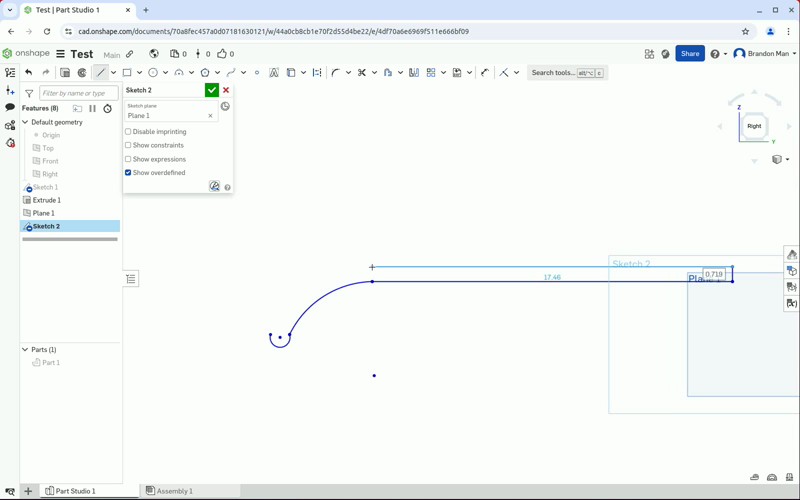
scroll(6)
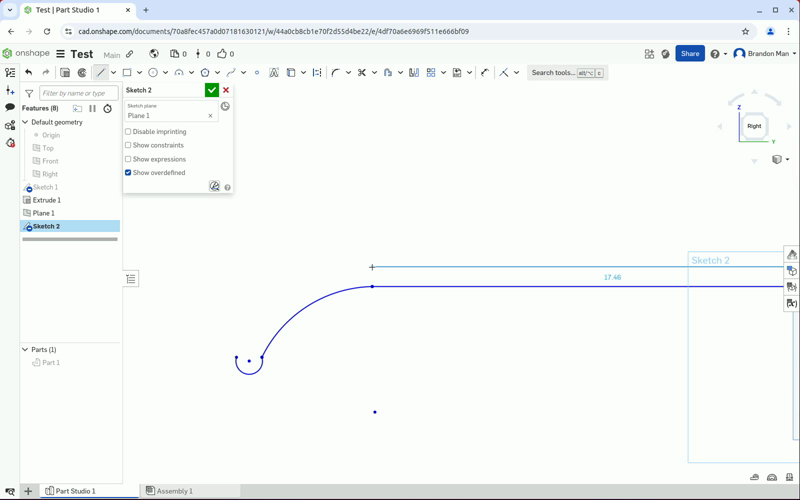
scroll(6)
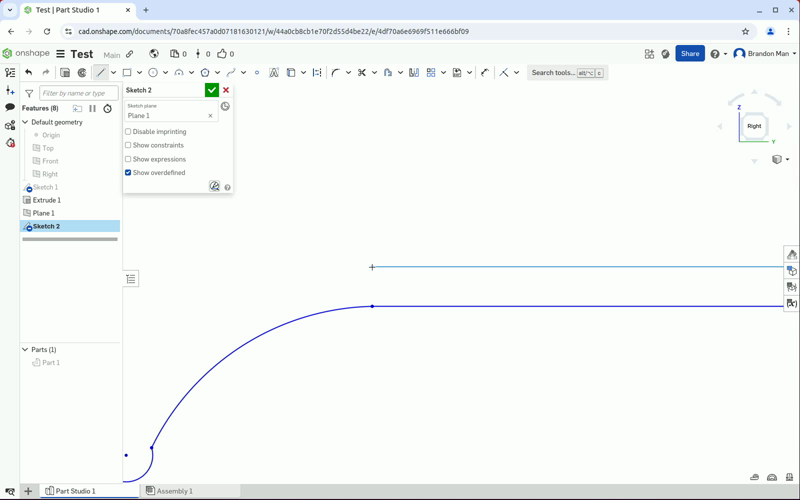
click(372, 266)
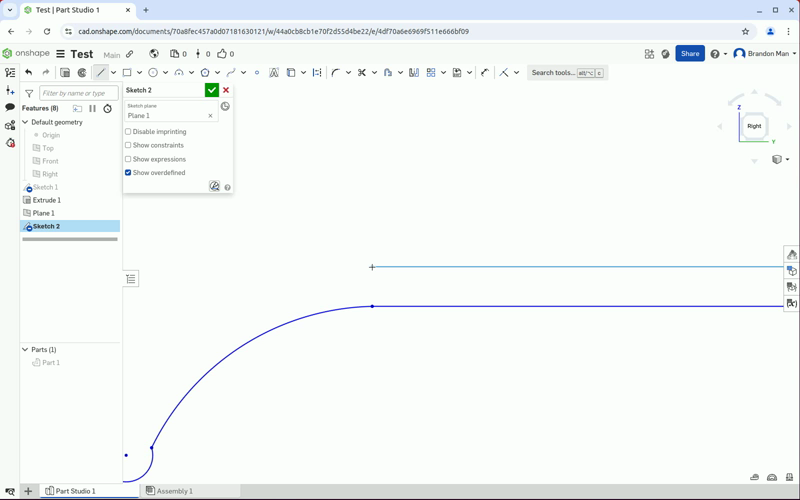
scroll(-6)
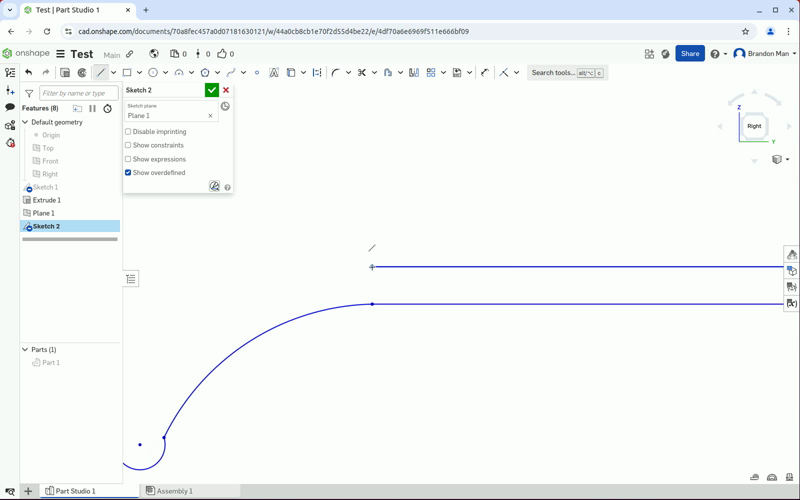
scroll(-6)
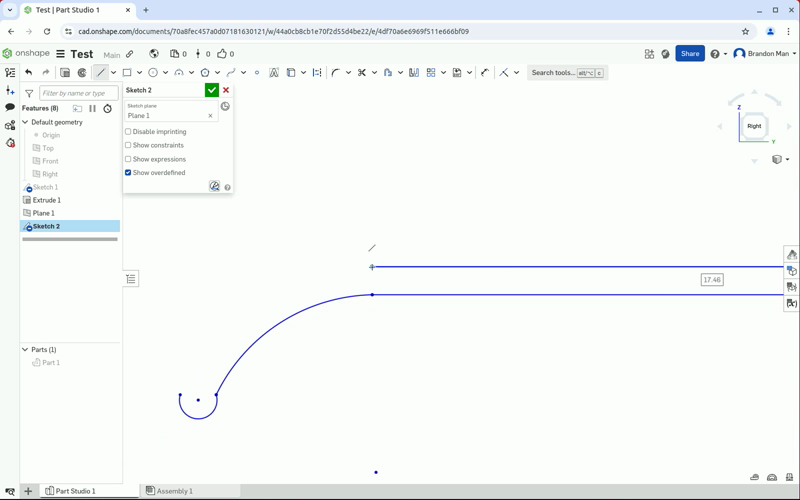
scroll(-6)
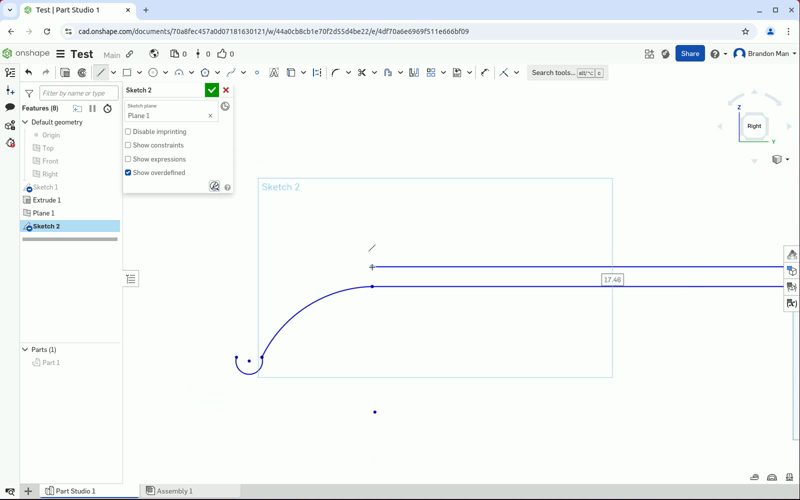
scroll(-6)
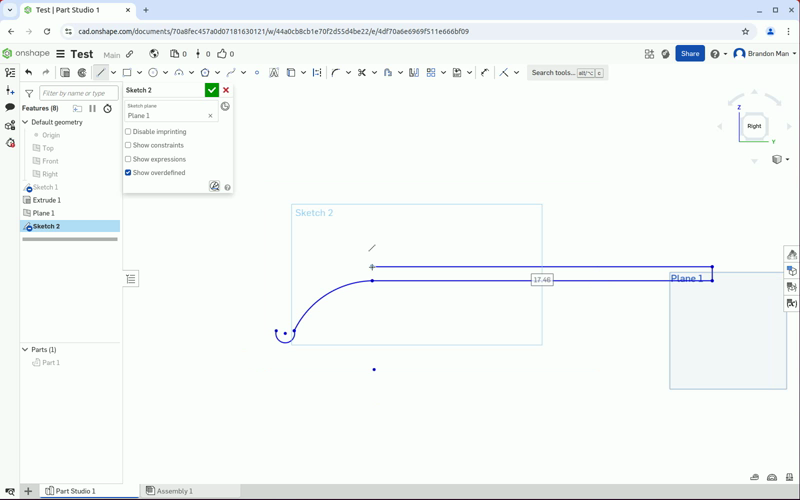
scroll(-6)
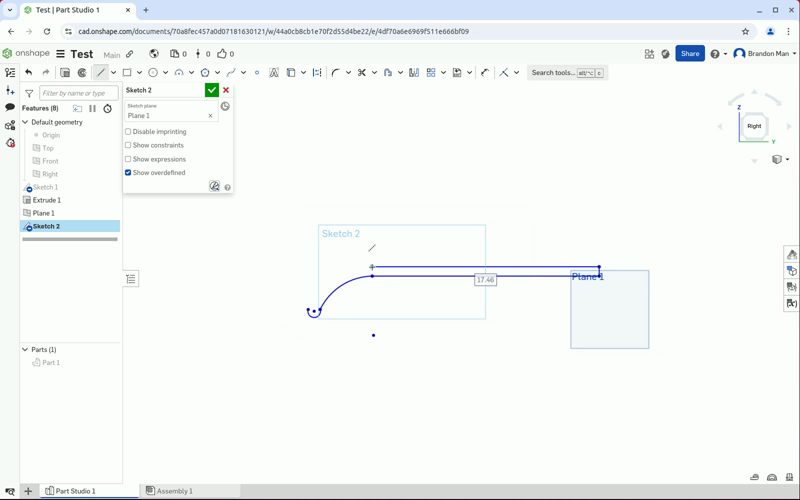
scroll(-6)
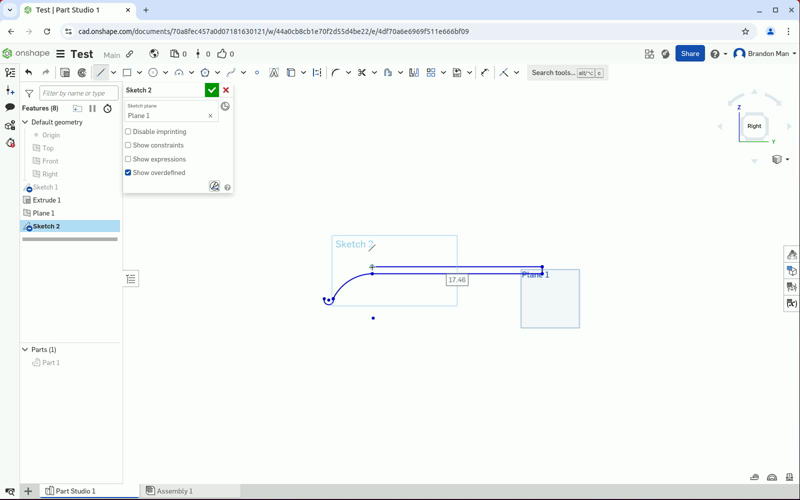
scroll(-6)
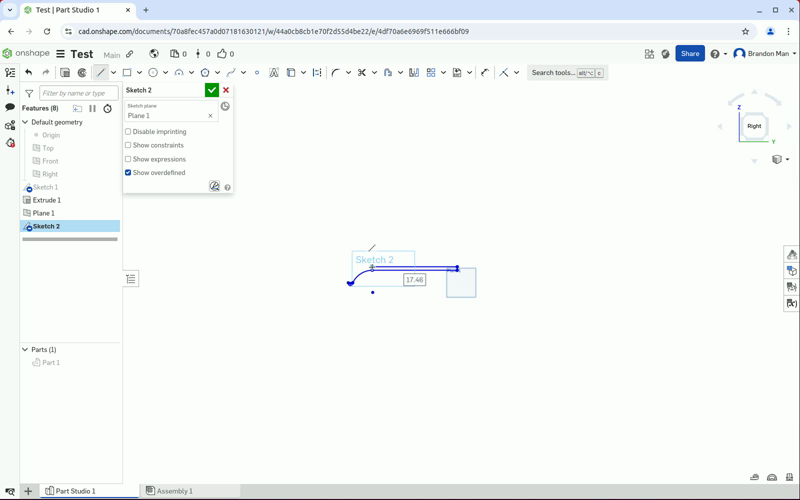
key_up(shift)
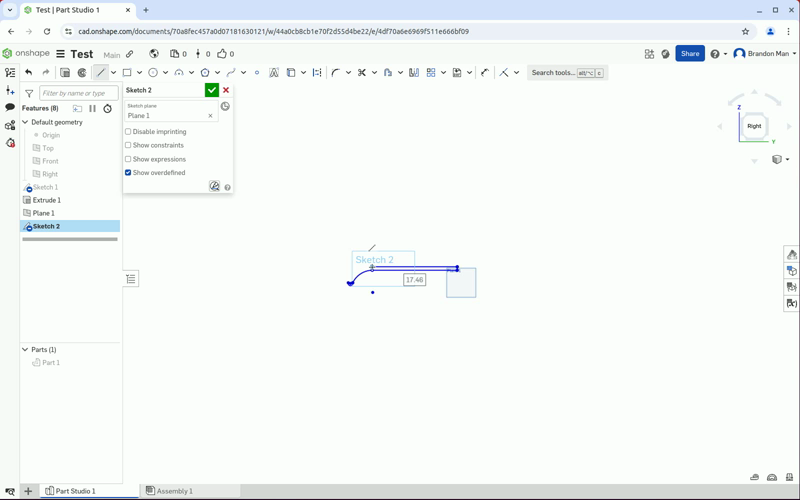
key(esc)
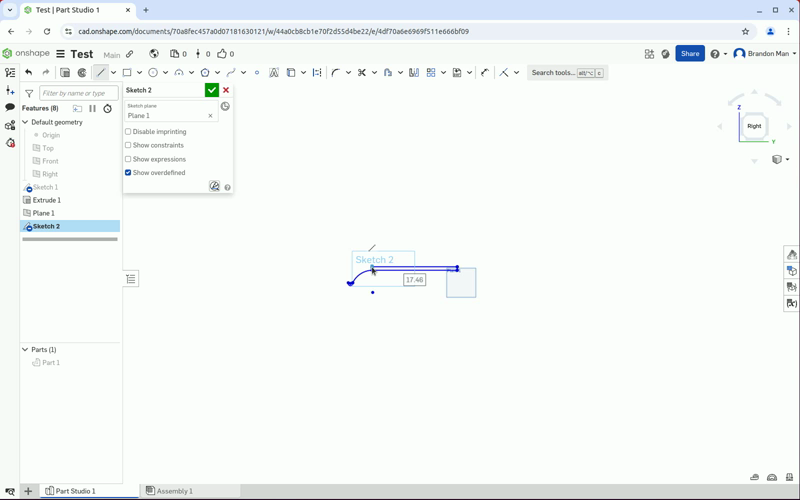
key(a)
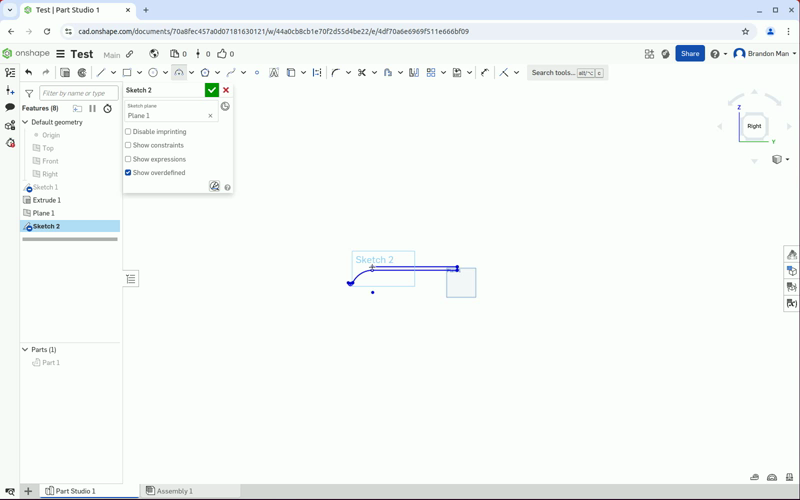
mouse_move(372, 266)
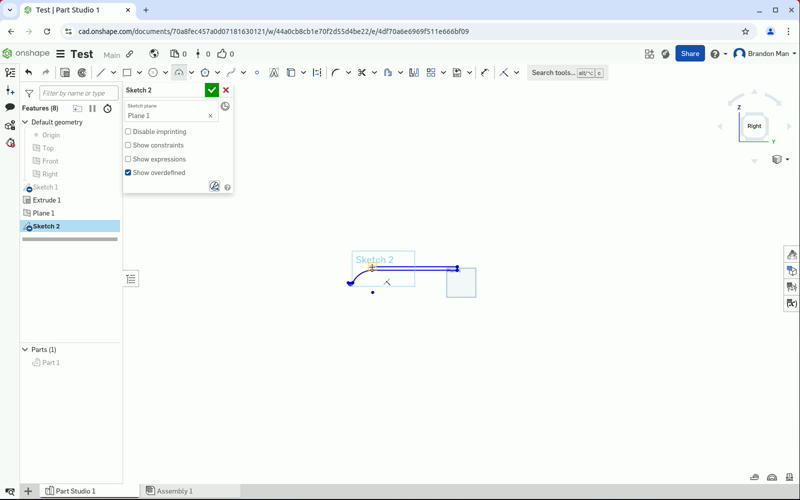
scroll(6)
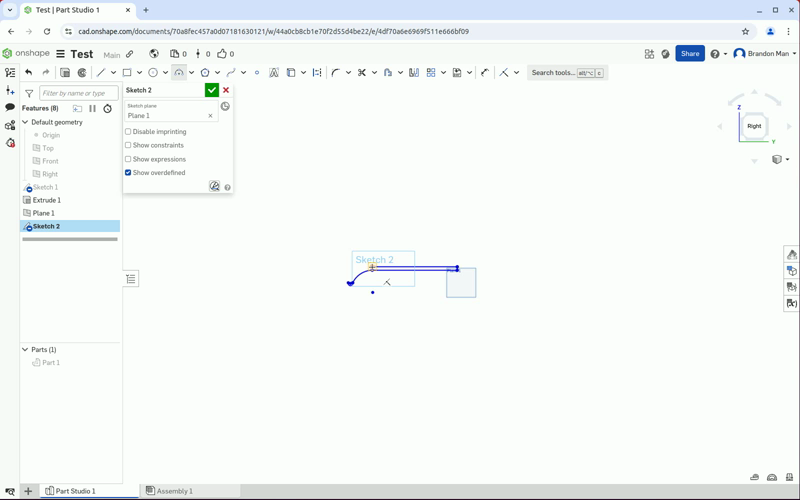
scroll(6)
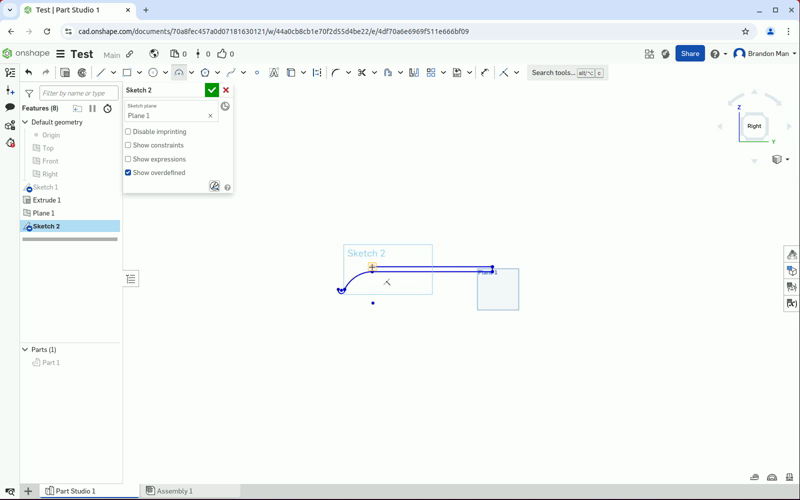
scroll(6)
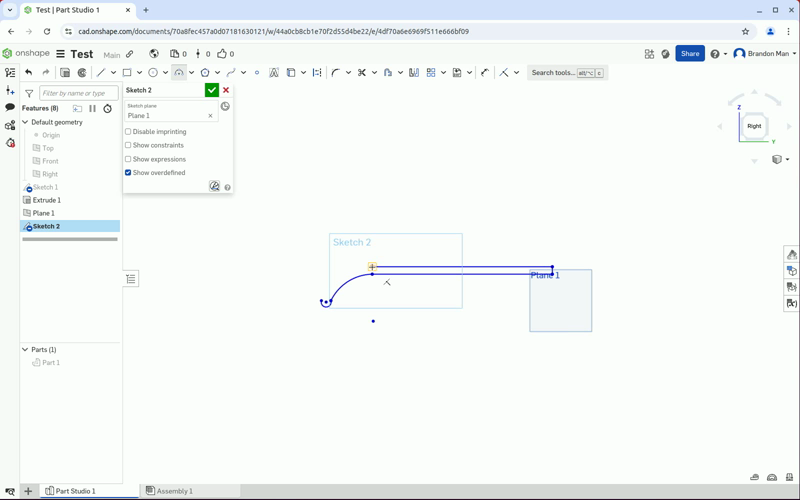
scroll(6)
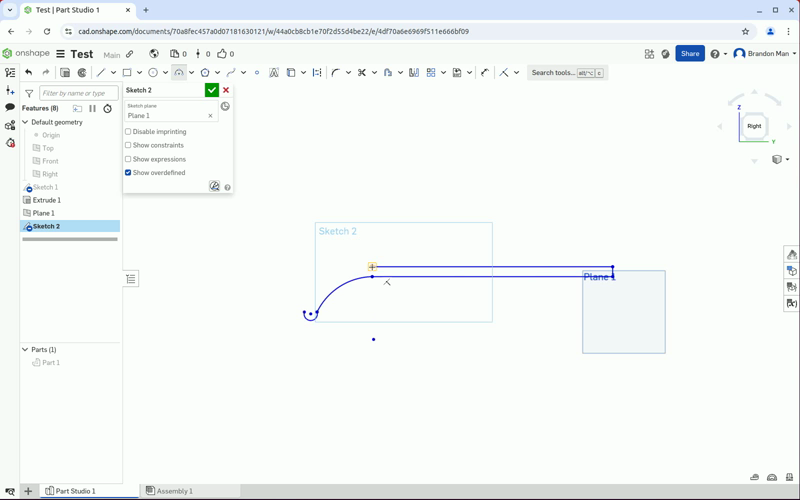
scroll(6)
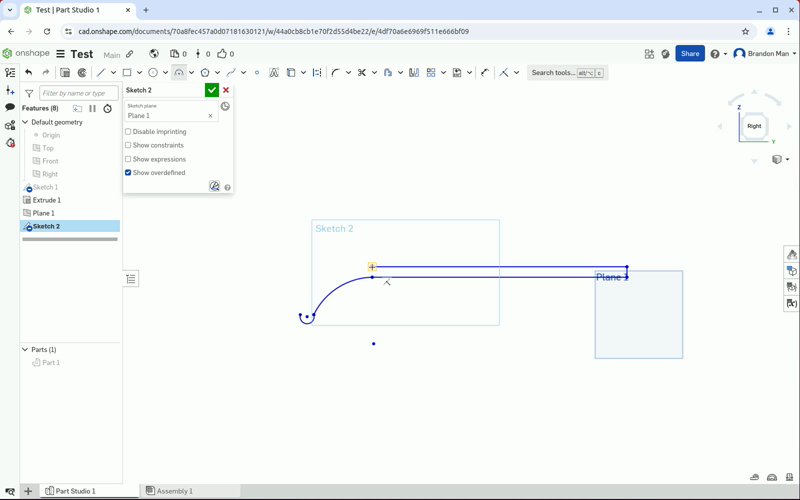
scroll(6)
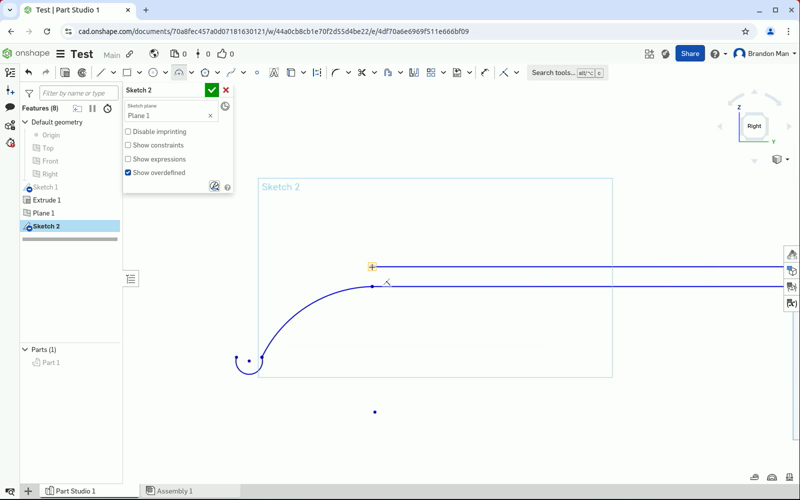
scroll(6)
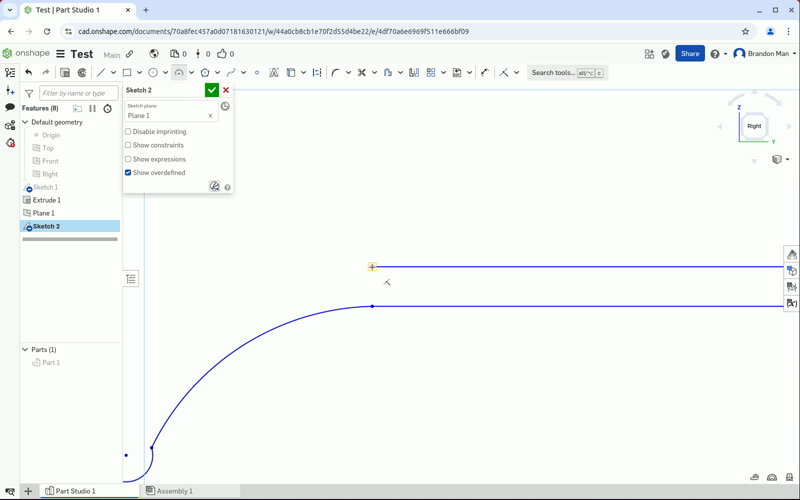
click(372, 266)
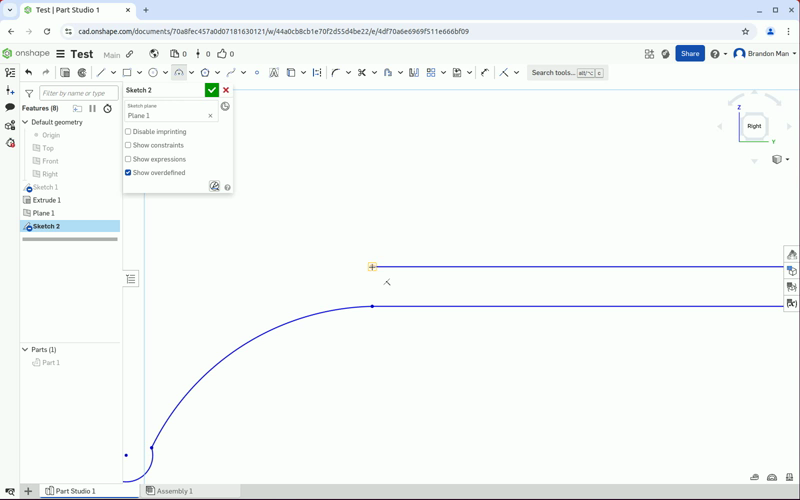
scroll(-6)
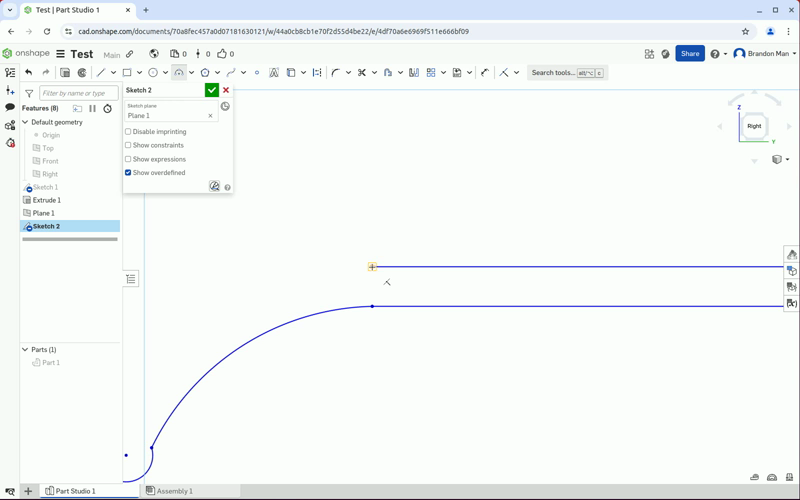
scroll(-6)
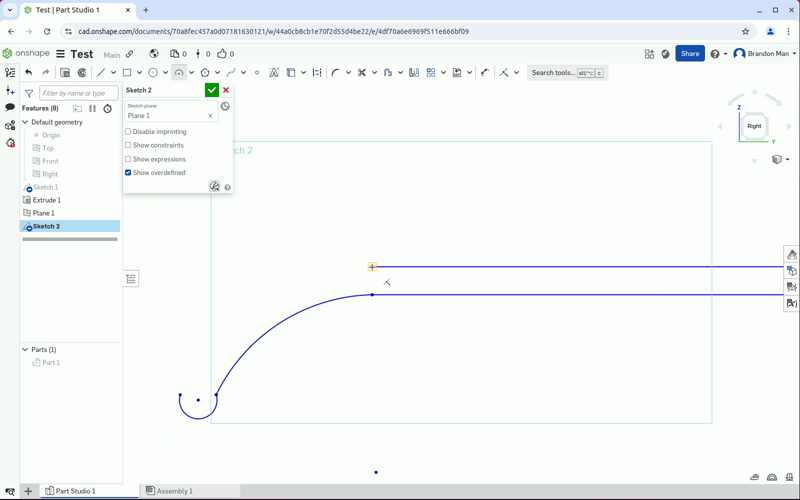
scroll(-6)
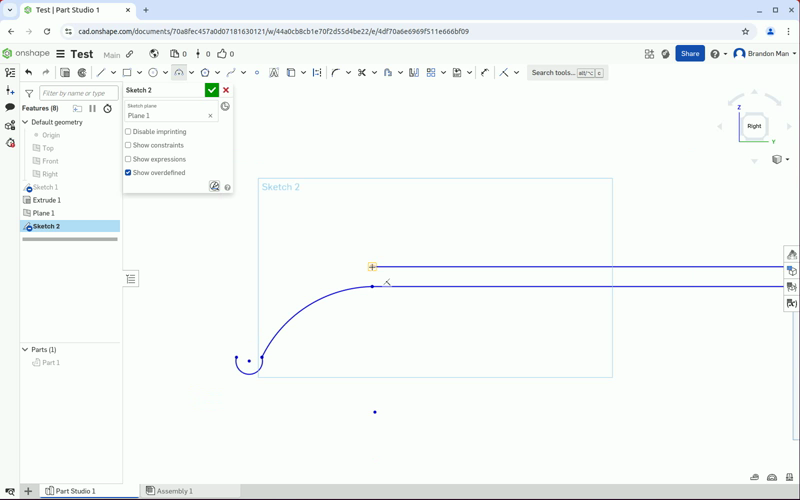
scroll(-6)
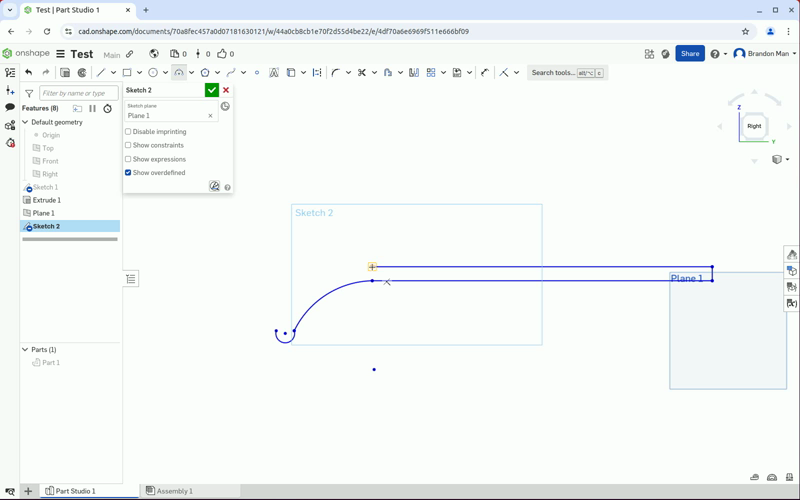
scroll(-6)
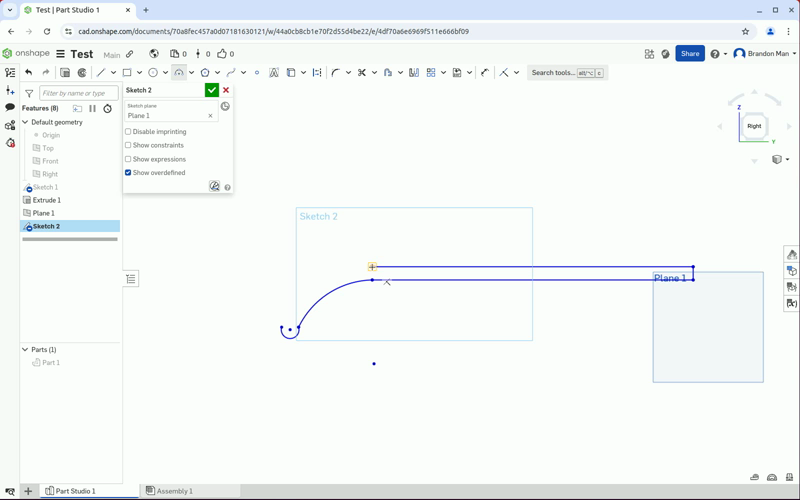
scroll(-6)
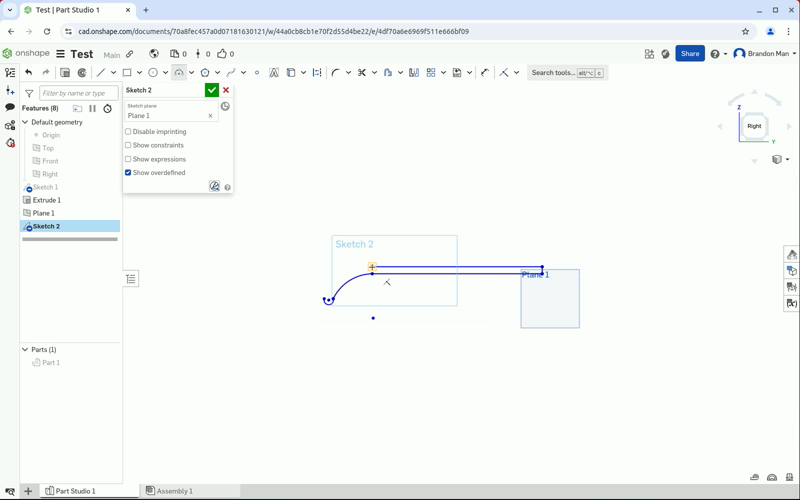
scroll(-6)
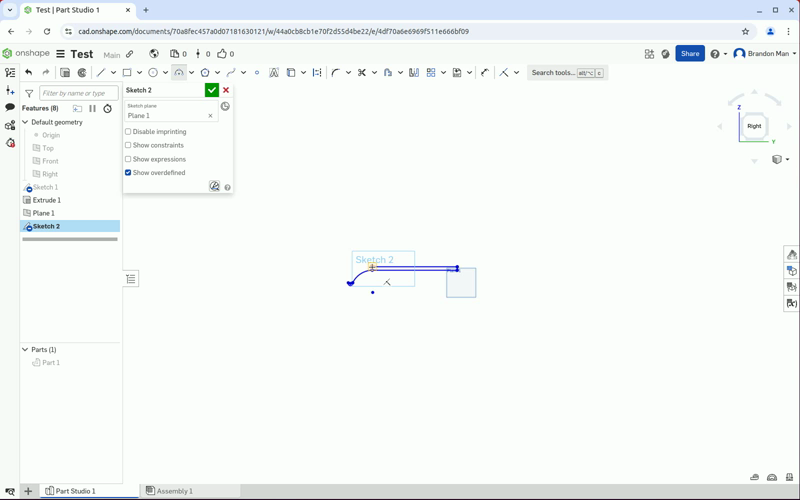
mouse_move(348, 282)
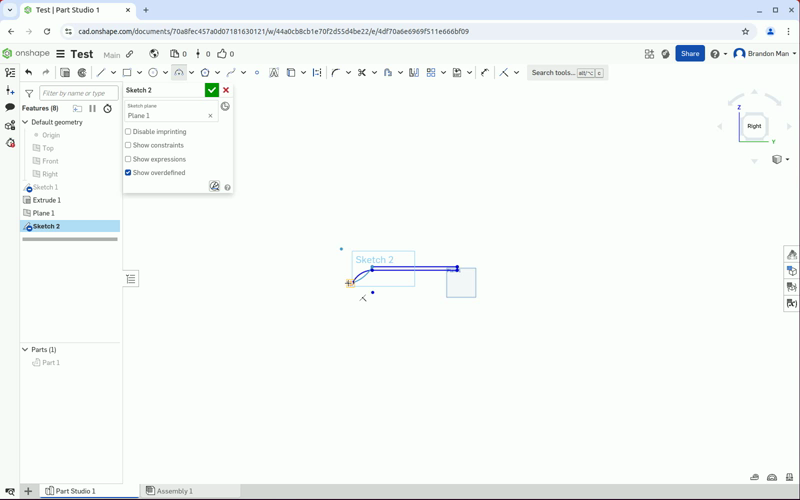
scroll(6)
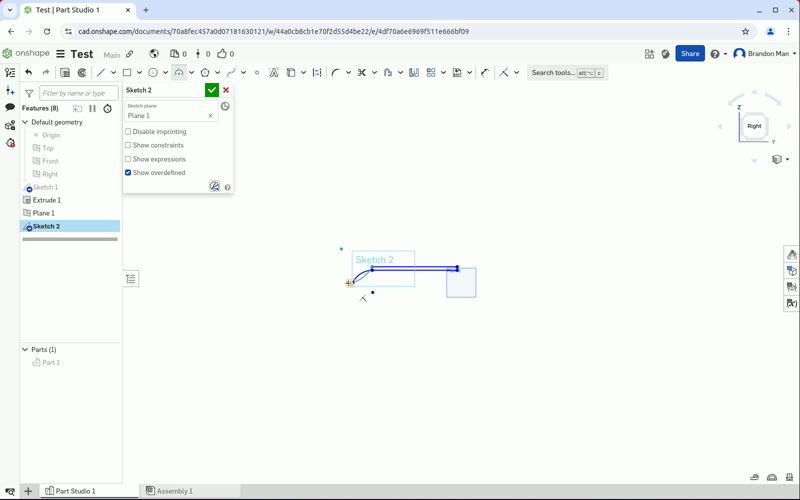
scroll(6)
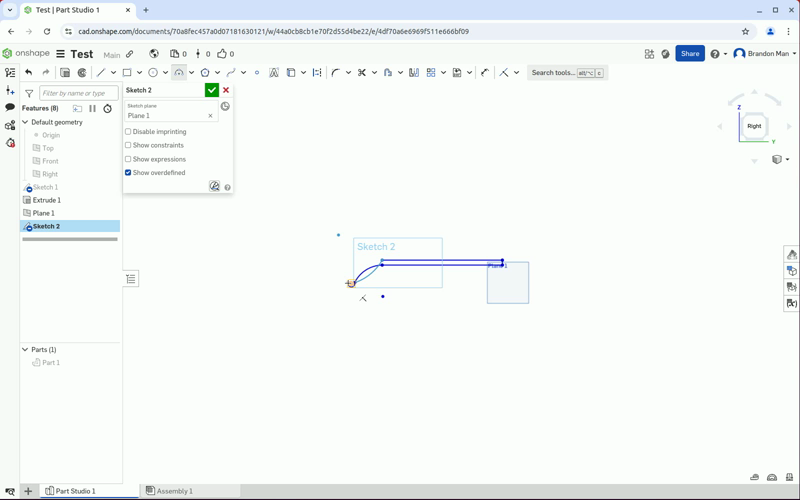
scroll(6)
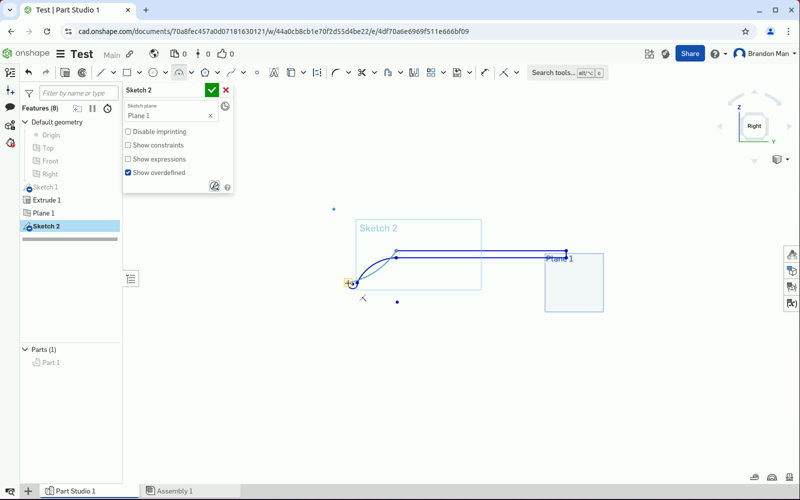
scroll(6)
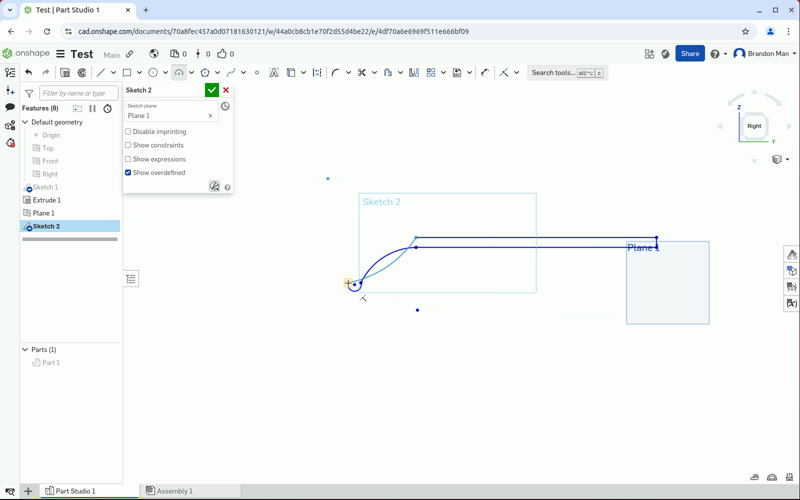
scroll(6)
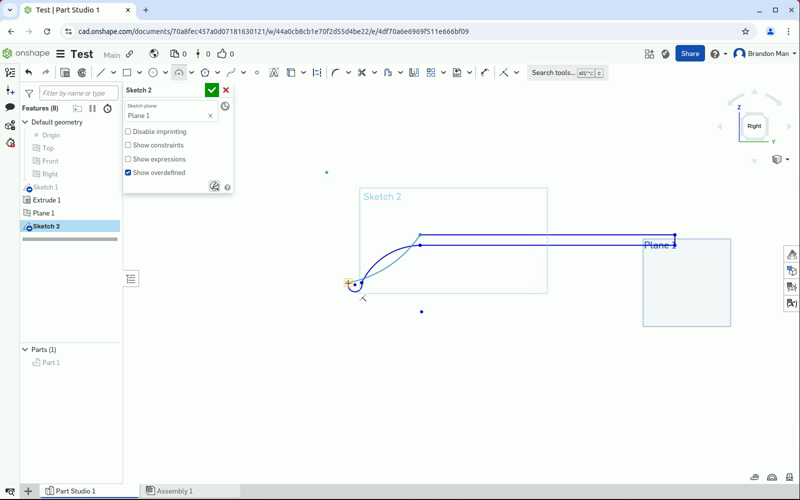
scroll(6)
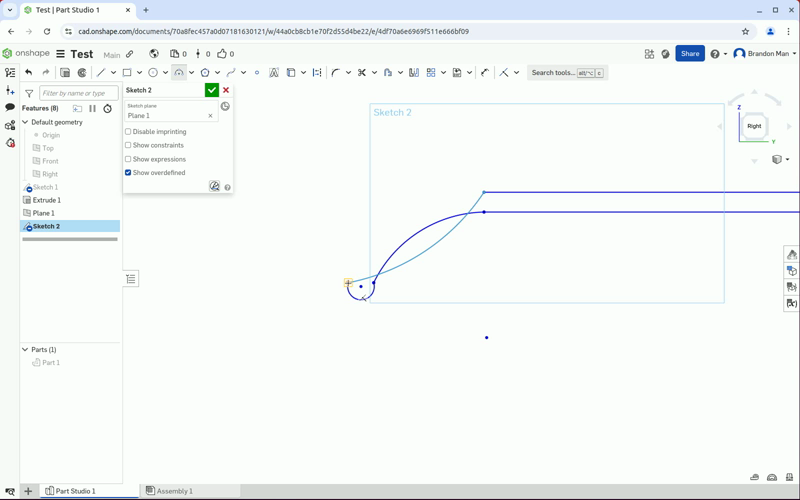
scroll(6)
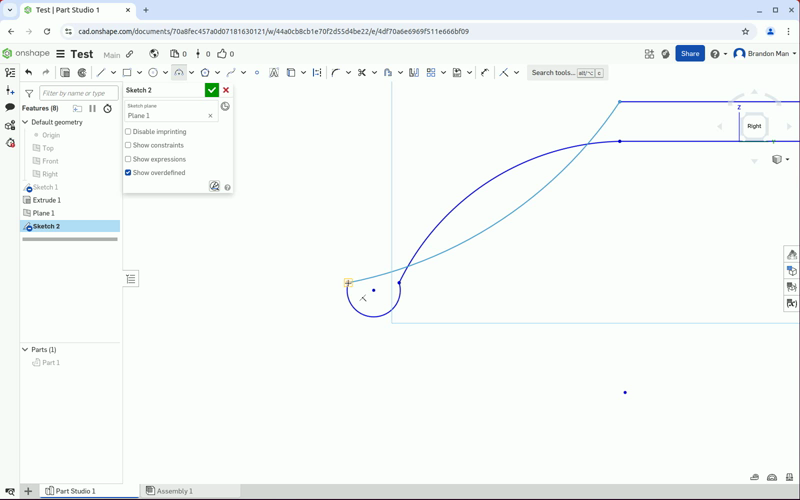
click(348, 282)
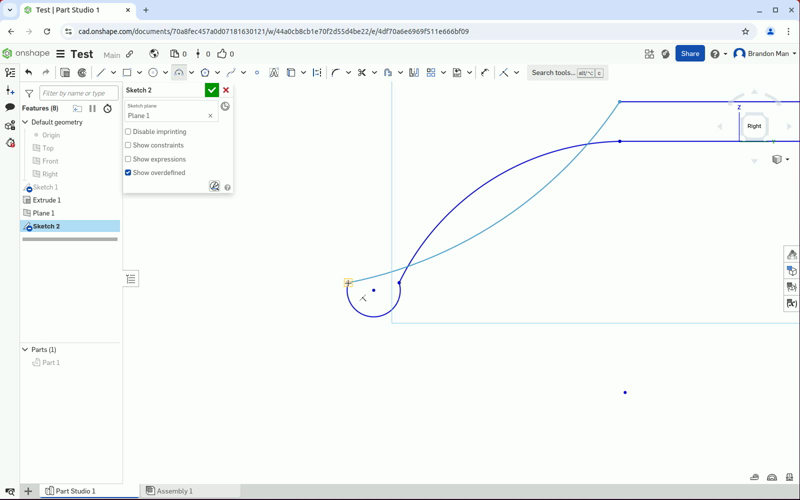
scroll(-6)
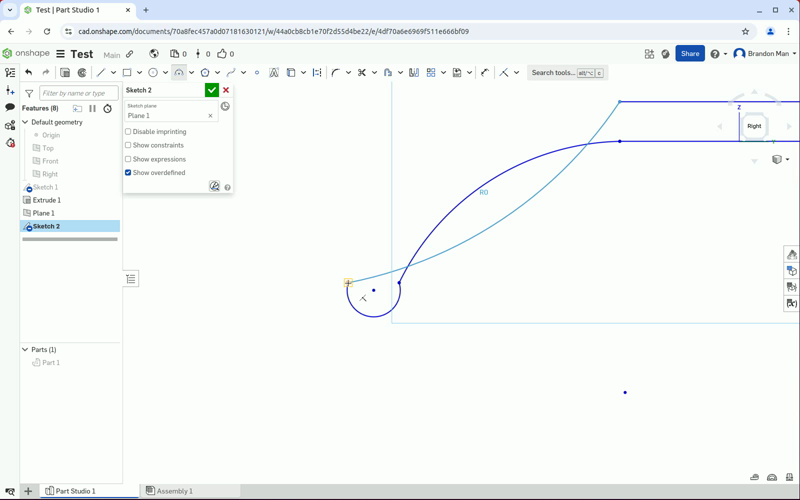
scroll(-6)
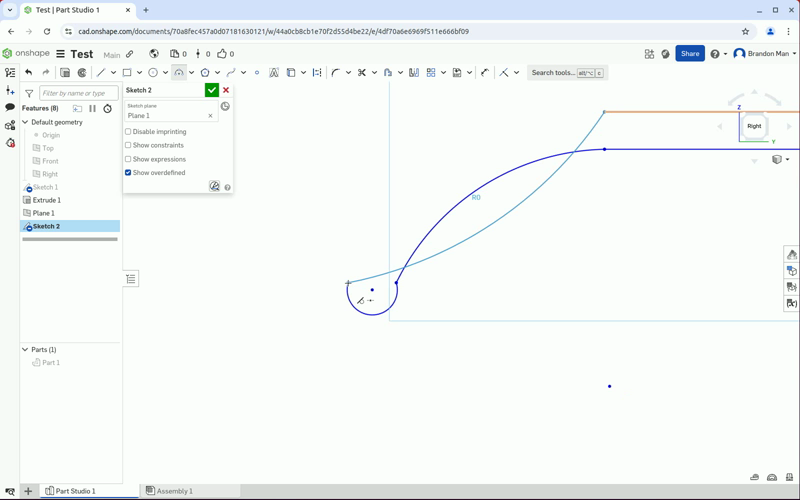
scroll(-6)
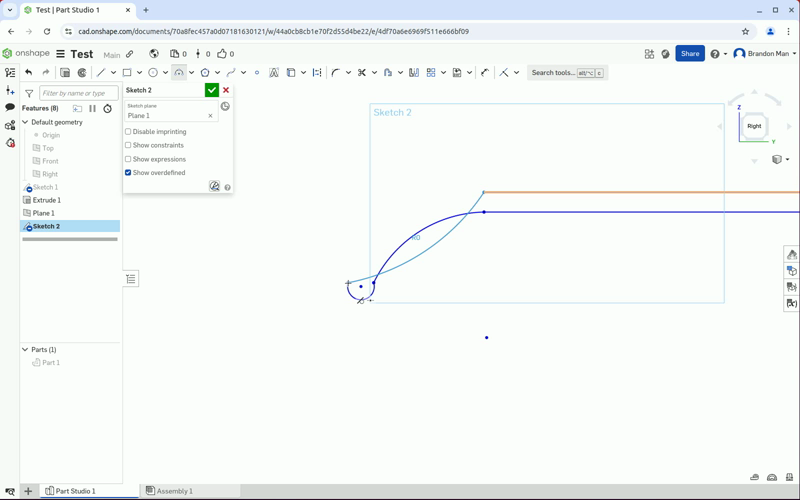
scroll(-6)
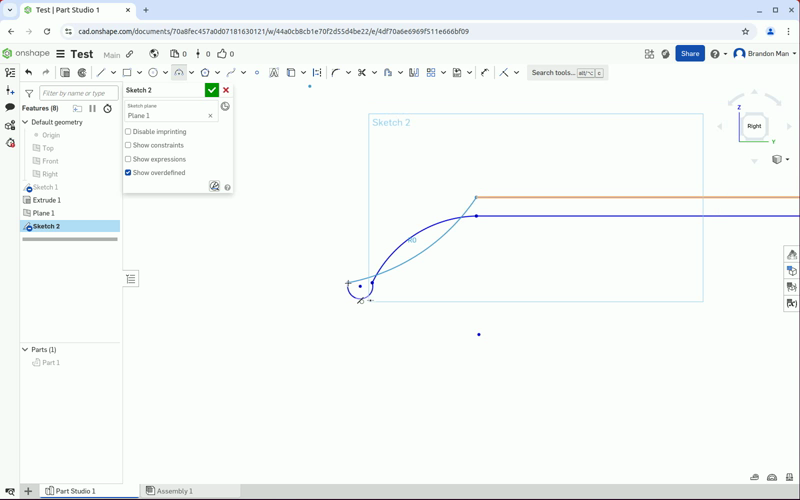
scroll(-6)
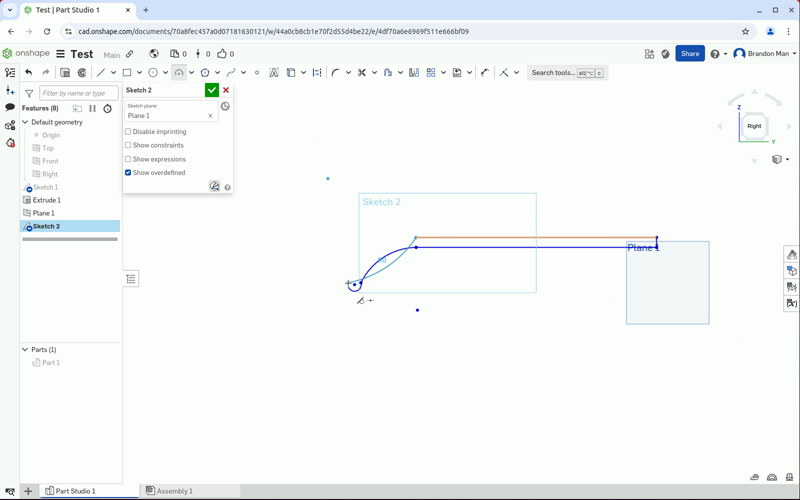
scroll(-6)
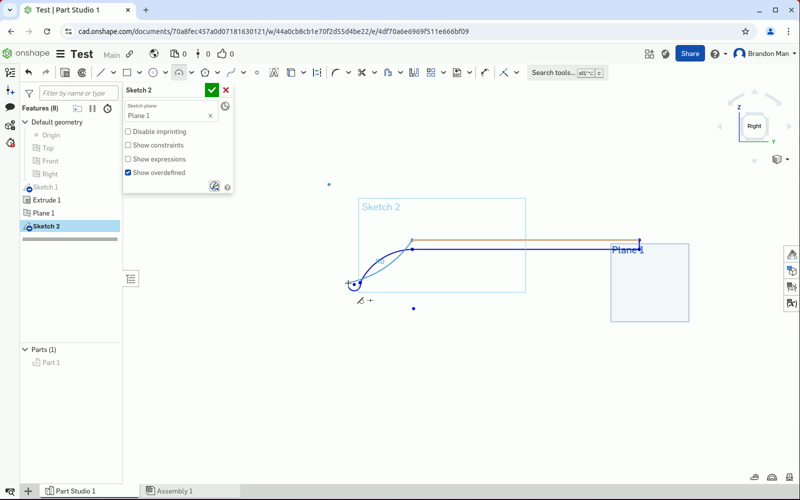
scroll(-6)
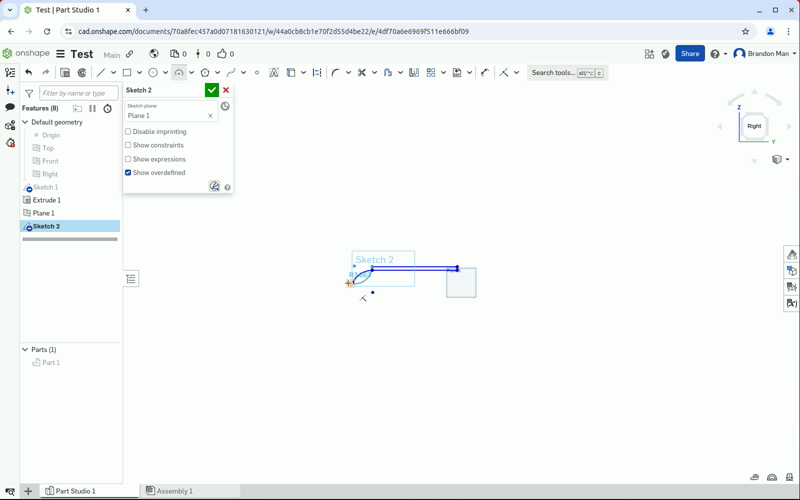
key_down(shift)
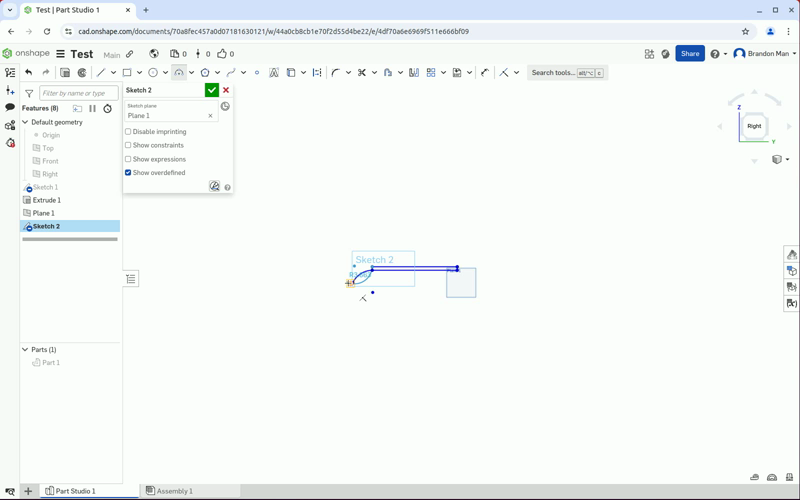
mouse_move(357, 271)
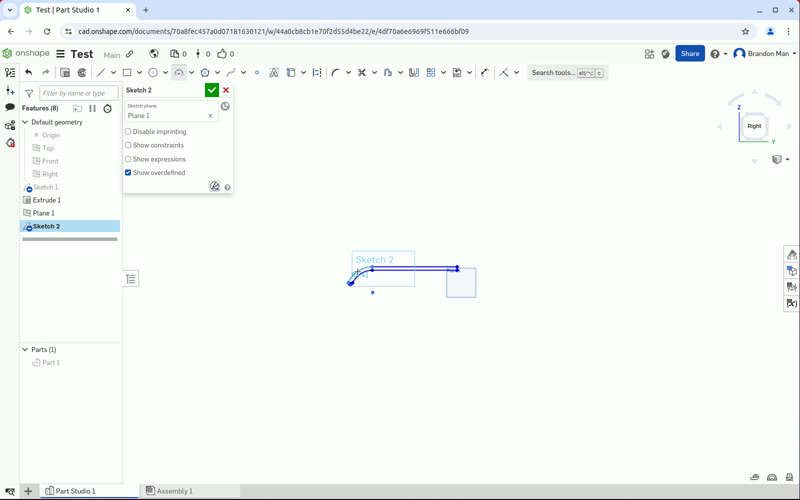
scroll(6)
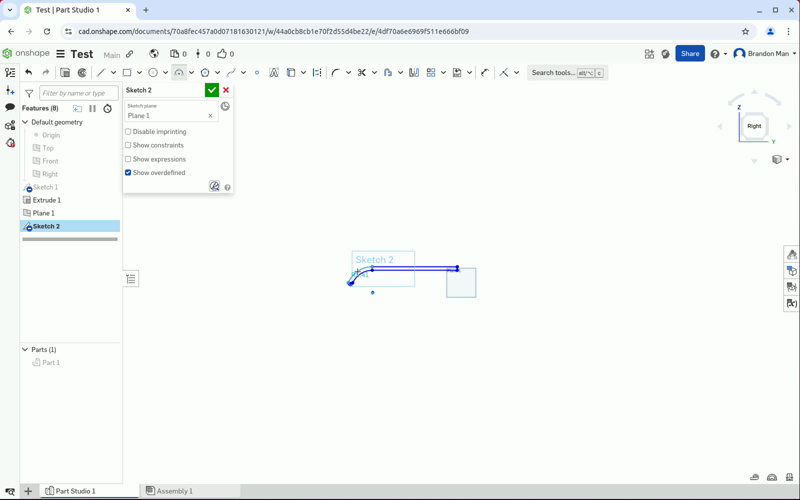
scroll(6)
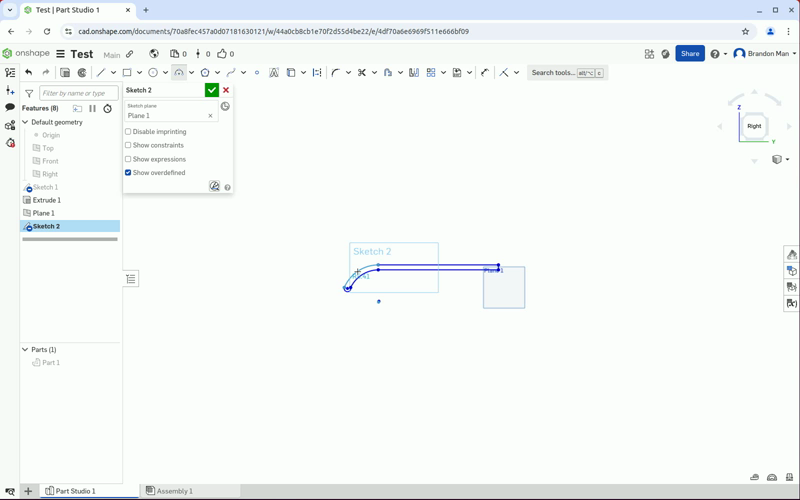
scroll(6)
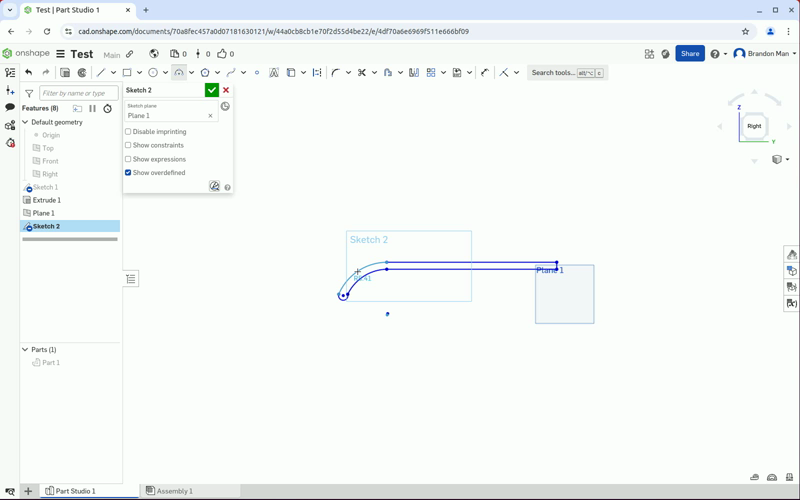
scroll(6)
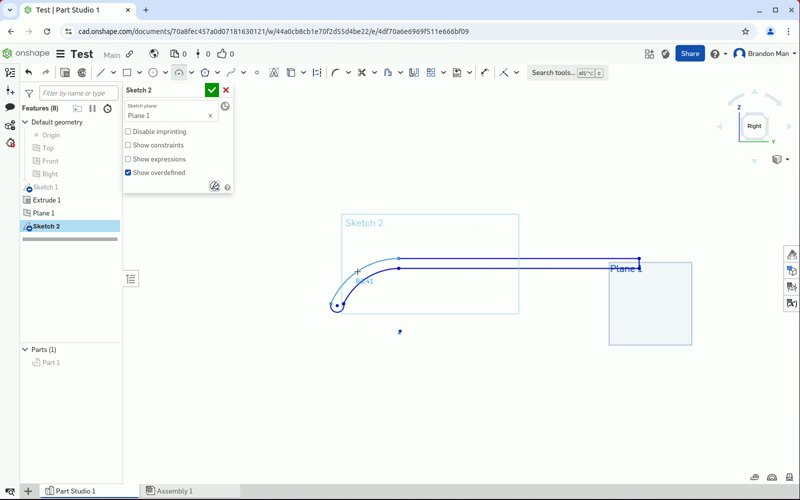
scroll(6)
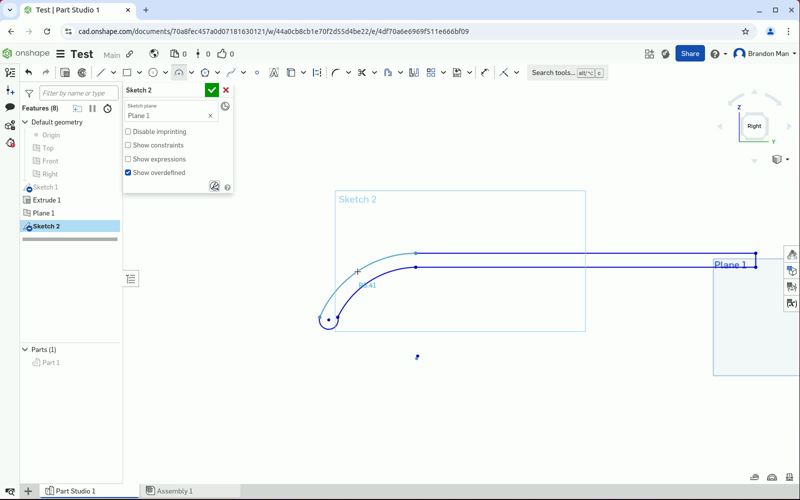
scroll(6)
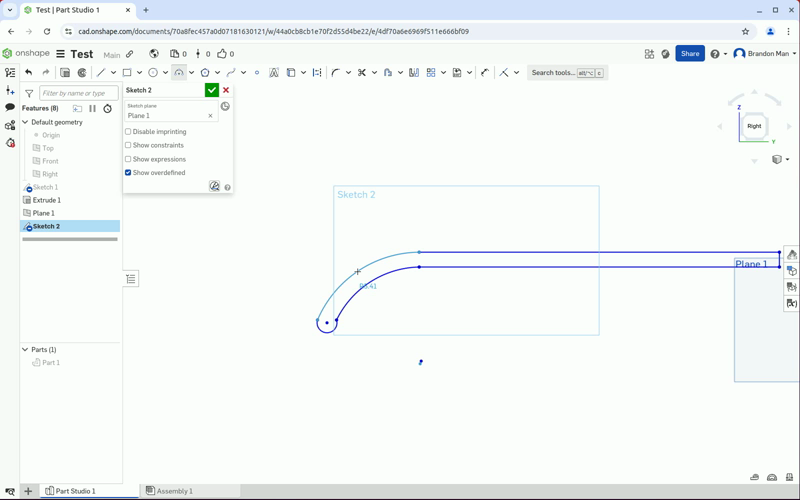
scroll(6)
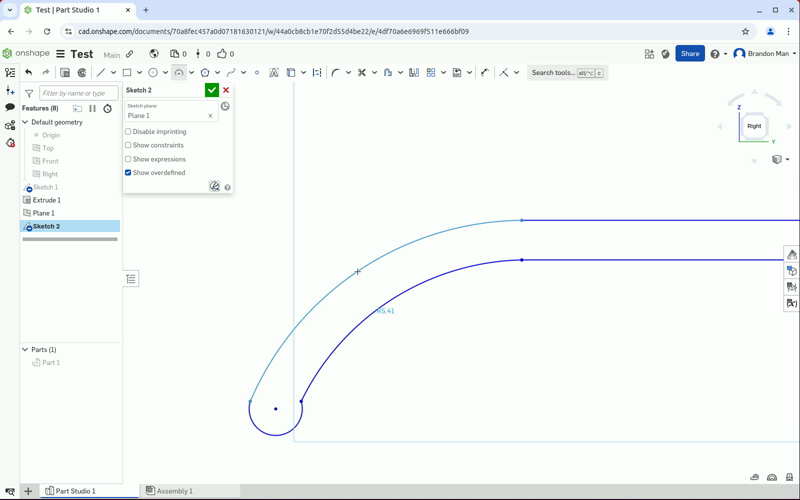
click(357, 271)
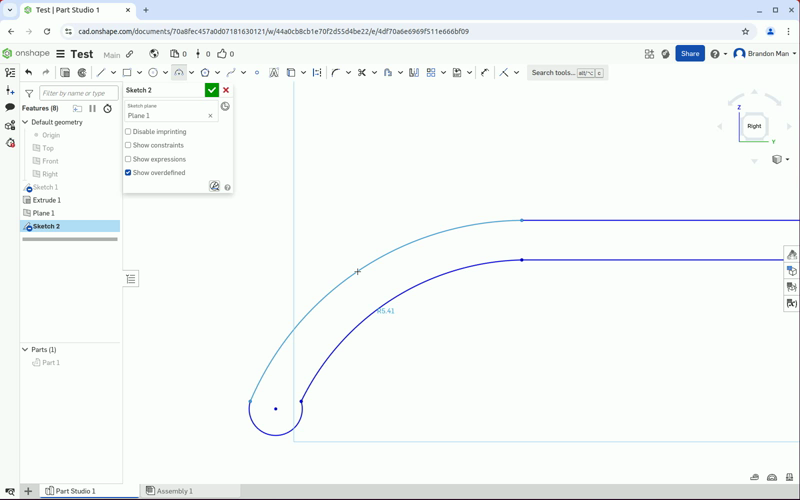
scroll(-6)
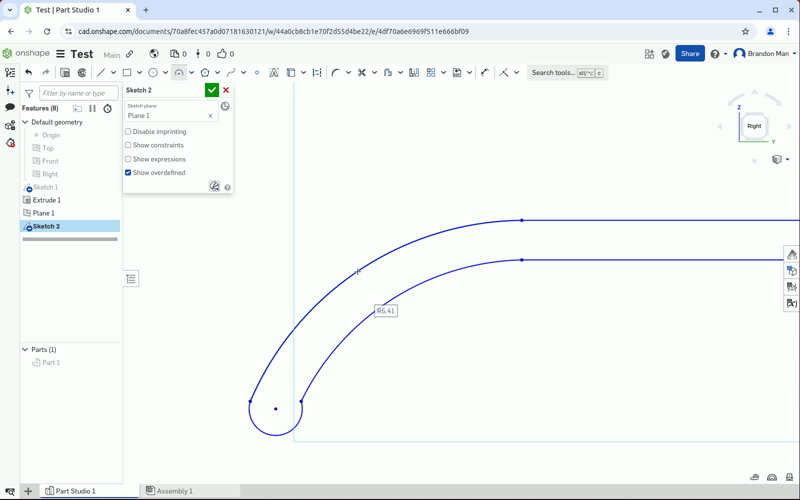
scroll(-6)
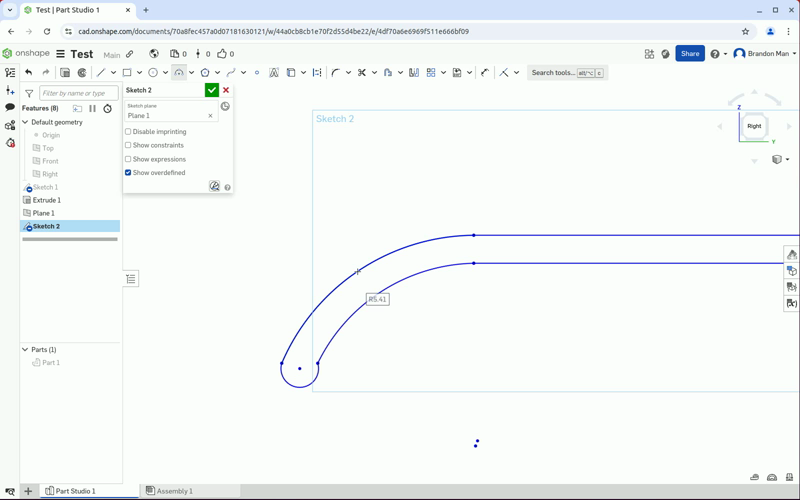
scroll(-6)
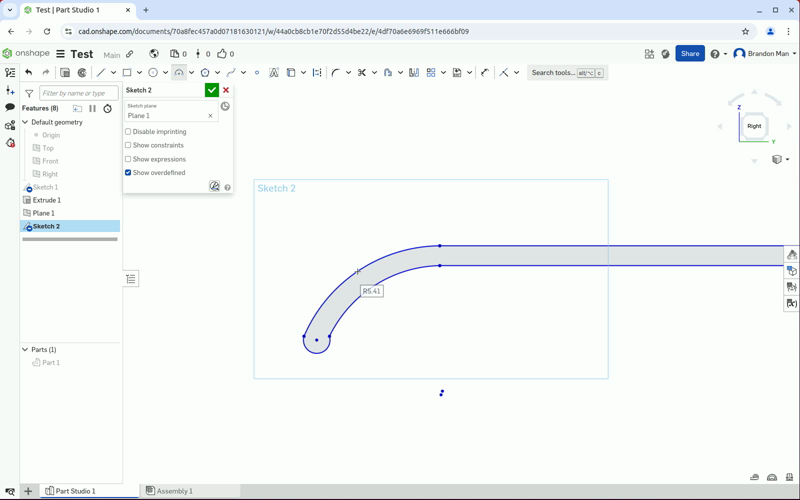
scroll(-6)
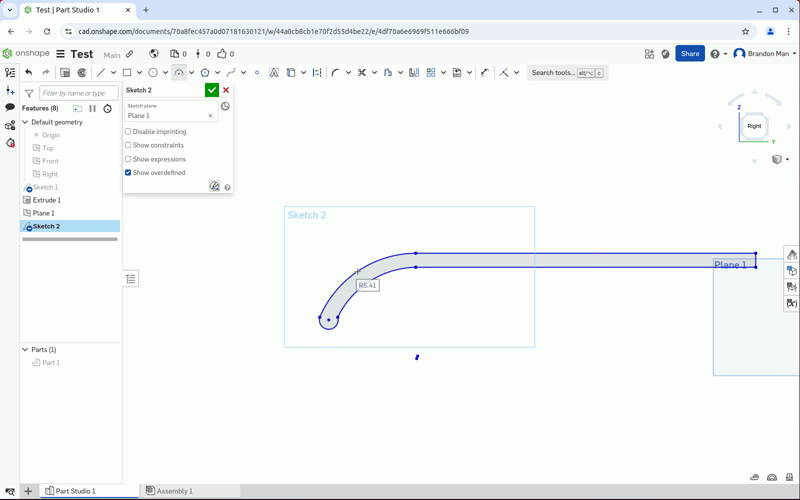
scroll(-6)
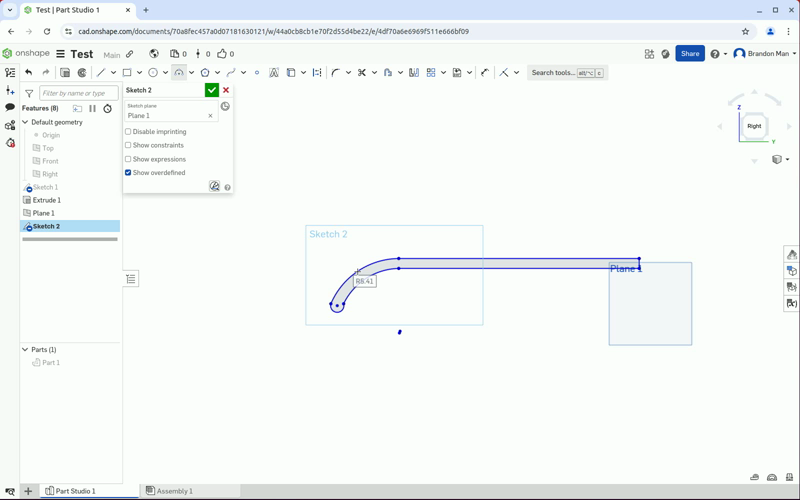
scroll(-6)
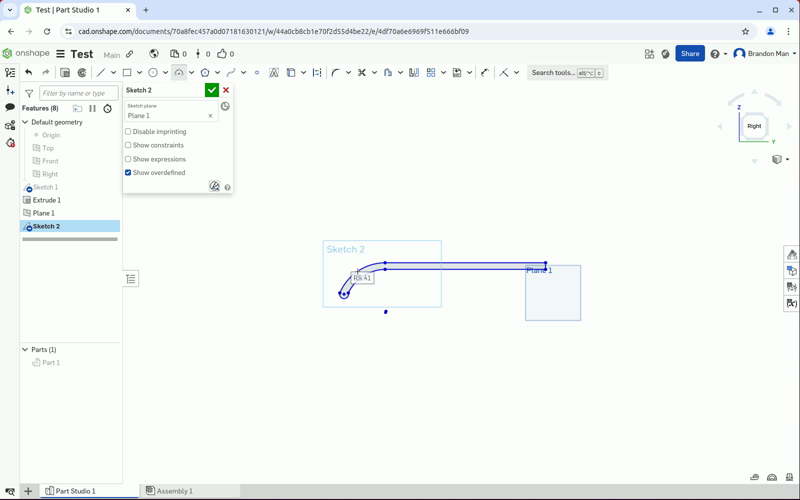
scroll(-6)
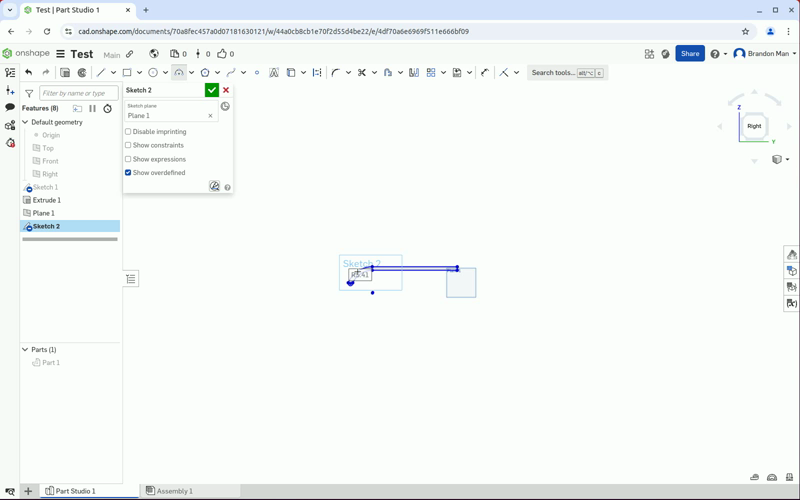
key_up(shift)
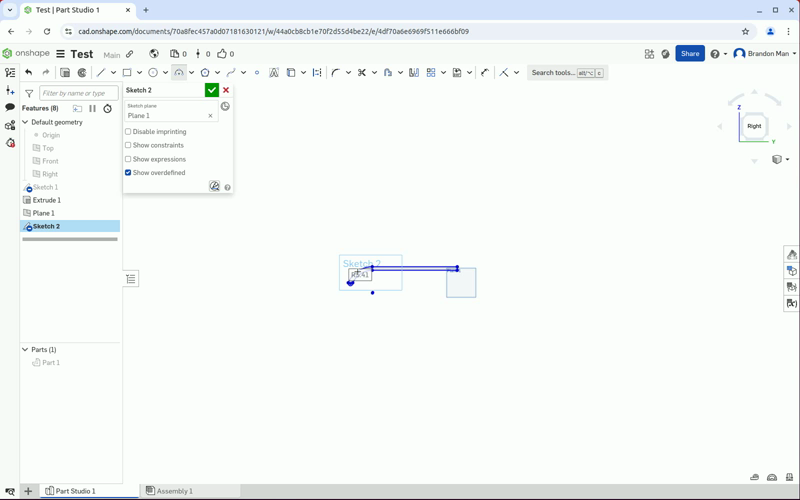
key(esc)
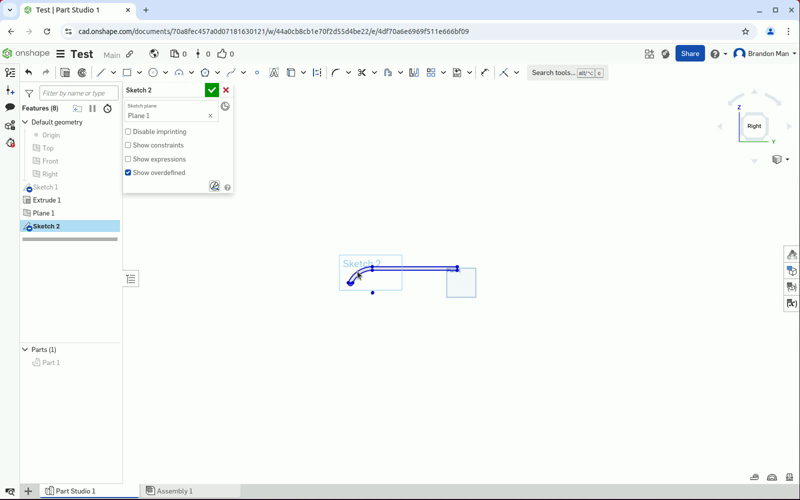
mouse_move(421, 269)
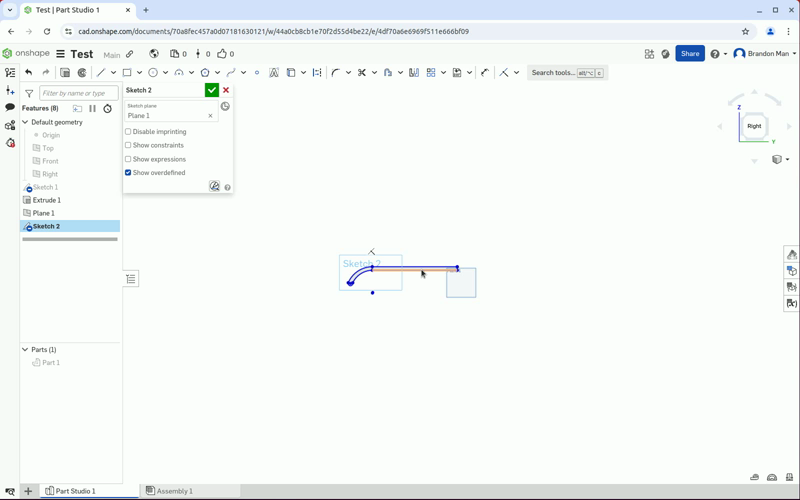
scroll(6)
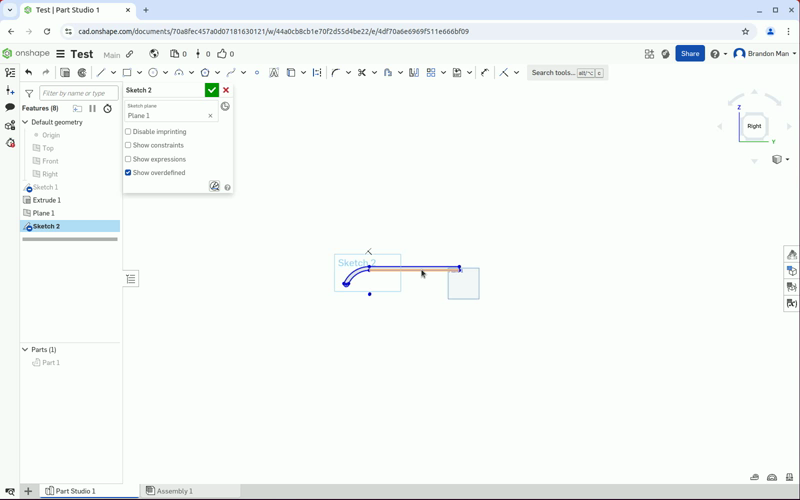
scroll(6)
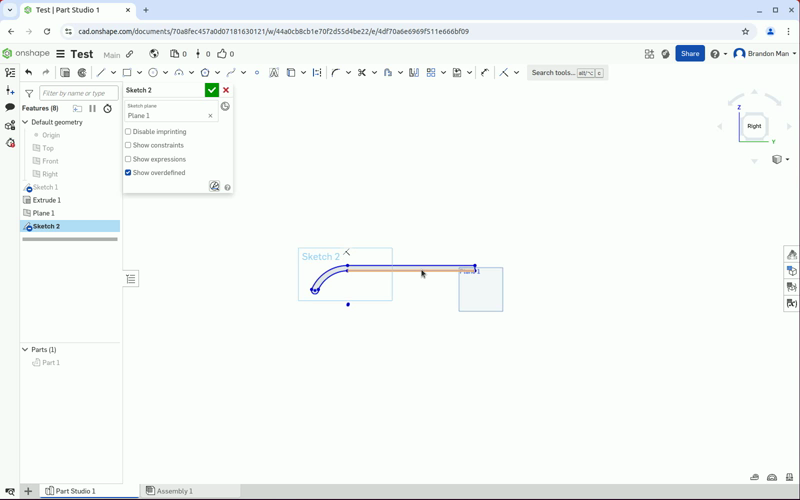
scroll(6)
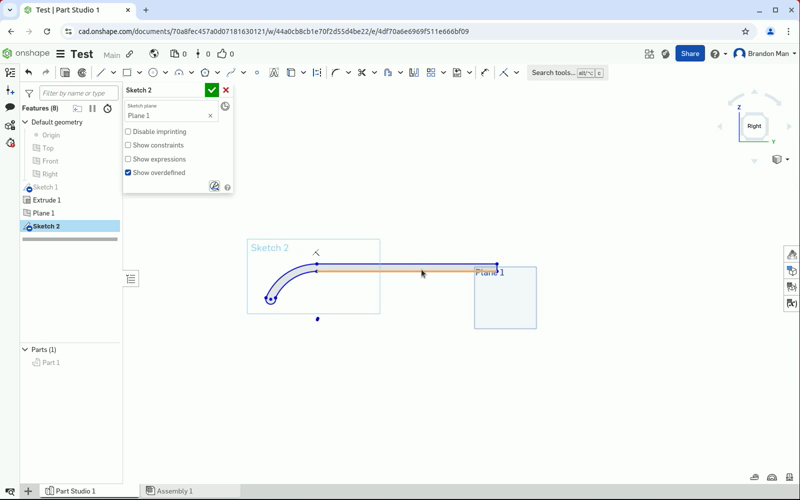
scroll(6)
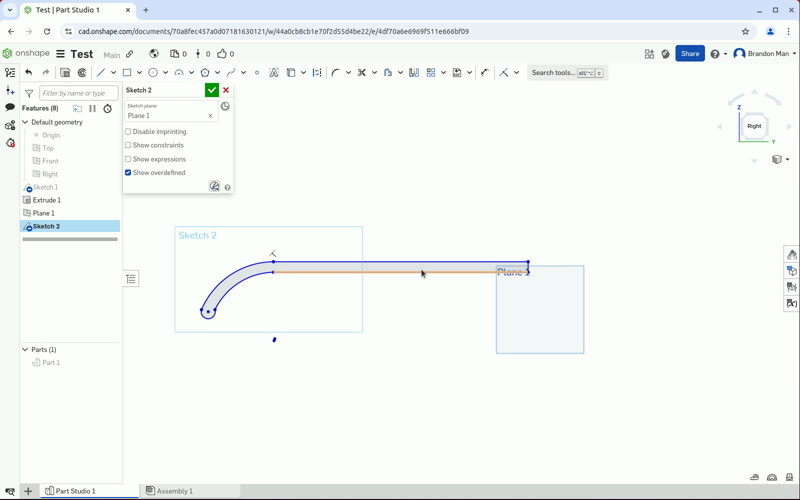
scroll(6)
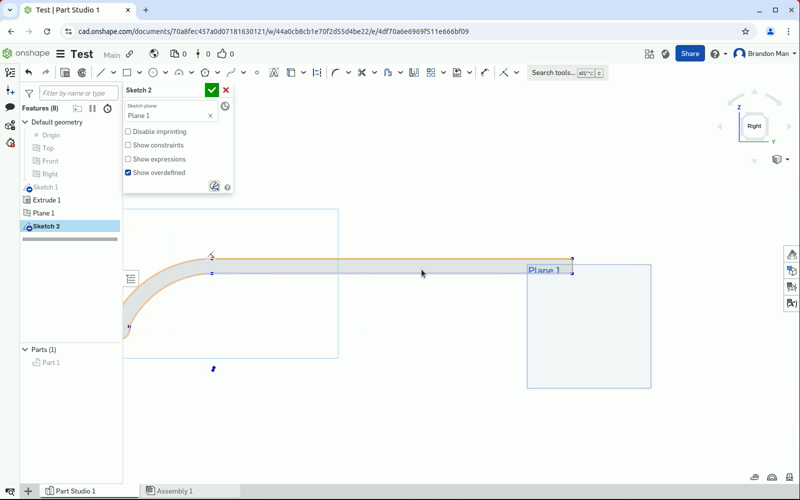
scroll(6)
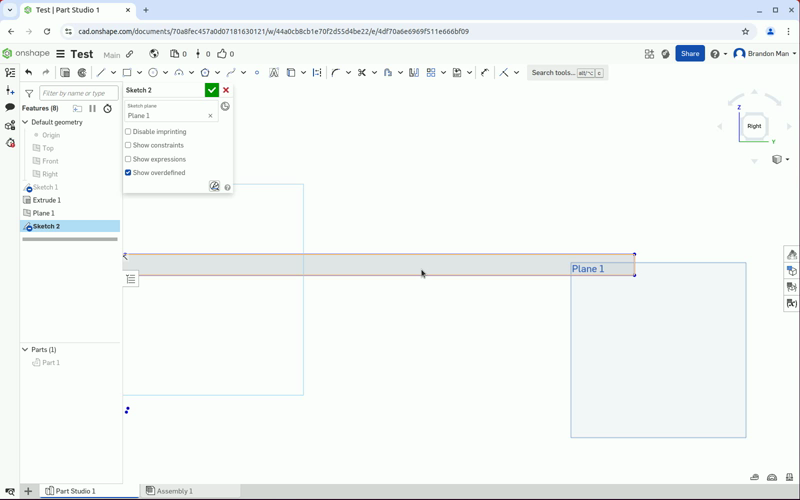
scroll(6)
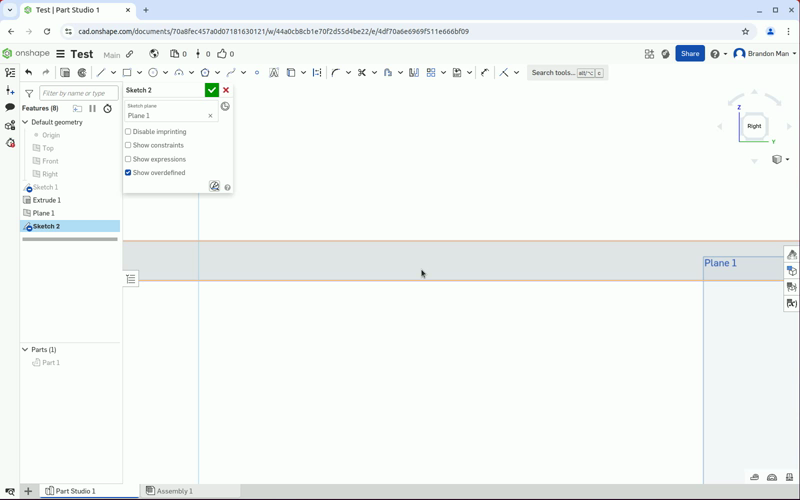
click(421, 269)
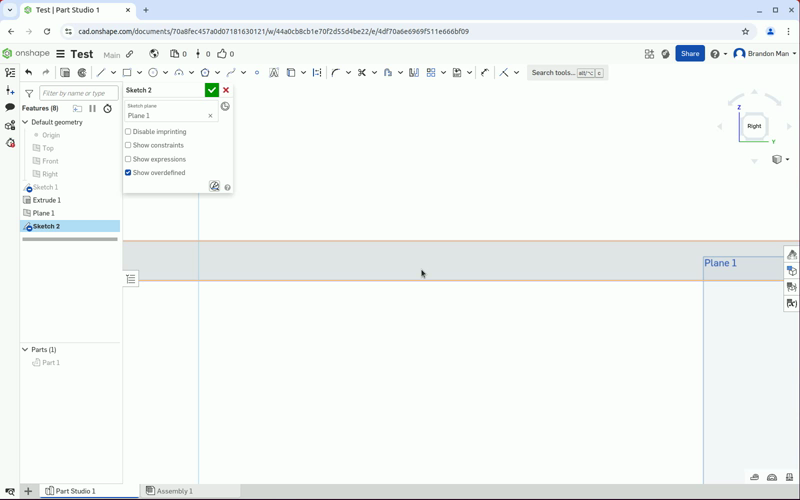
scroll(-6)
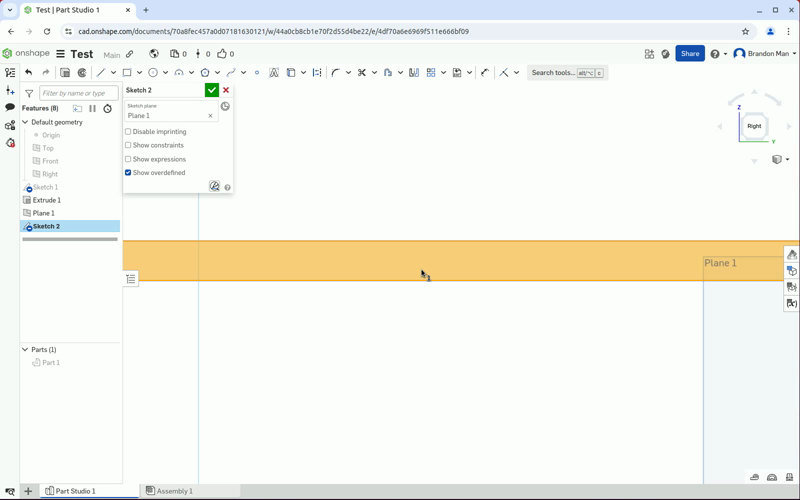
scroll(-6)
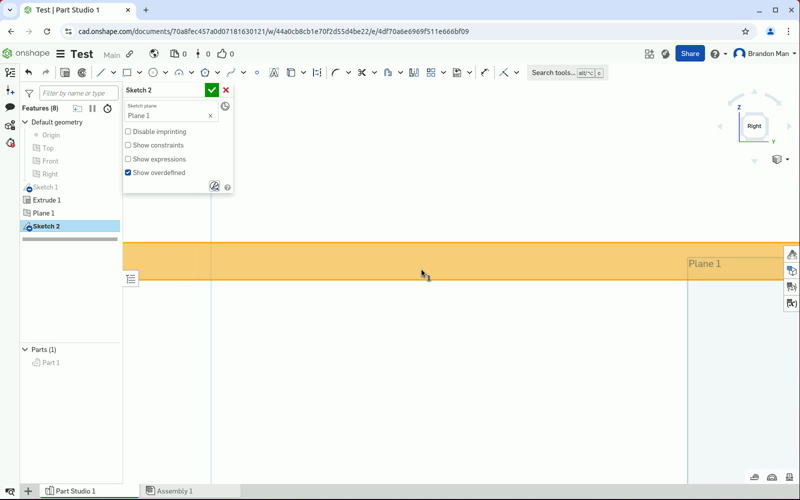
scroll(-6)
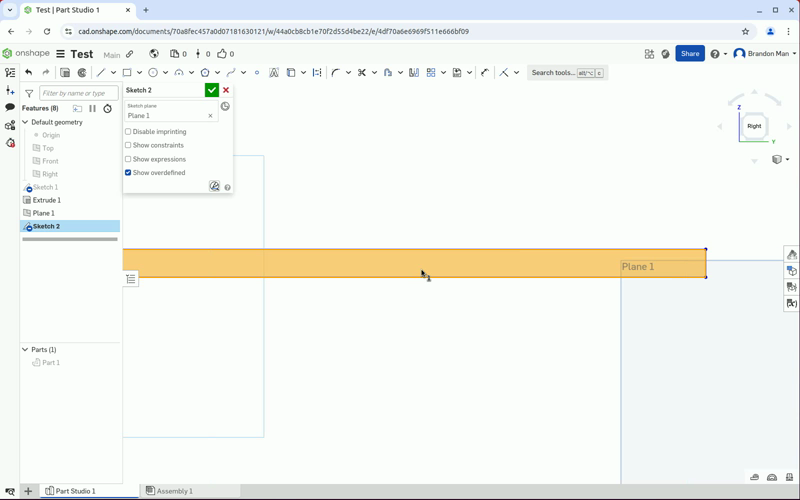
scroll(-6)
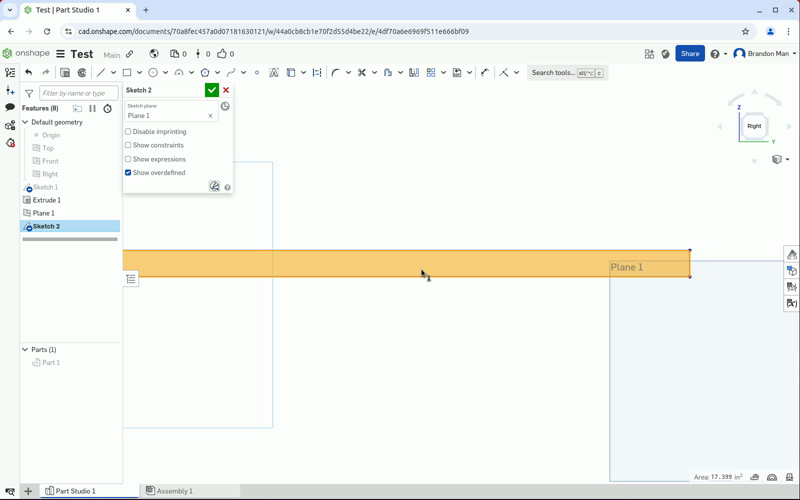
scroll(-6)
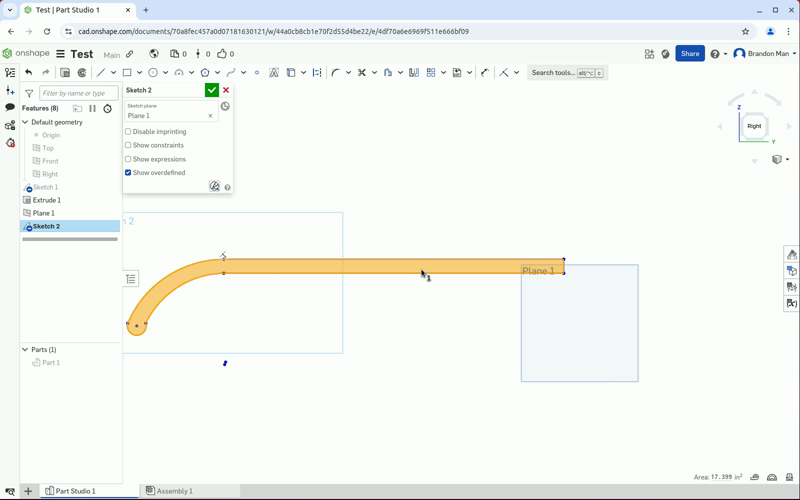
scroll(-6)
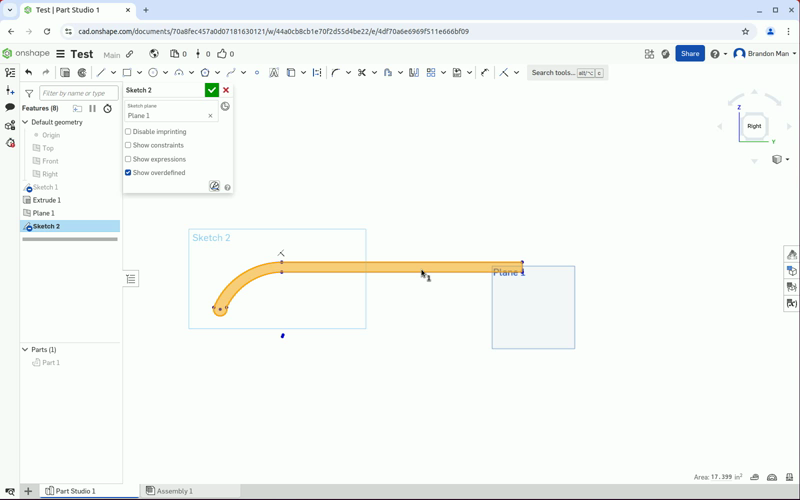
scroll(-6)
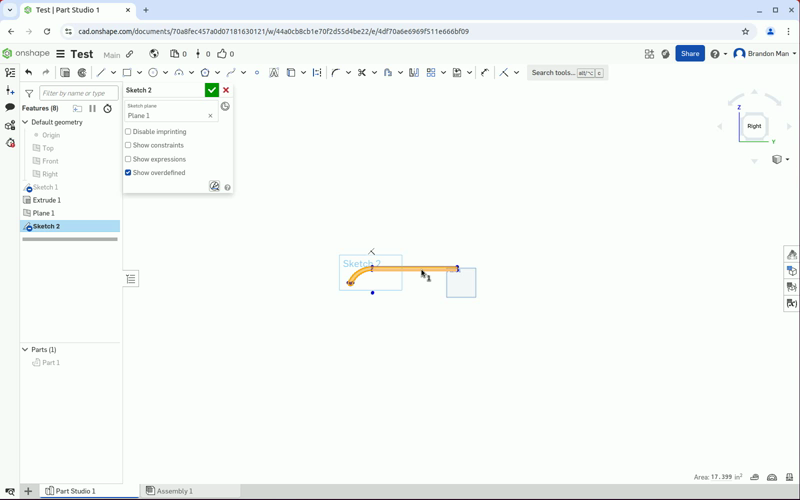
mouse_move(73, 352)
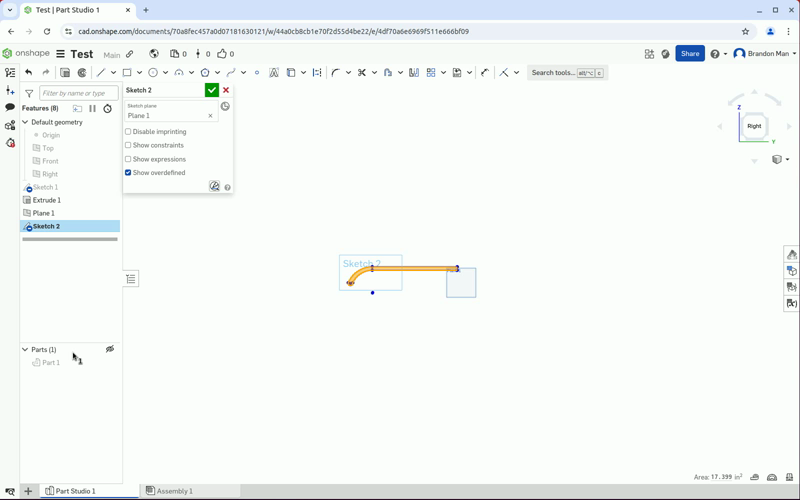
key(shift+y)
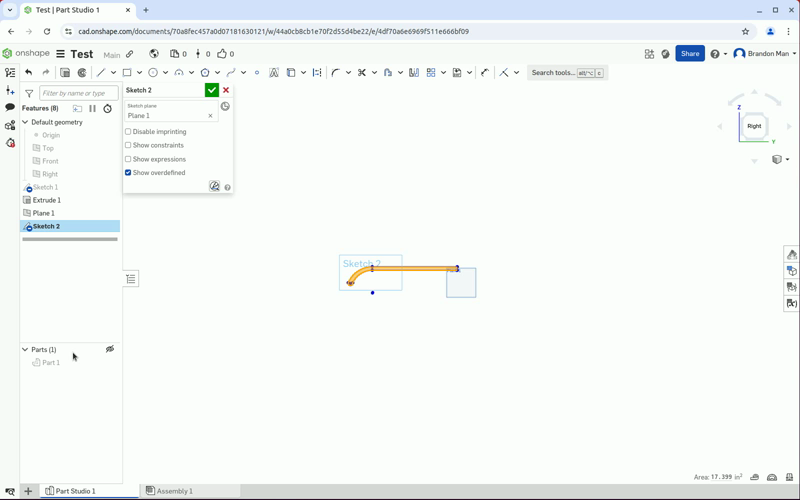
key(shift+e)
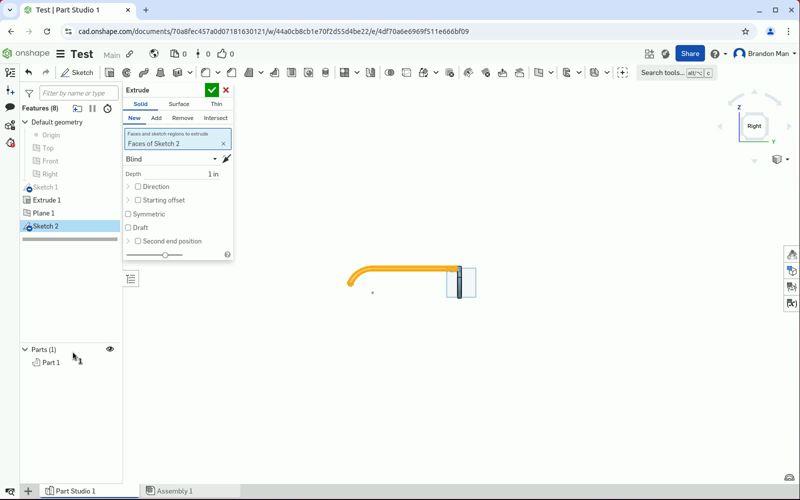
mouse_move(143, 106)
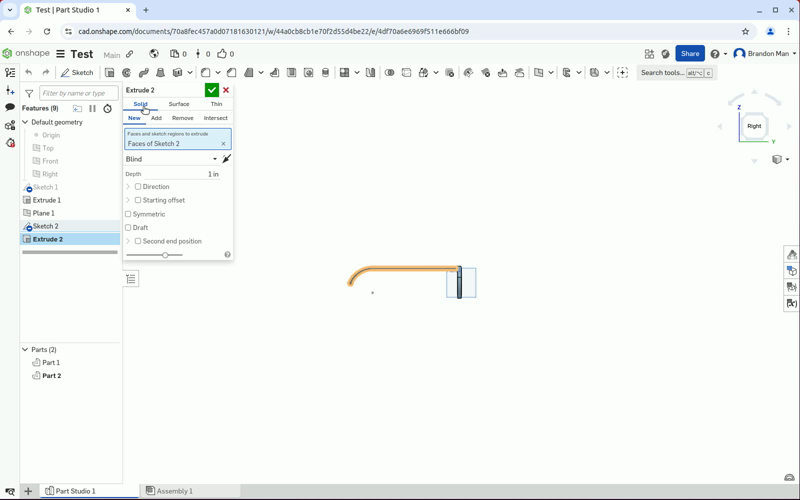
click(143, 106)
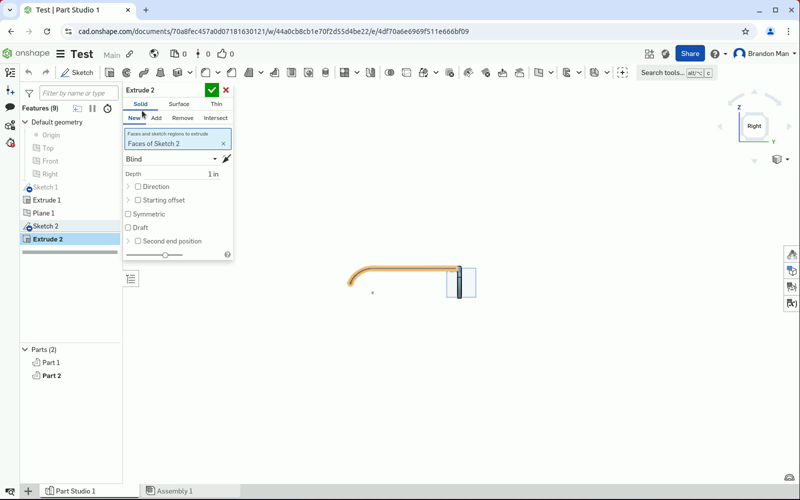
mouse_move(137, 120)
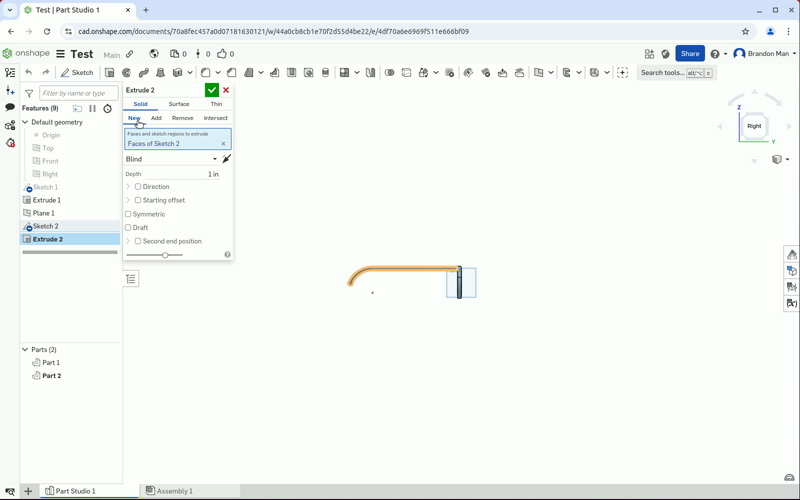
click(137, 120)
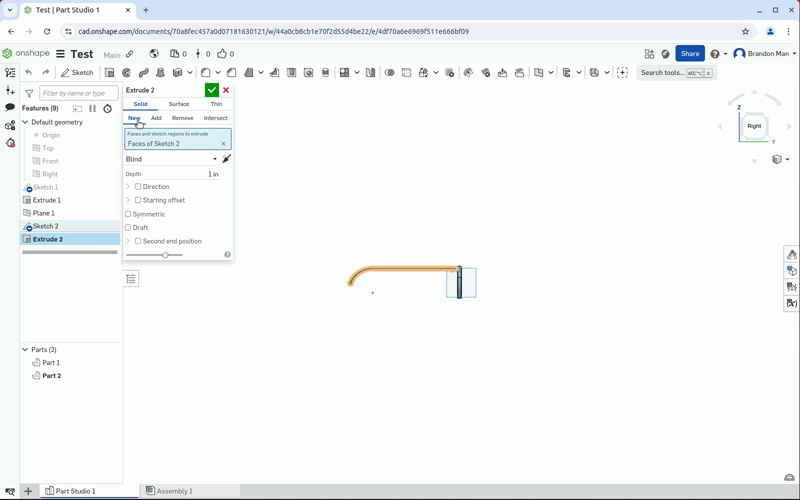
key(tab, 4)
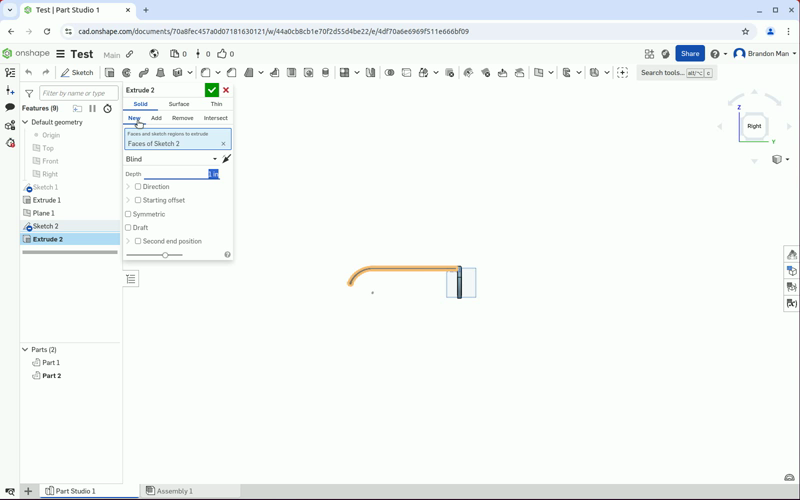
text(-19.498)
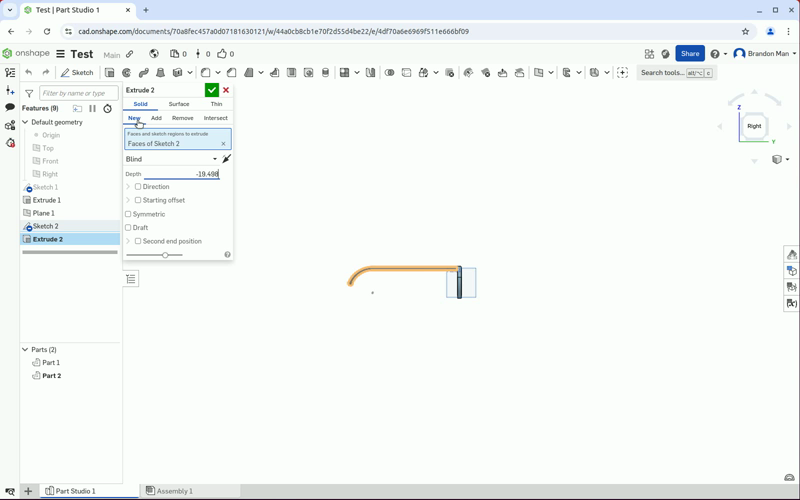
key(enter)
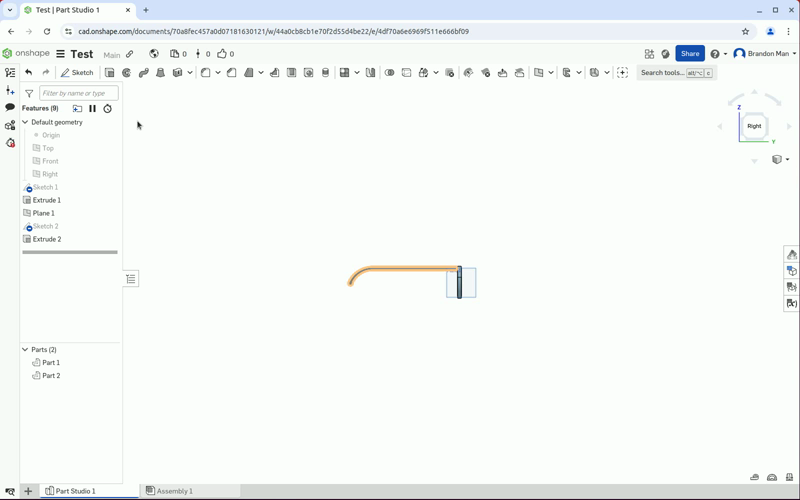
key(shift+h)
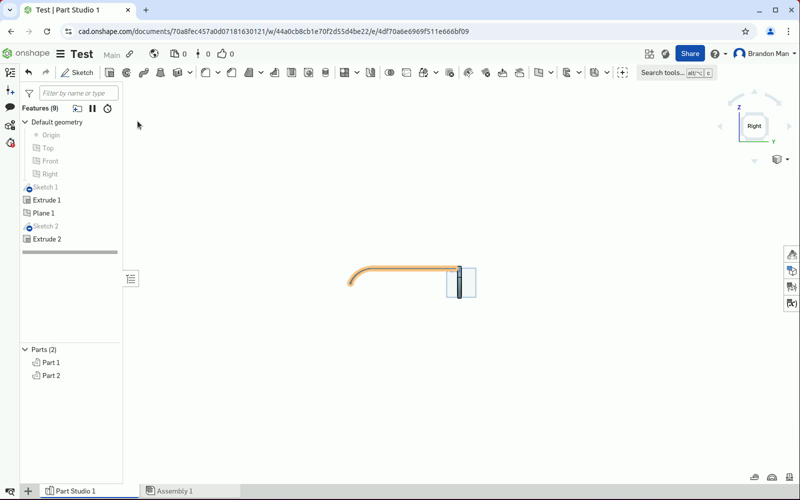
key(shift+h)
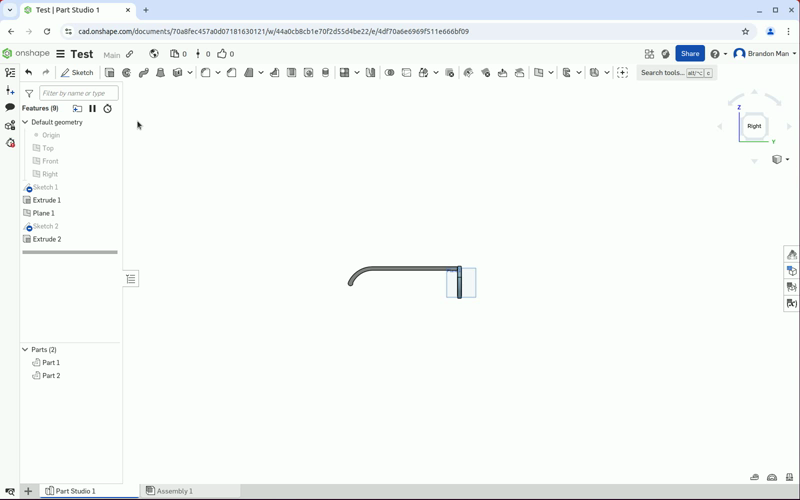
mouse_move(73, 189)
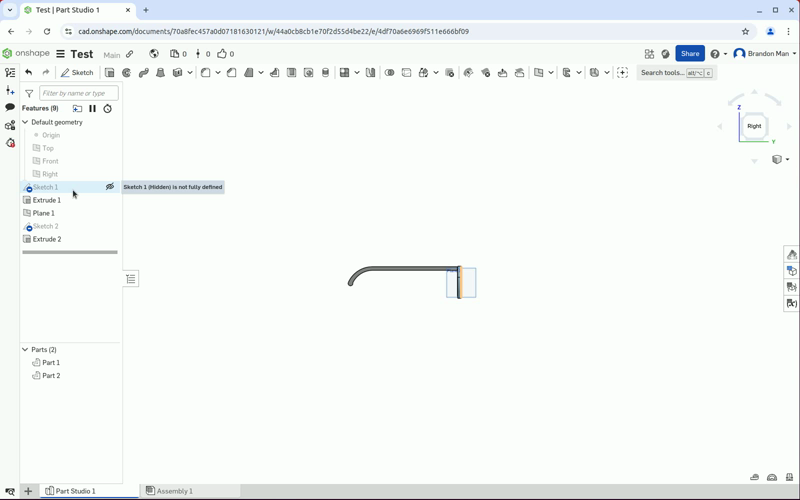
click(73, 189)
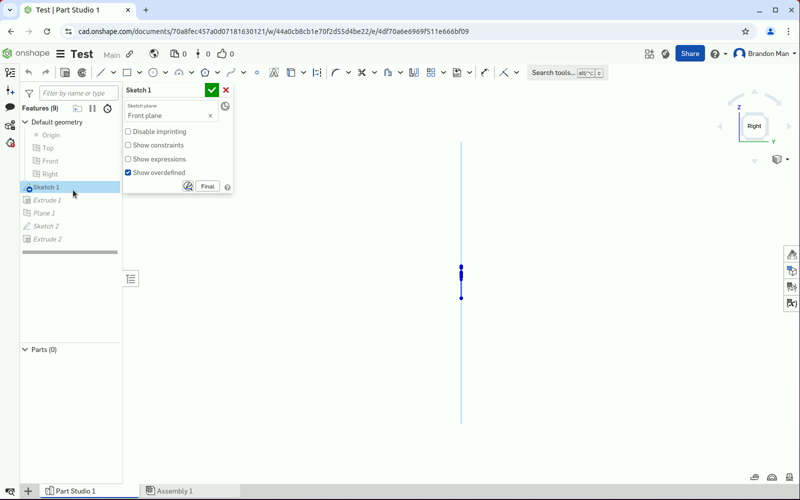
mouse_move(229, 92)
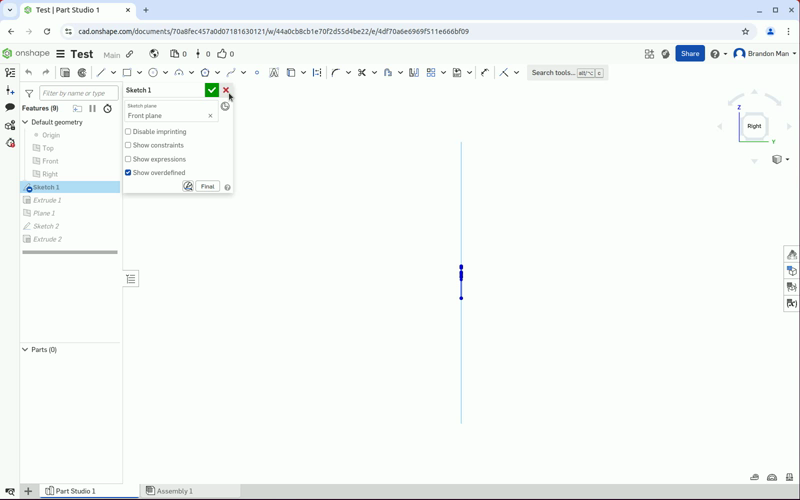
click(229, 92)
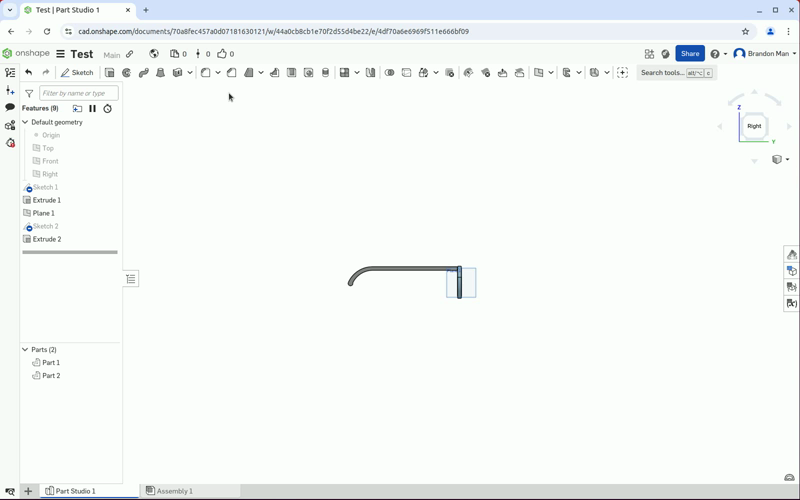
mouse_move(73, 352)
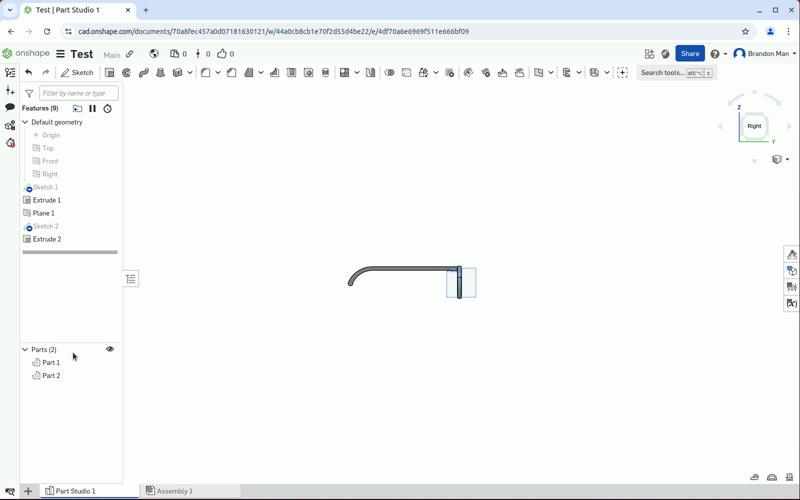
key(y)
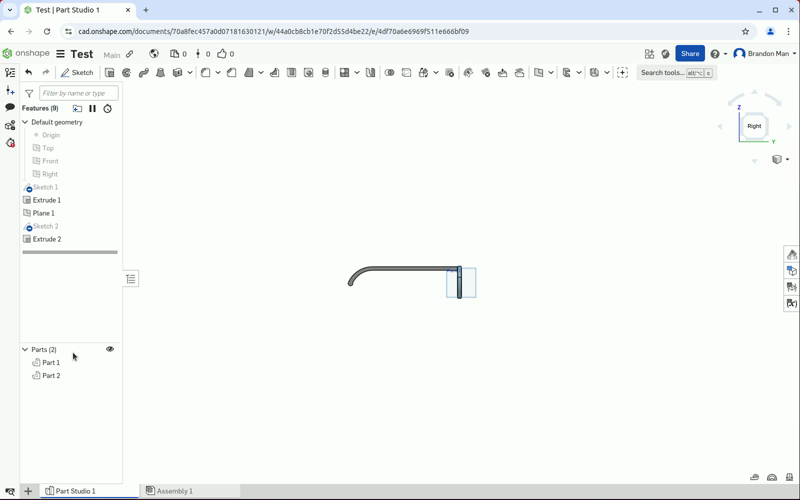
key(shift+p)
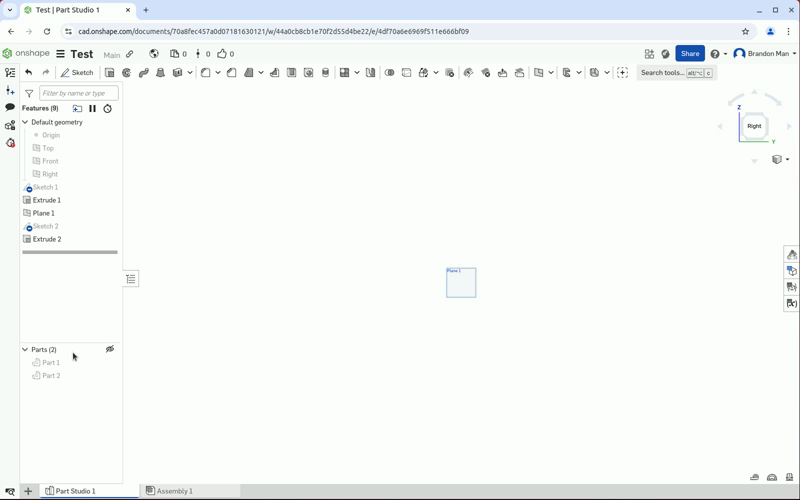
key(space)
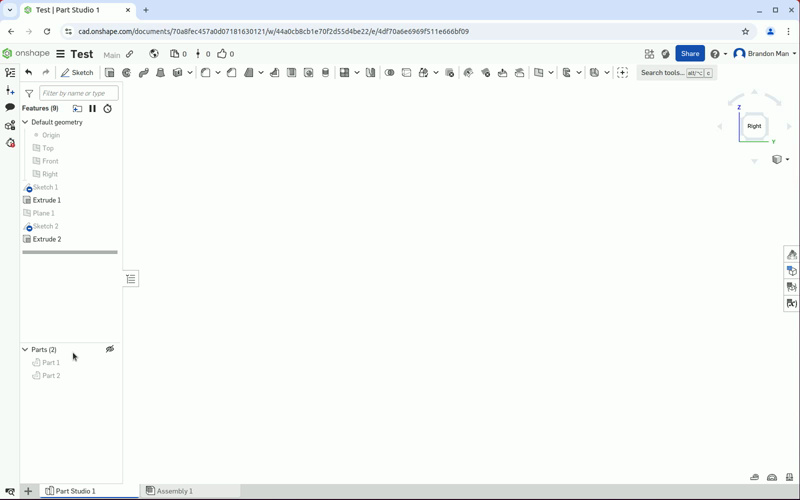
key_down(shift)
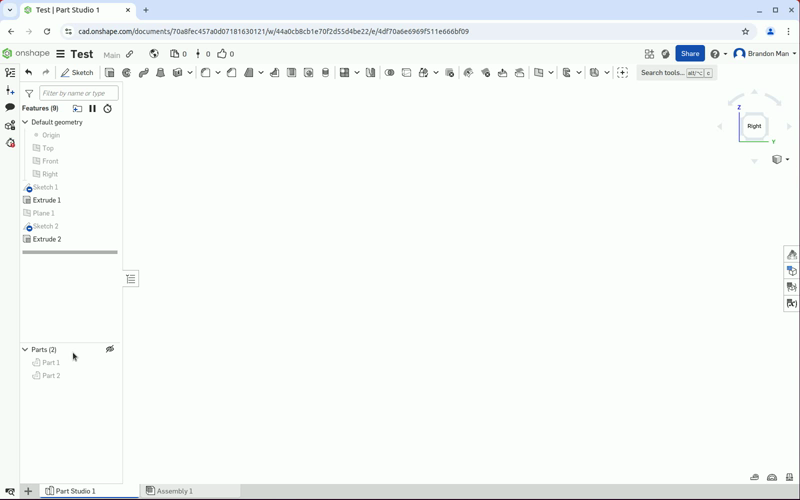
key(right)
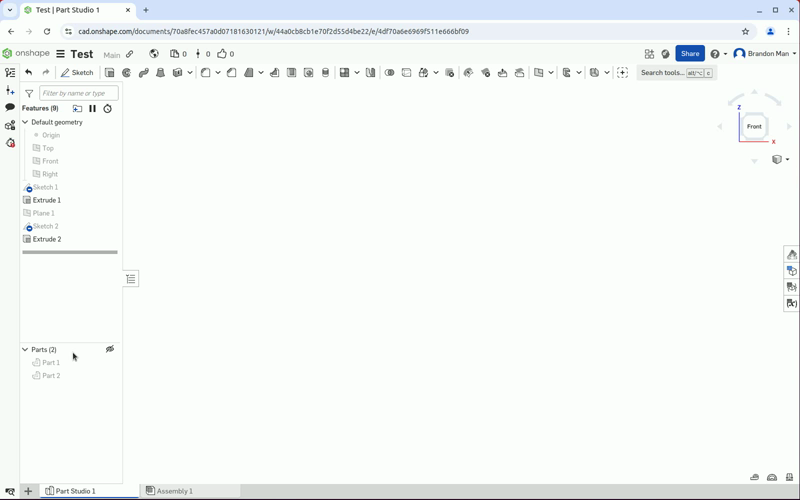
key_up(shift)
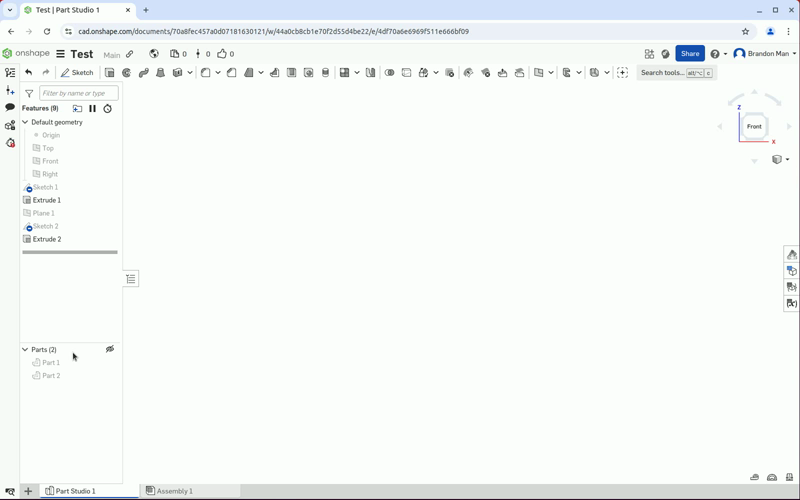
key(space)
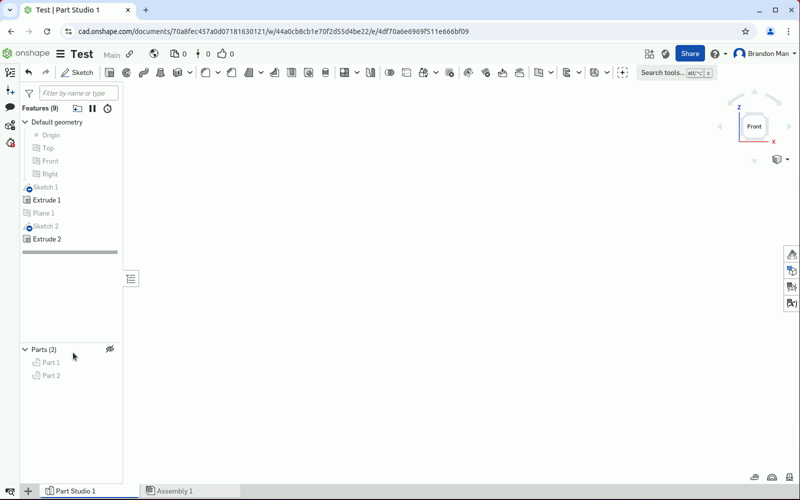
key_down(shift)
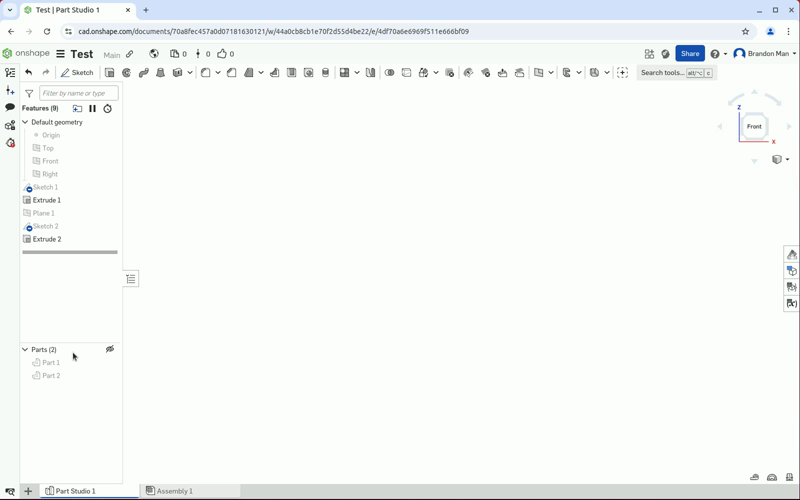
key(down)
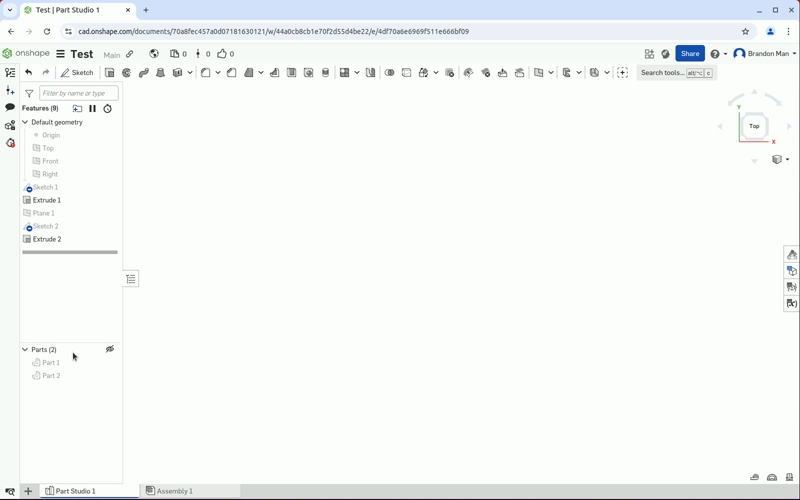
key_up(shift)
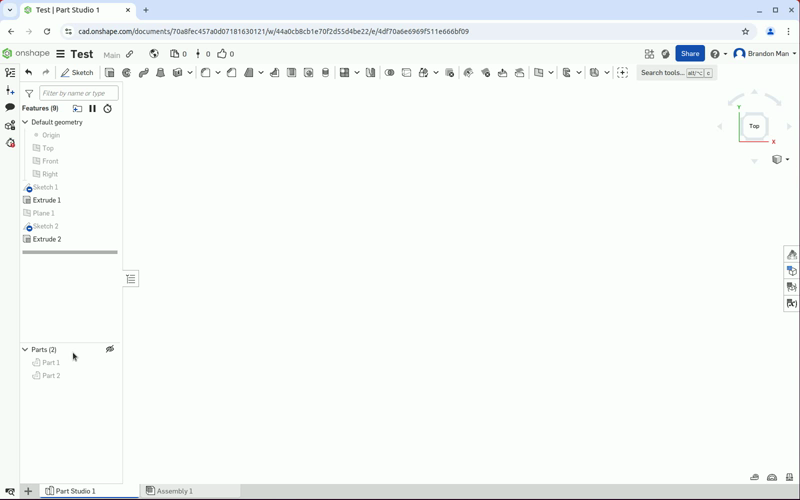
mouse_move(73, 352)
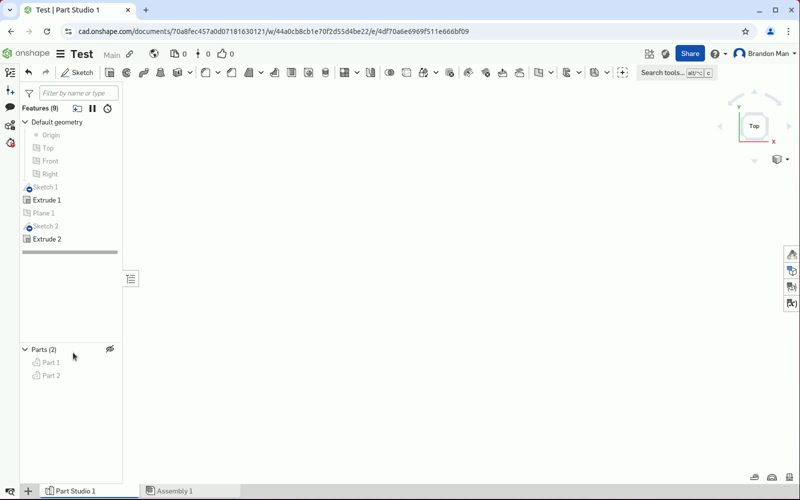
key(shift+y)
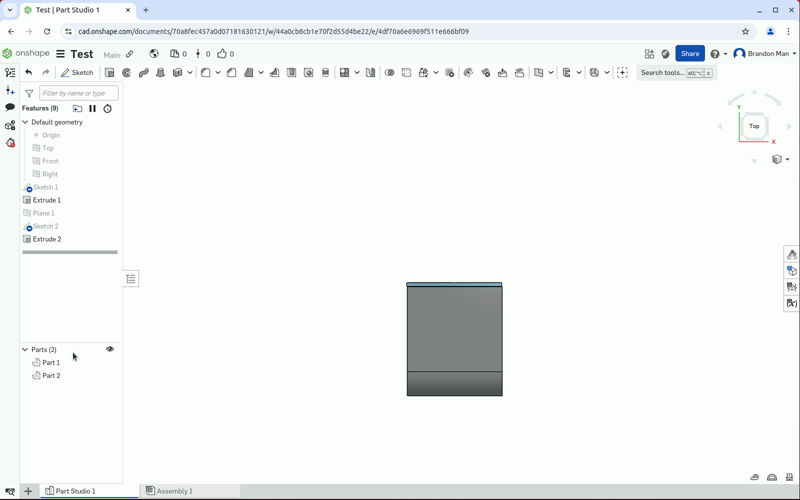
mouse_move(541, 75)
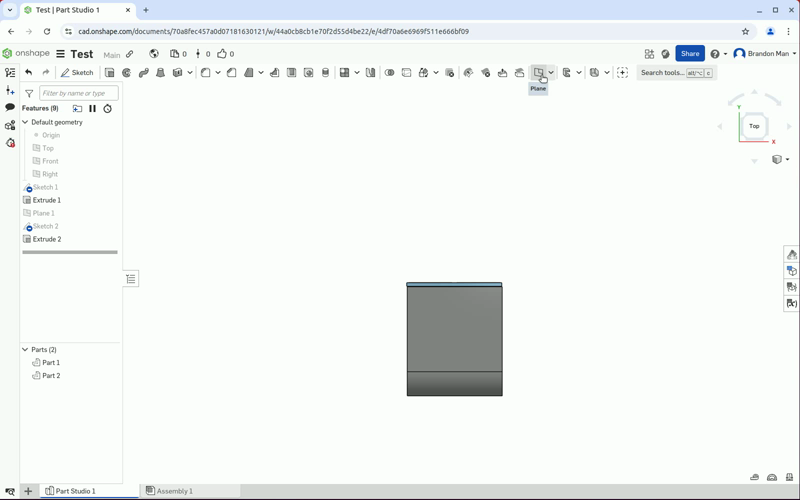
click(541, 75)
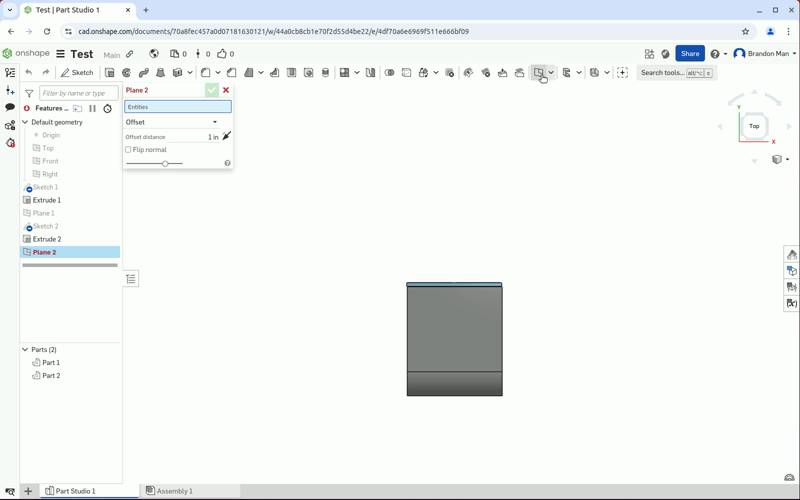
mouse_move(73, 150)
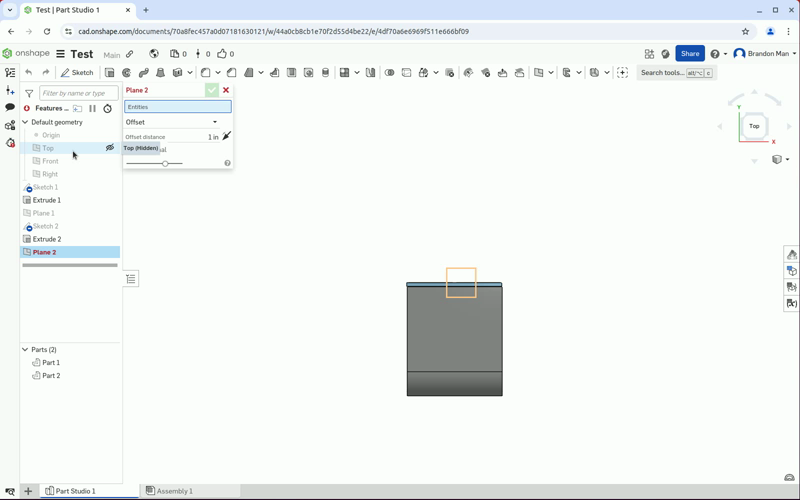
click(73, 150)
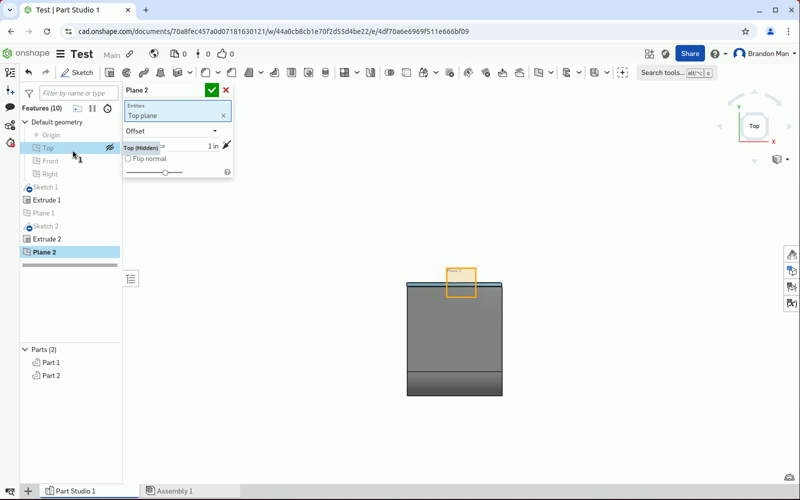
key(tab, 2)
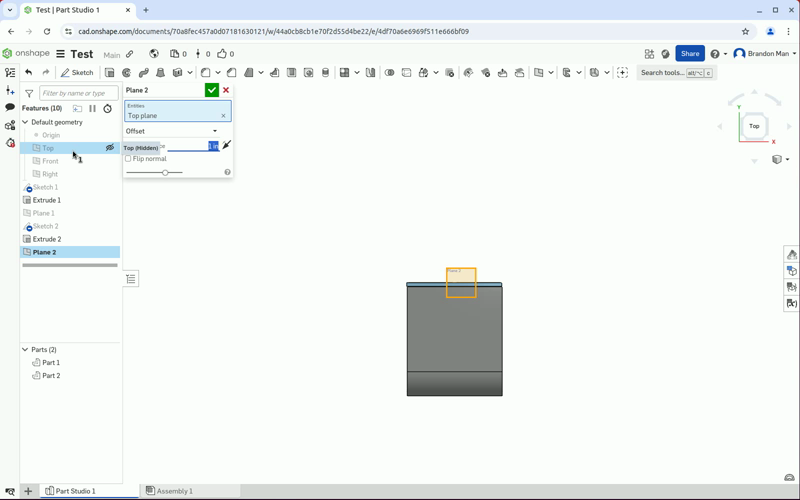
text(3.358)
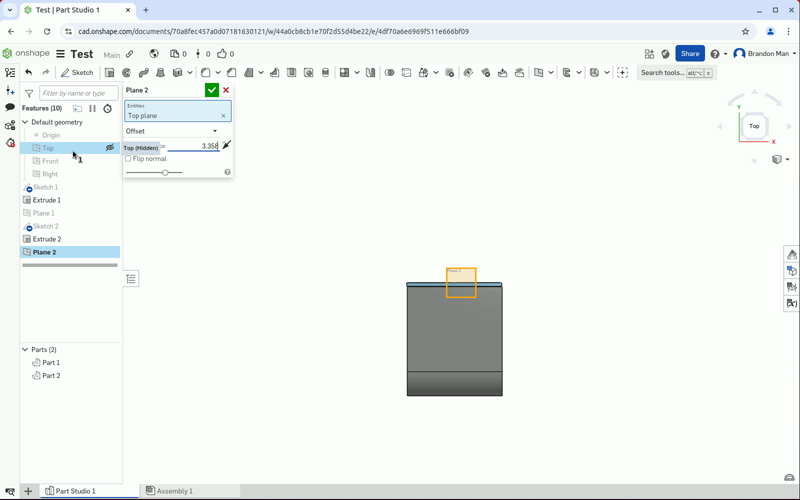
key(enter, 2)
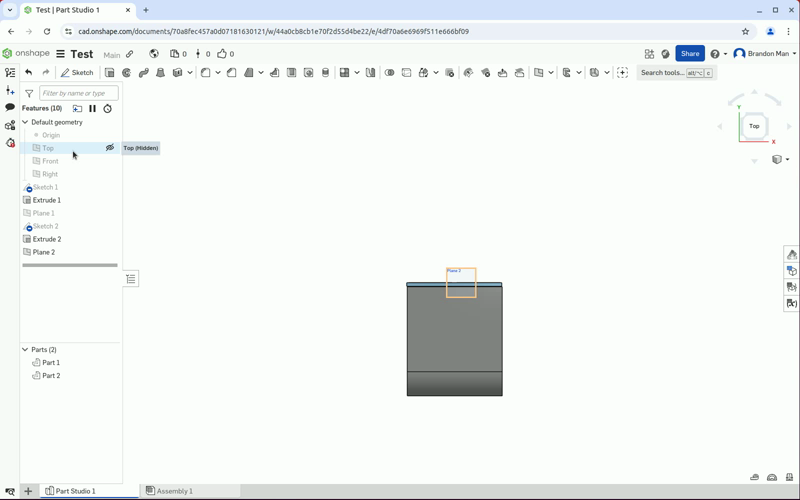
key(shift+s)
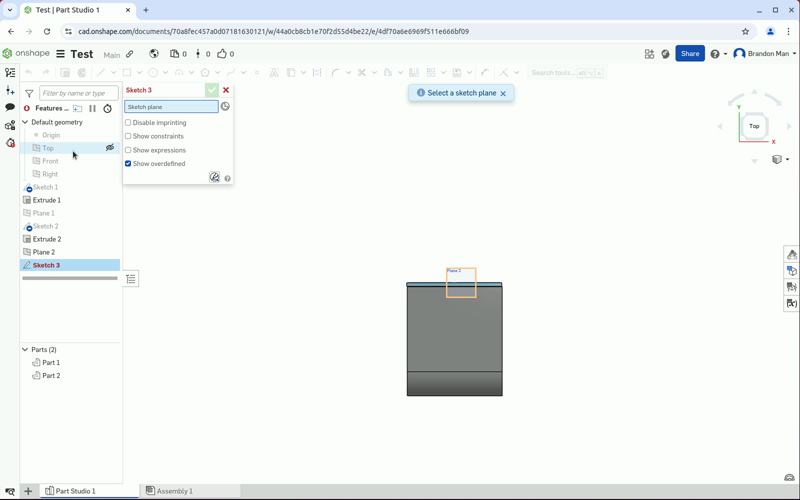
mouse_move(73, 254)
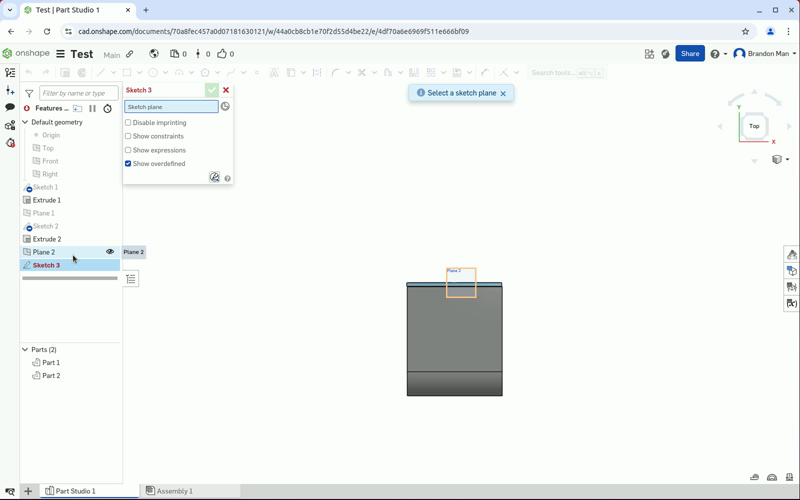
click(73, 254)
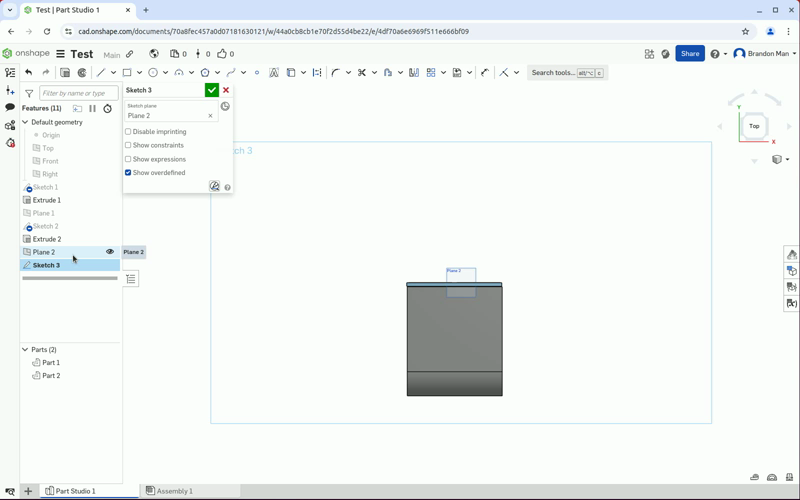
mouse_move(73, 352)
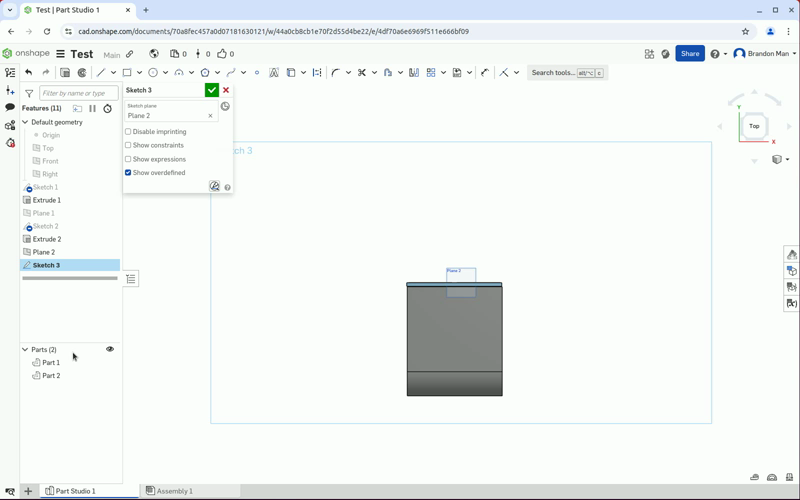
key(y)
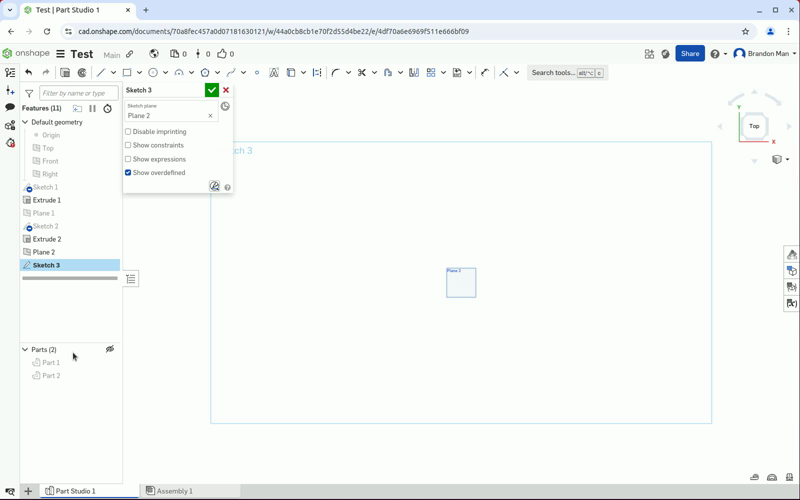
key(l)
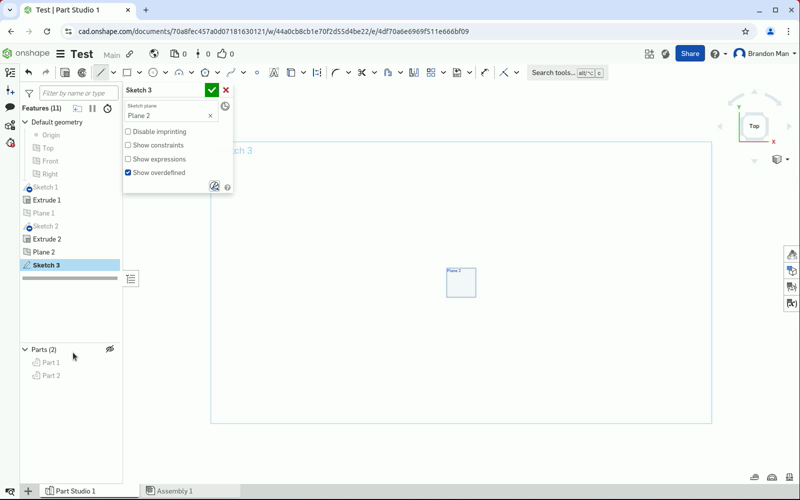
key_down(shift)
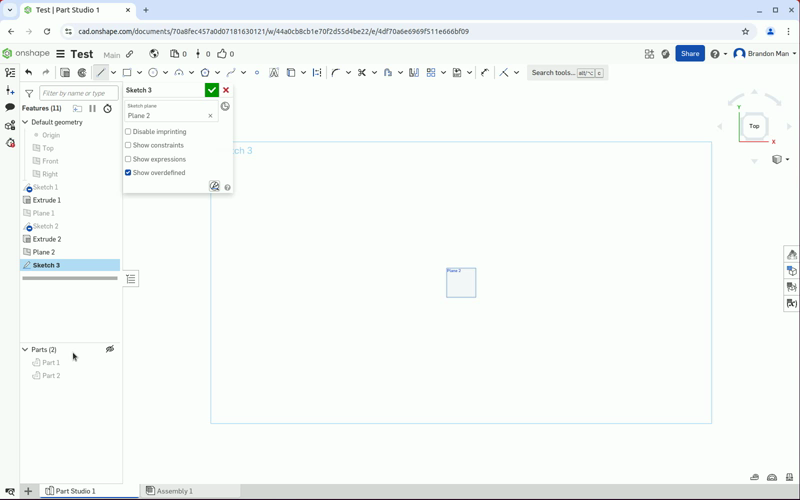
mouse_move(411, 414)
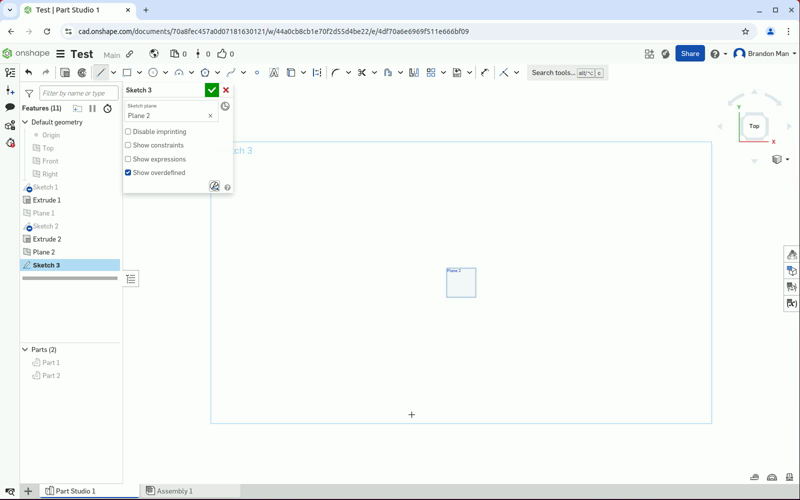
click(411, 414)
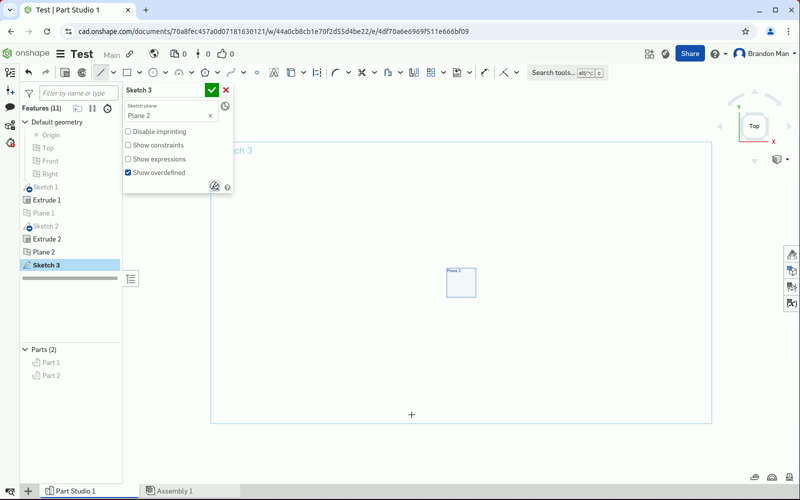
key_up(shift)
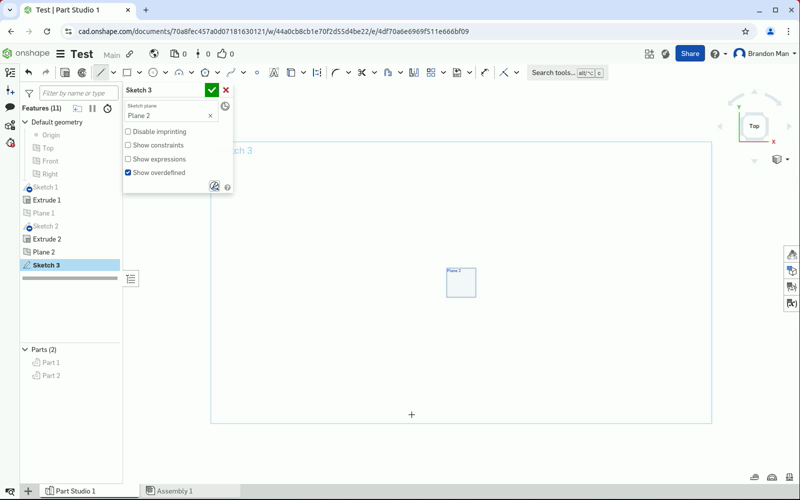
key_down(shift)
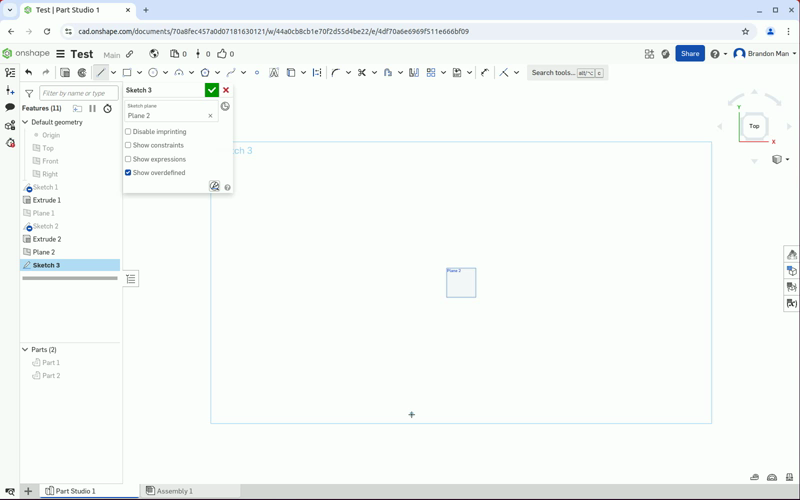
mouse_move(497, 414)
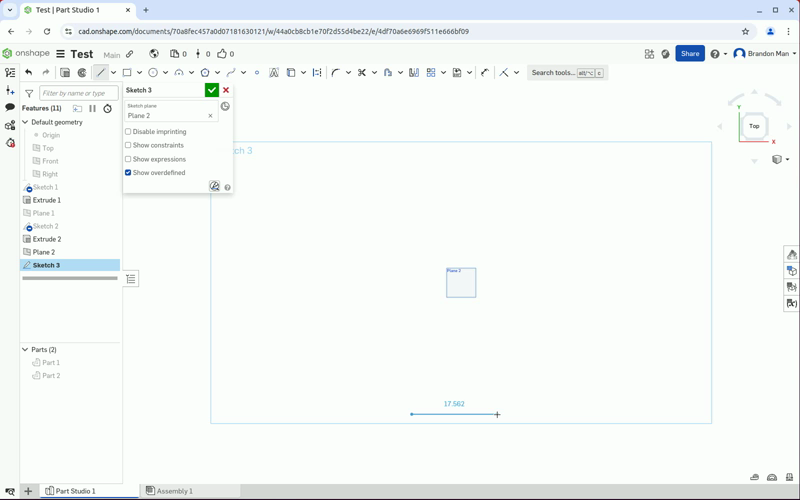
click(497, 414)
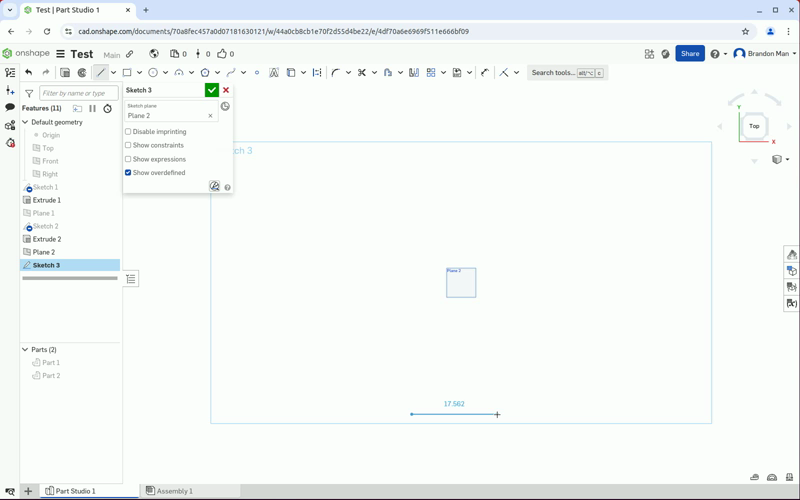
key_up(shift)
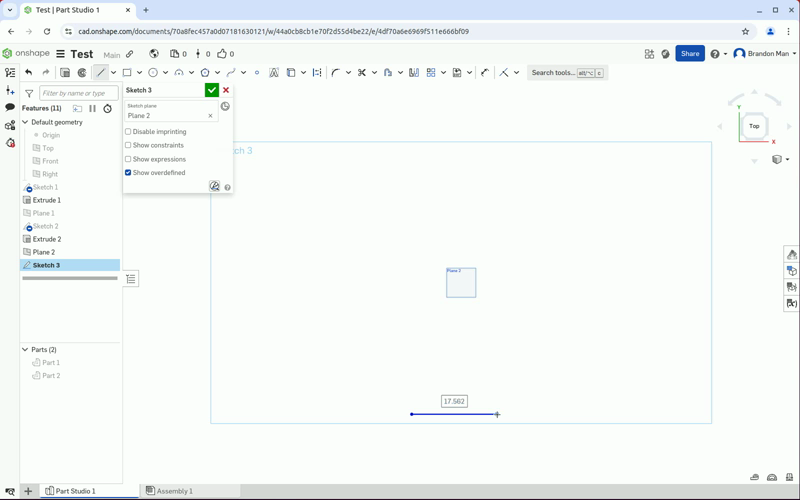
key_down(shift)
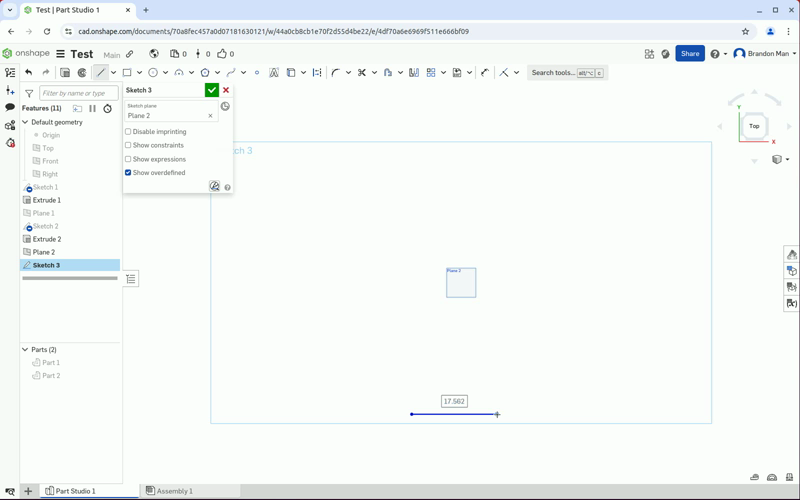
mouse_move(527, 414)
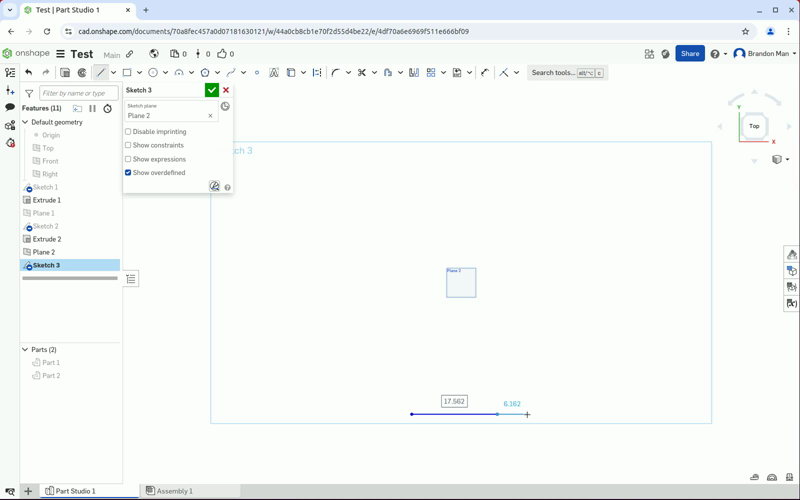
mouse_move(497, 371)
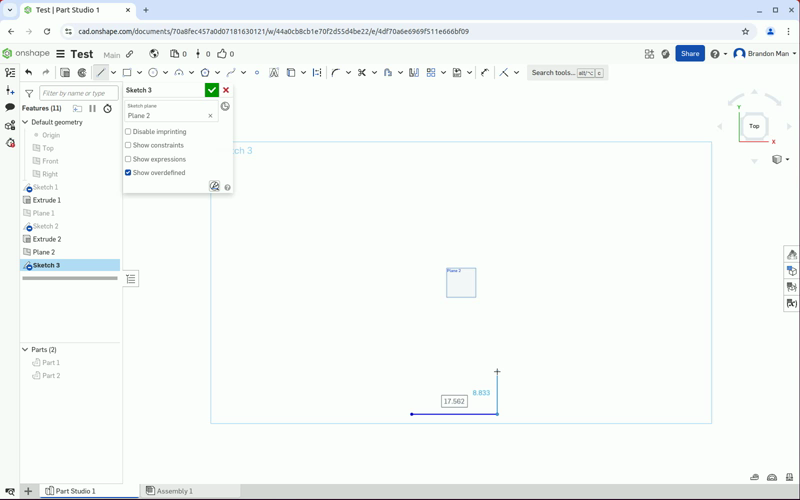
click(497, 371)
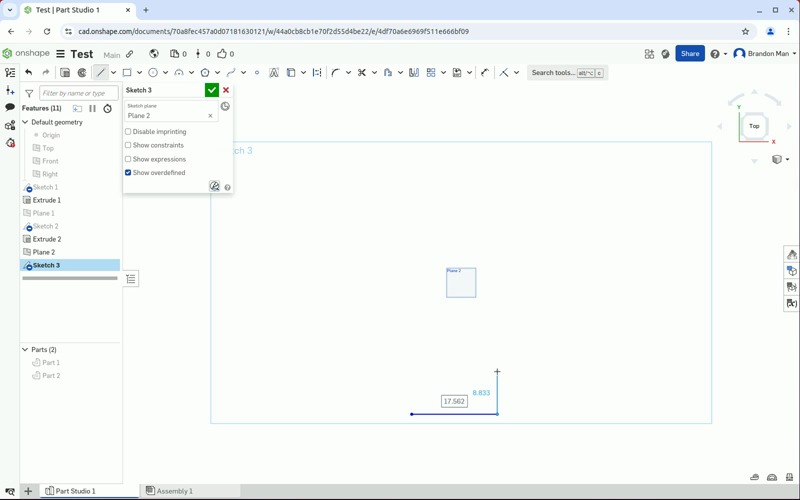
key_up(shift)
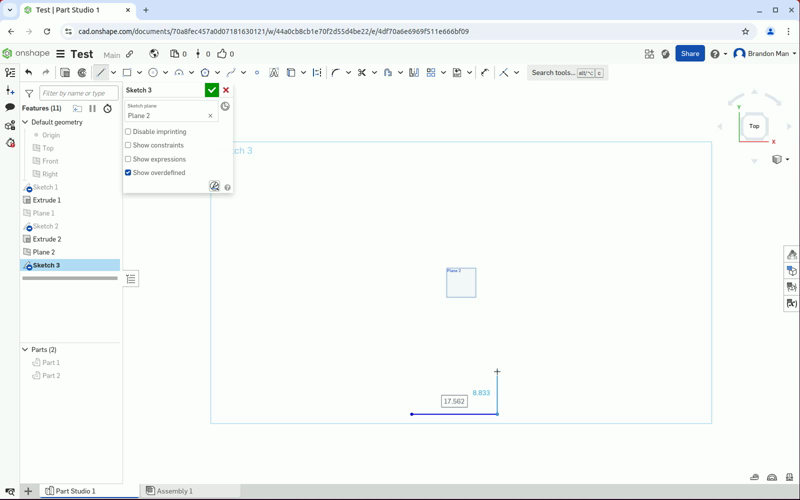
key_down(shift)
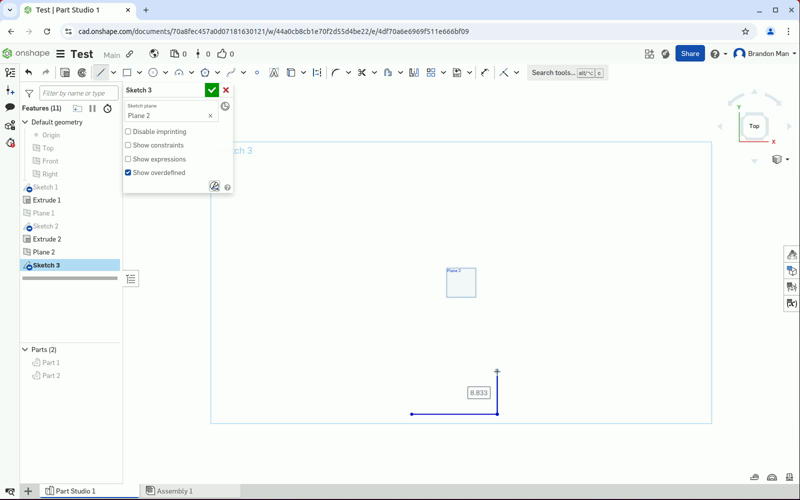
mouse_move(411, 371)
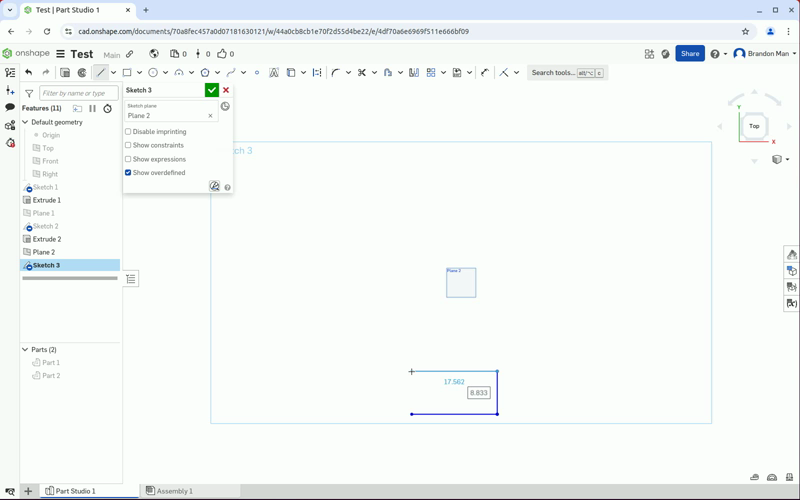
click(411, 371)
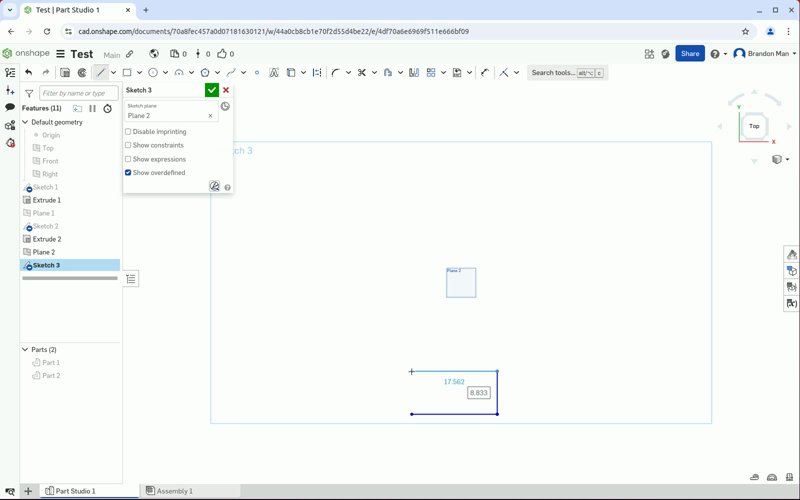
key_up(shift)
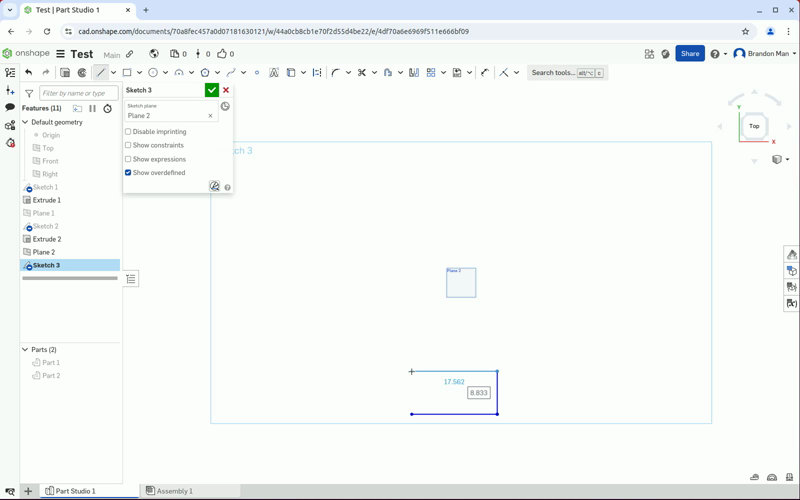
mouse_move(441, 371)
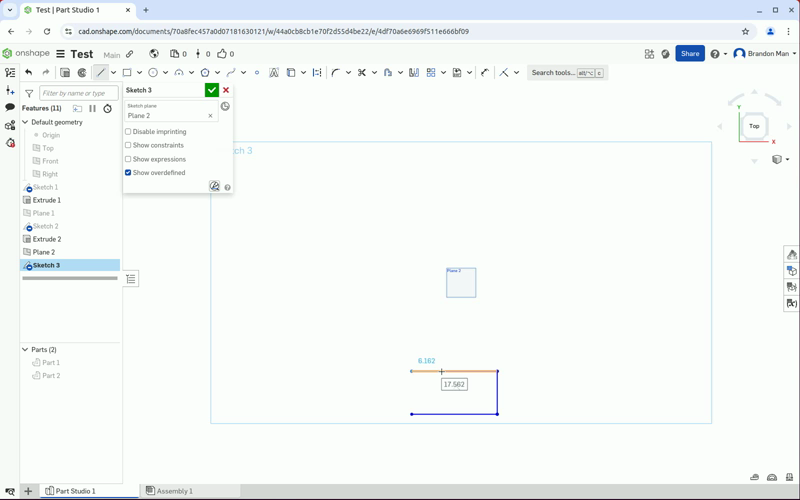
key_down(shift)
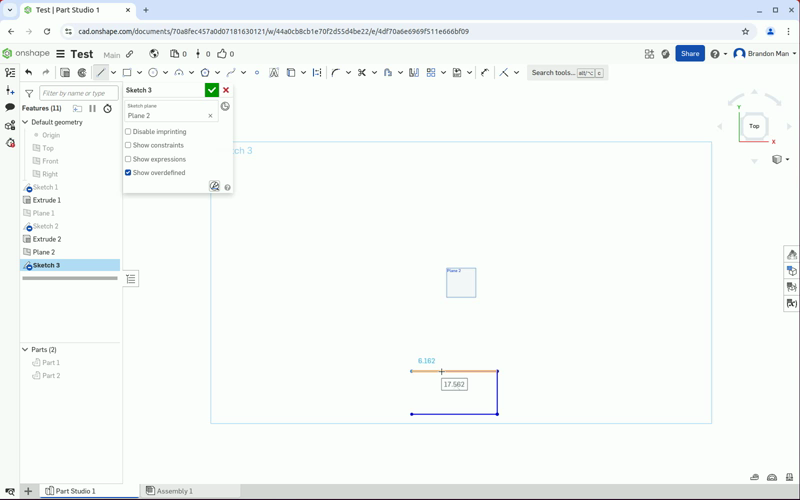
mouse_move(411, 414)
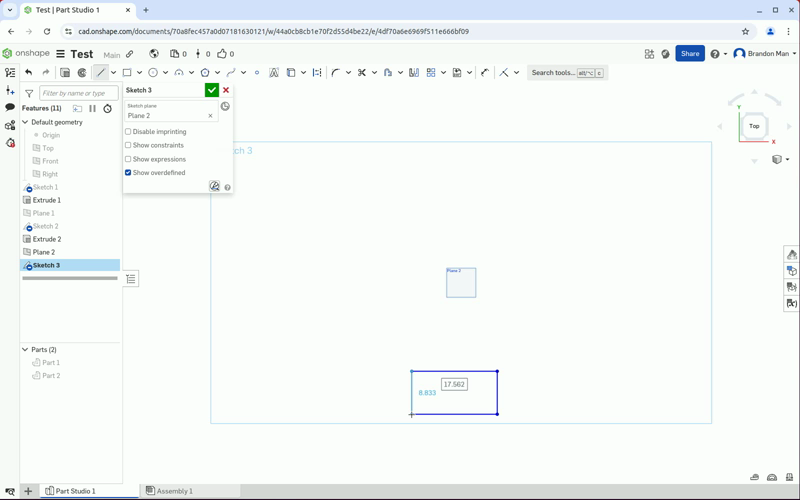
key_up(shift)
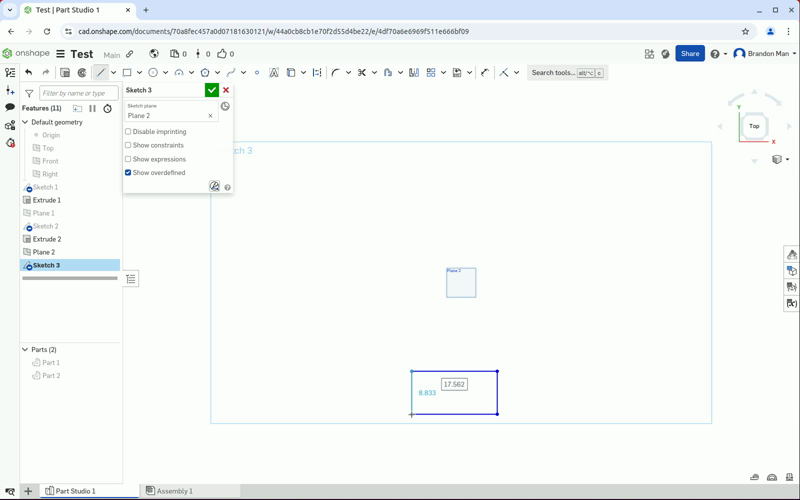
click(411, 414)
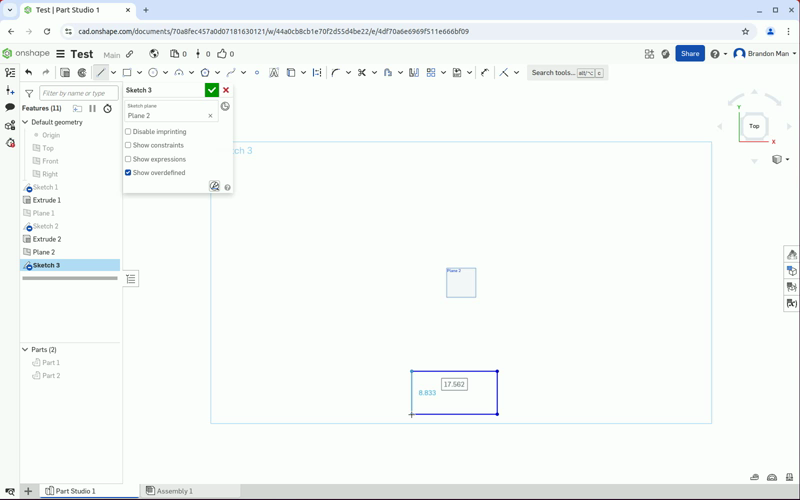
key(esc)
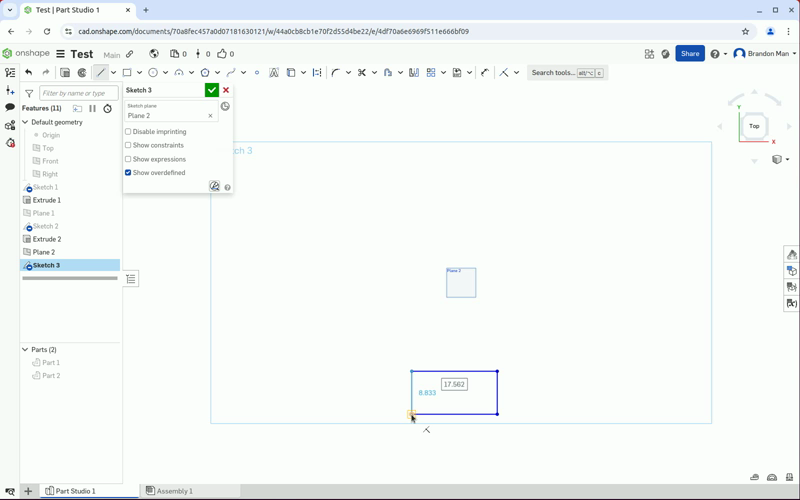
mouse_move(432, 393)
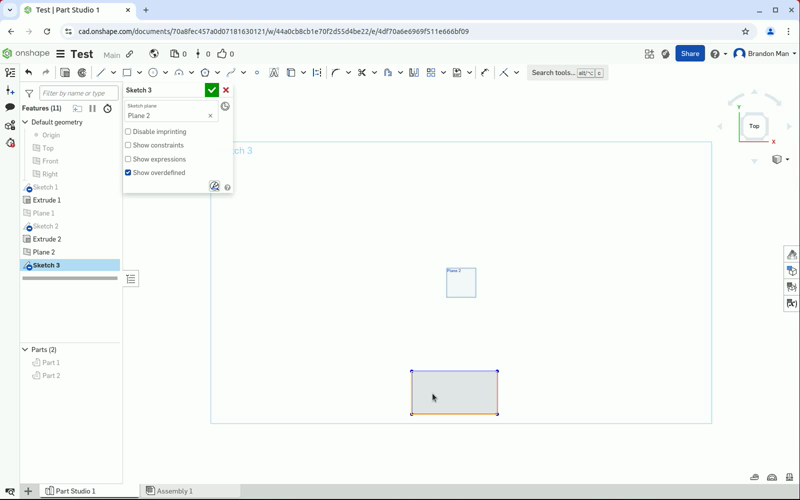
click(432, 393)
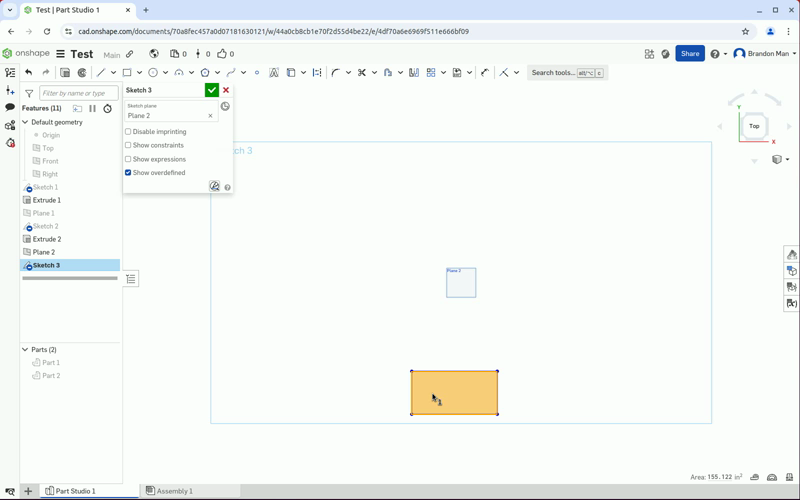
mouse_move(73, 352)
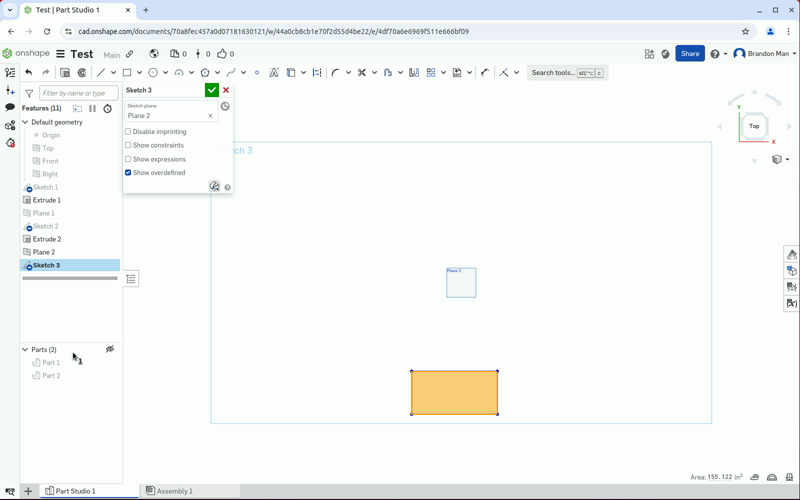
key(shift+y)
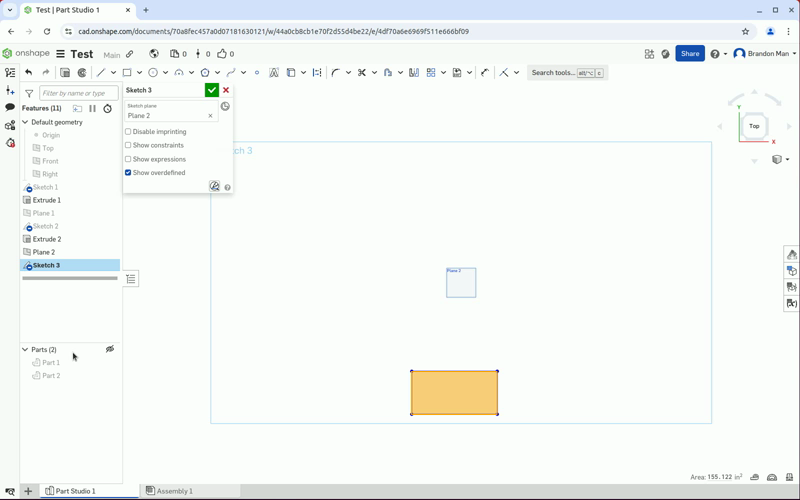
key(shift+e)
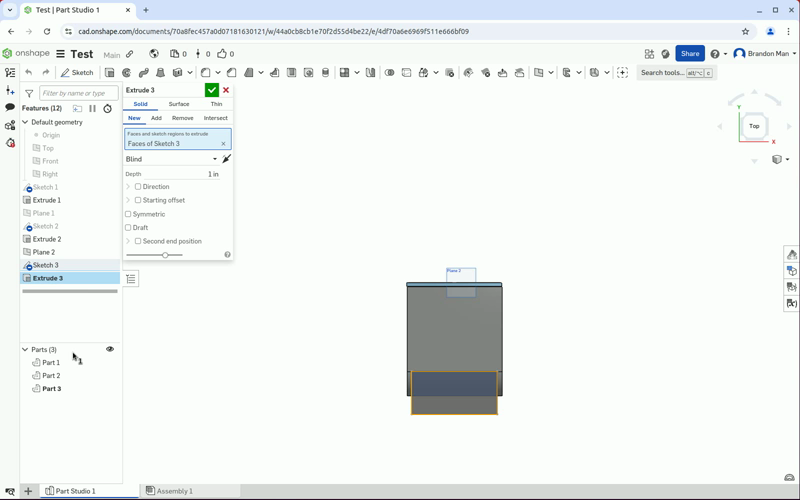
mouse_move(143, 106)
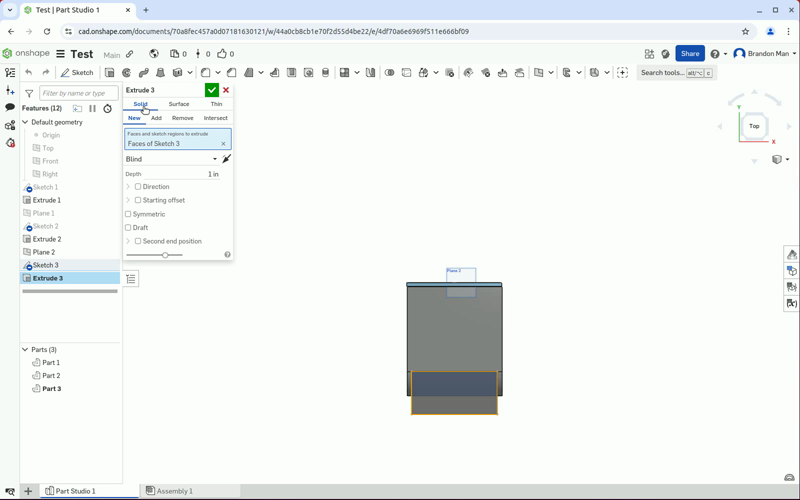
click(143, 106)
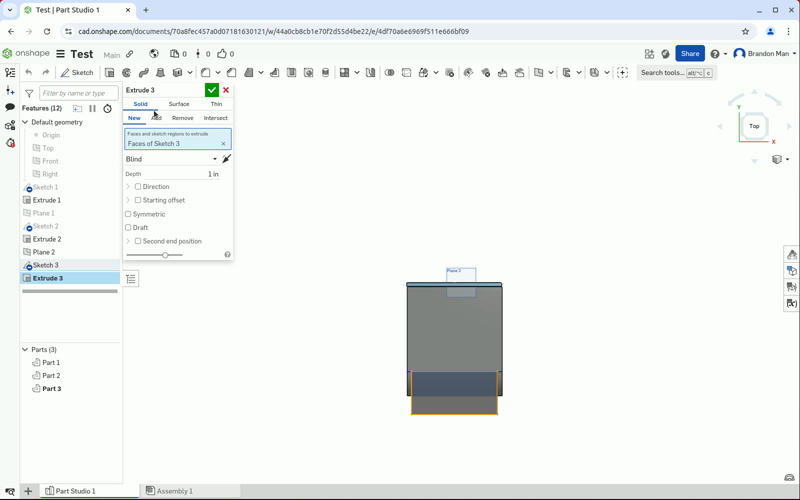
mouse_move(186, 120)
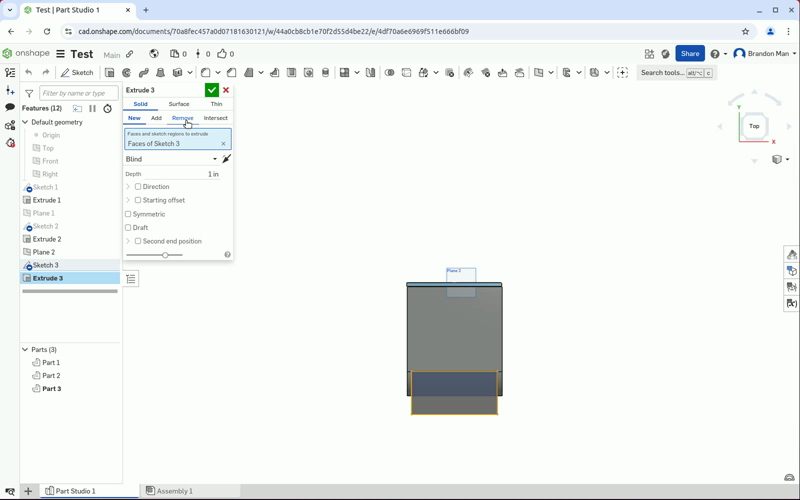
click(186, 120)
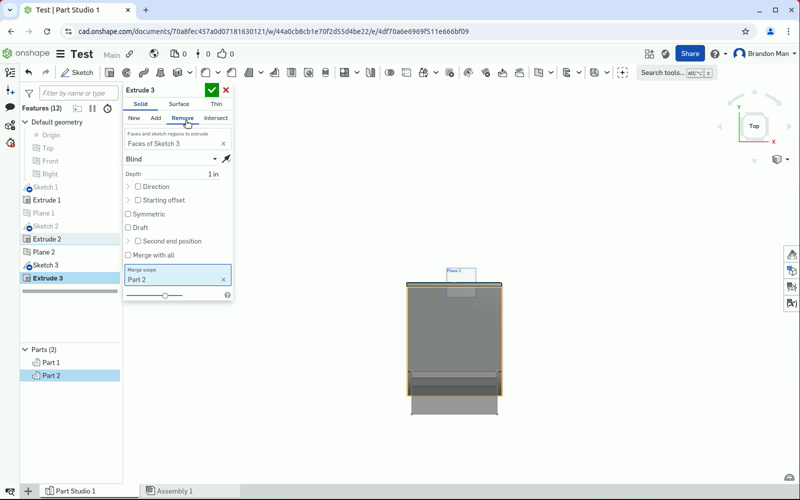
key(tab, 4)
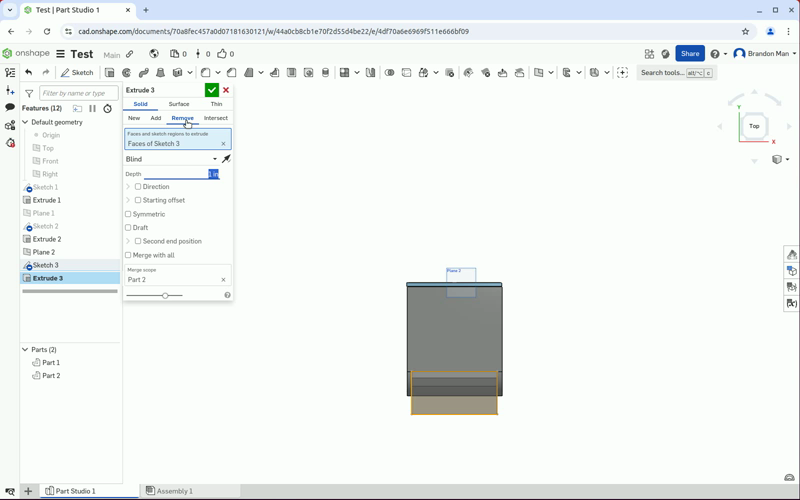
text(13.239)
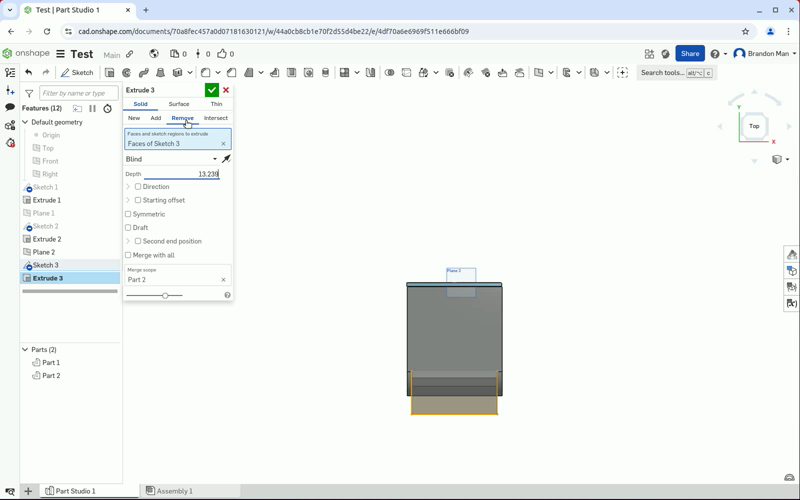
key(tab, 6)
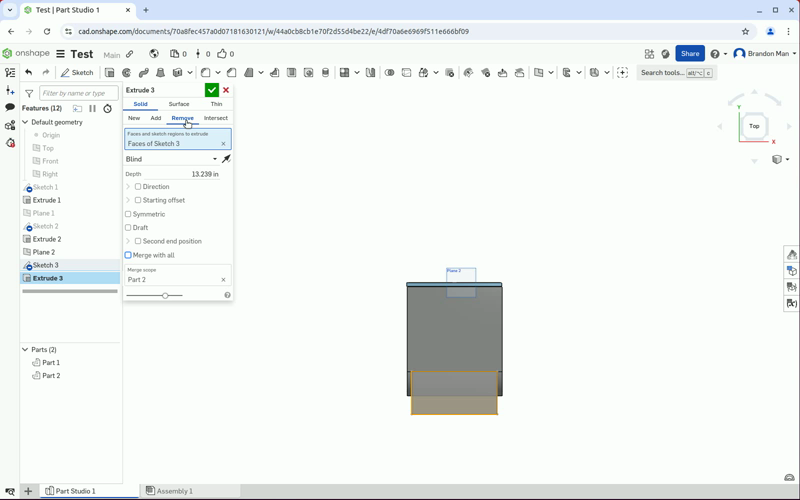
key(space)
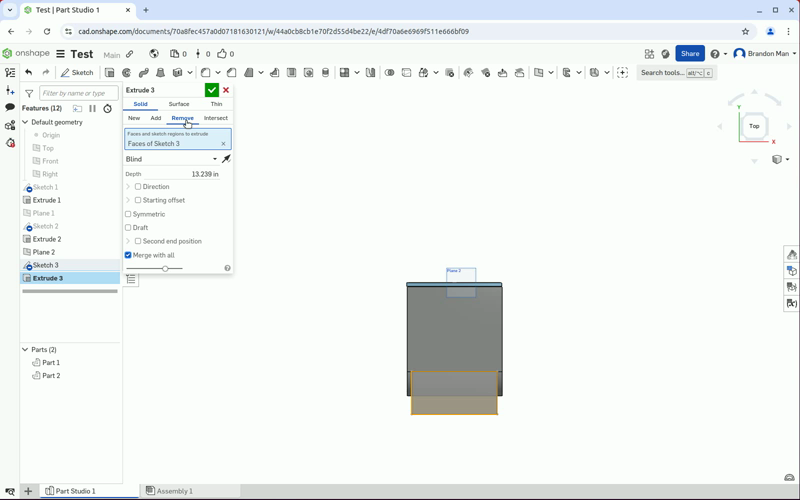
key(enter)
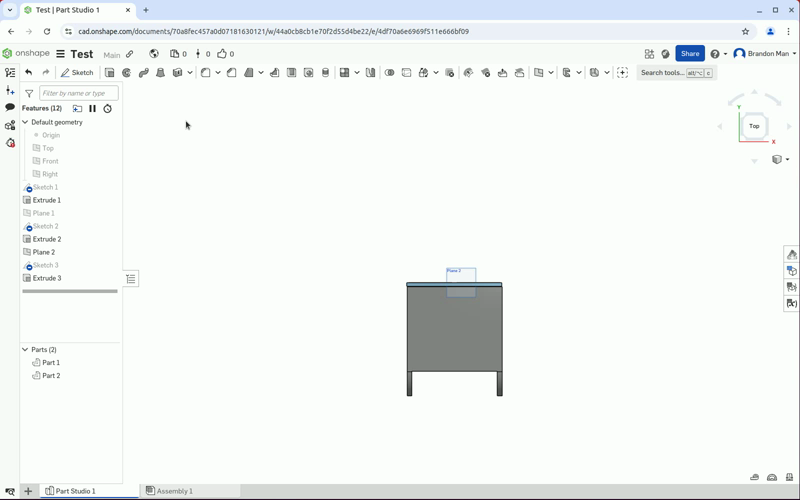
key(shift+h)
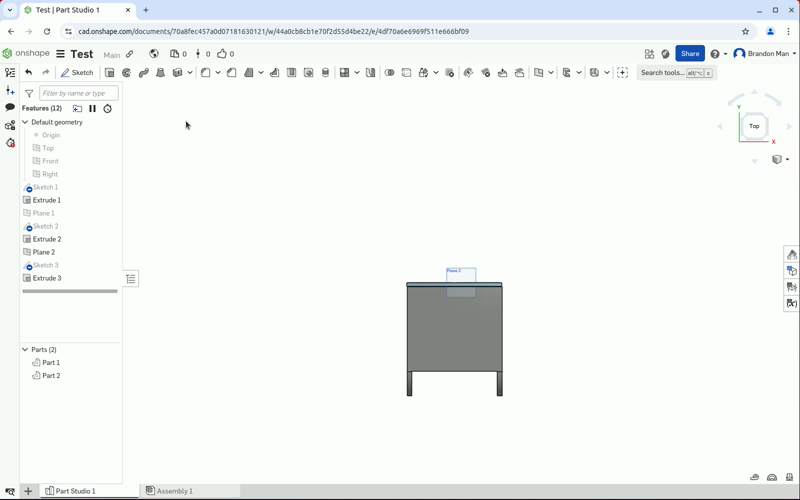
key(shift+h)
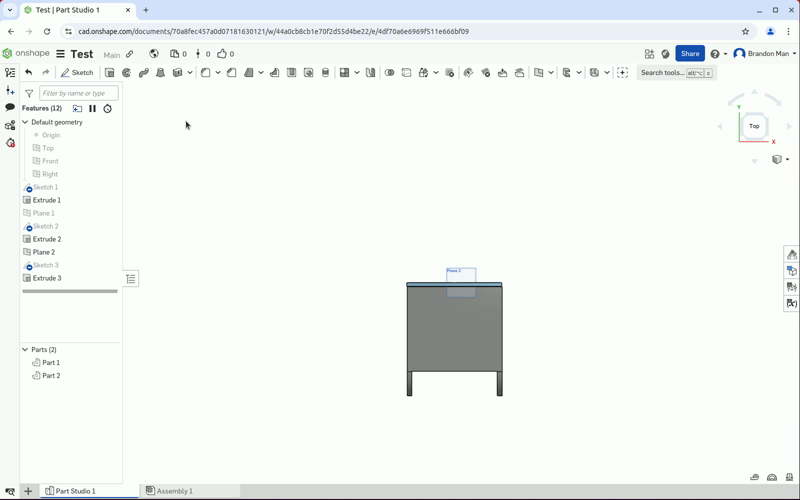
mouse_move(73, 189)
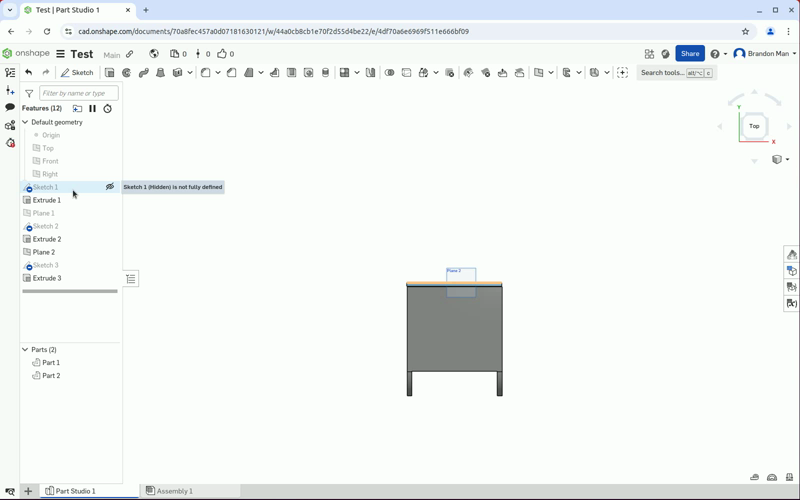
click(73, 189)
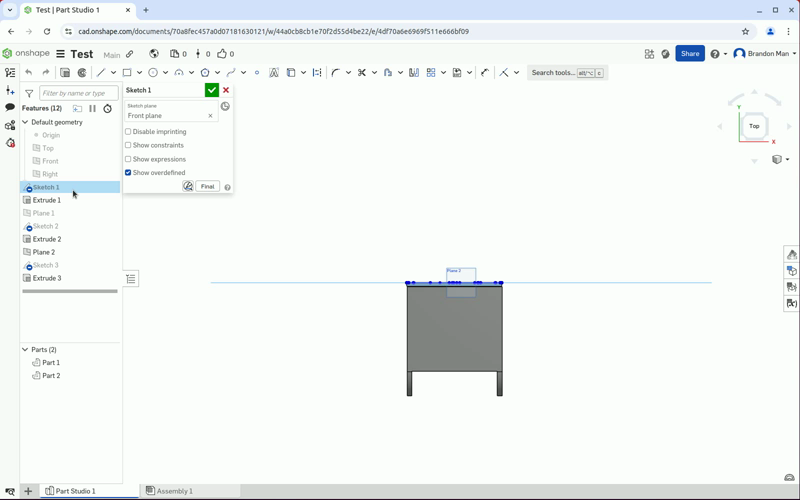
mouse_move(229, 92)
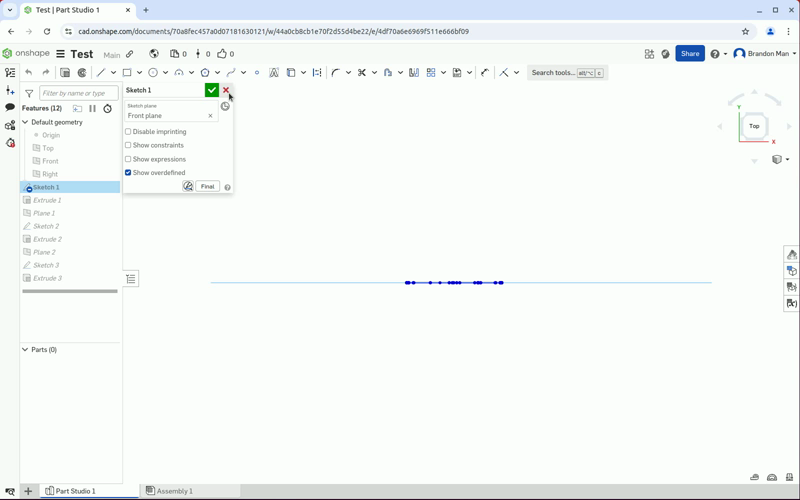
click(229, 92)
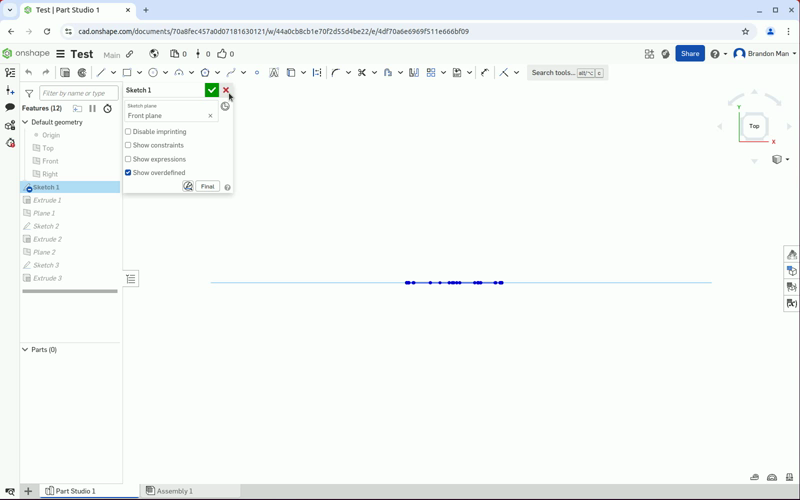
key(shift+s)
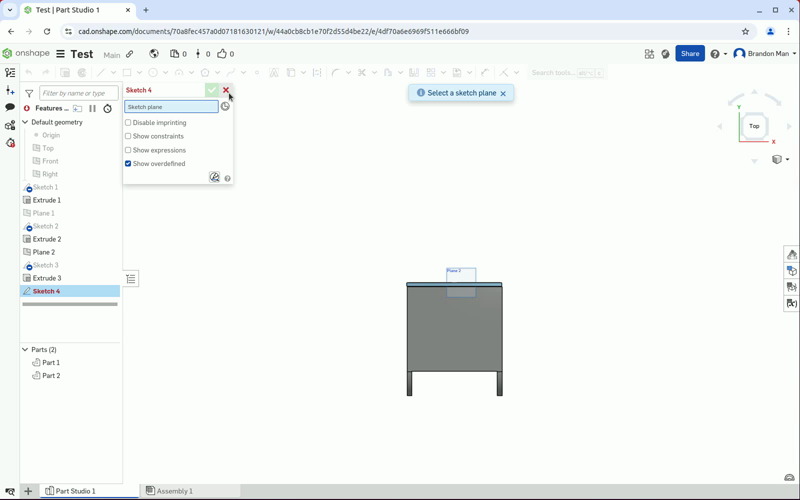
mouse_move(73, 254)
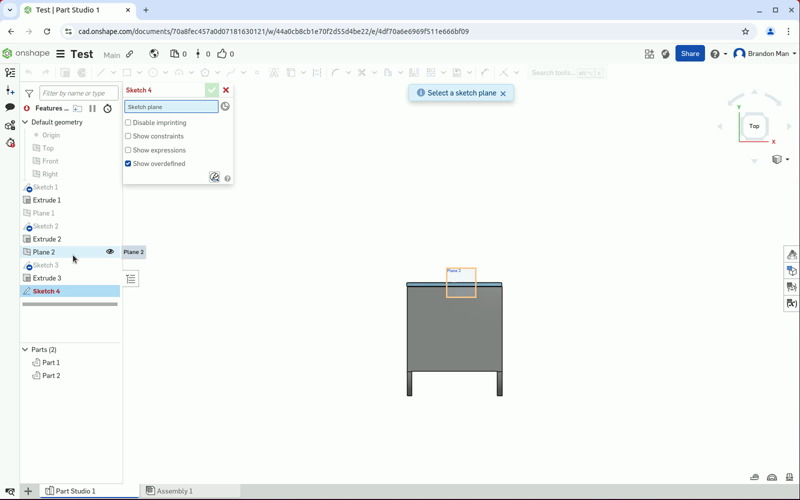
click(73, 254)
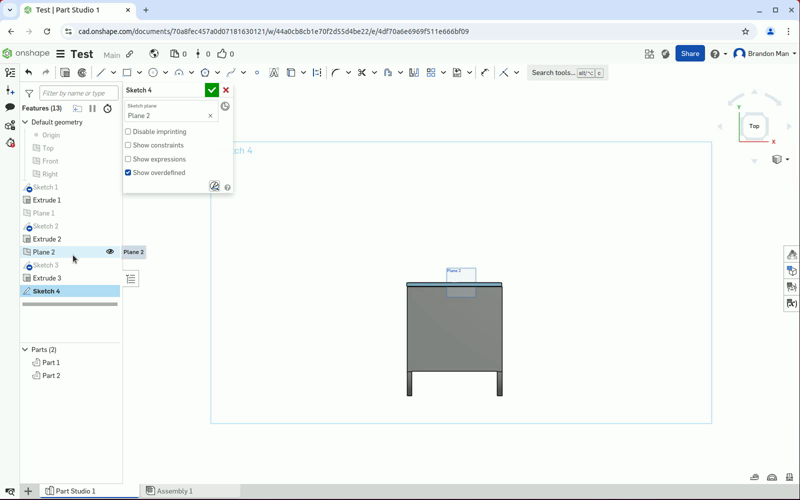
mouse_move(73, 352)
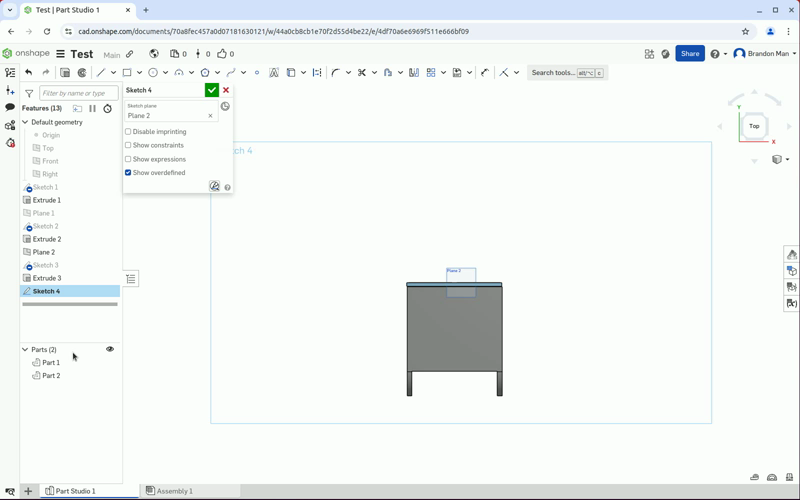
key(y)
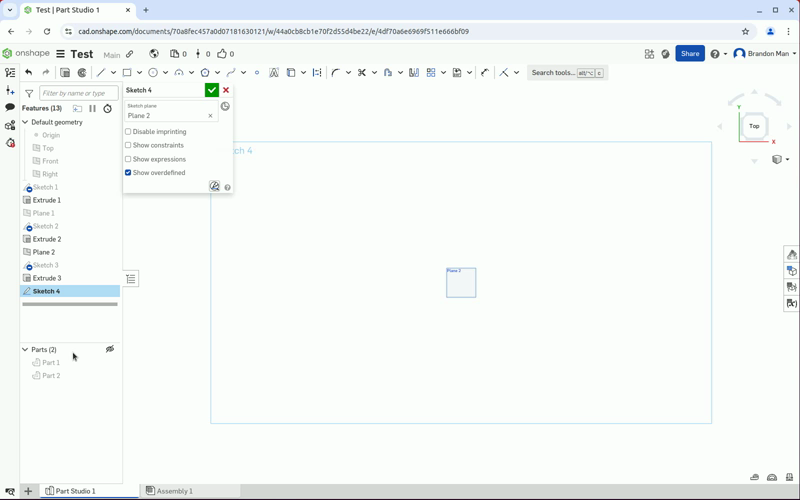
key(l)
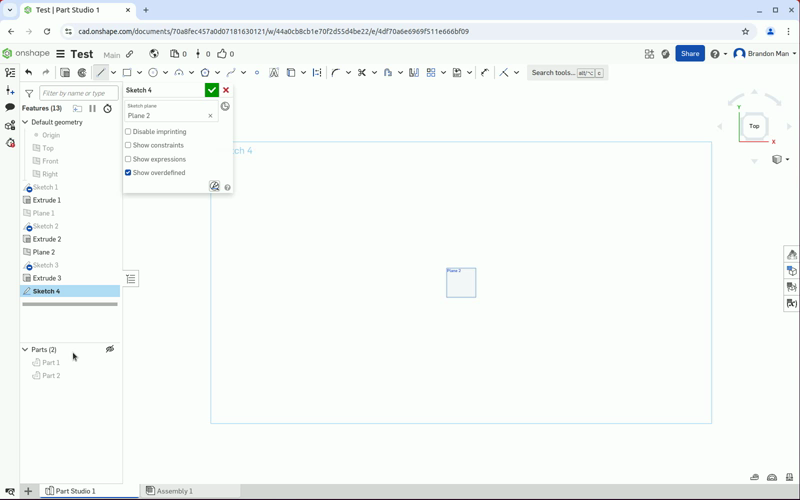
key_down(shift)
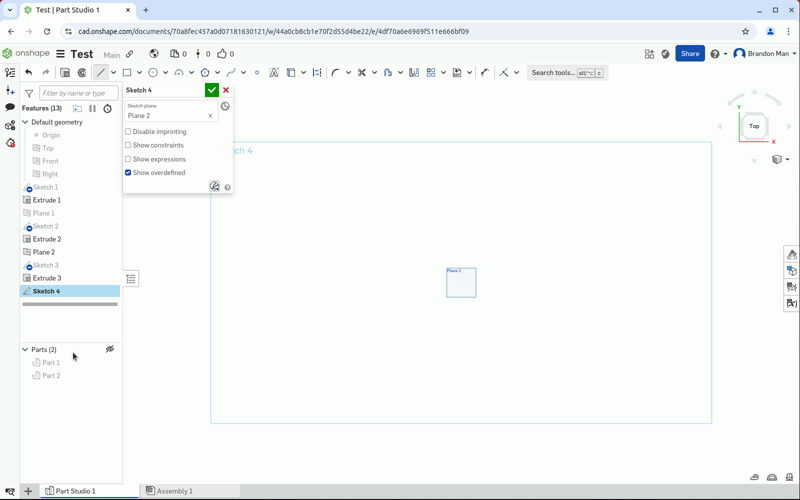
mouse_move(411, 372)
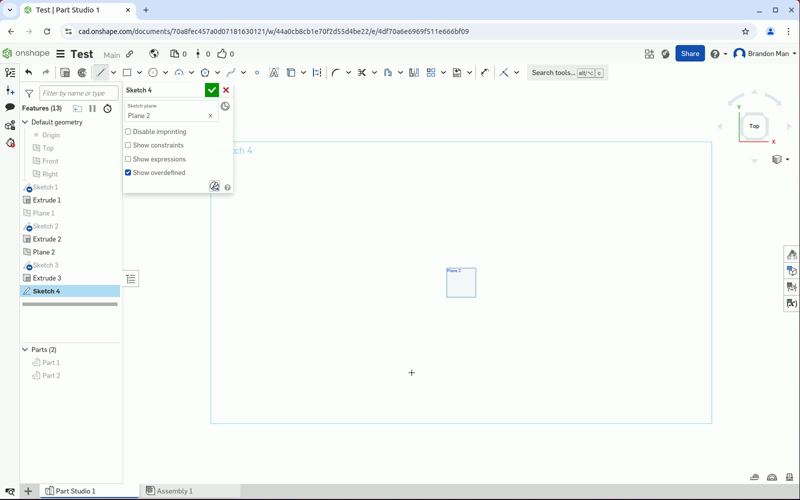
click(411, 372)
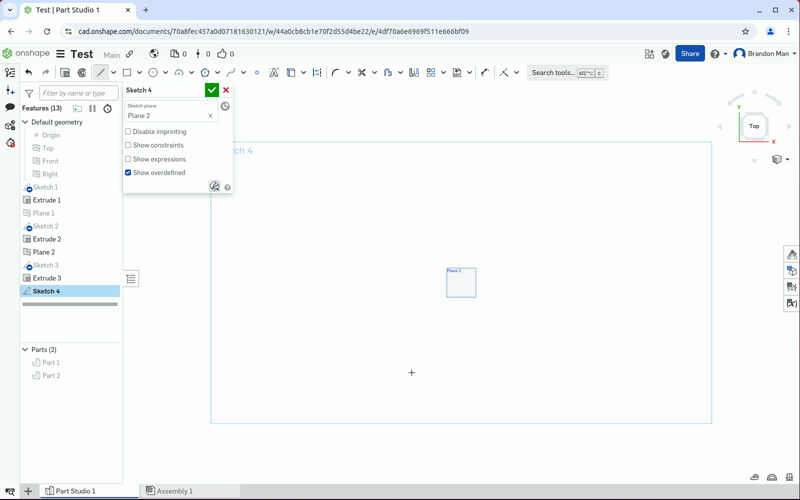
key_up(shift)
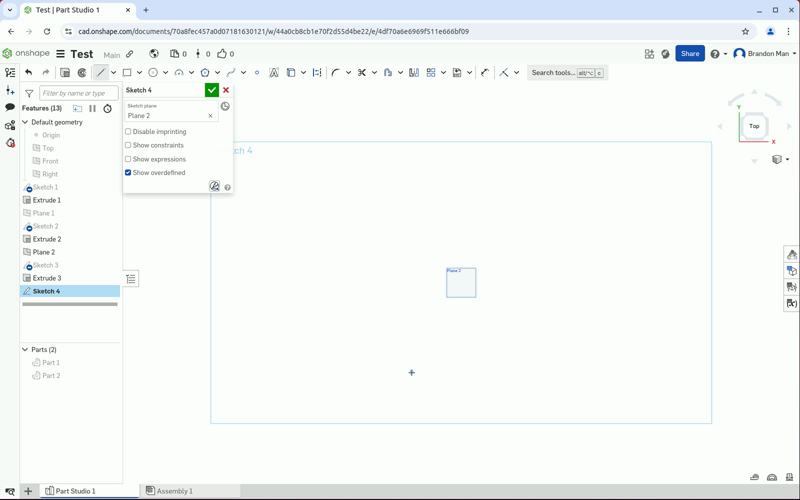
key_down(shift)
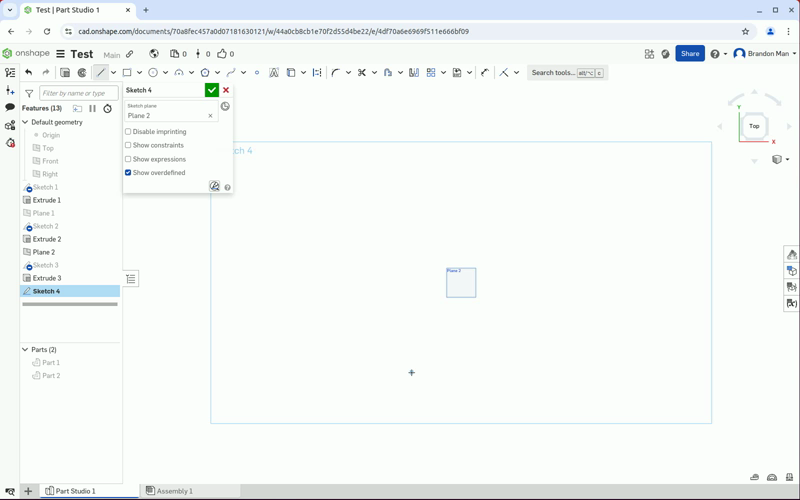
mouse_move(497, 372)
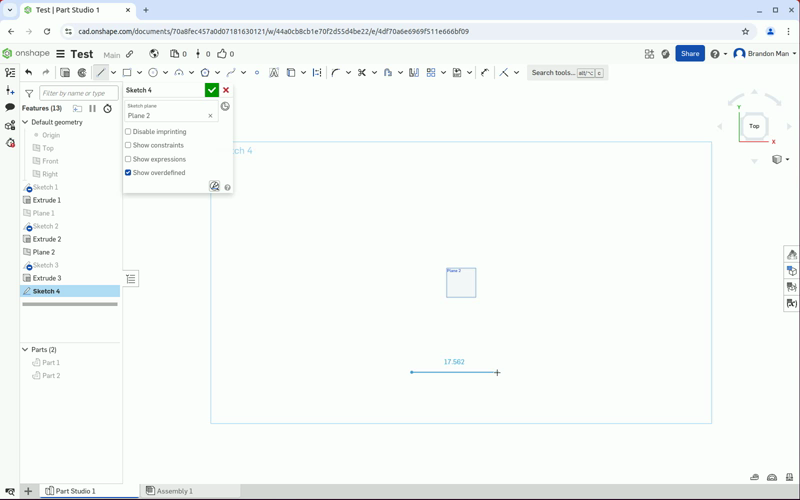
click(497, 372)
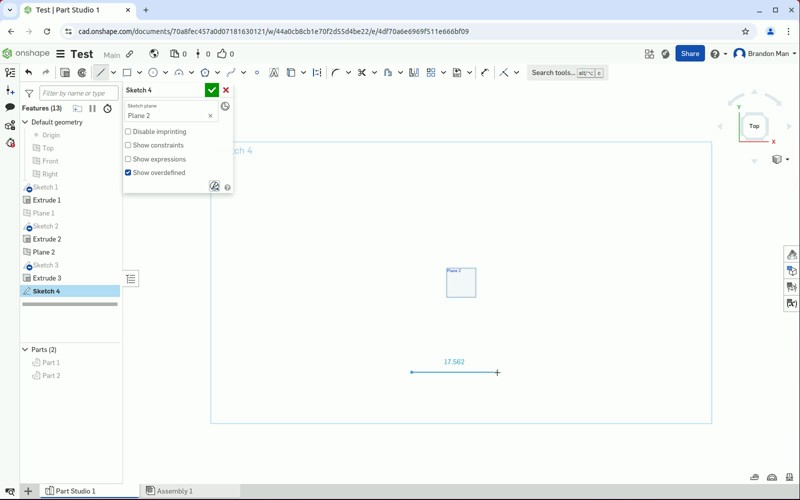
key_up(shift)
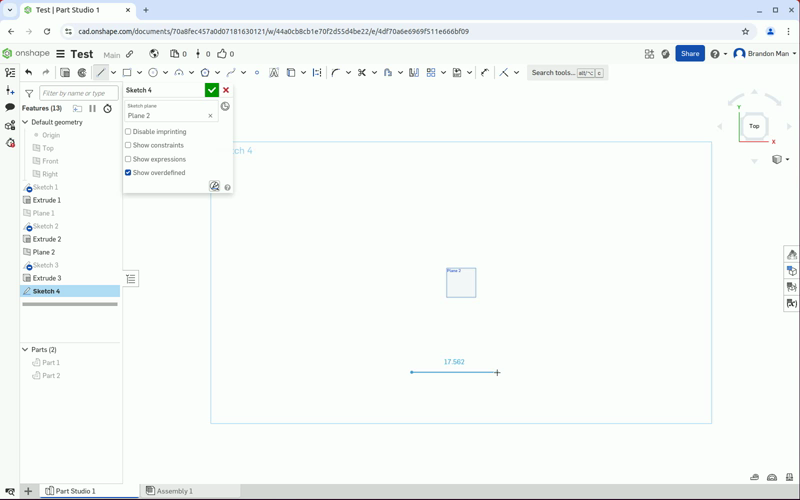
key_down(shift)
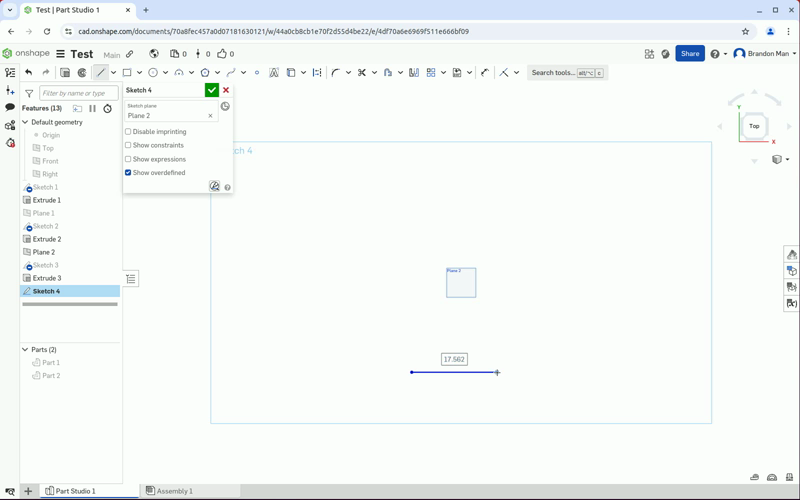
mouse_move(497, 288)
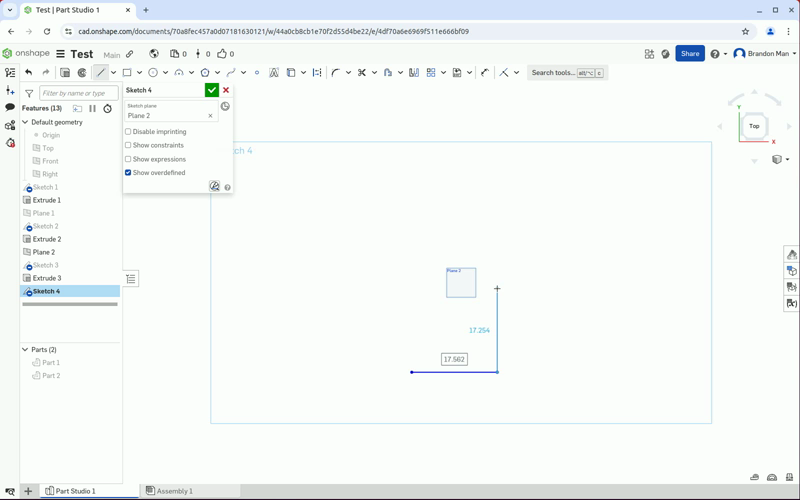
click(497, 288)
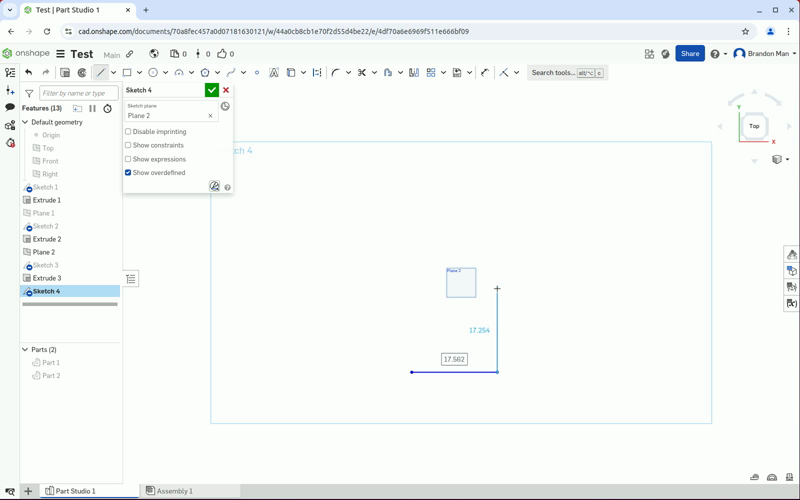
key_up(shift)
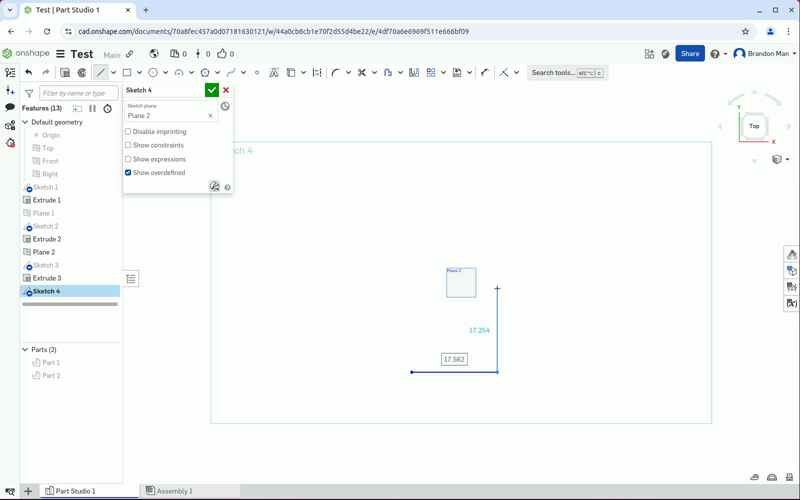
key_down(shift)
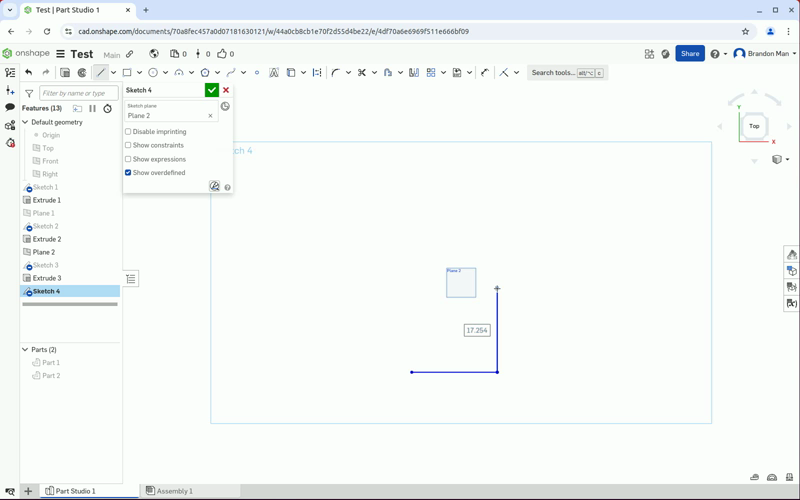
mouse_move(411, 288)
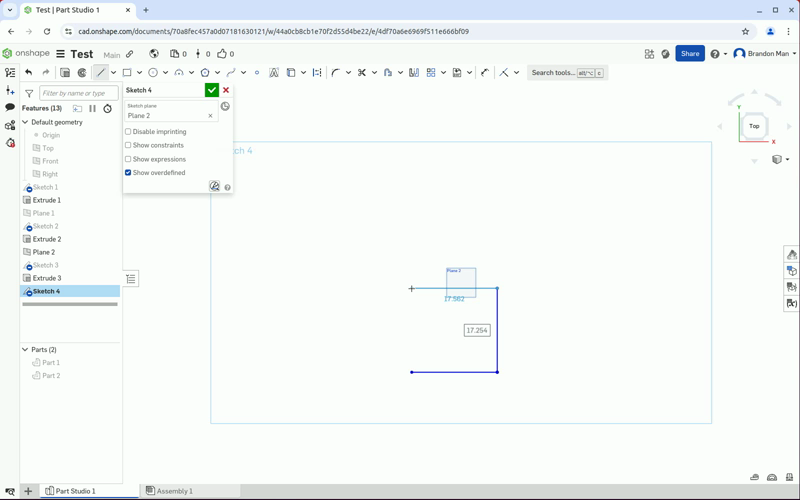
click(411, 288)
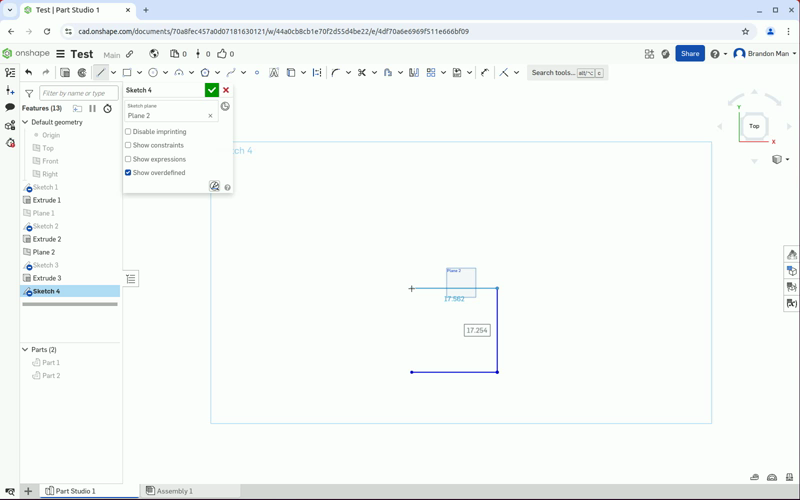
key_up(shift)
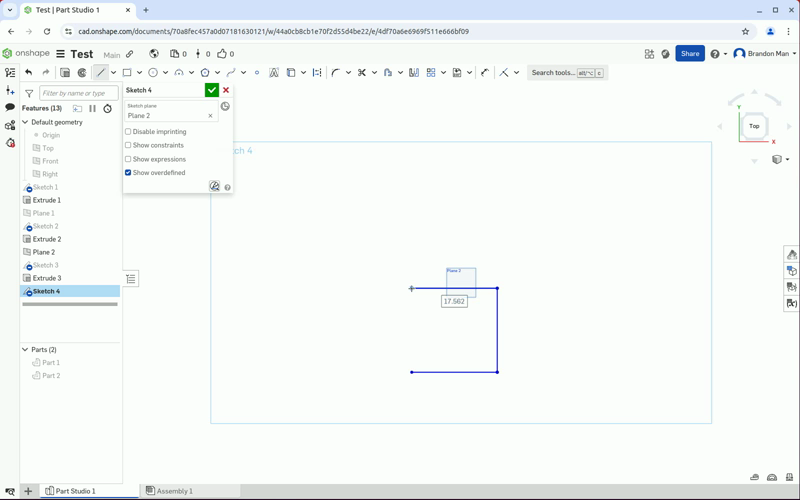
key_down(shift)
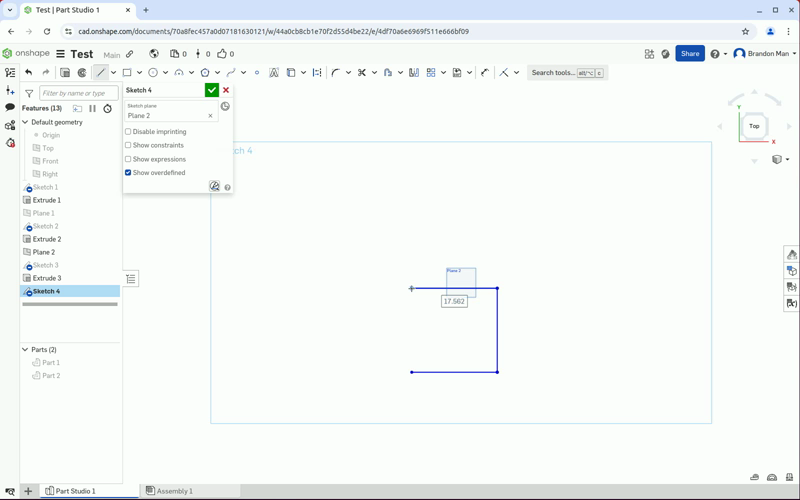
mouse_move(411, 372)
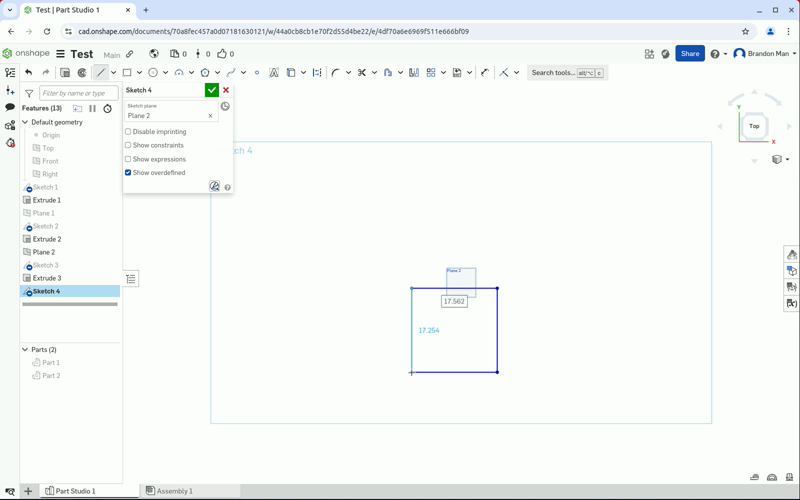
key_up(shift)
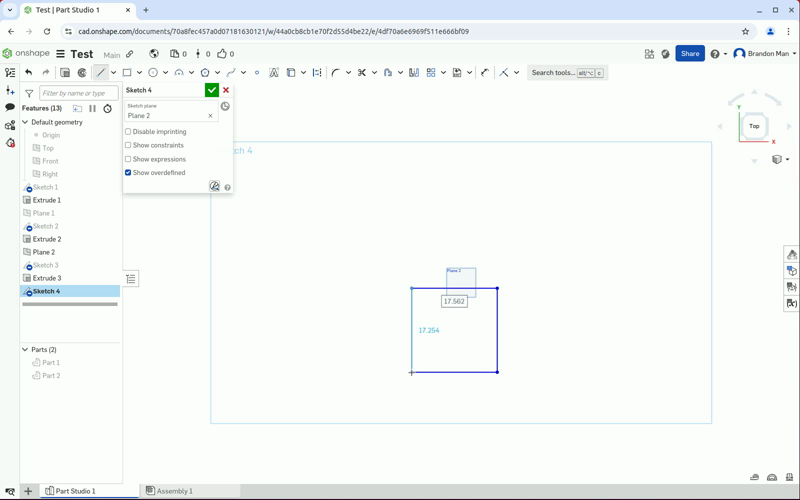
click(411, 372)
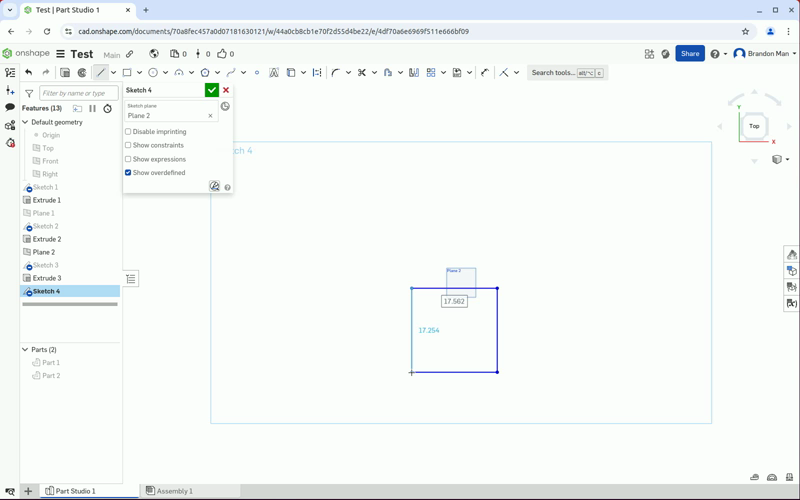
key(esc)
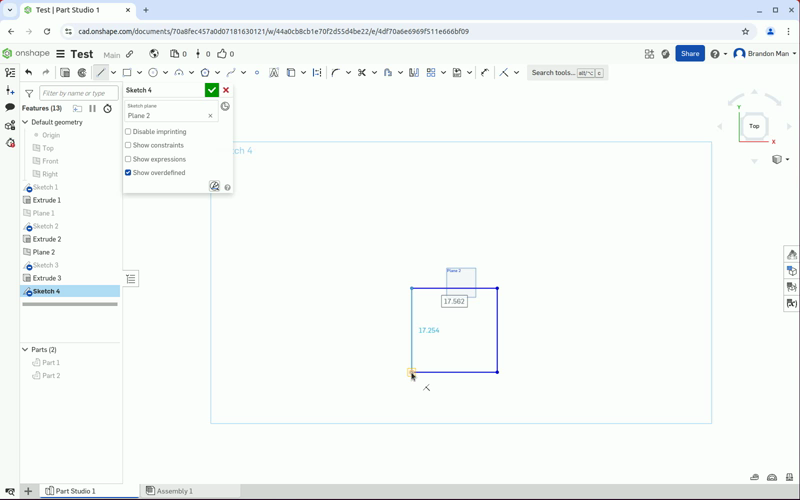
mouse_move(463, 342)
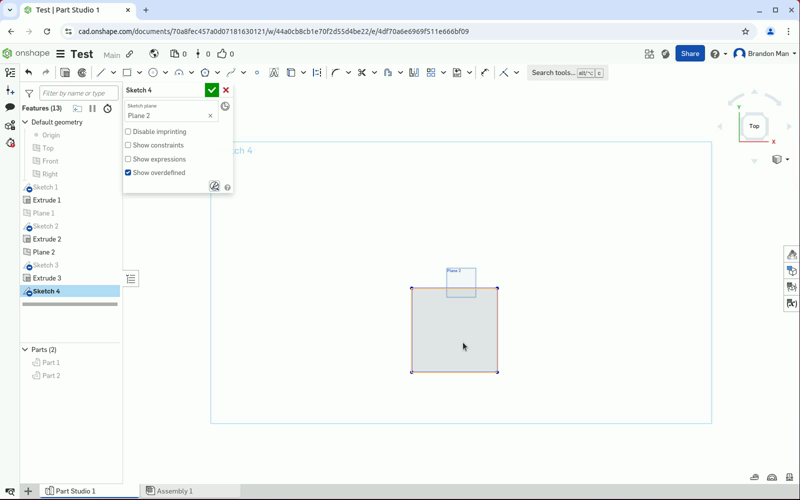
click(463, 342)
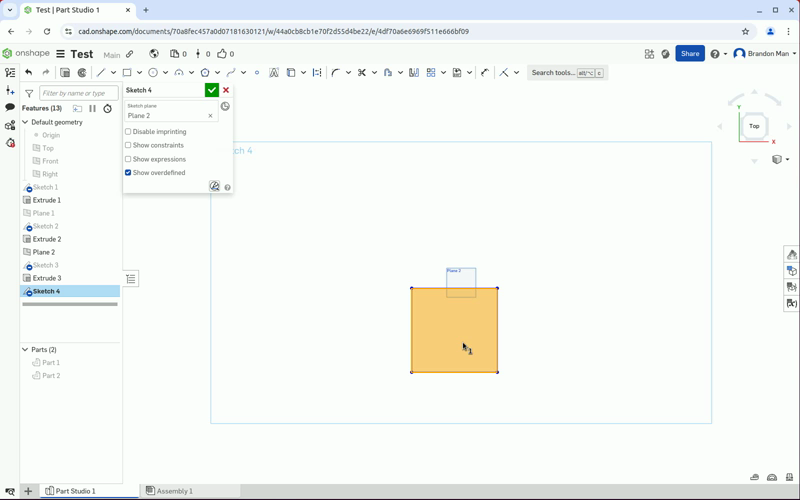
mouse_move(73, 352)
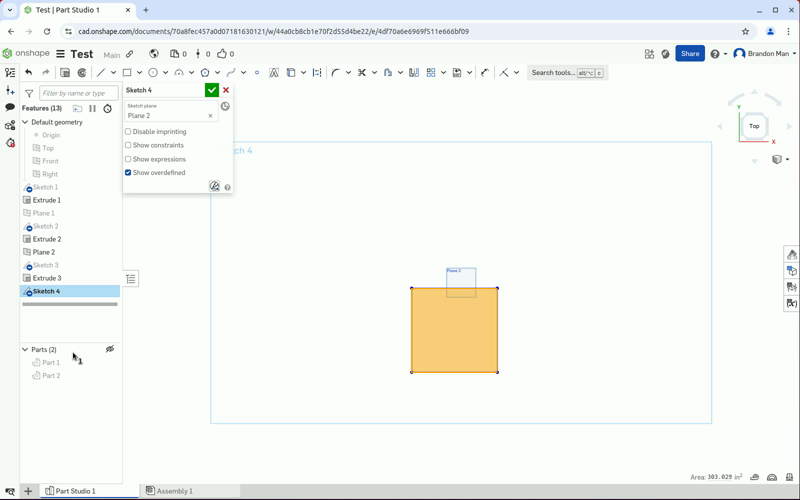
key(shift+y)
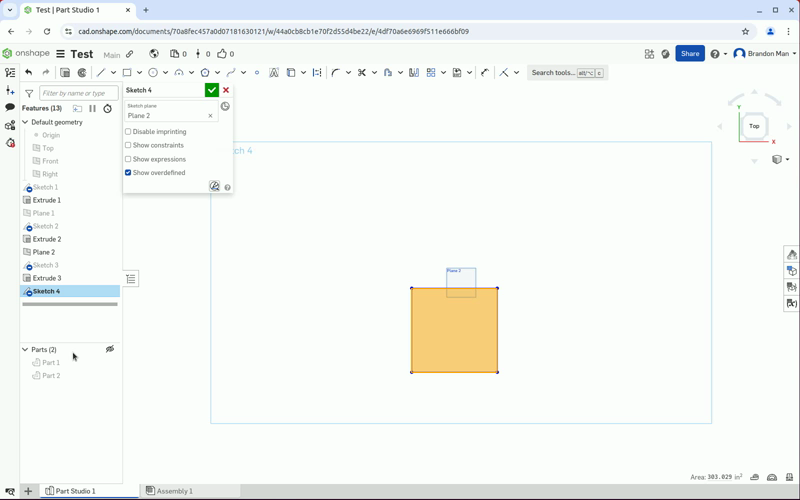
key(shift+e)
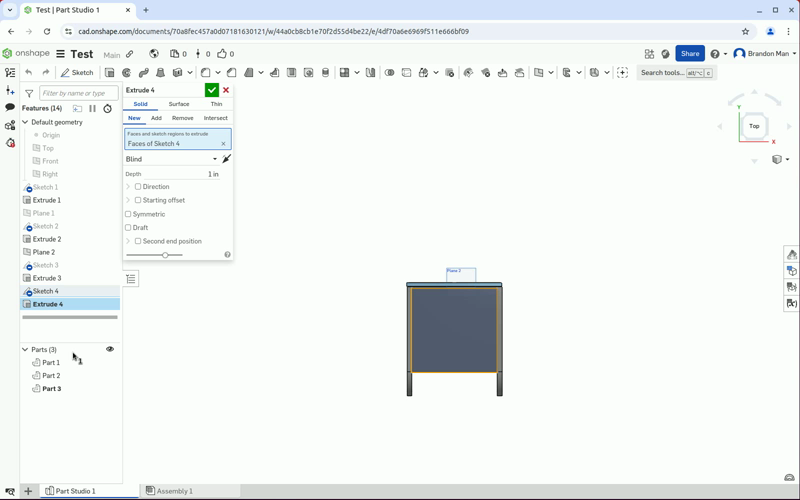
mouse_move(143, 106)
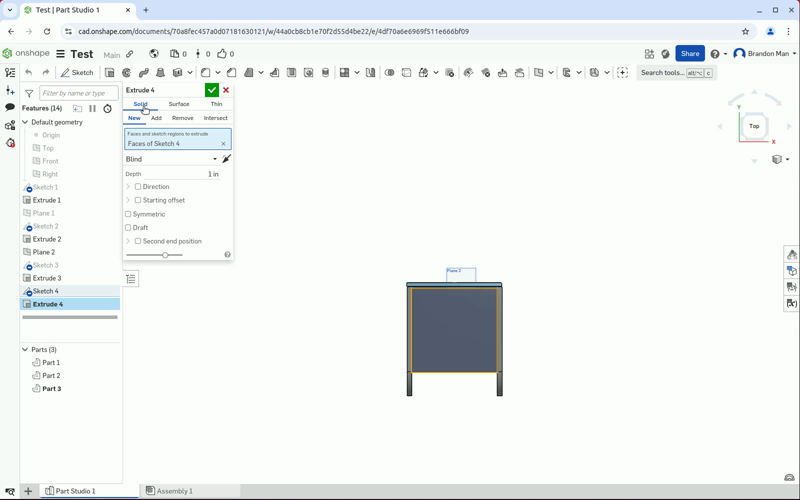
click(143, 106)
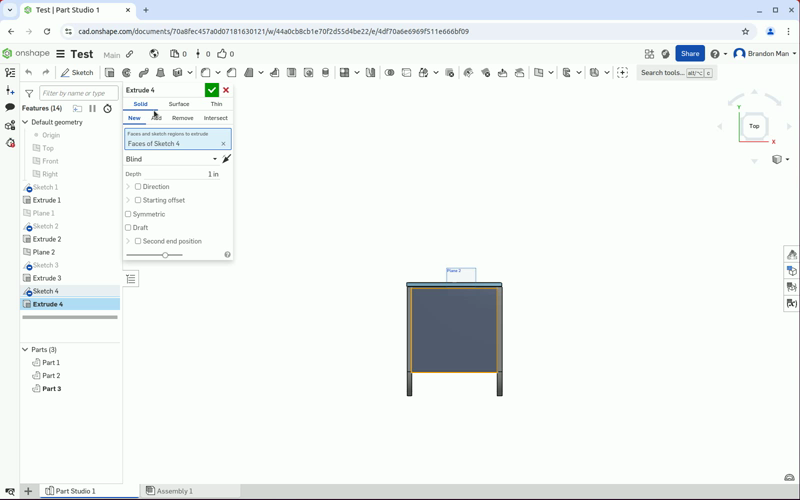
mouse_move(186, 120)
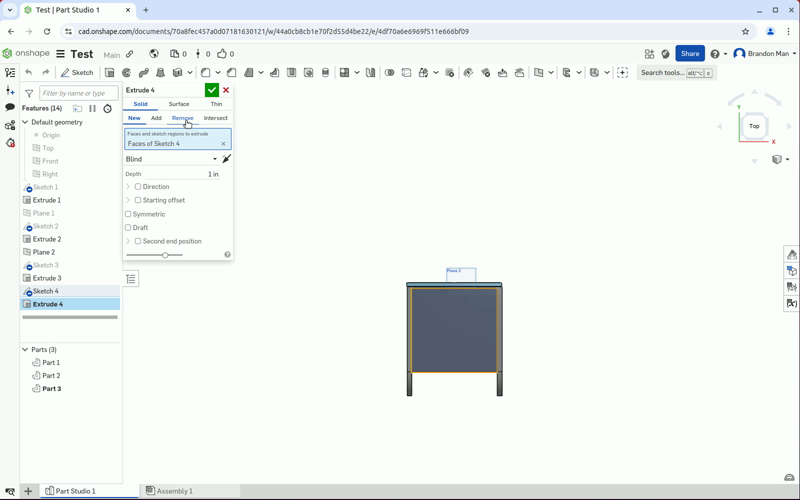
click(186, 120)
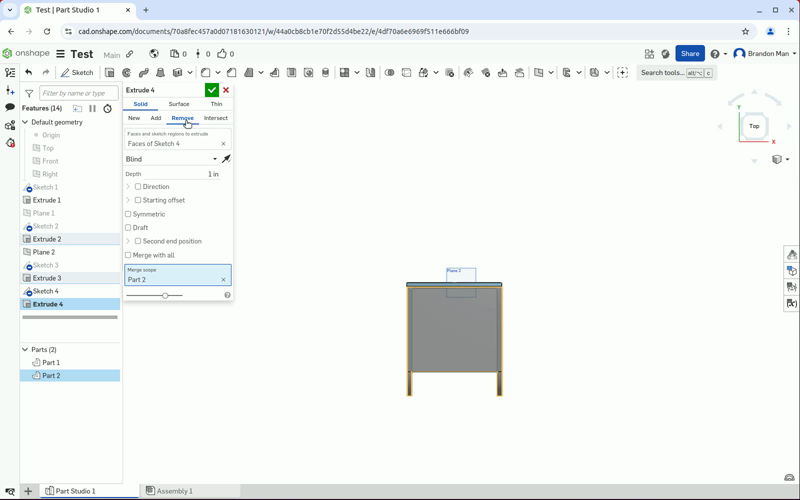
key(tab, 4)
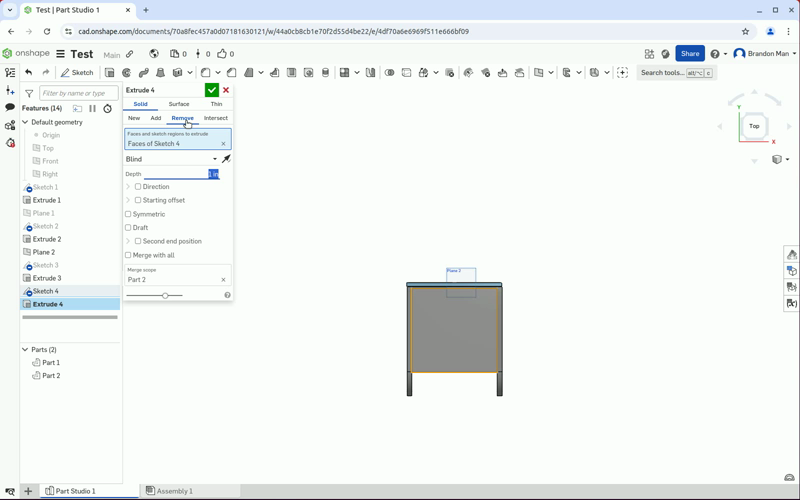
text(13.239)
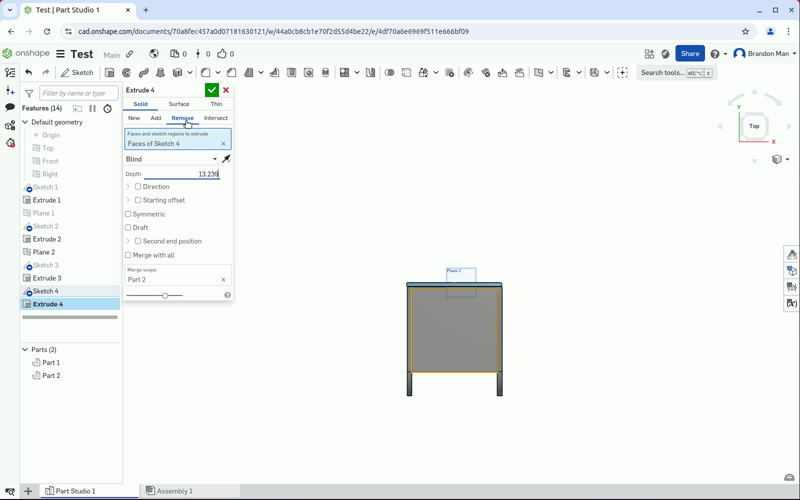
key(tab, 6)
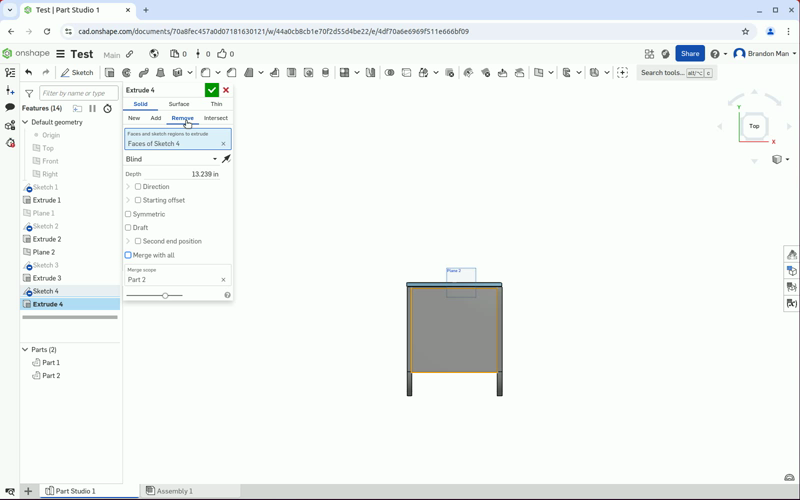
key(space)
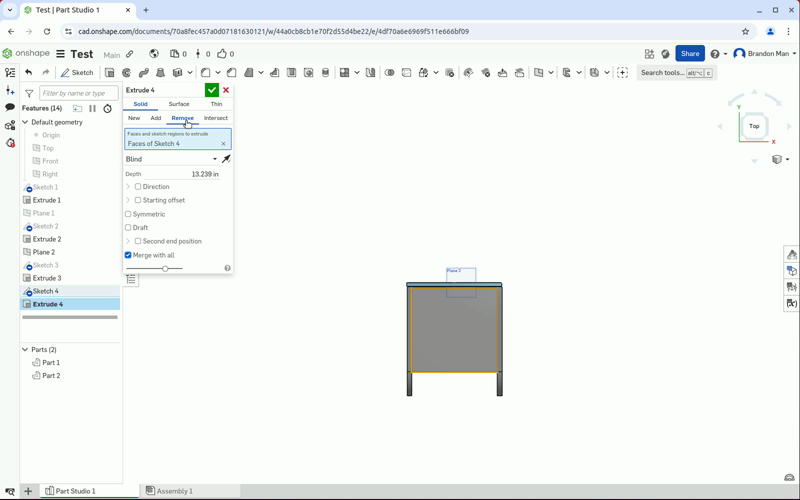
key(enter)
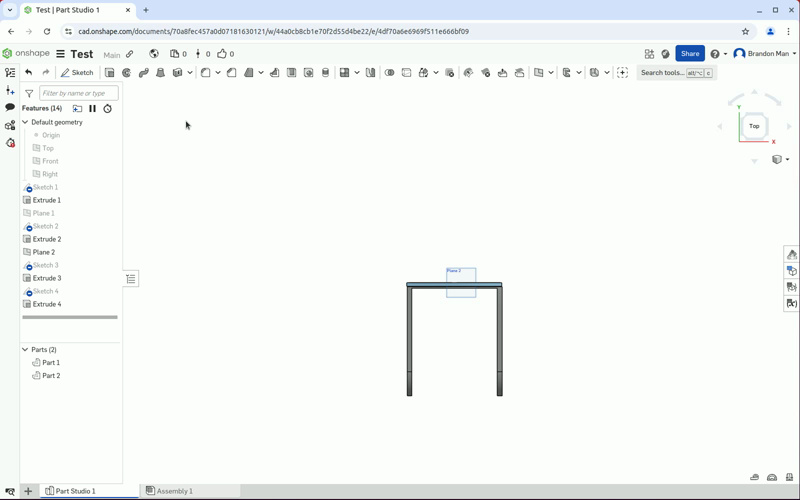
key(shift+h)
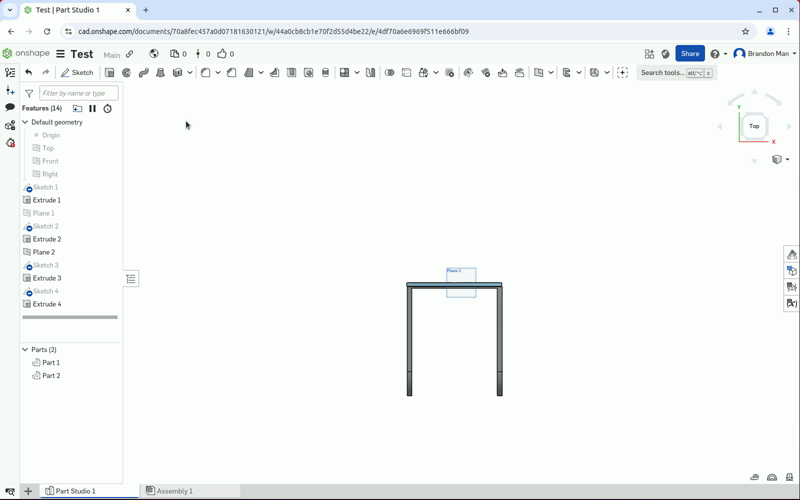
key(shift+h)
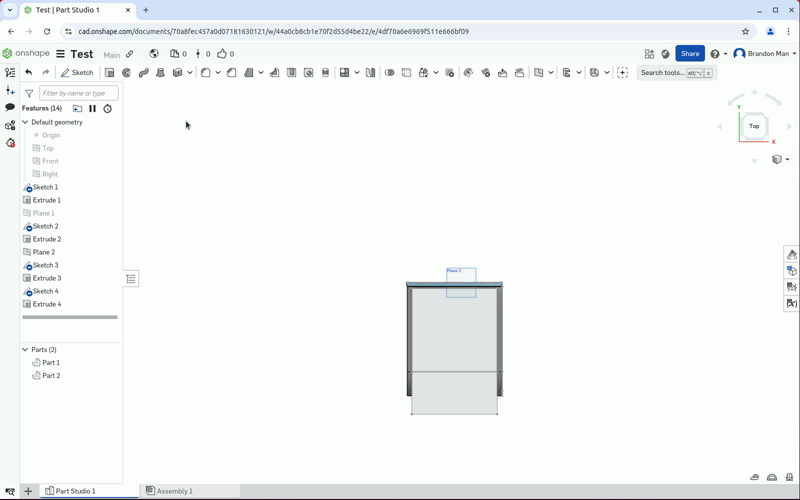
key(shift+7)
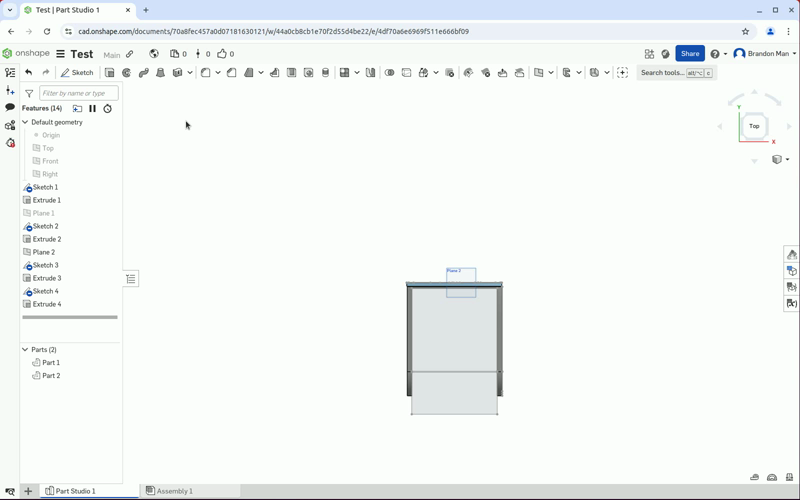
key(up, 3)
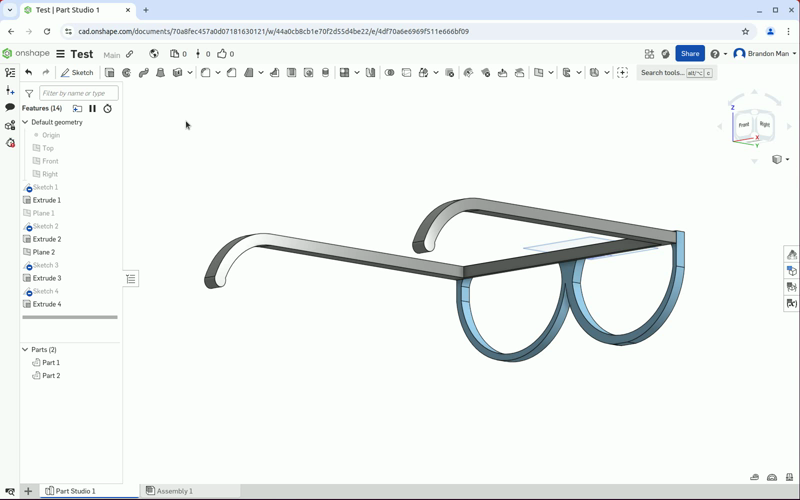
key(left, 3)
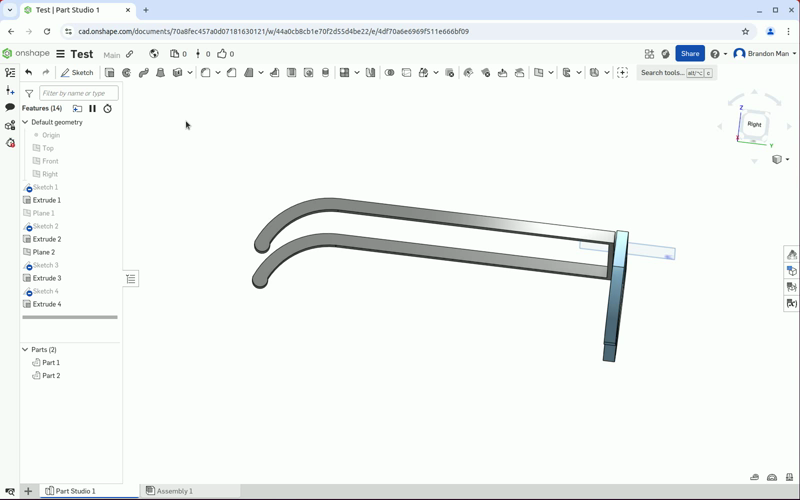
key(right, 3)
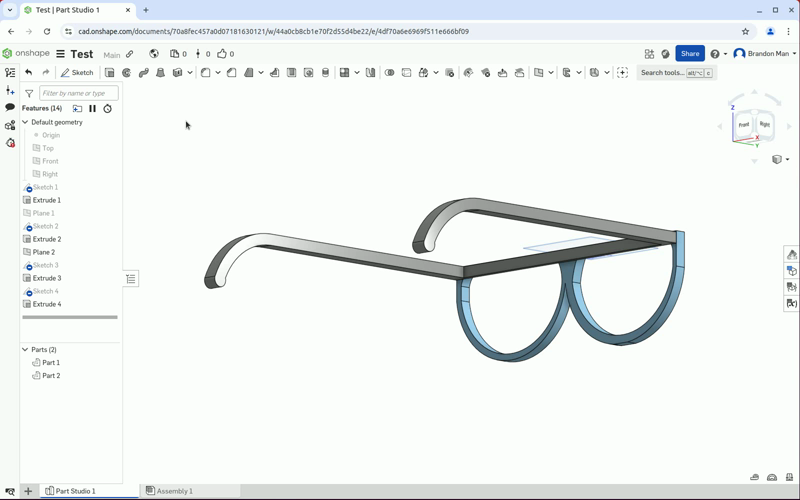
key(down, 3)
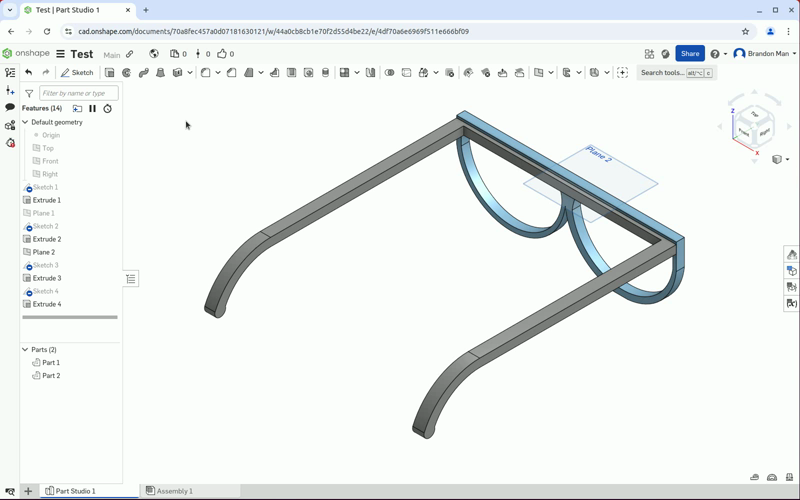
mouse_move(73, 189)
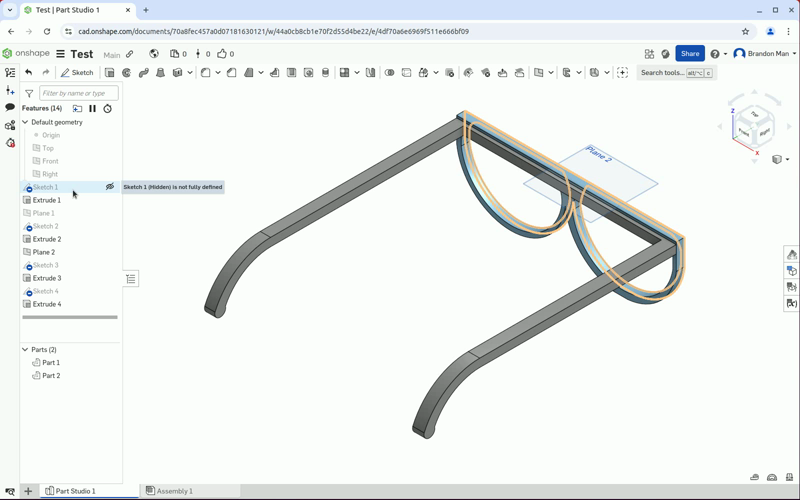
click(73, 189)